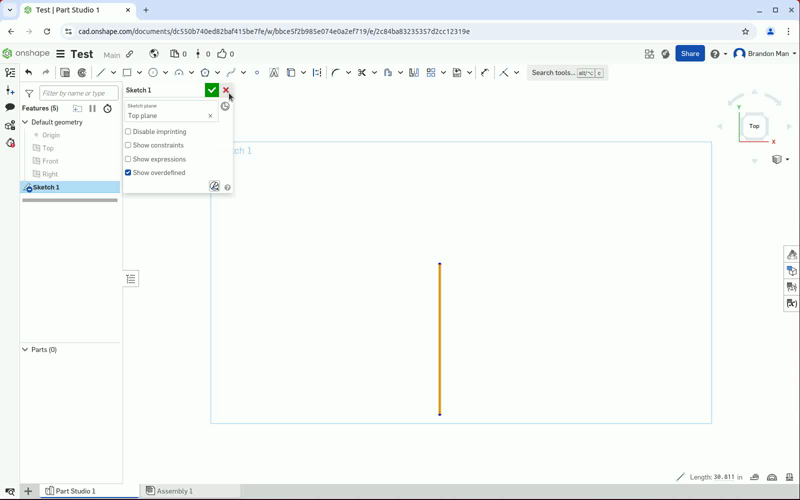
key(shift+h)
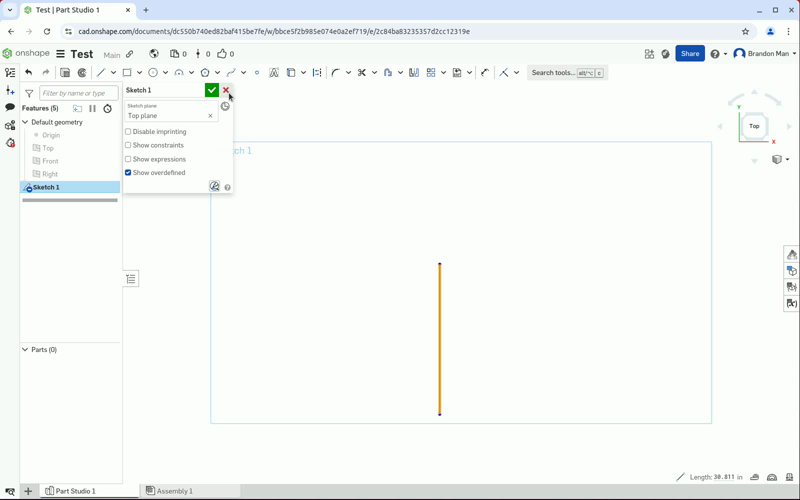
key(shift+s)
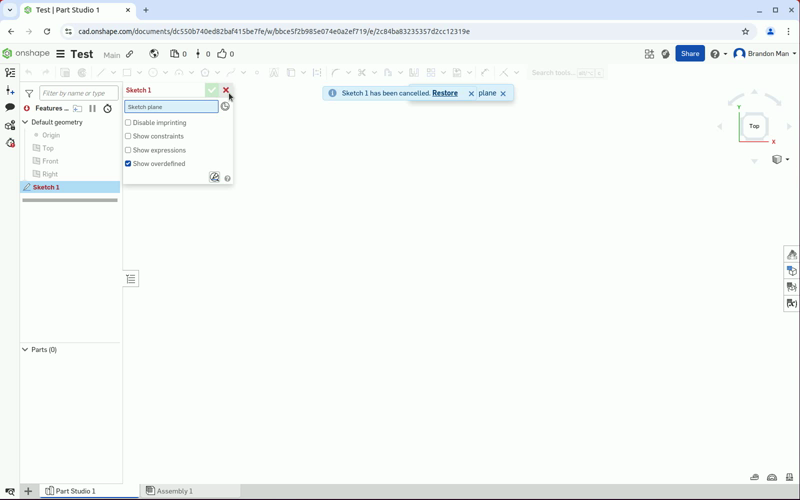
mouse_move(73, 150)
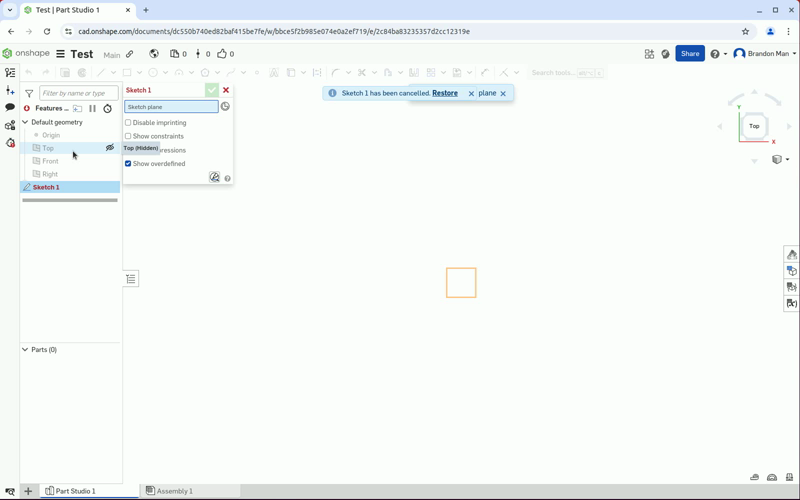
click(73, 150)
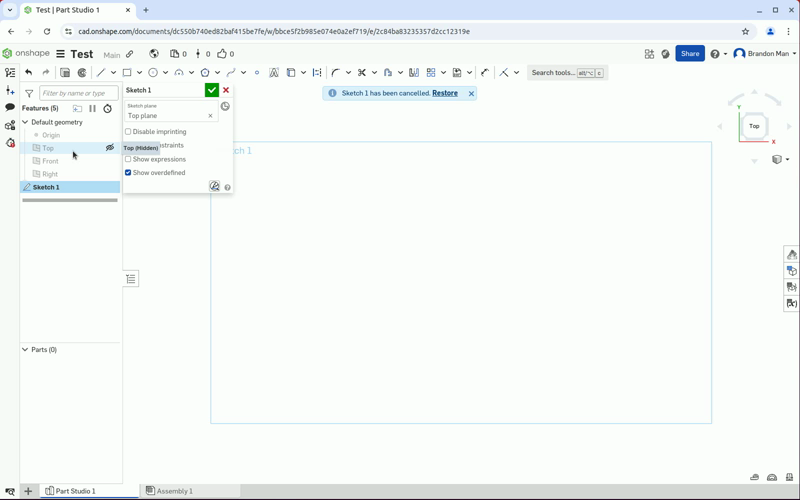
mouse_move(73, 352)
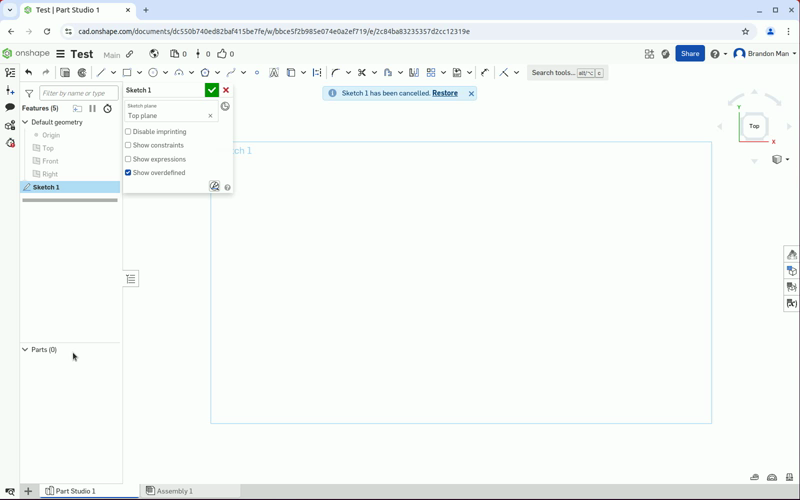
key(y)
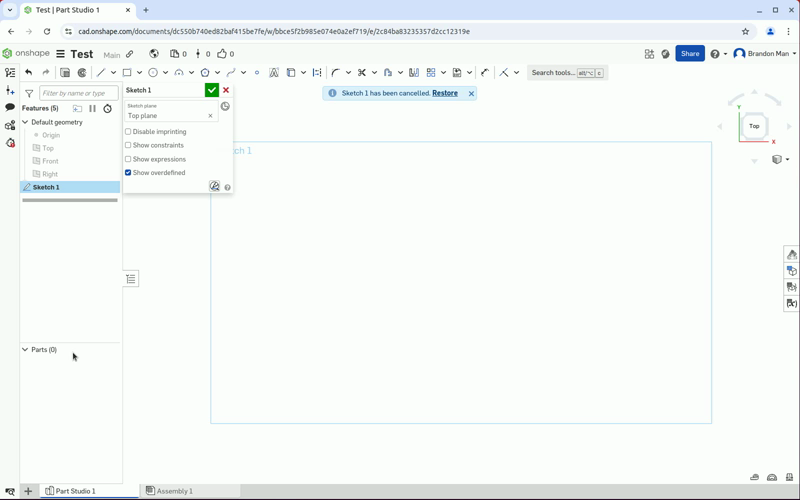
key(a)
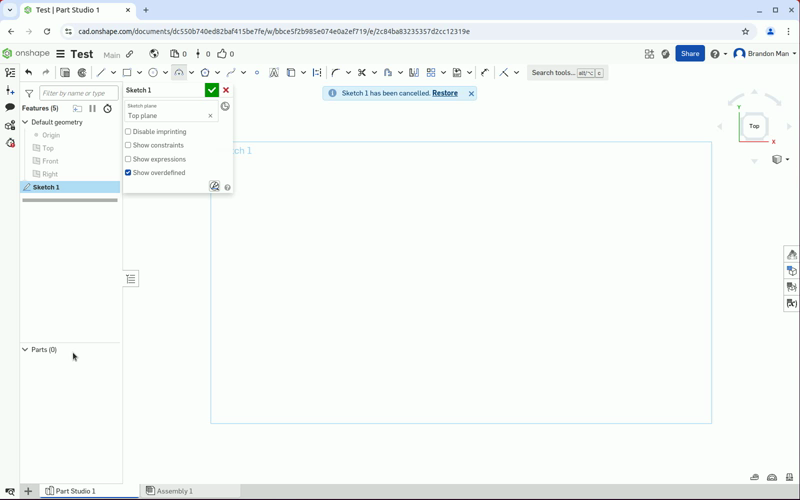
key_down(shift)
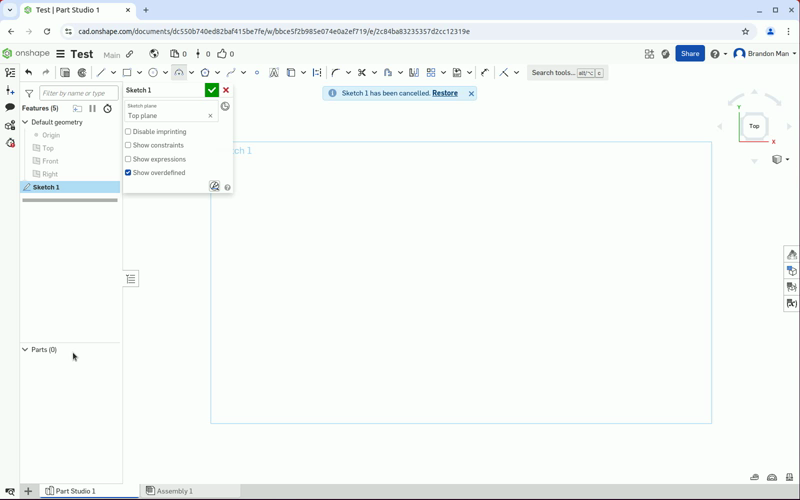
mouse_move(348, 231)
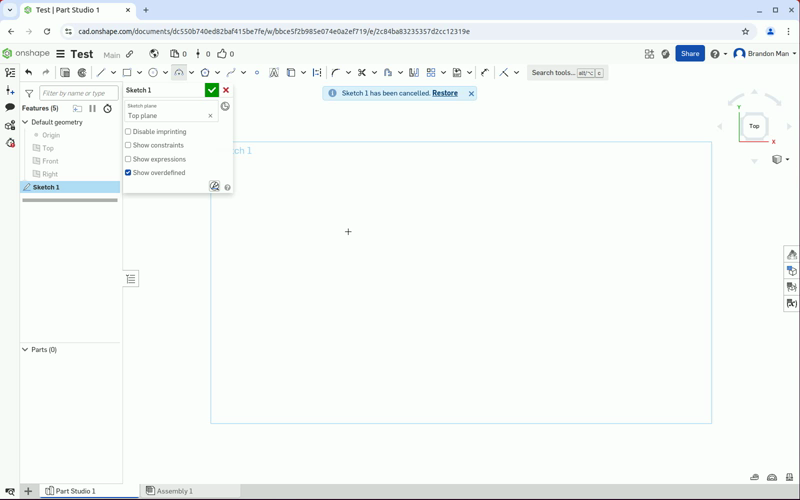
click(348, 231)
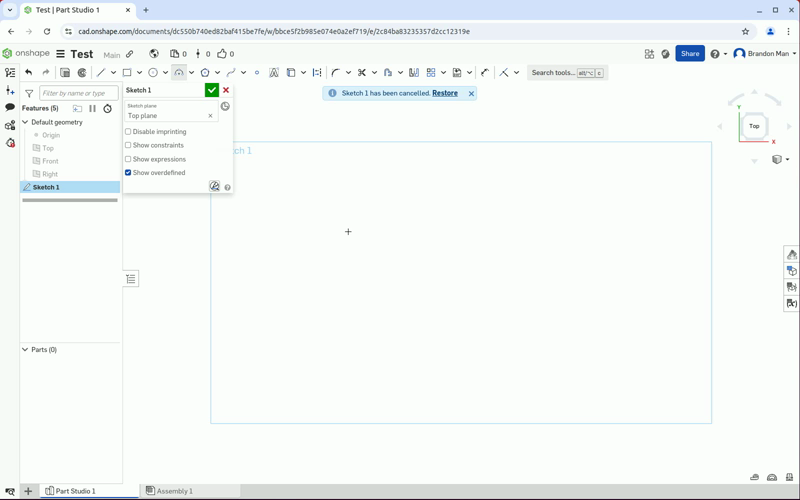
key_up(shift)
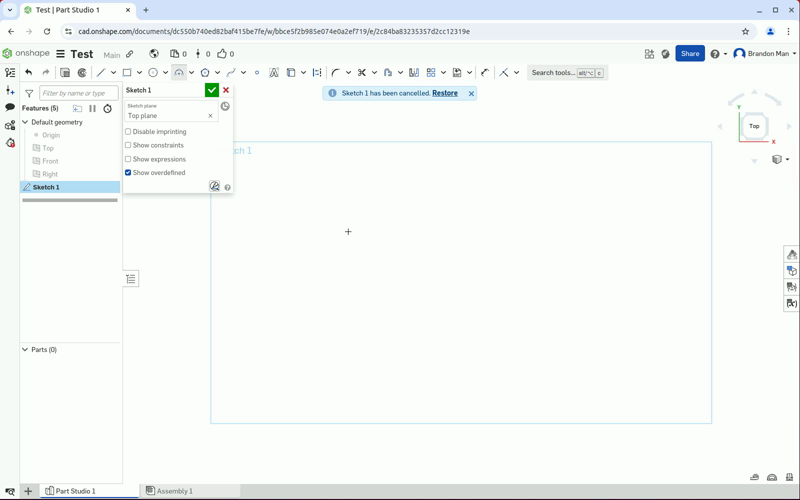
key_down(shift)
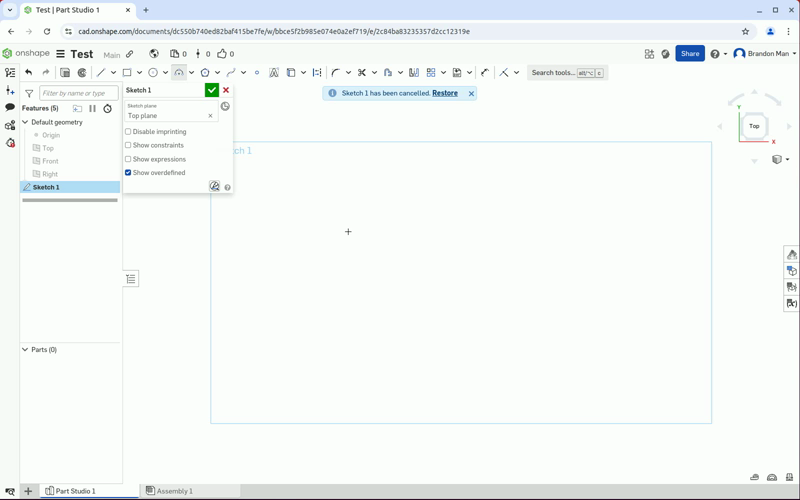
mouse_move(352, 235)
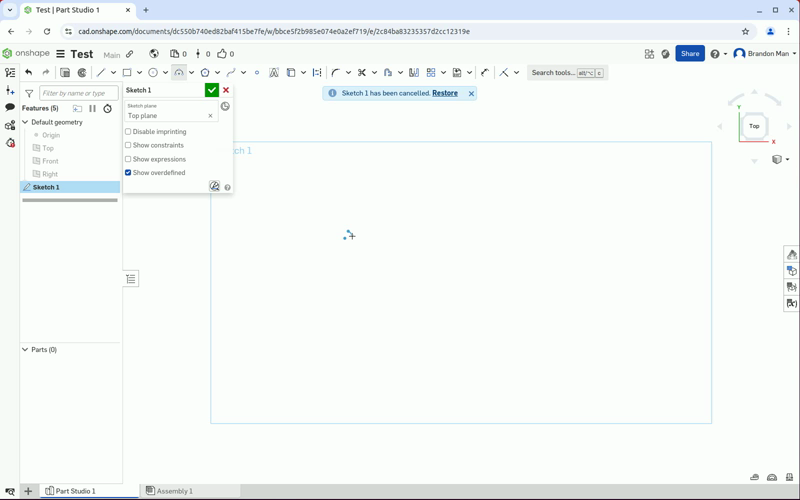
scroll(6)
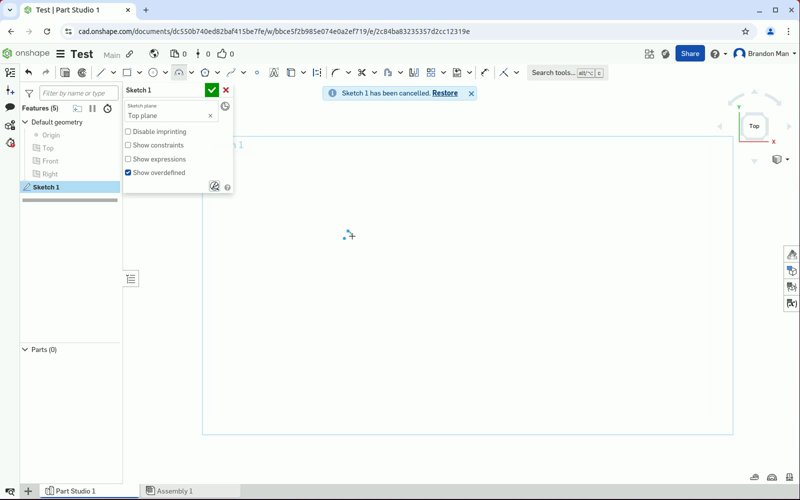
scroll(6)
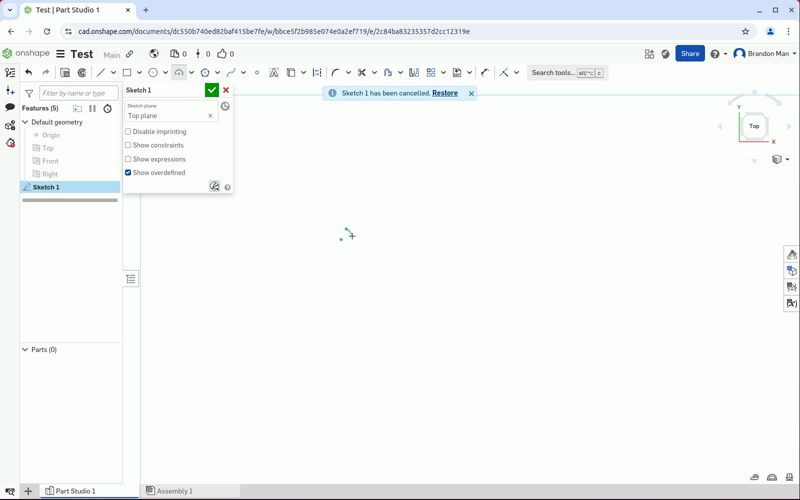
scroll(6)
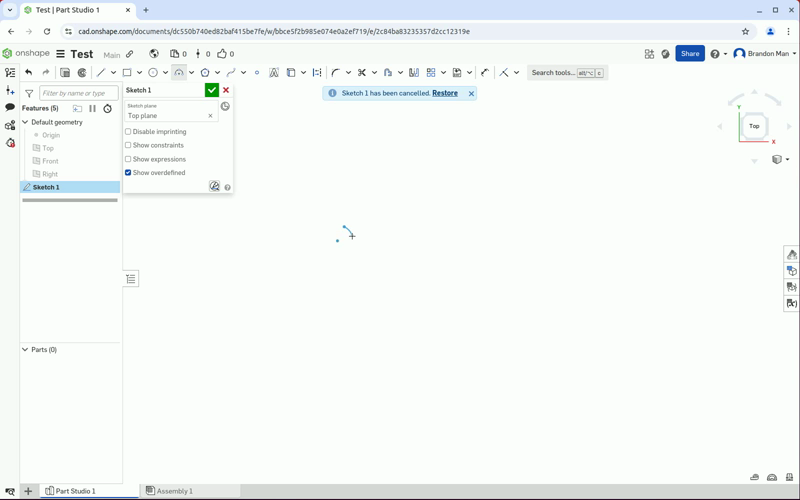
scroll(6)
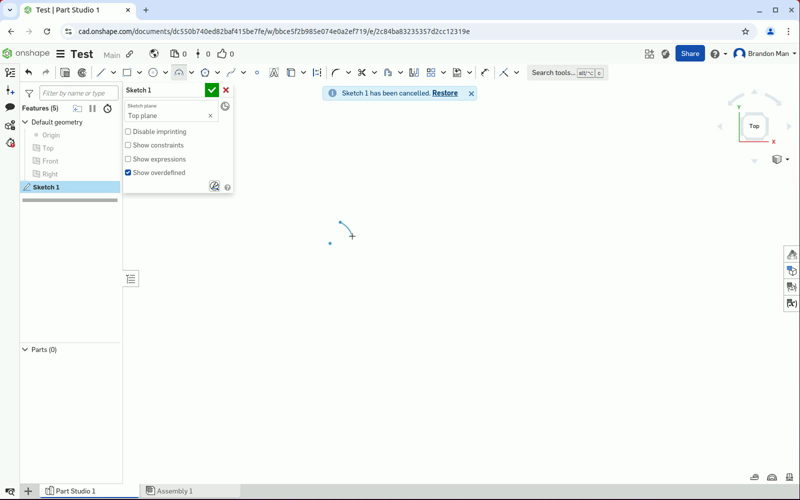
scroll(6)
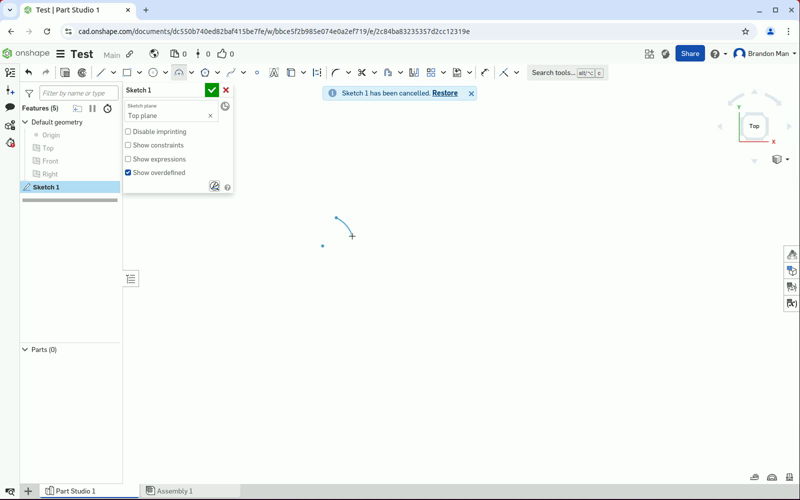
scroll(6)
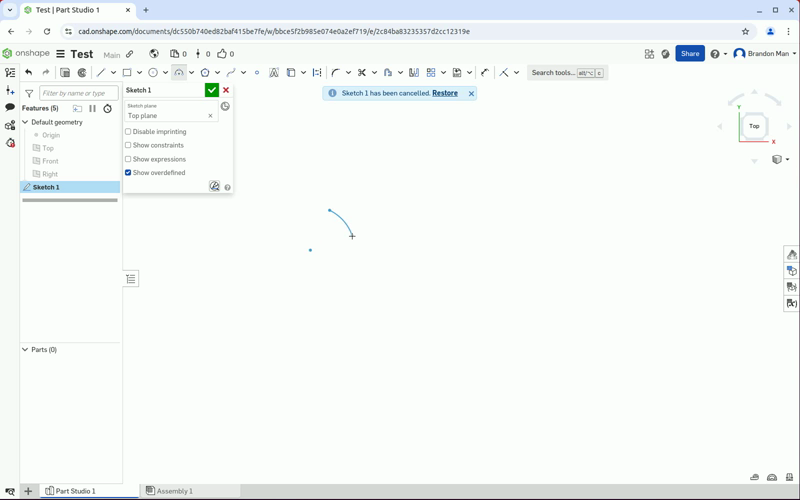
scroll(6)
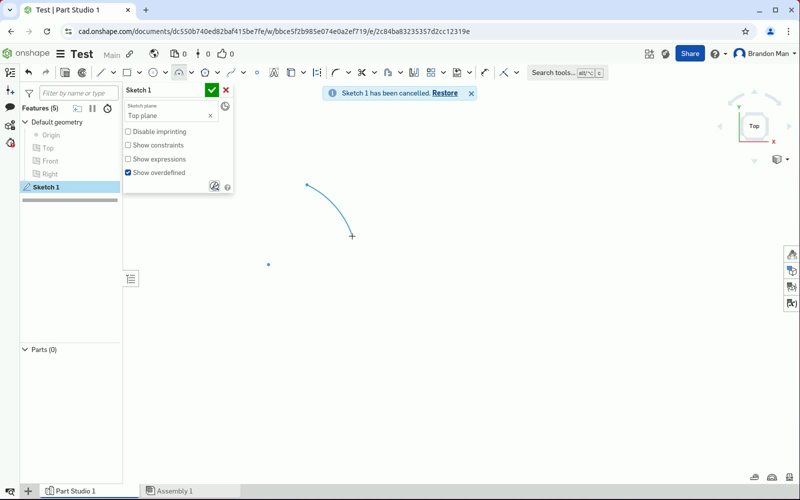
click(352, 235)
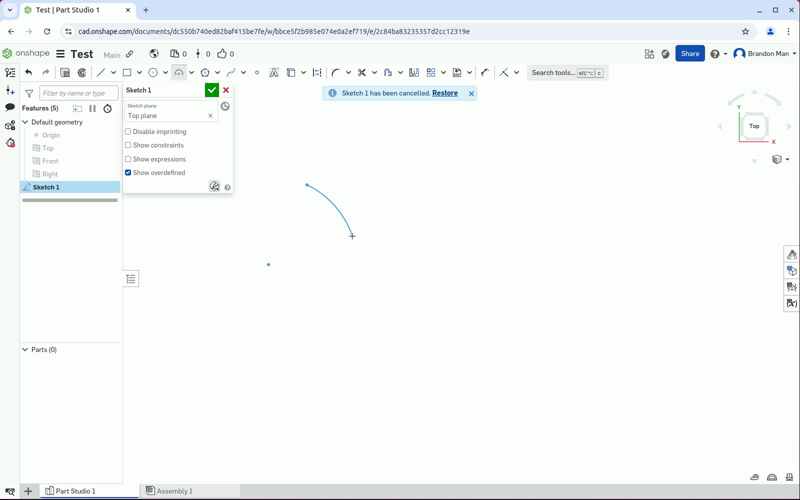
scroll(-6)
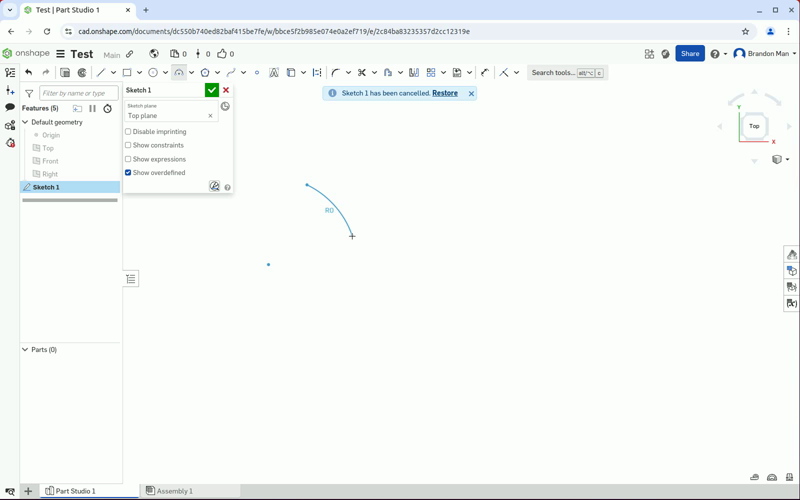
scroll(-6)
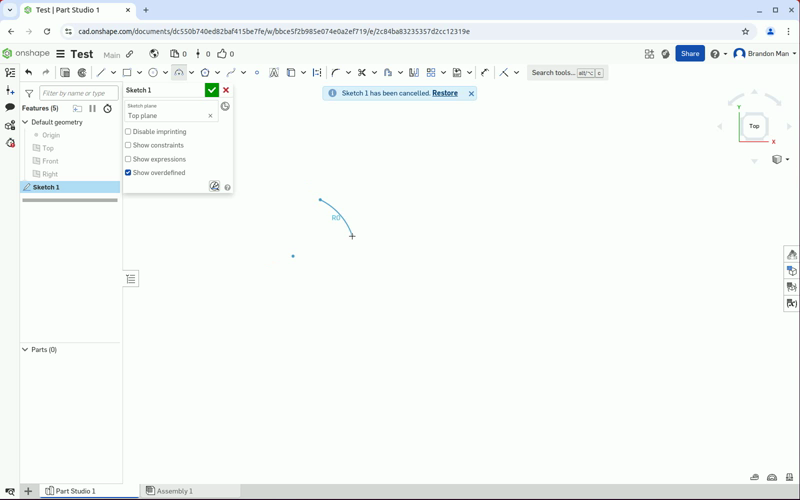
scroll(-6)
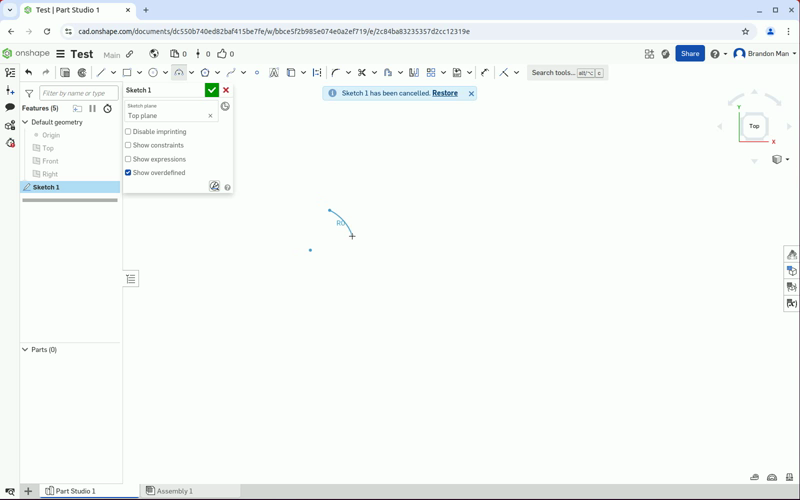
scroll(-6)
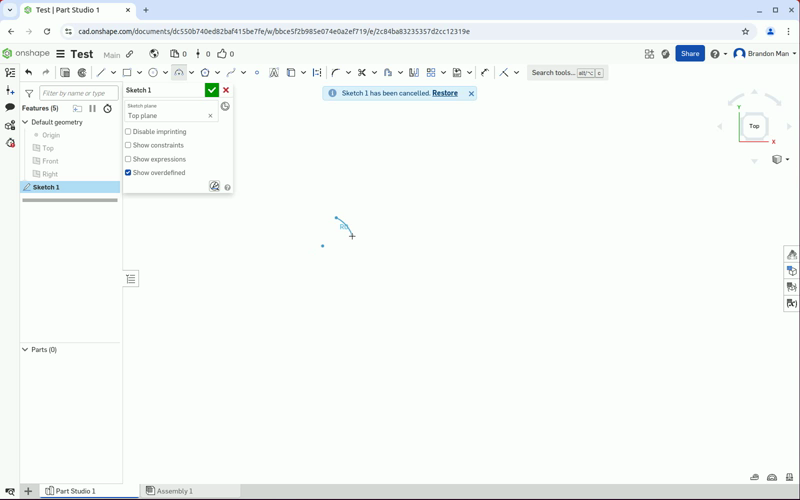
scroll(-6)
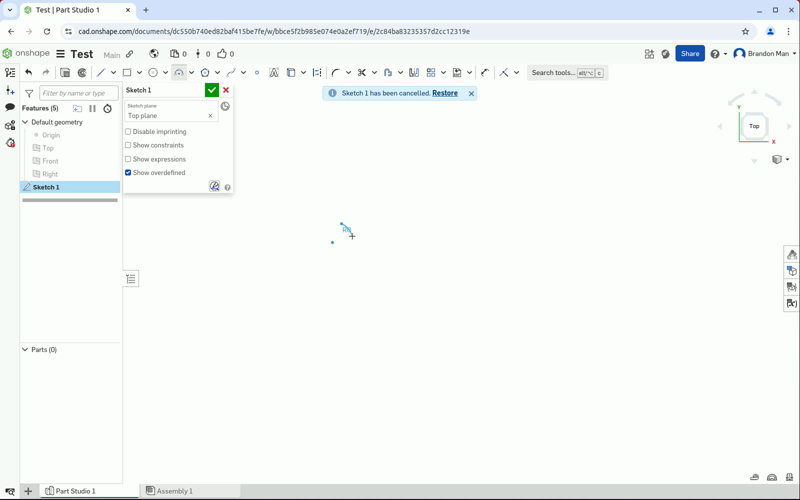
scroll(-6)
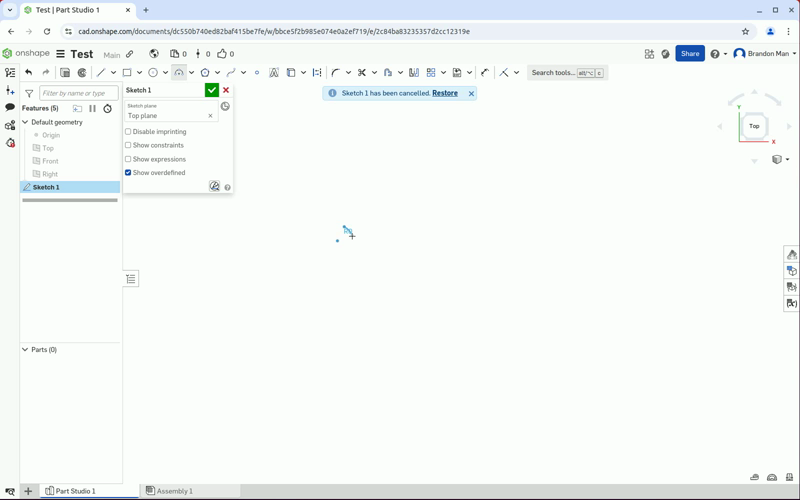
scroll(-6)
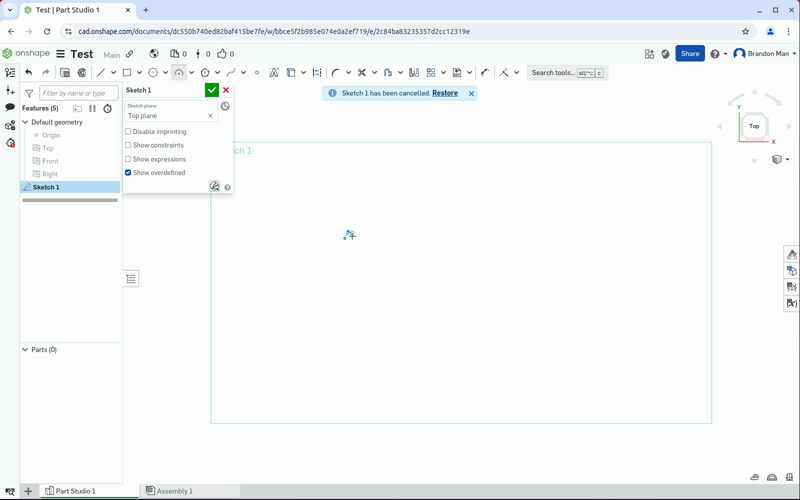
mouse_move(349, 234)
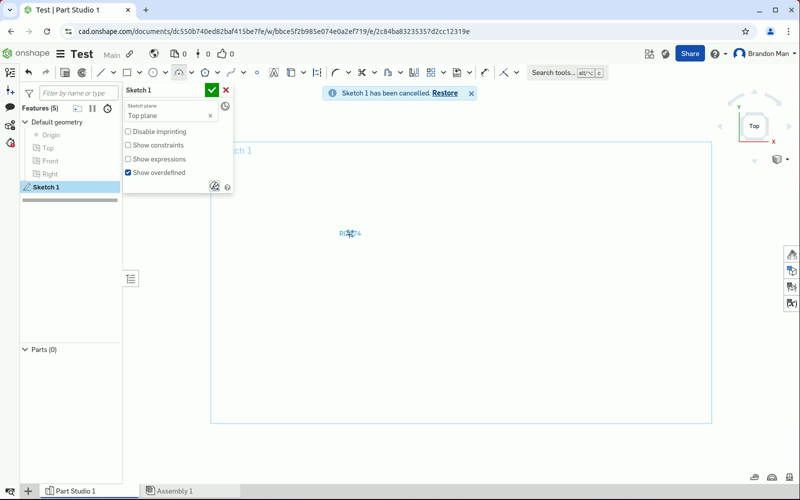
scroll(6)
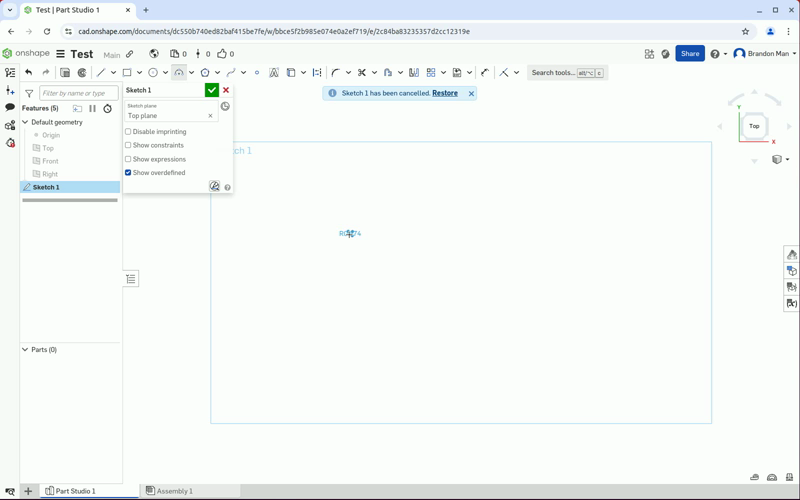
scroll(6)
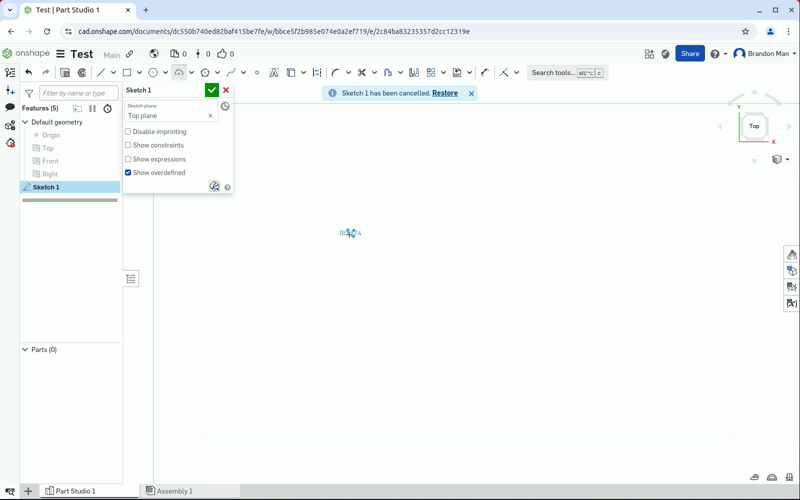
scroll(6)
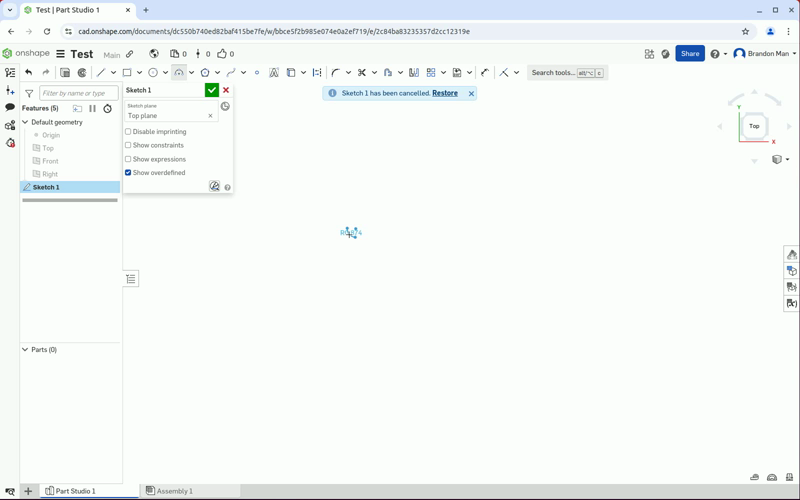
scroll(6)
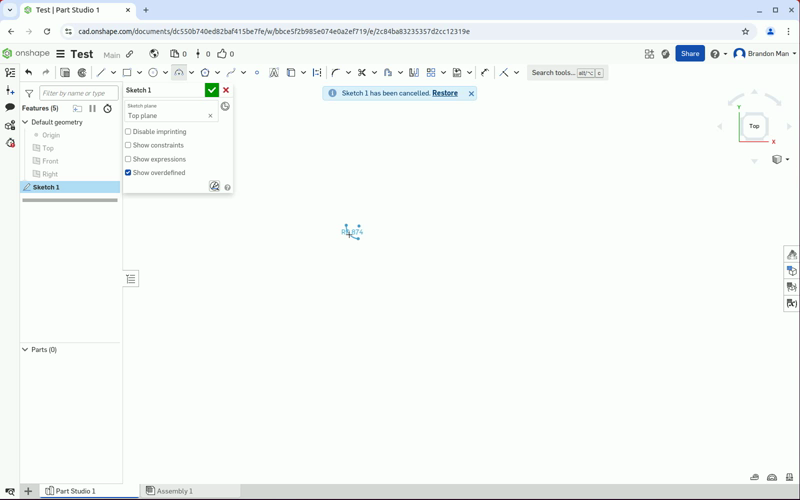
scroll(6)
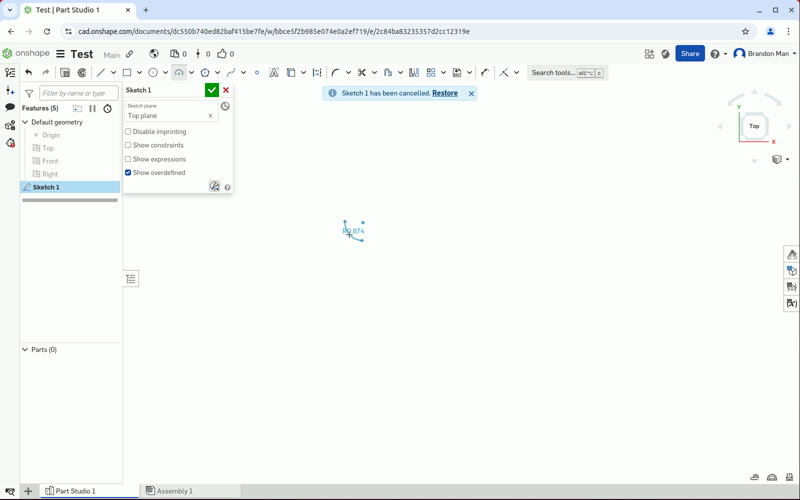
scroll(6)
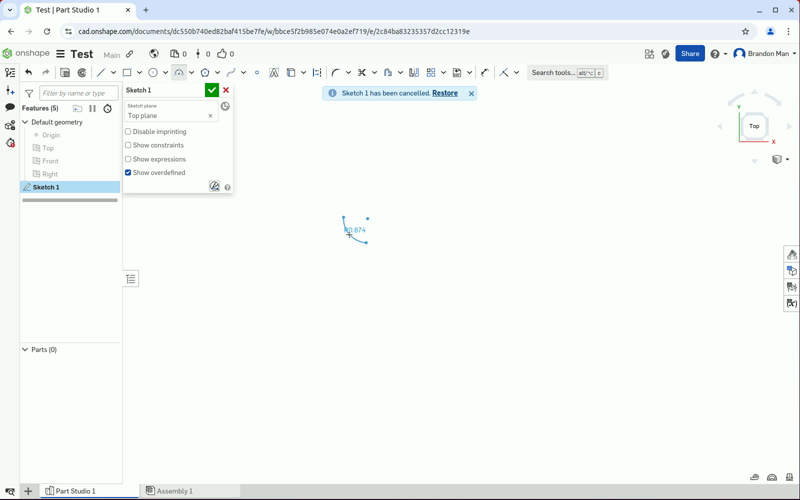
scroll(6)
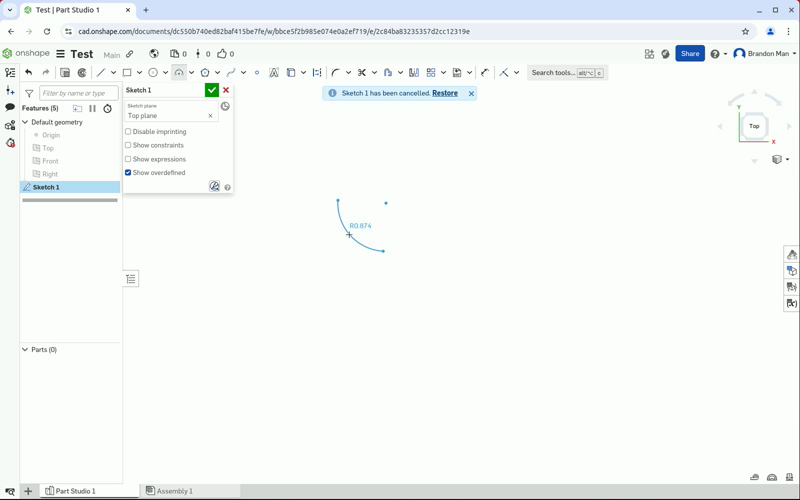
click(349, 234)
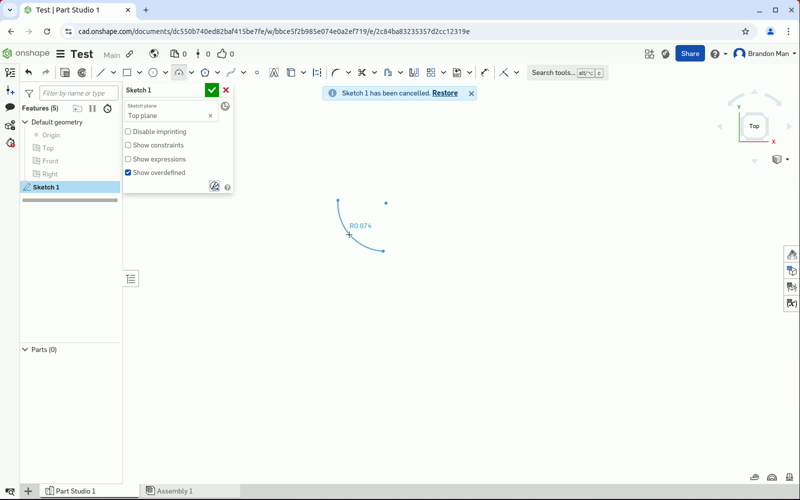
scroll(-6)
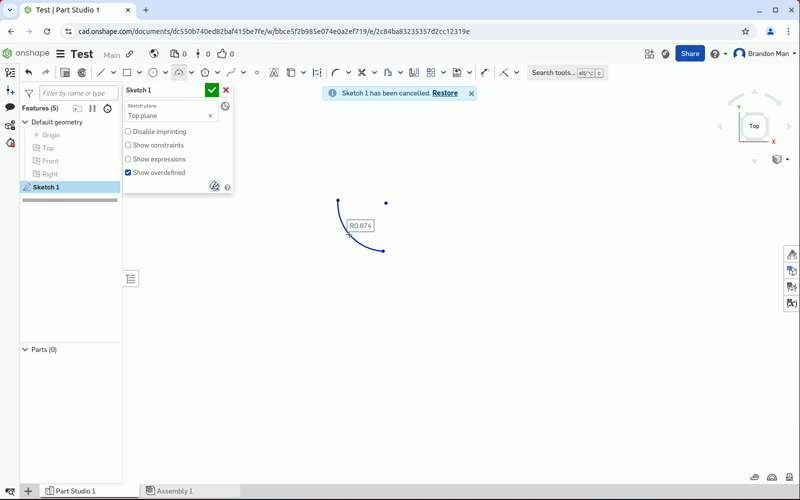
scroll(-6)
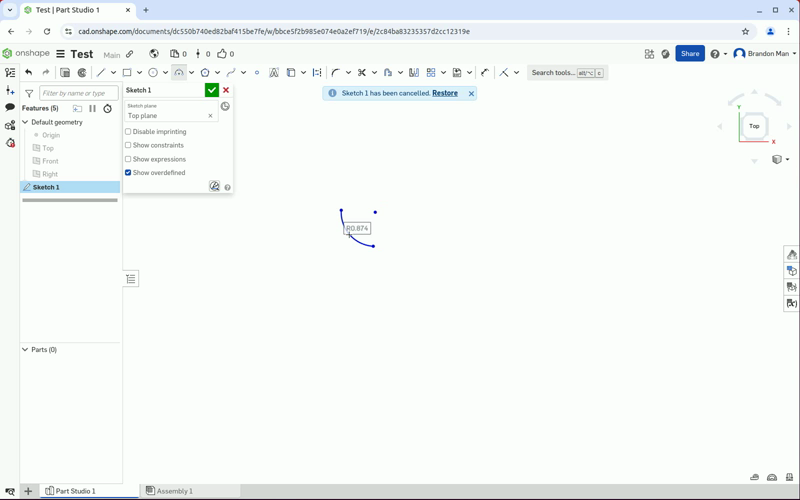
scroll(-6)
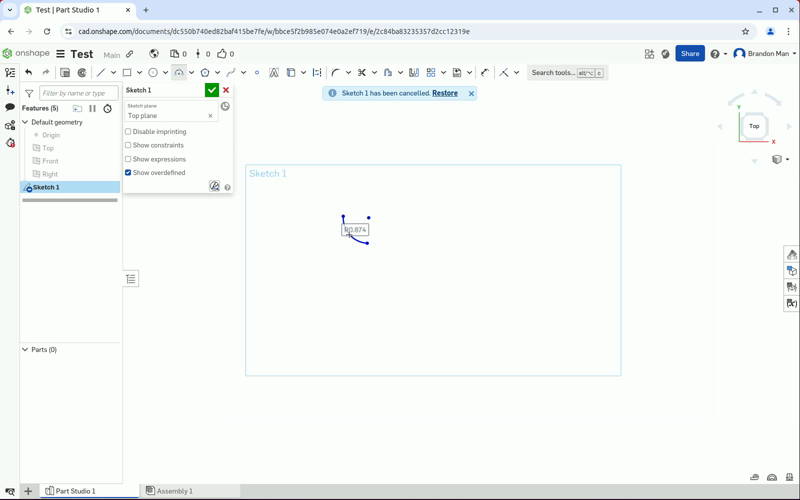
scroll(-6)
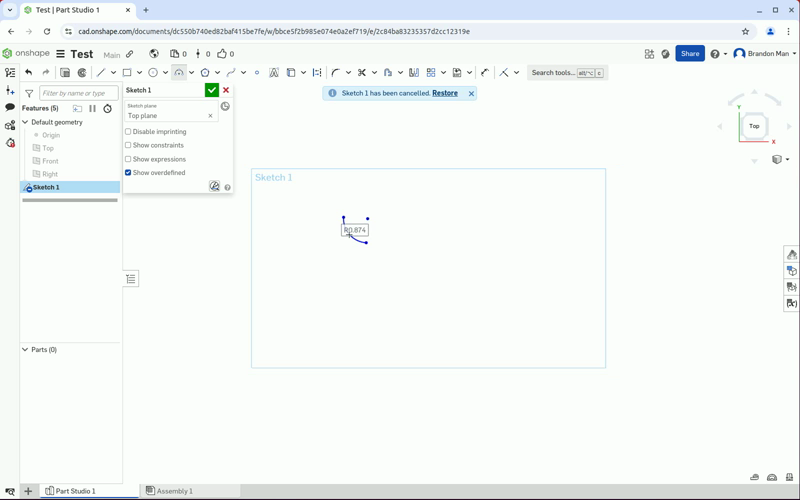
scroll(-6)
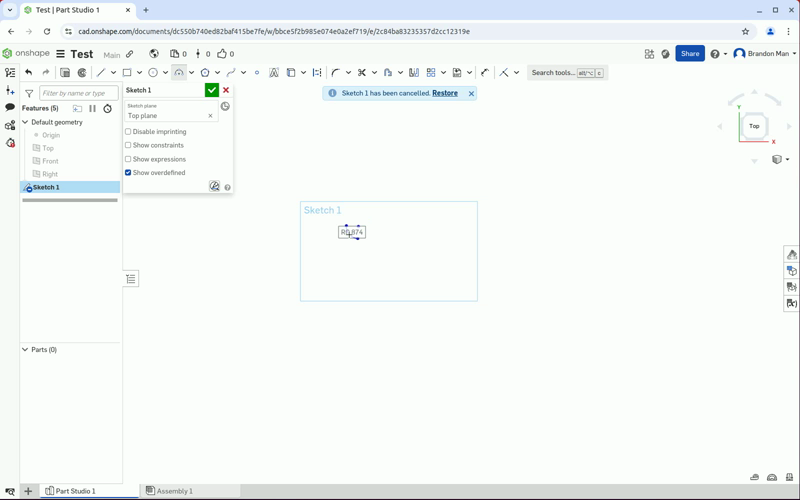
scroll(-6)
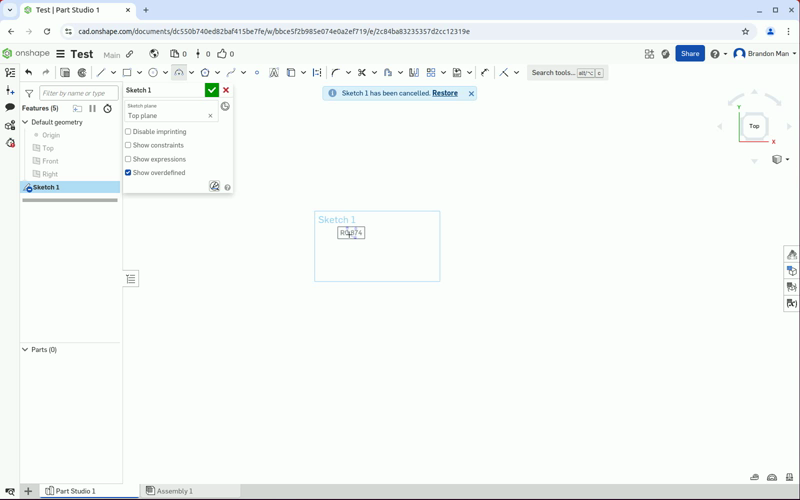
scroll(-6)
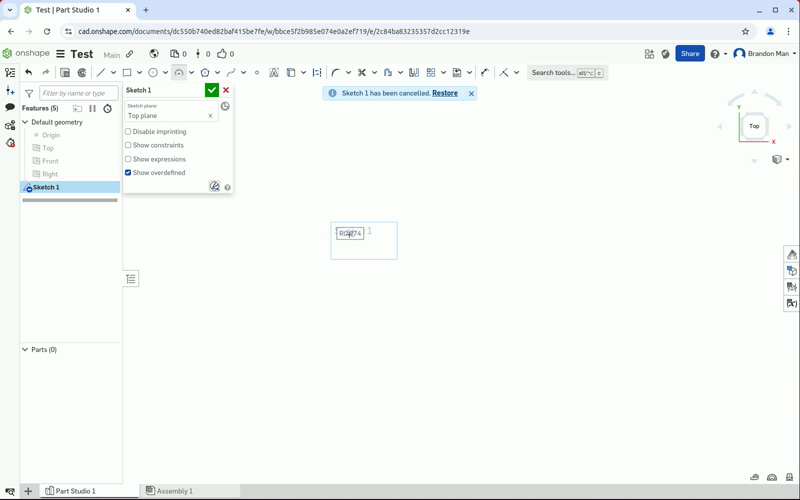
key_up(shift)
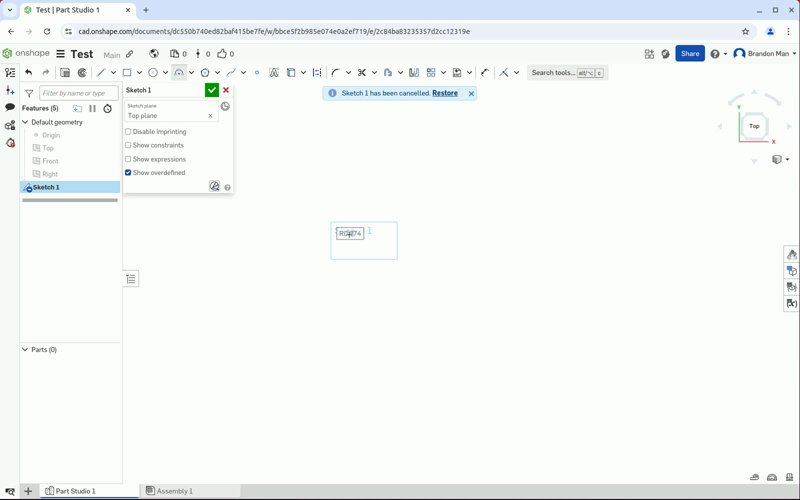
key(esc)
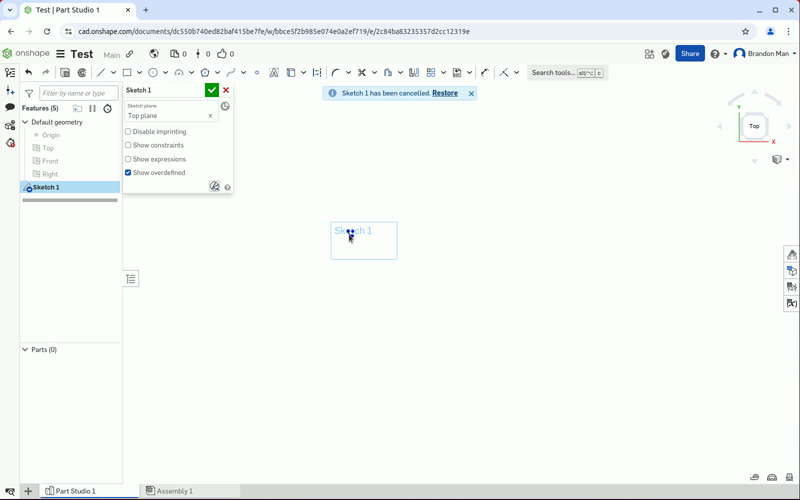
key(l)
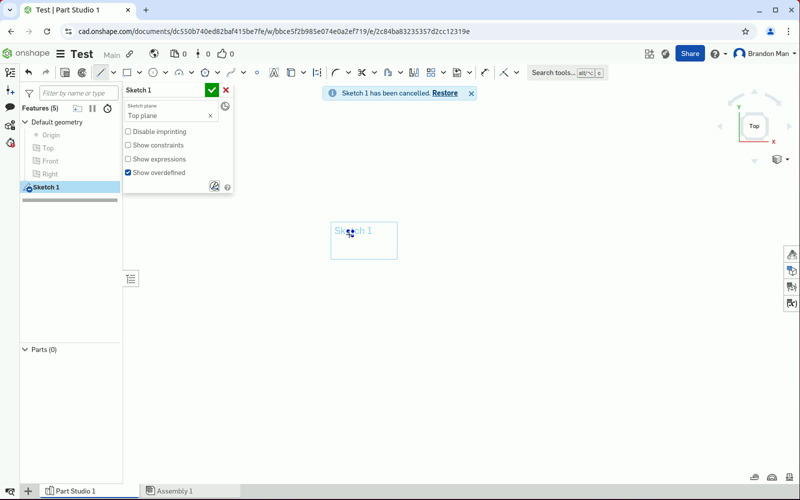
mouse_move(352, 235)
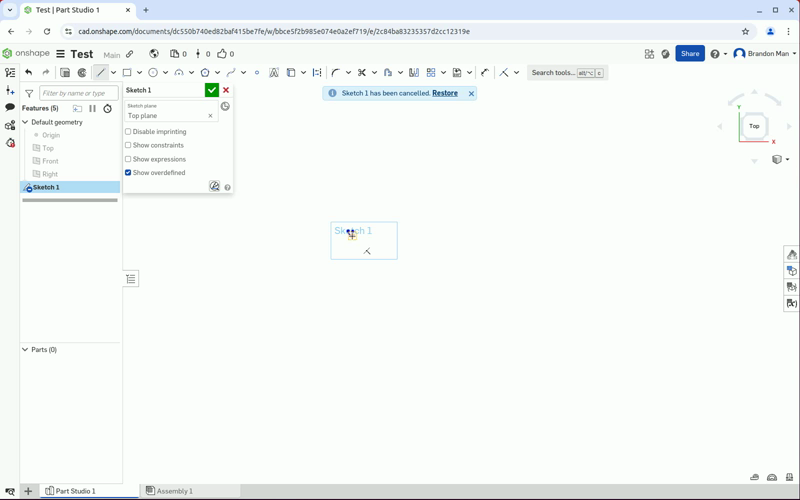
scroll(6)
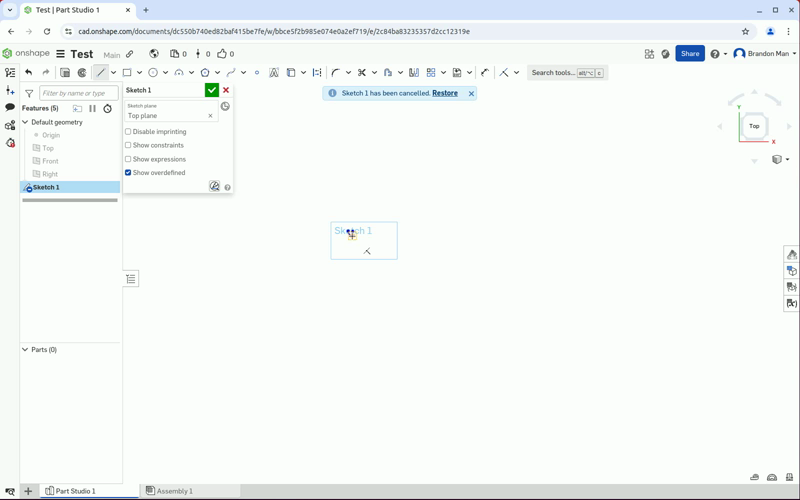
scroll(6)
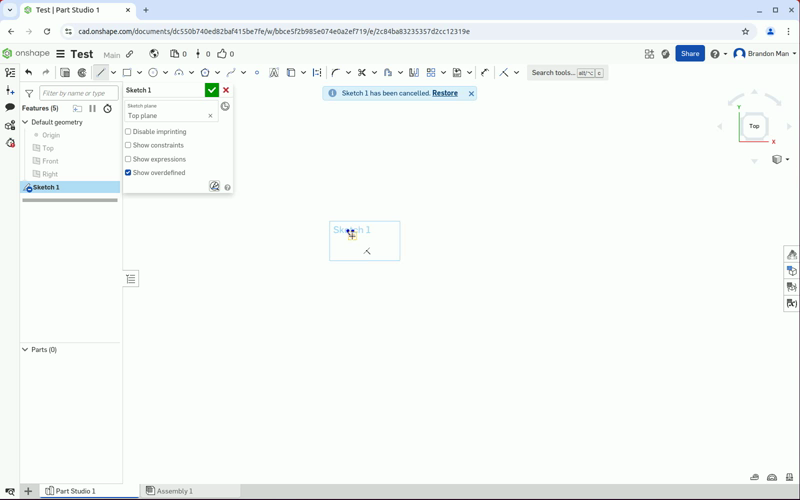
scroll(6)
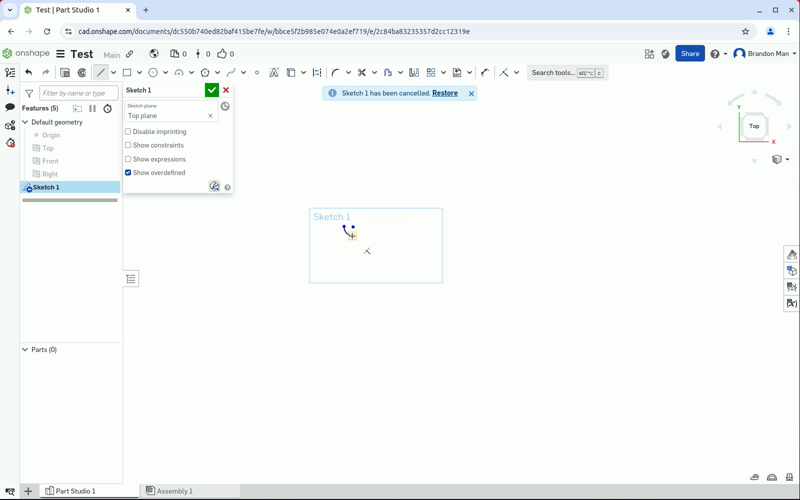
scroll(6)
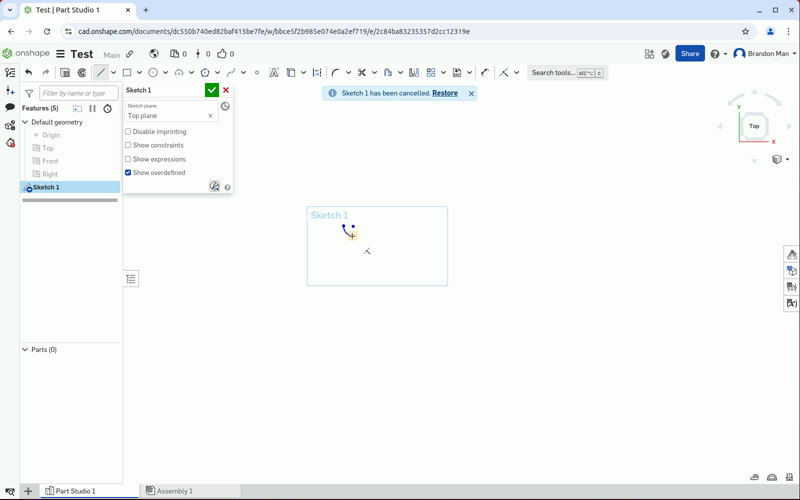
scroll(6)
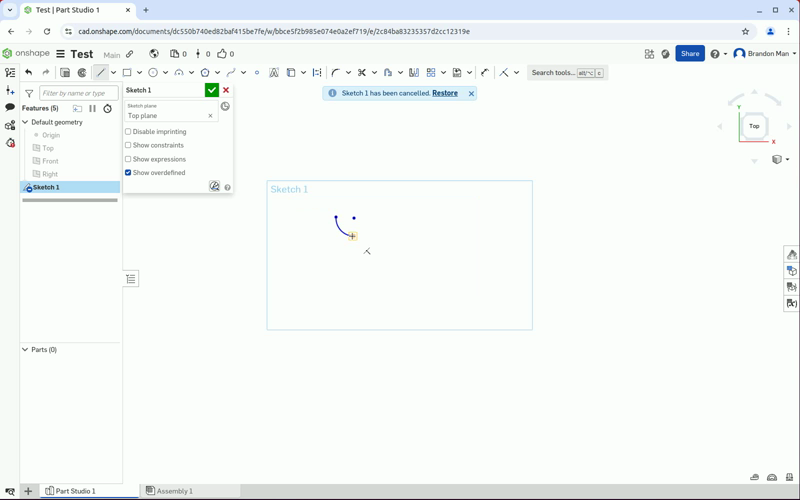
scroll(6)
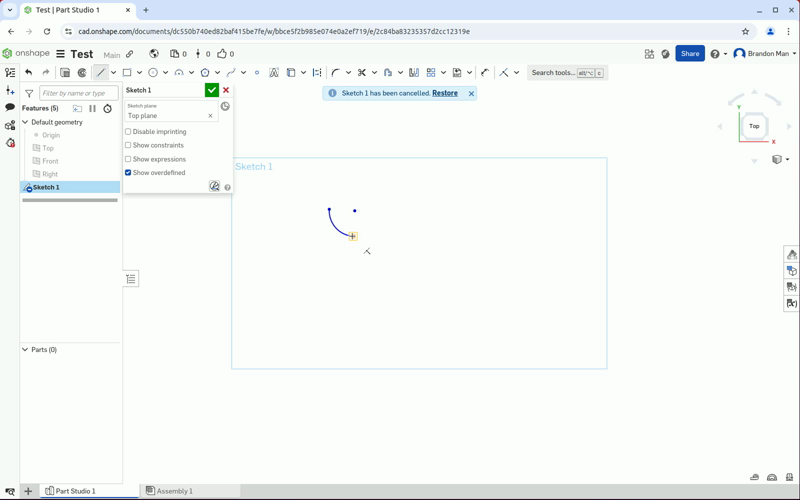
scroll(6)
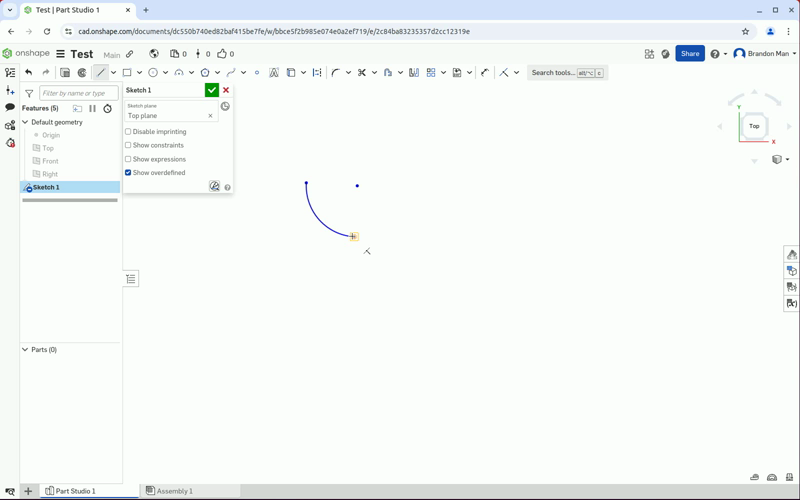
click(352, 235)
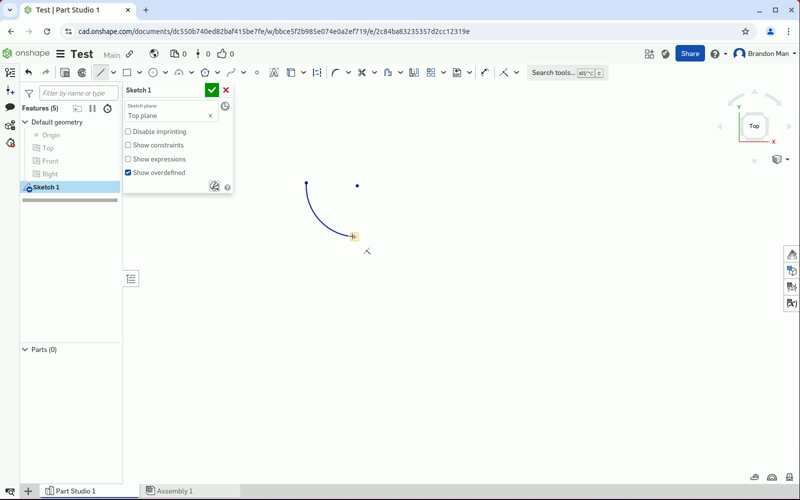
scroll(-6)
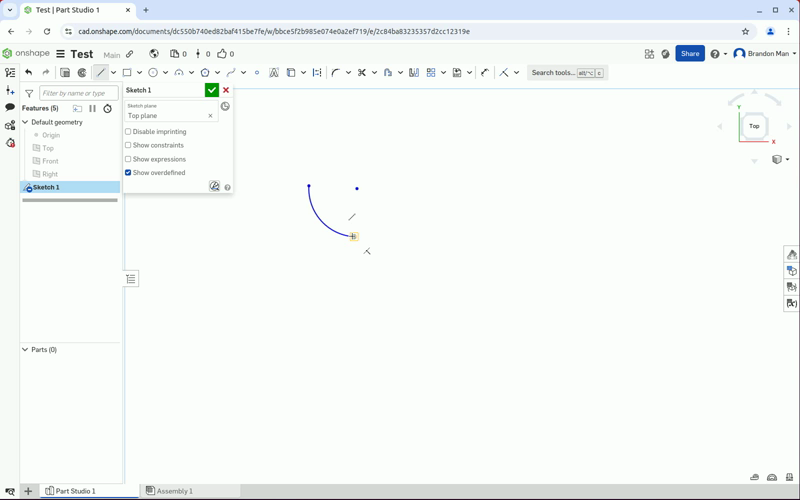
scroll(-6)
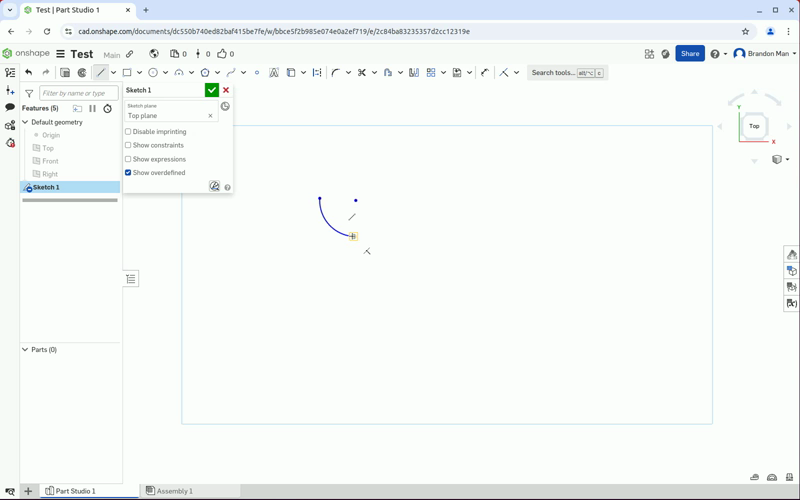
scroll(-6)
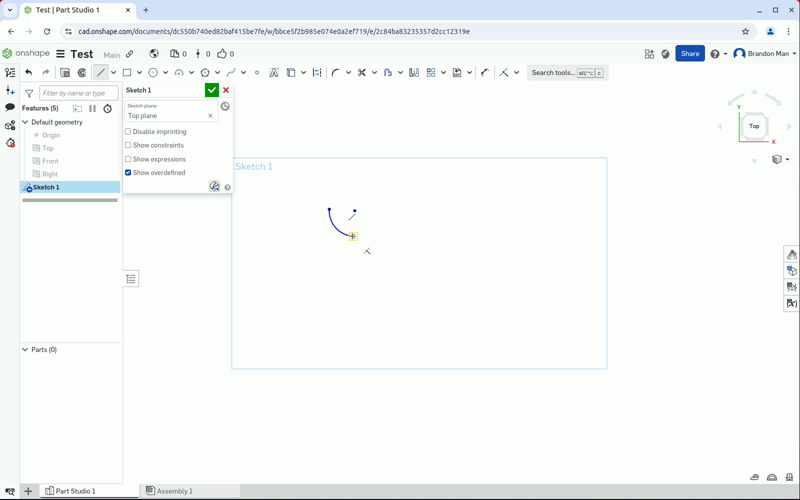
scroll(-6)
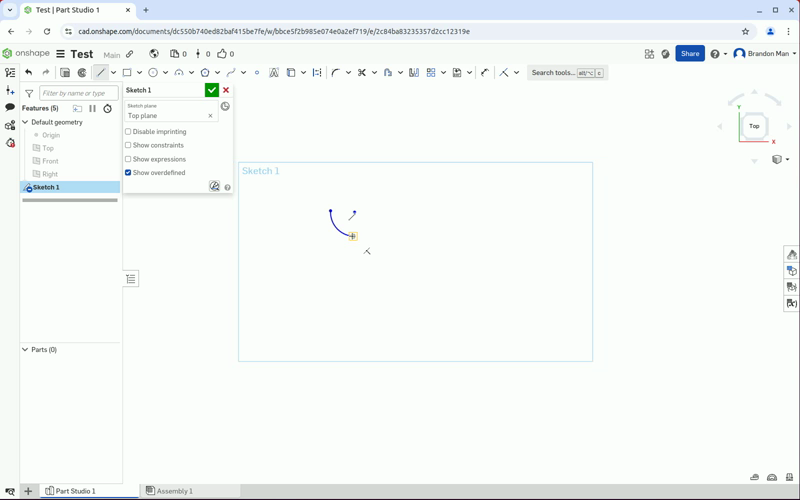
scroll(-6)
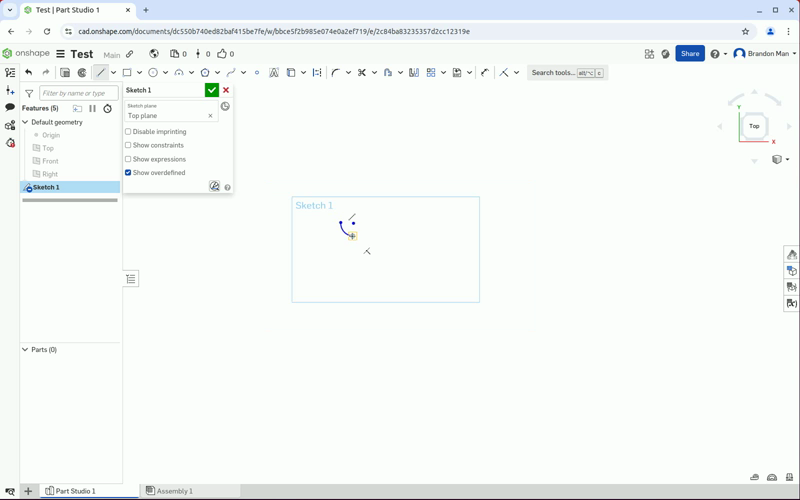
scroll(-6)
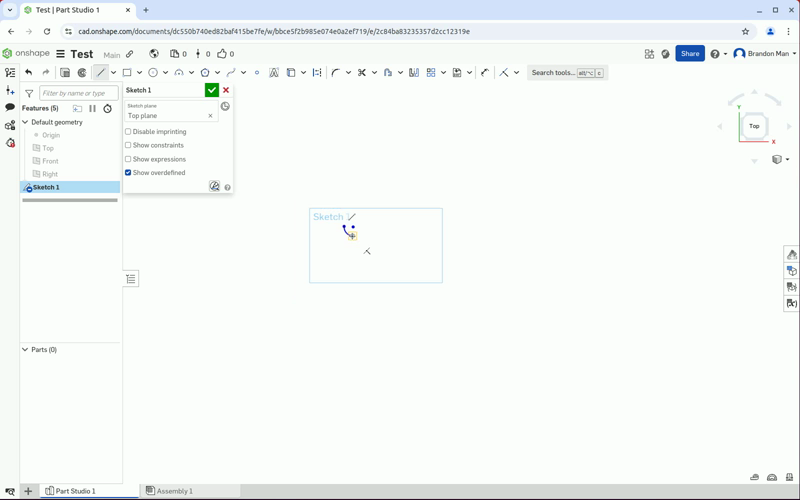
scroll(-6)
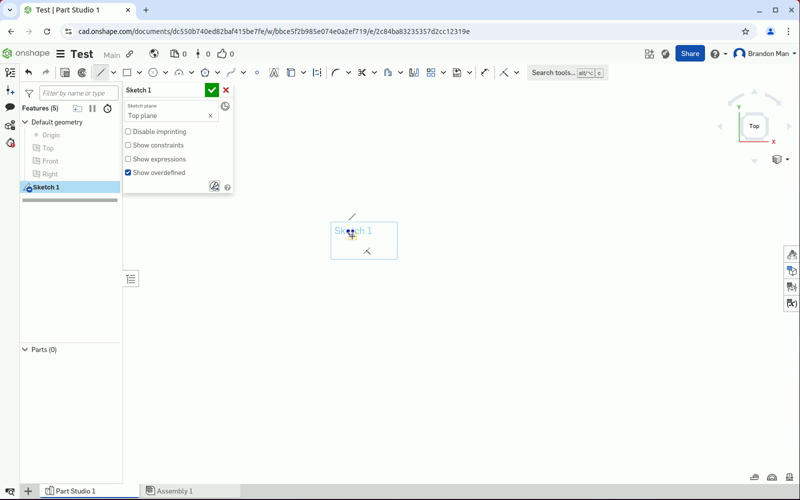
key_down(shift)
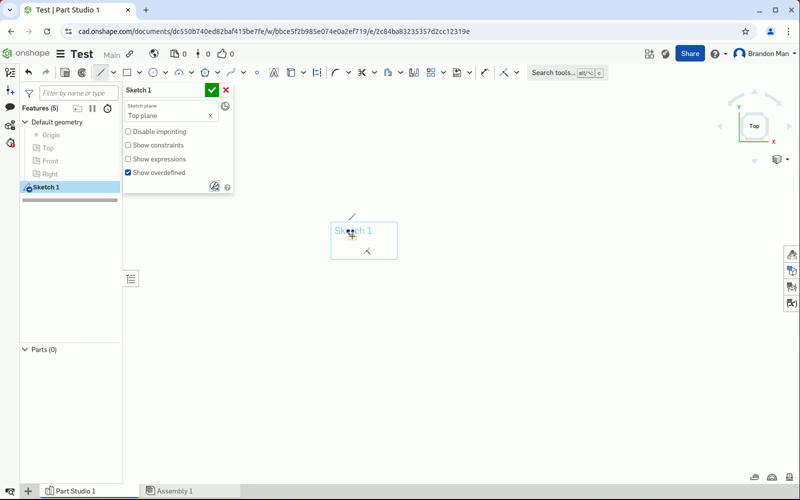
mouse_move(546, 235)
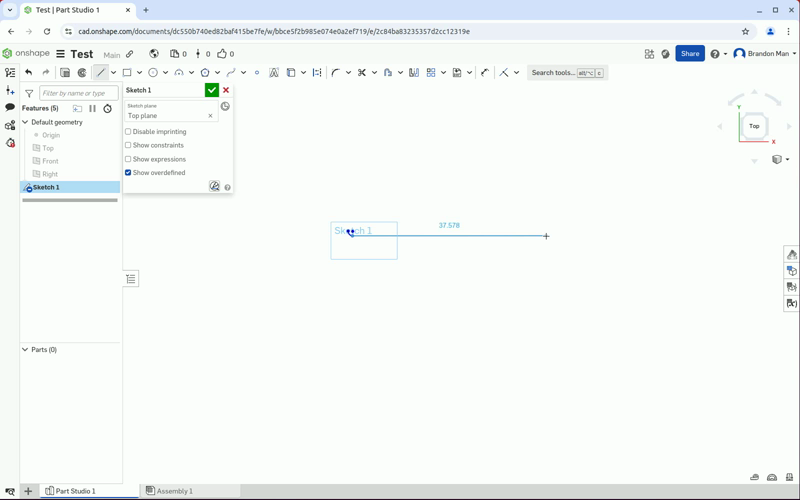
click(546, 235)
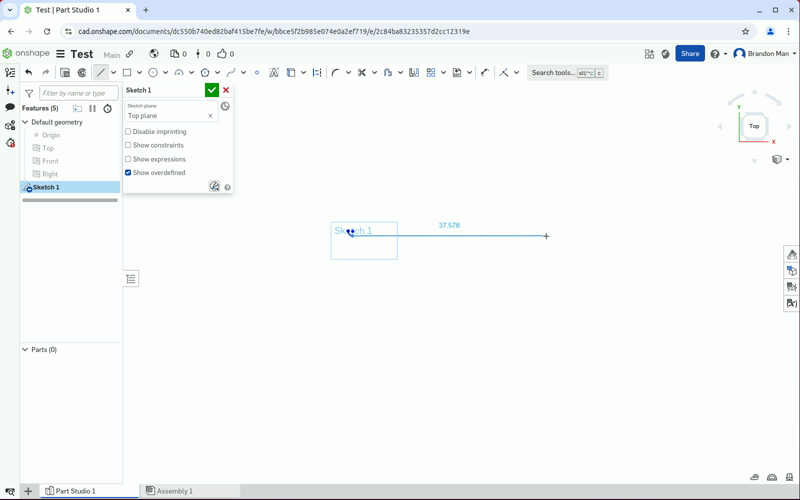
key_up(shift)
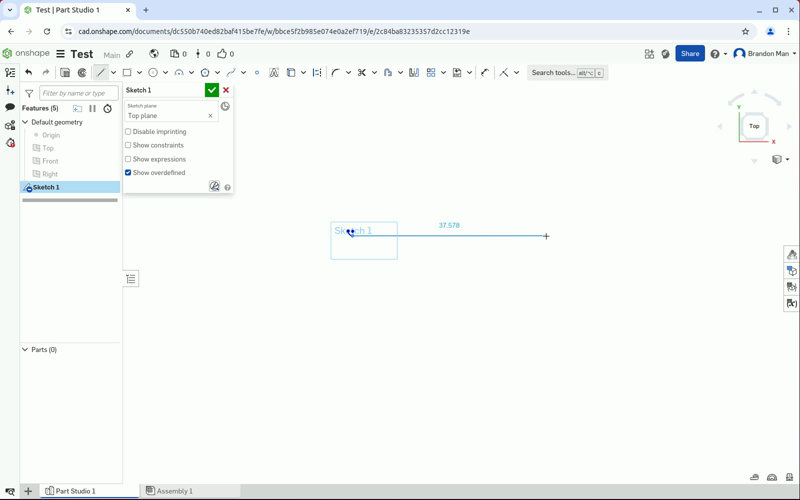
key(esc)
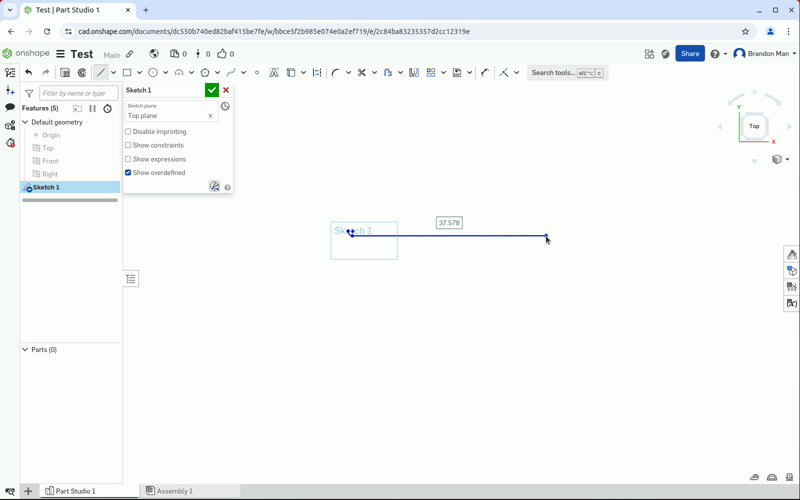
key(a)
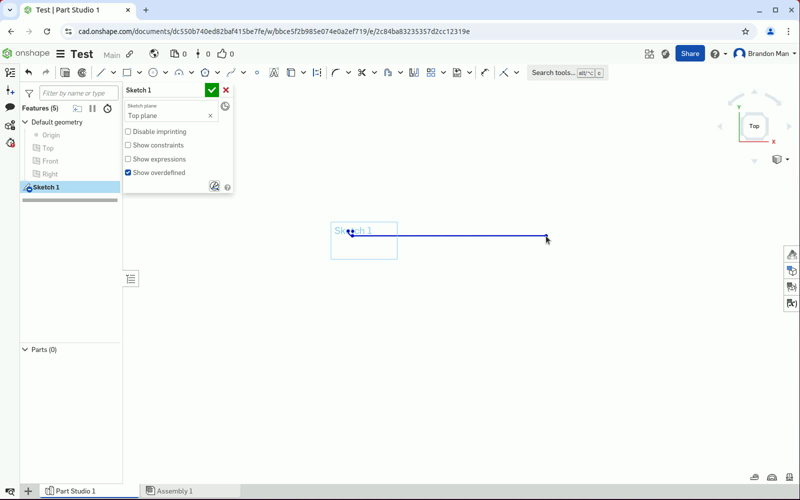
mouse_move(546, 235)
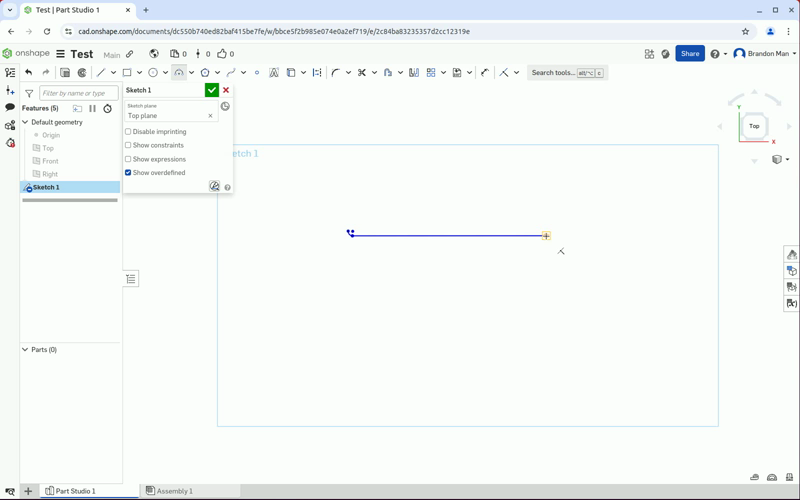
click(546, 235)
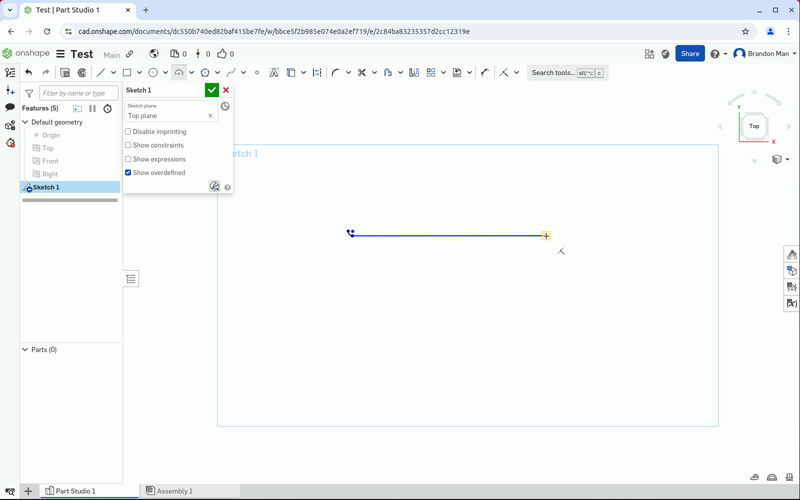
key_down(shift)
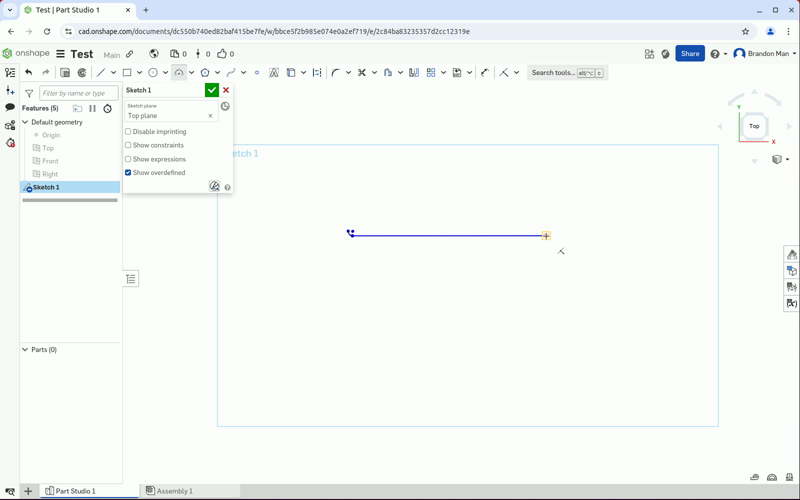
mouse_move(552, 231)
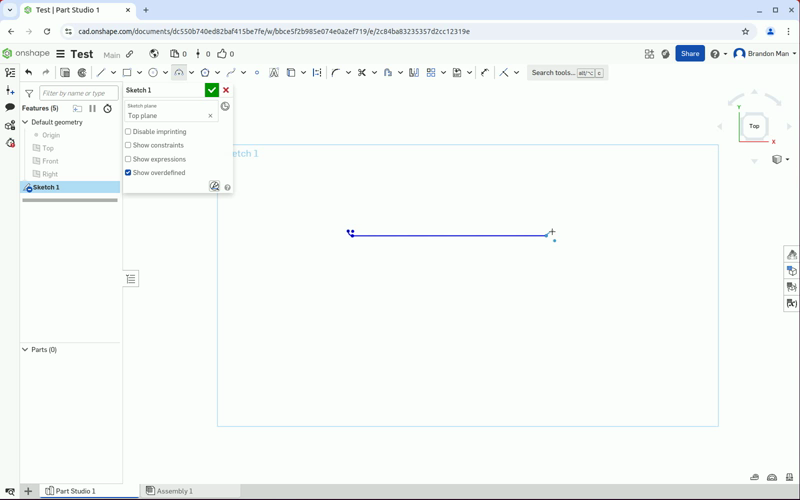
click(552, 231)
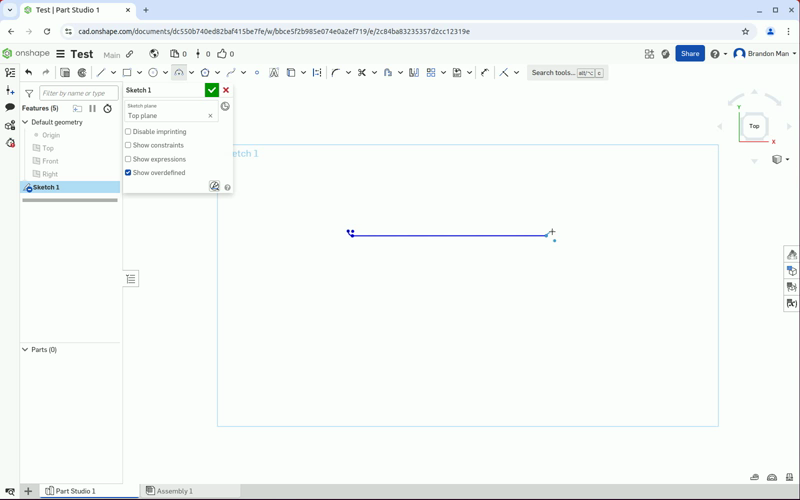
mouse_move(550, 234)
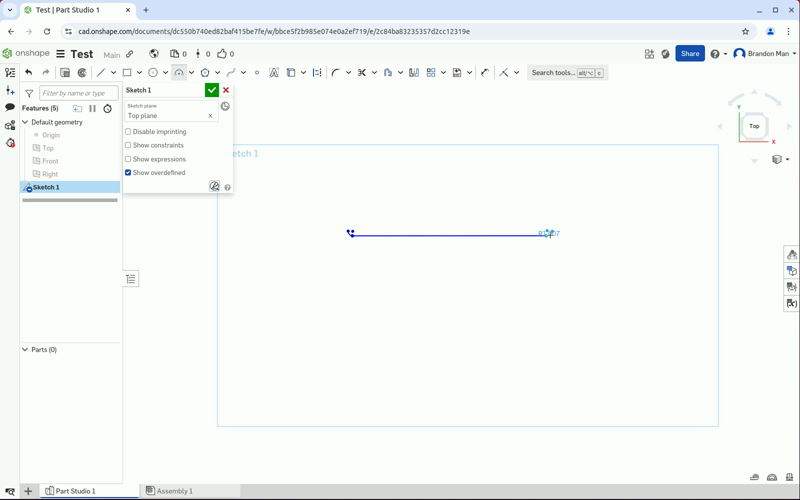
scroll(6)
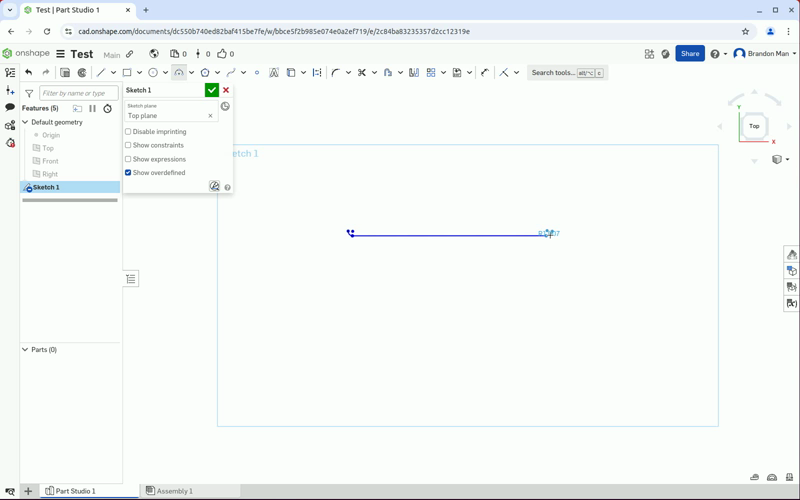
scroll(6)
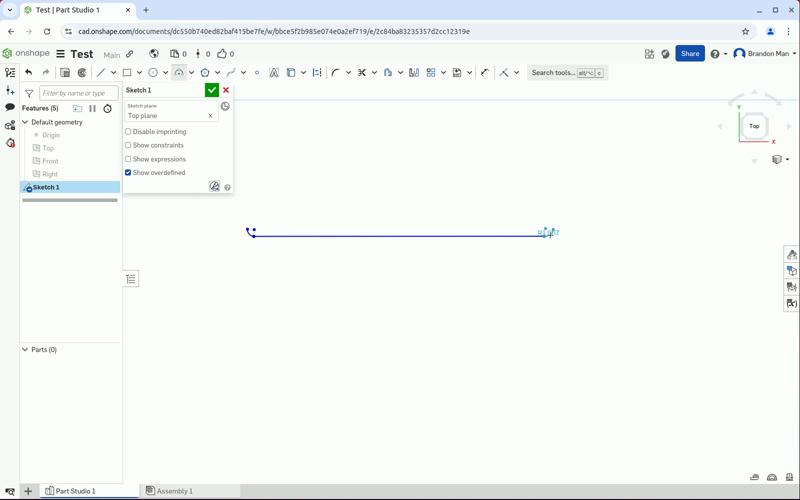
scroll(6)
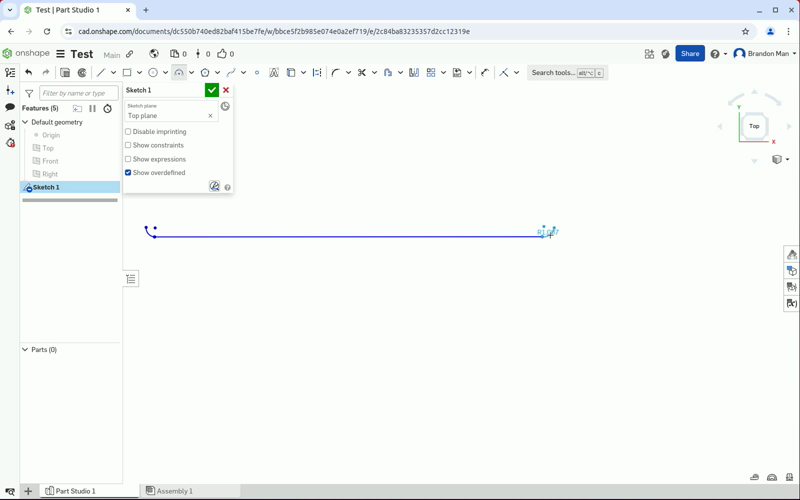
scroll(6)
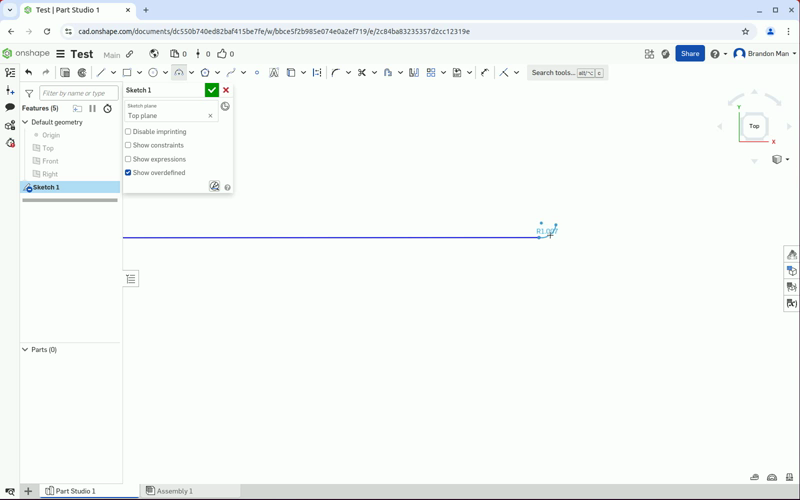
scroll(6)
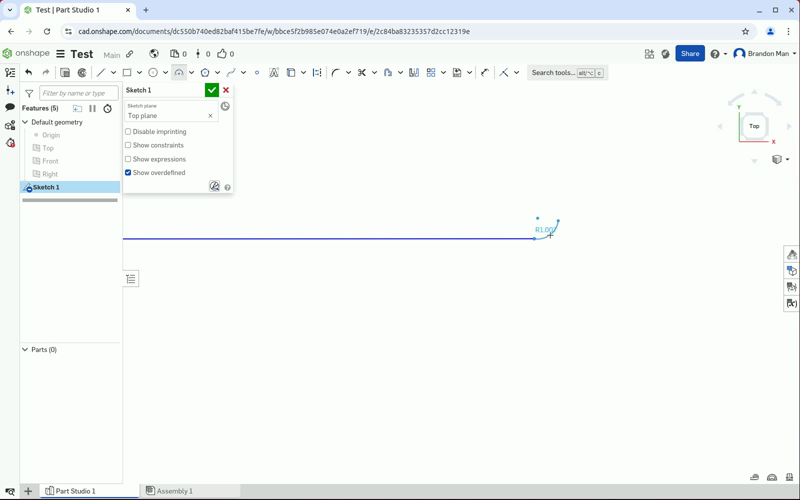
scroll(6)
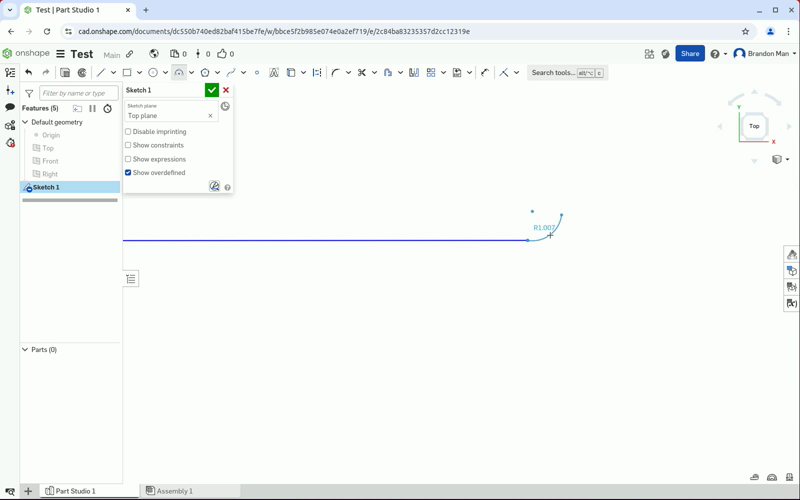
scroll(6)
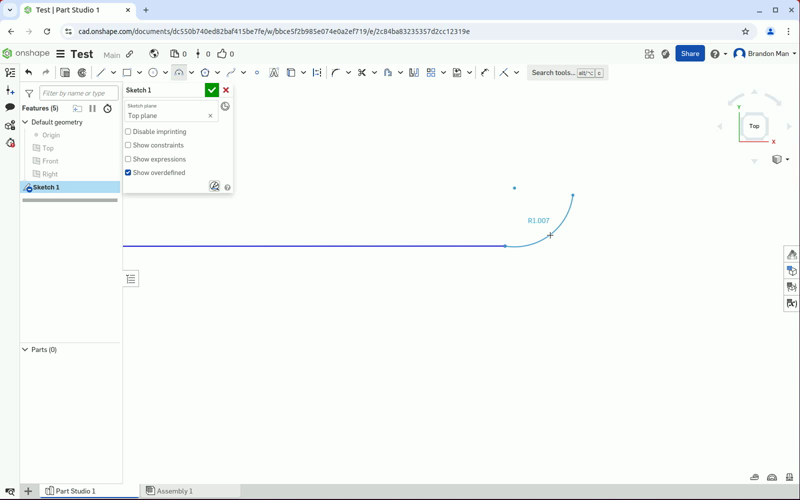
click(550, 234)
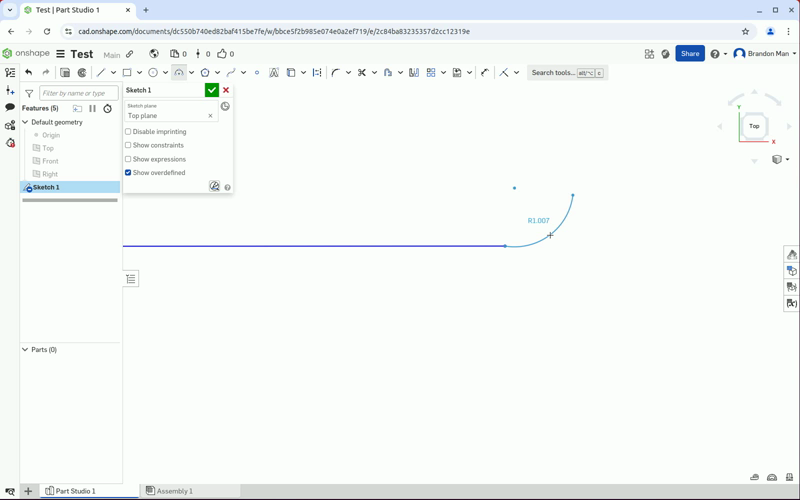
scroll(-6)
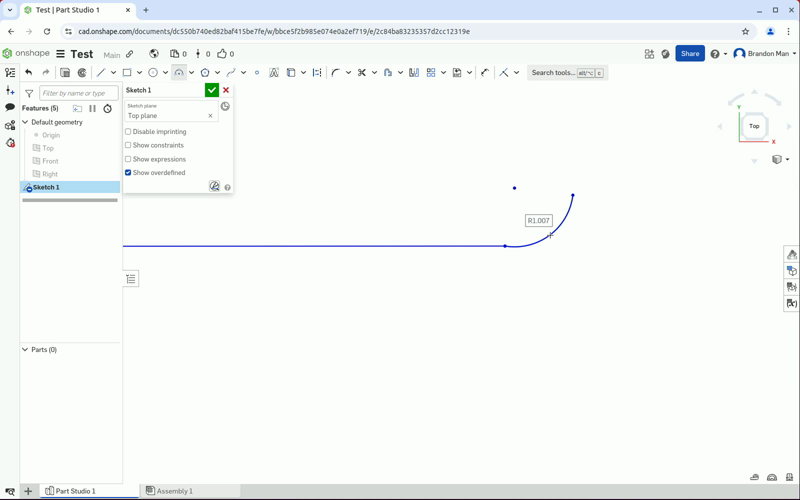
scroll(-6)
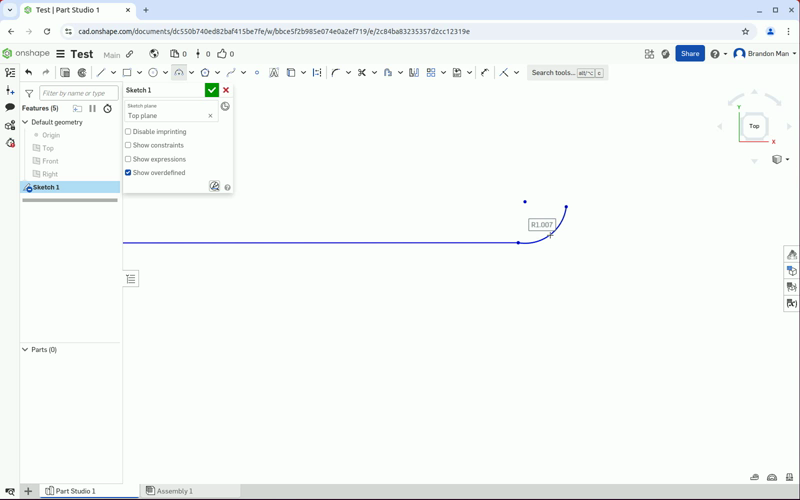
scroll(-6)
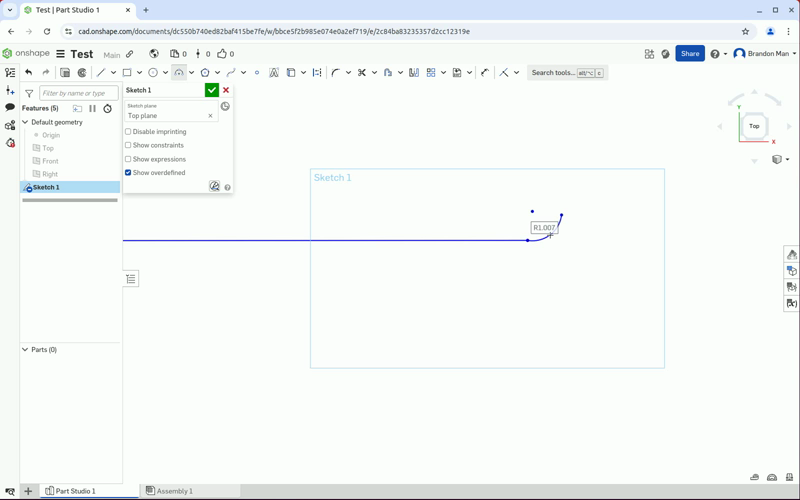
scroll(-6)
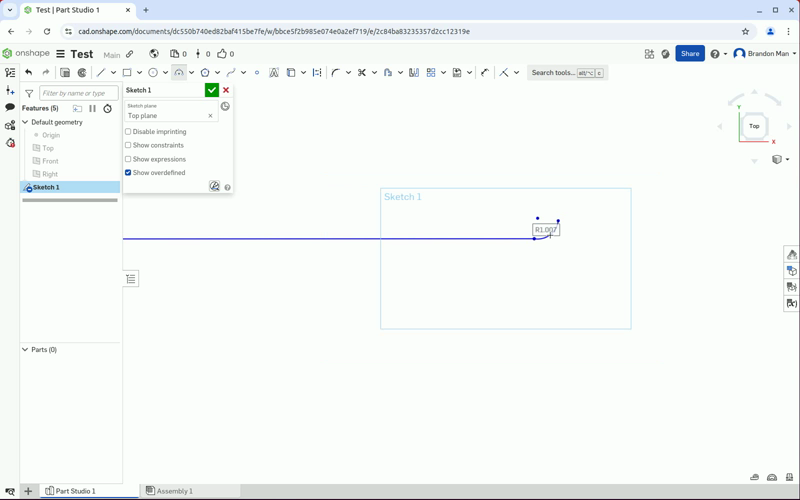
scroll(-6)
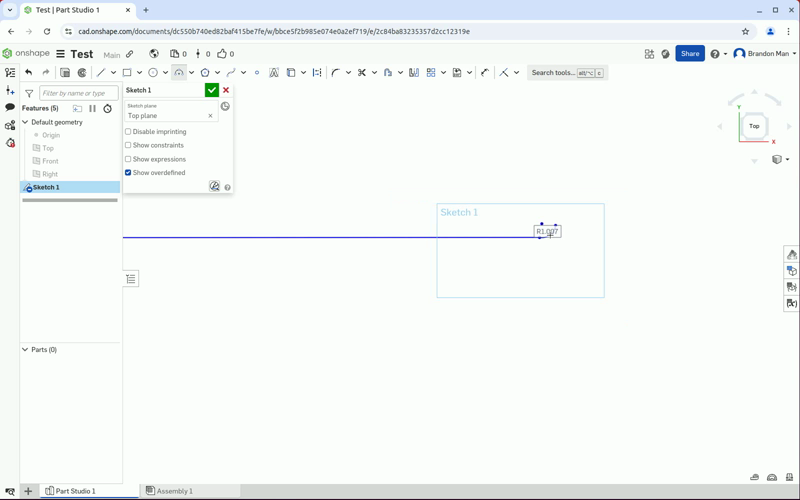
scroll(-6)
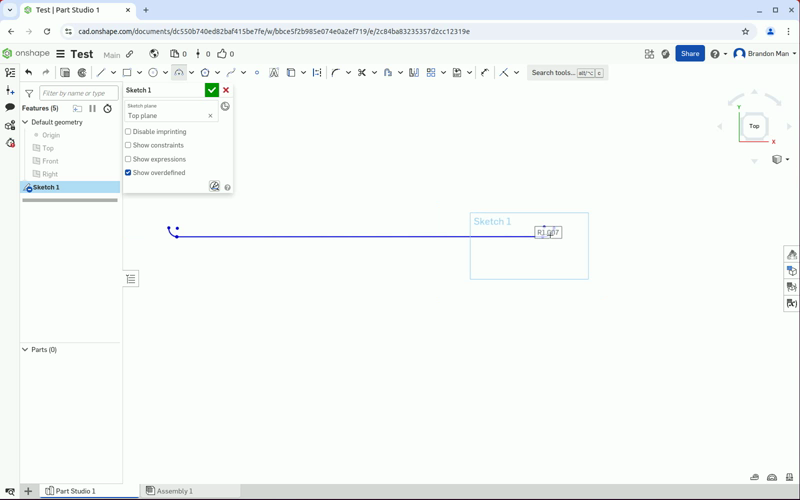
scroll(-6)
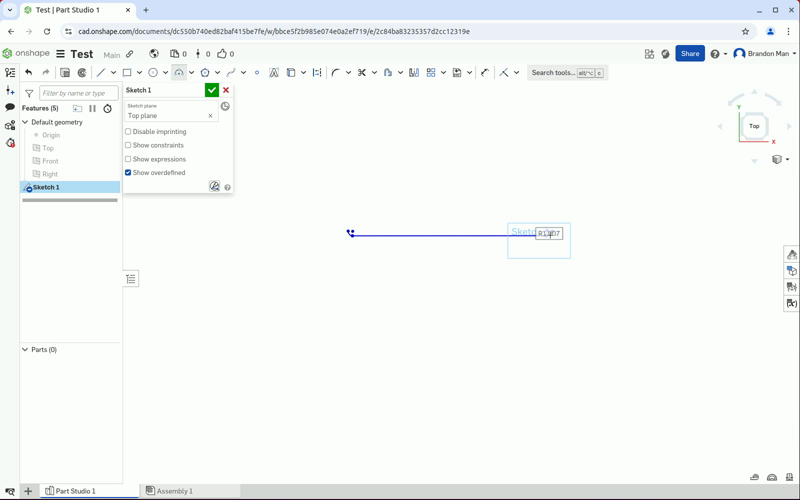
key_up(shift)
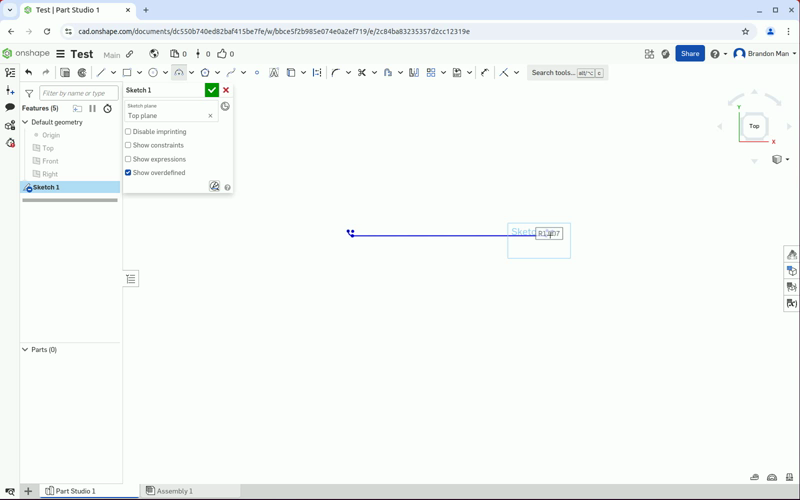
key(esc)
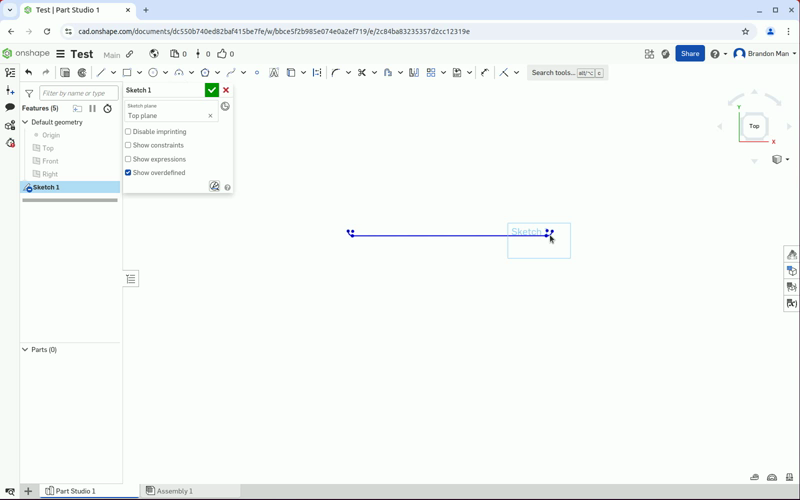
key(l)
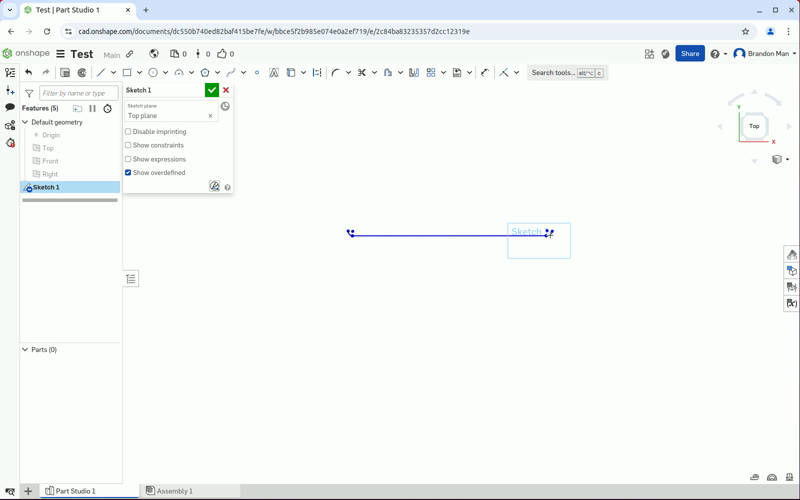
mouse_move(552, 231)
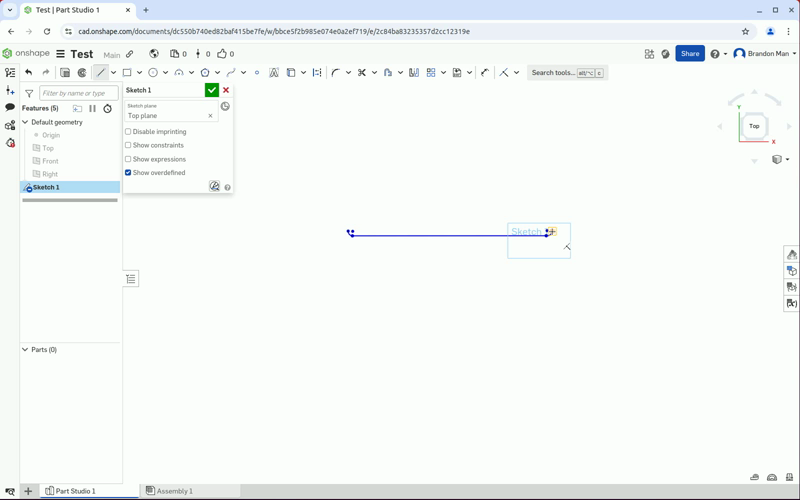
scroll(6)
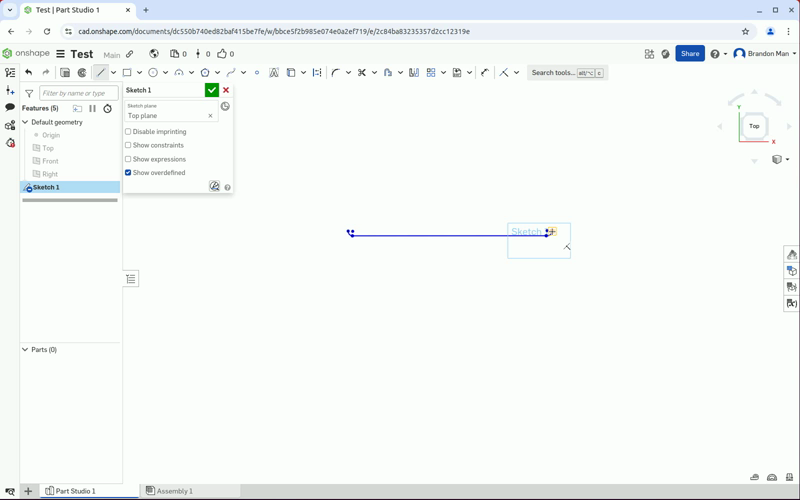
scroll(6)
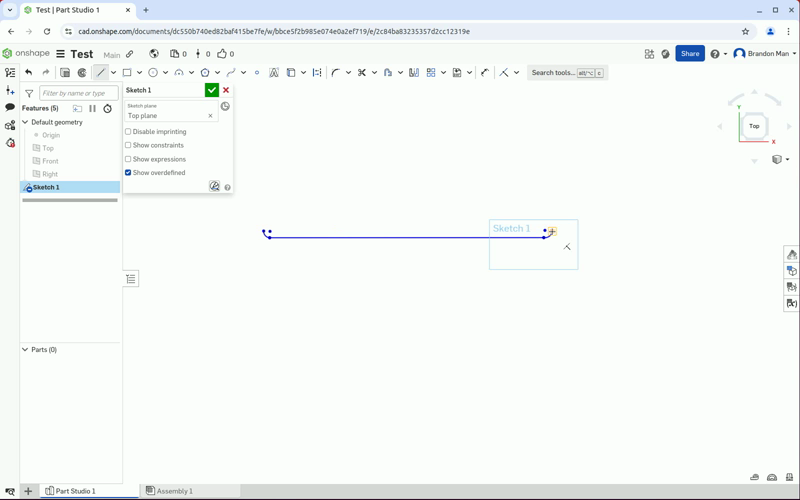
scroll(6)
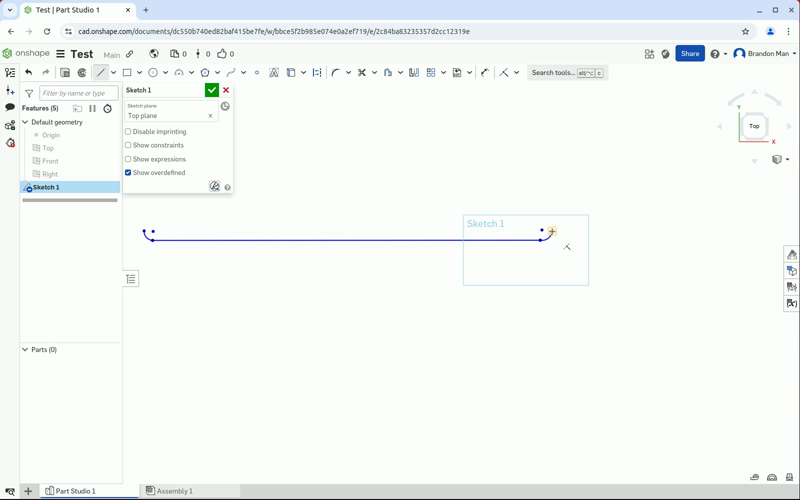
scroll(6)
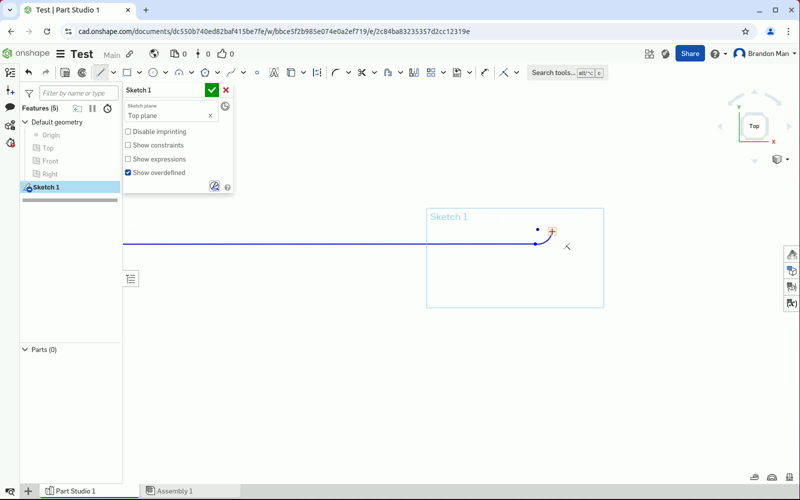
scroll(6)
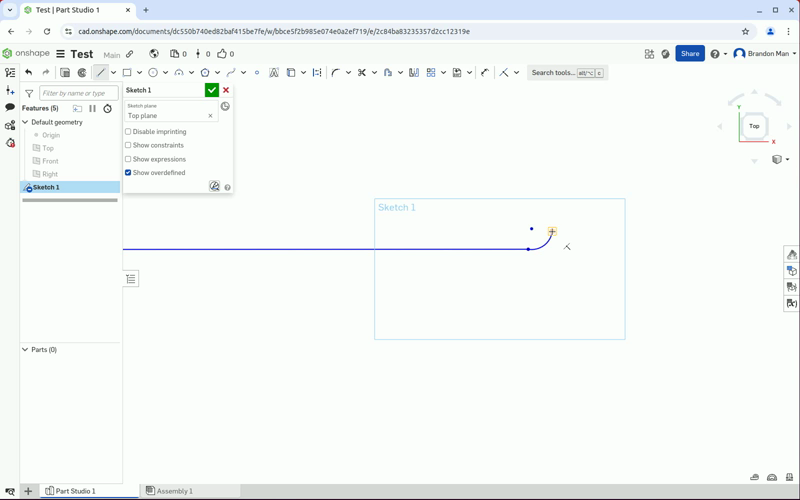
scroll(6)
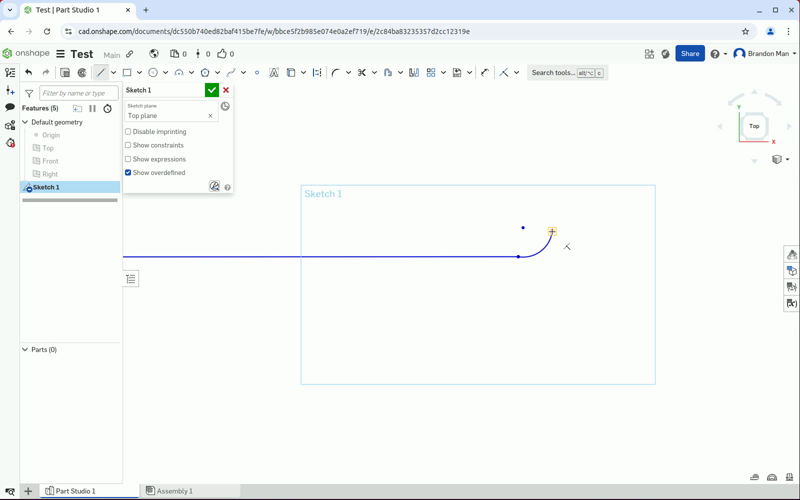
scroll(6)
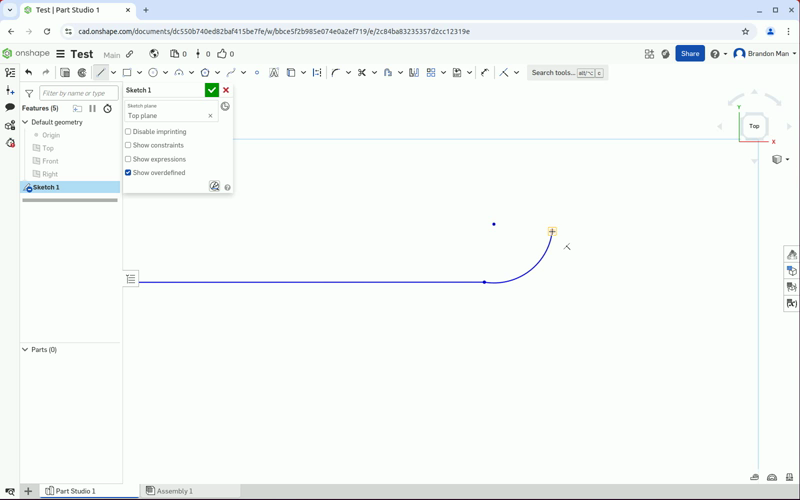
click(552, 231)
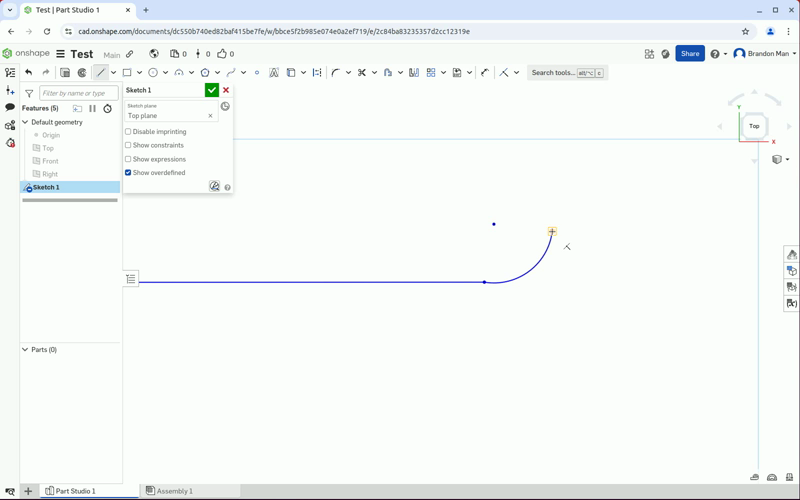
scroll(-6)
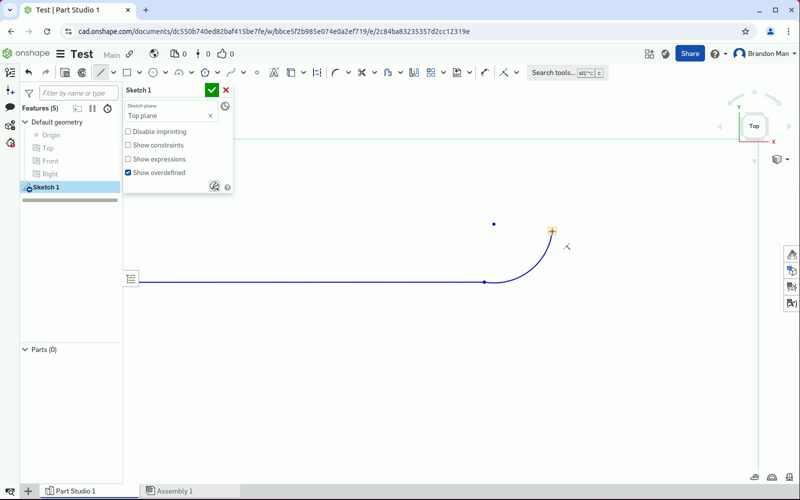
scroll(-6)
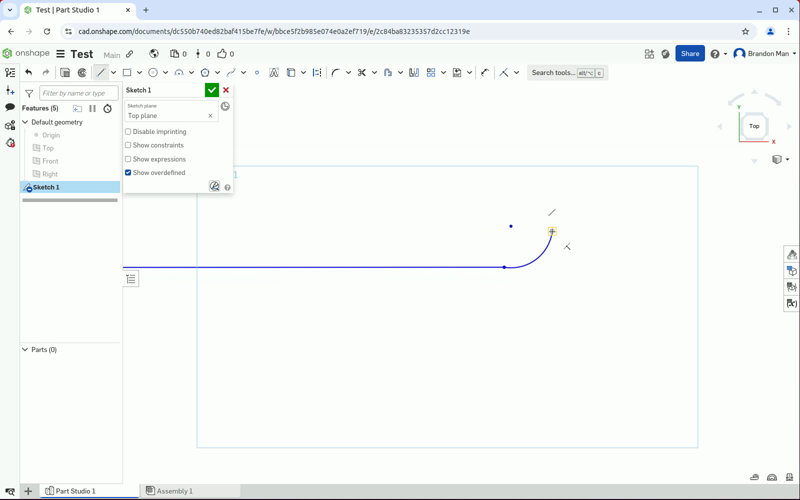
scroll(-6)
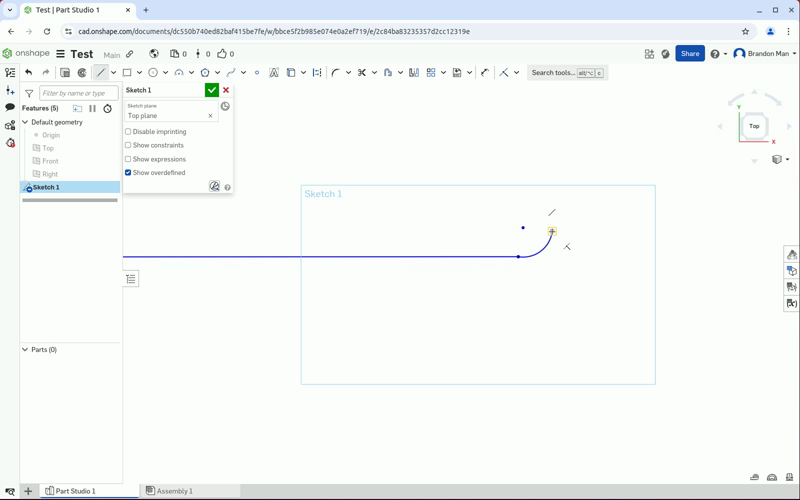
scroll(-6)
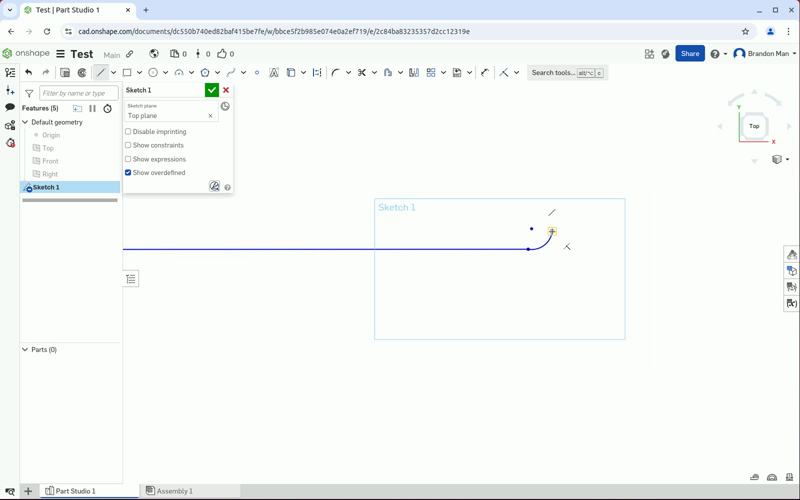
scroll(-6)
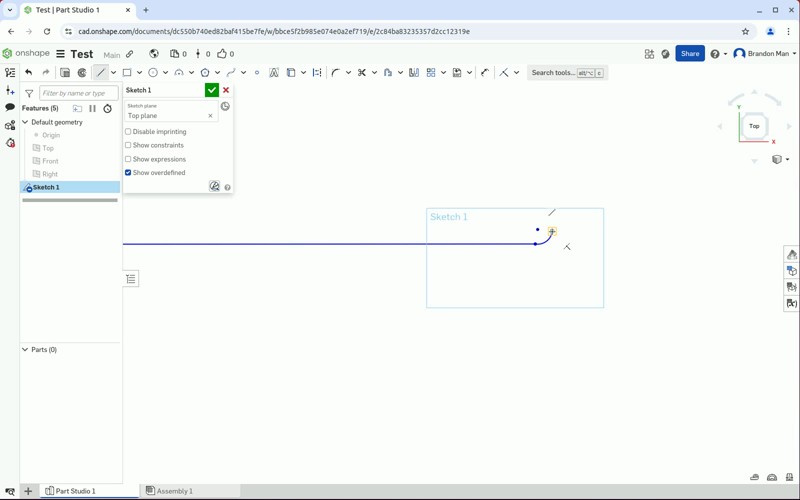
scroll(-6)
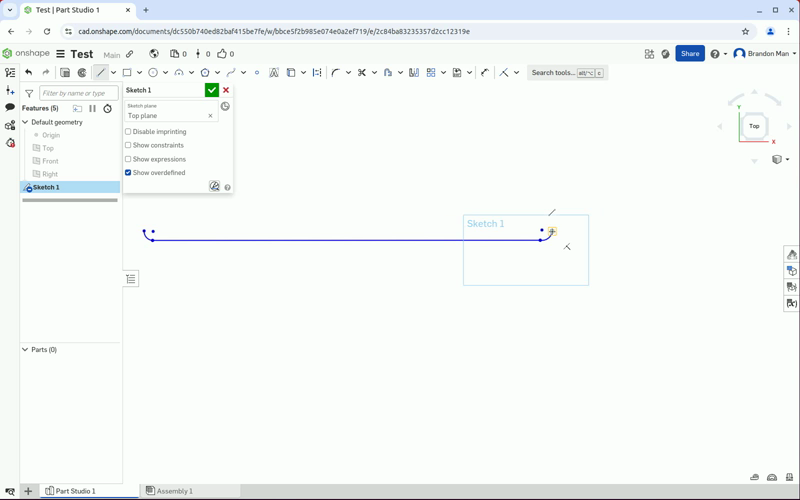
scroll(-6)
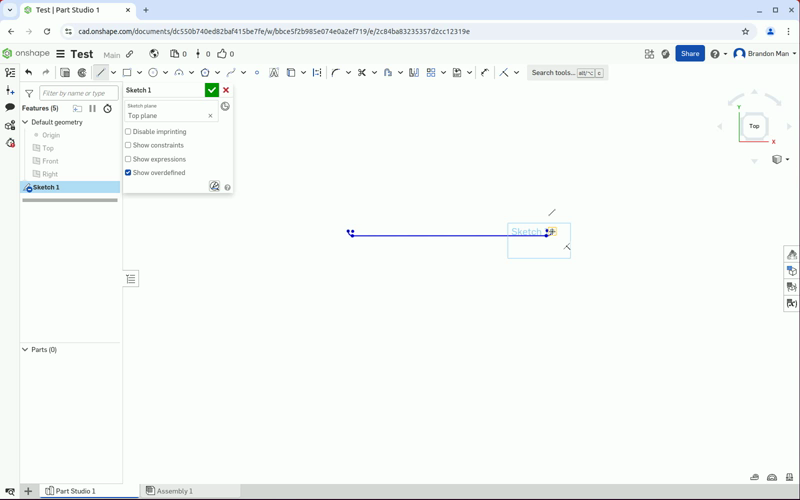
key_down(shift)
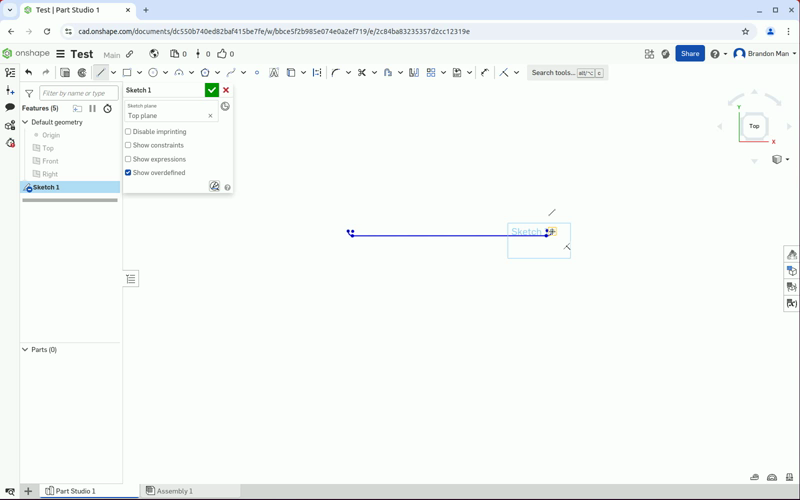
mouse_move(582, 231)
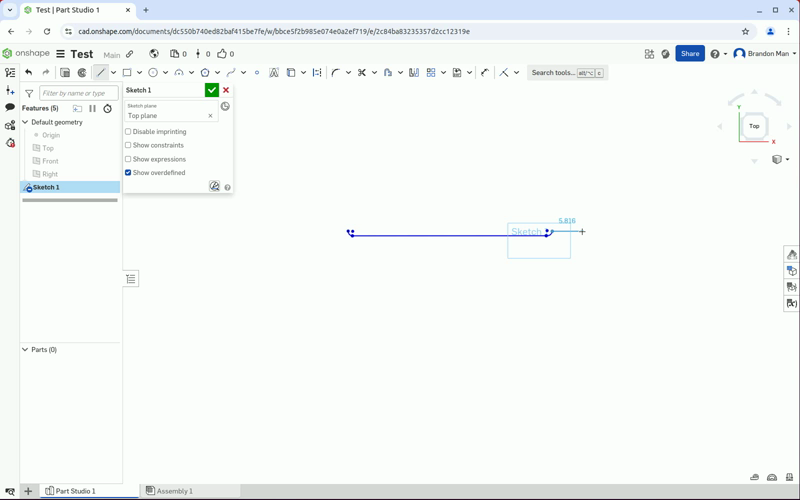
mouse_move(552, 205)
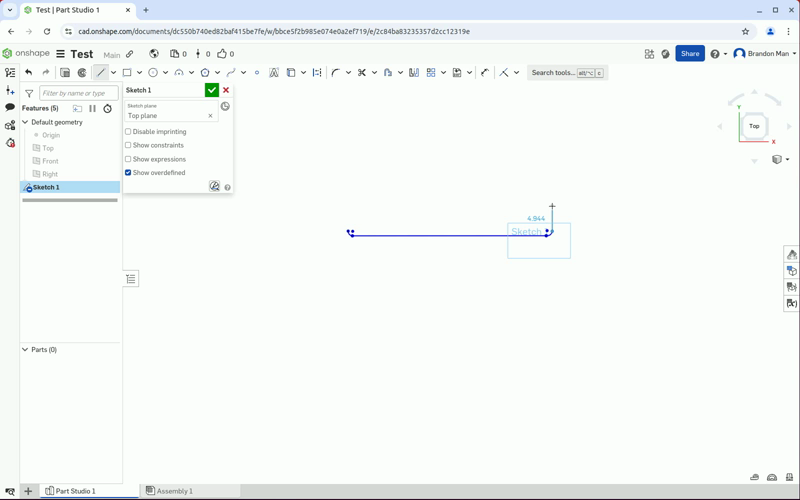
click(552, 205)
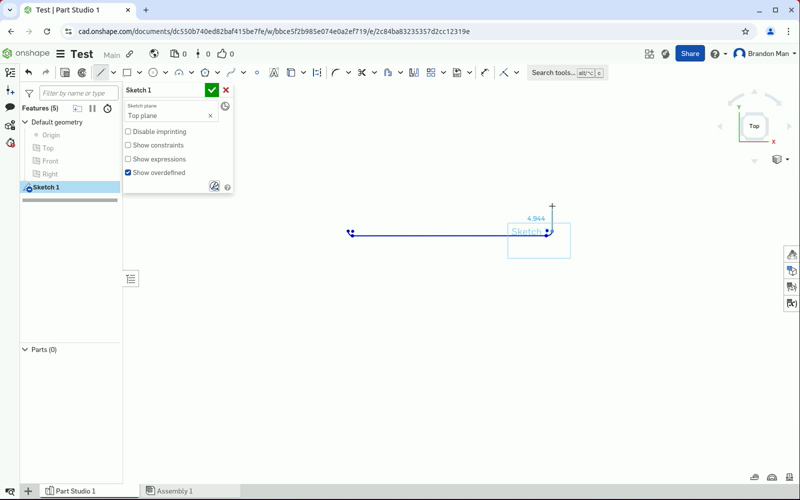
key_up(shift)
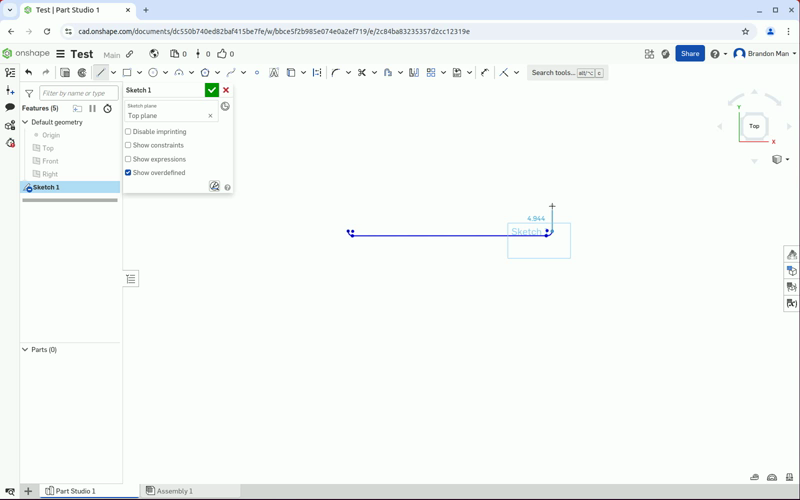
key(esc)
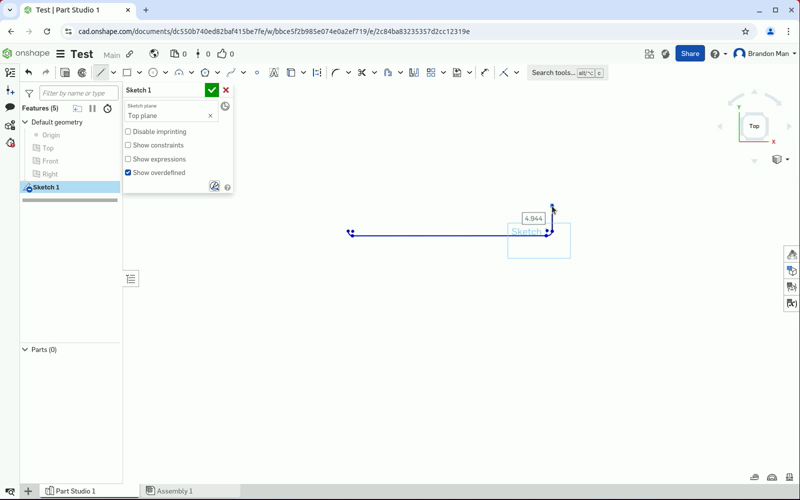
key(a)
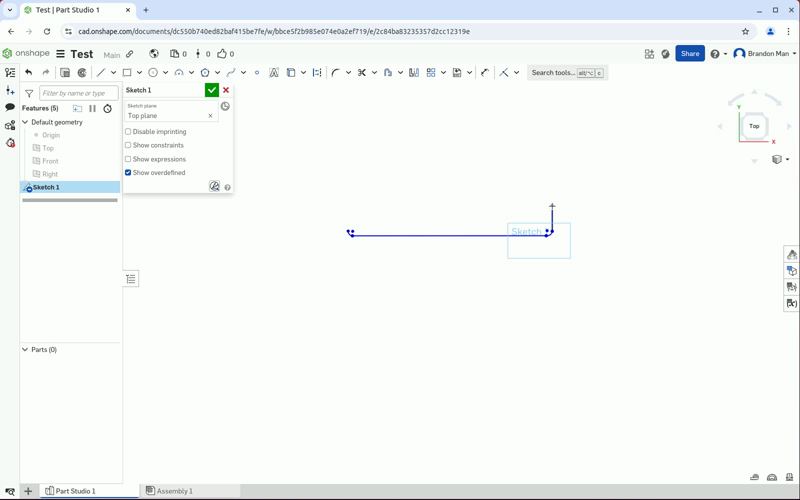
mouse_move(552, 205)
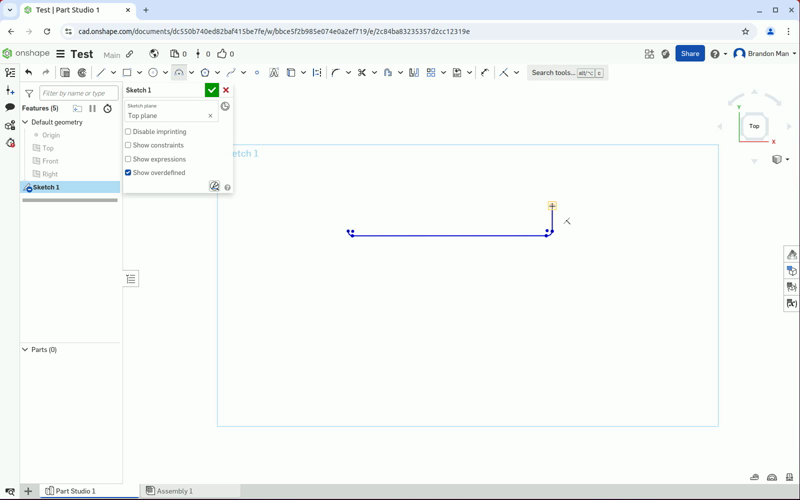
click(552, 205)
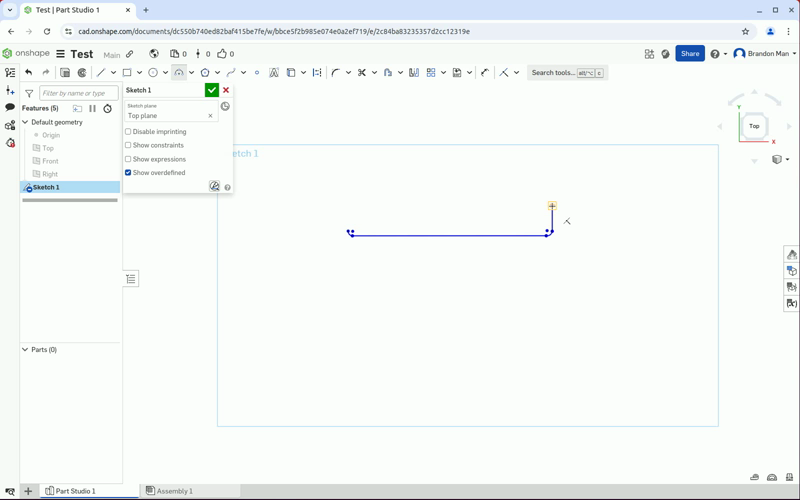
key_down(shift)
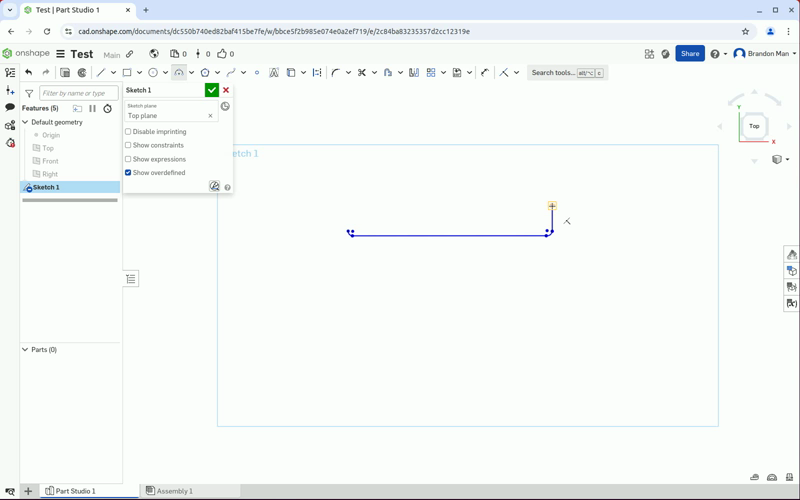
mouse_move(546, 199)
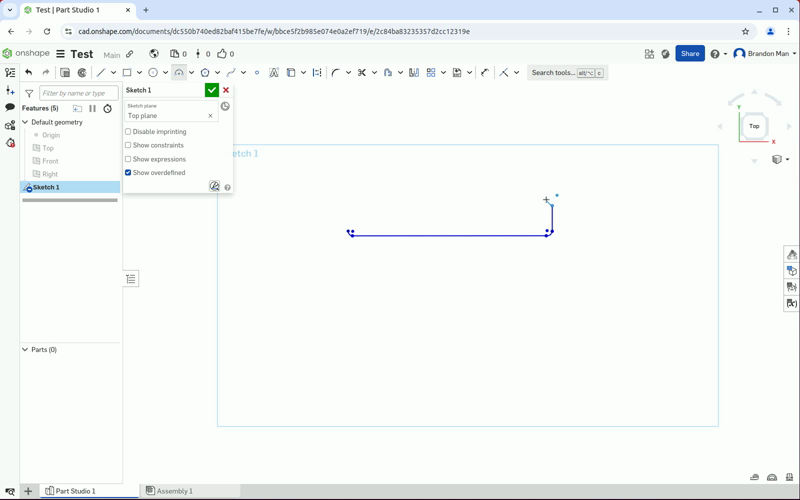
click(546, 199)
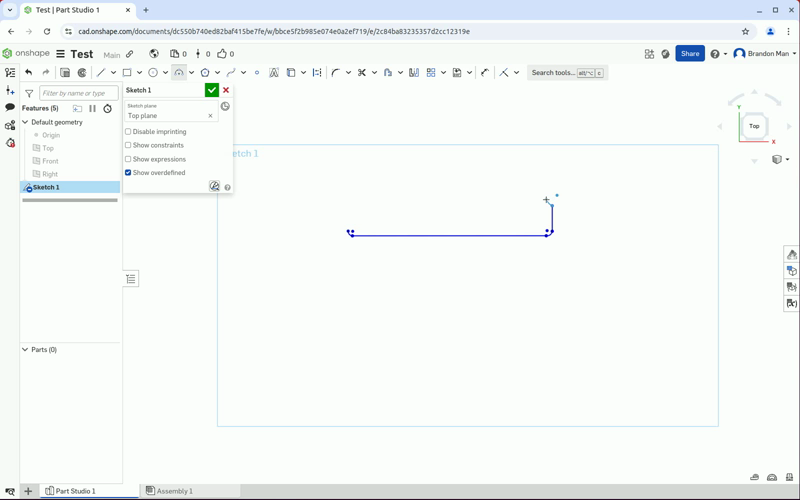
mouse_move(550, 201)
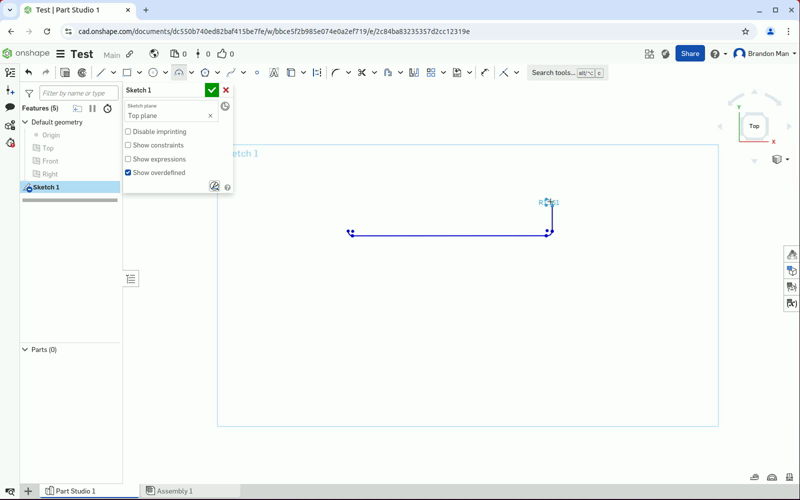
click(550, 201)
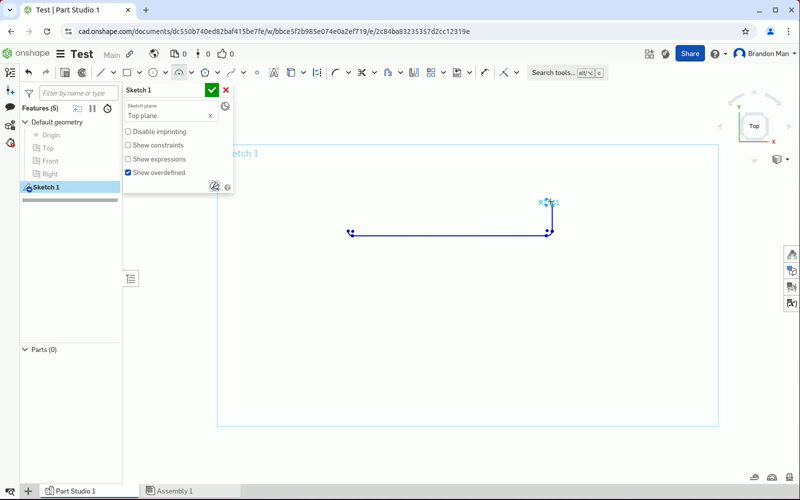
key_up(shift)
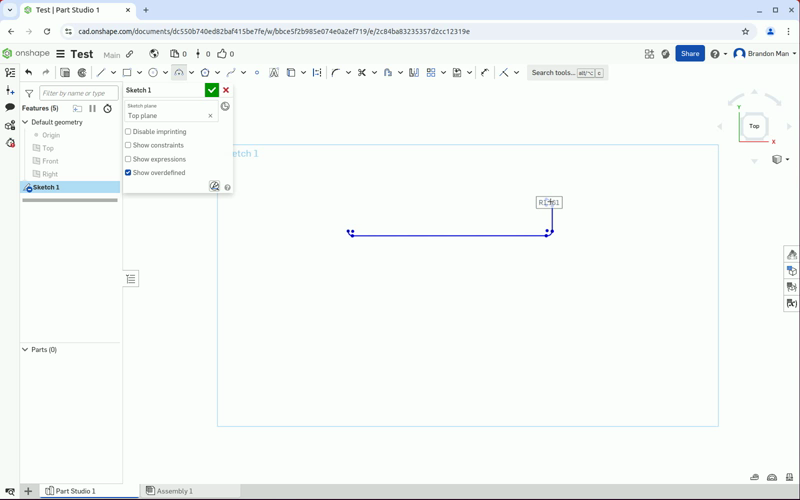
key(esc)
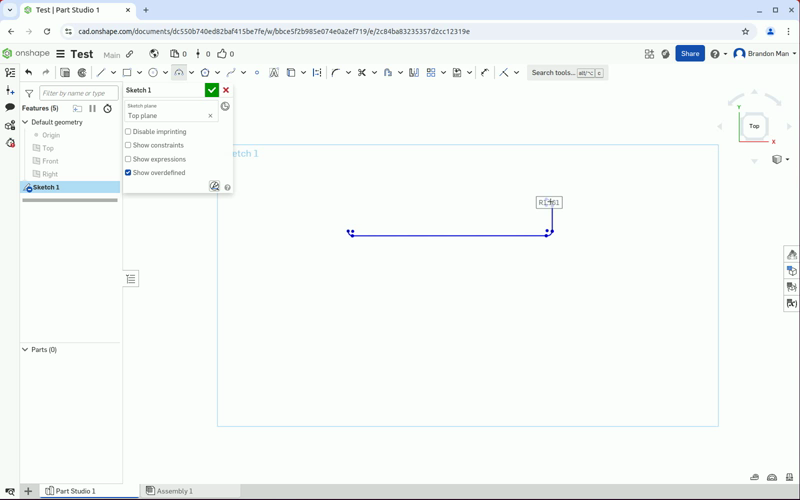
key(l)
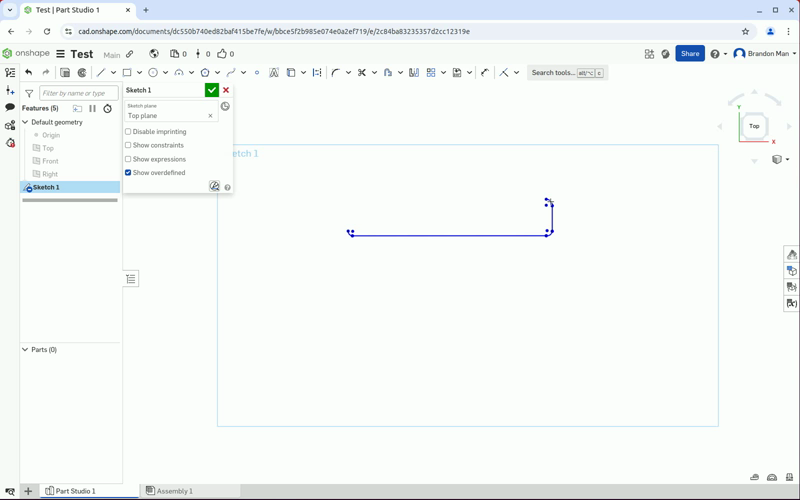
mouse_move(546, 199)
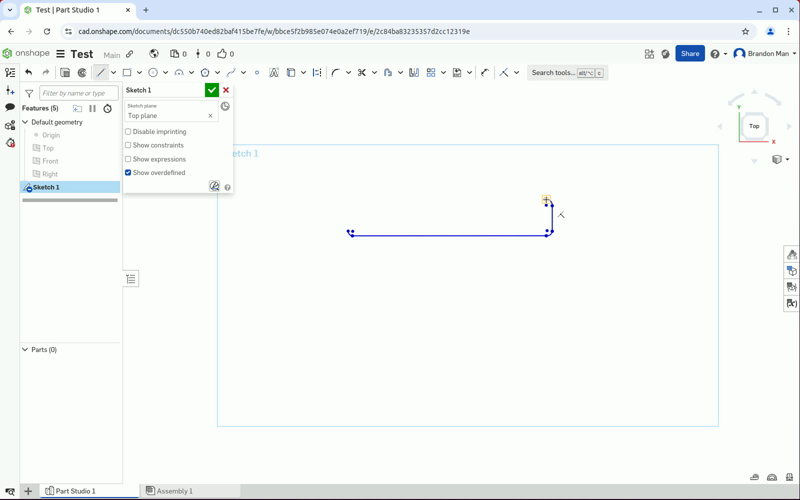
click(546, 199)
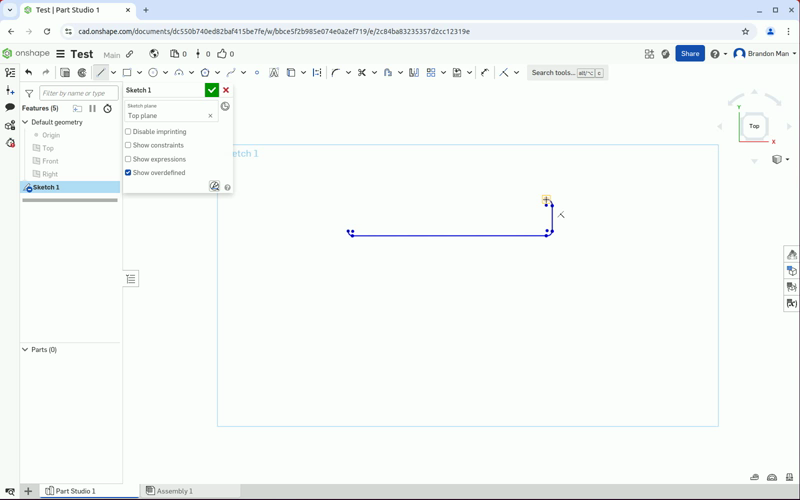
key_down(shift)
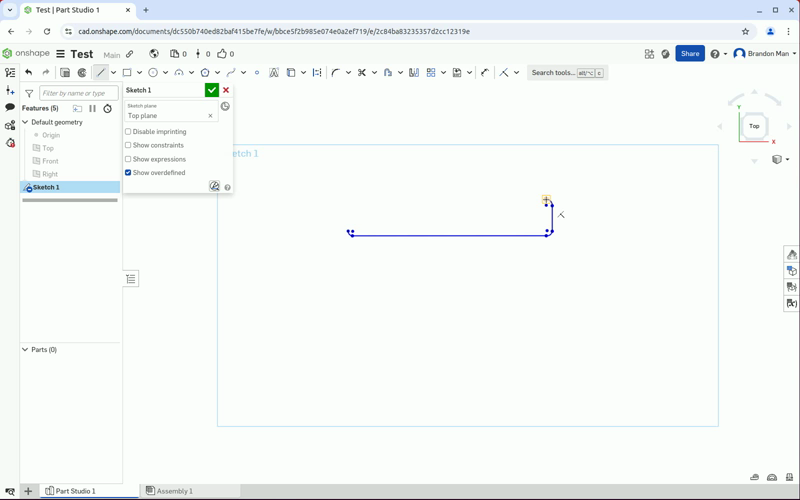
mouse_move(352, 199)
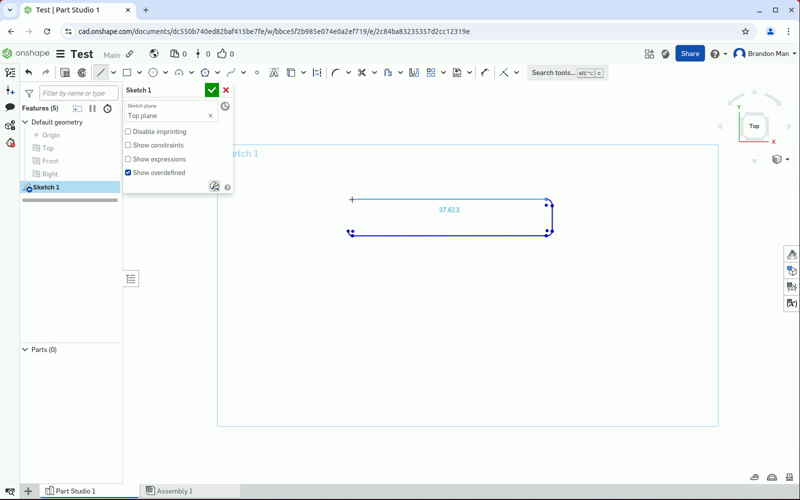
click(352, 199)
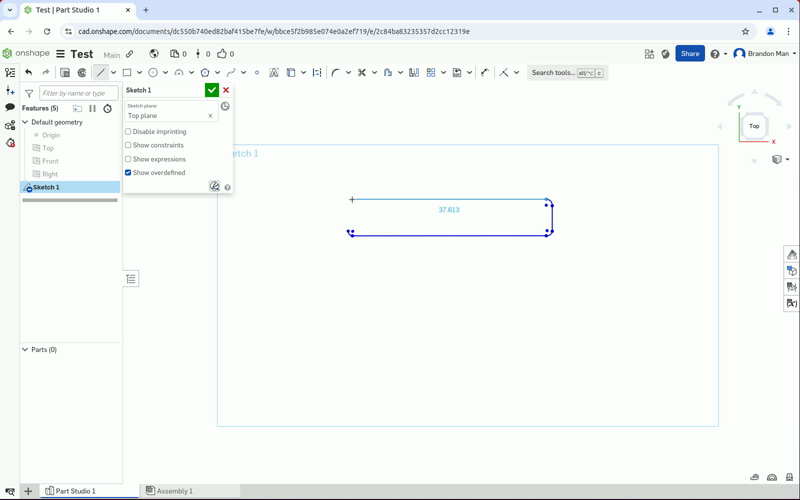
key_up(shift)
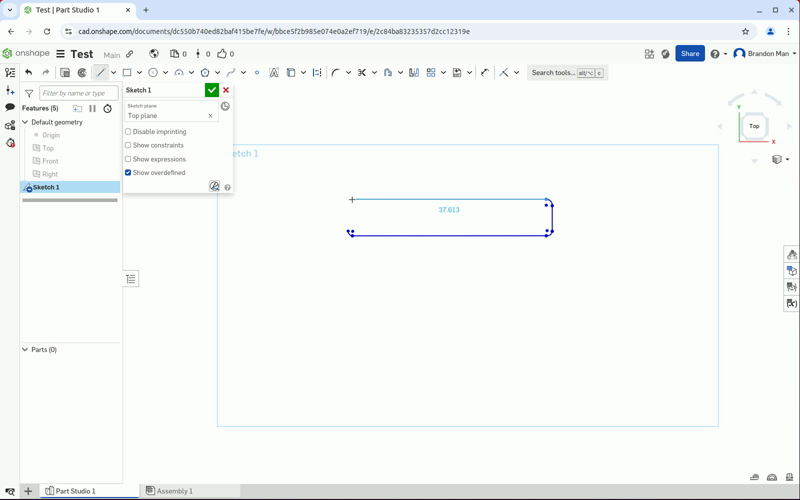
key(esc)
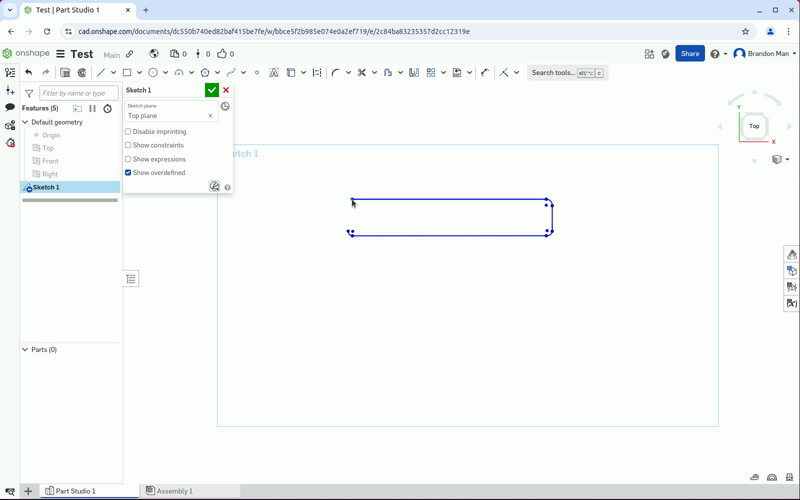
key(a)
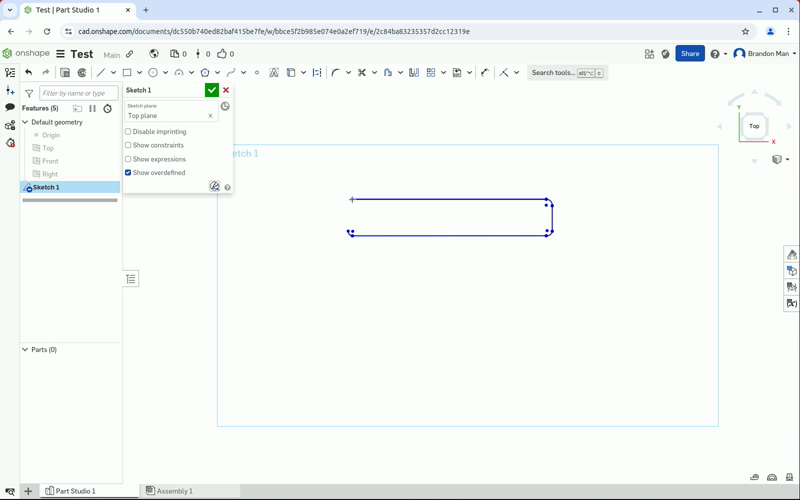
mouse_move(352, 199)
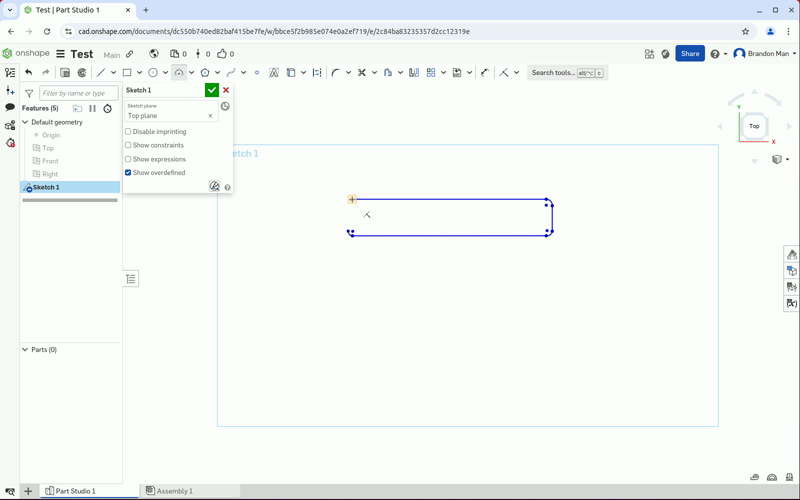
click(352, 199)
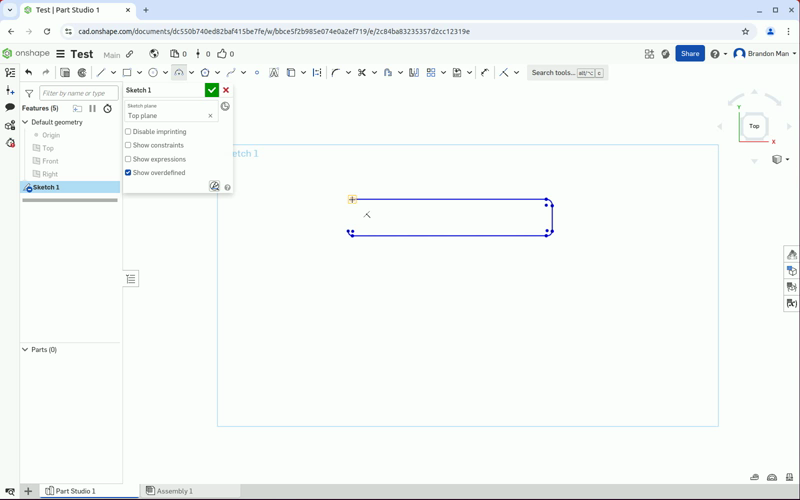
key_down(shift)
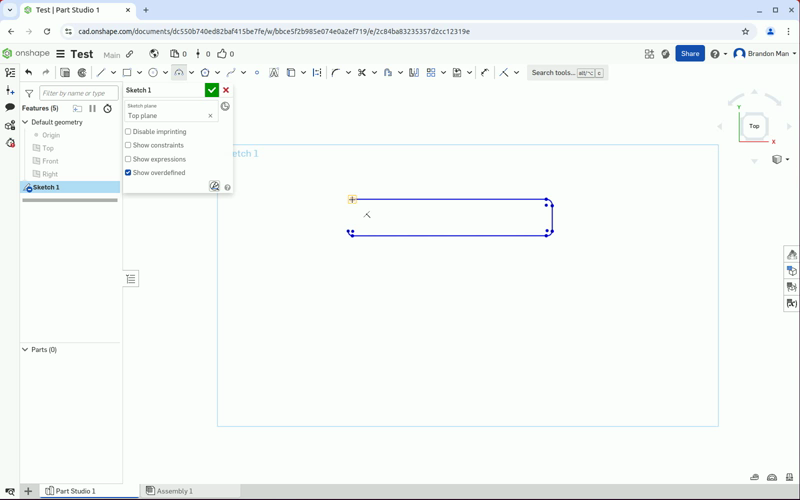
mouse_move(348, 205)
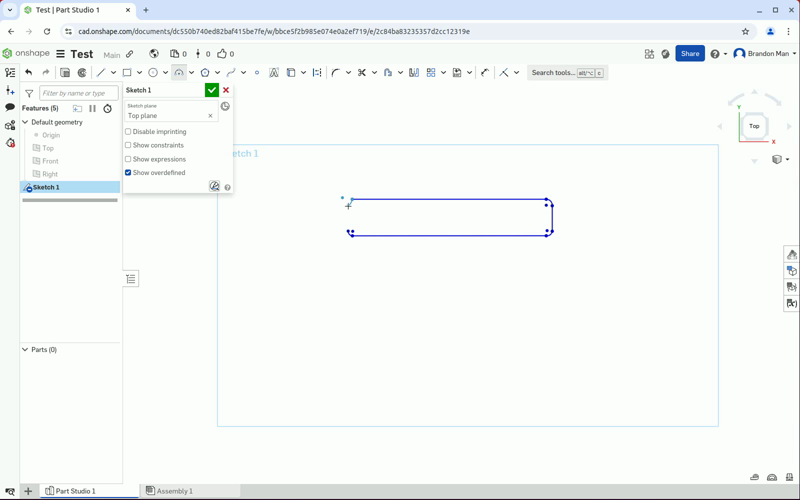
click(348, 205)
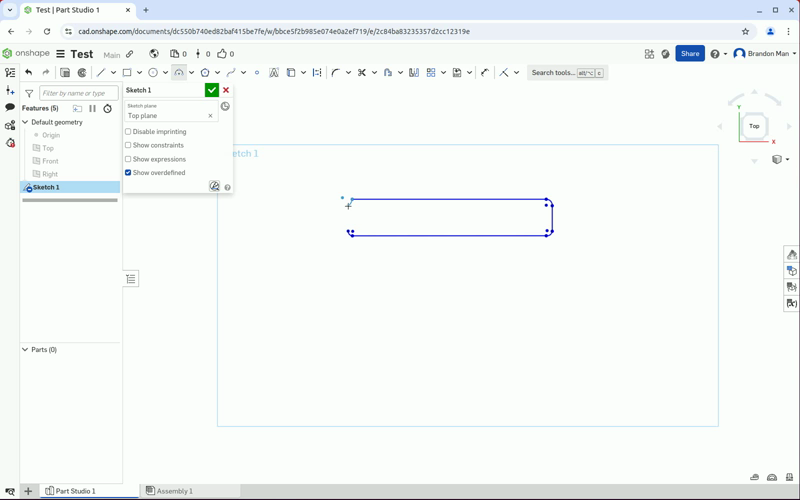
mouse_move(349, 201)
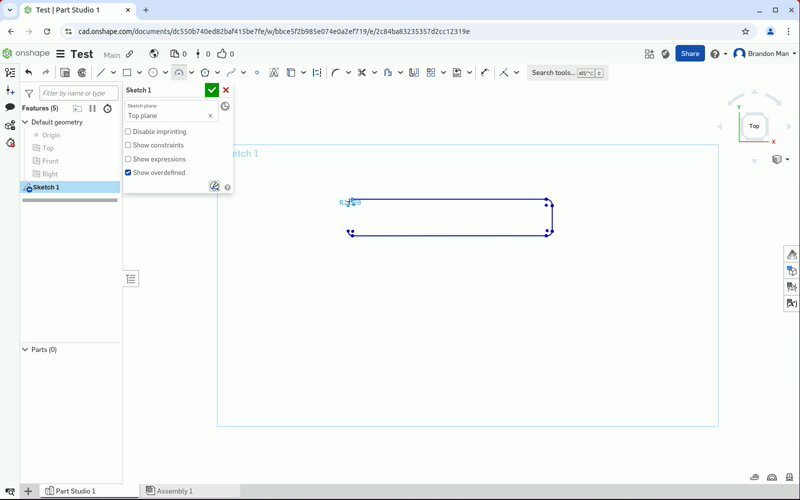
scroll(6)
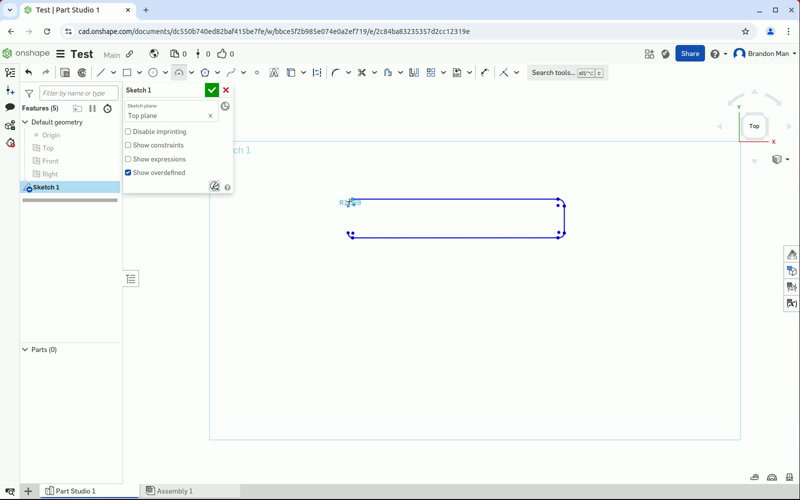
scroll(6)
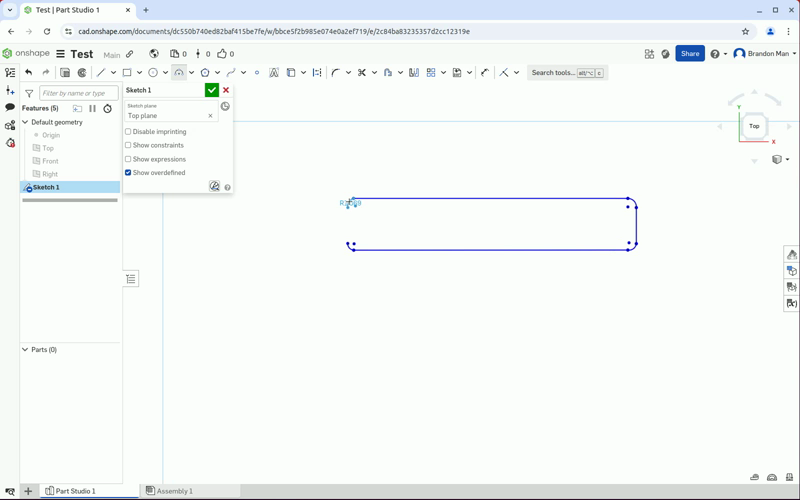
scroll(6)
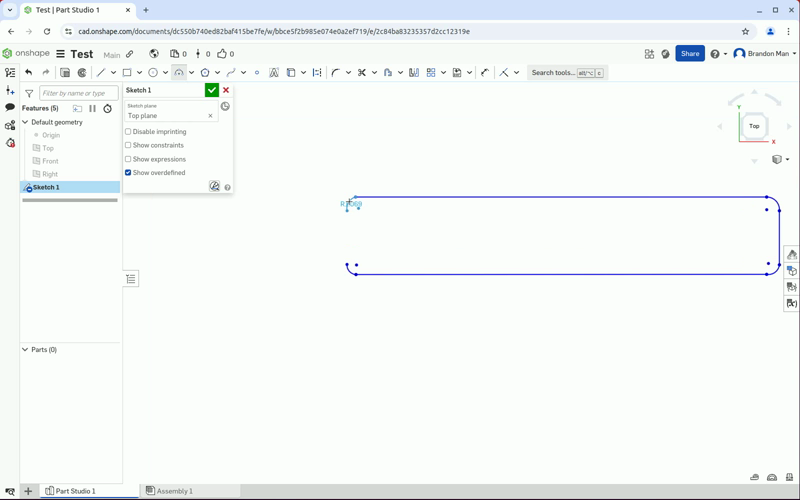
scroll(6)
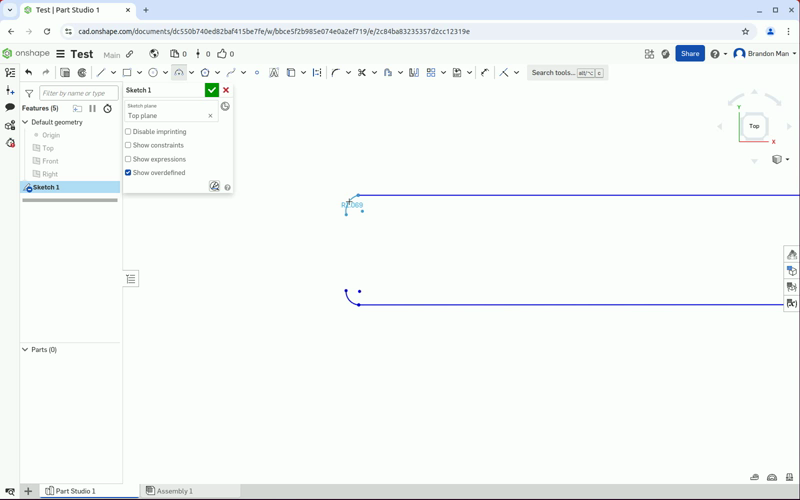
scroll(6)
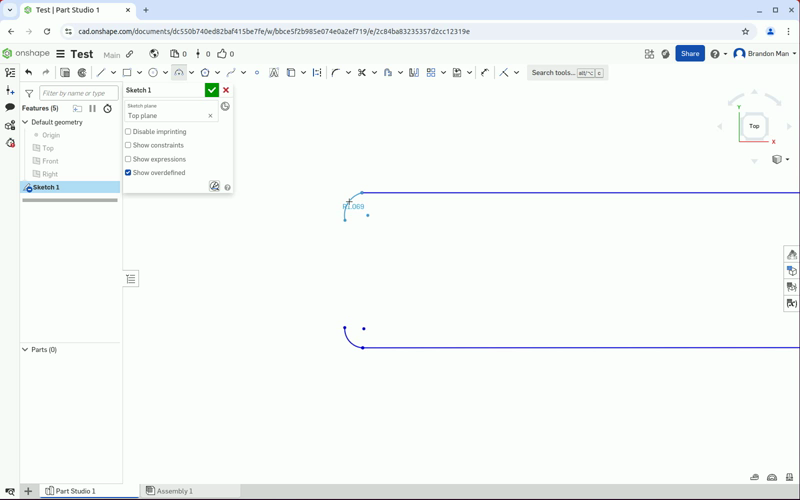
scroll(6)
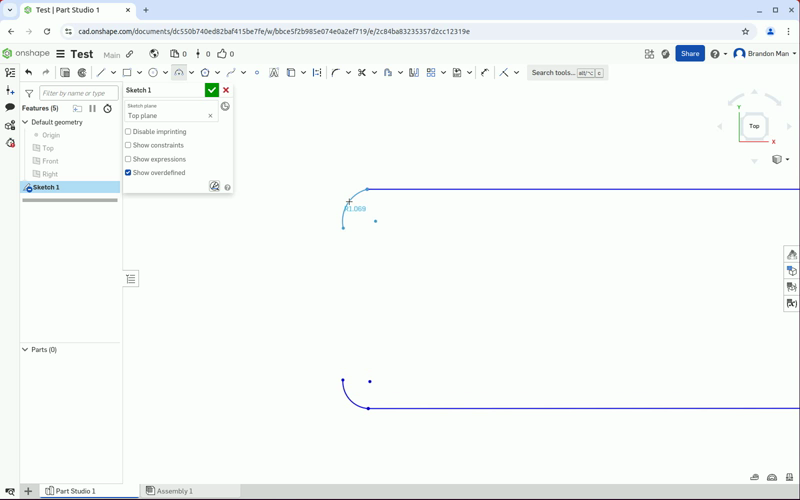
scroll(6)
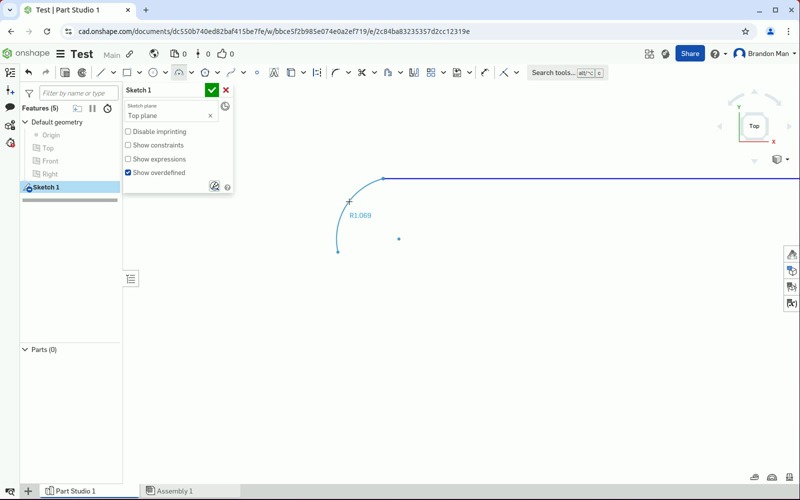
click(349, 201)
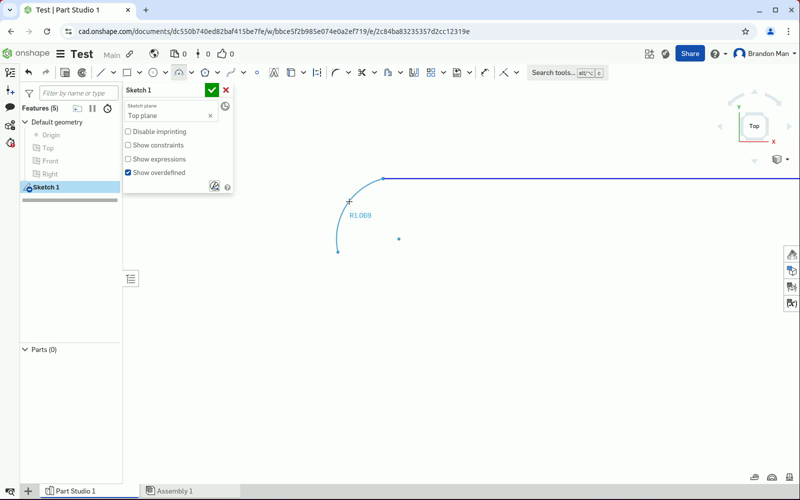
scroll(-6)
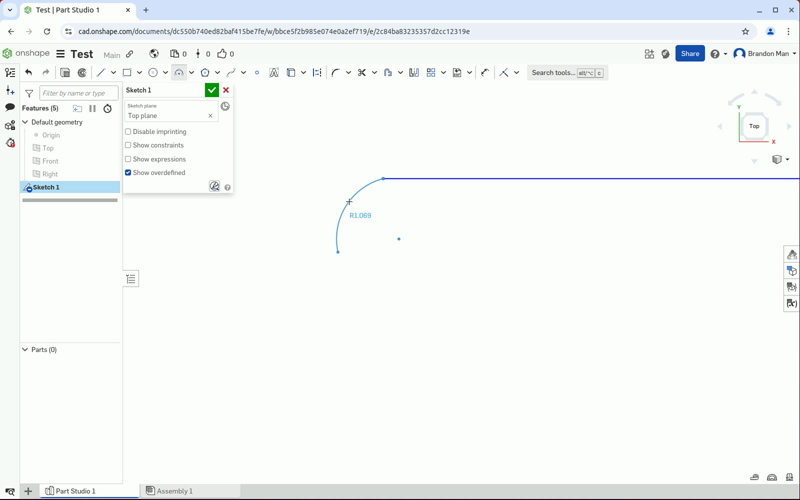
scroll(-6)
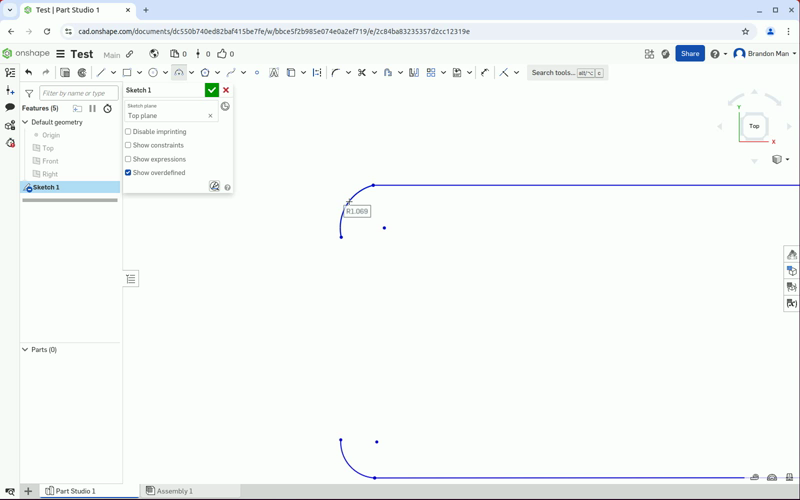
scroll(-6)
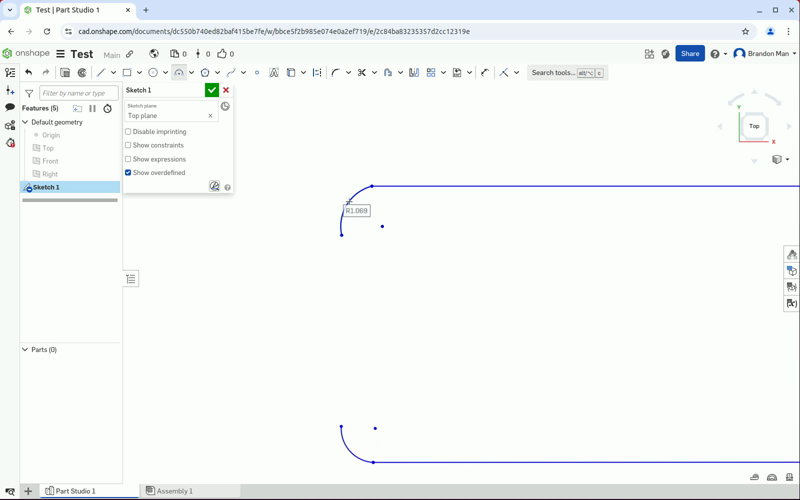
scroll(-6)
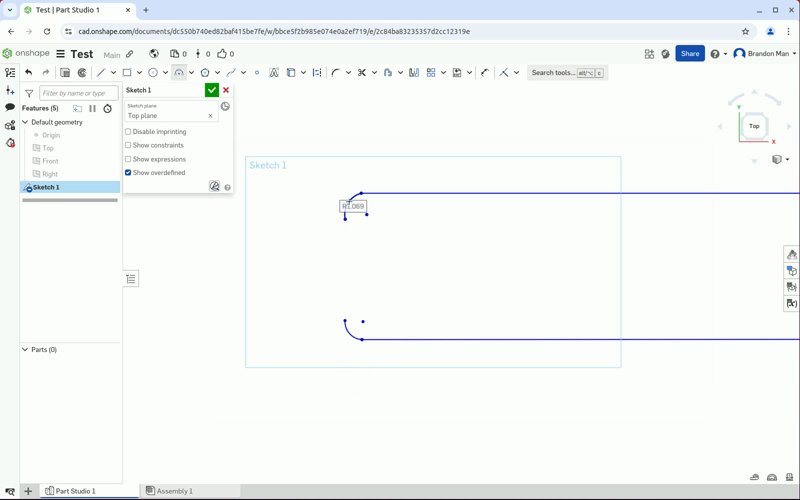
scroll(-6)
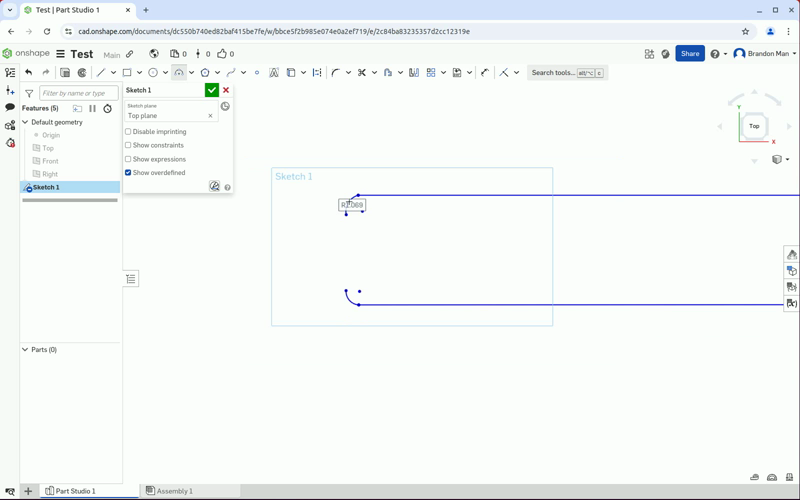
scroll(-6)
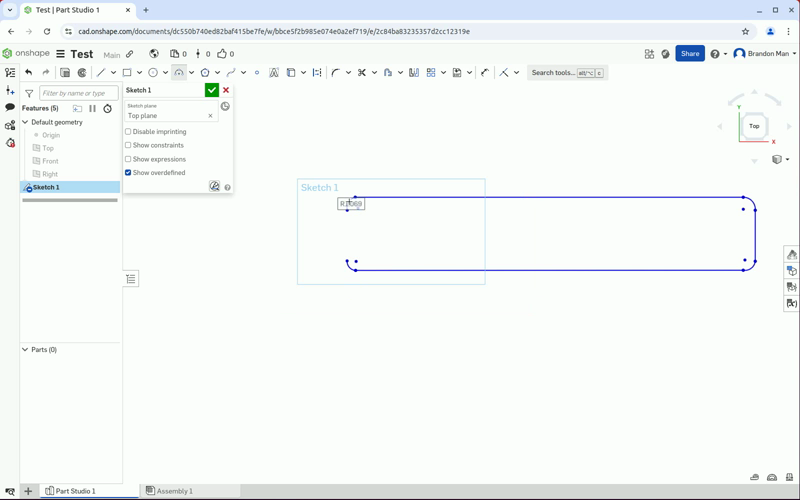
scroll(-6)
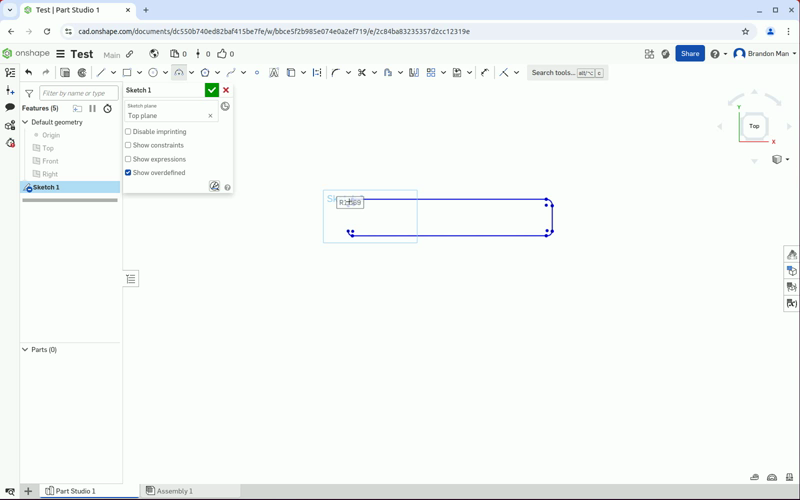
key_up(shift)
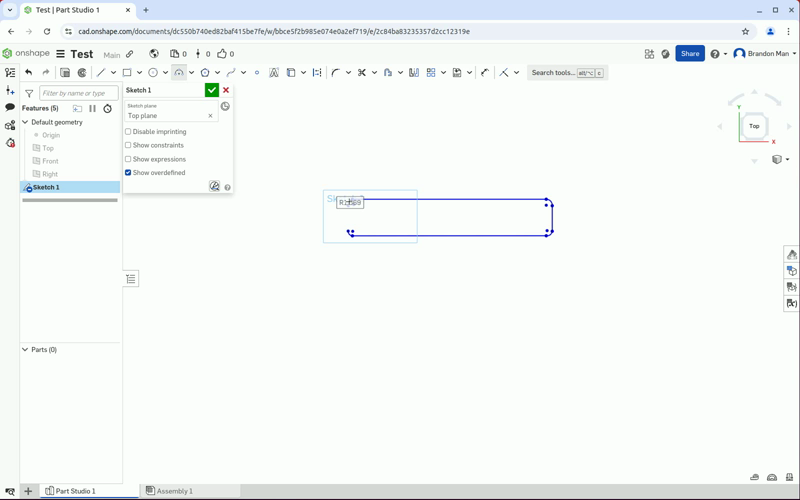
key(esc)
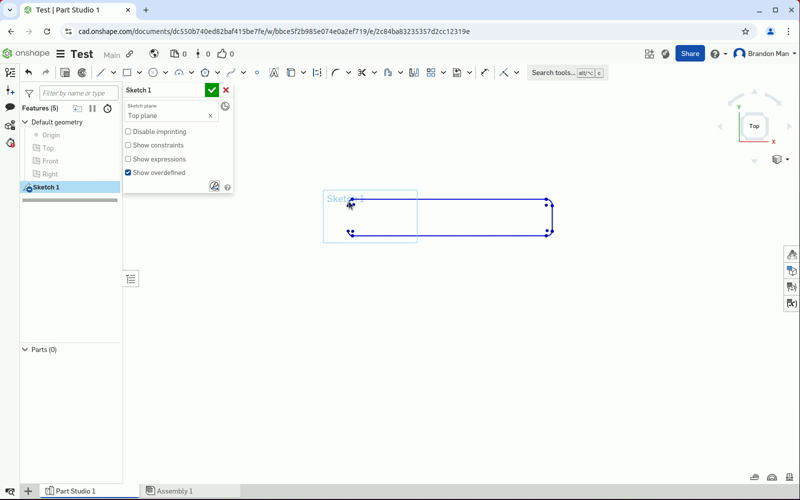
key(l)
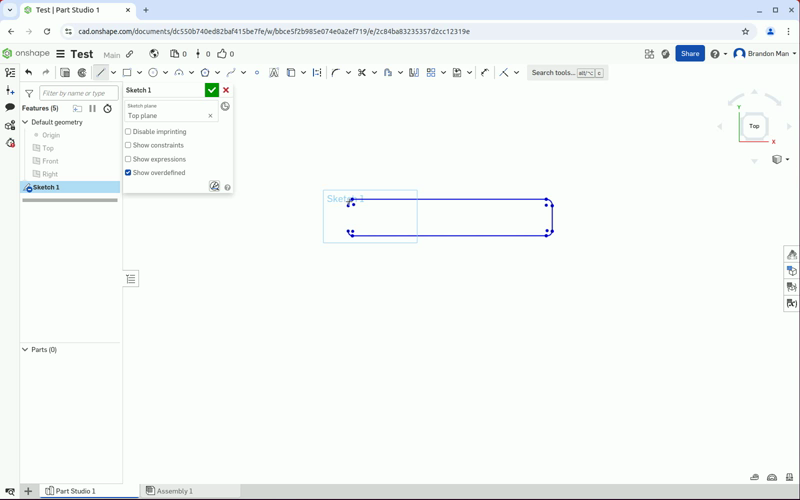
mouse_move(348, 205)
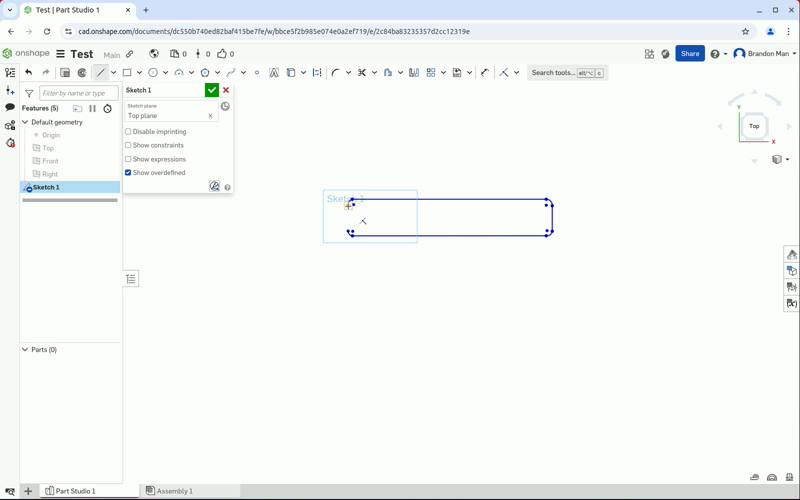
scroll(6)
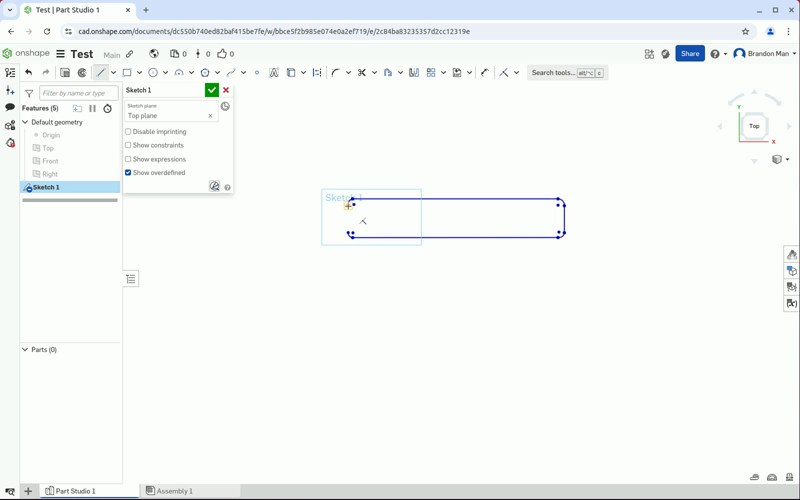
scroll(6)
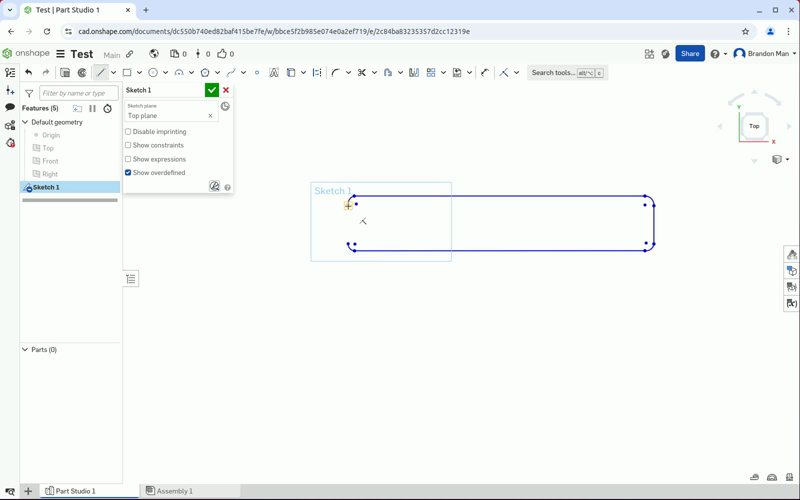
scroll(6)
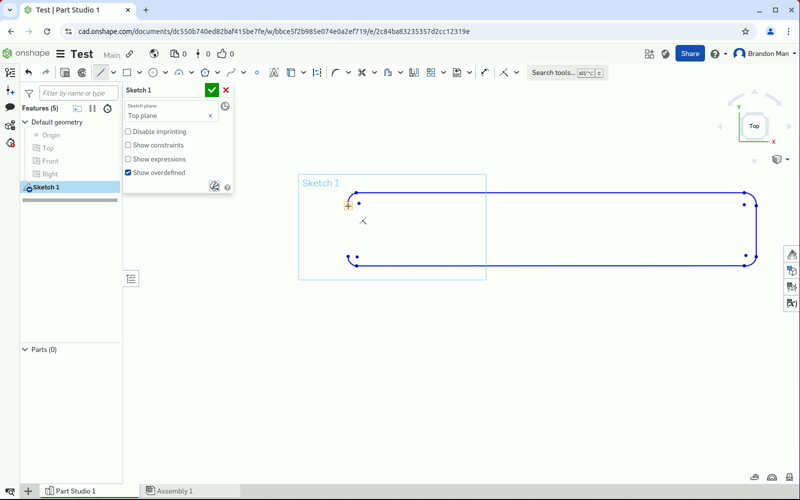
scroll(6)
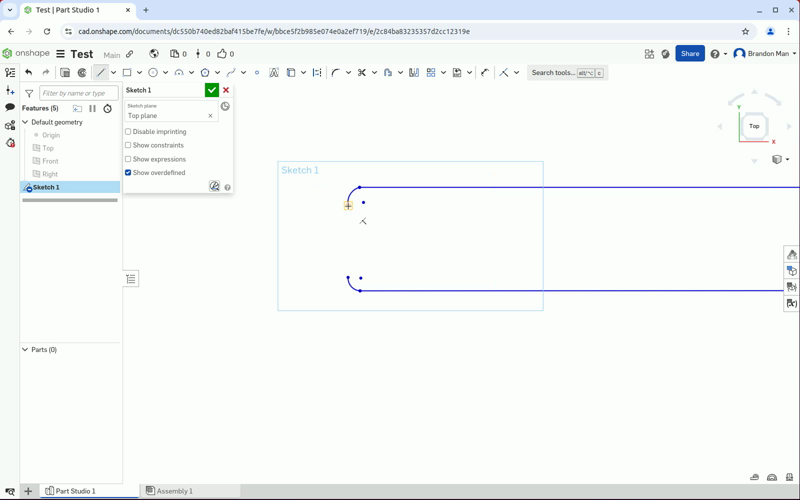
scroll(6)
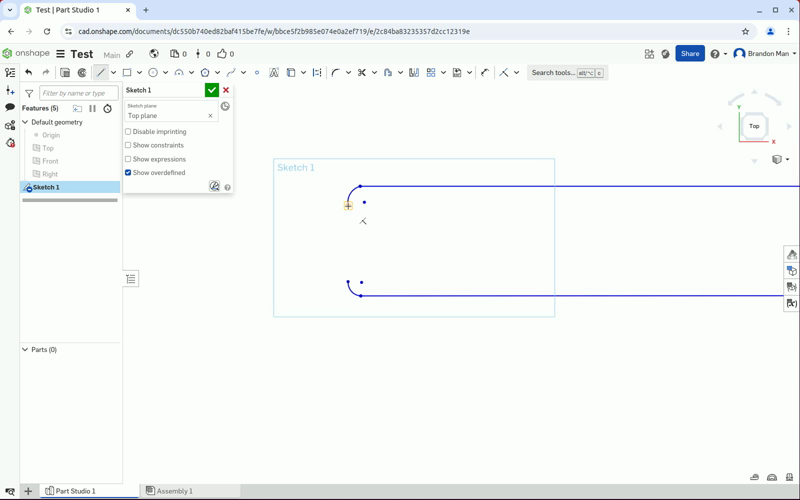
scroll(6)
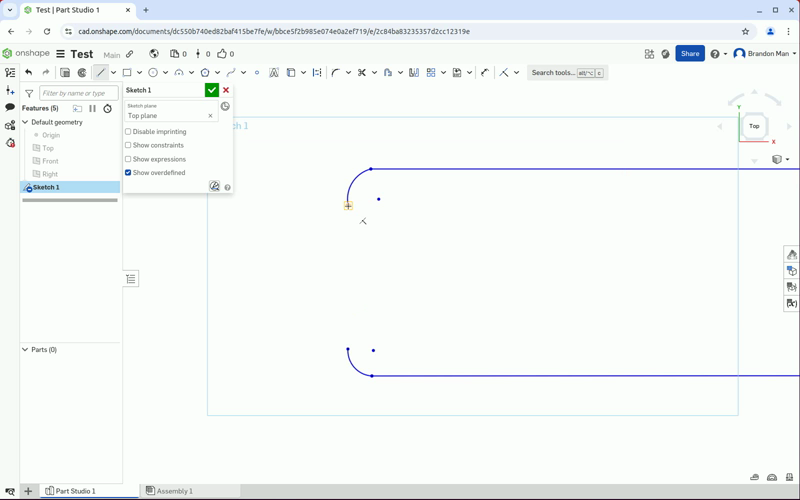
scroll(6)
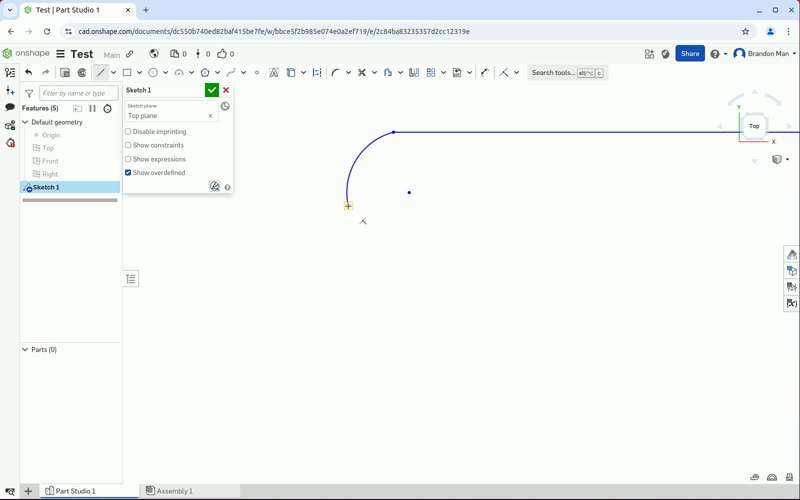
click(348, 205)
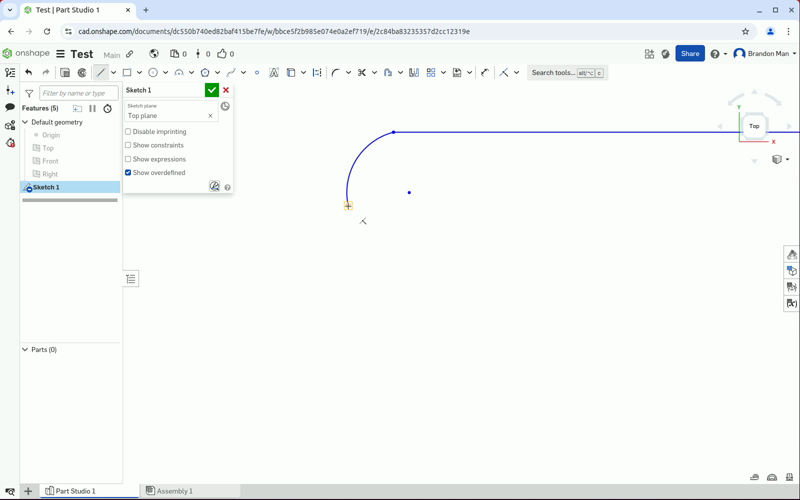
scroll(-6)
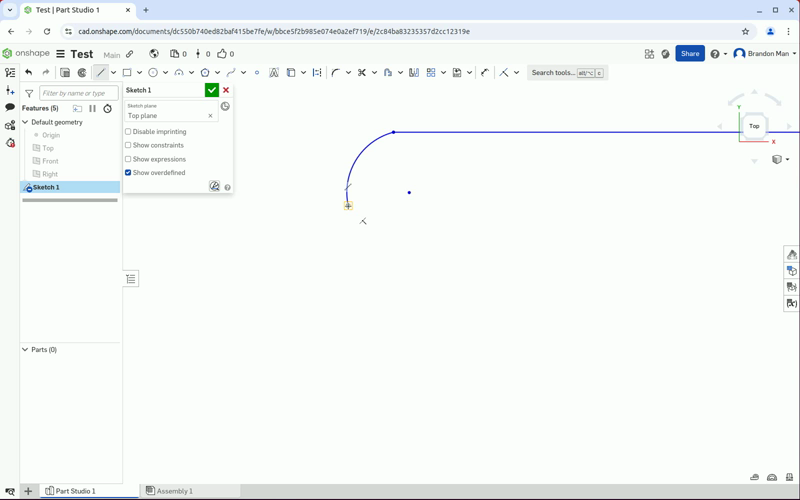
scroll(-6)
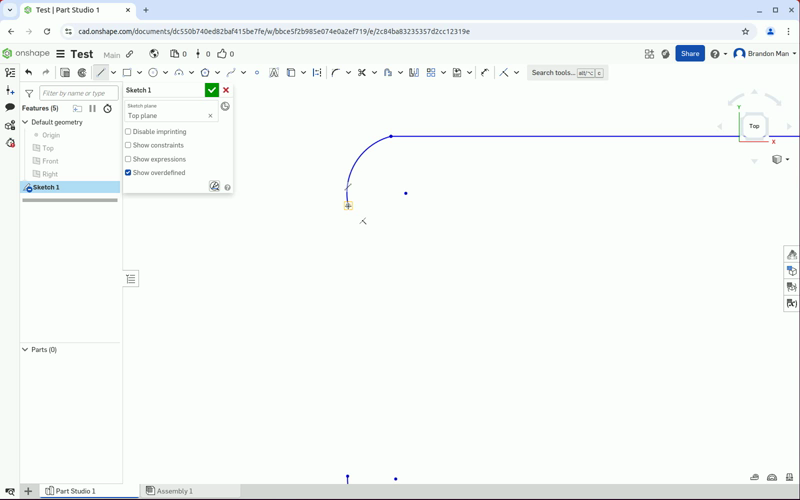
scroll(-6)
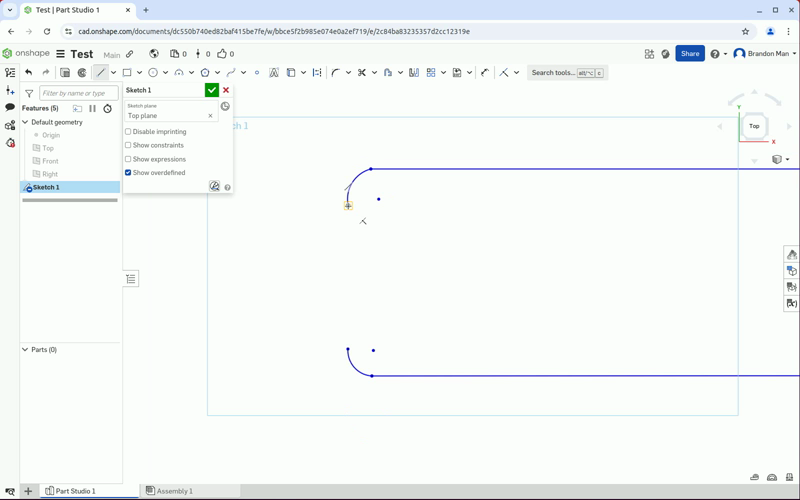
scroll(-6)
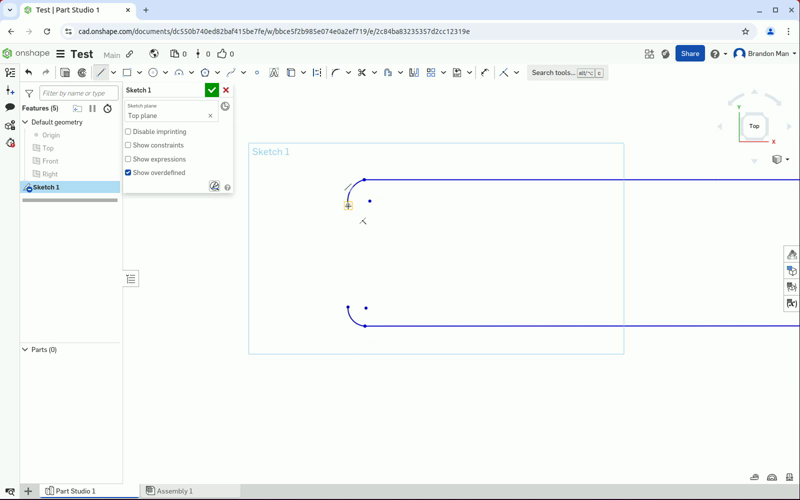
scroll(-6)
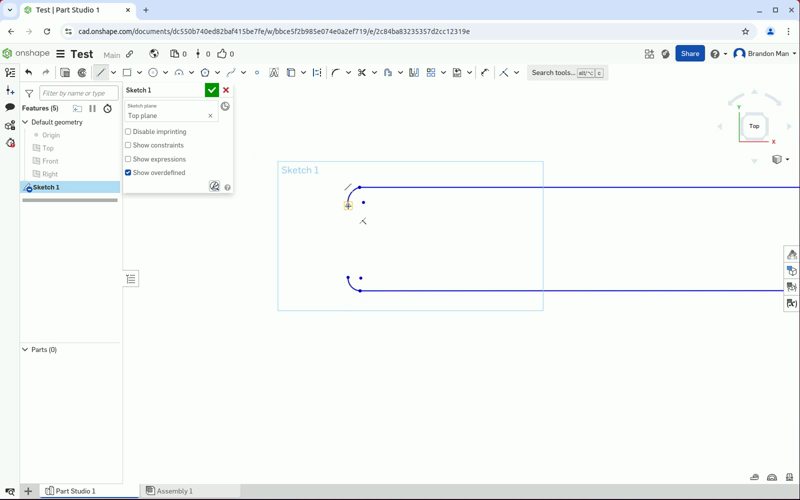
scroll(-6)
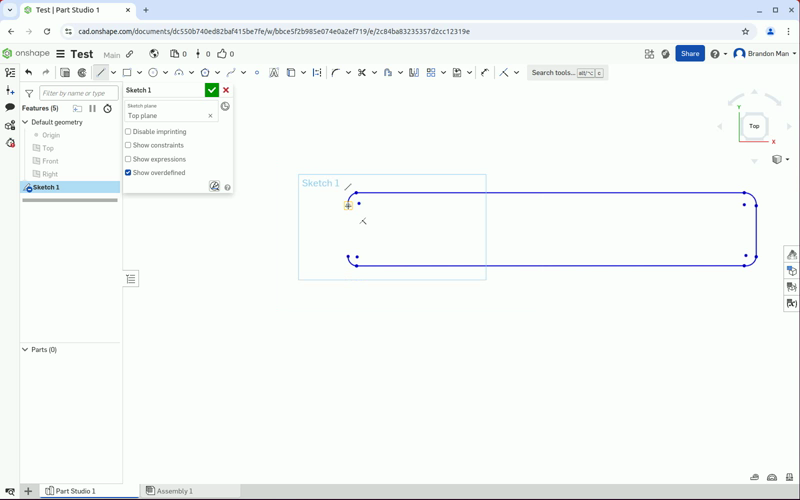
scroll(-6)
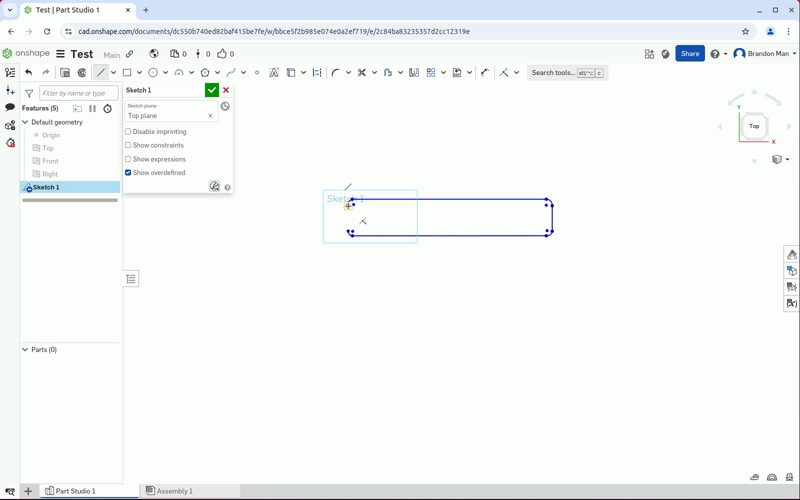
mouse_move(378, 205)
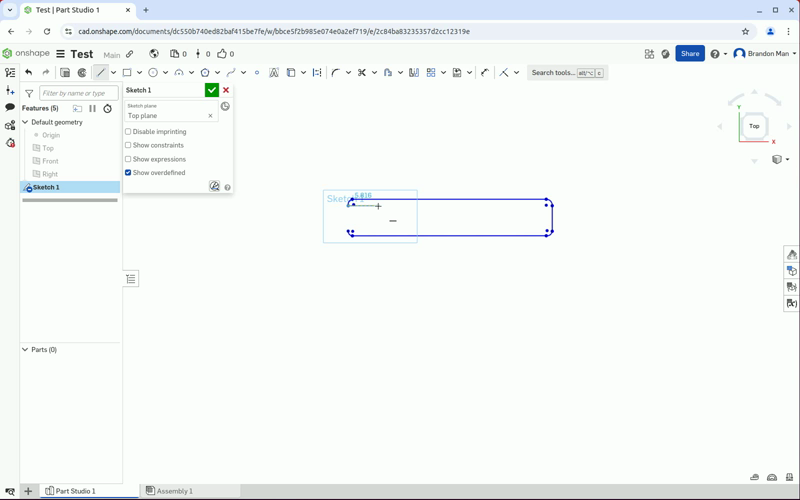
key_down(shift)
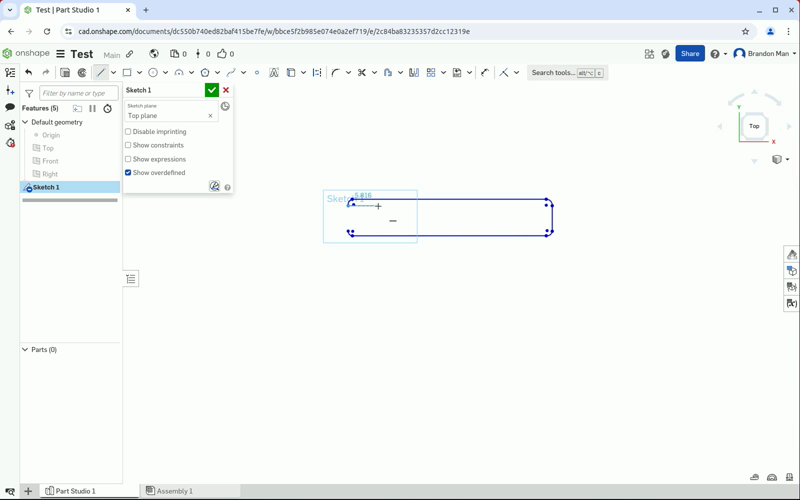
mouse_move(348, 231)
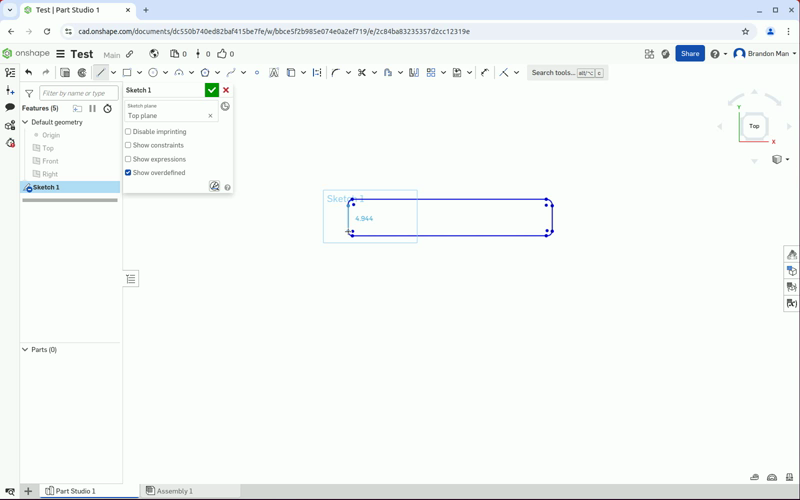
scroll(6)
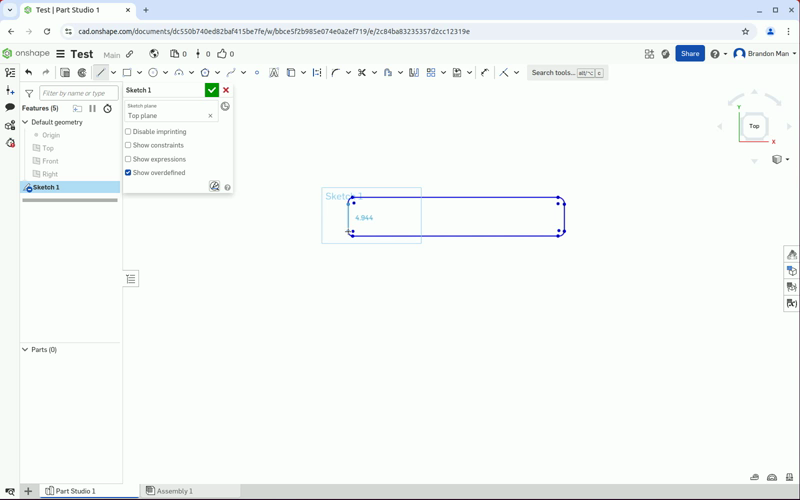
scroll(6)
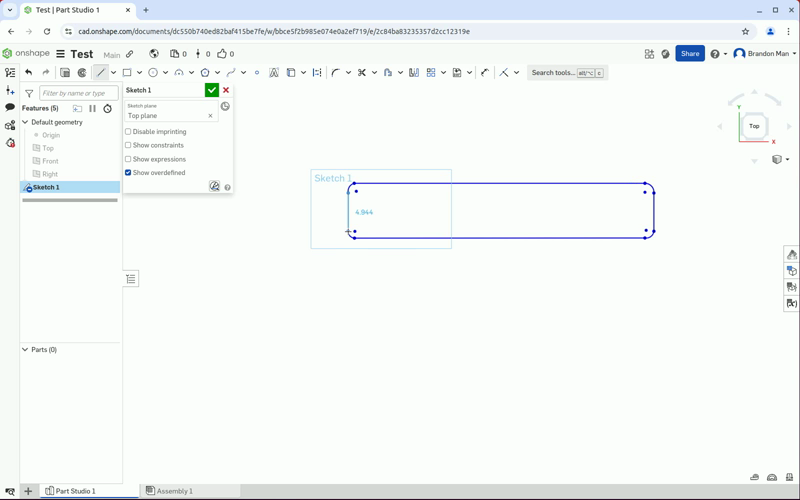
scroll(6)
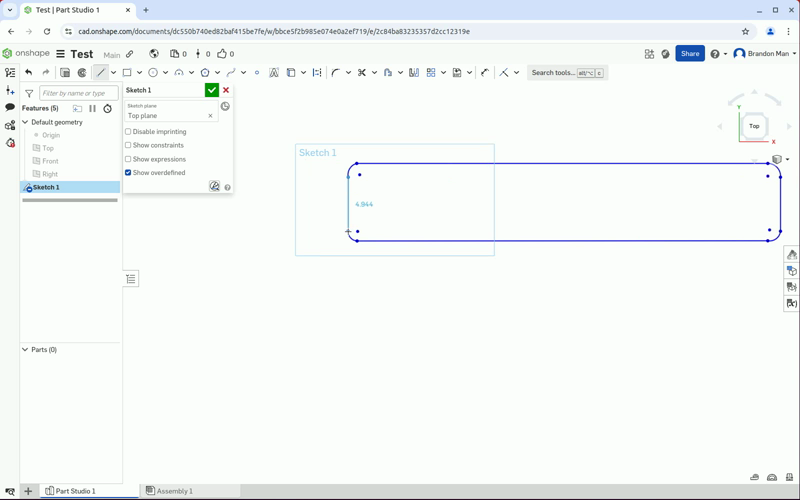
scroll(6)
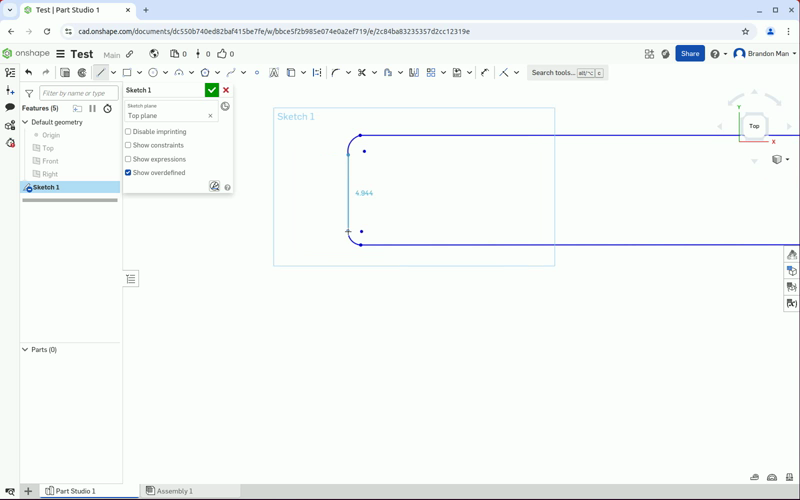
scroll(6)
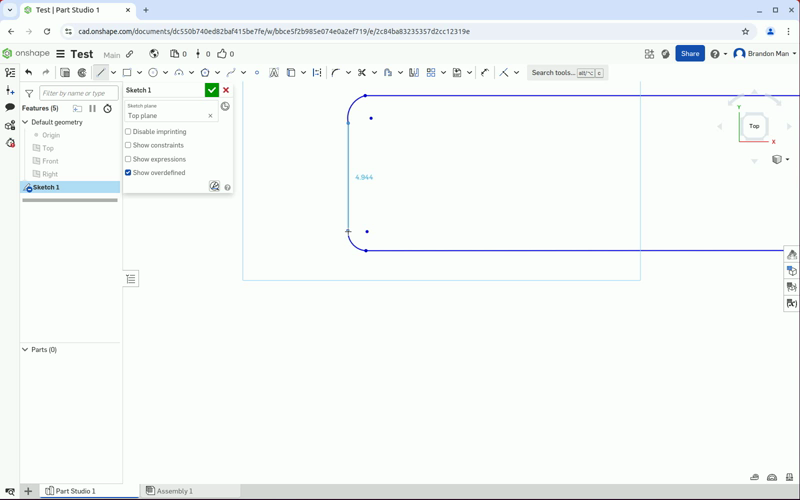
scroll(6)
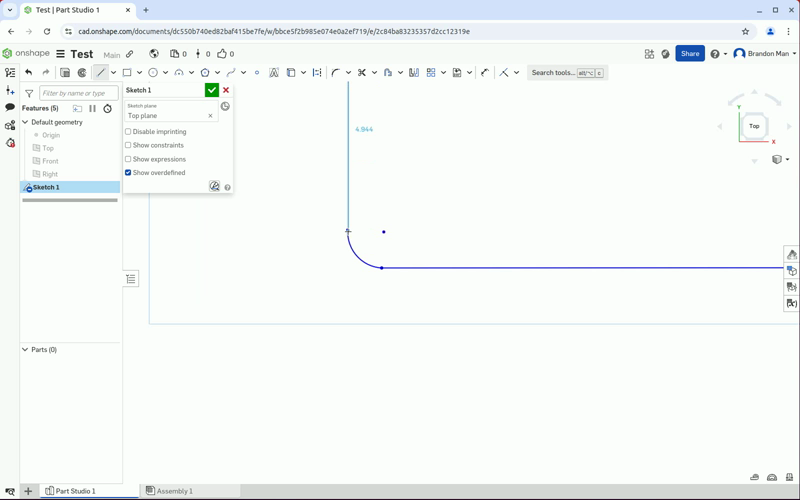
scroll(6)
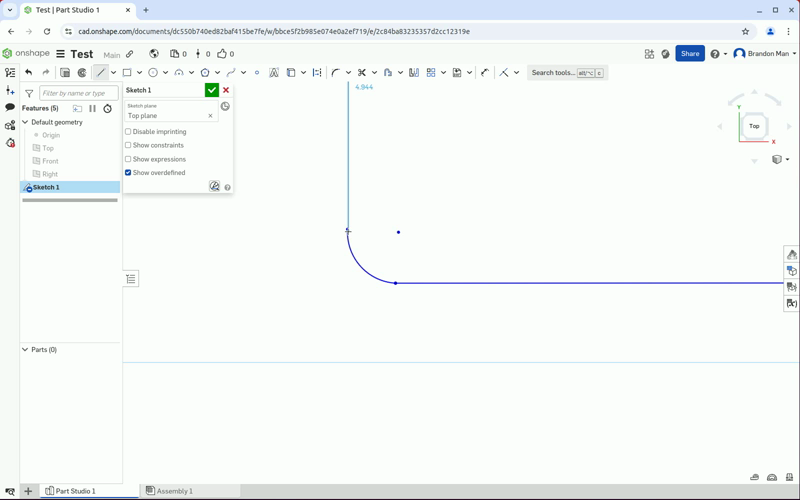
key_up(shift)
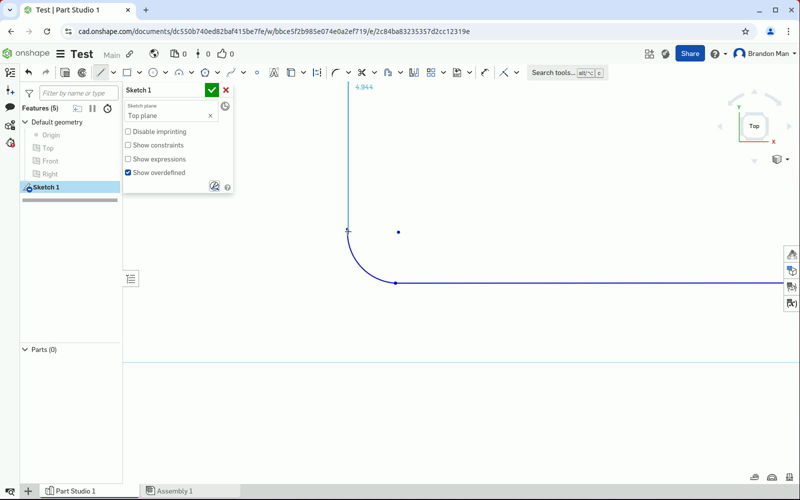
click(348, 231)
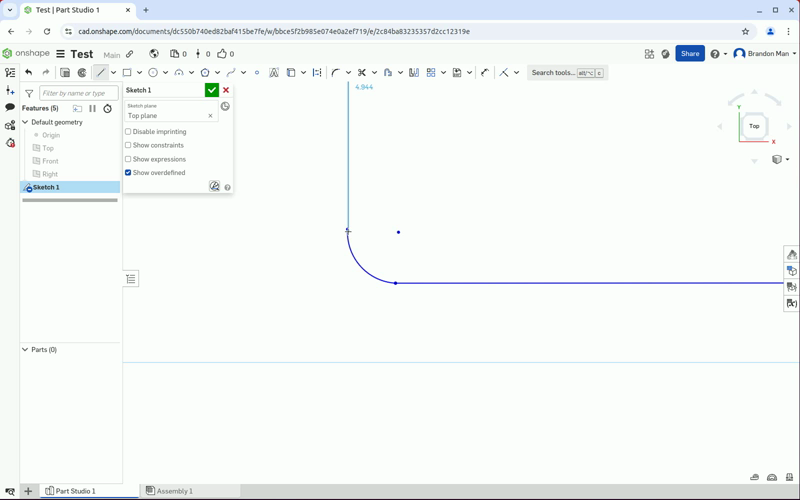
scroll(-6)
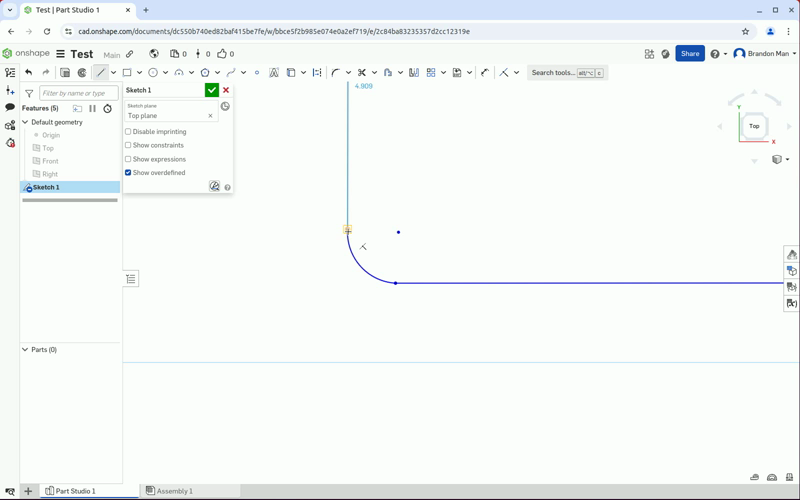
scroll(-6)
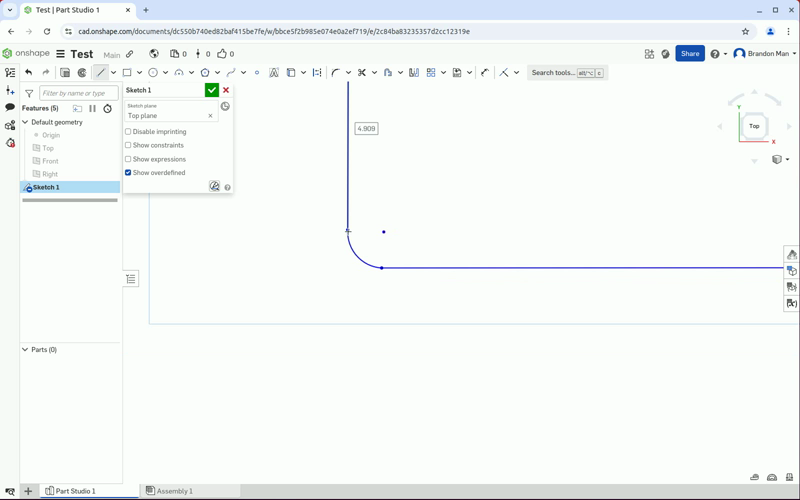
scroll(-6)
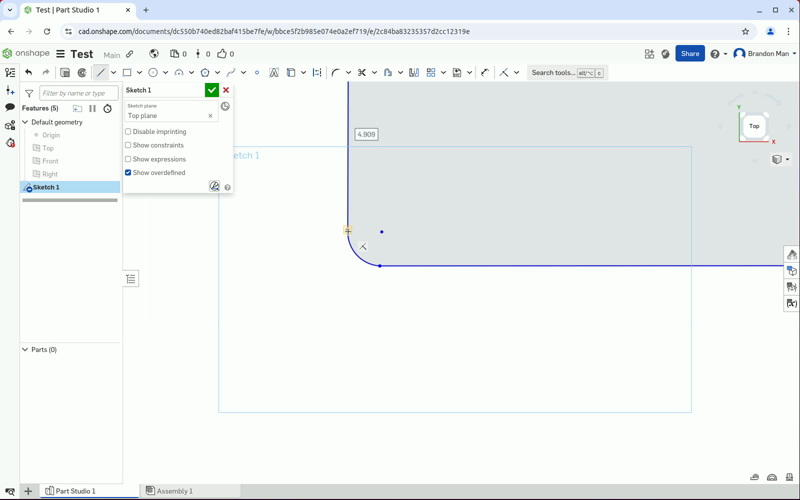
scroll(-6)
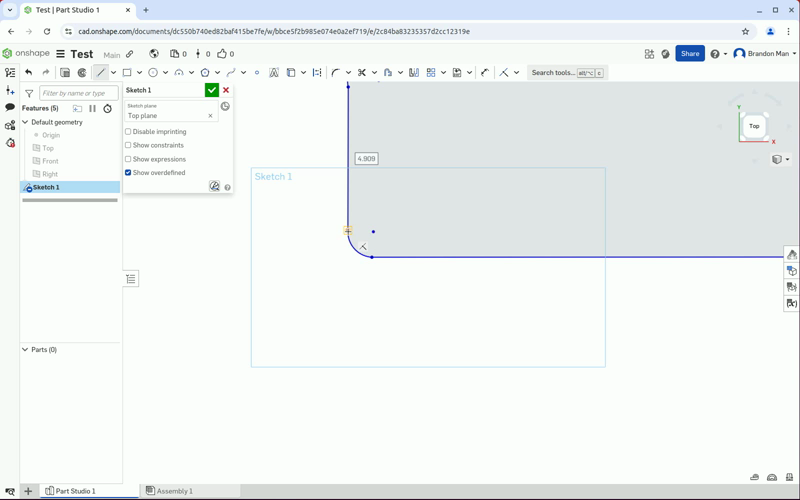
scroll(-6)
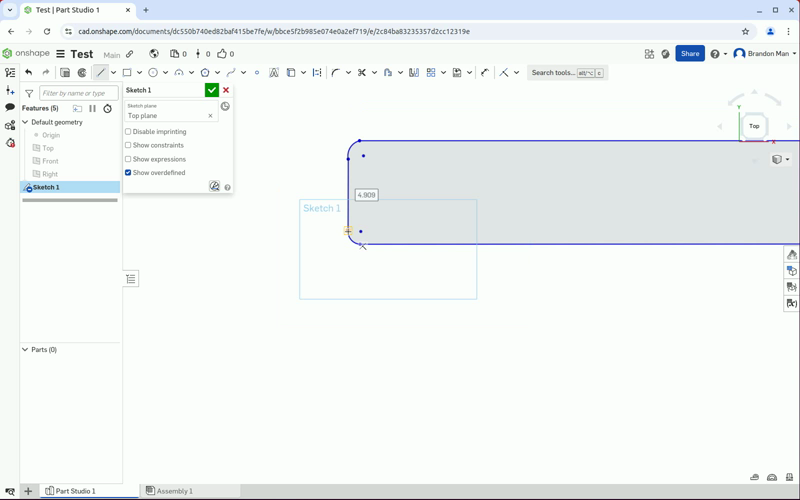
scroll(-6)
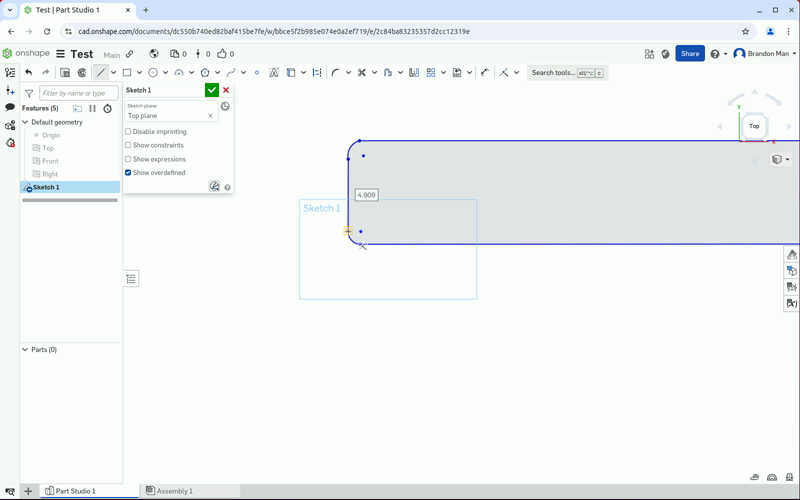
scroll(-6)
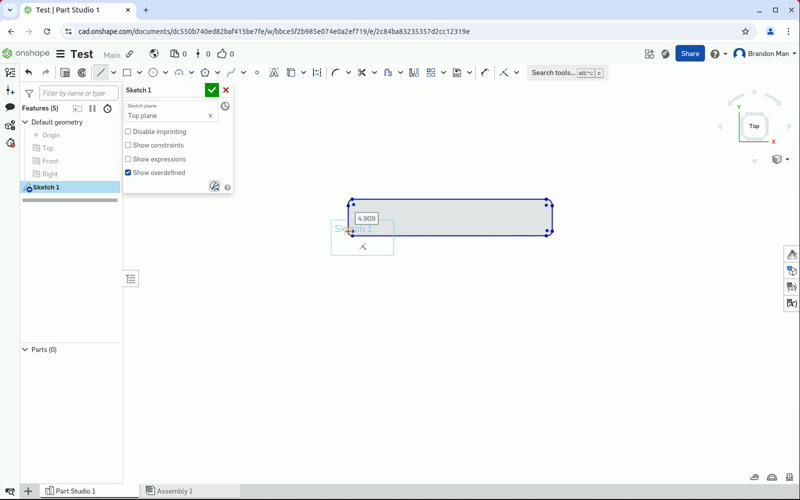
key(esc)
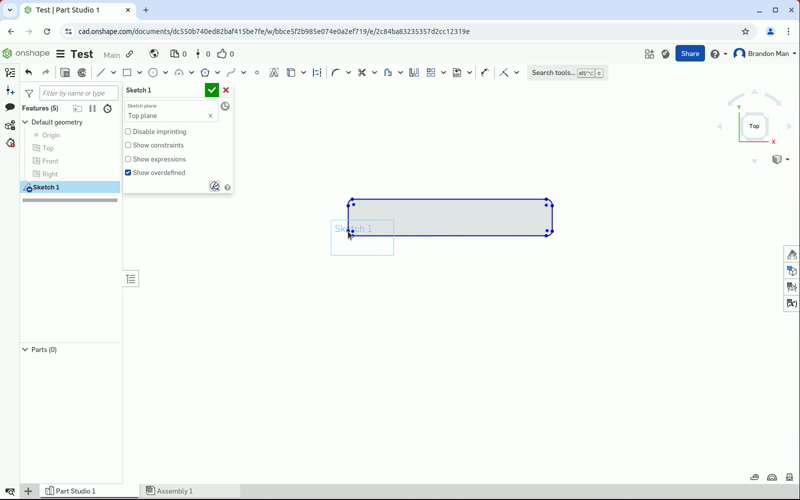
key(c)
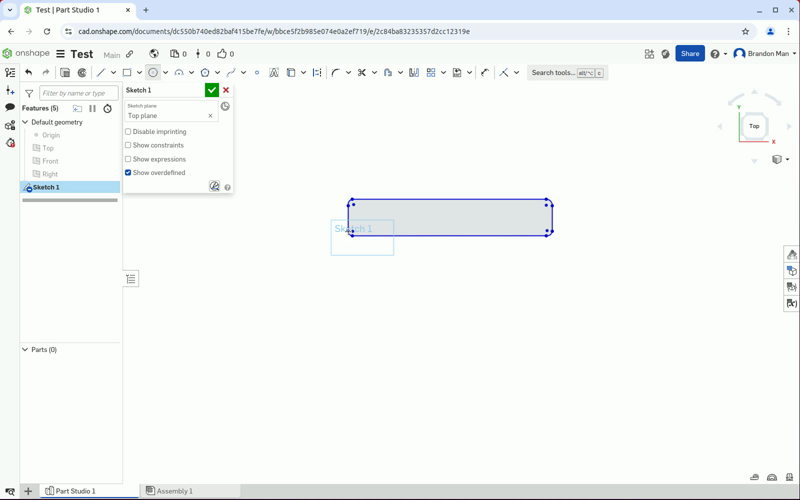
key_down(shift)
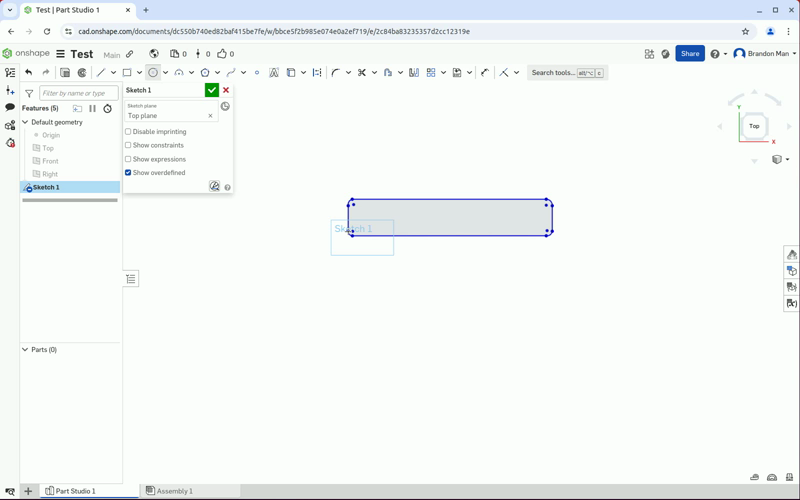
mouse_move(365, 218)
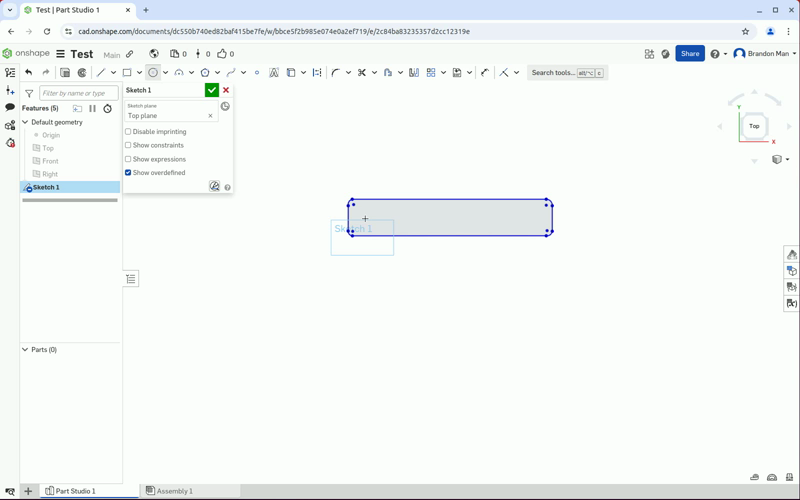
click(365, 218)
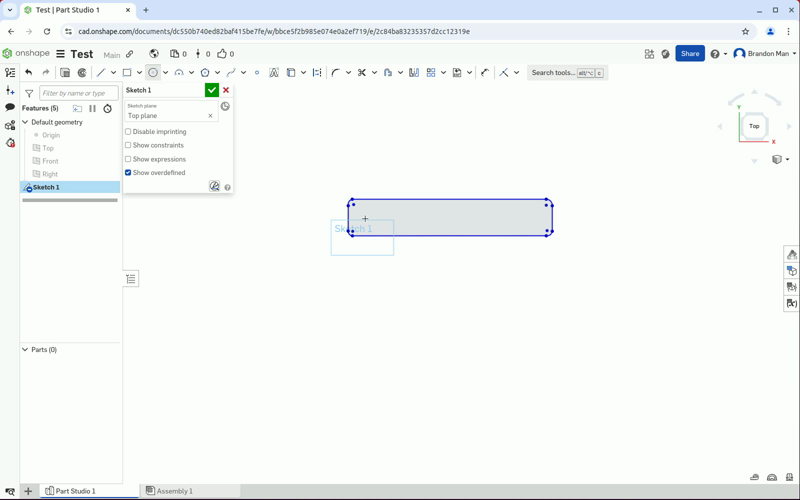
key_up(shift)
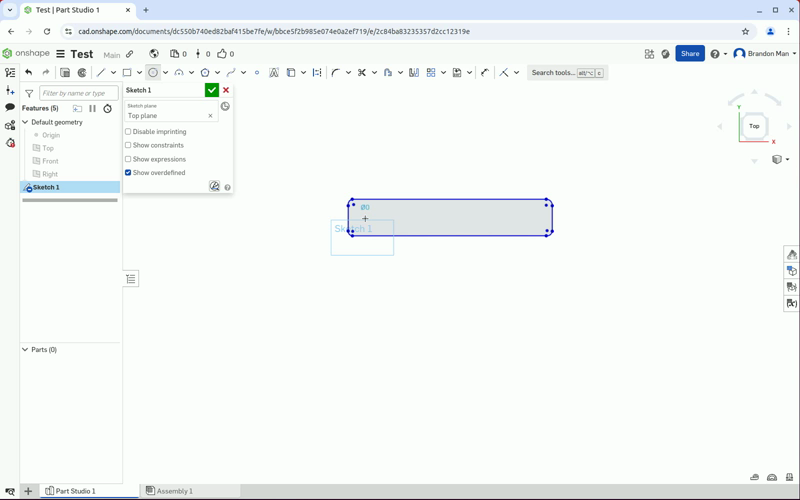
mouse_move(380, 218)
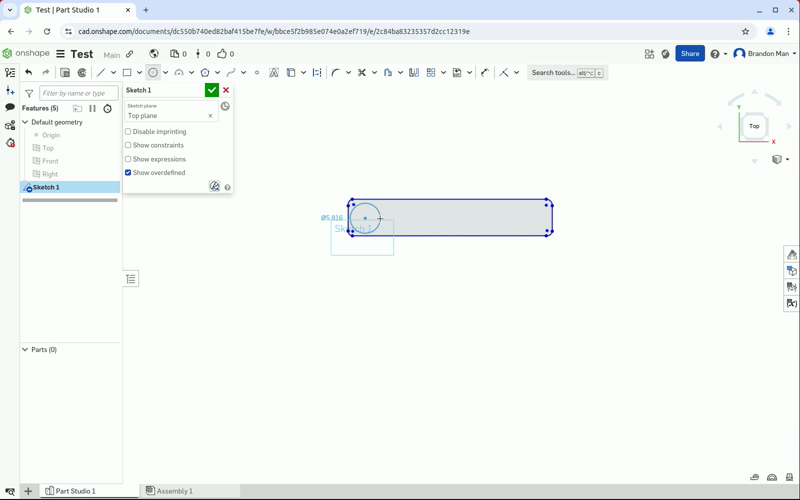
click(380, 218)
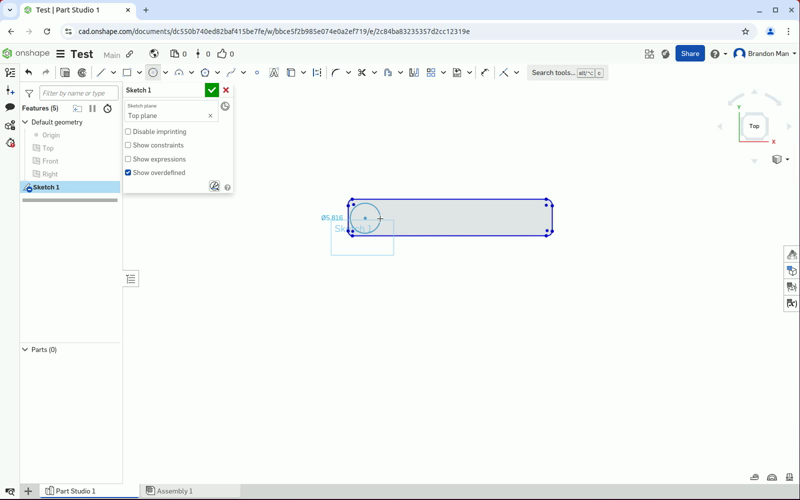
key(esc)
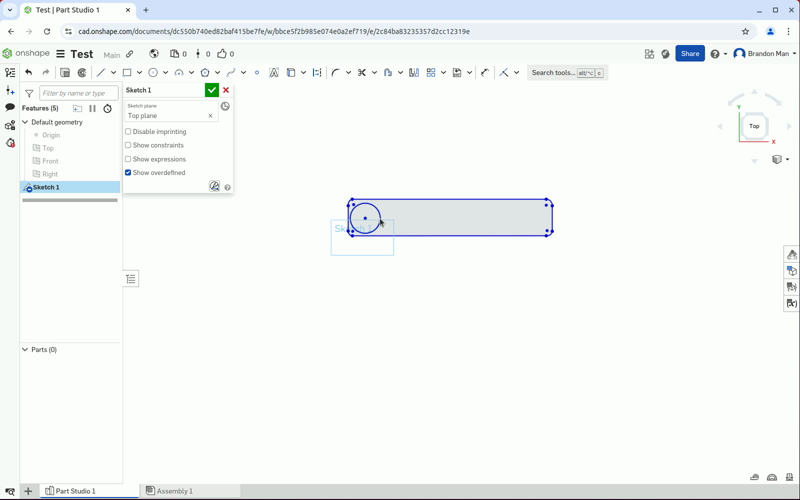
key(a)
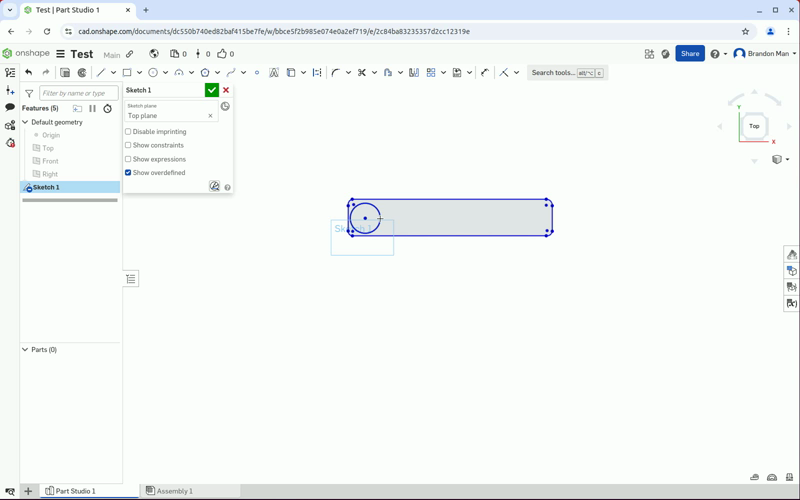
key_down(shift)
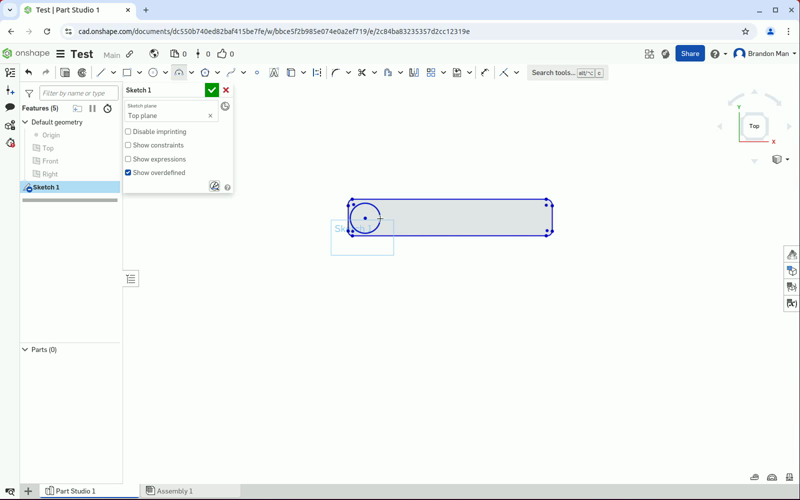
mouse_move(386, 218)
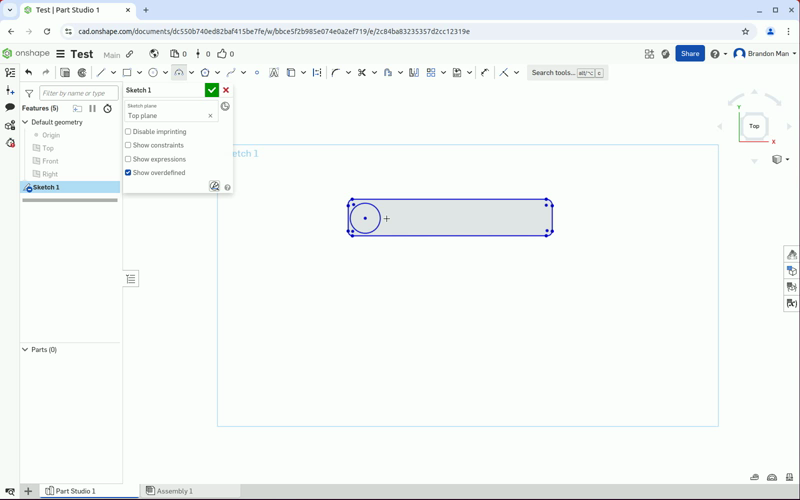
click(386, 218)
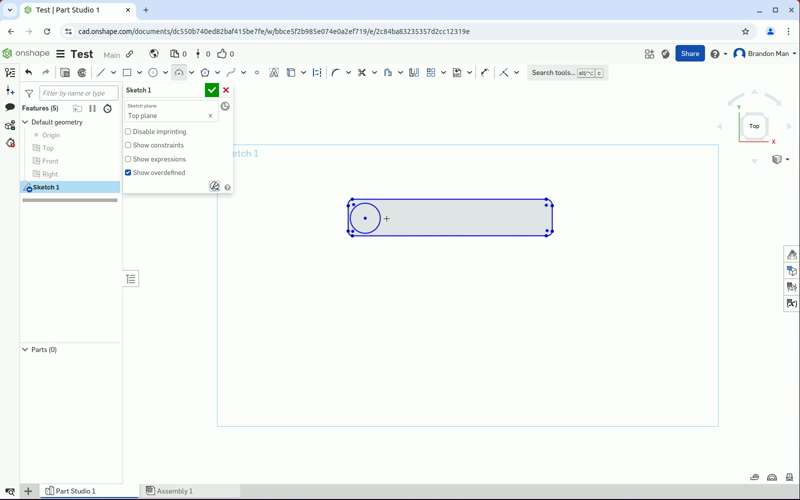
key_up(shift)
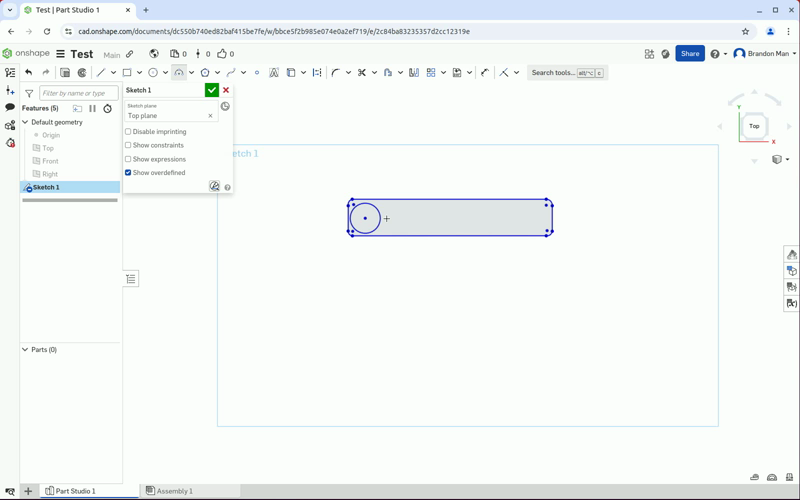
key_down(shift)
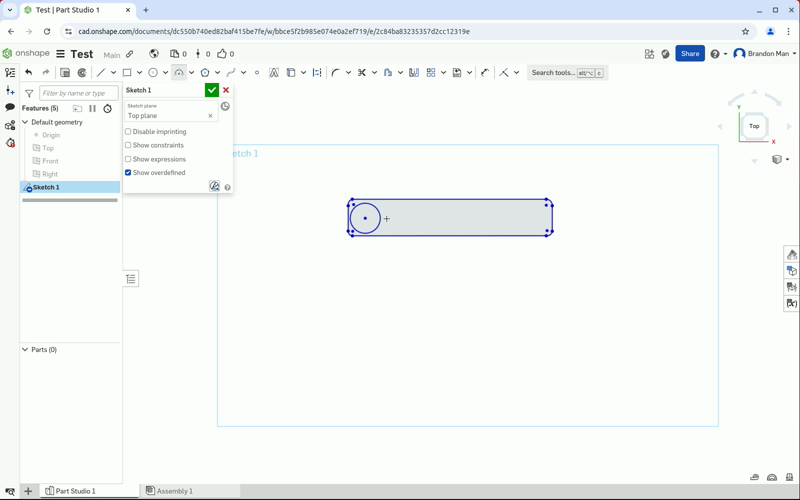
mouse_move(391, 225)
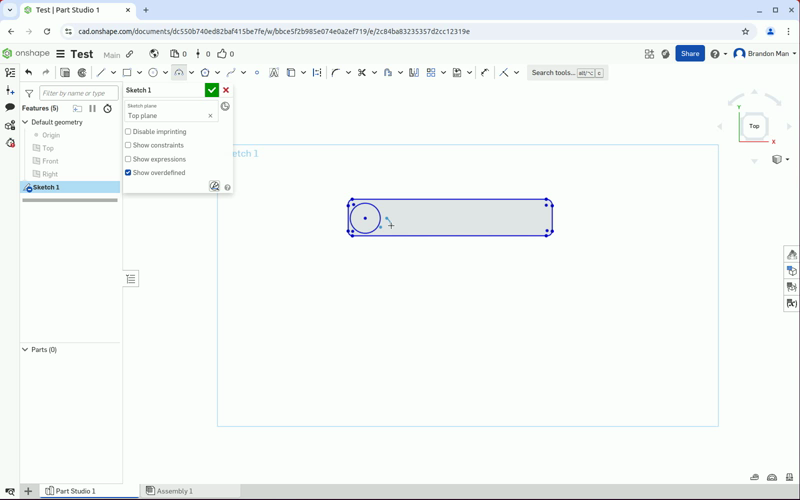
click(391, 225)
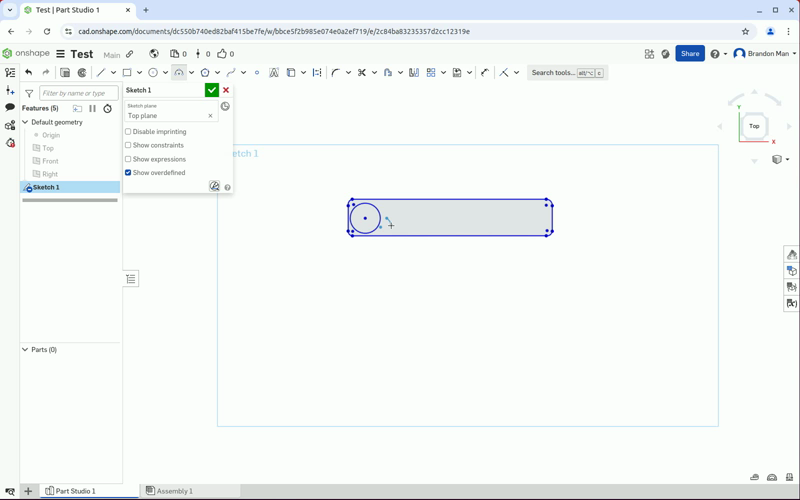
mouse_move(387, 222)
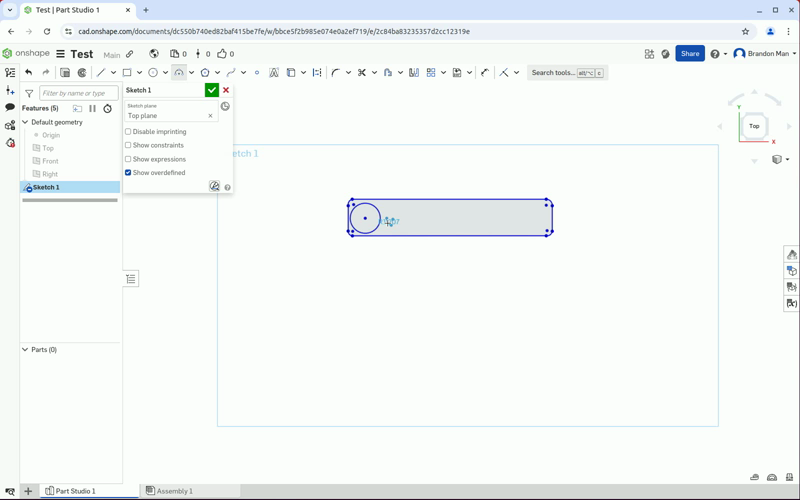
click(387, 222)
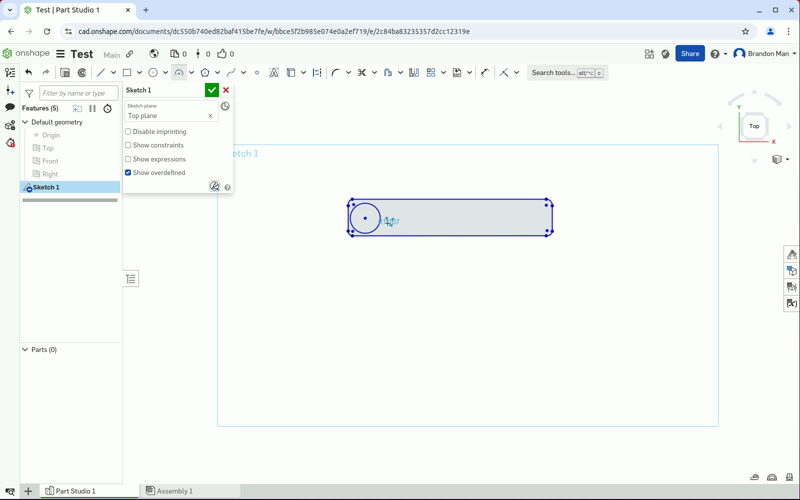
key_up(shift)
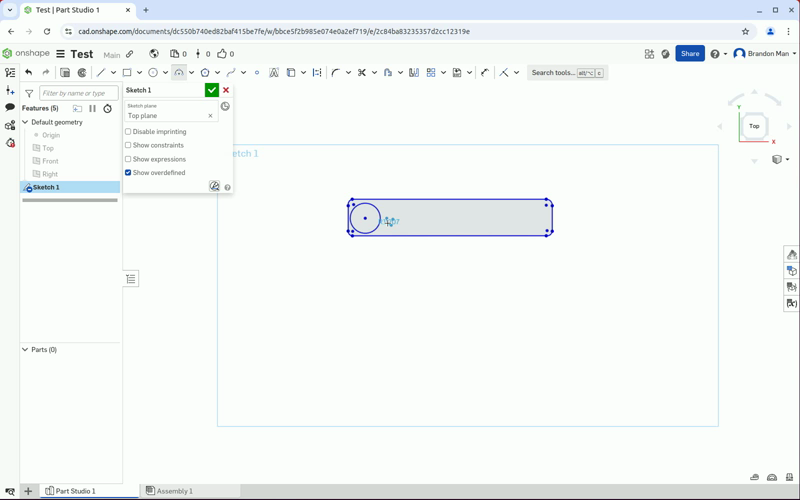
key(esc)
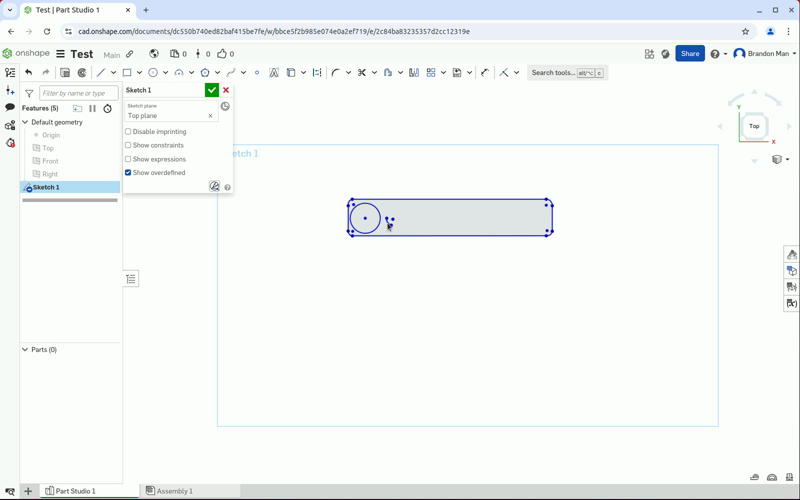
key(l)
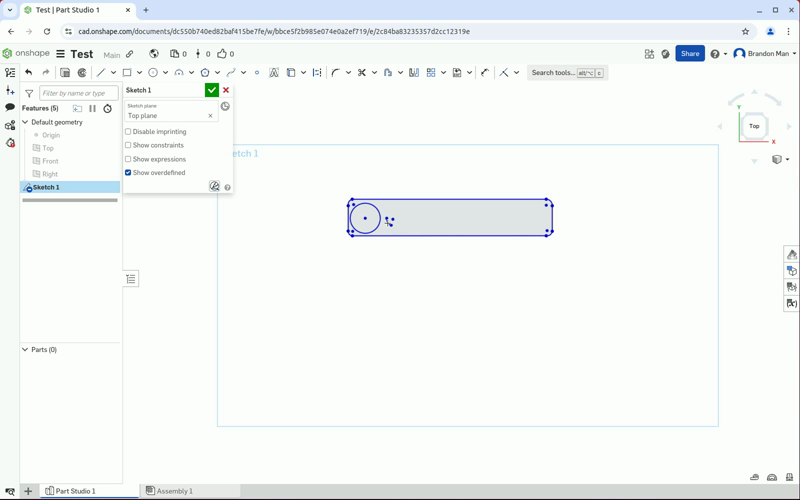
mouse_move(391, 225)
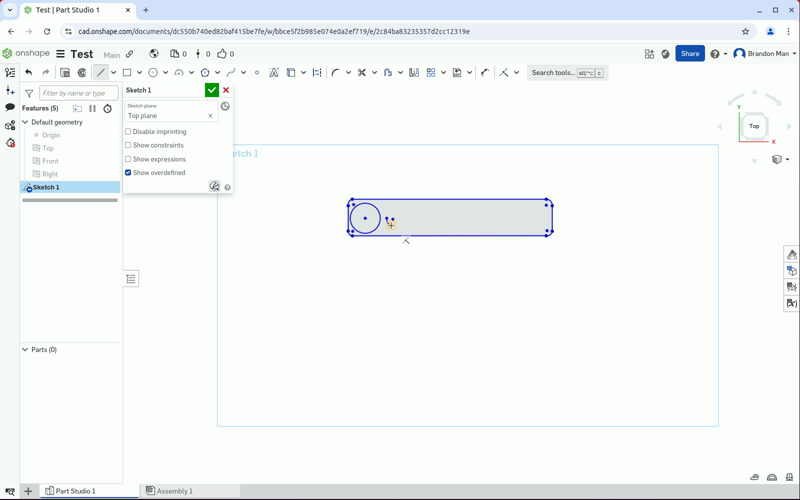
scroll(6)
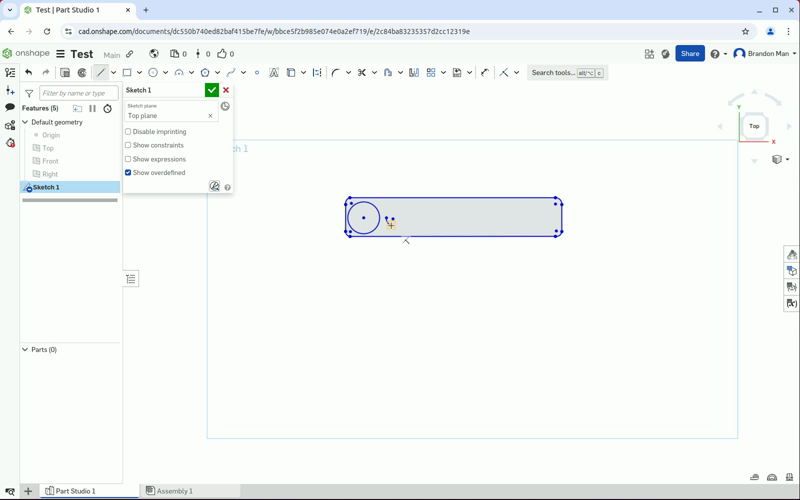
scroll(6)
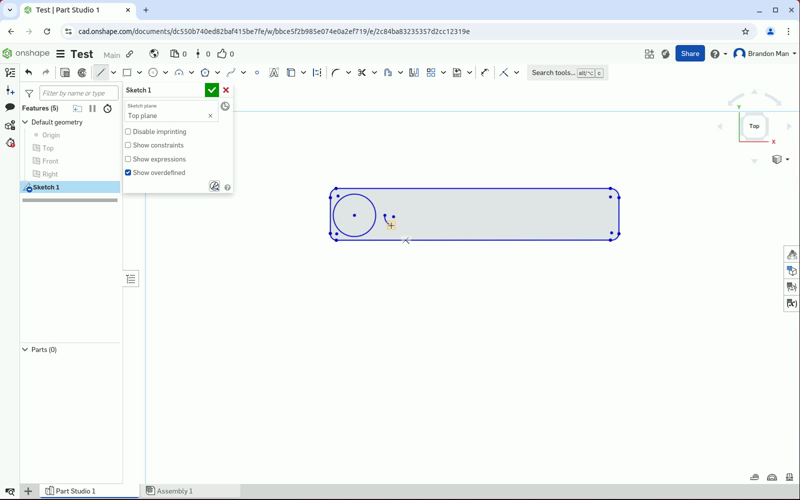
scroll(6)
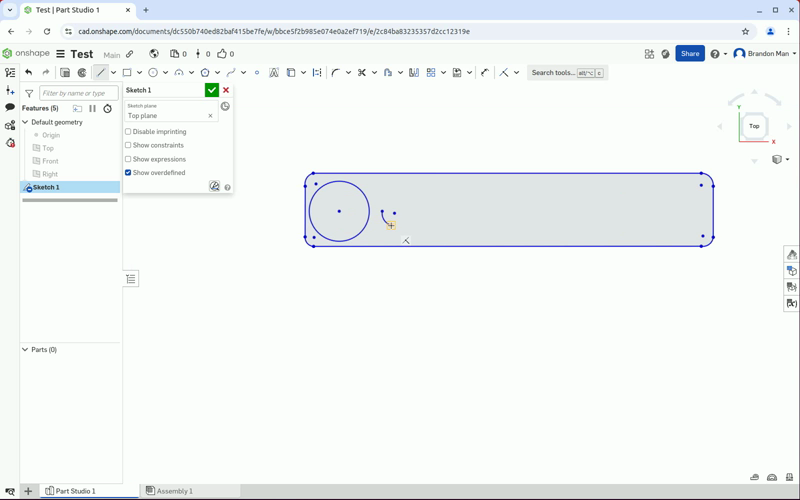
scroll(6)
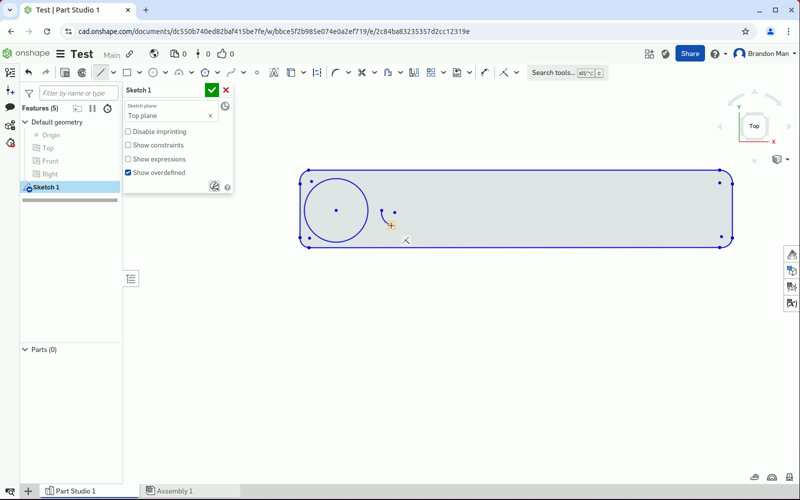
scroll(6)
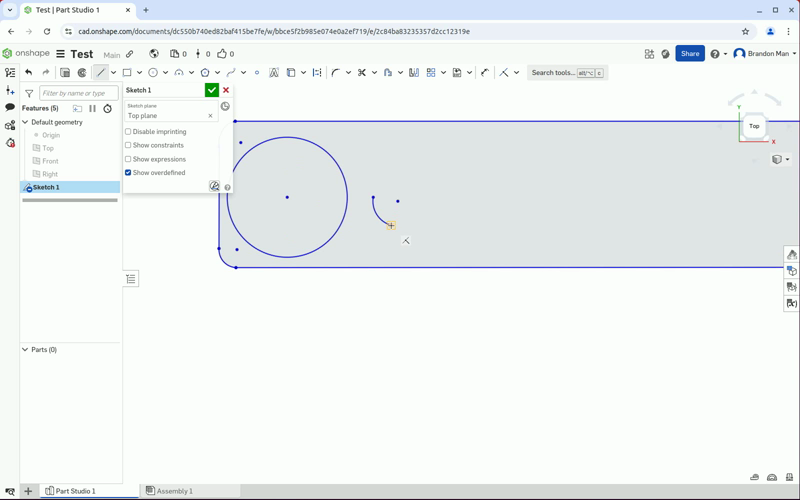
scroll(6)
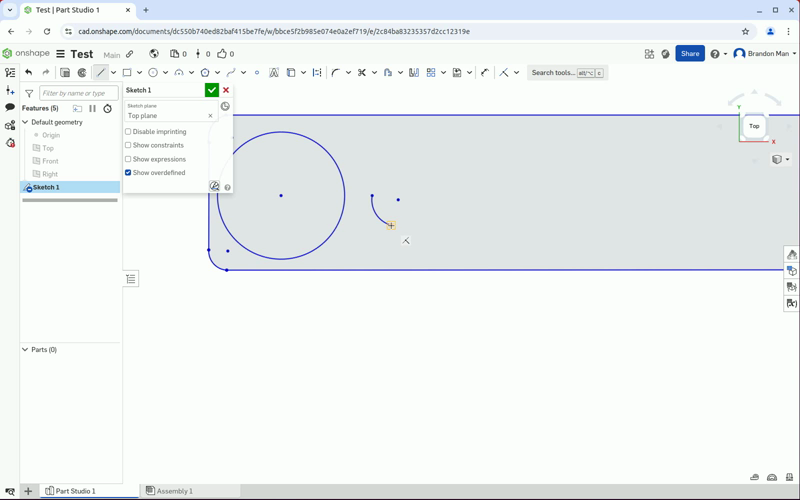
scroll(6)
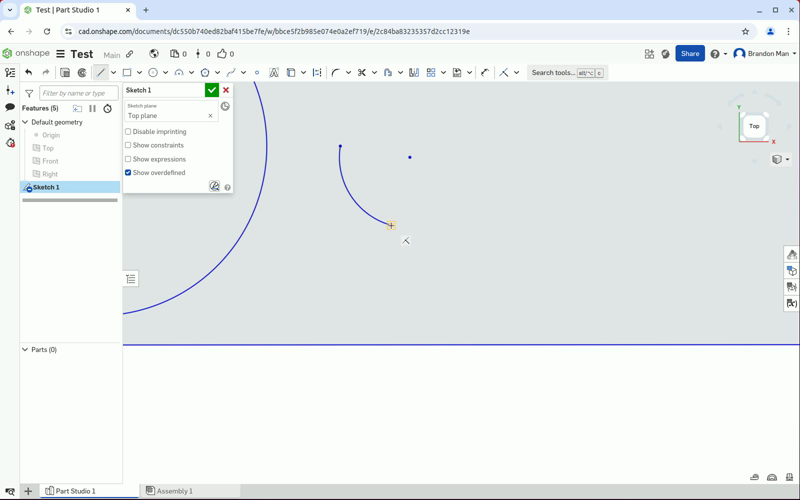
click(391, 225)
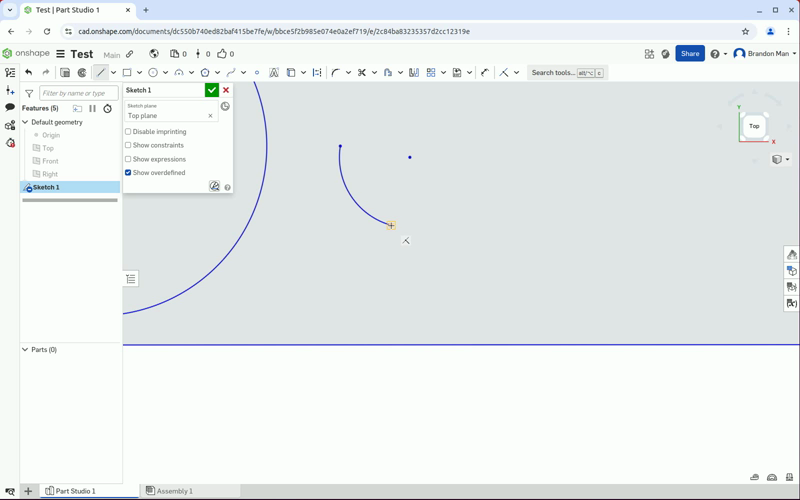
scroll(-6)
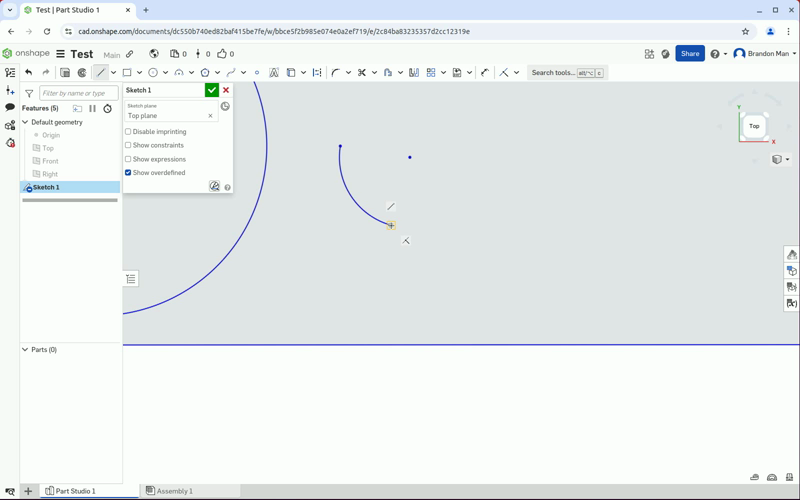
scroll(-6)
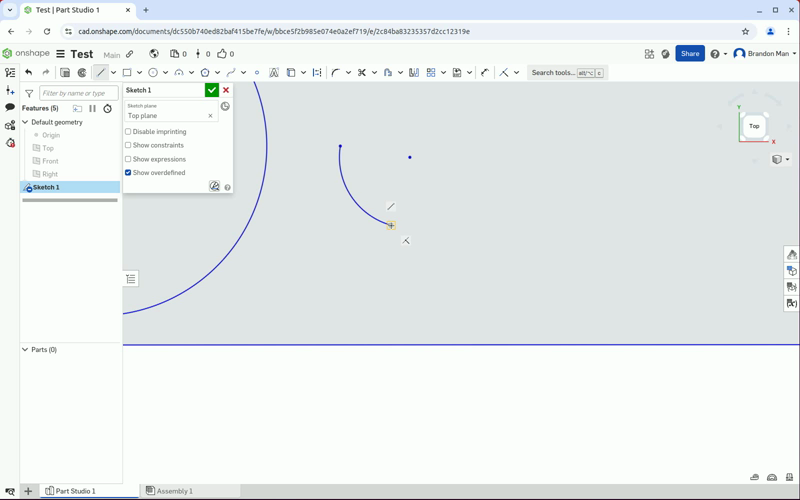
scroll(-6)
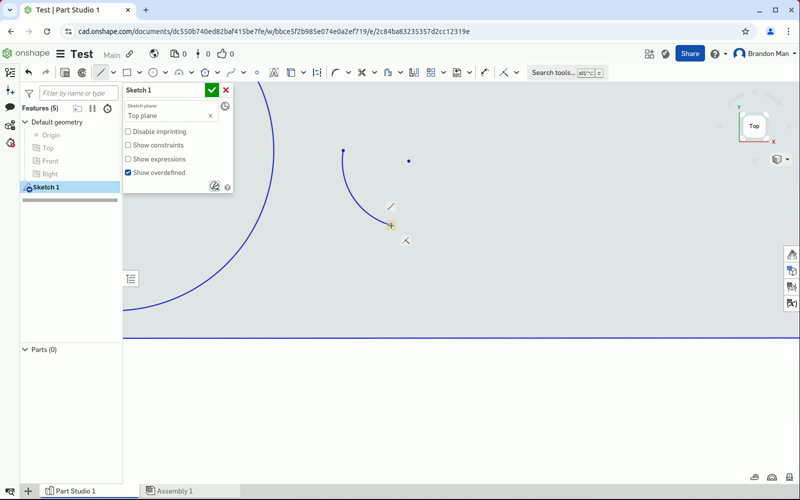
scroll(-6)
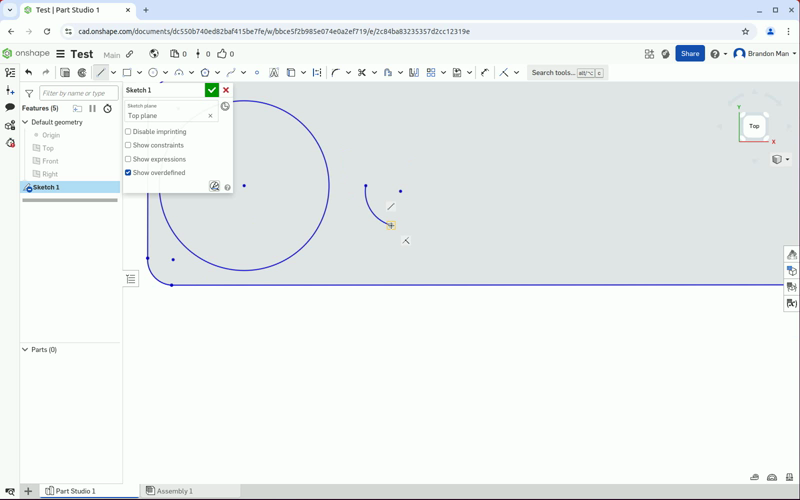
scroll(-6)
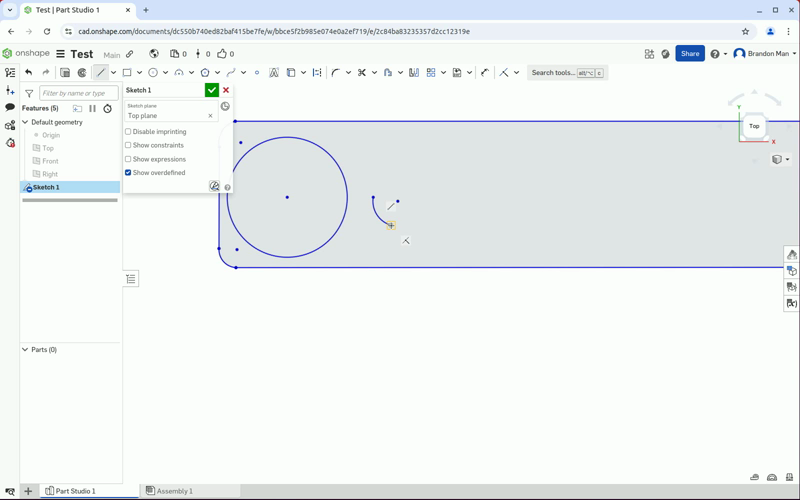
scroll(-6)
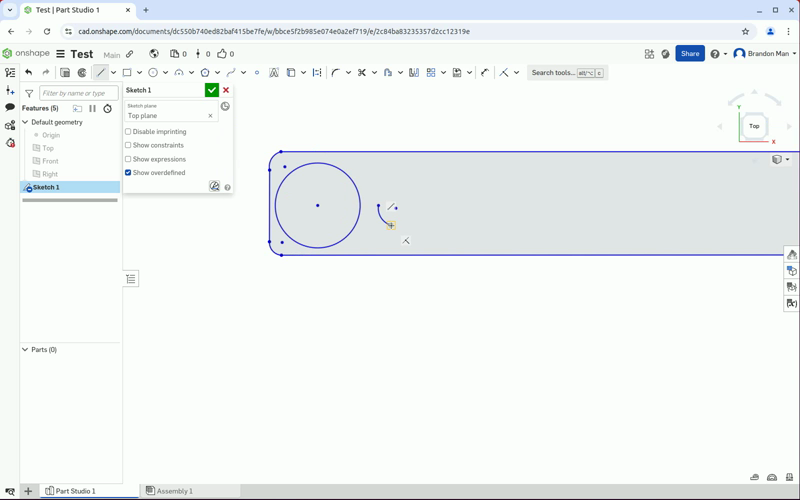
scroll(-6)
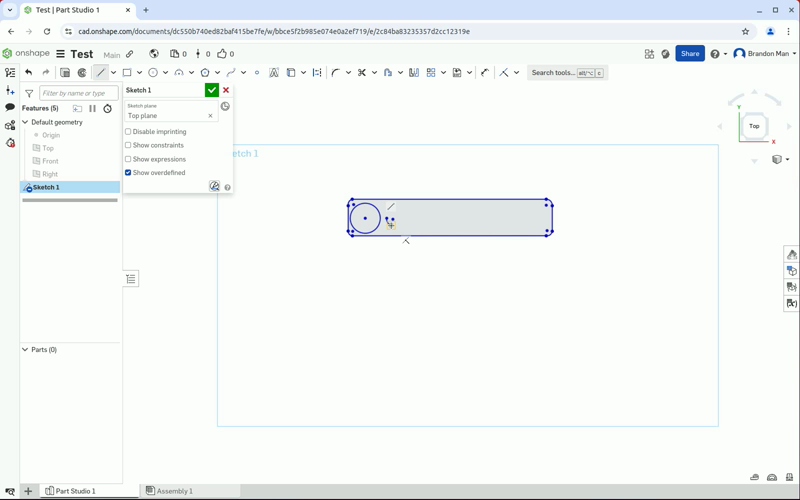
key_down(shift)
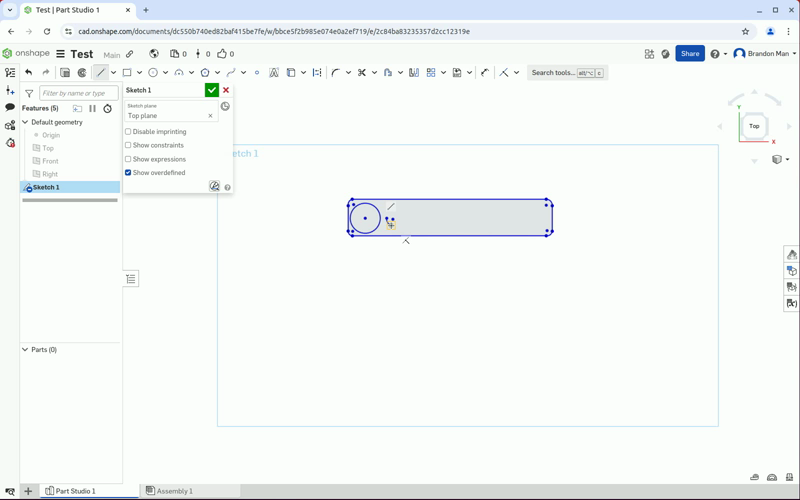
mouse_move(509, 225)
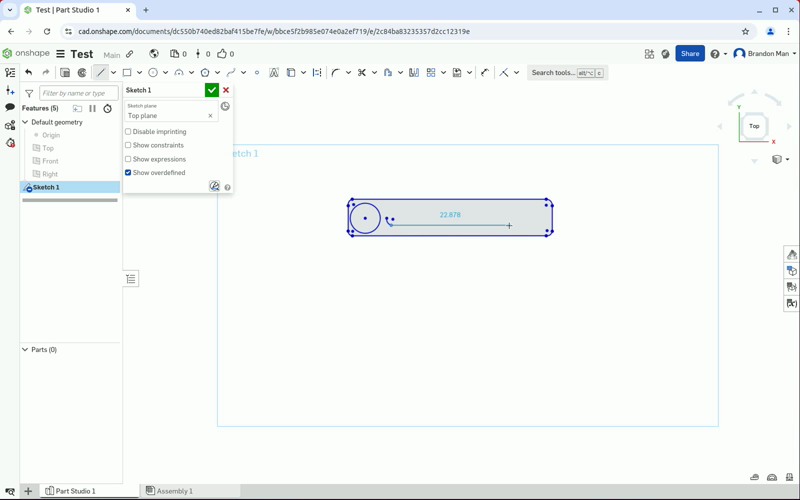
click(509, 225)
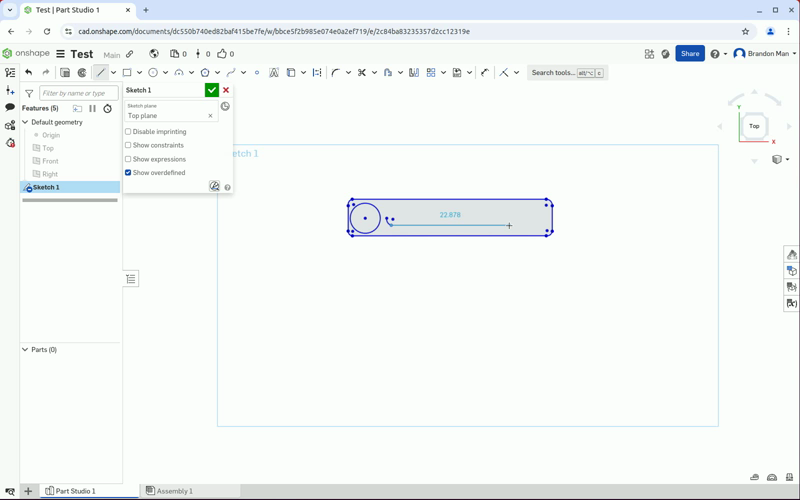
key_up(shift)
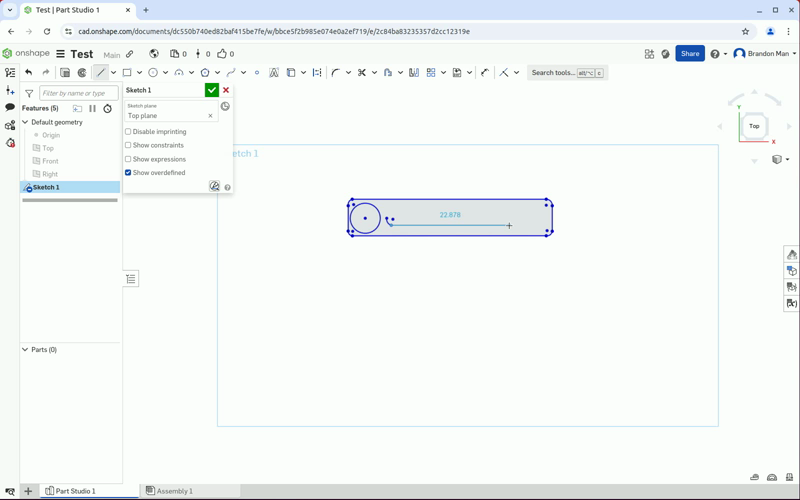
key(esc)
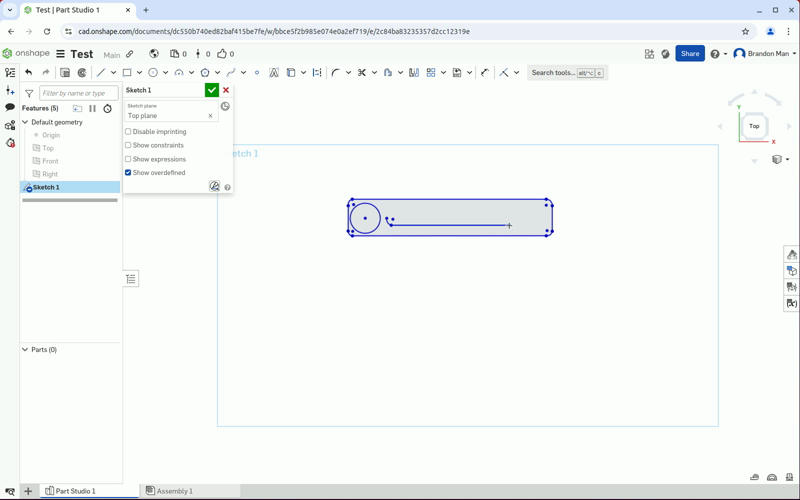
key(a)
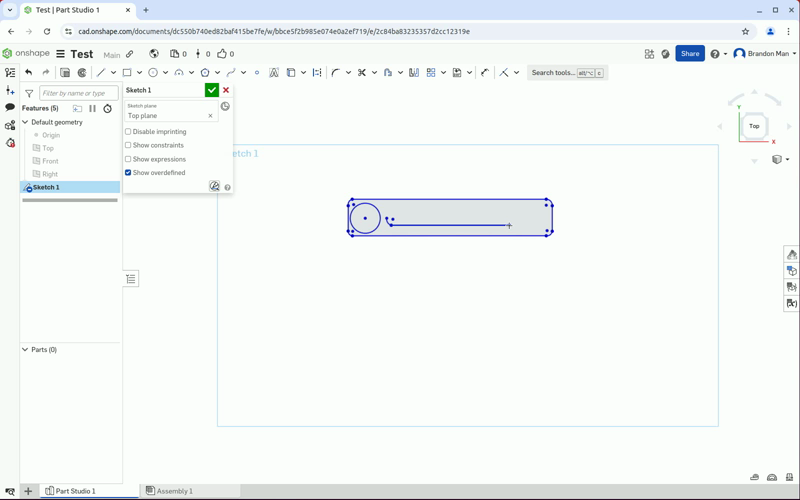
mouse_move(509, 225)
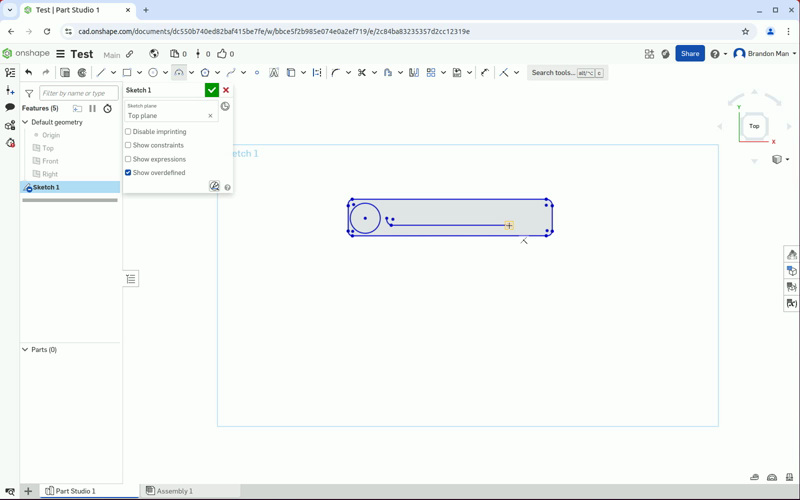
click(509, 225)
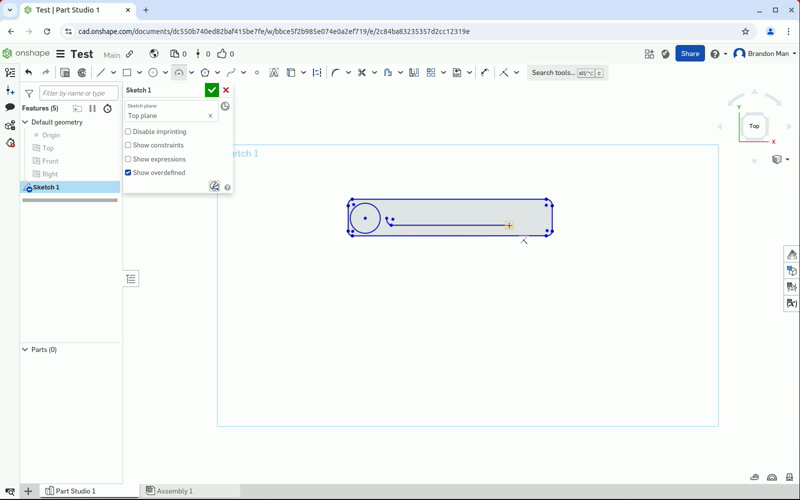
key_down(shift)
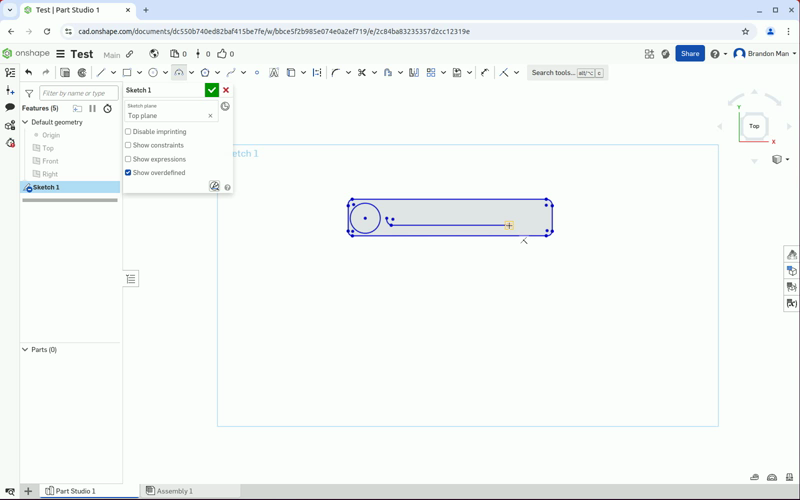
mouse_move(516, 218)
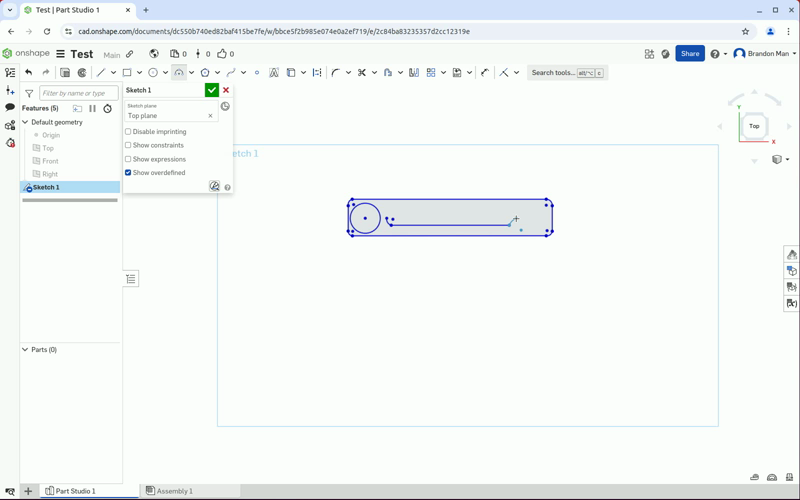
click(516, 218)
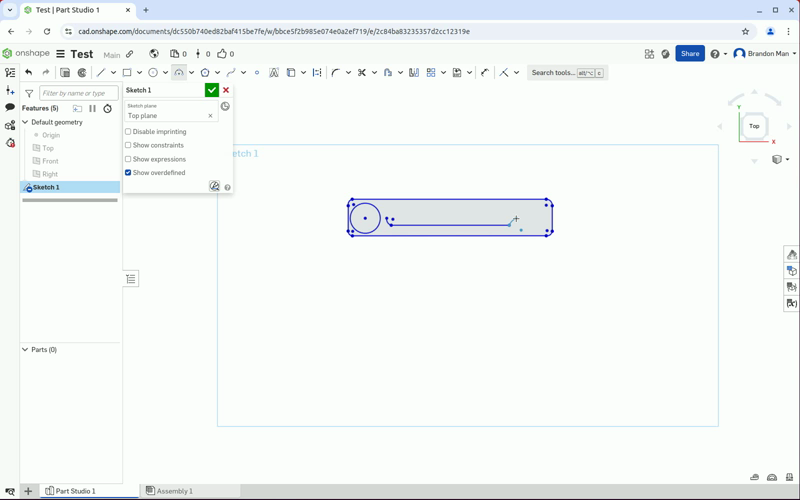
mouse_move(513, 222)
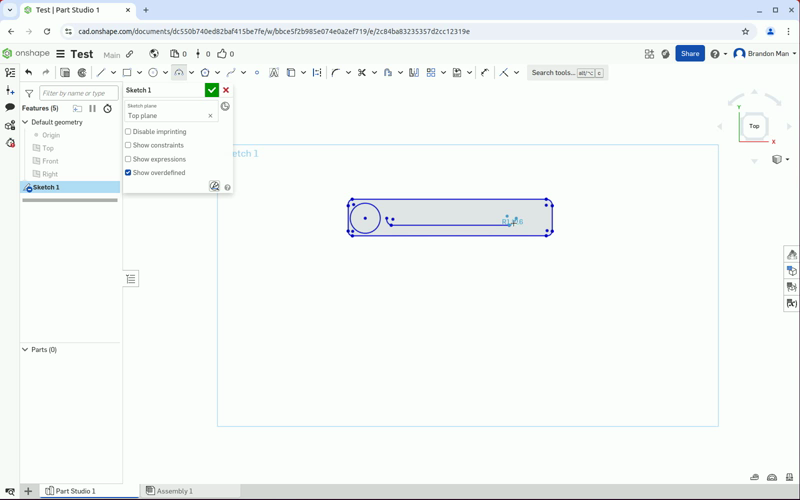
click(513, 222)
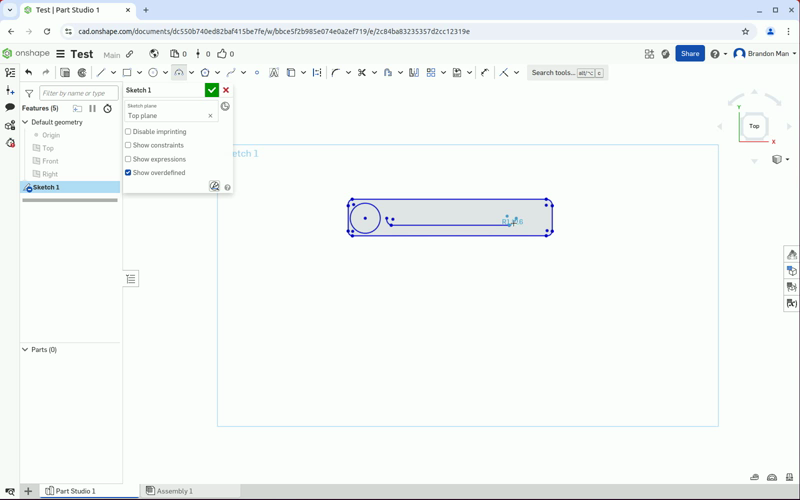
key_up(shift)
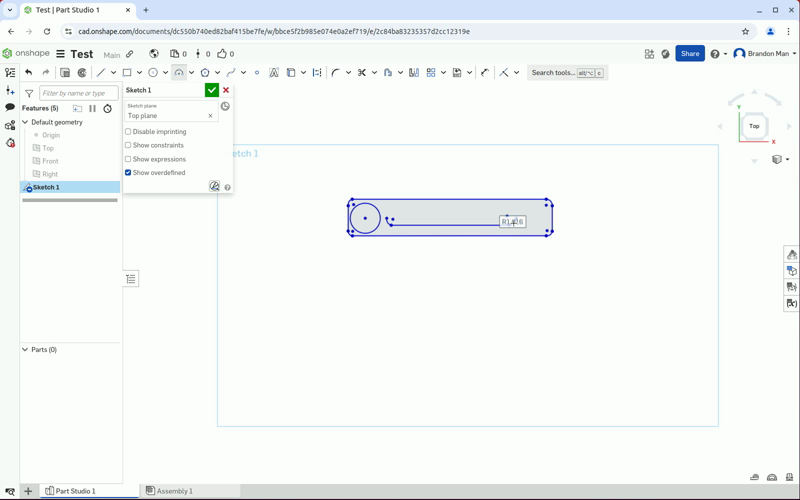
key(esc)
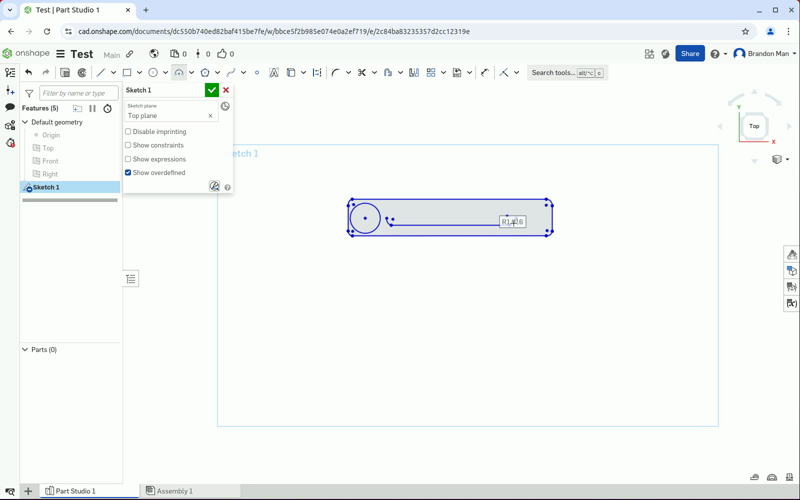
key(l)
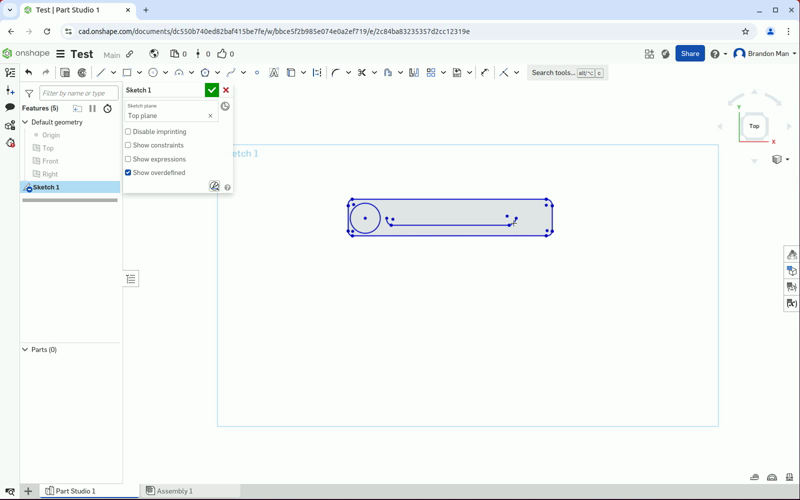
mouse_move(516, 218)
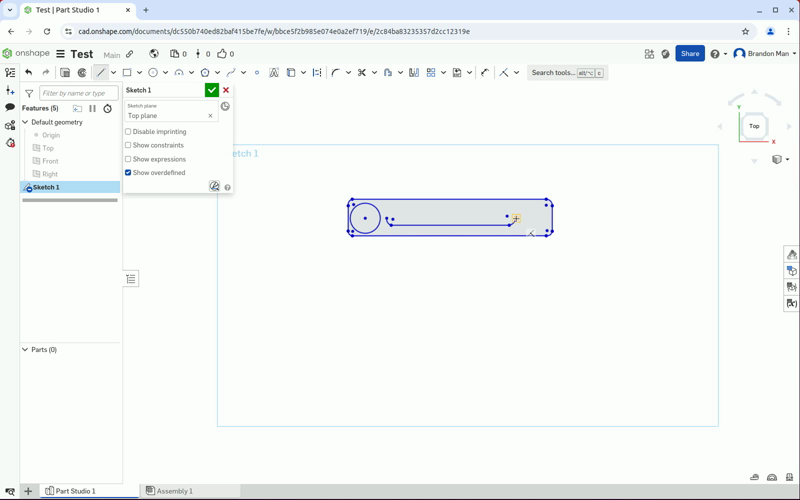
click(516, 218)
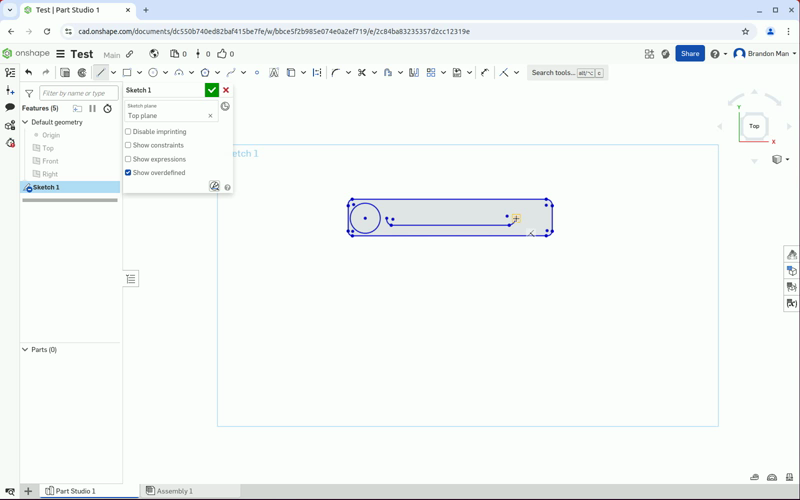
key_down(shift)
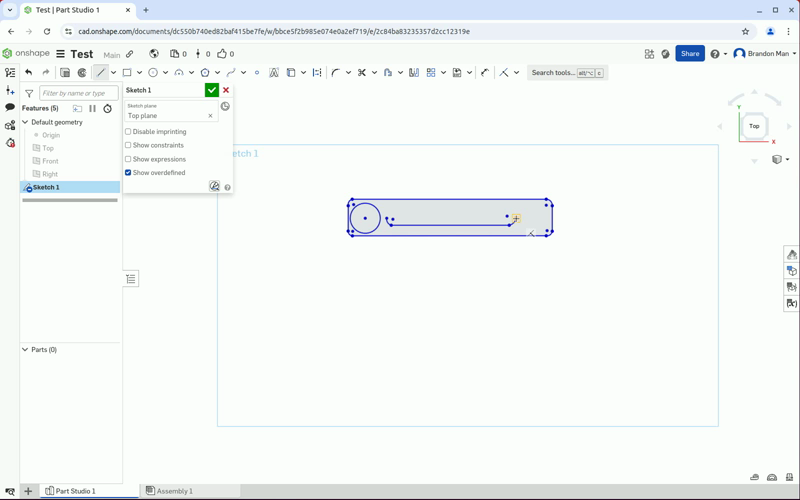
mouse_move(546, 218)
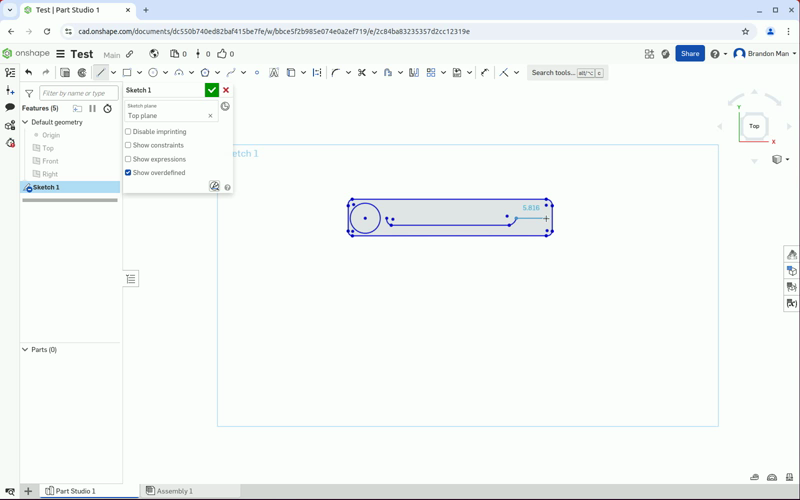
mouse_move(516, 216)
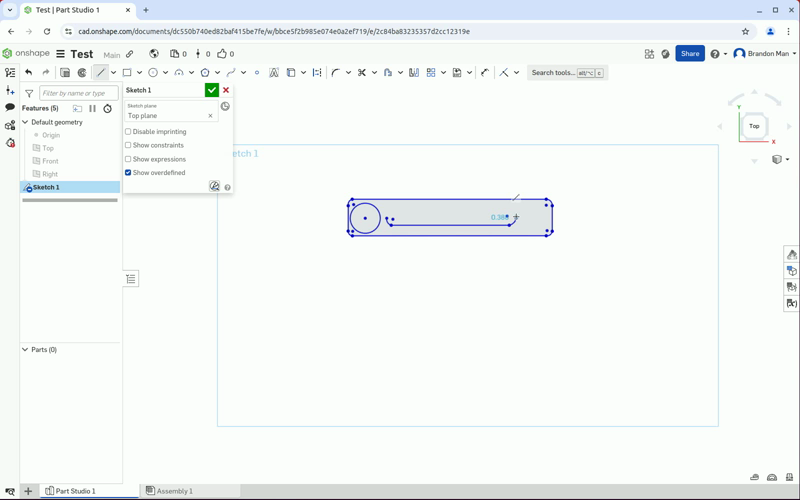
scroll(6)
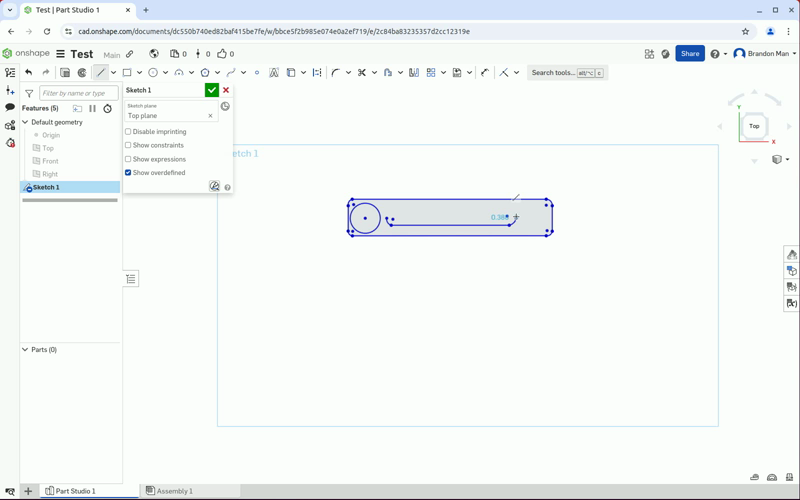
scroll(6)
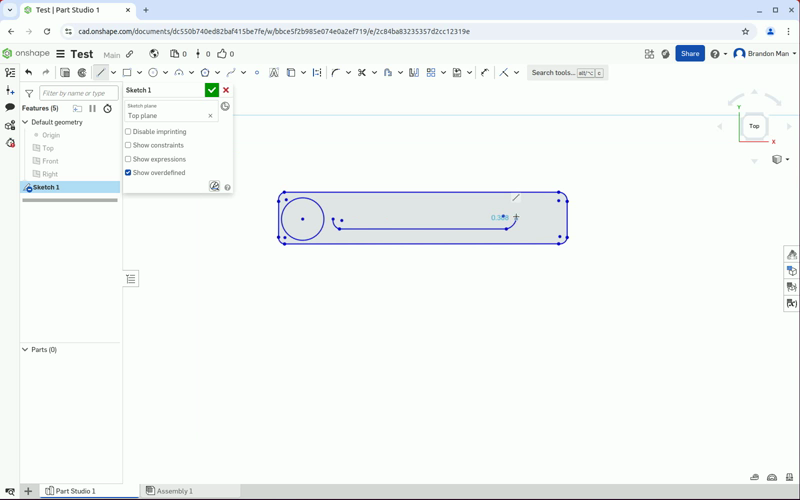
scroll(6)
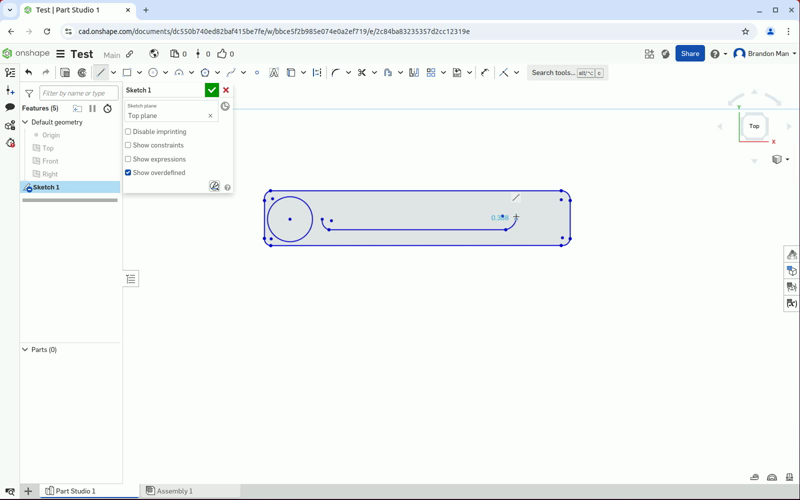
scroll(6)
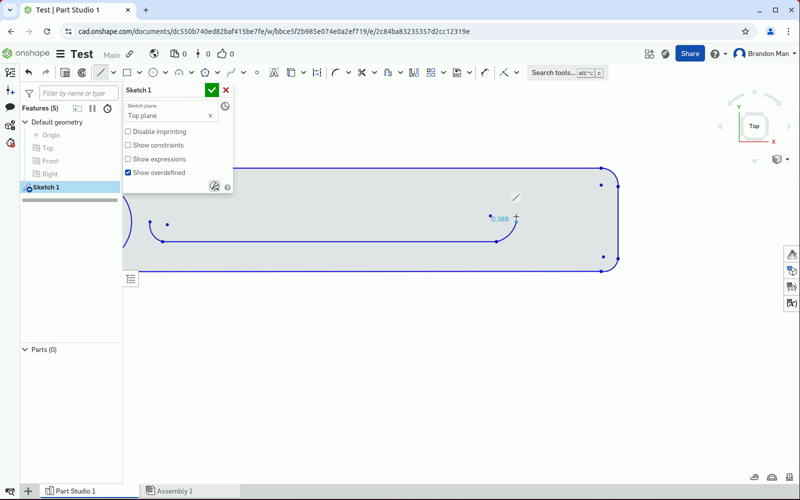
scroll(6)
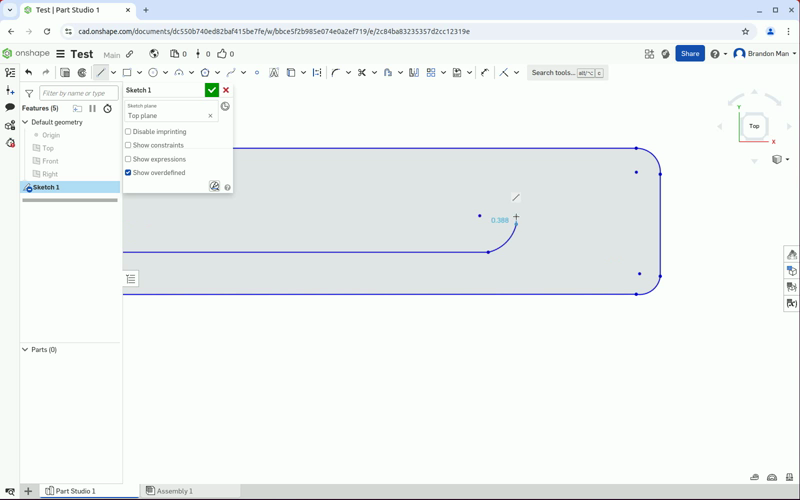
scroll(6)
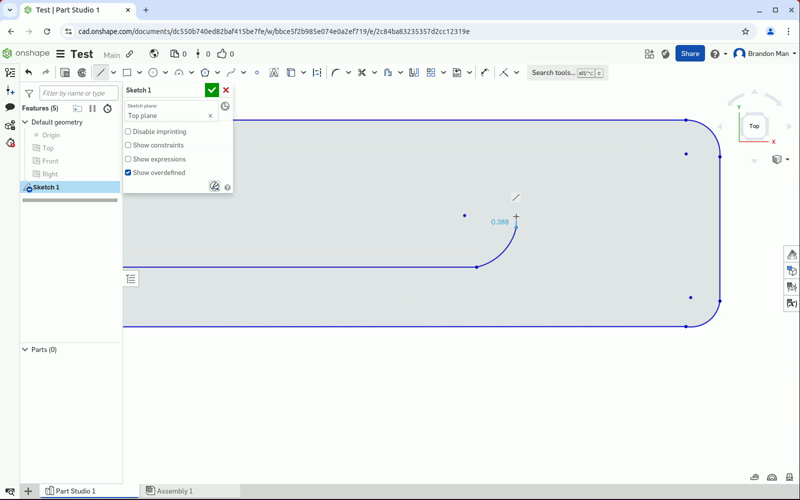
scroll(6)
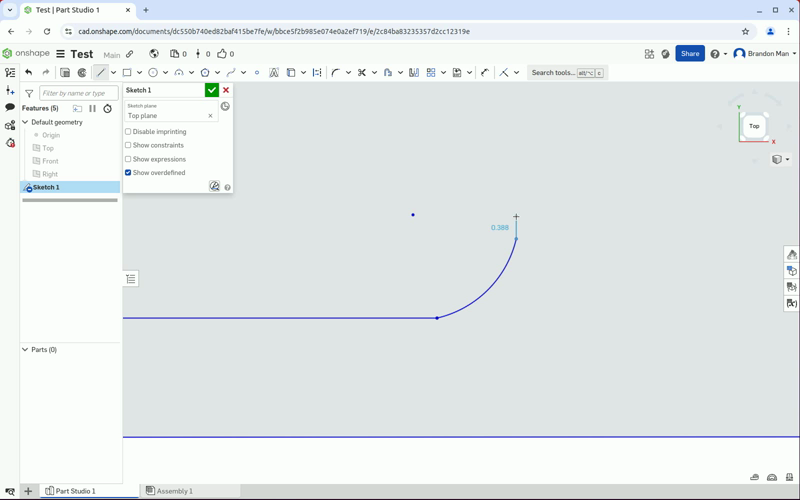
click(516, 216)
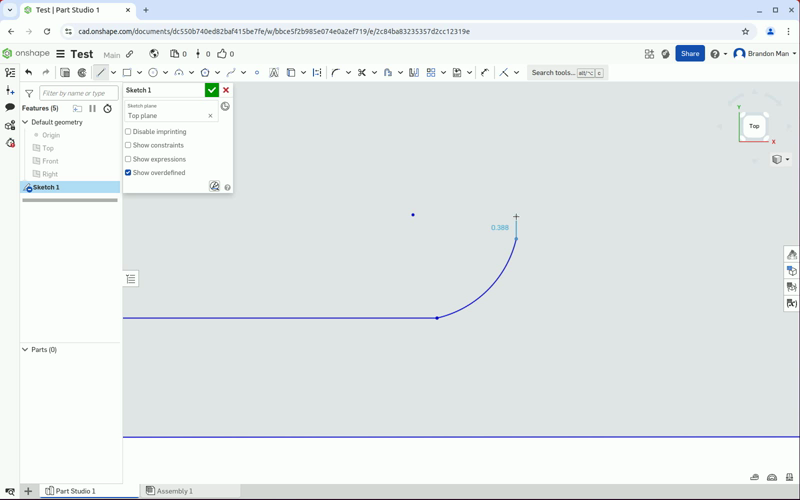
scroll(-6)
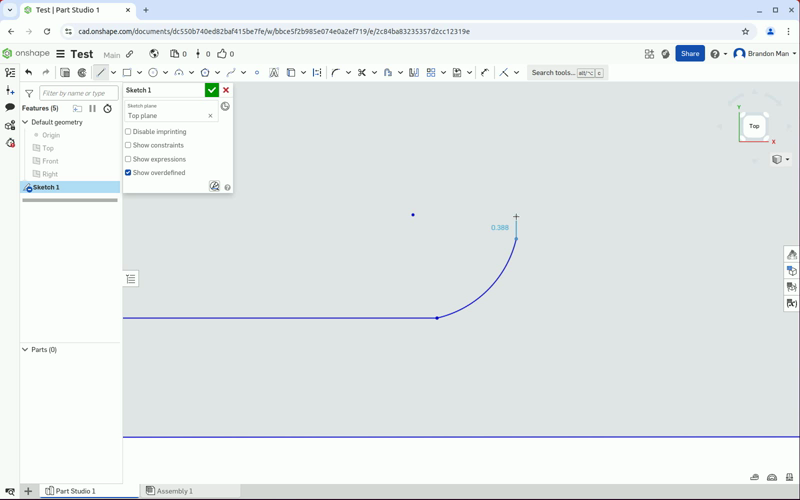
scroll(-6)
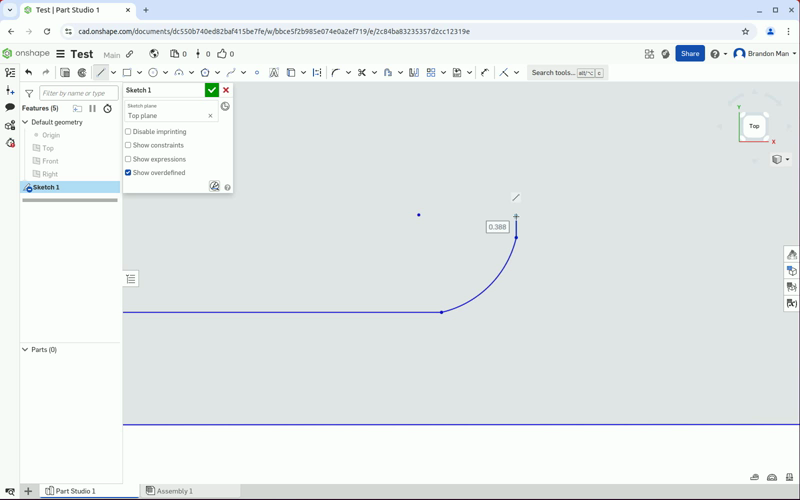
scroll(-6)
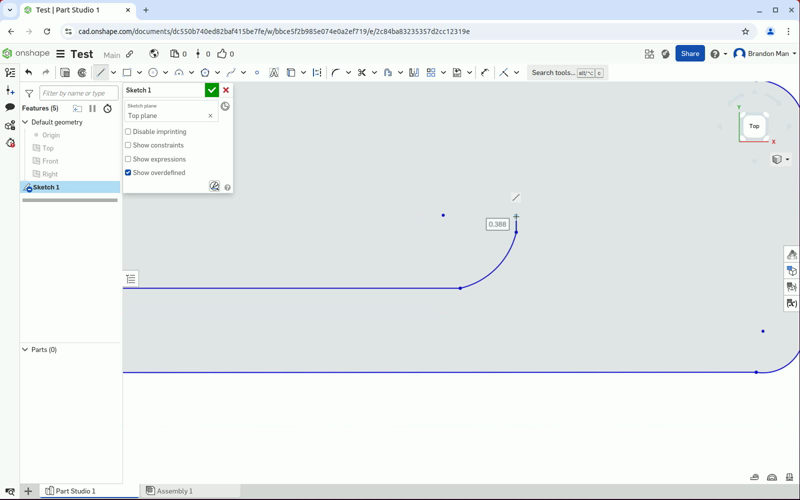
scroll(-6)
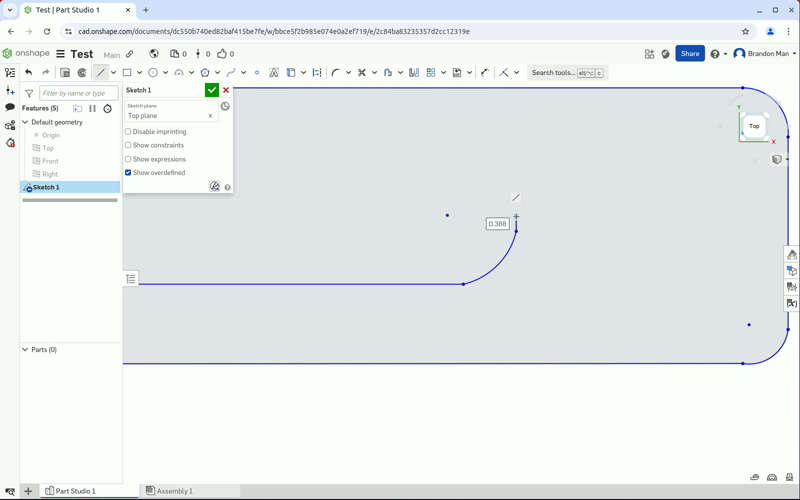
scroll(-6)
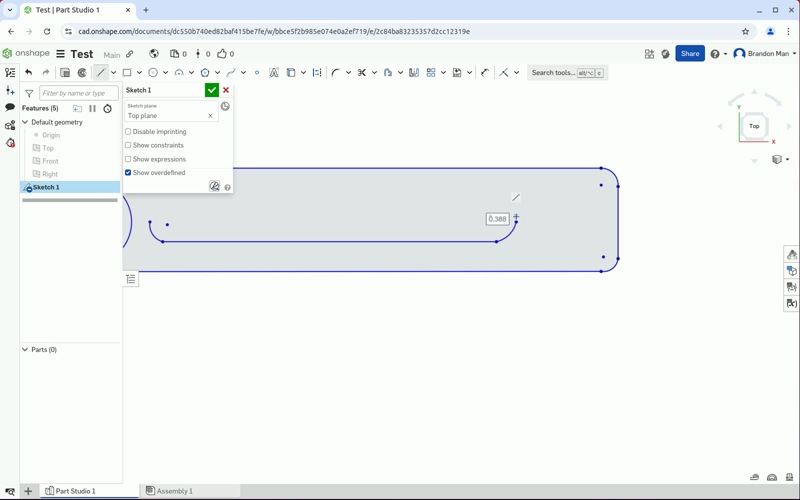
scroll(-6)
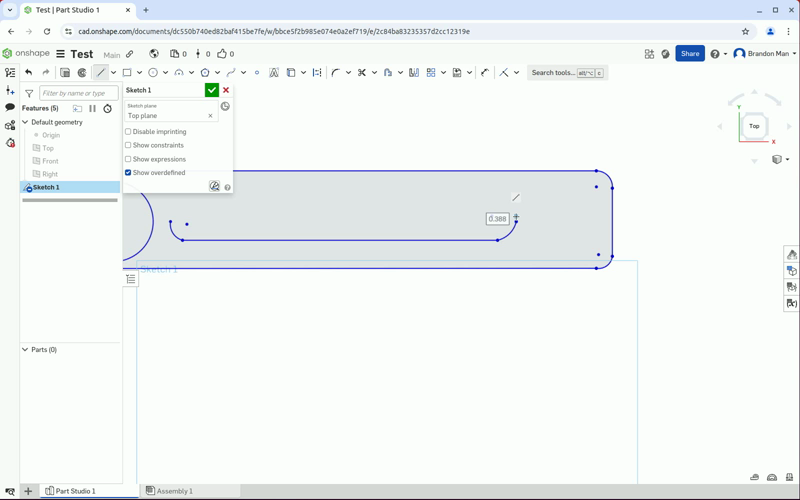
scroll(-6)
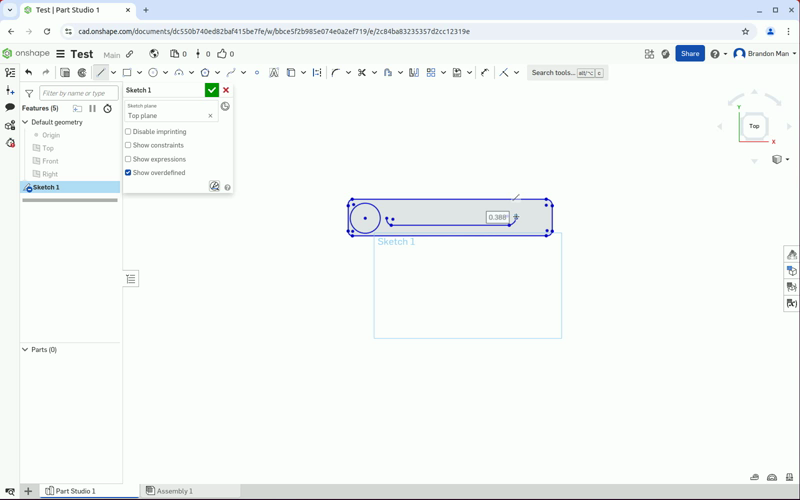
key_up(shift)
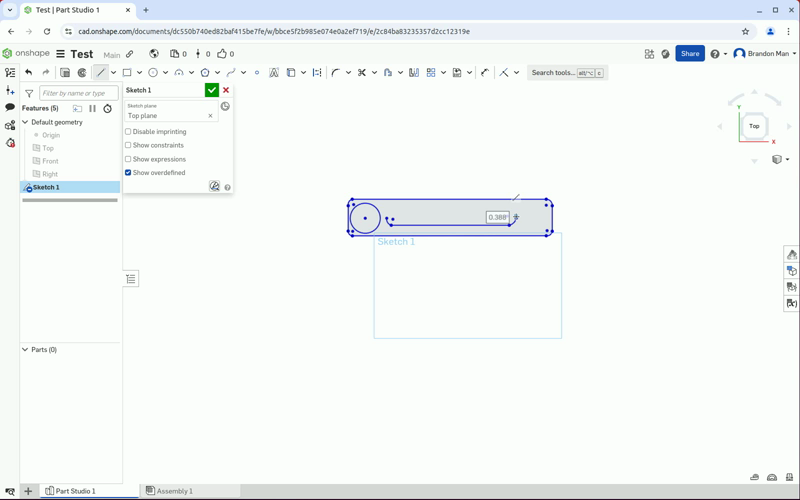
key(esc)
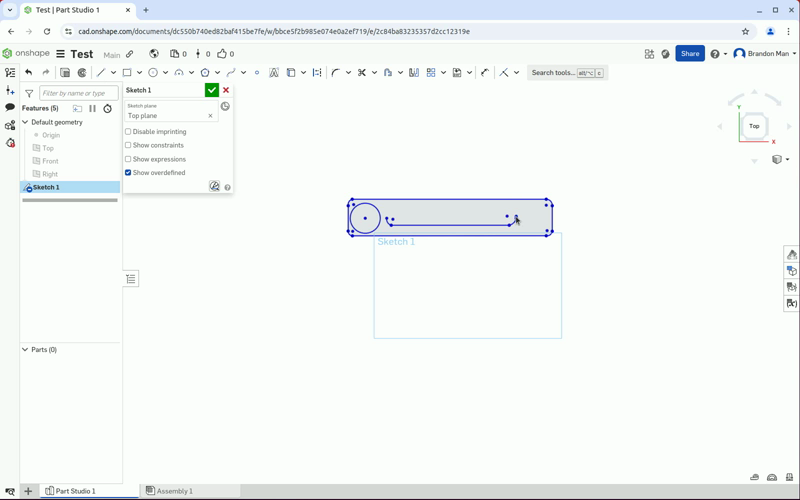
key(a)
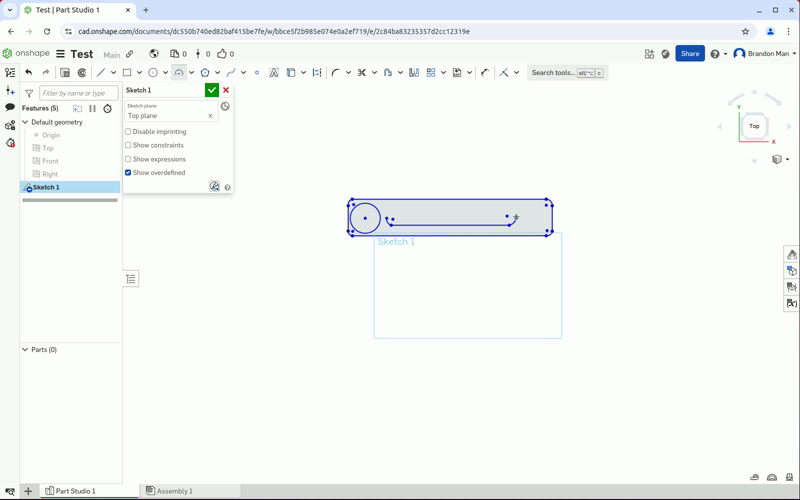
mouse_move(516, 216)
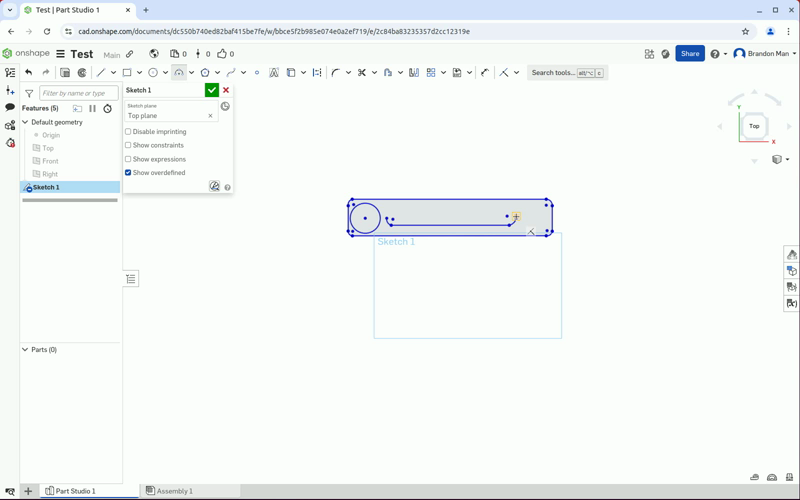
scroll(6)
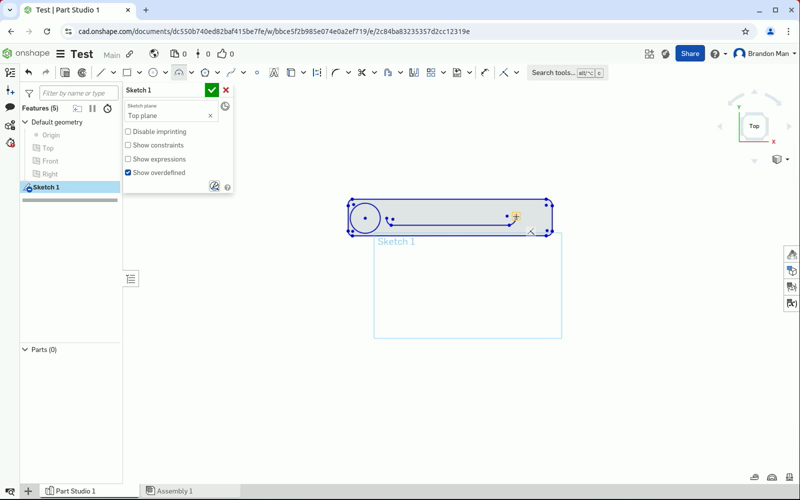
scroll(6)
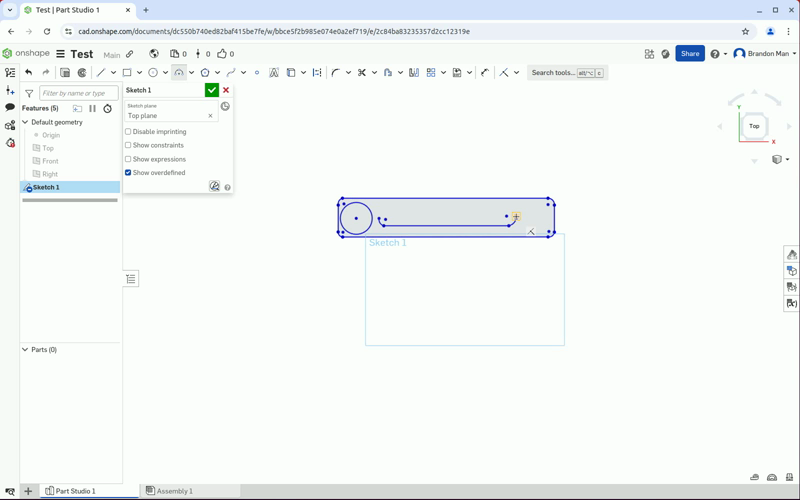
scroll(6)
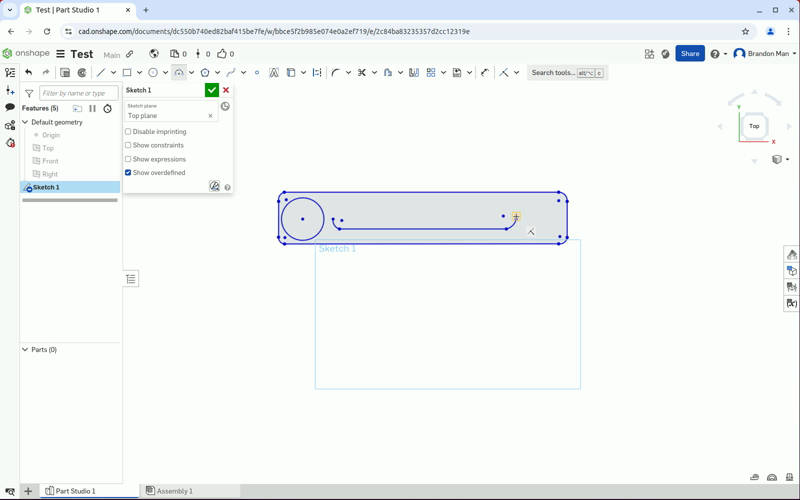
scroll(6)
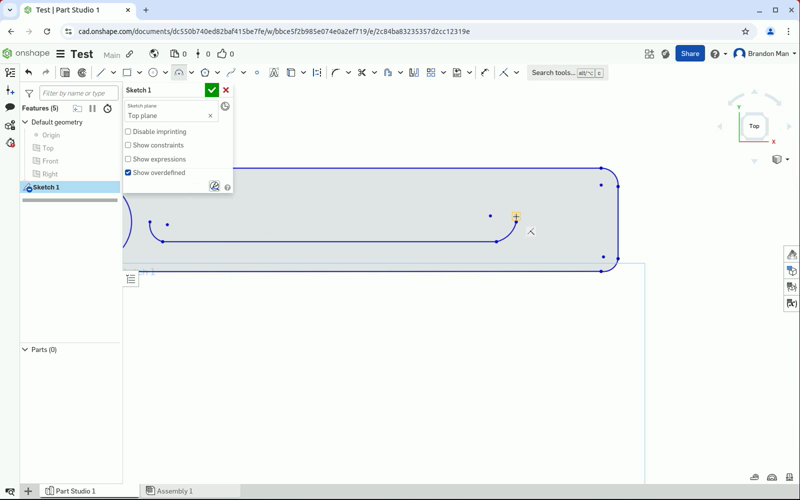
scroll(6)
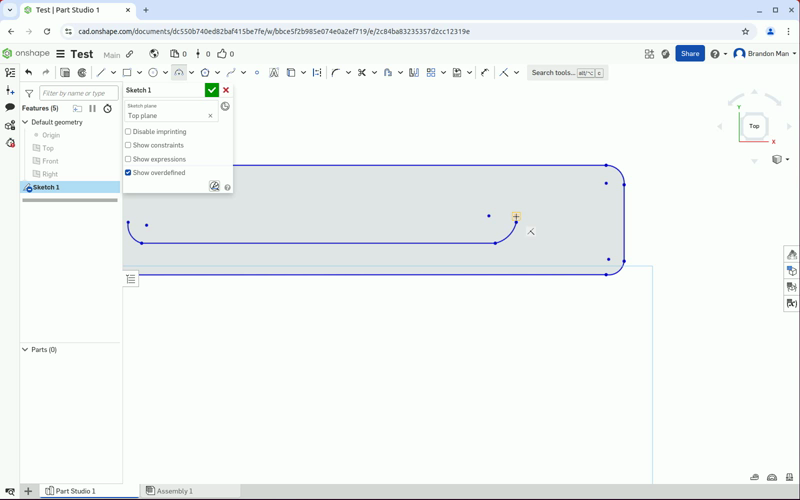
scroll(6)
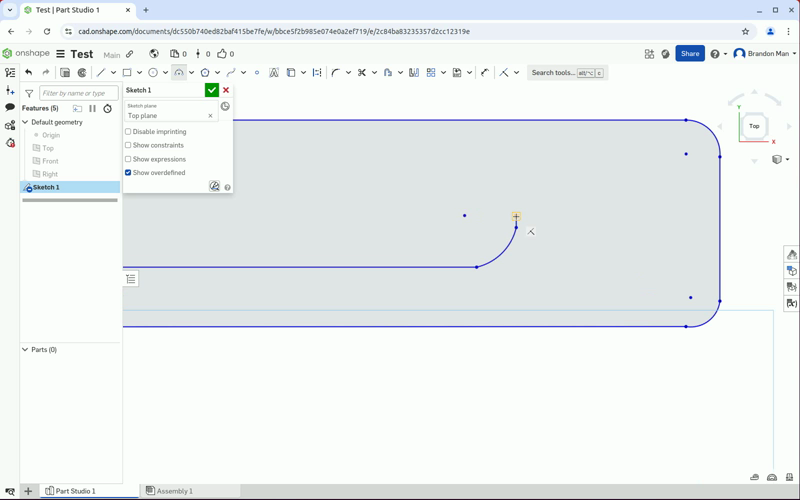
scroll(6)
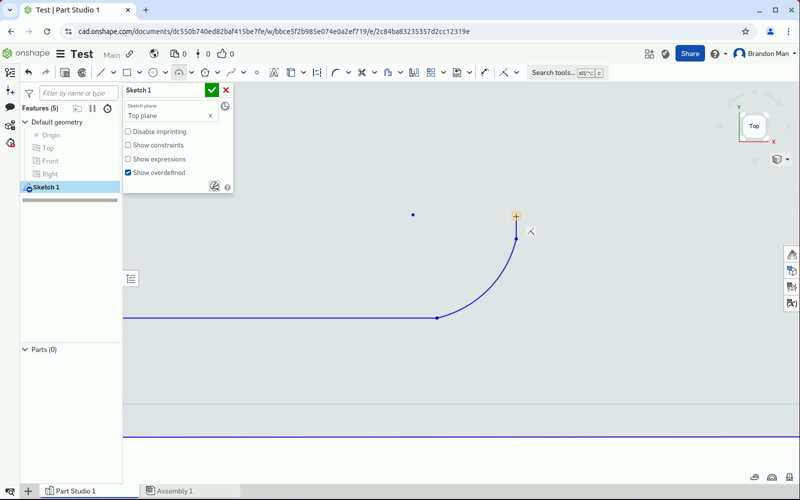
click(516, 216)
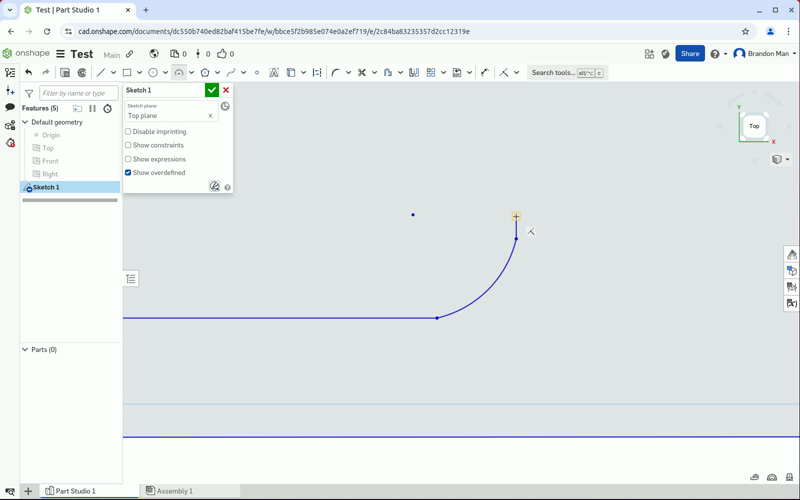
scroll(-6)
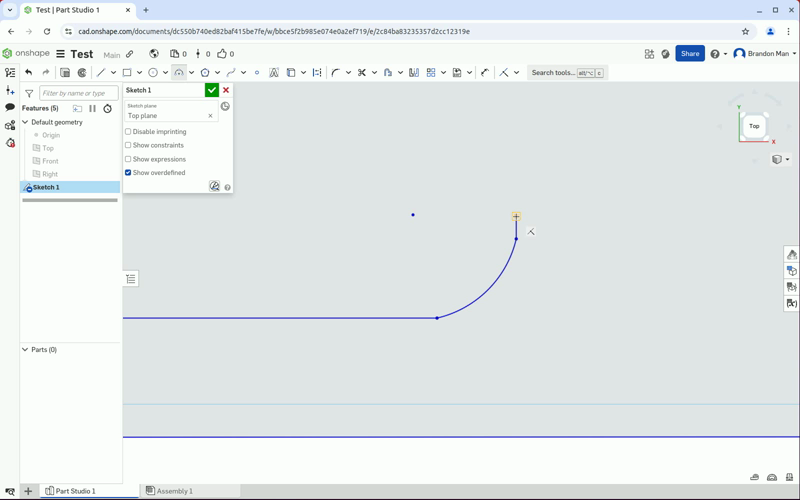
scroll(-6)
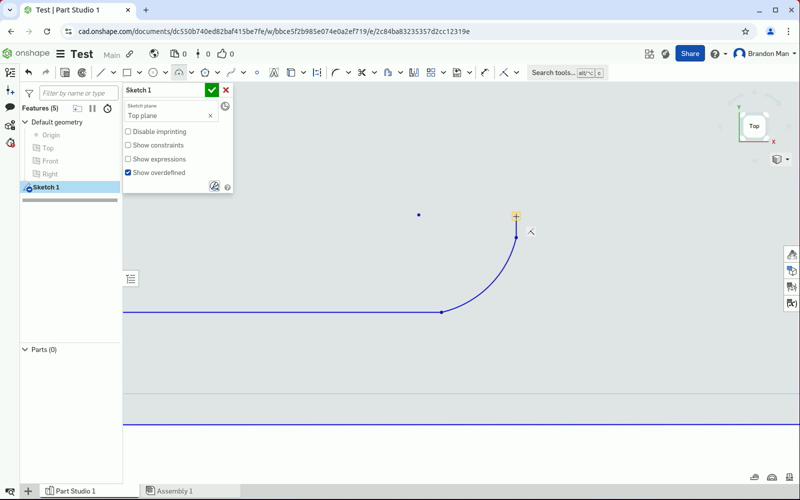
scroll(-6)
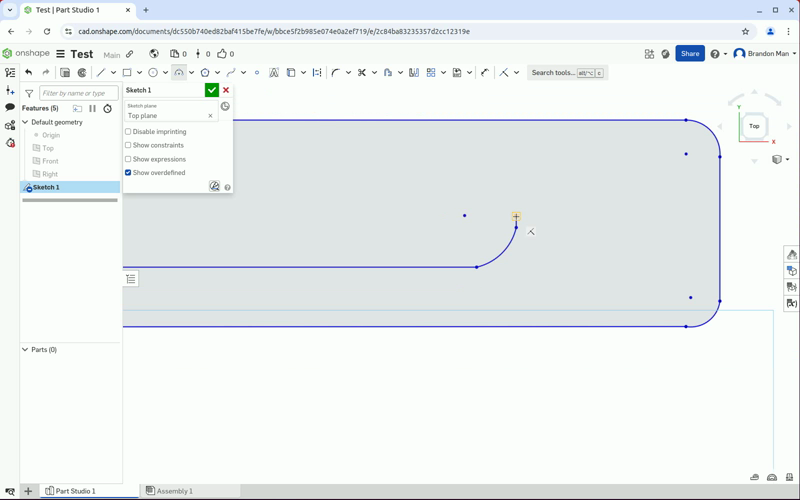
scroll(-6)
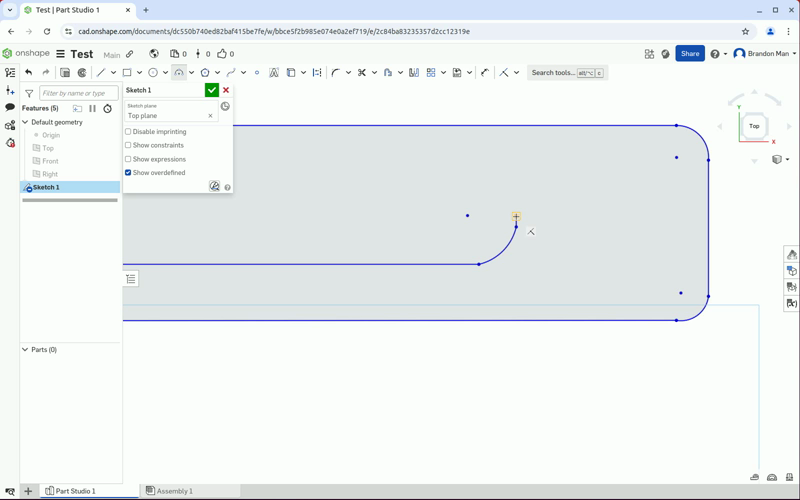
scroll(-6)
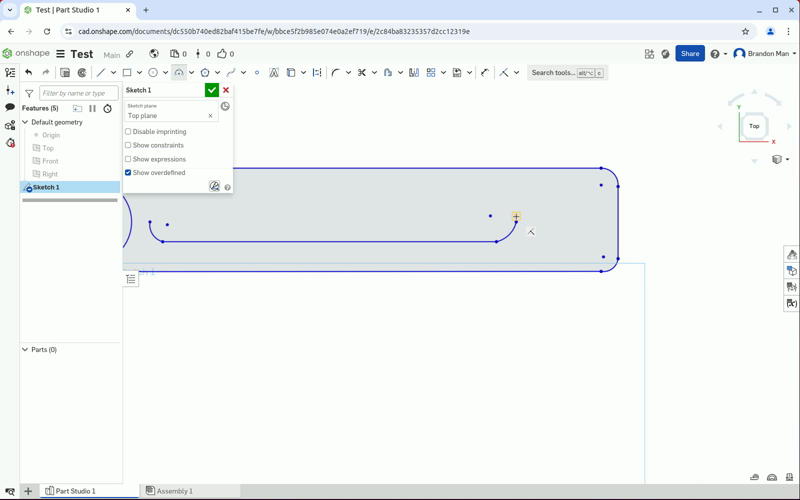
scroll(-6)
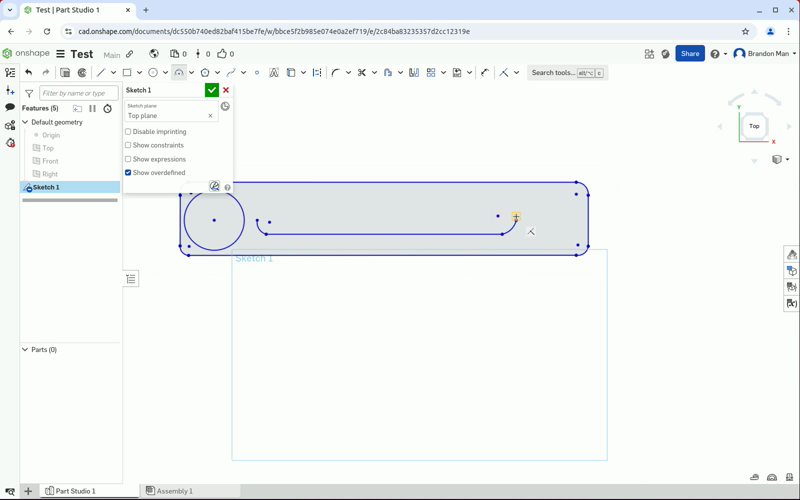
scroll(-6)
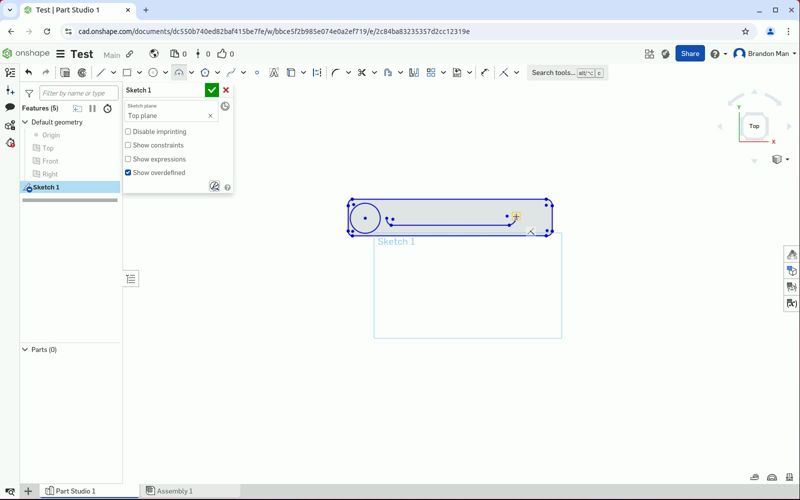
key_down(shift)
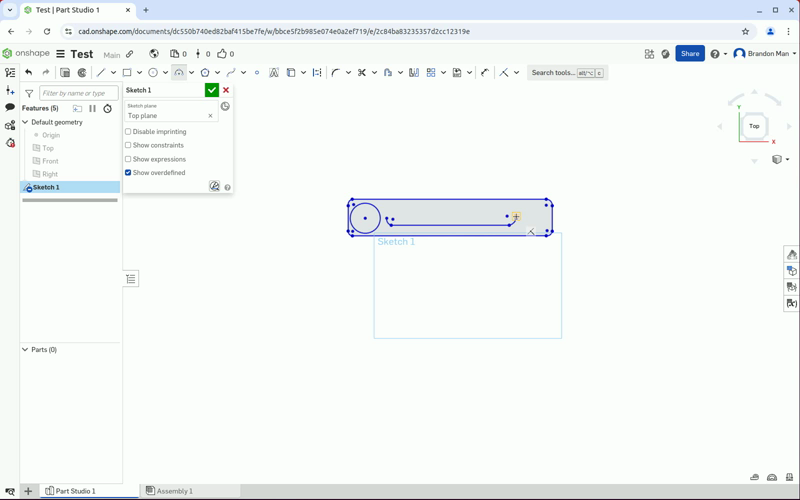
mouse_move(509, 212)
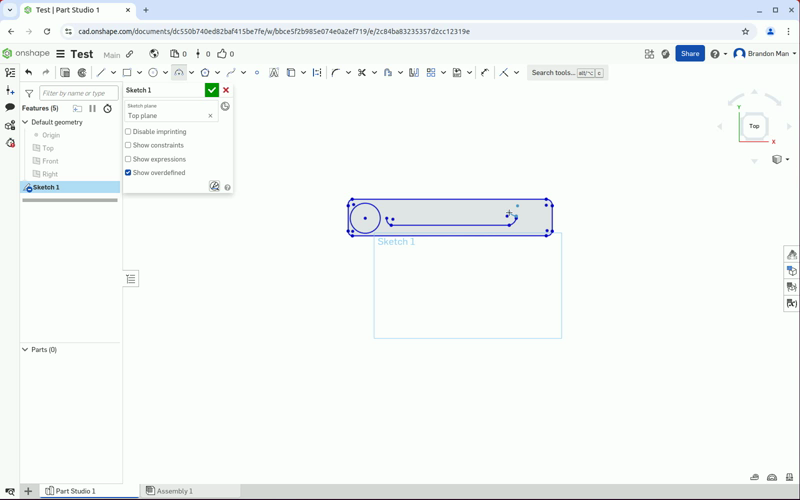
click(509, 212)
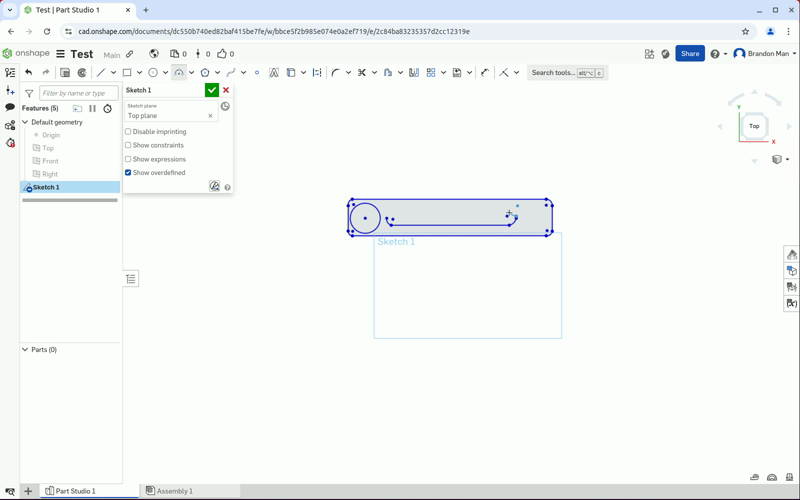
mouse_move(513, 212)
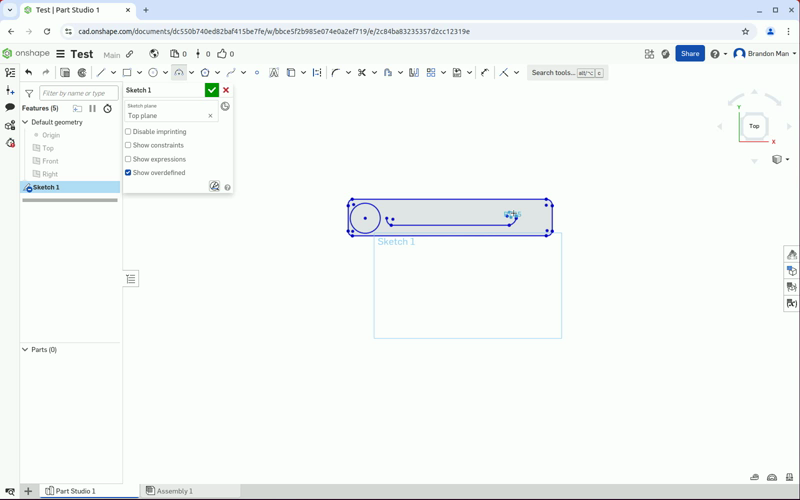
scroll(6)
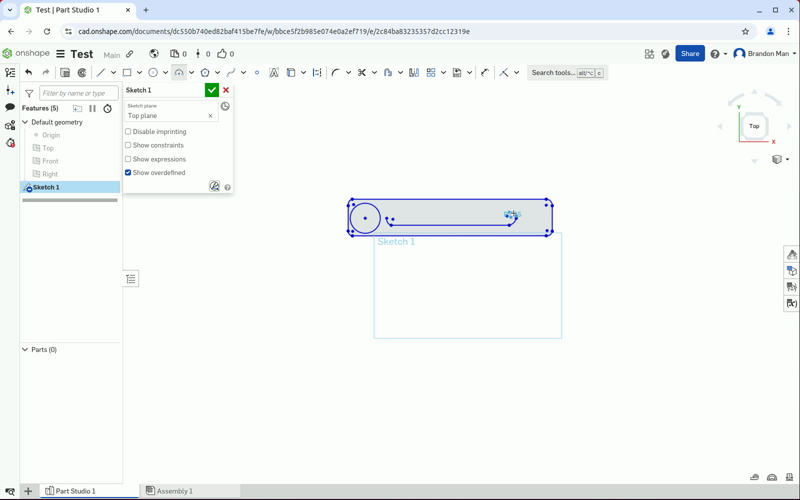
scroll(6)
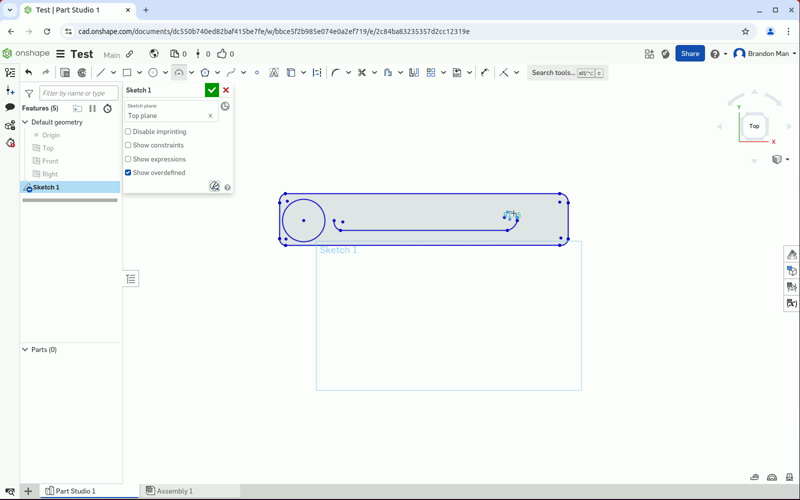
scroll(6)
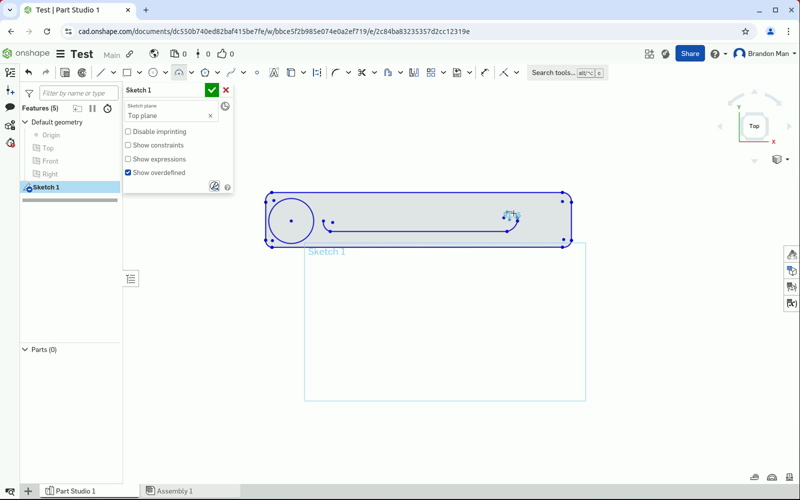
scroll(6)
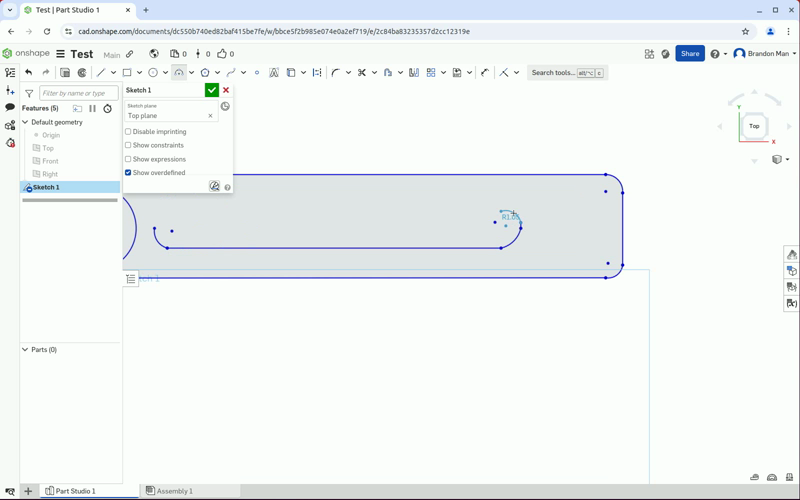
scroll(6)
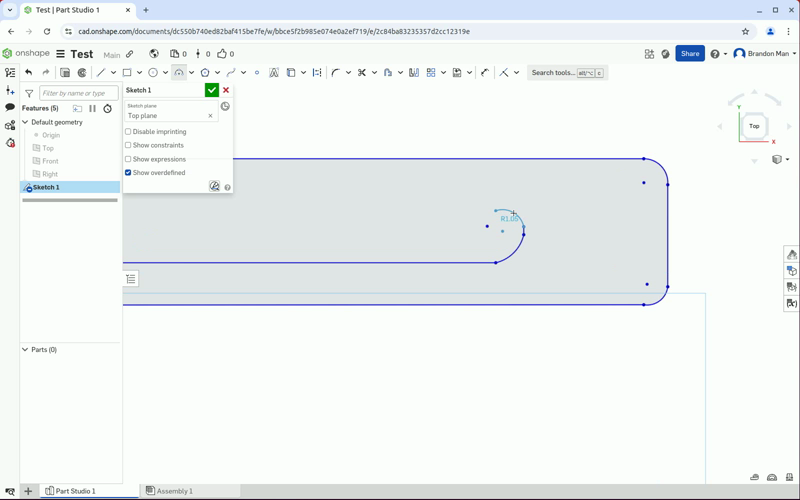
scroll(6)
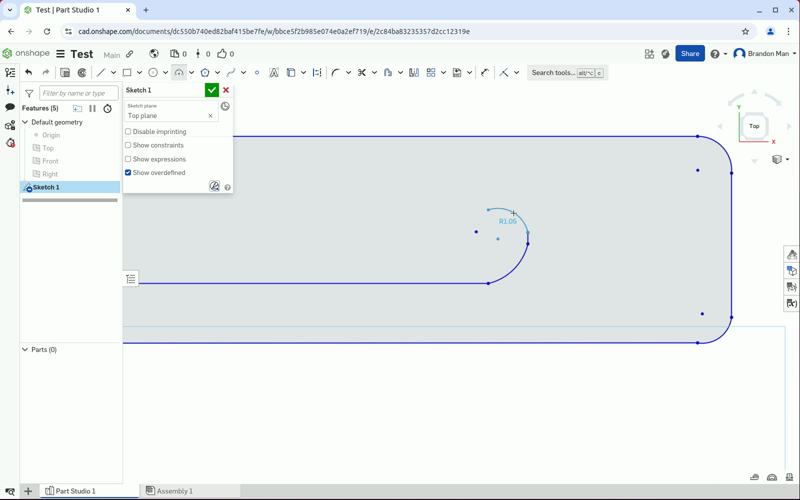
scroll(6)
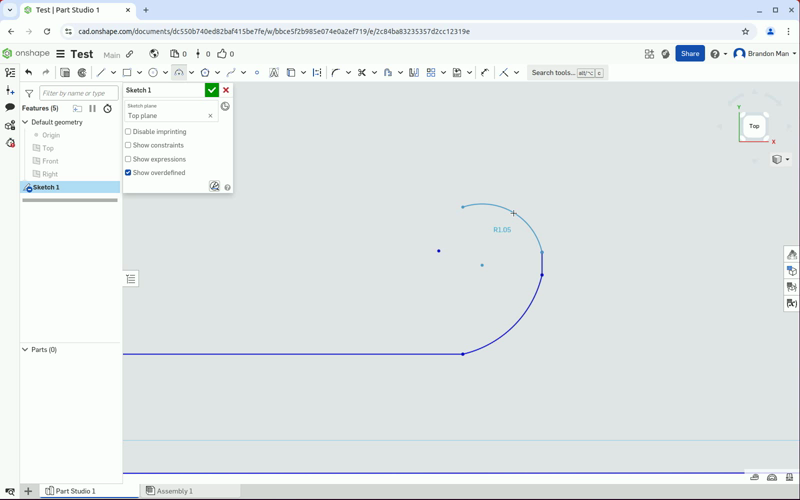
click(513, 212)
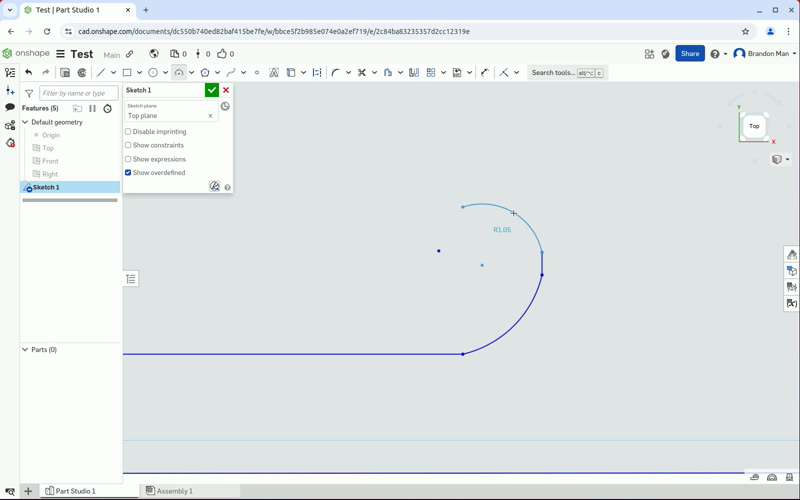
scroll(-6)
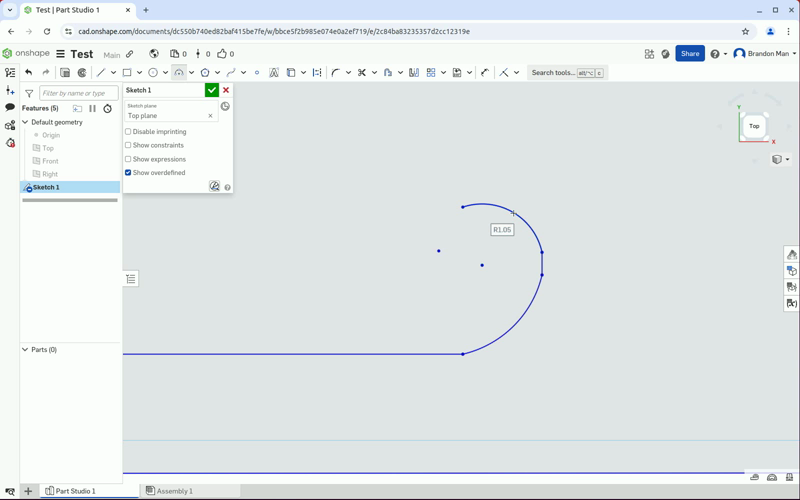
scroll(-6)
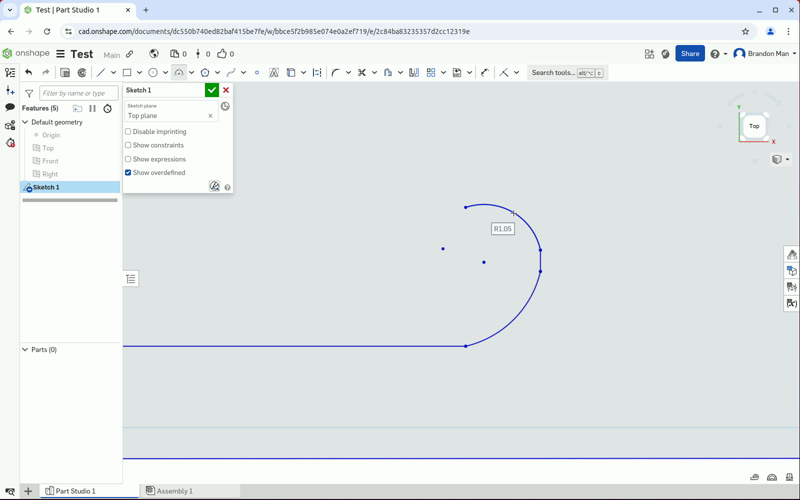
scroll(-6)
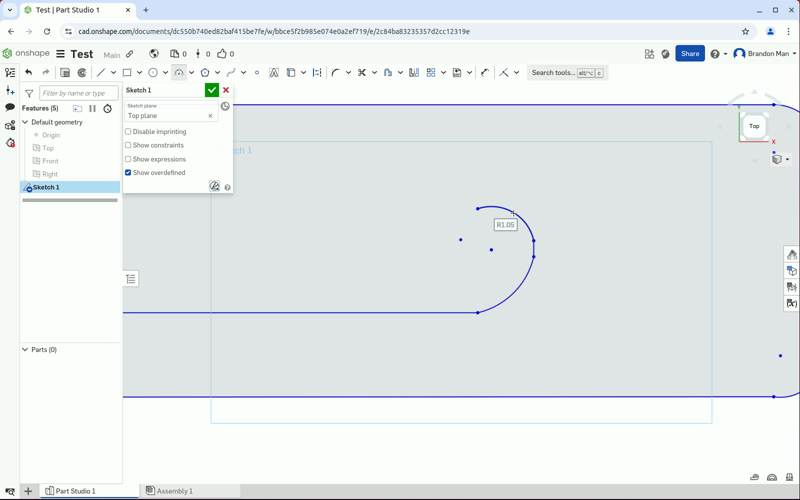
scroll(-6)
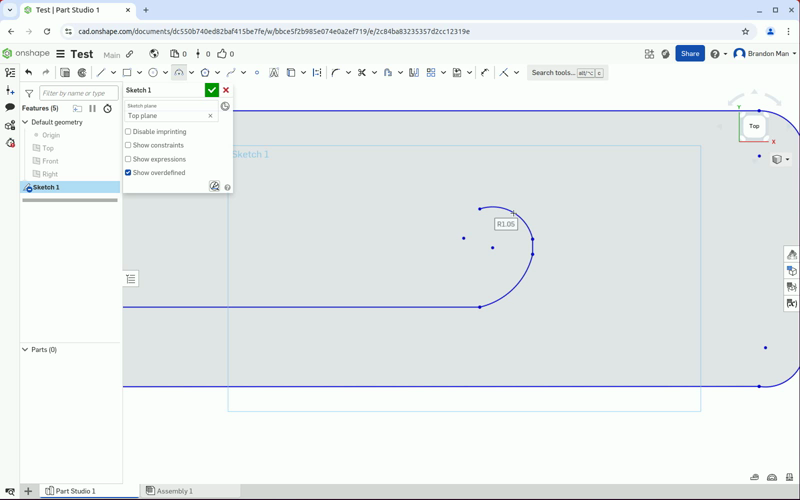
scroll(-6)
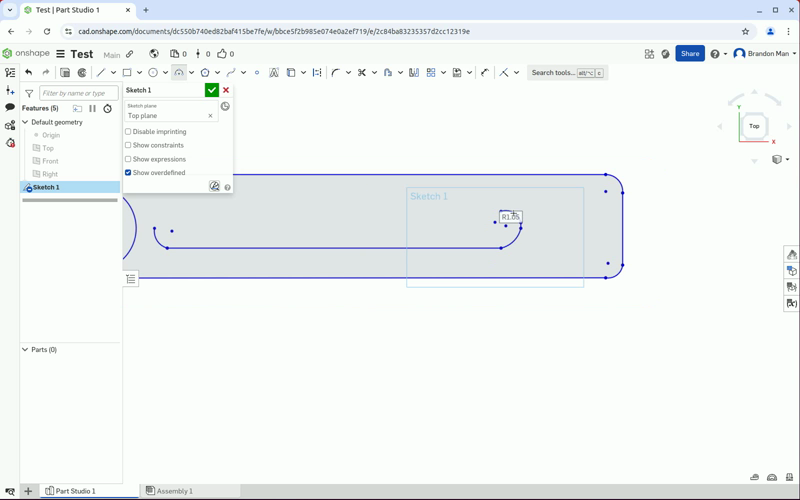
scroll(-6)
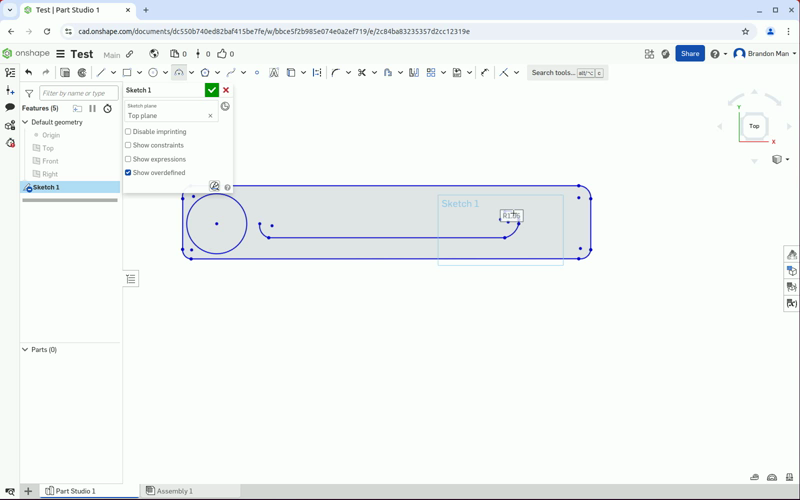
scroll(-6)
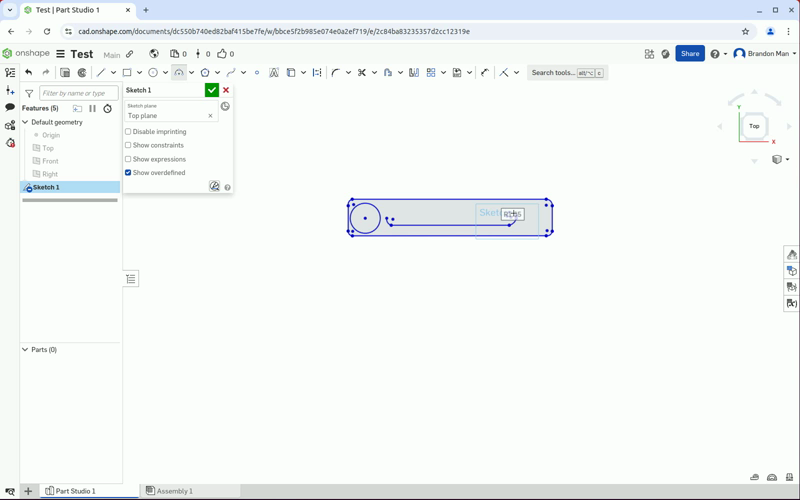
key_up(shift)
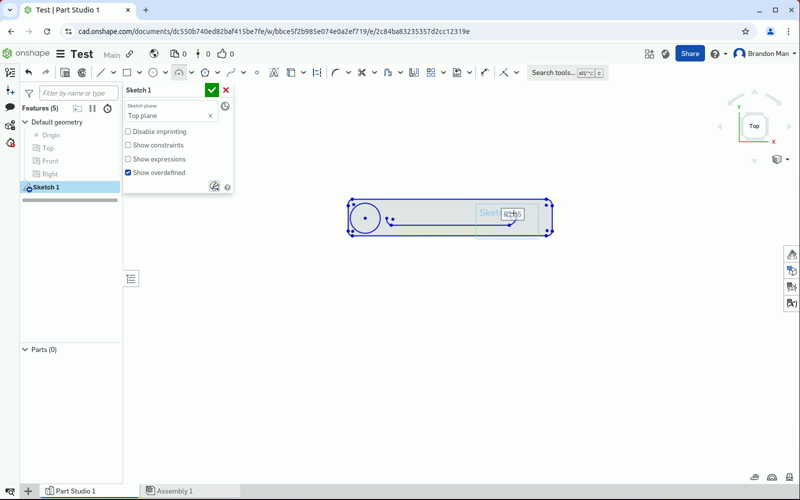
key(esc)
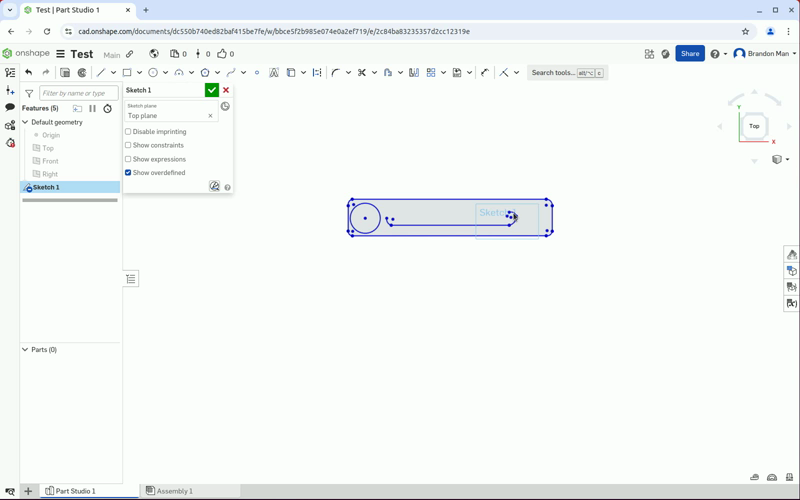
key(l)
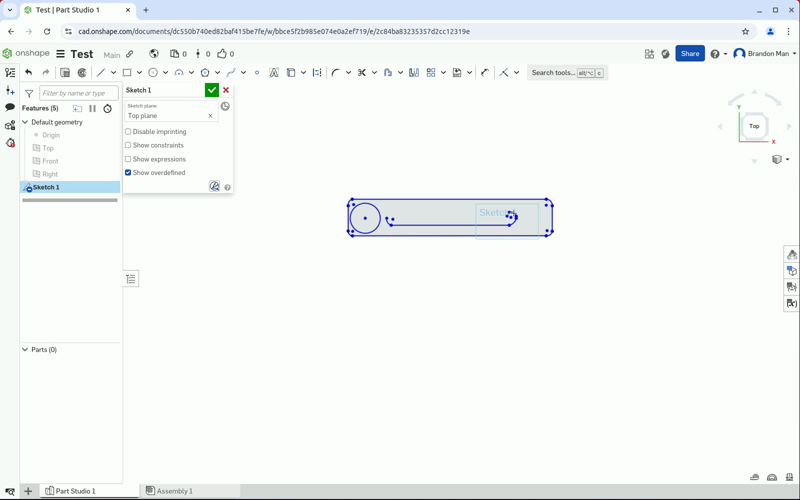
mouse_move(509, 212)
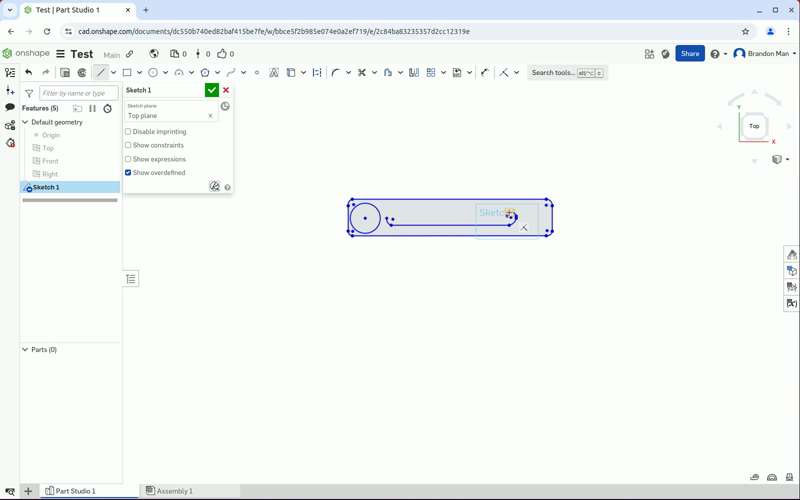
scroll(6)
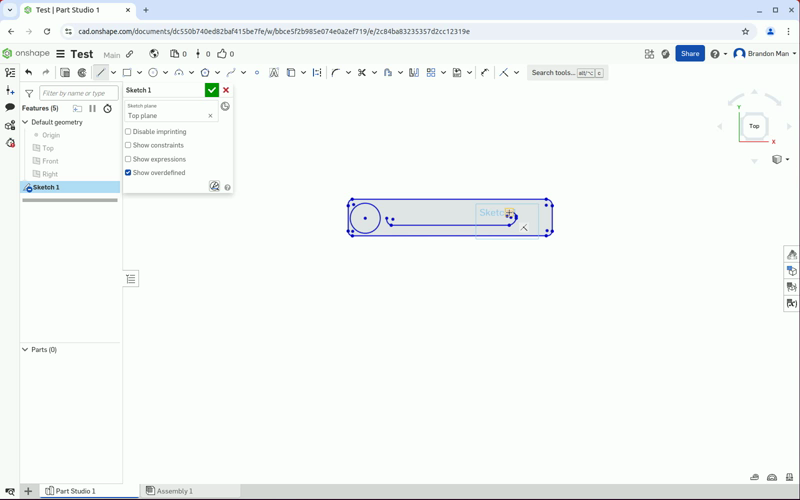
scroll(6)
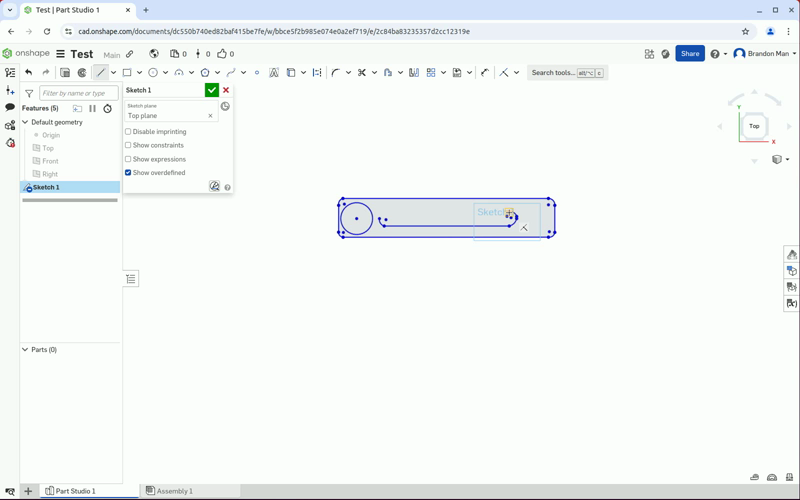
scroll(6)
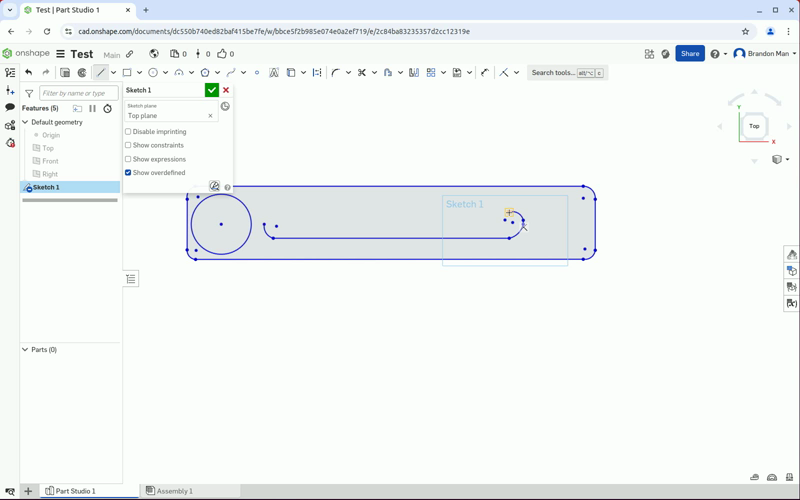
scroll(6)
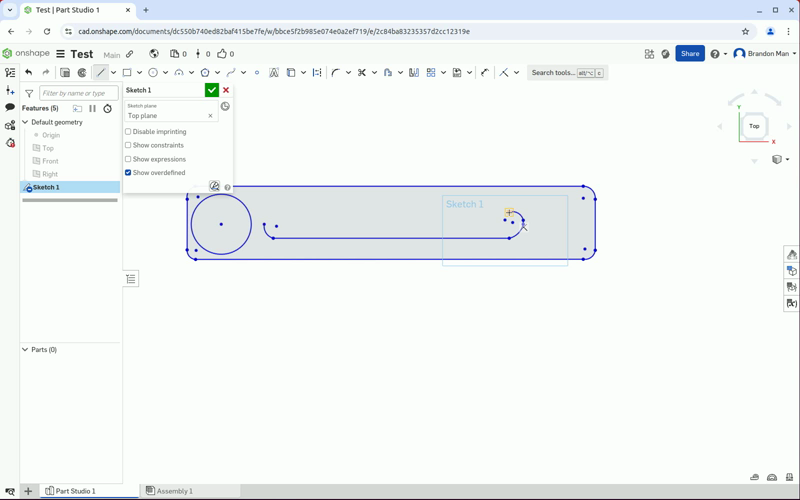
scroll(6)
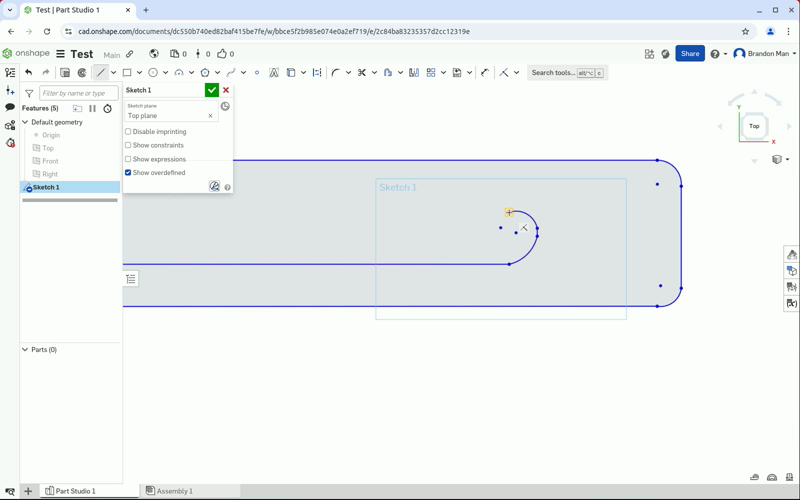
scroll(6)
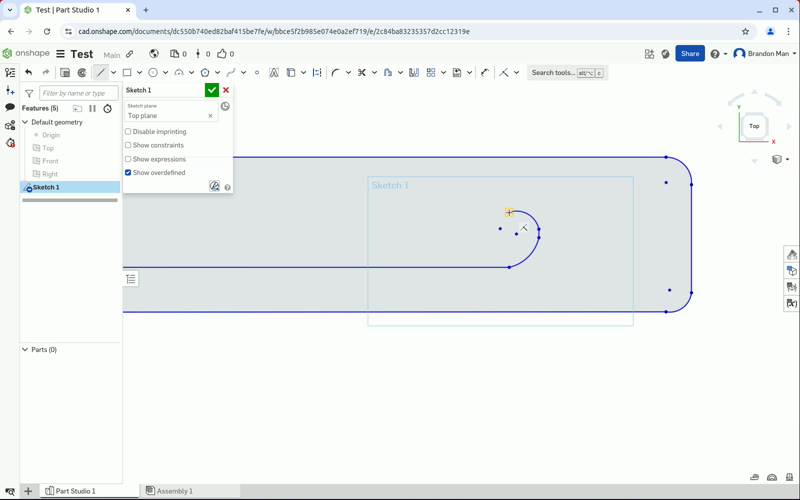
scroll(6)
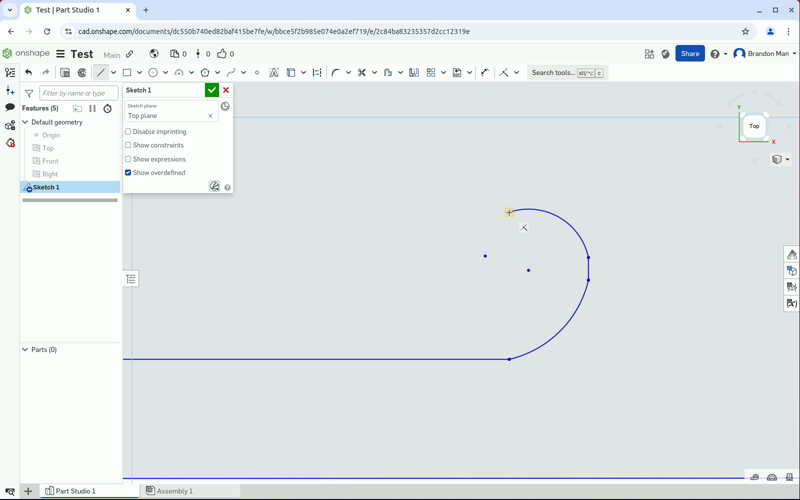
click(509, 212)
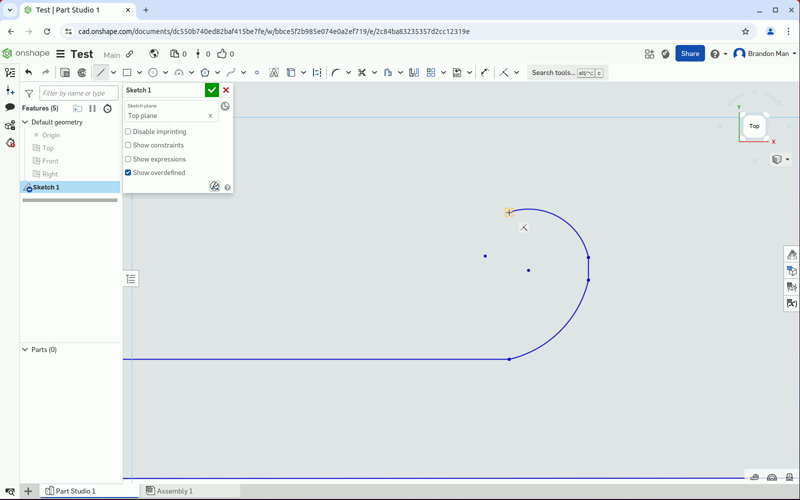
scroll(-6)
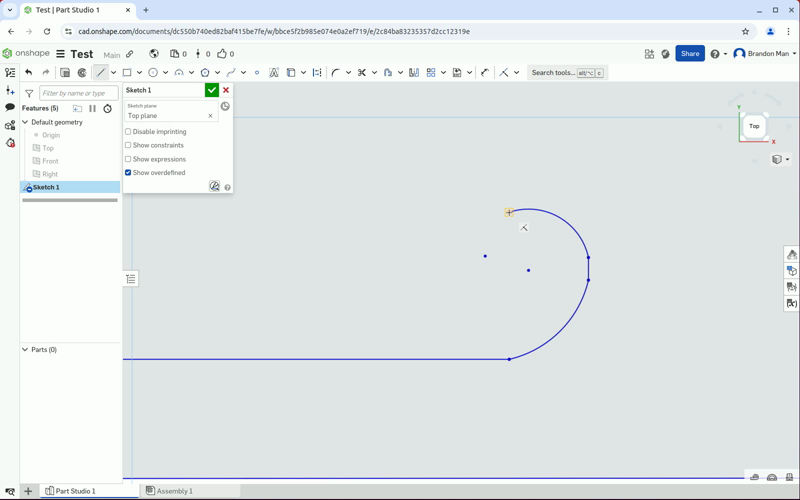
scroll(-6)
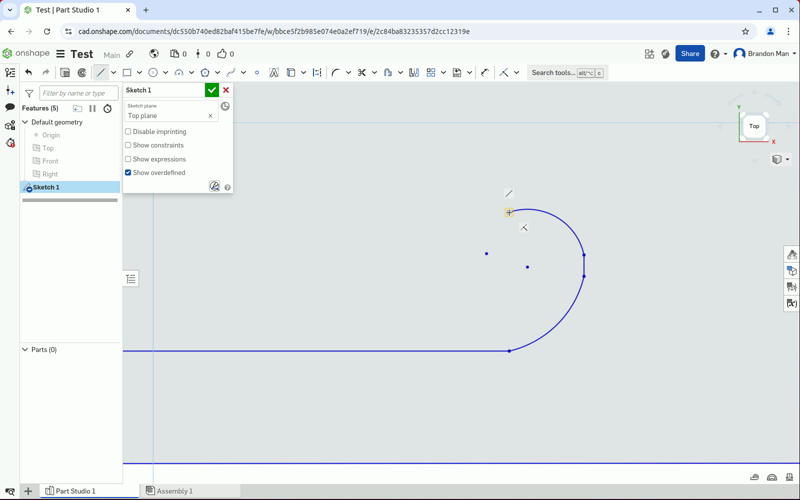
scroll(-6)
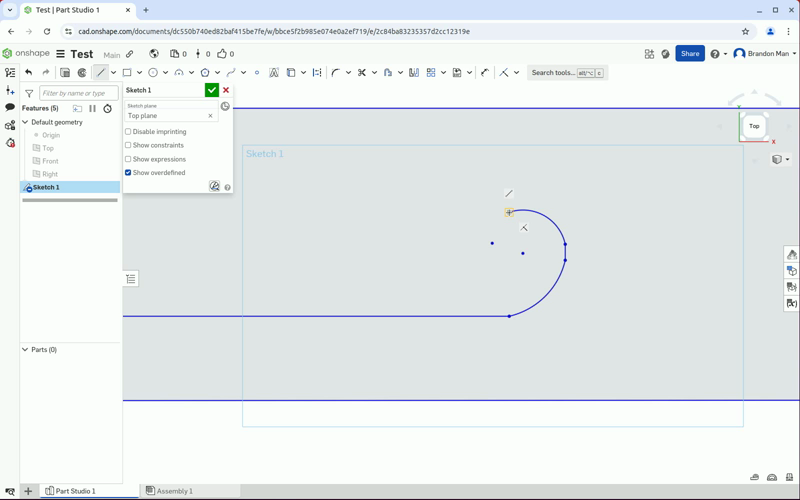
scroll(-6)
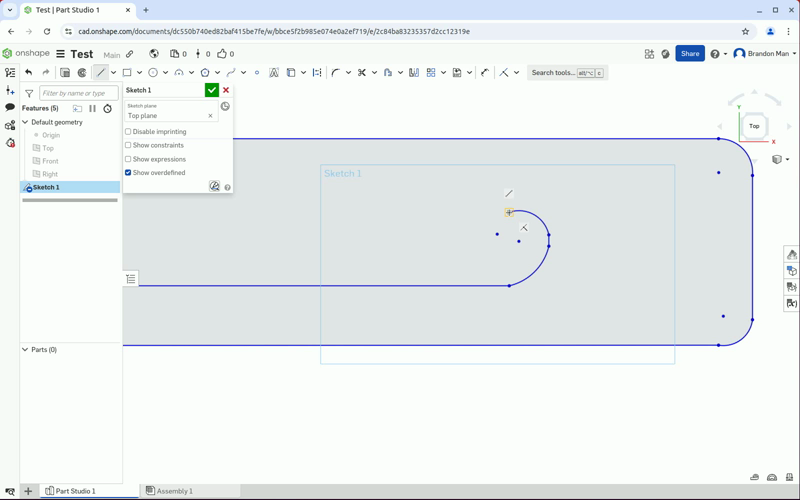
scroll(-6)
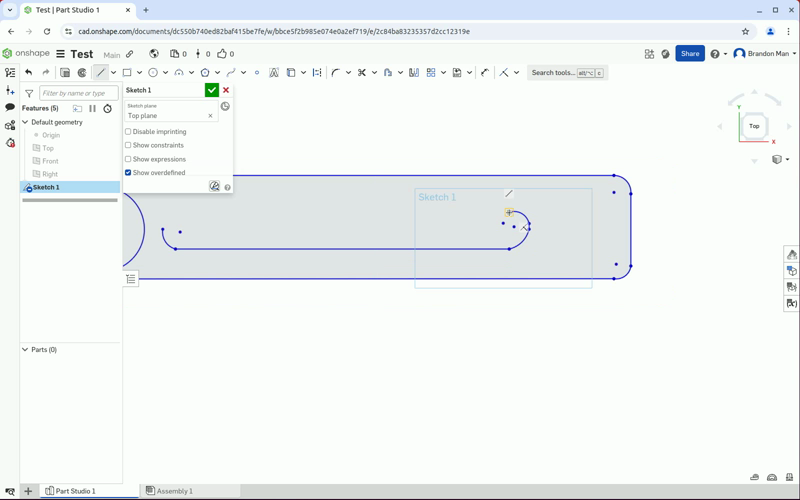
scroll(-6)
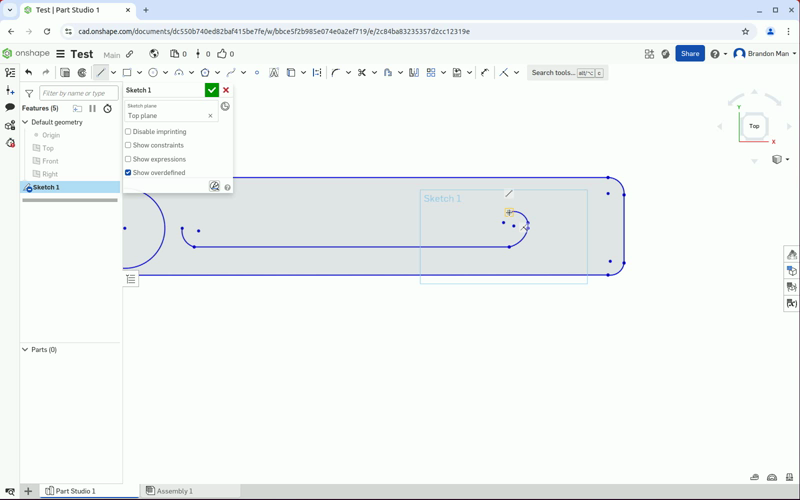
scroll(-6)
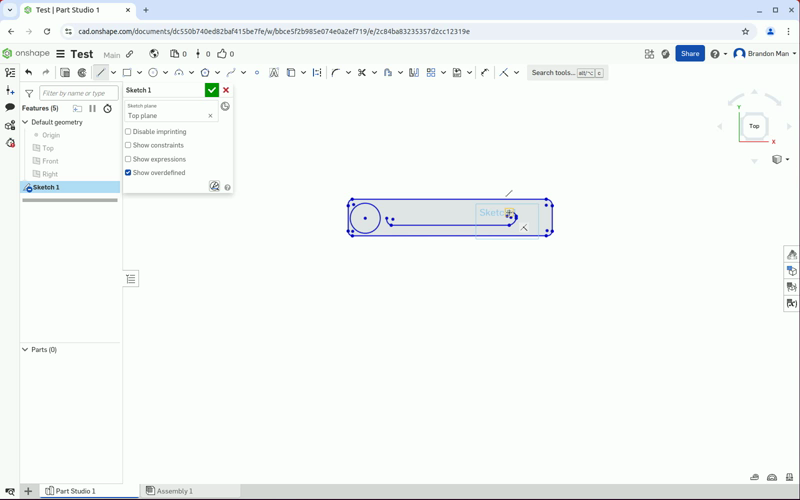
key_down(shift)
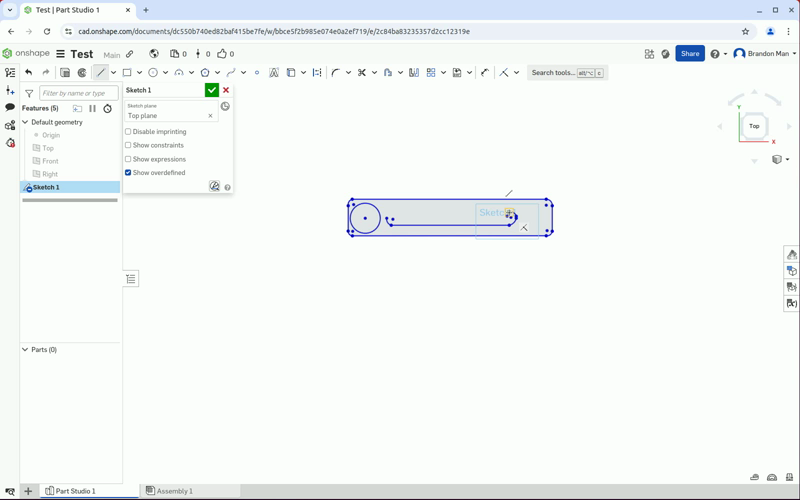
mouse_move(391, 212)
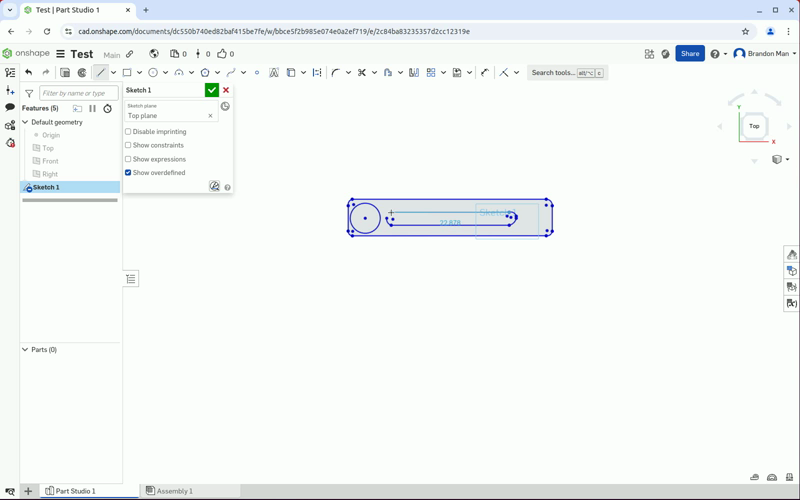
click(391, 212)
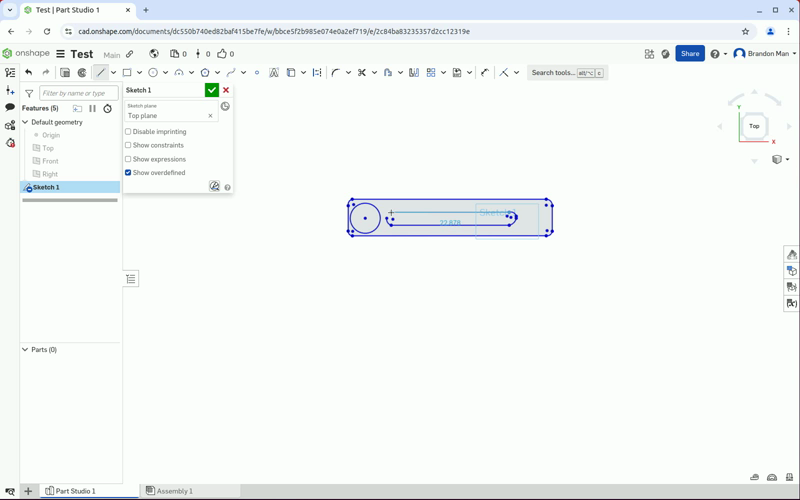
key_up(shift)
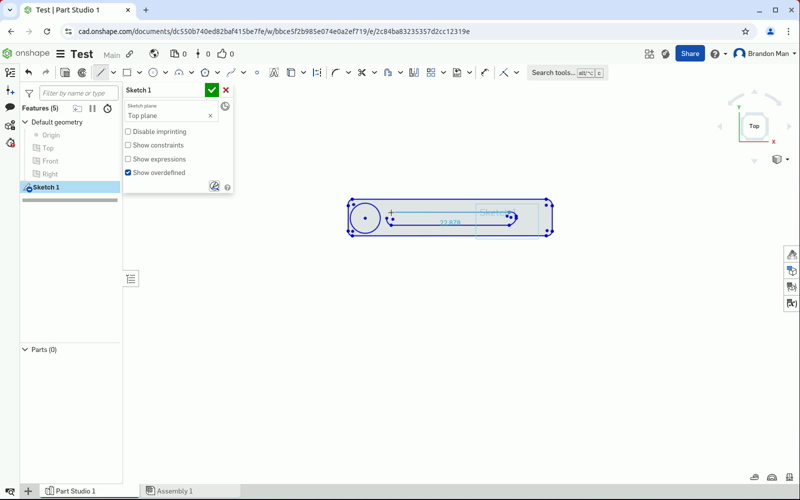
key(esc)
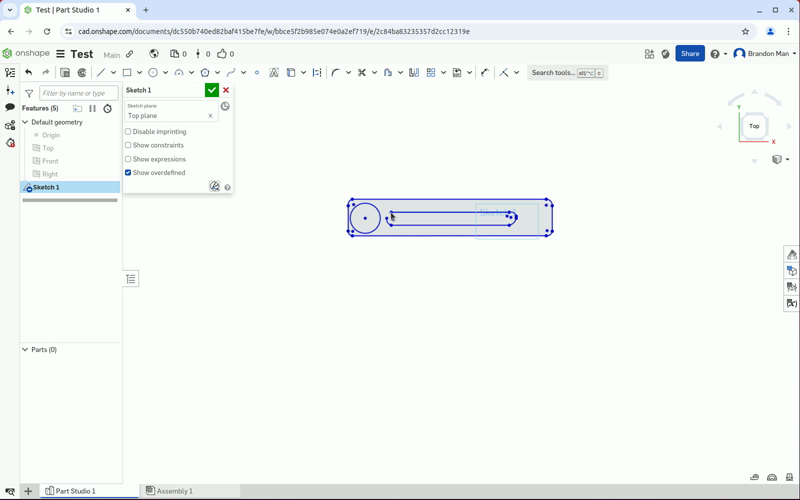
key(a)
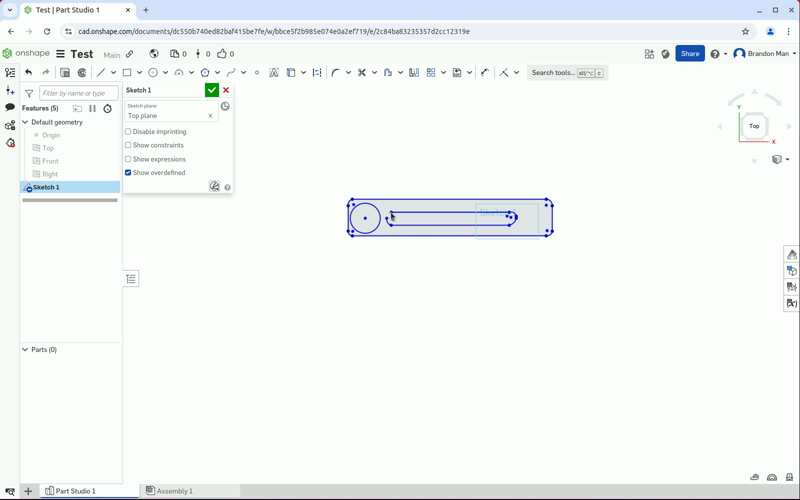
mouse_move(391, 212)
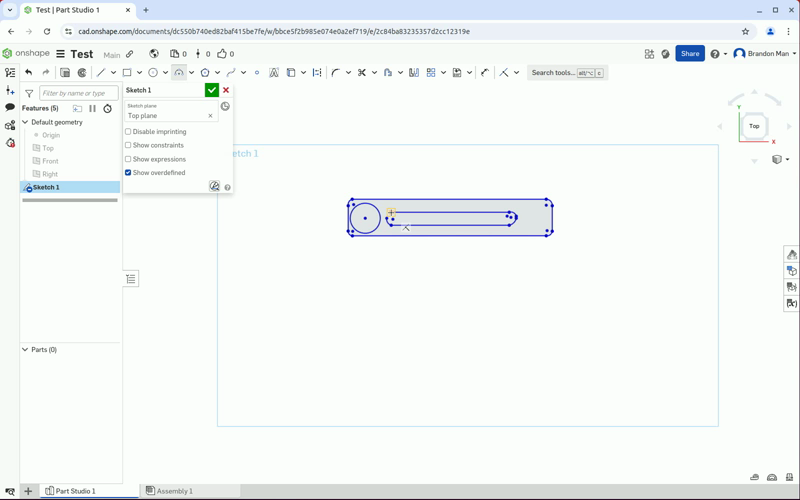
click(391, 212)
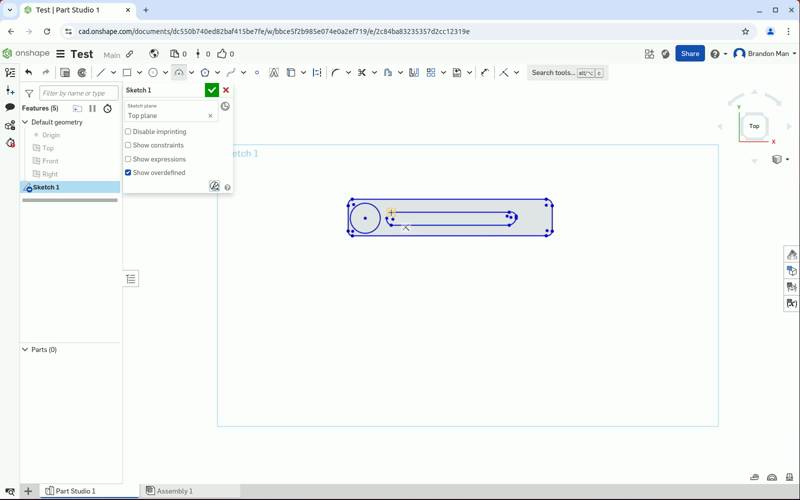
key_down(shift)
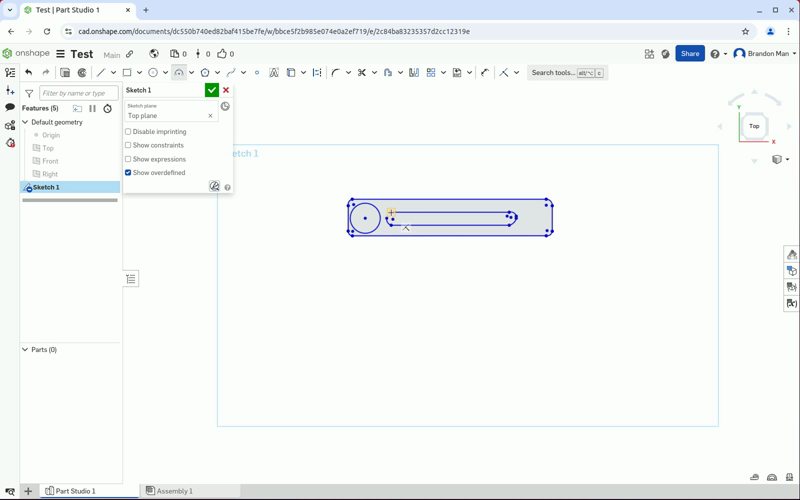
mouse_move(386, 216)
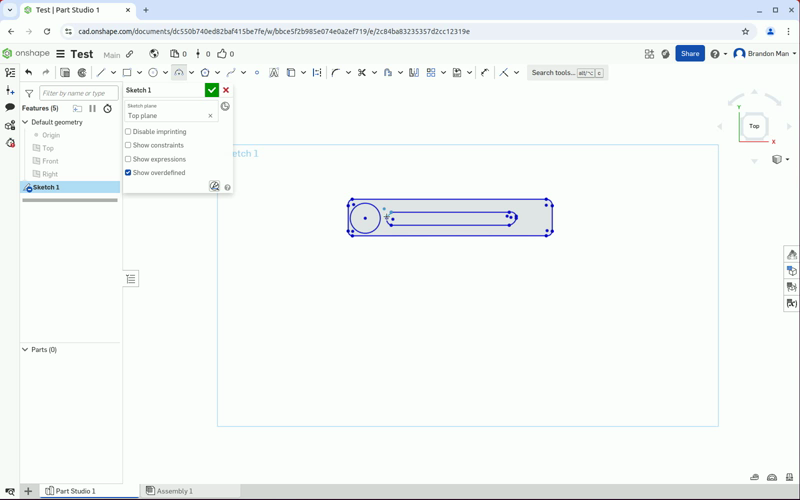
scroll(6)
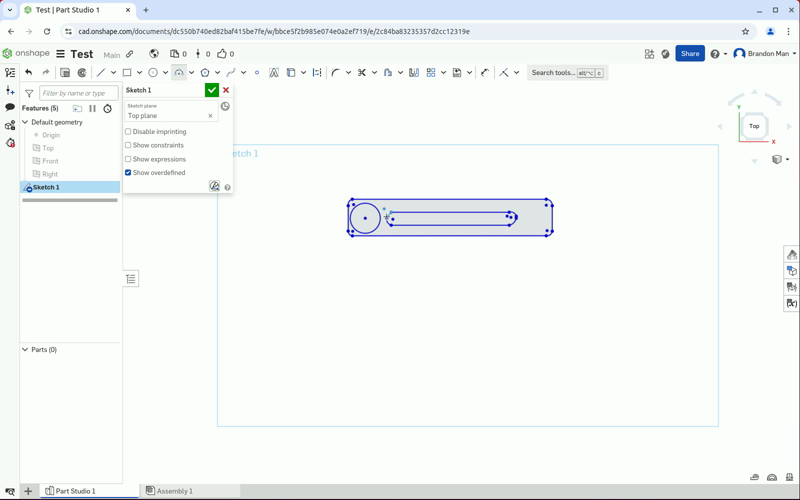
scroll(6)
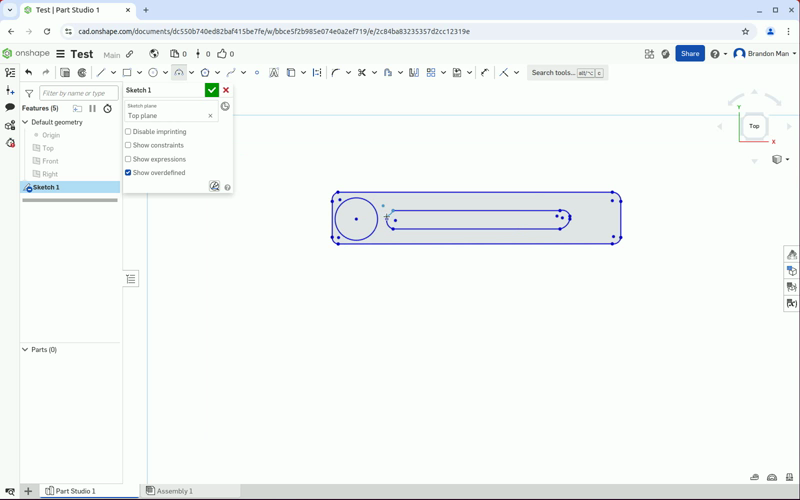
scroll(6)
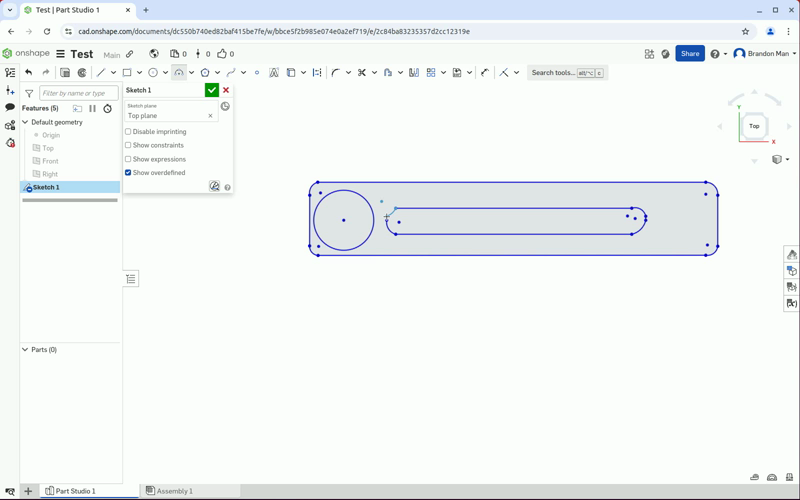
scroll(6)
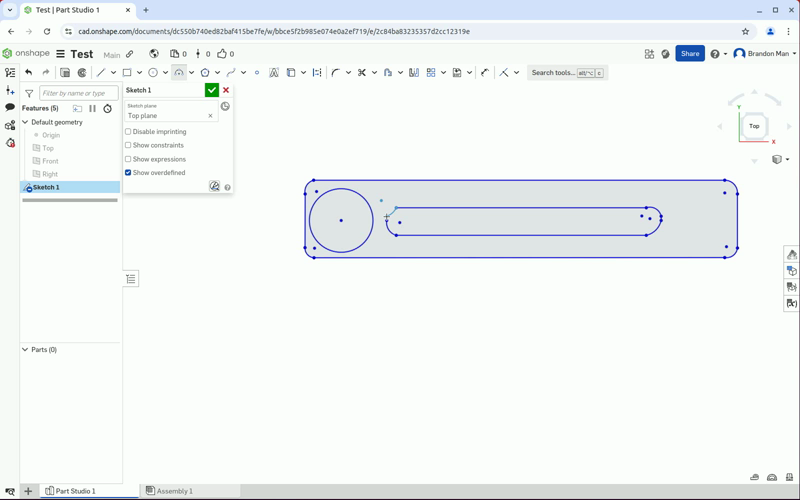
scroll(6)
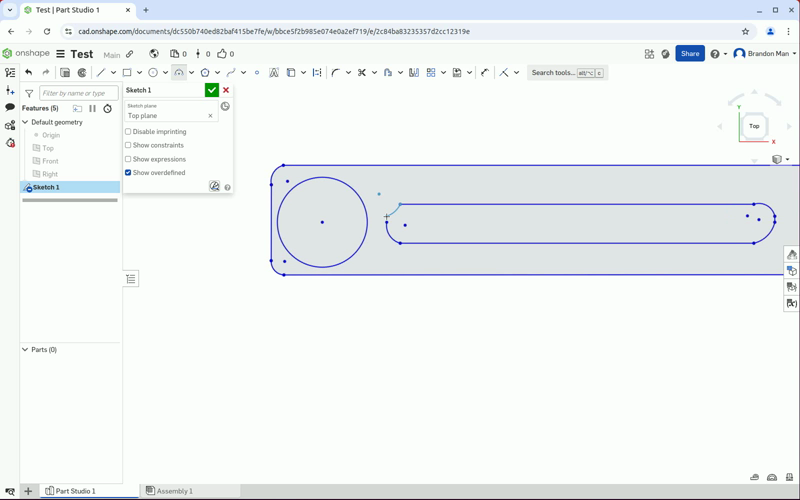
scroll(6)
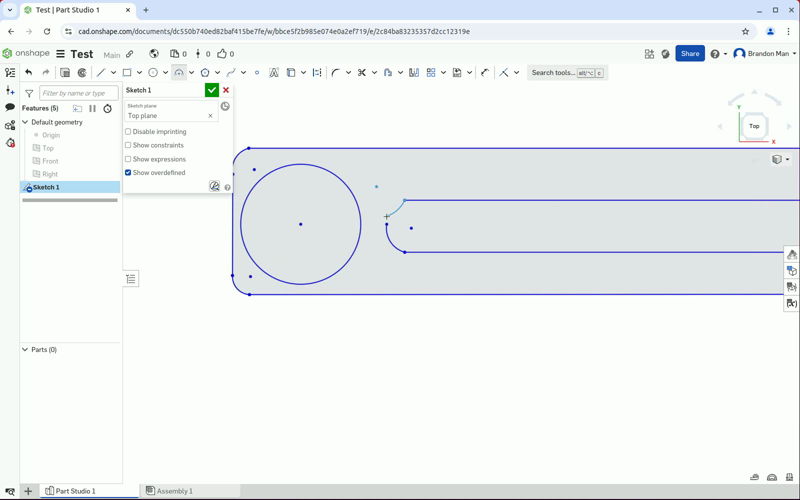
scroll(6)
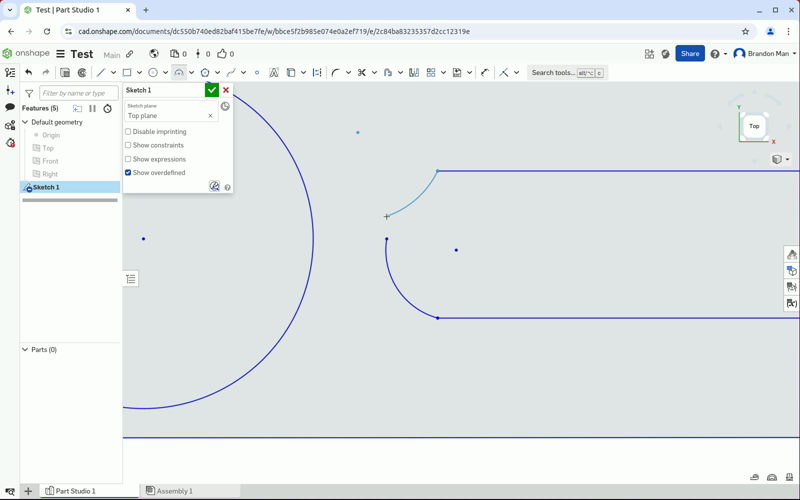
click(386, 216)
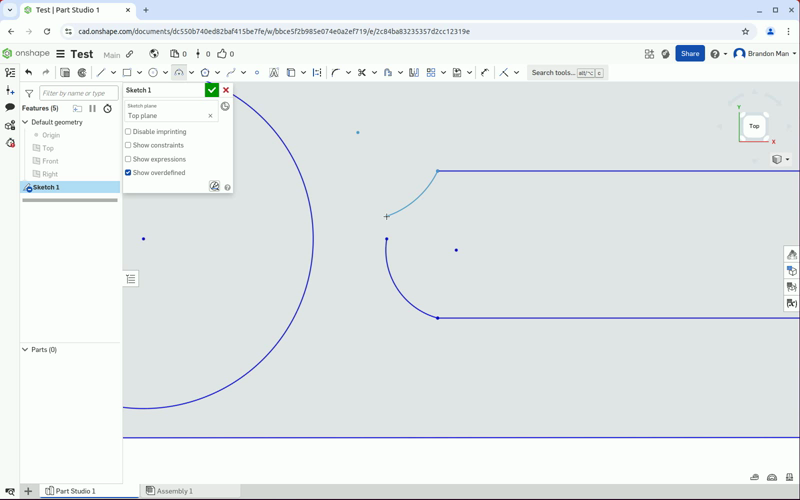
scroll(-6)
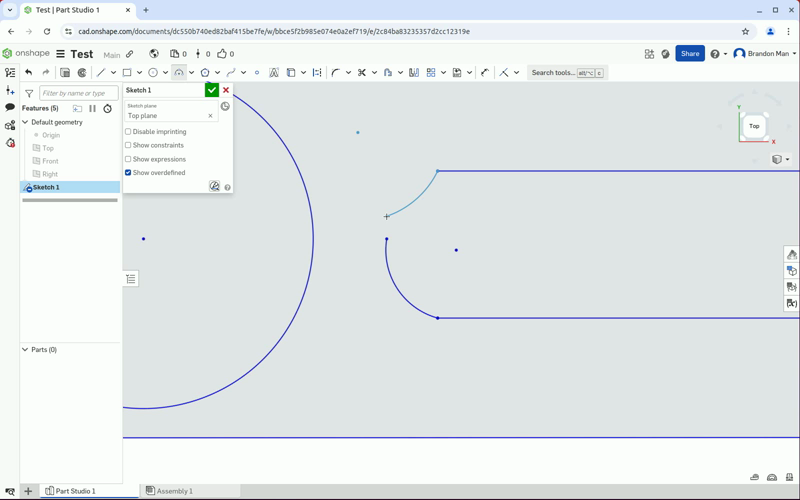
scroll(-6)
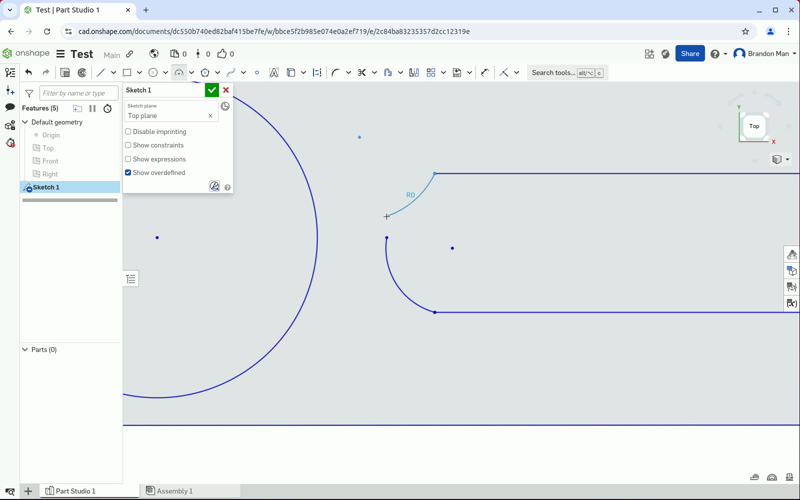
scroll(-6)
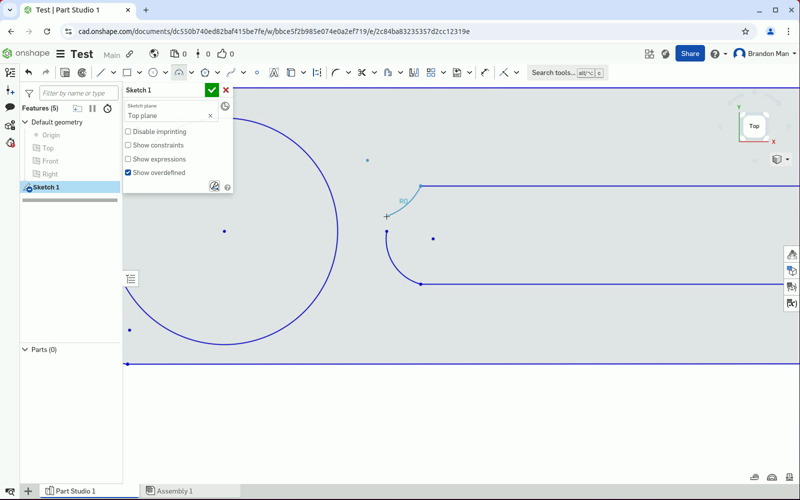
scroll(-6)
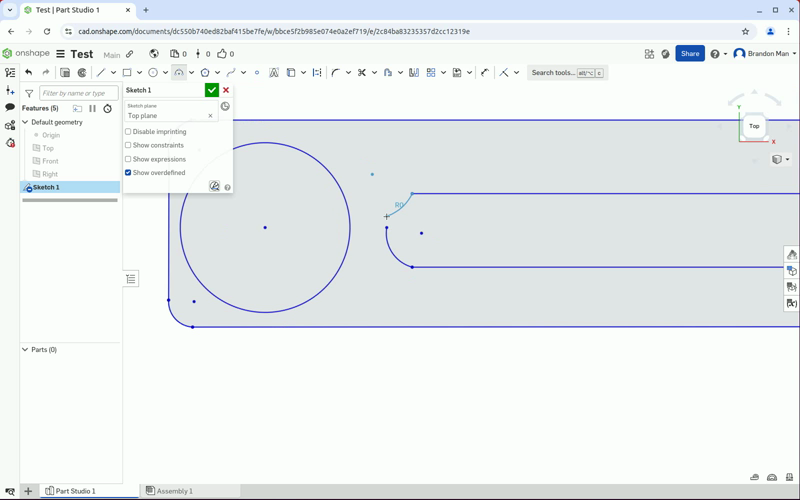
scroll(-6)
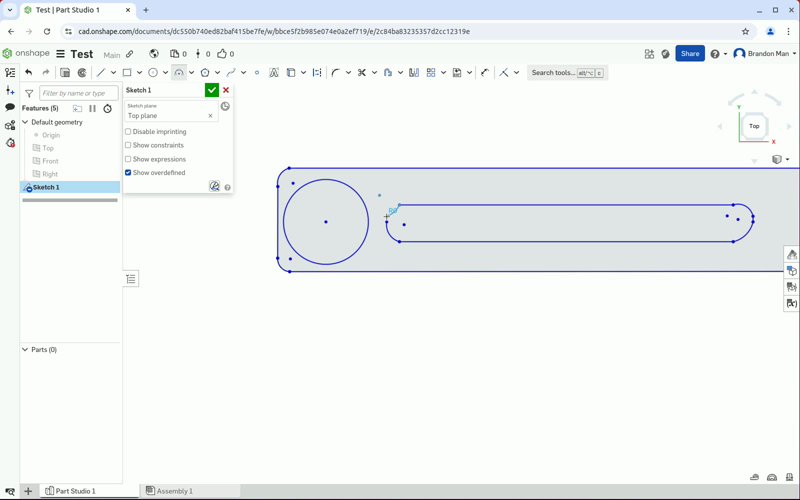
scroll(-6)
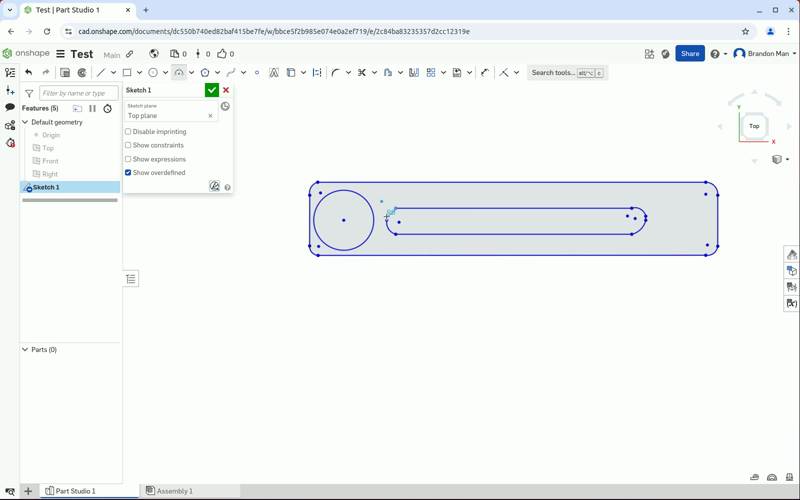
scroll(-6)
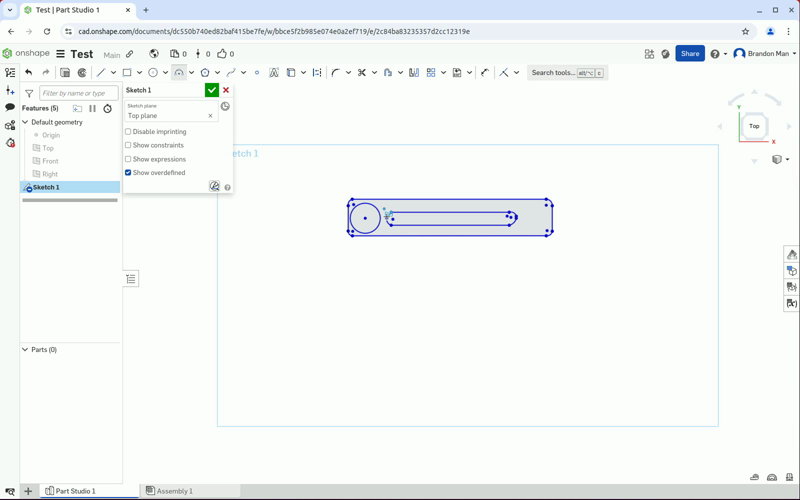
mouse_move(388, 213)
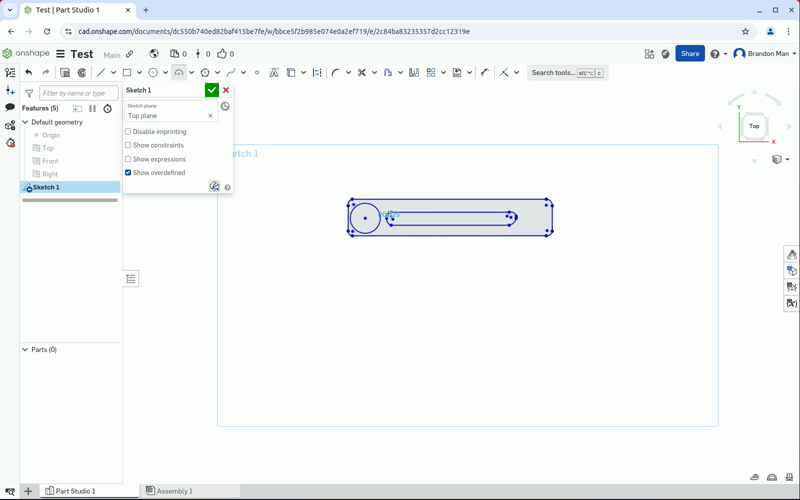
scroll(6)
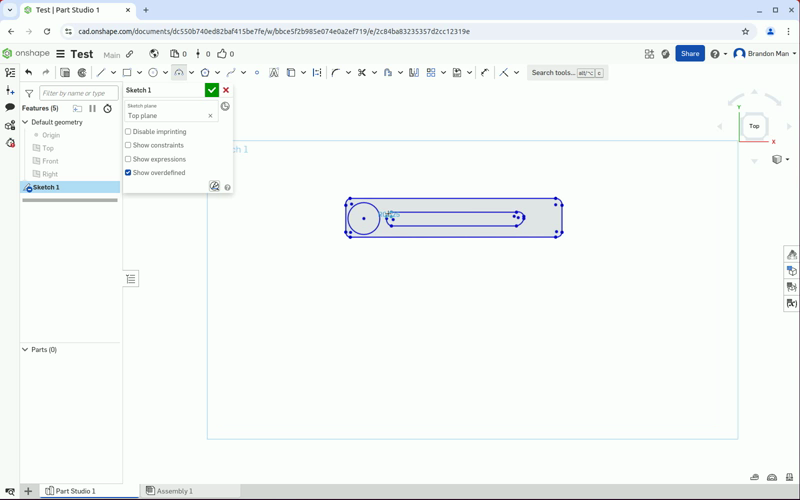
scroll(6)
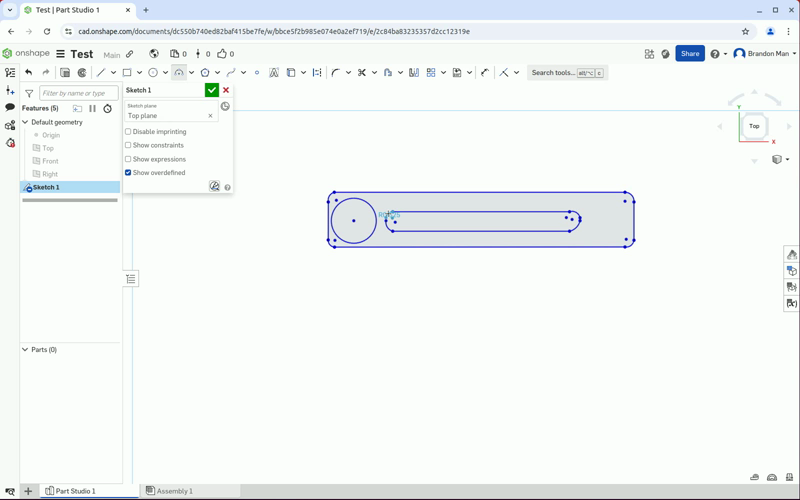
scroll(6)
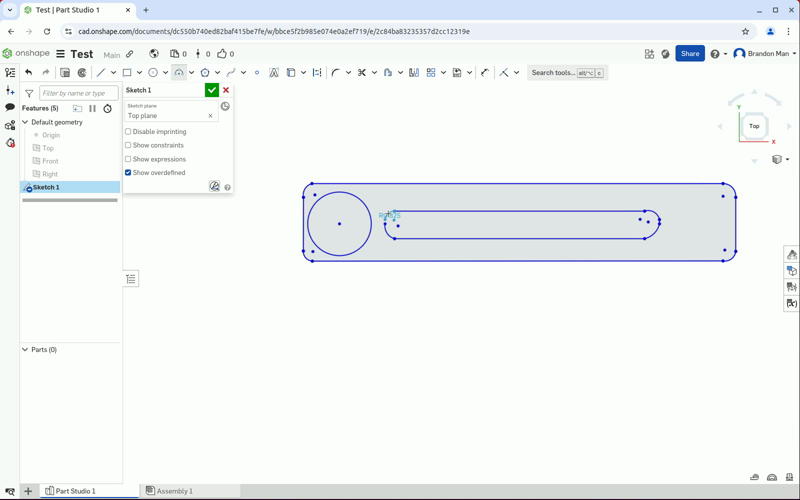
scroll(6)
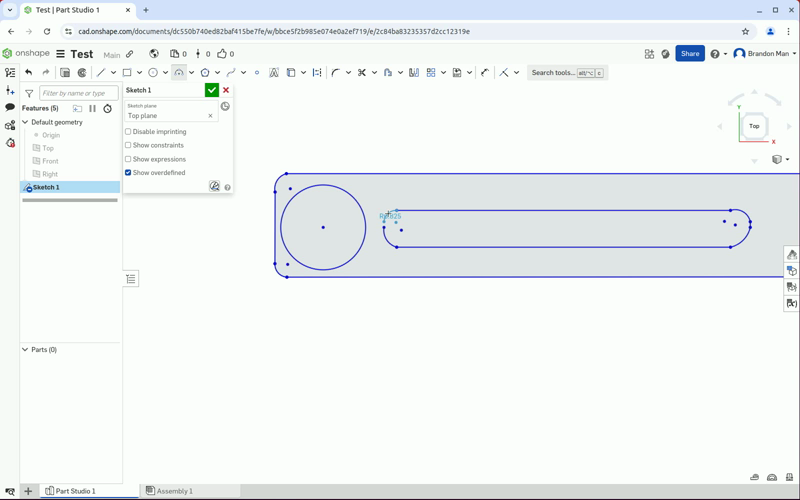
scroll(6)
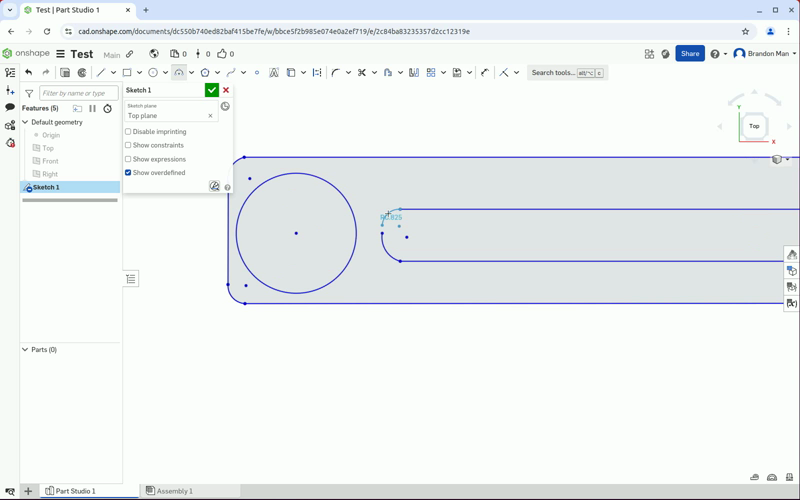
scroll(6)
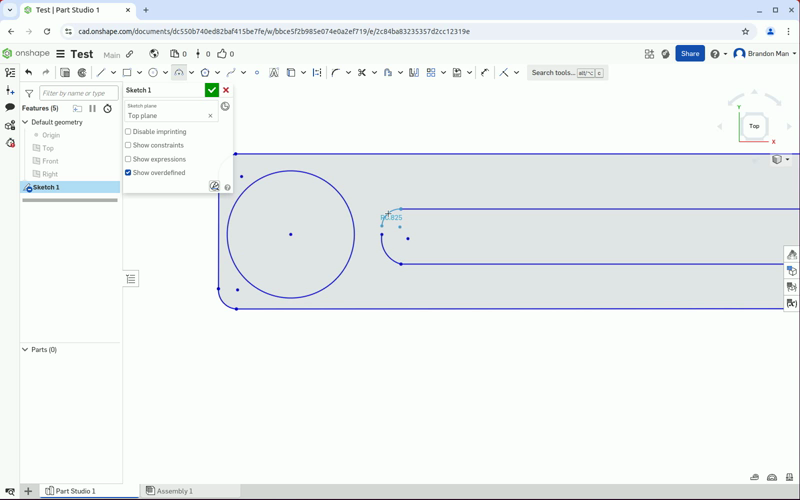
scroll(6)
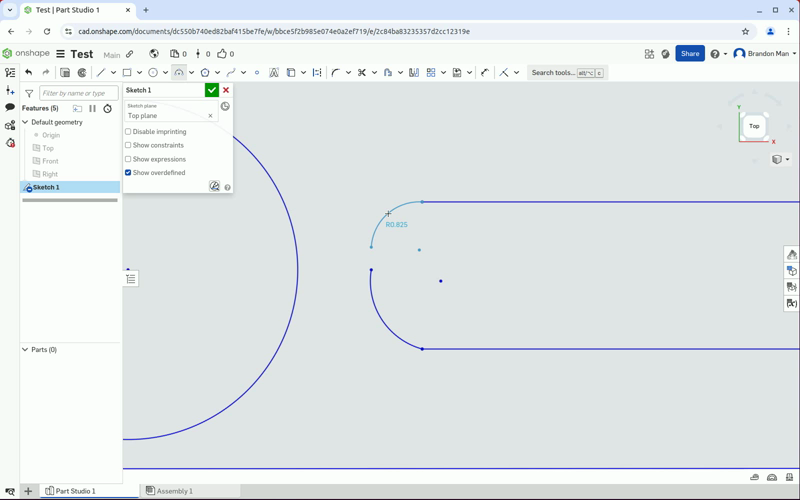
click(388, 213)
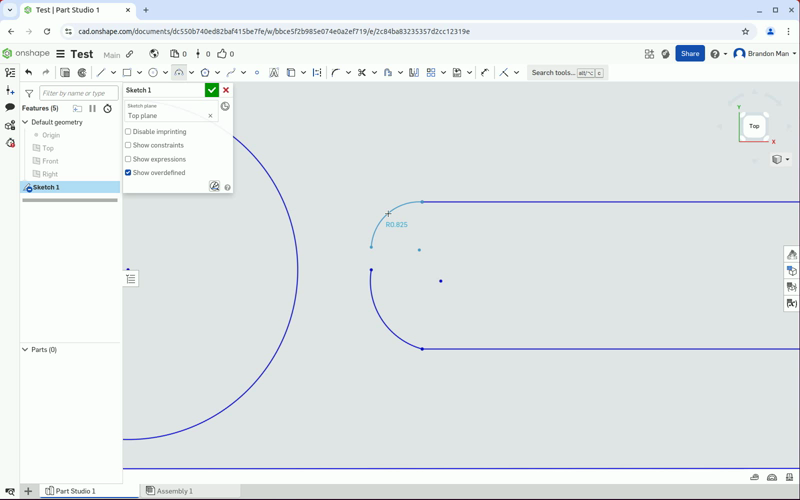
scroll(-6)
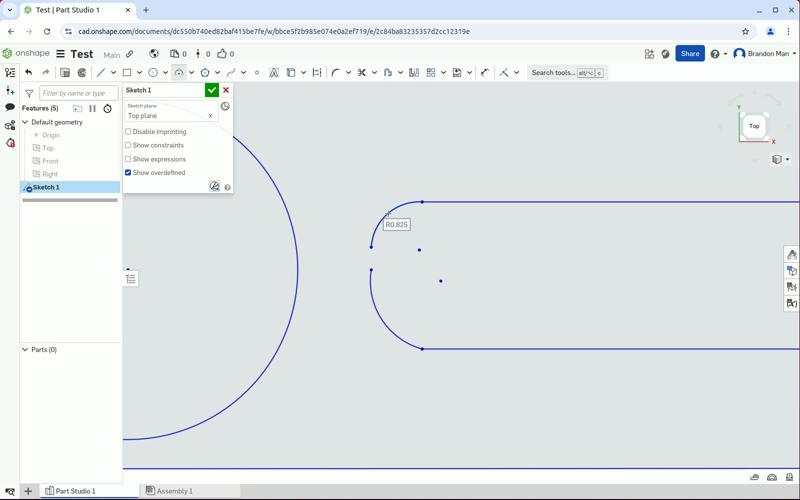
scroll(-6)
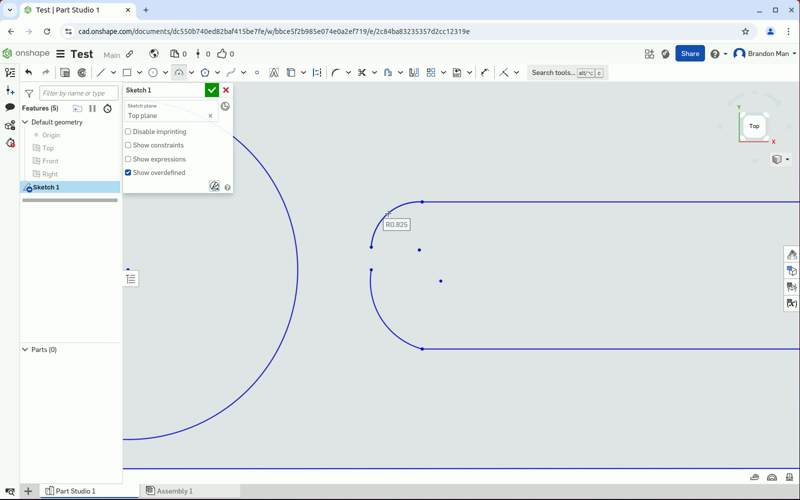
scroll(-6)
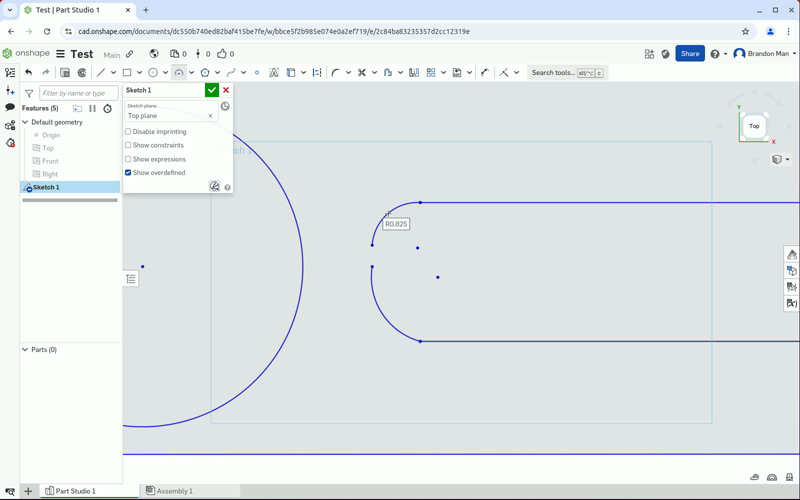
scroll(-6)
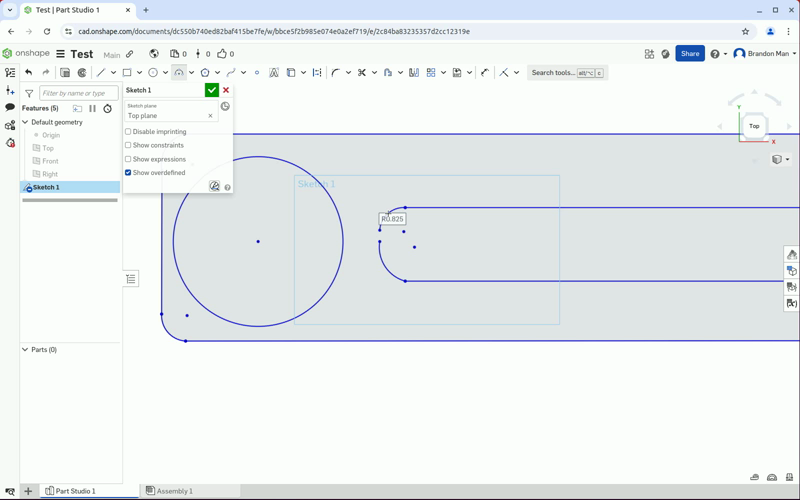
scroll(-6)
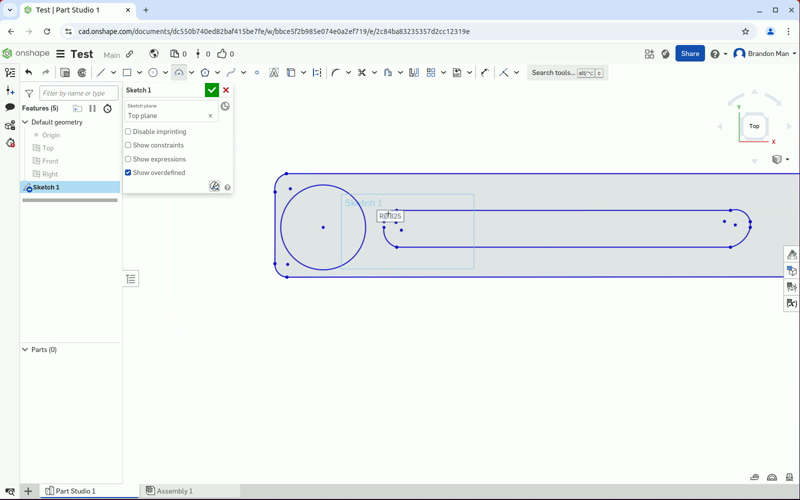
scroll(-6)
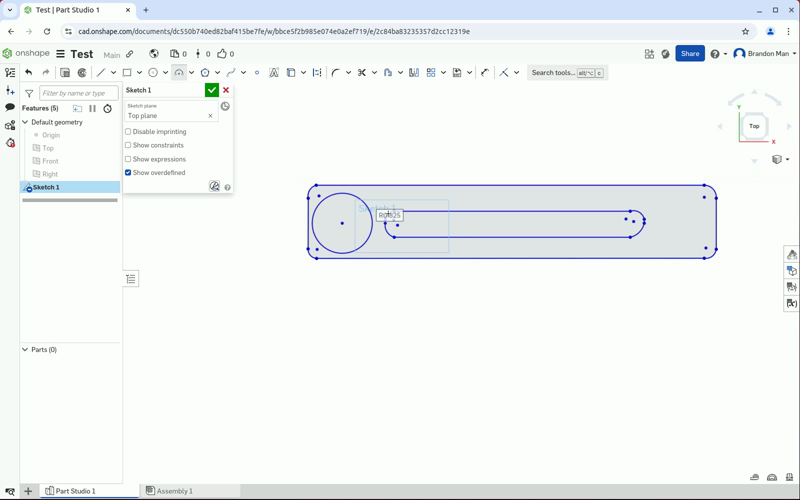
scroll(-6)
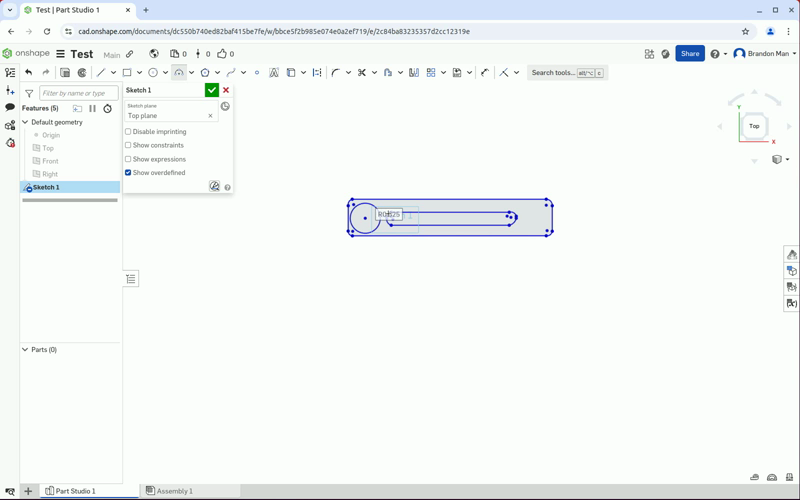
key_up(shift)
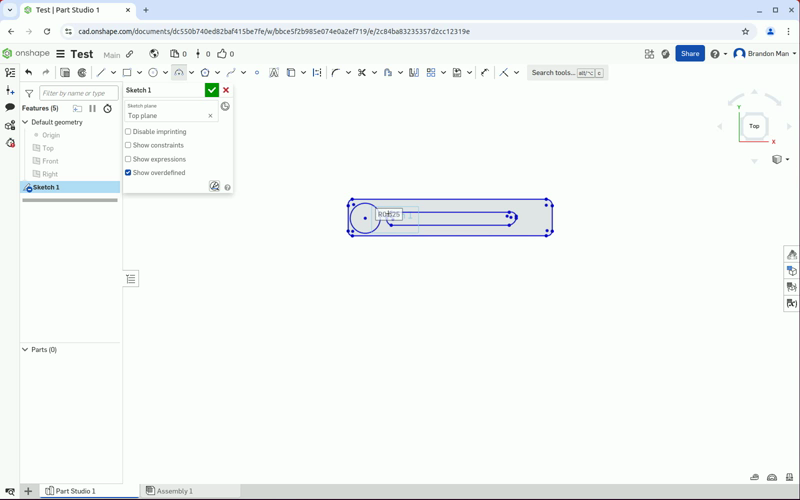
key(esc)
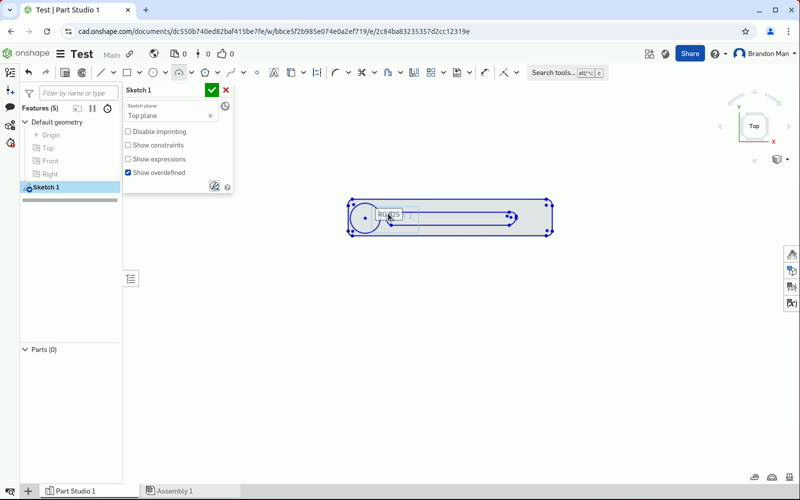
key(l)
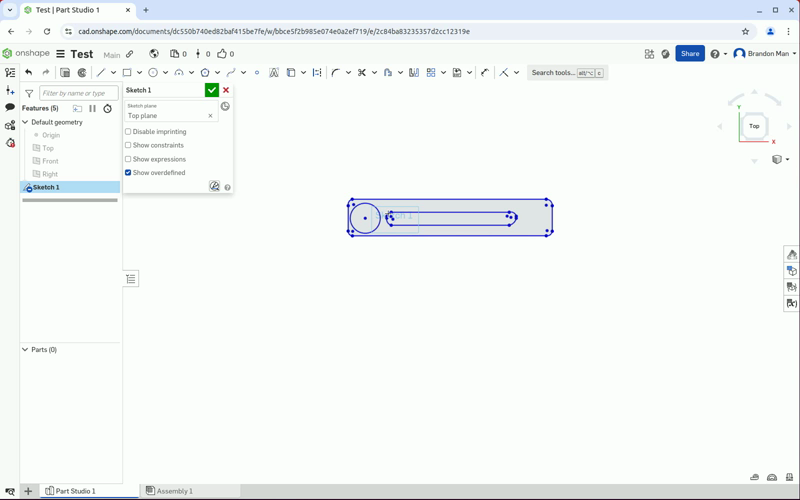
mouse_move(386, 216)
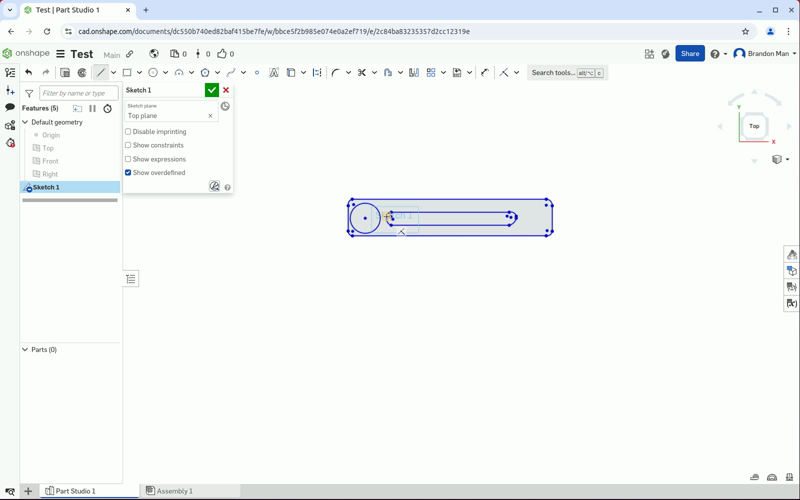
scroll(6)
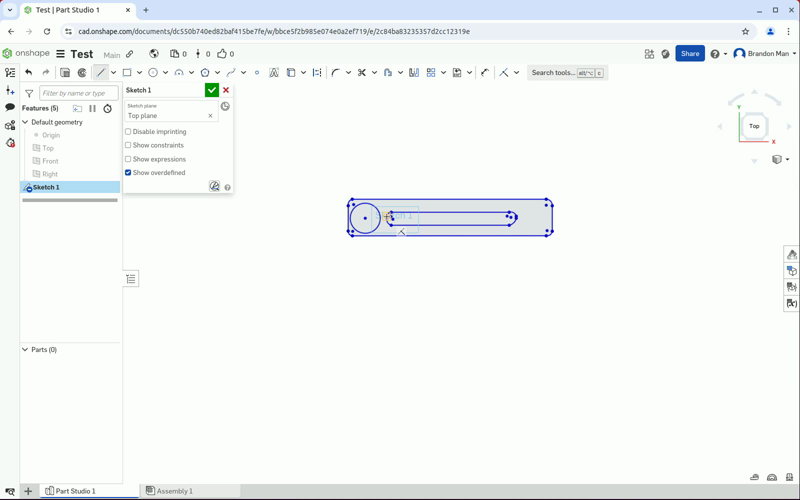
scroll(6)
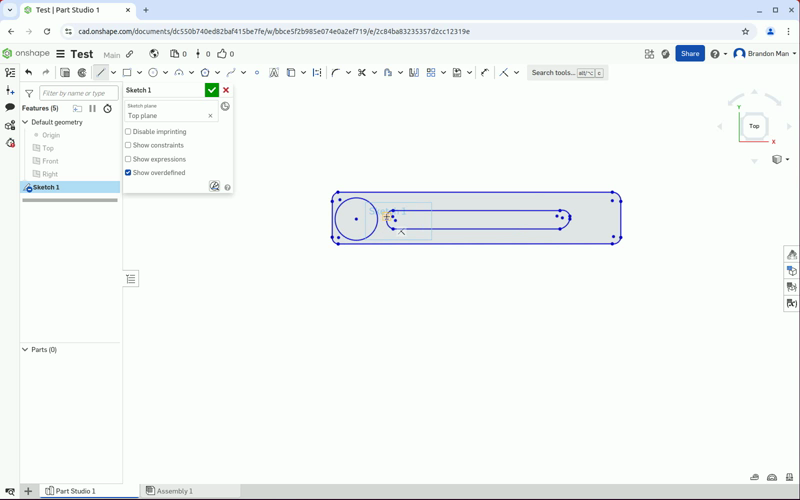
scroll(6)
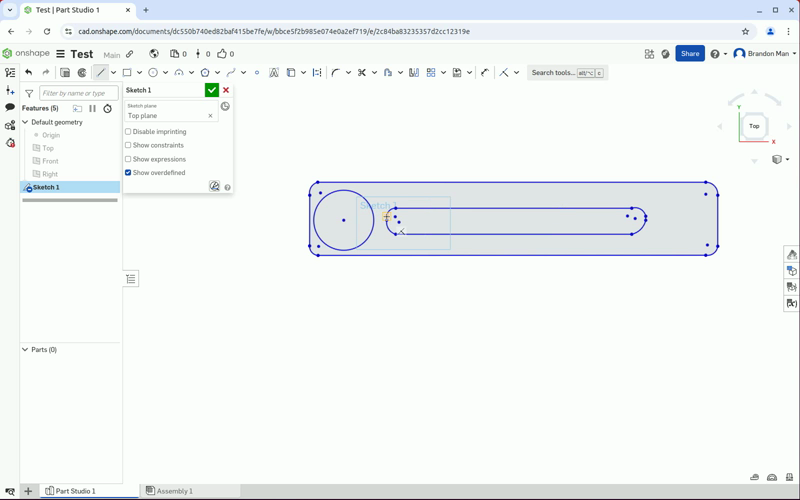
scroll(6)
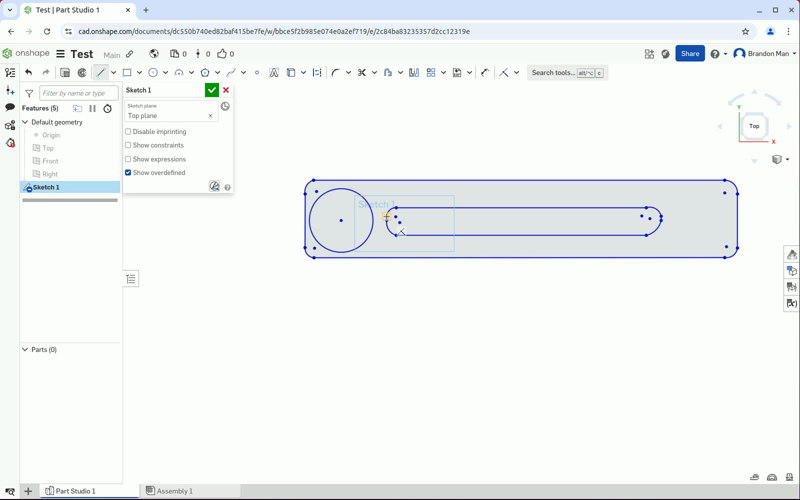
scroll(6)
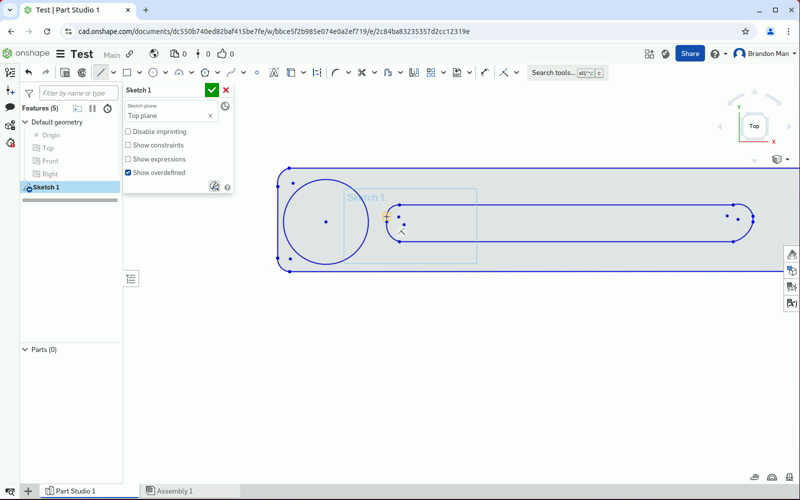
scroll(6)
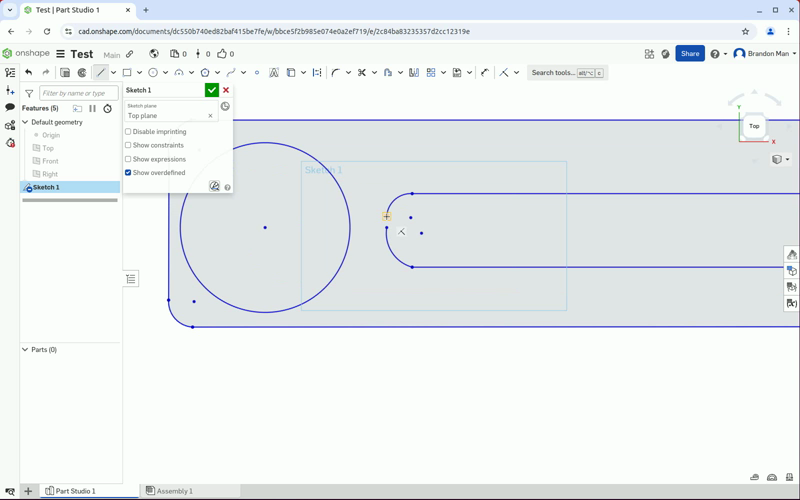
scroll(6)
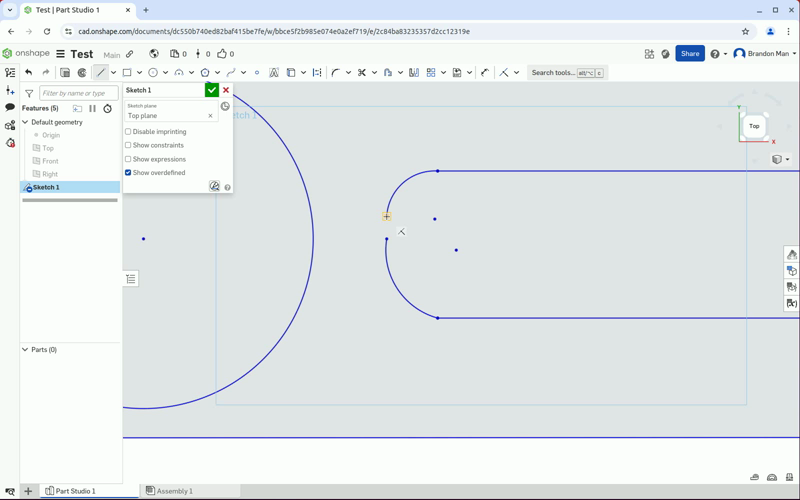
click(386, 216)
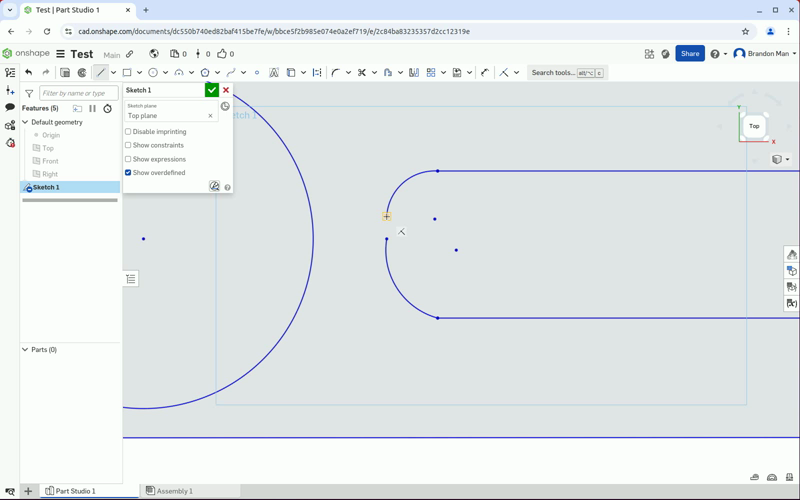
scroll(-6)
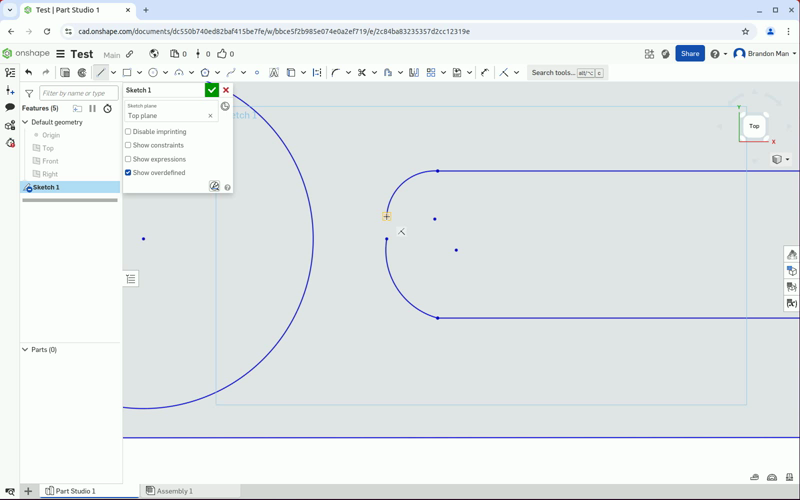
scroll(-6)
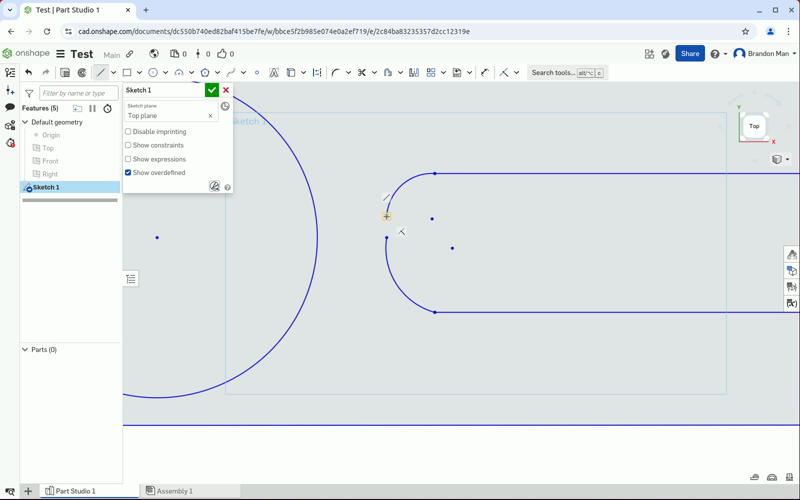
scroll(-6)
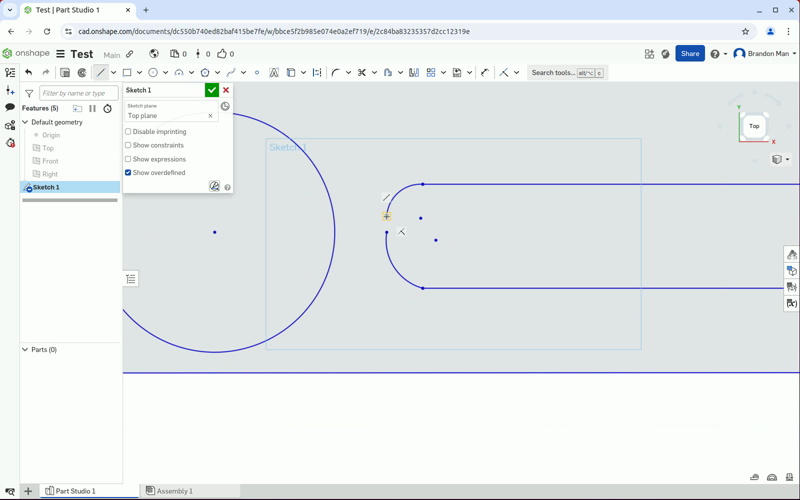
scroll(-6)
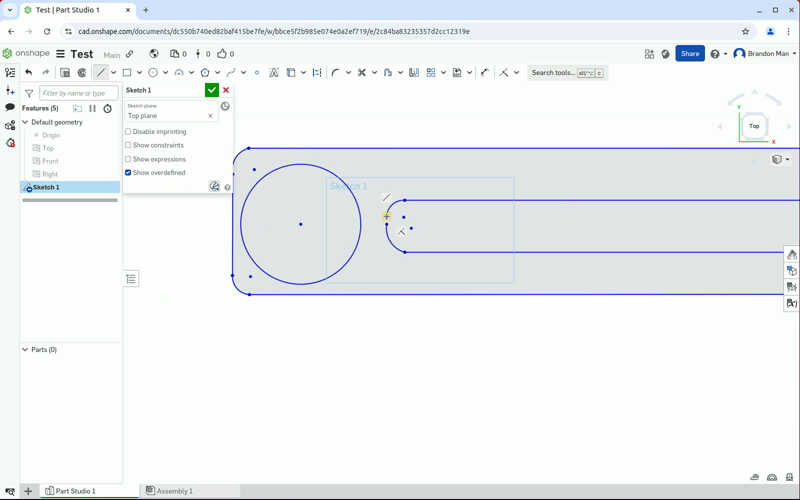
scroll(-6)
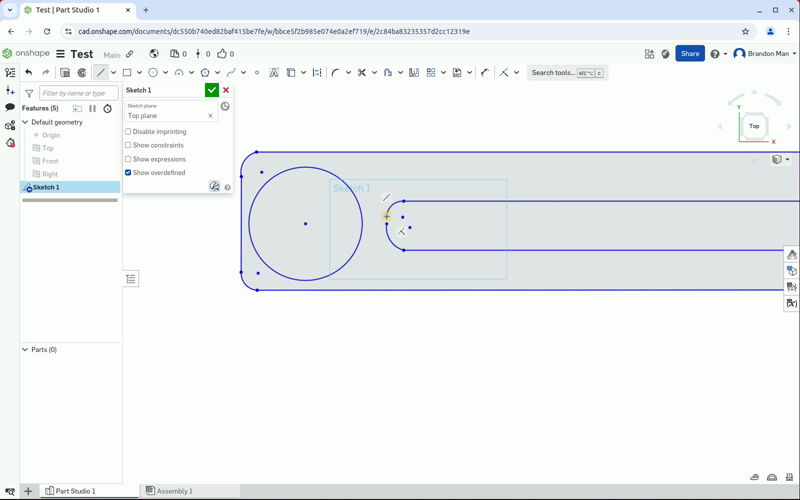
scroll(-6)
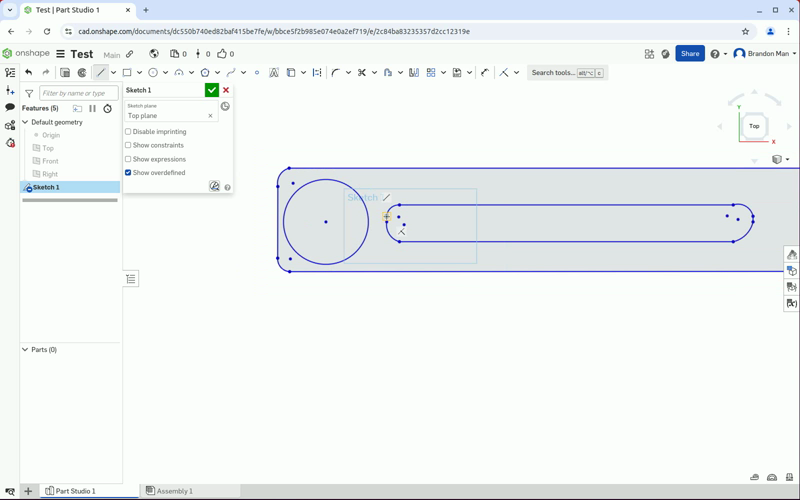
scroll(-6)
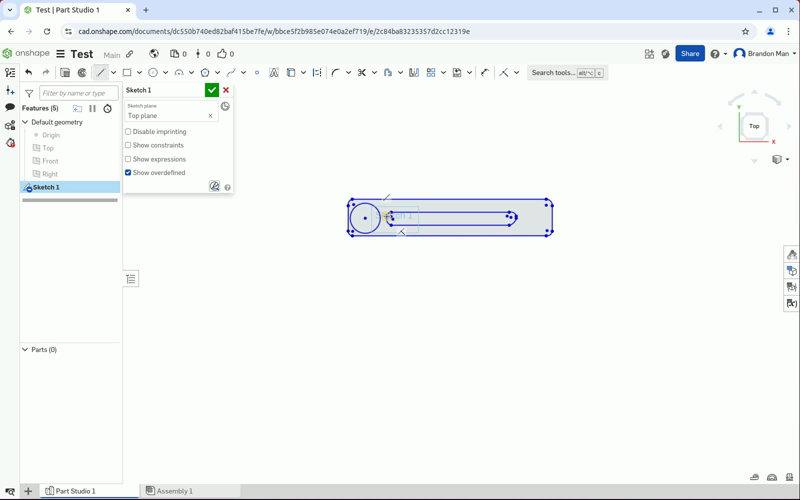
mouse_move(417, 216)
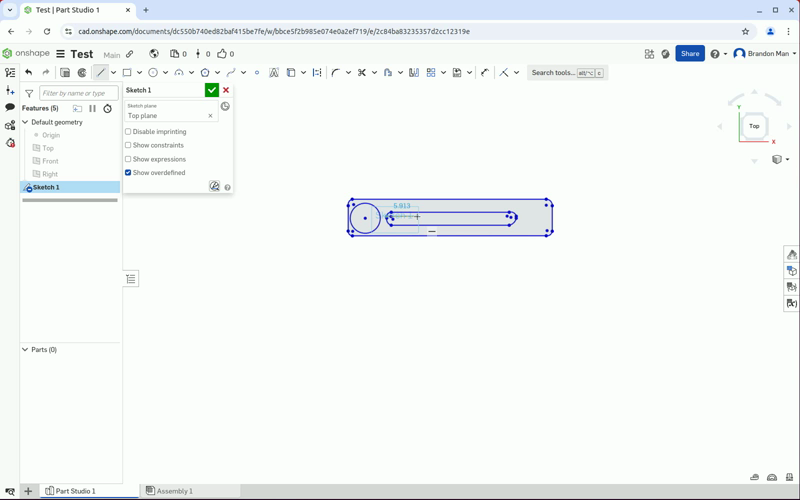
key_down(shift)
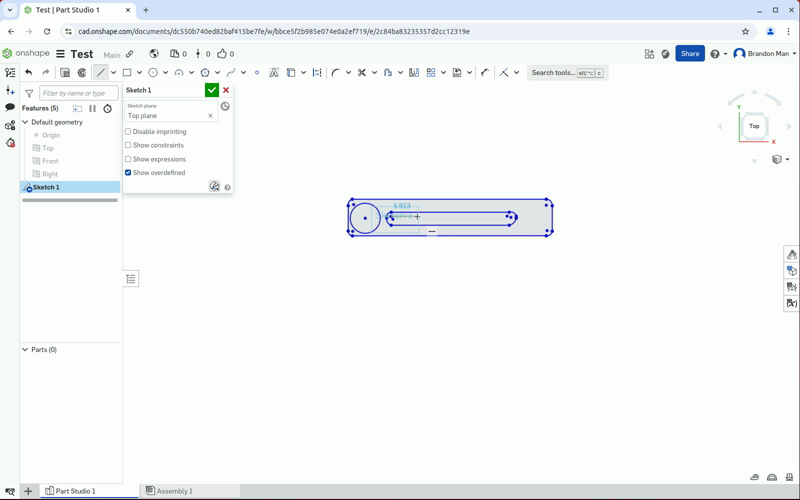
mouse_move(386, 218)
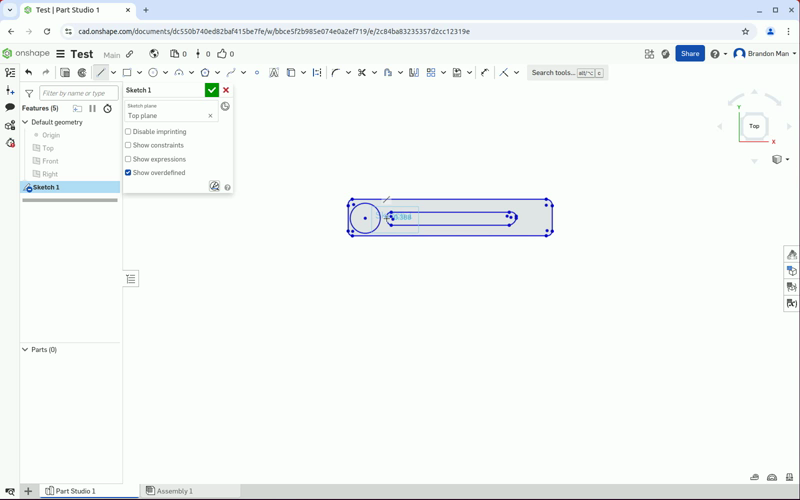
scroll(6)
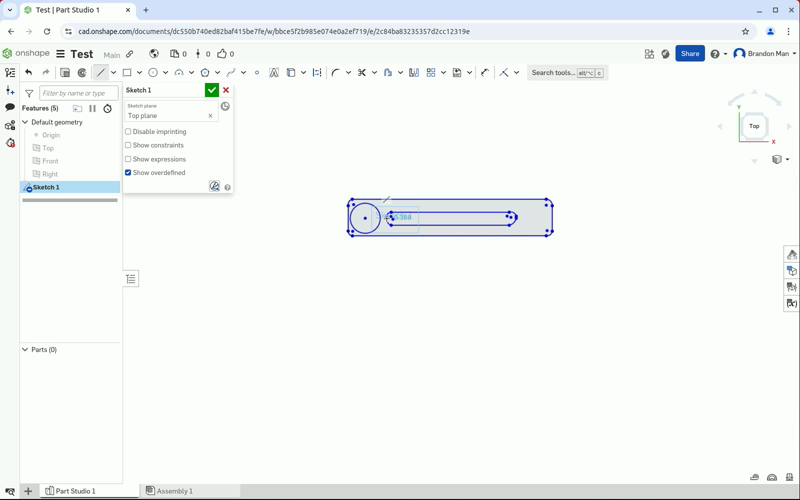
scroll(6)
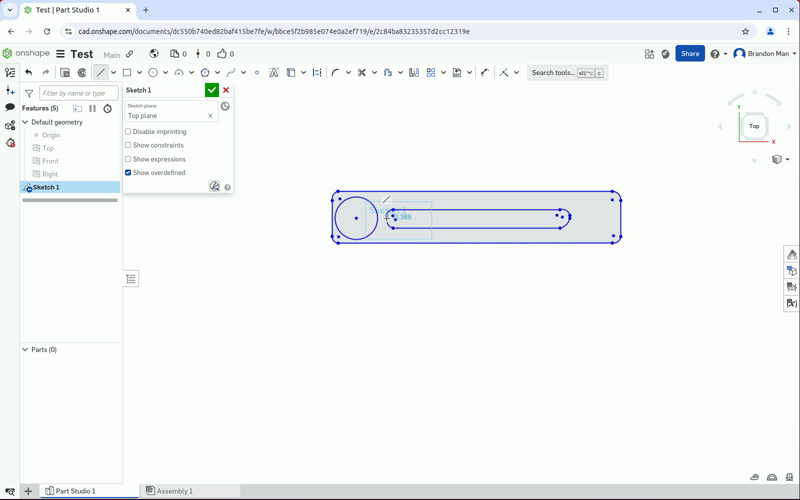
scroll(6)
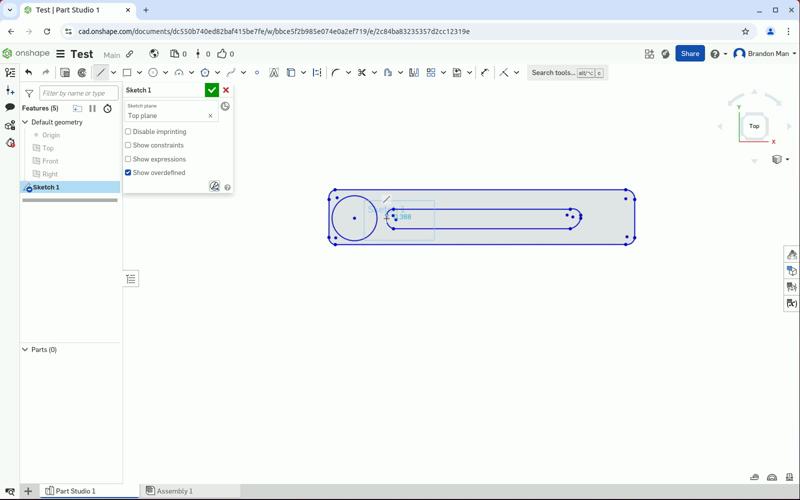
scroll(6)
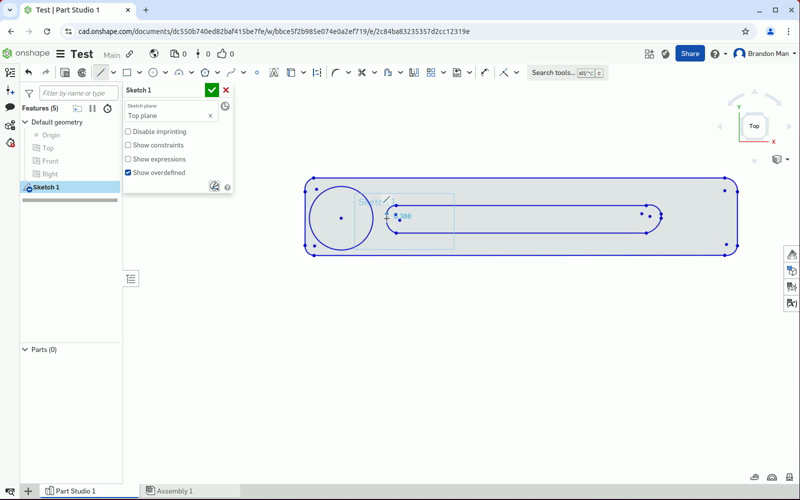
scroll(6)
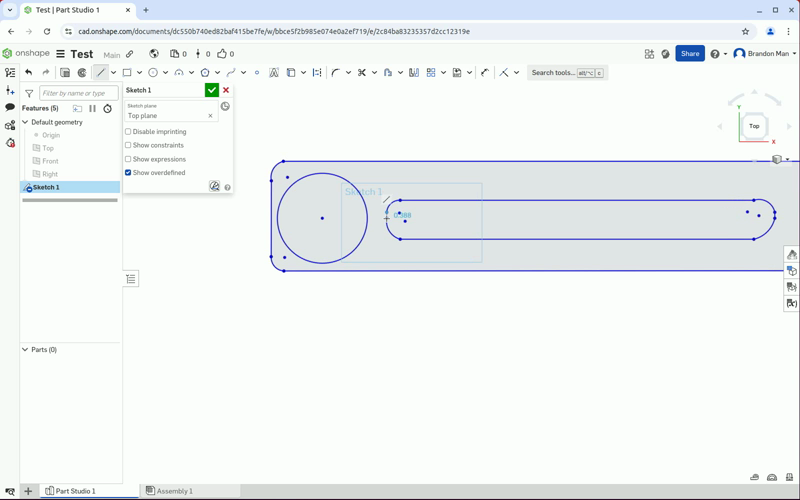
scroll(6)
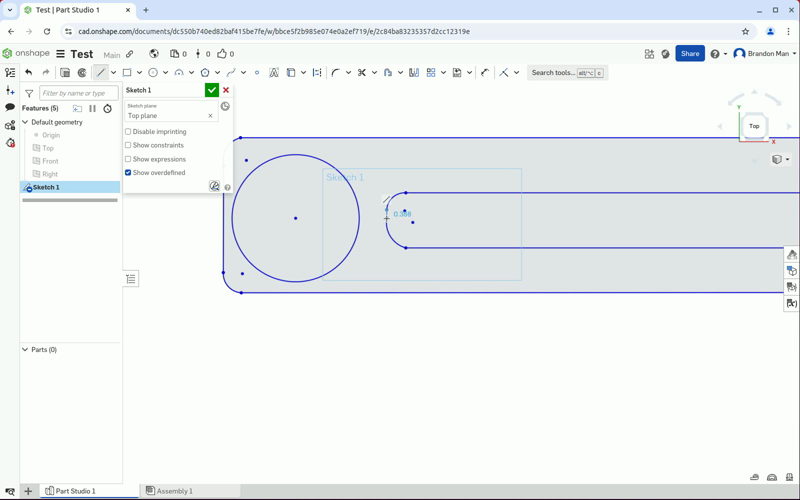
scroll(6)
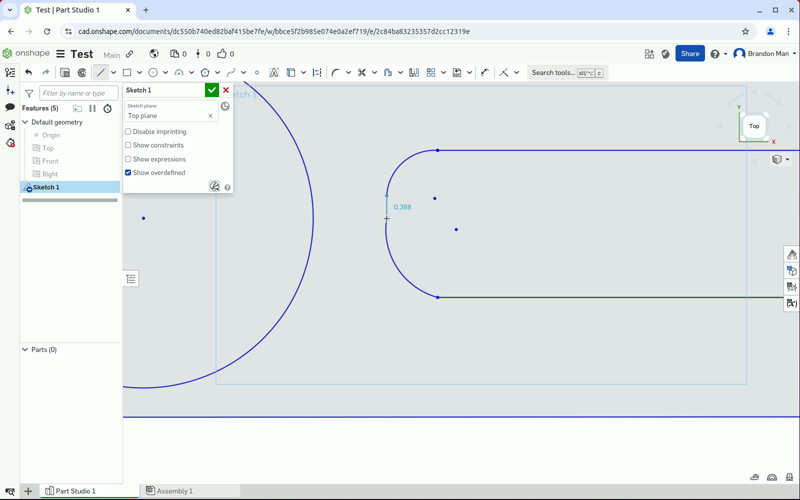
key_up(shift)
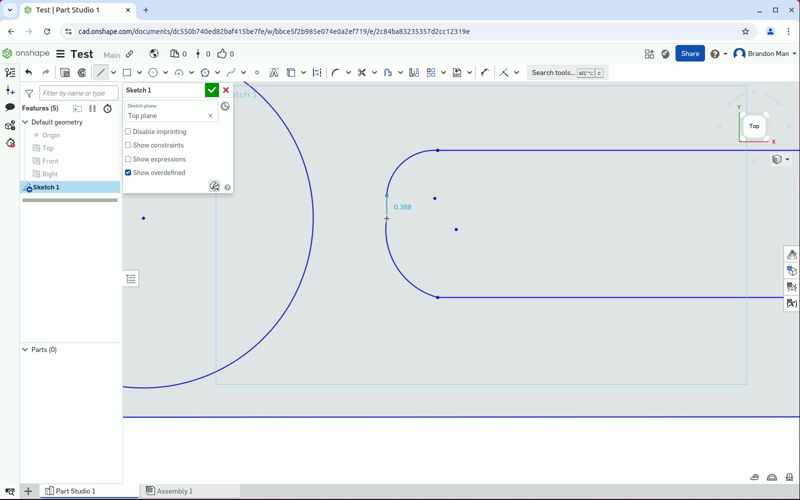
click(386, 218)
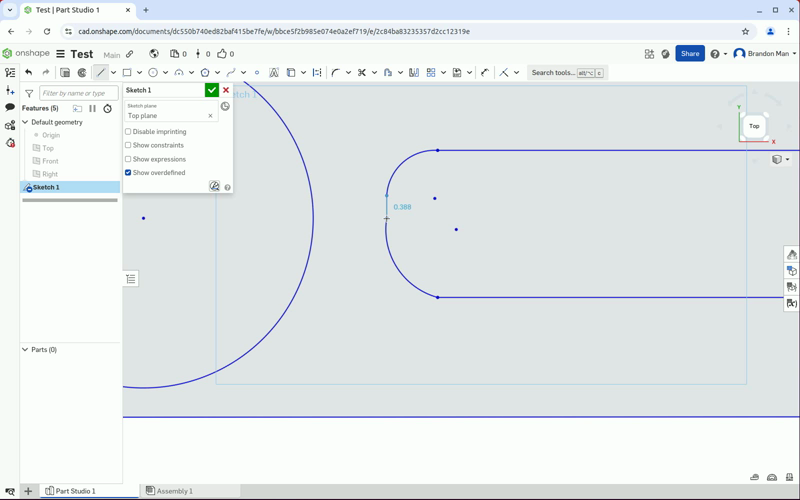
scroll(-6)
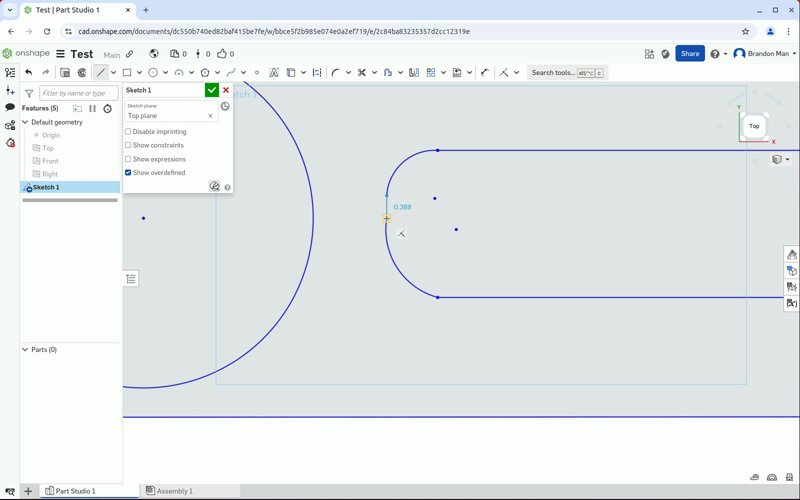
scroll(-6)
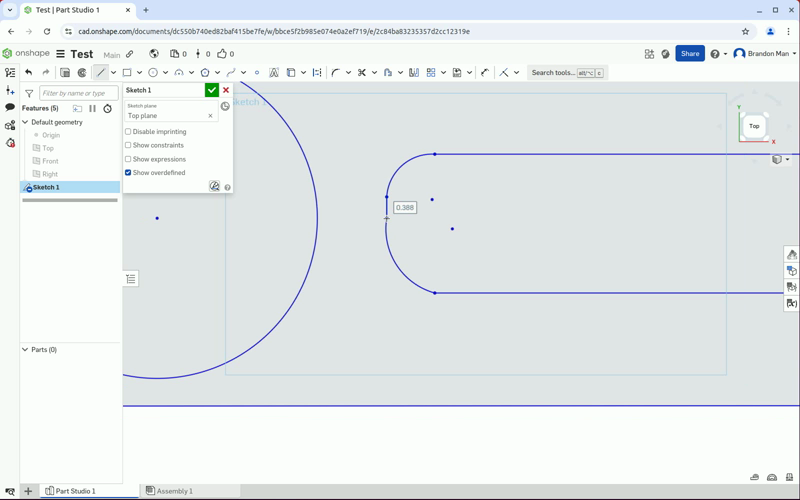
scroll(-6)
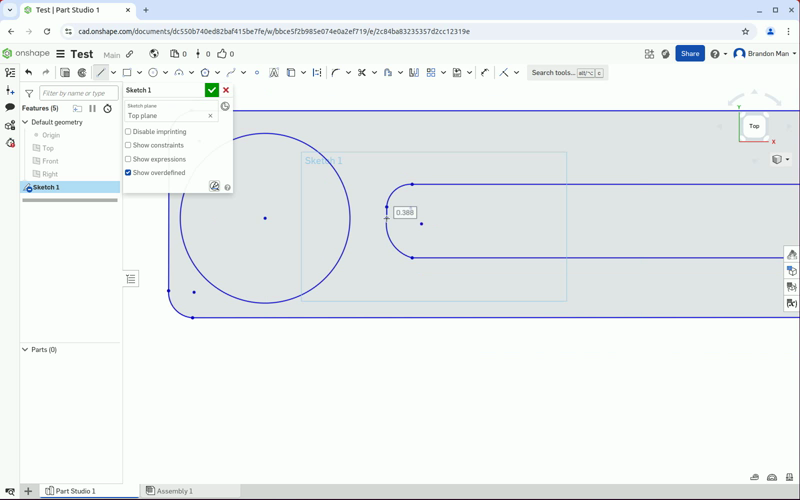
scroll(-6)
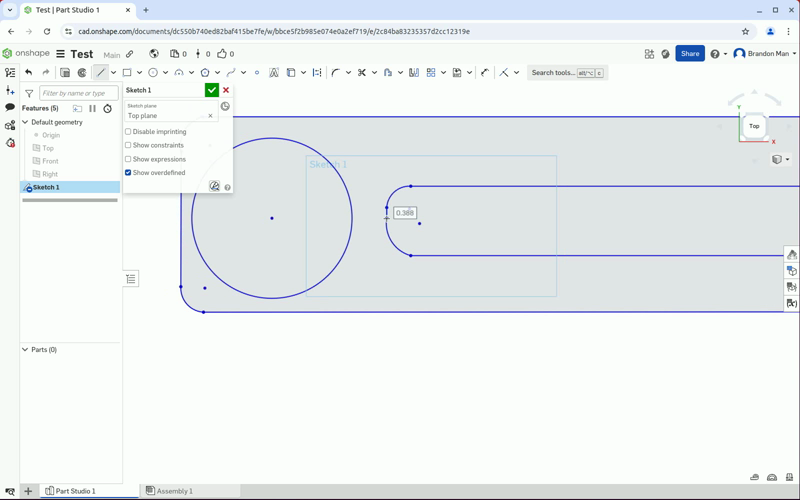
scroll(-6)
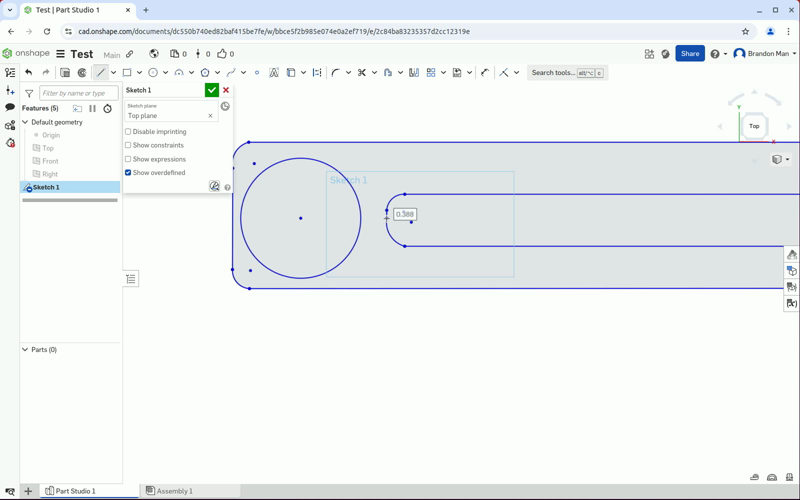
scroll(-6)
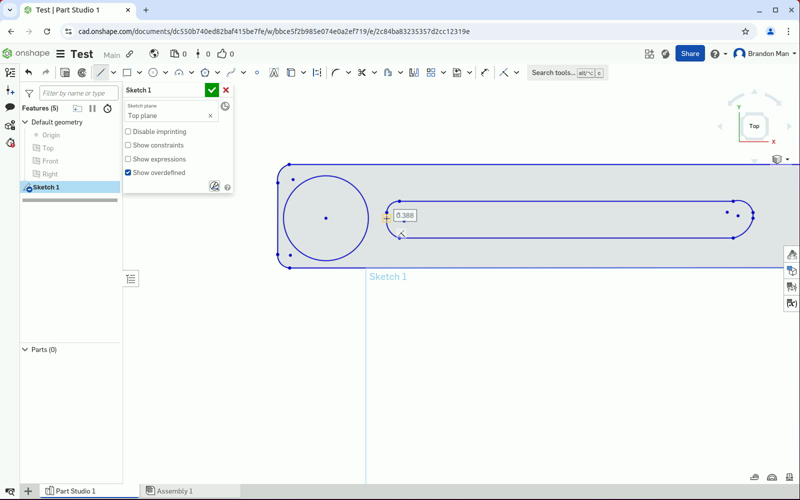
scroll(-6)
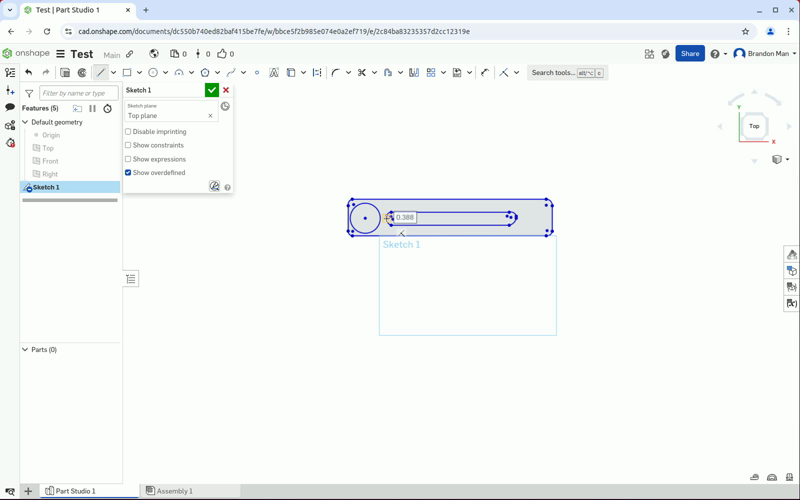
key(esc)
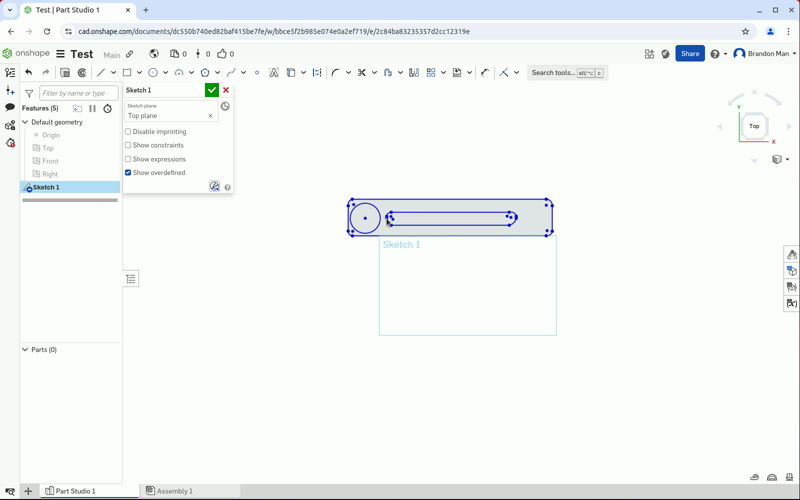
key(c)
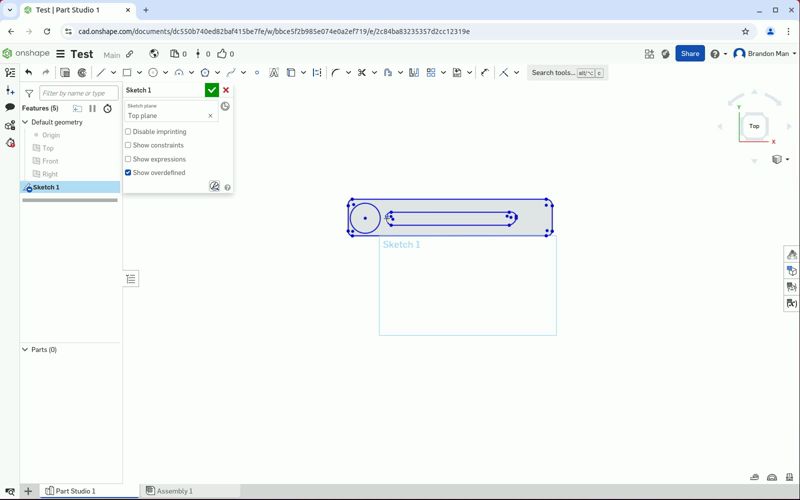
key_down(shift)
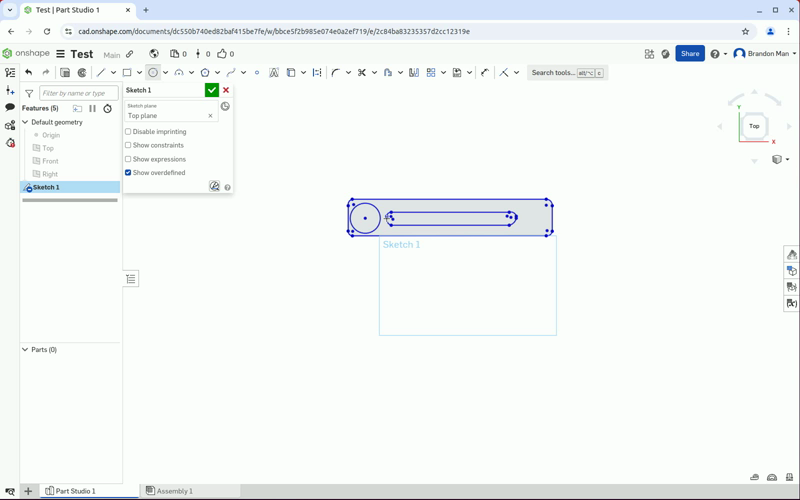
mouse_move(537, 218)
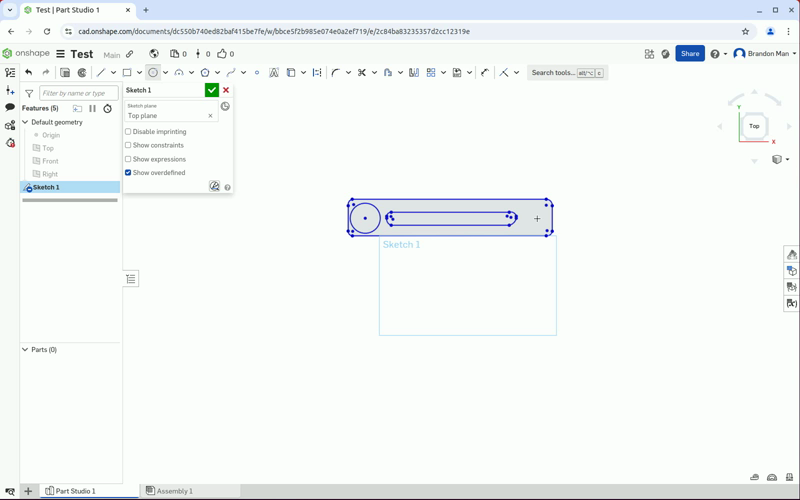
click(537, 218)
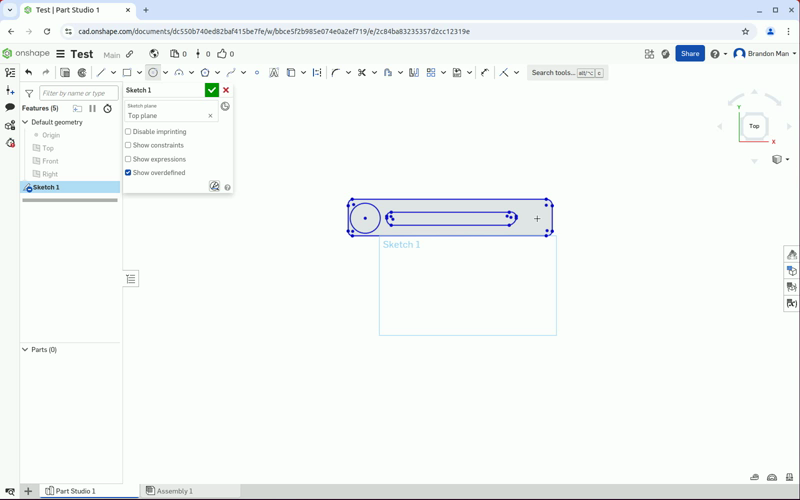
key_up(shift)
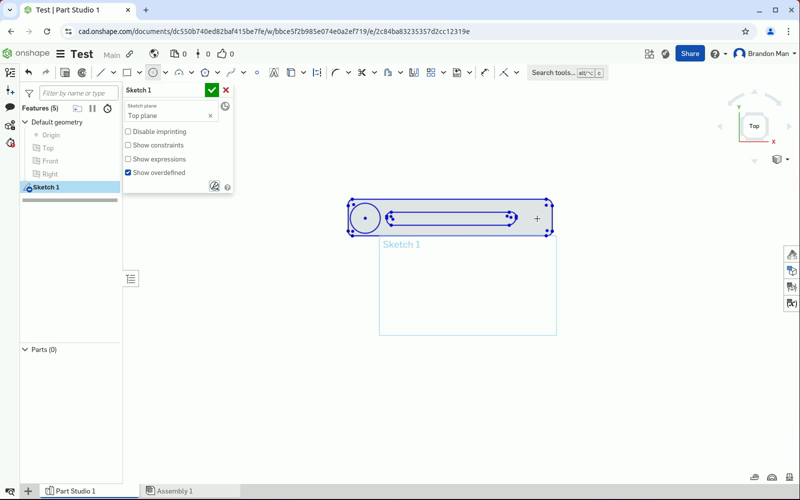
mouse_move(552, 218)
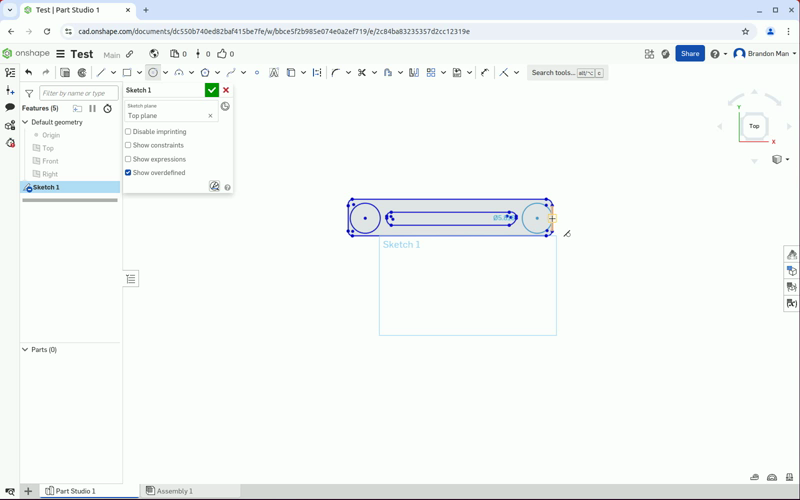
click(552, 218)
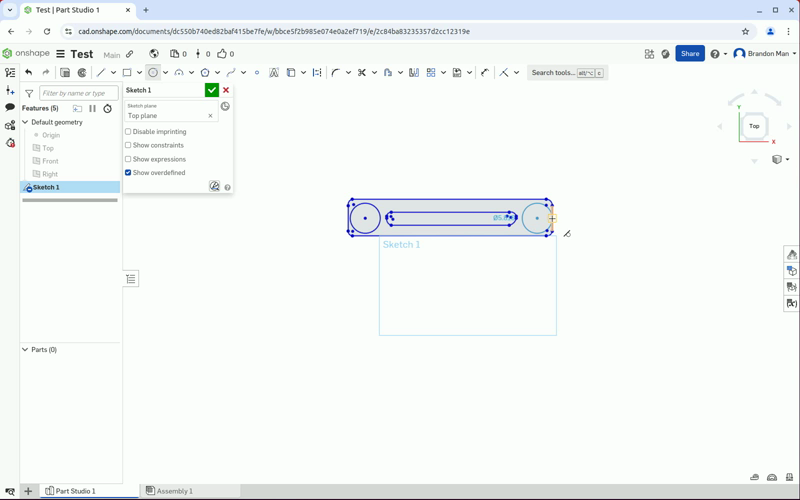
key(esc)
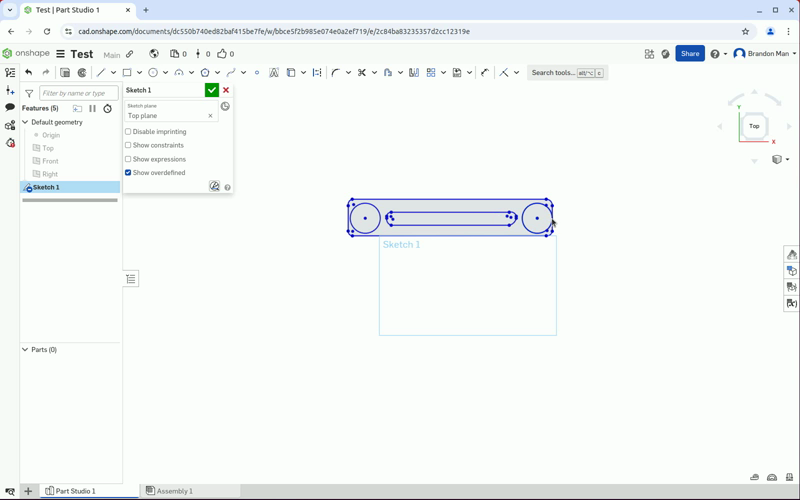
mouse_move(462, 231)
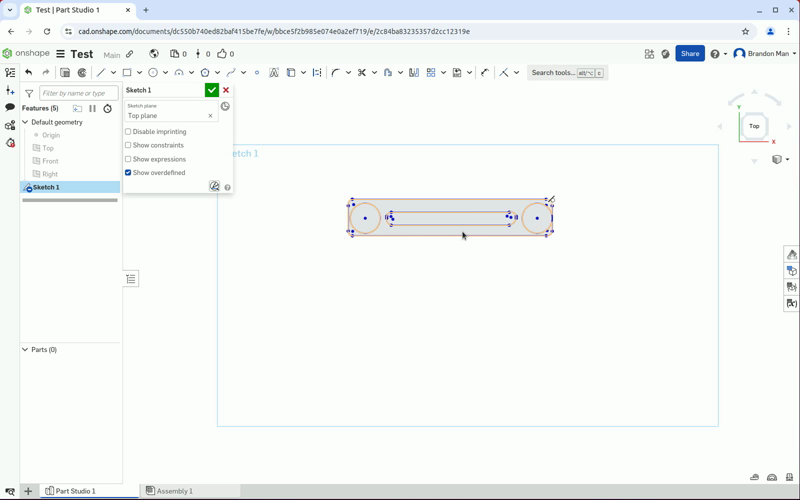
click(462, 231)
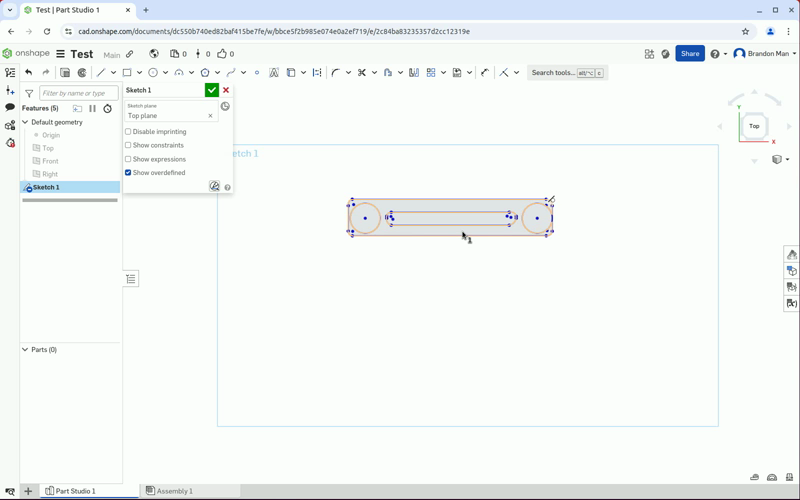
mouse_move(73, 352)
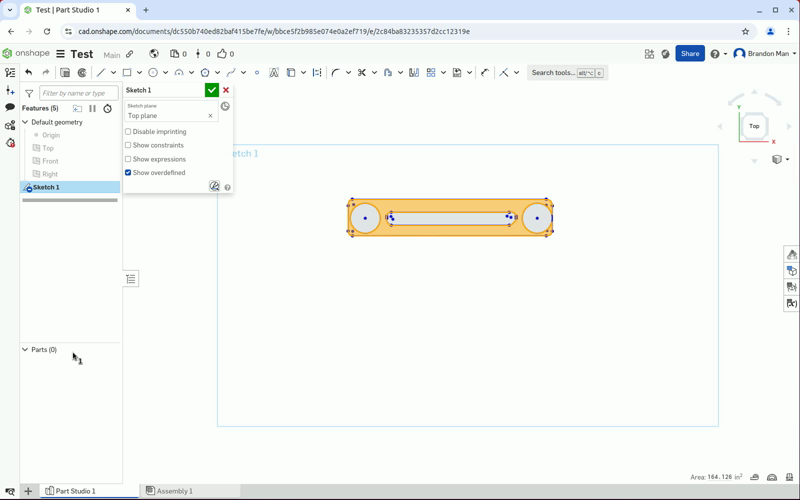
key(shift+y)
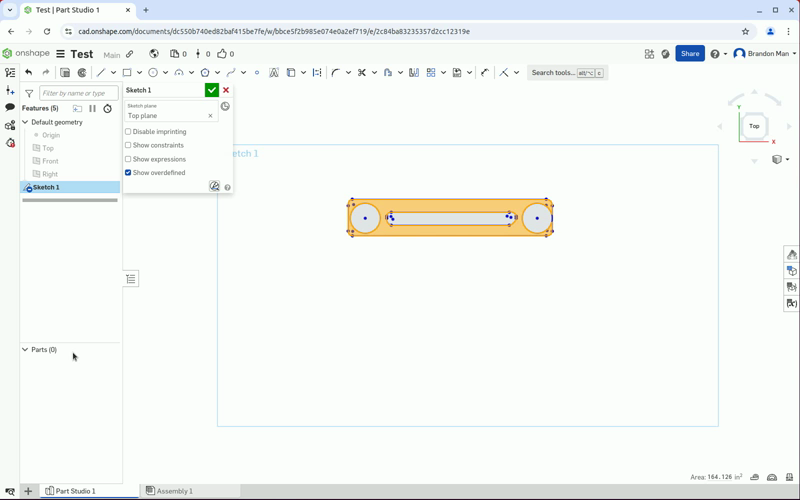
key(shift+e)
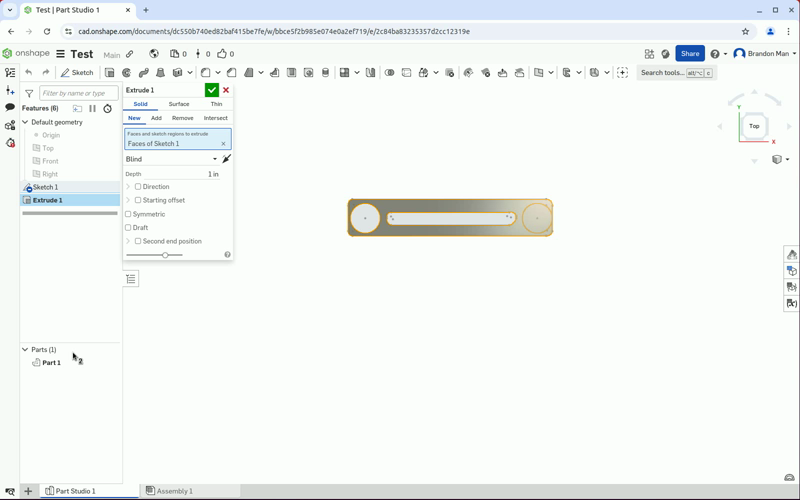
mouse_move(143, 106)
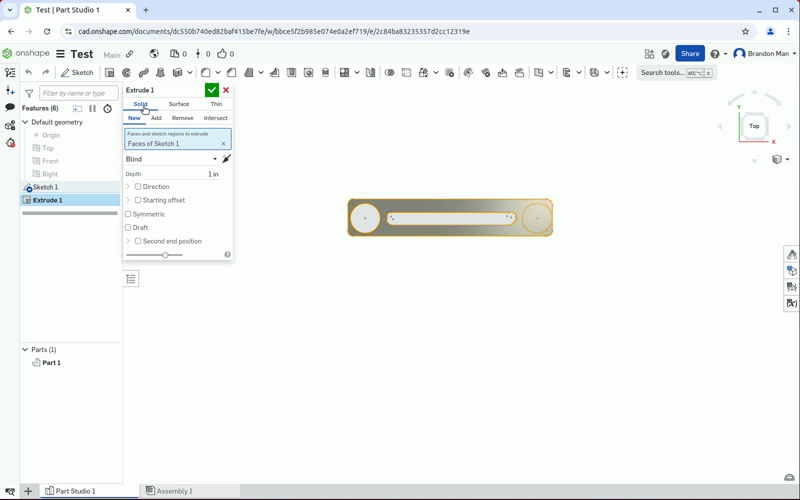
click(143, 106)
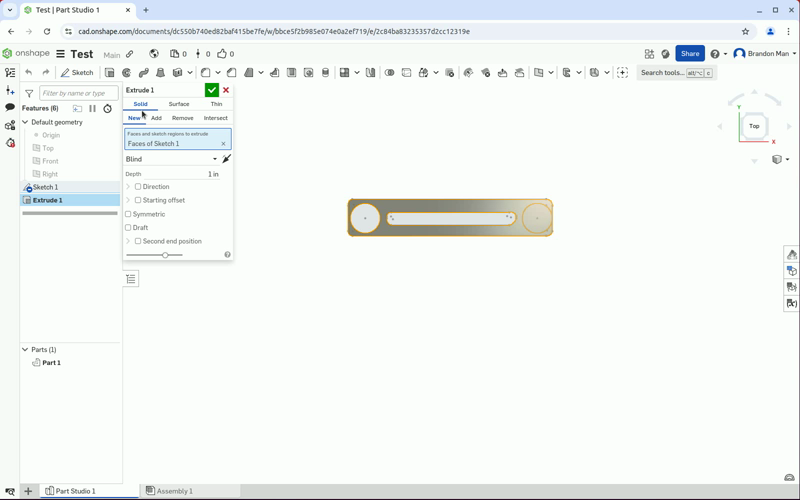
mouse_move(137, 120)
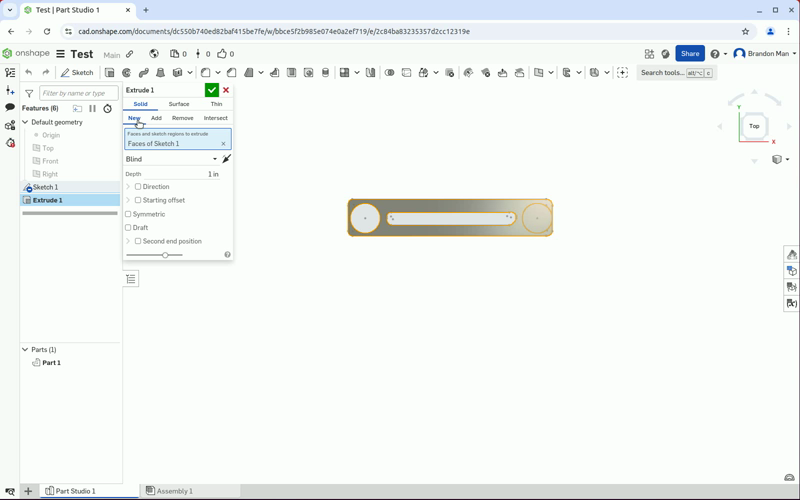
click(137, 120)
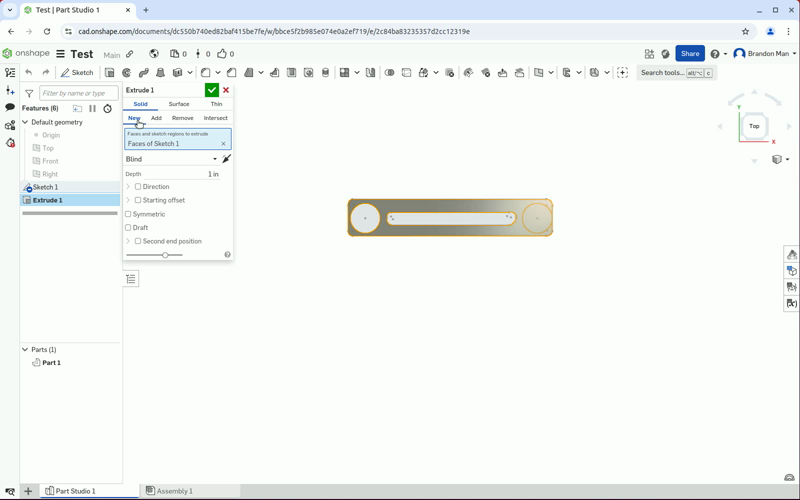
key(tab, 4)
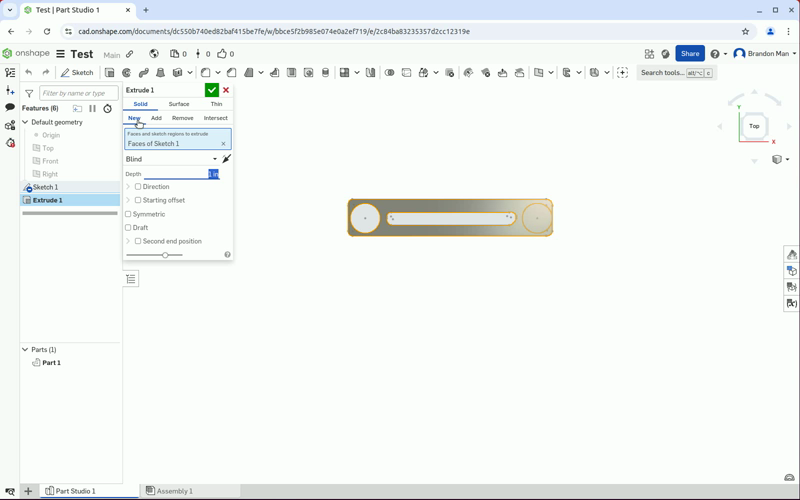
text(1.204)
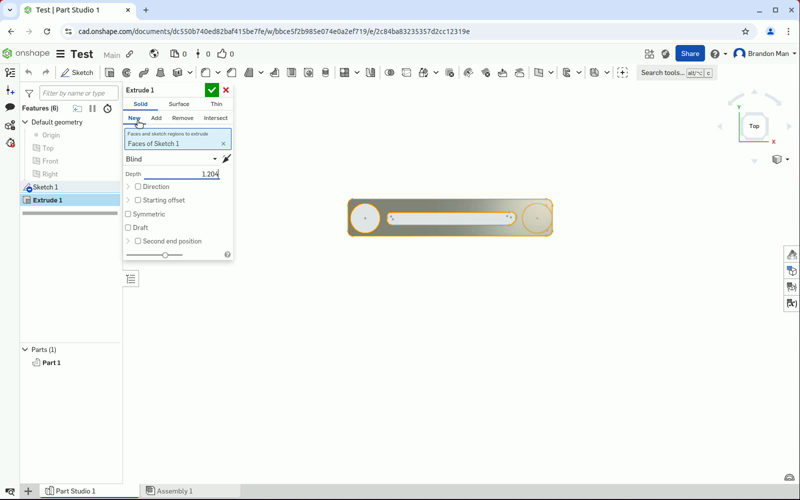
key(enter)
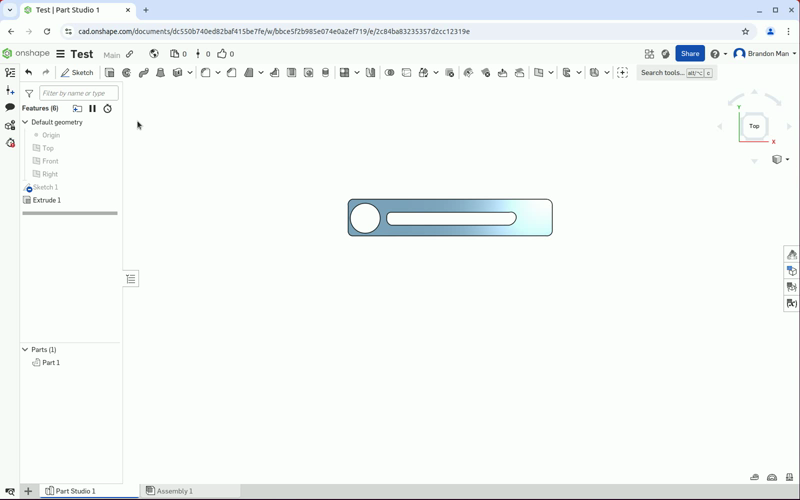
key(shift+h)
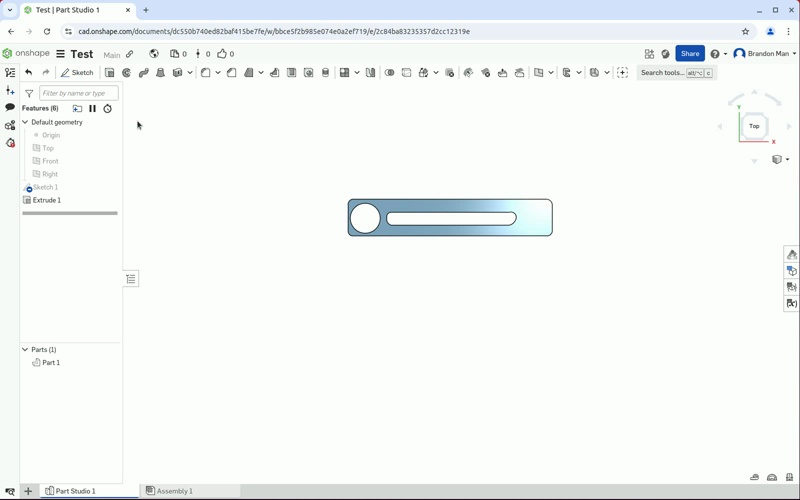
key(shift+h)
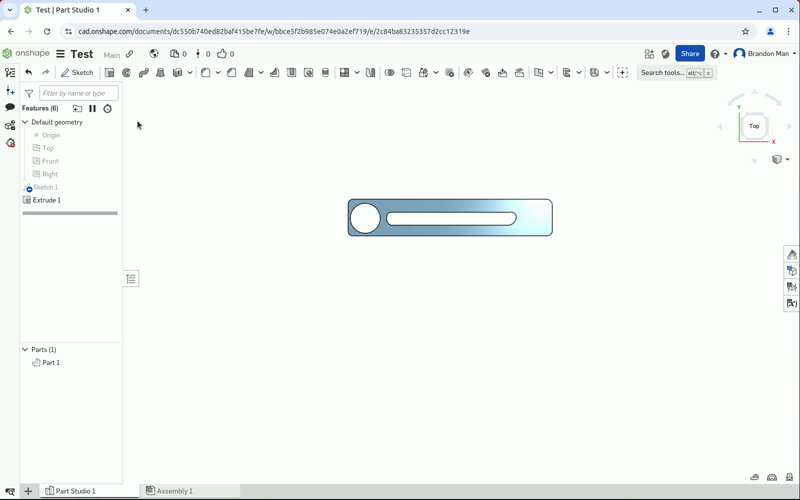
mouse_move(73, 189)
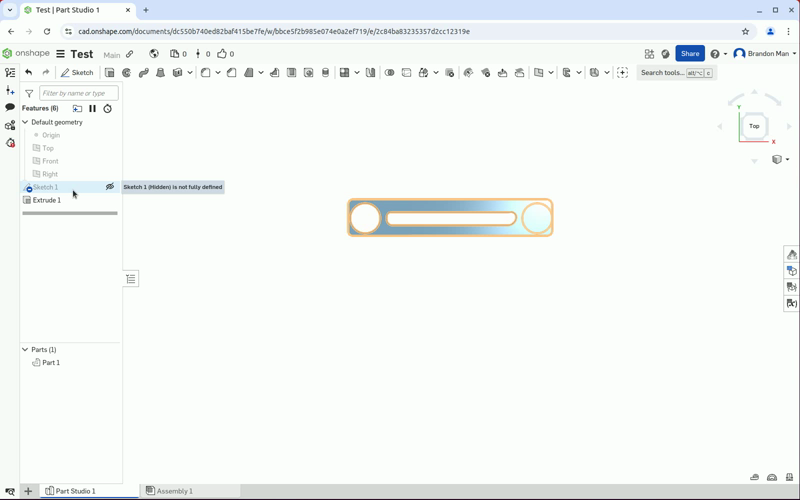
click(73, 189)
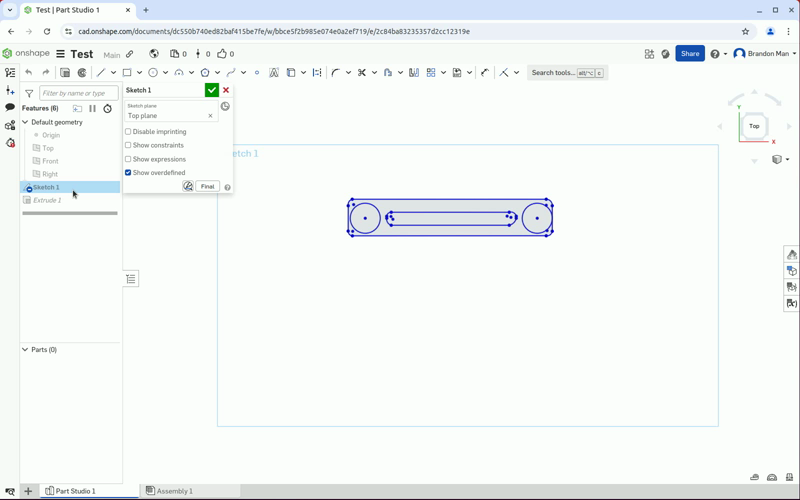
mouse_move(229, 92)
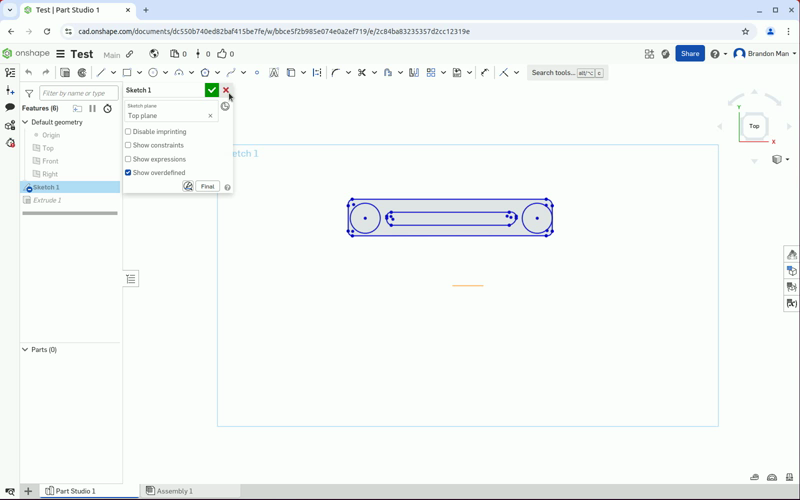
click(229, 92)
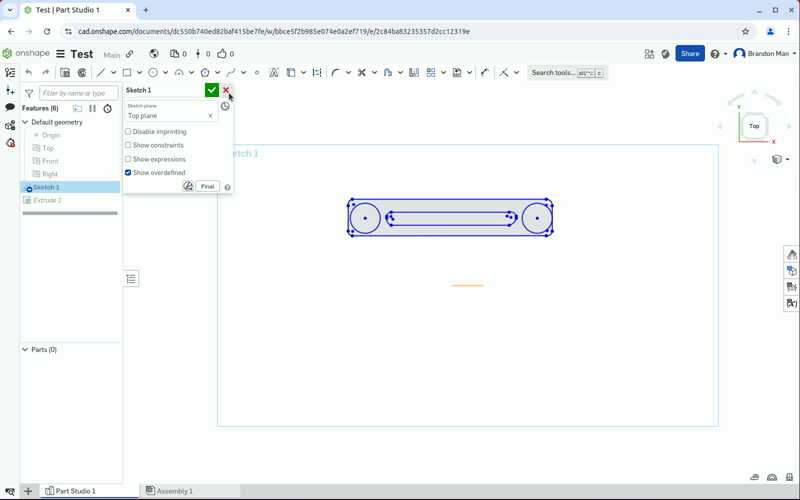
key(shift+s)
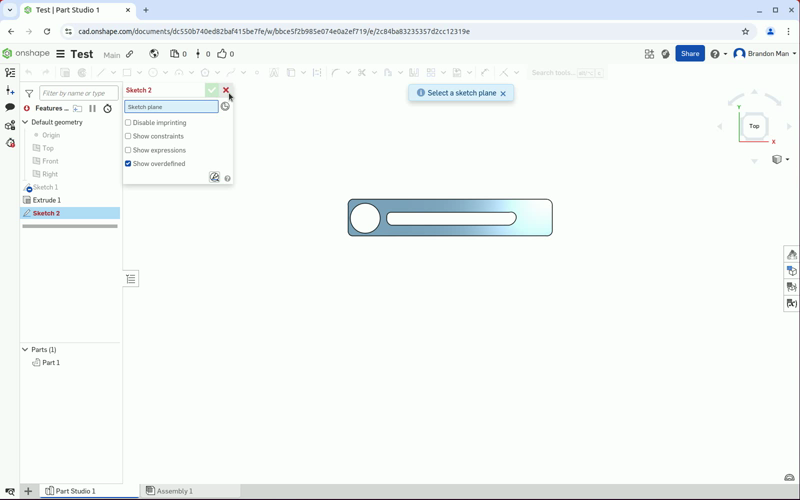
mouse_move(73, 150)
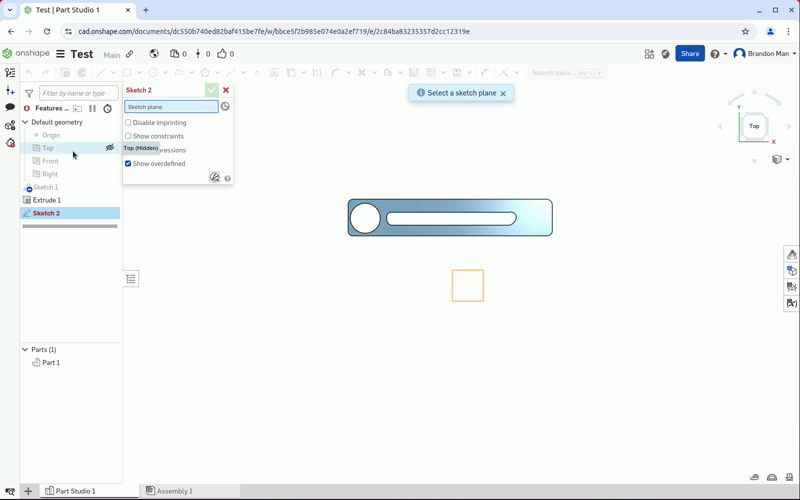
click(73, 150)
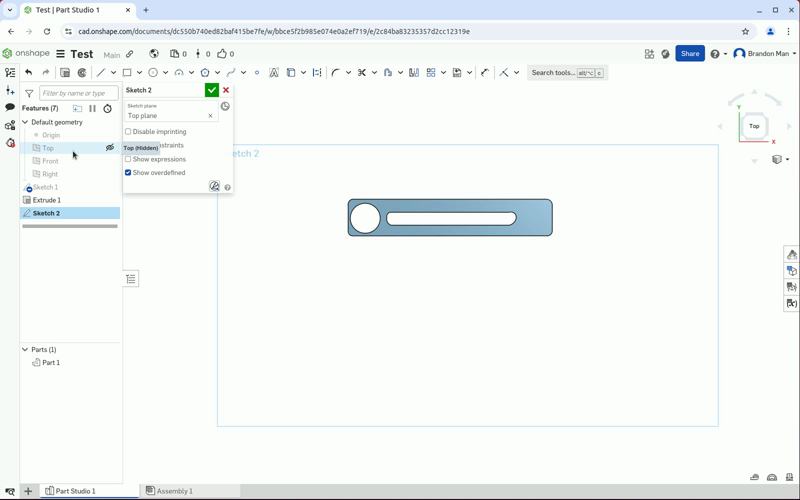
mouse_move(73, 352)
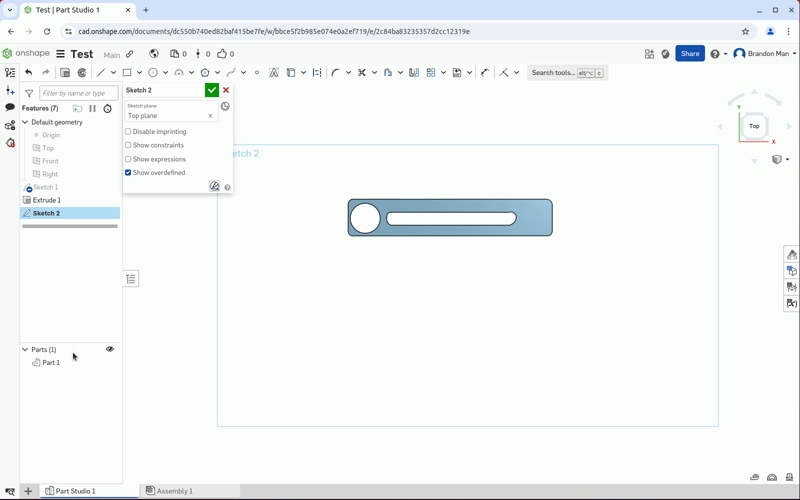
key(y)
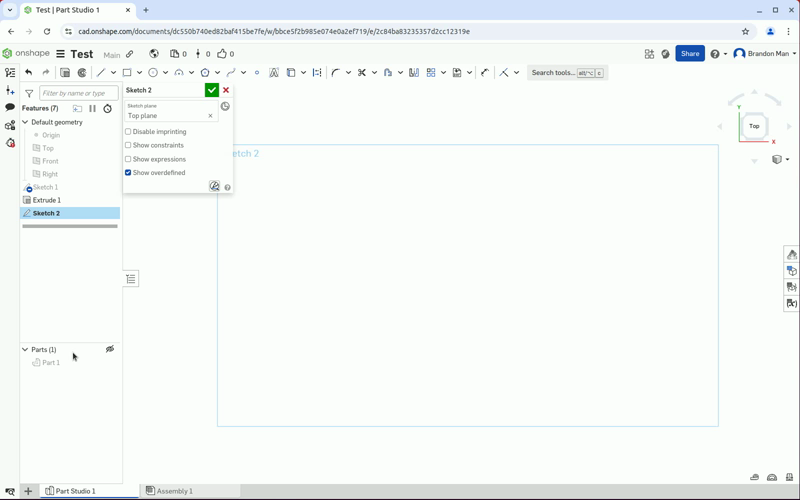
key(c)
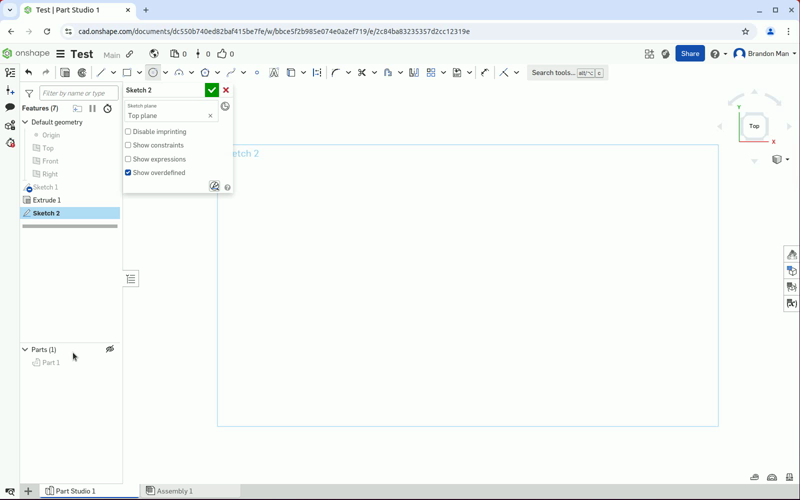
key_down(shift)
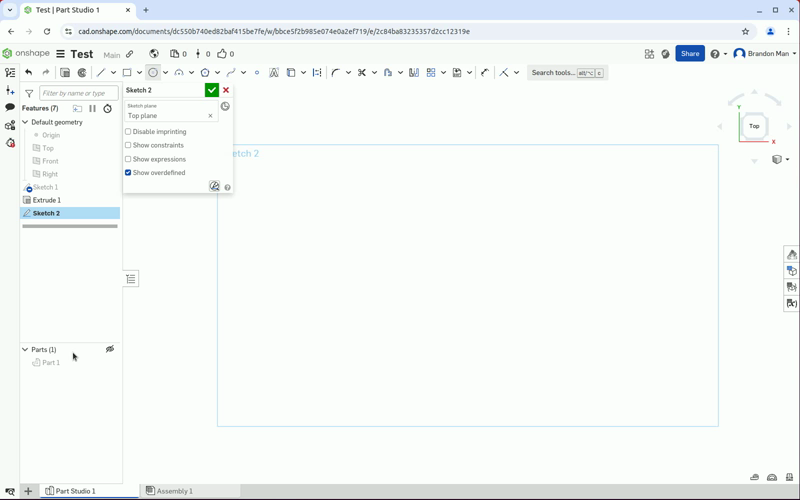
mouse_move(365, 218)
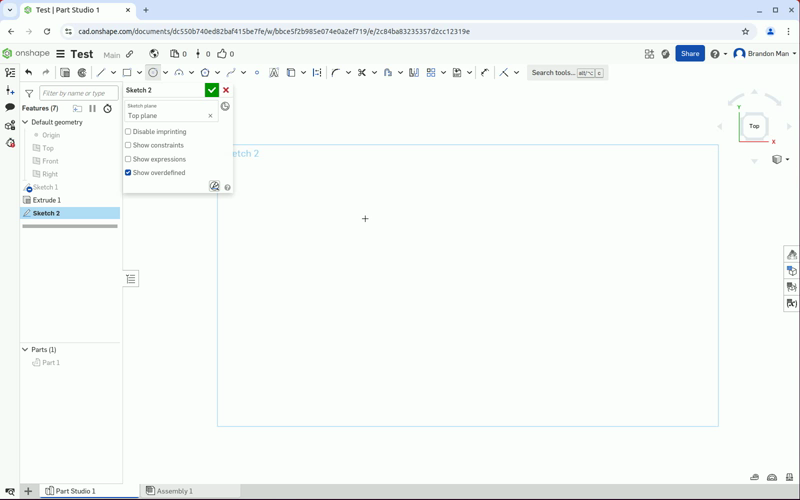
click(365, 218)
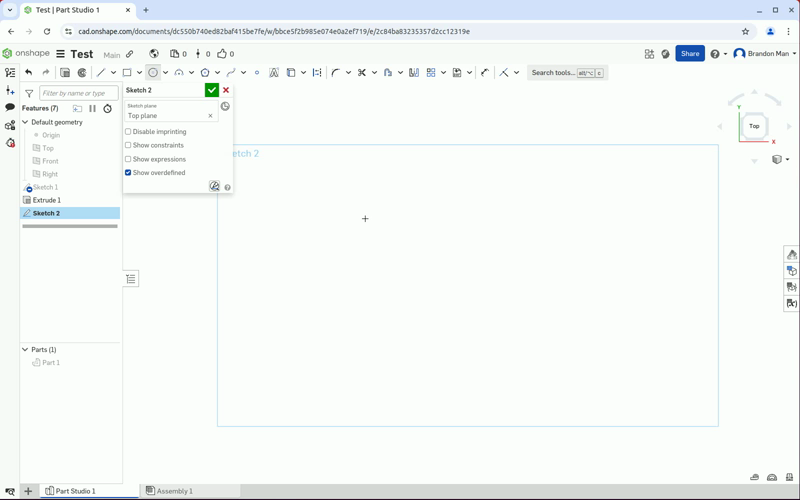
key_up(shift)
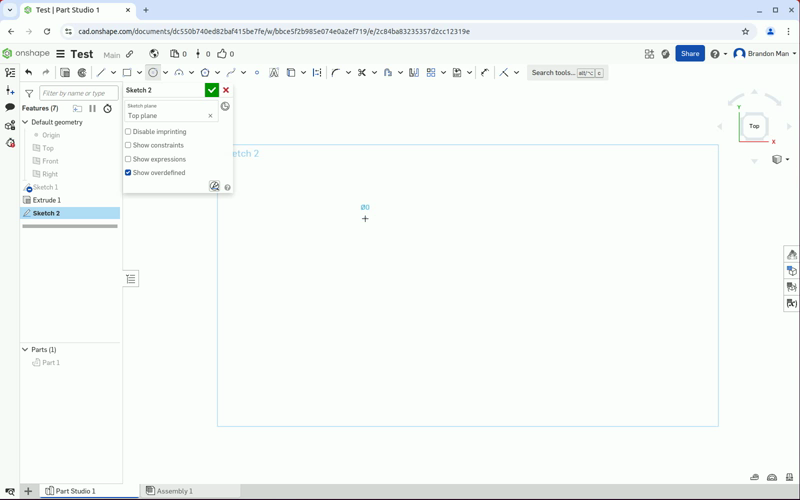
mouse_move(381, 218)
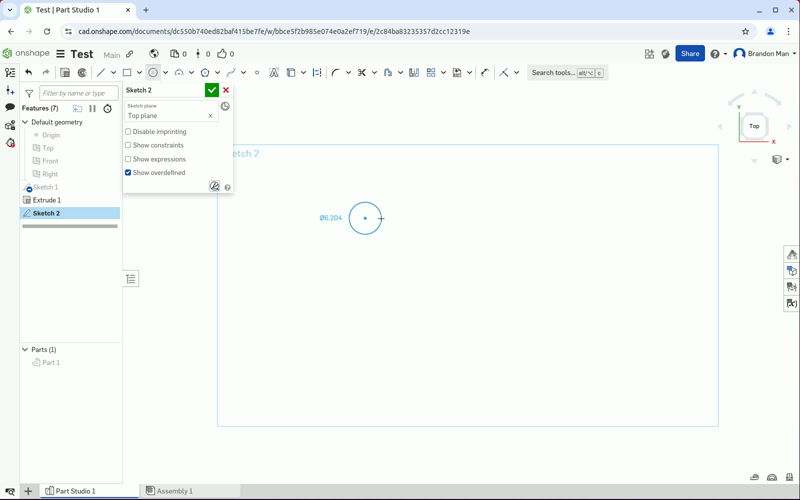
click(381, 218)
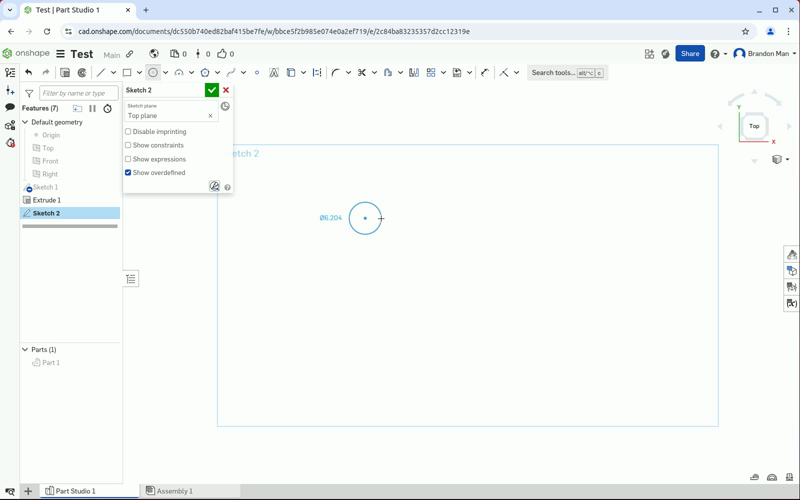
key(esc)
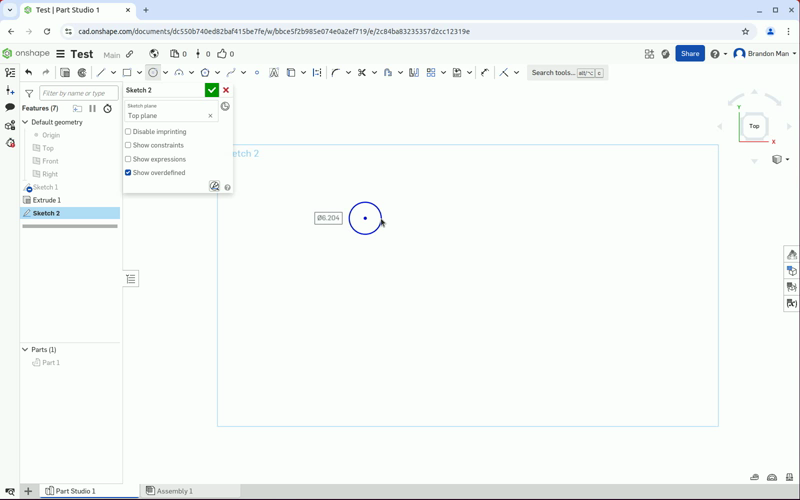
key(c)
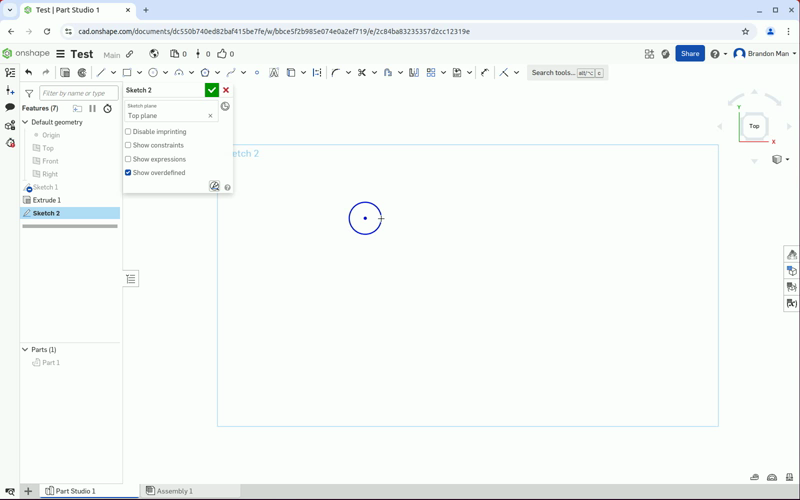
key_down(shift)
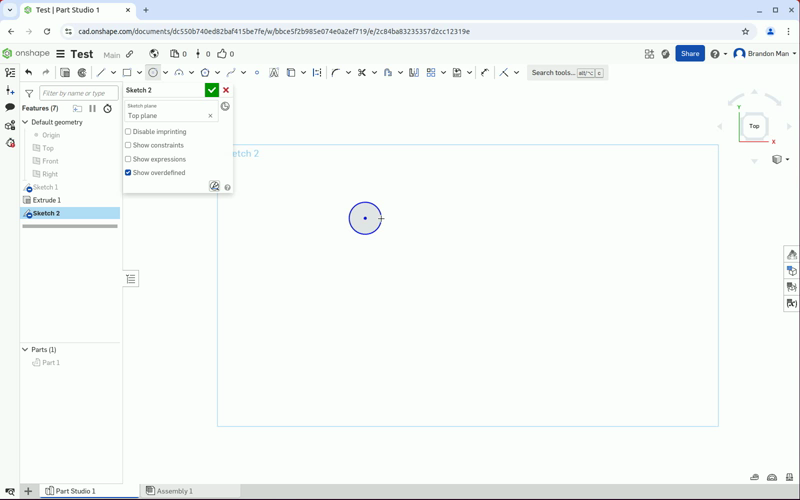
mouse_move(365, 218)
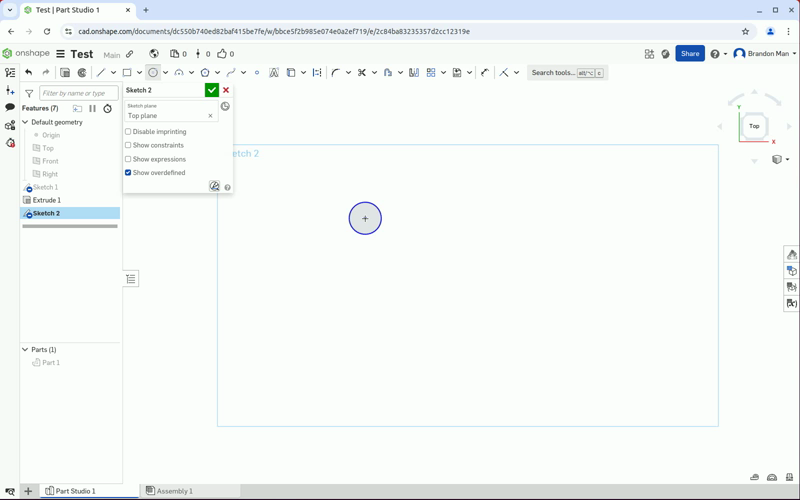
click(365, 218)
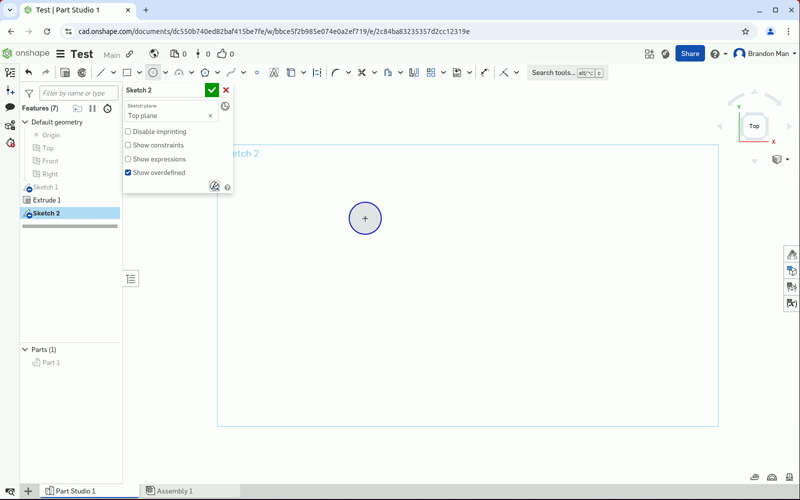
key_up(shift)
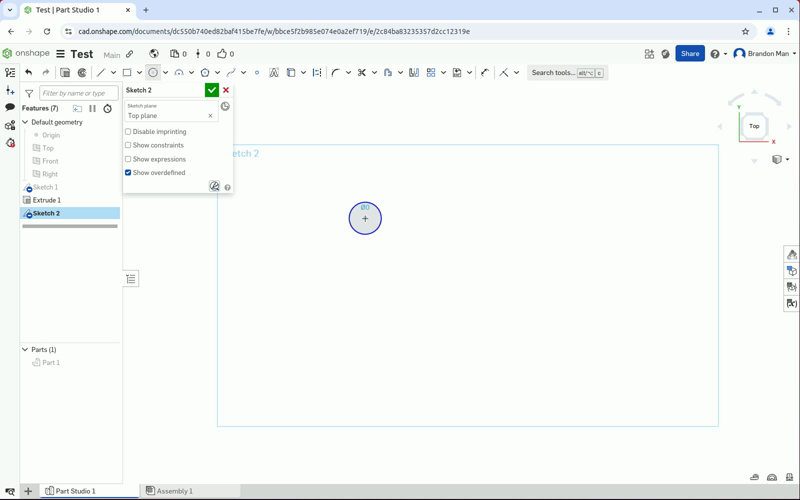
mouse_move(374, 218)
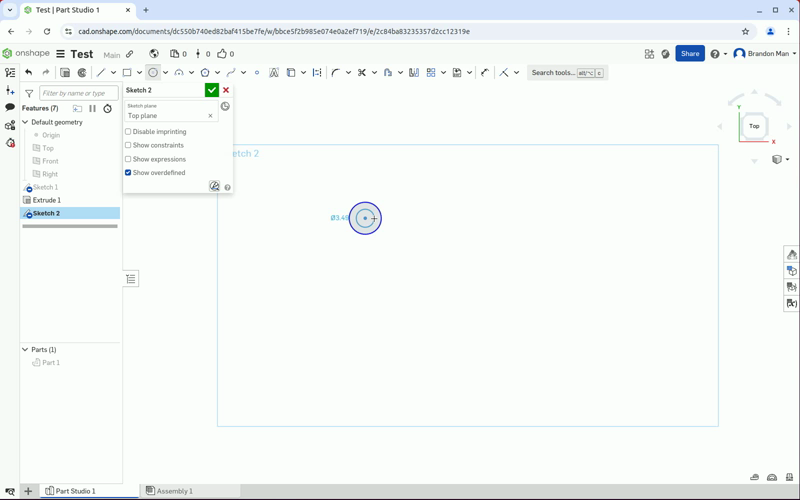
click(374, 218)
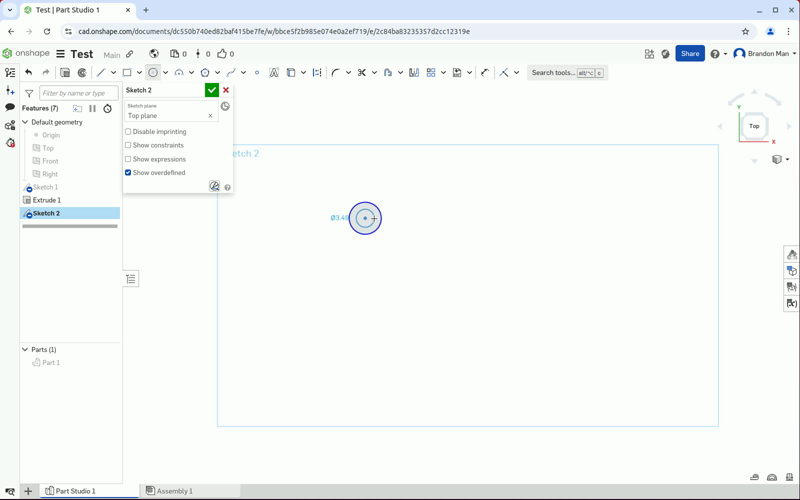
key(esc)
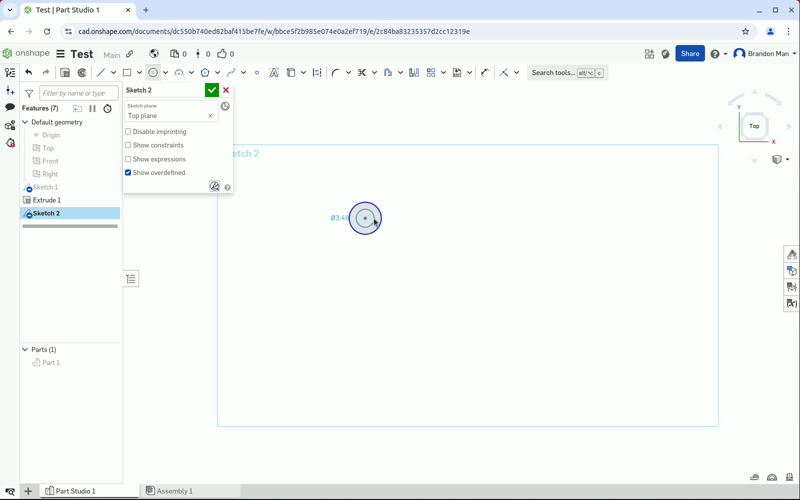
mouse_move(379, 221)
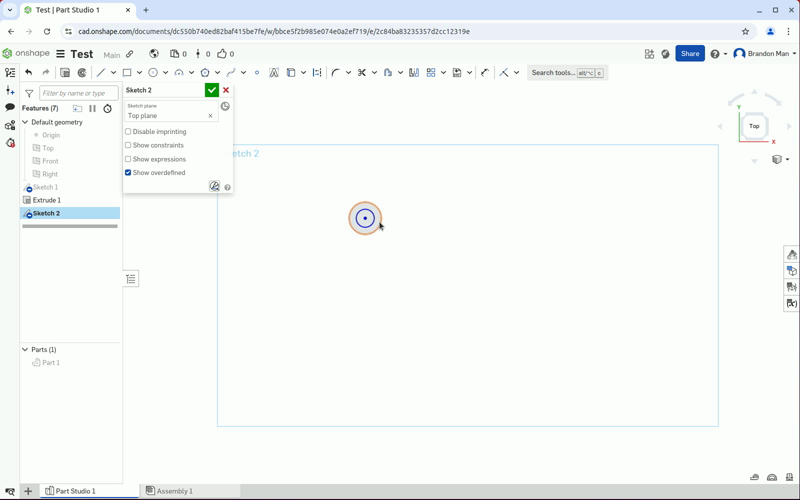
scroll(6)
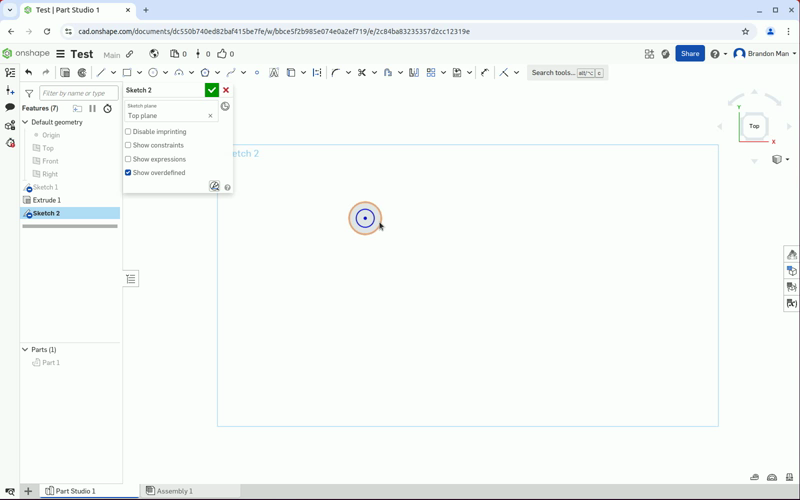
scroll(6)
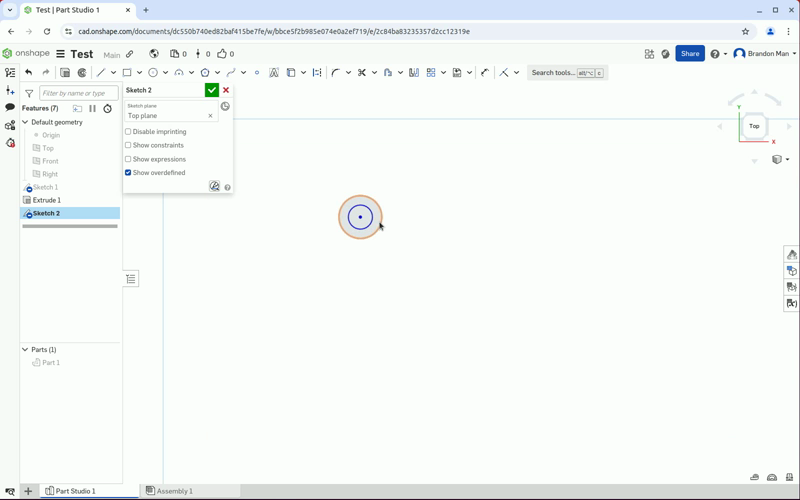
scroll(6)
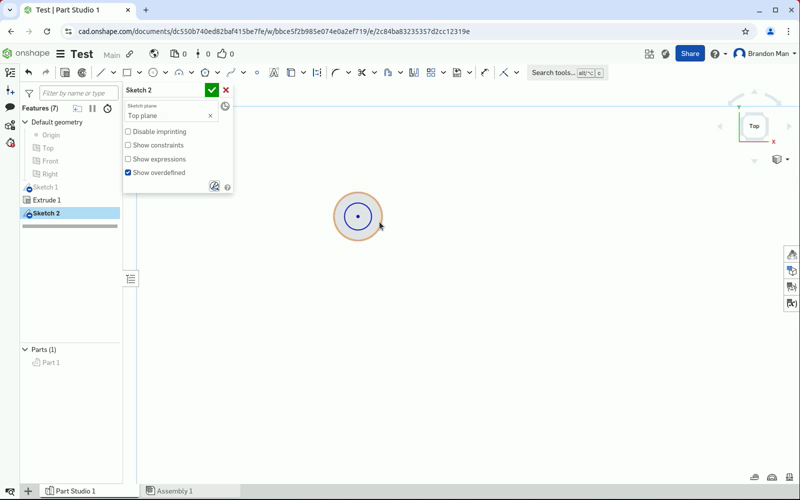
scroll(6)
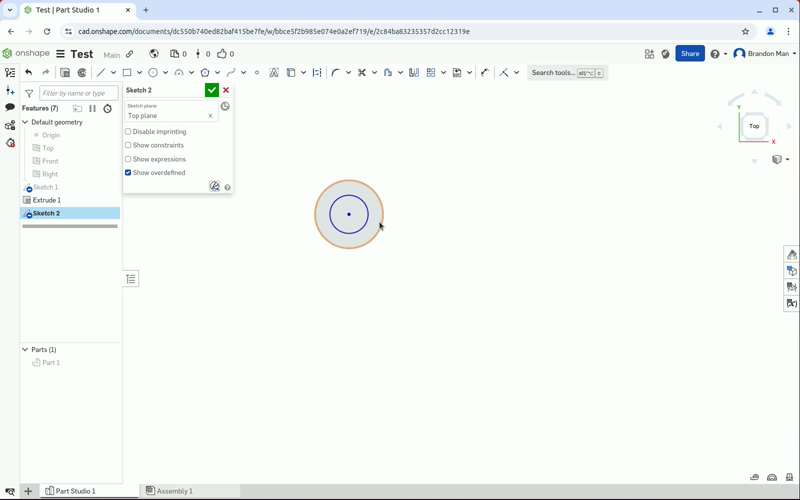
scroll(6)
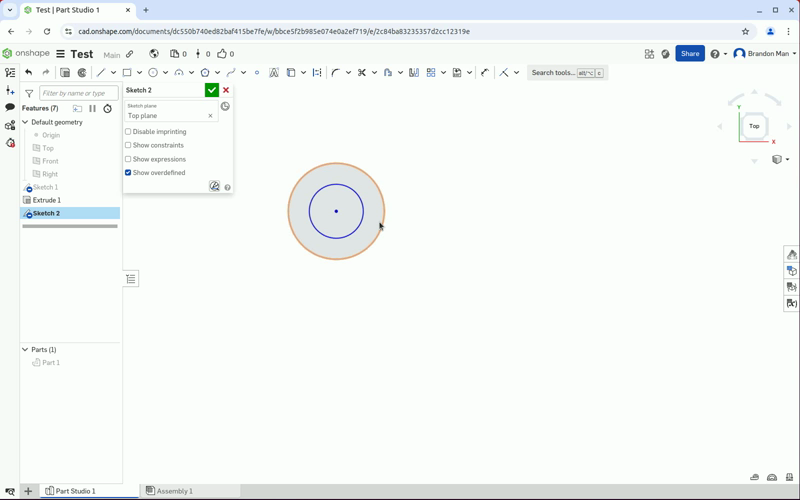
scroll(6)
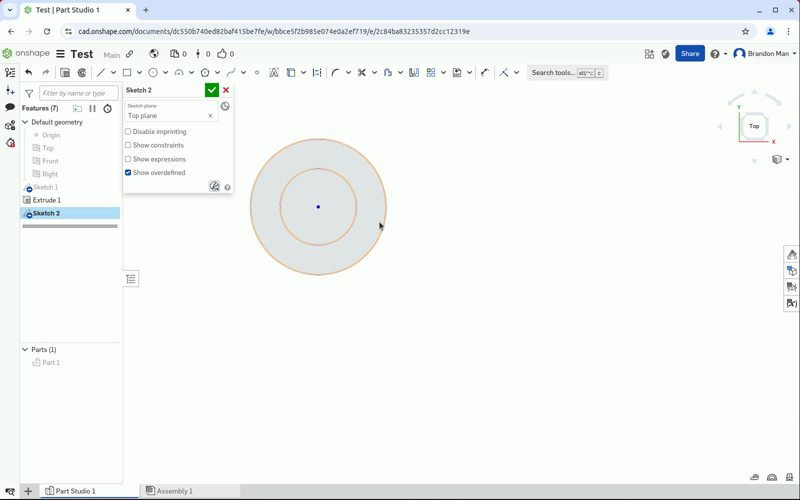
scroll(6)
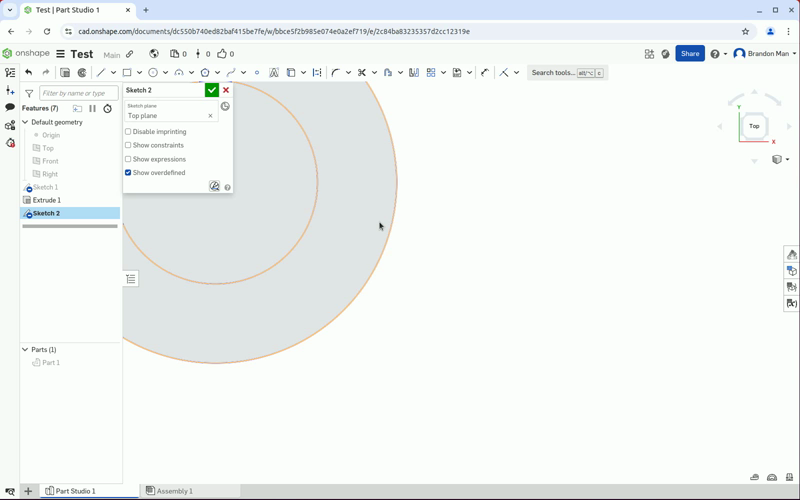
click(379, 221)
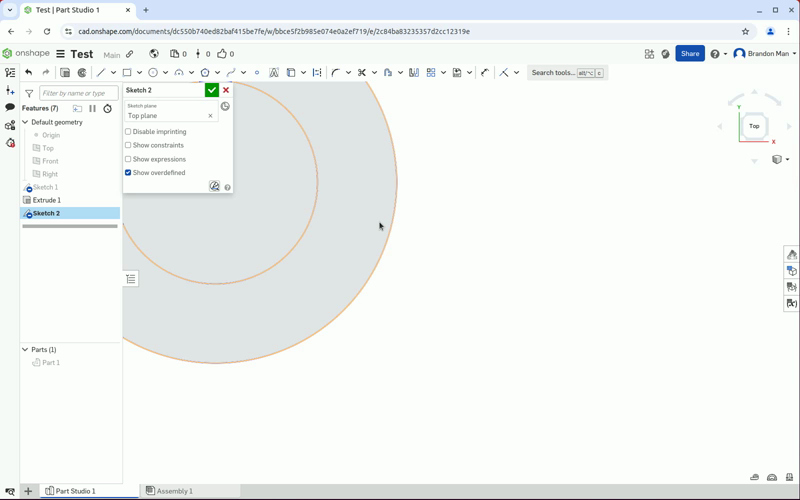
scroll(-6)
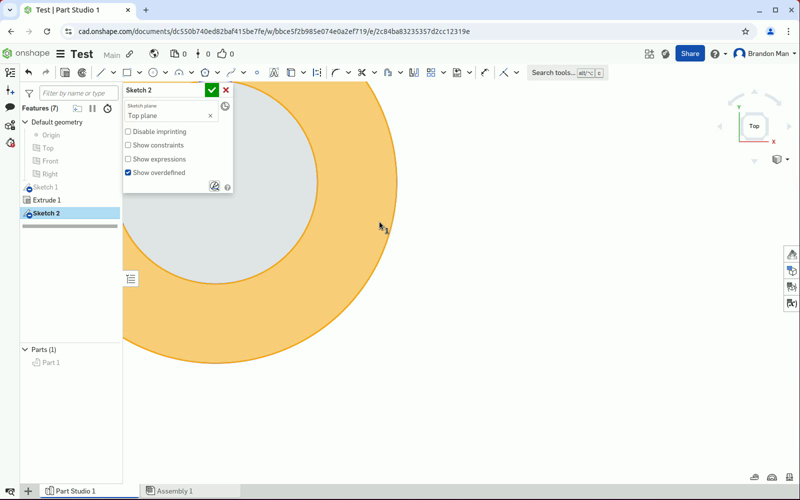
scroll(-6)
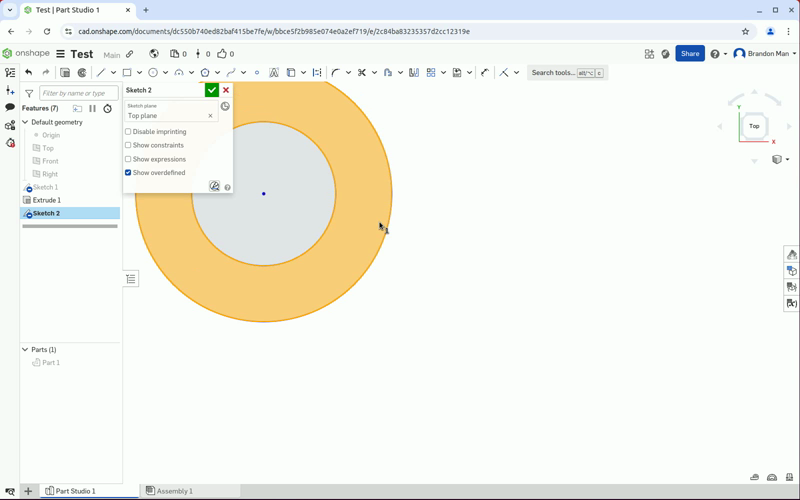
scroll(-6)
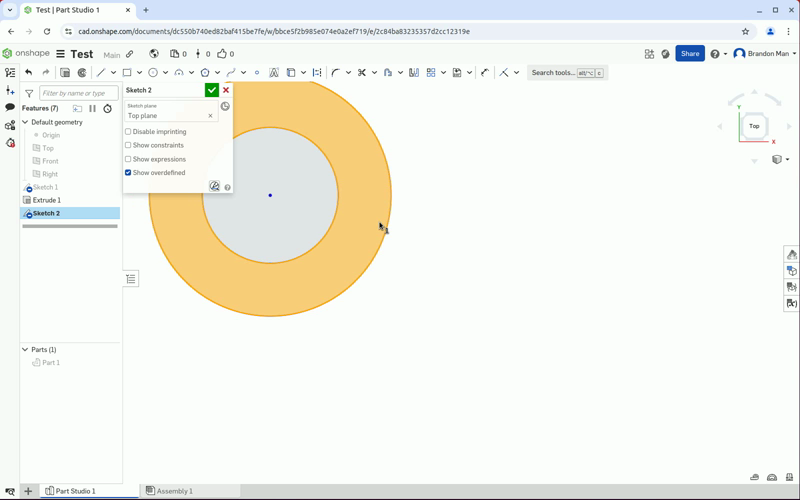
scroll(-6)
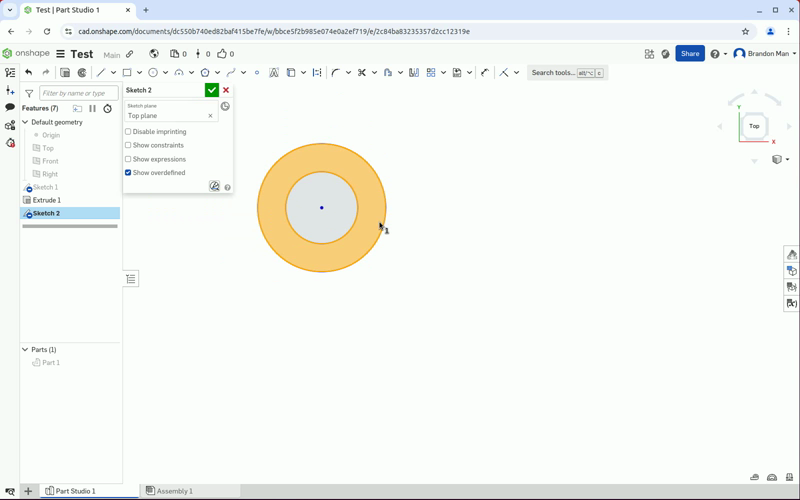
scroll(-6)
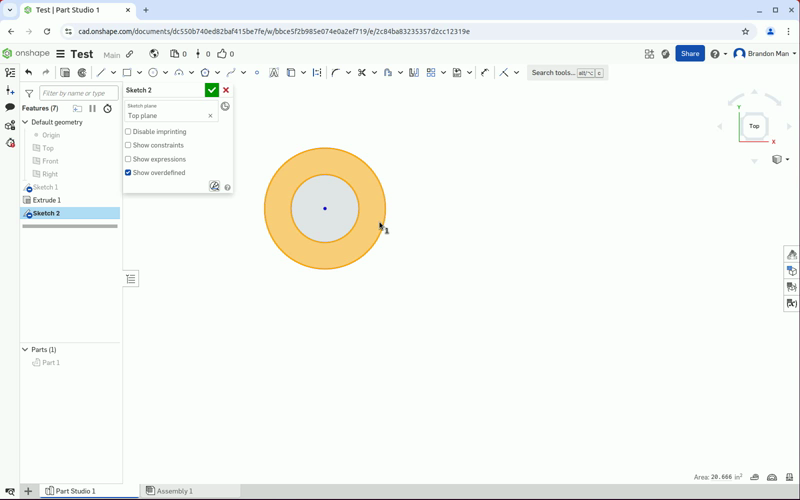
scroll(-6)
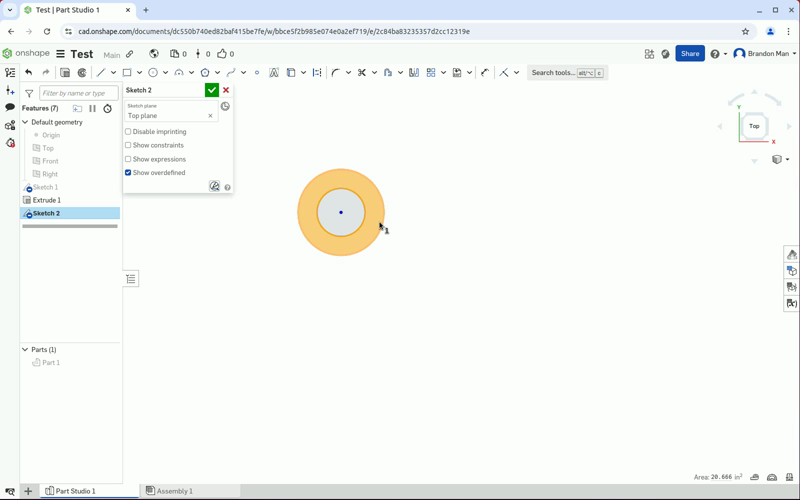
scroll(-6)
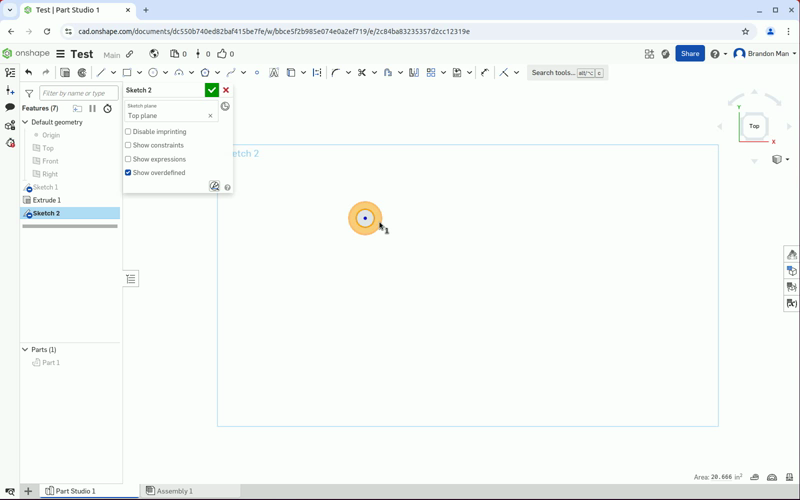
mouse_move(73, 352)
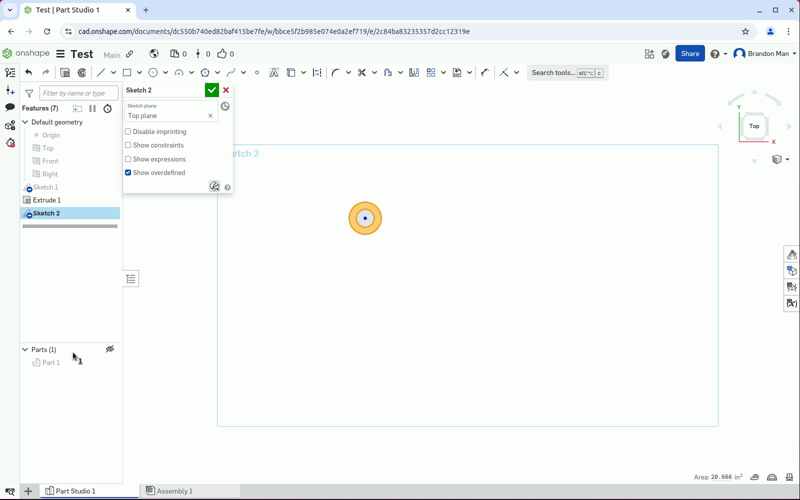
key(shift+y)
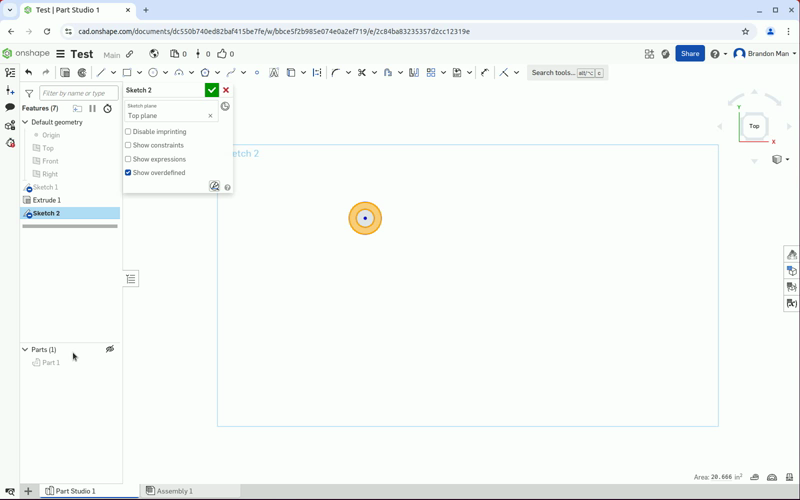
key(shift+e)
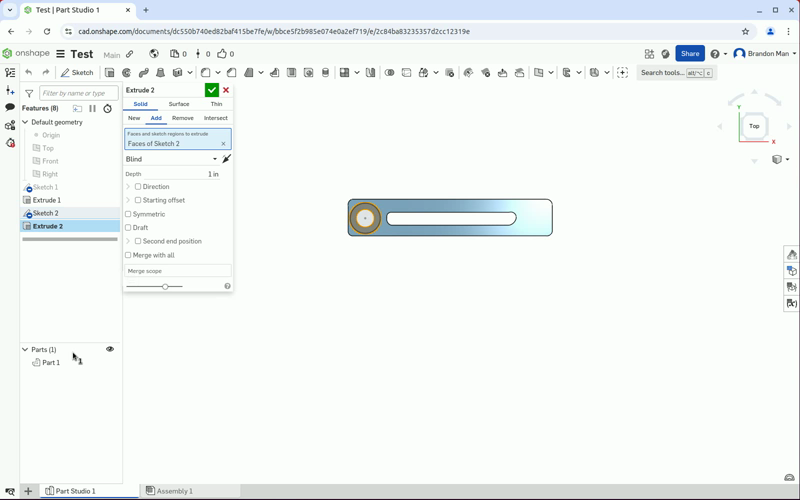
mouse_move(143, 106)
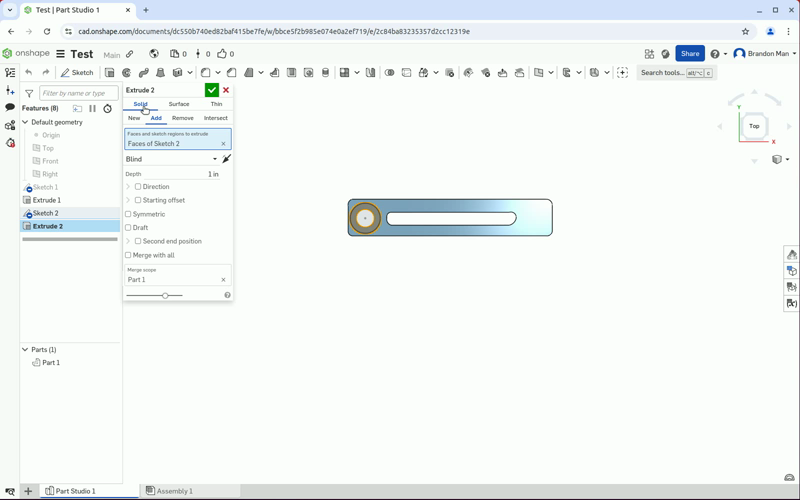
click(143, 106)
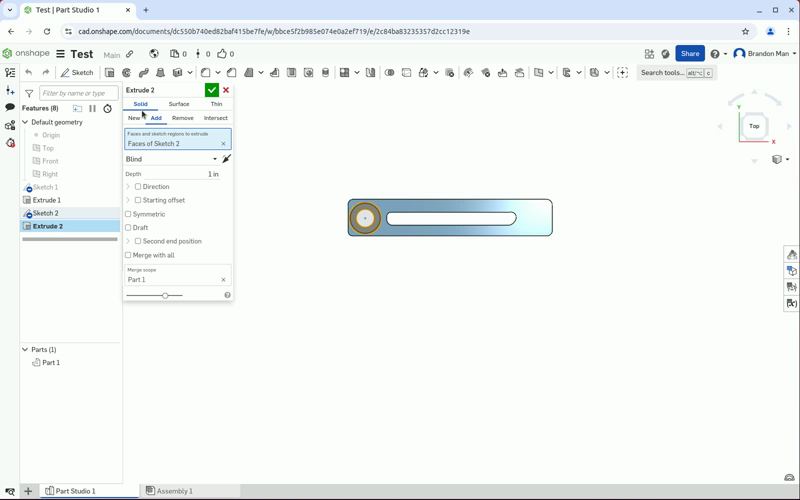
mouse_move(137, 120)
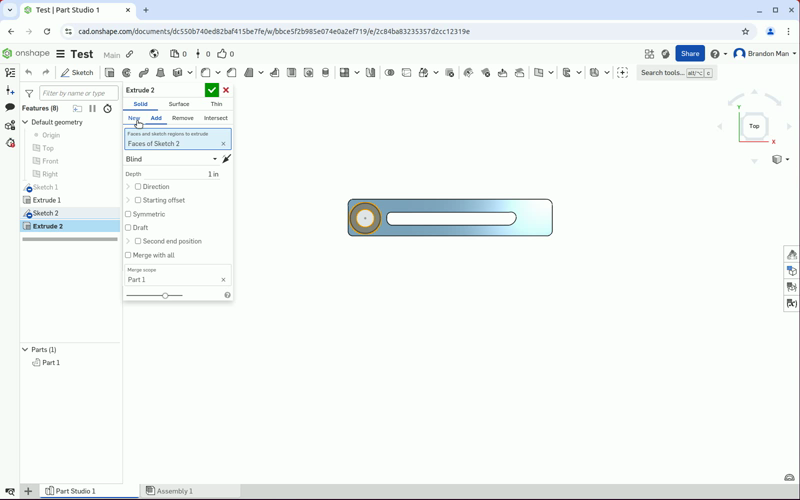
click(137, 120)
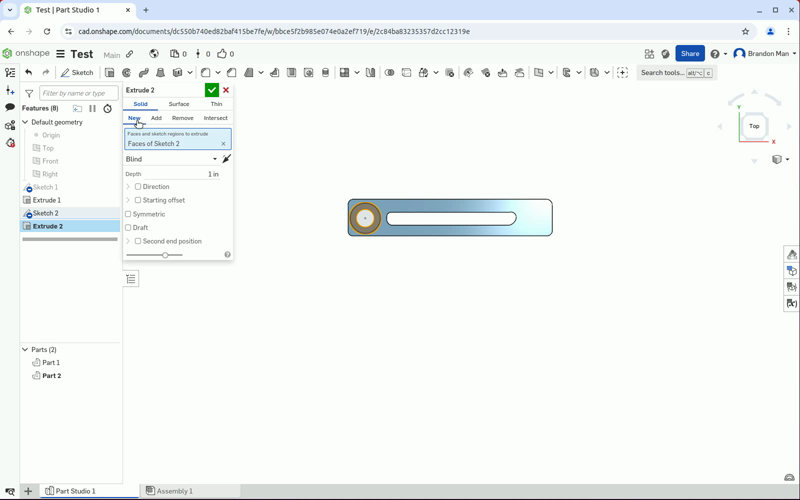
key(tab, 4)
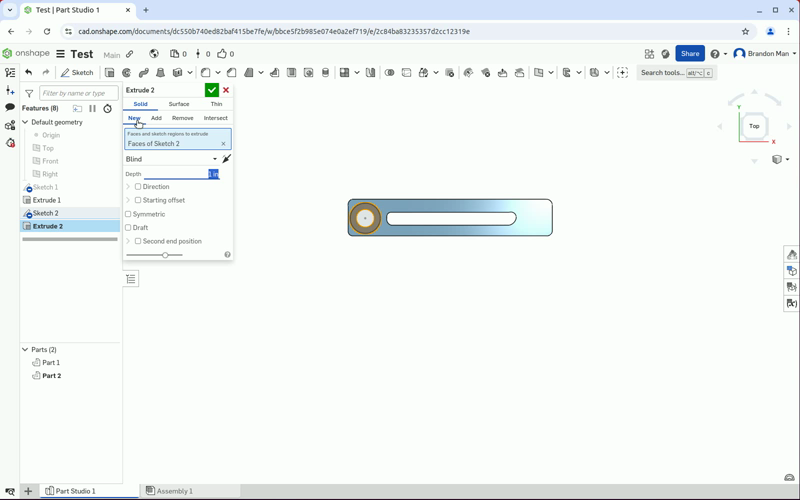
text(1.204)
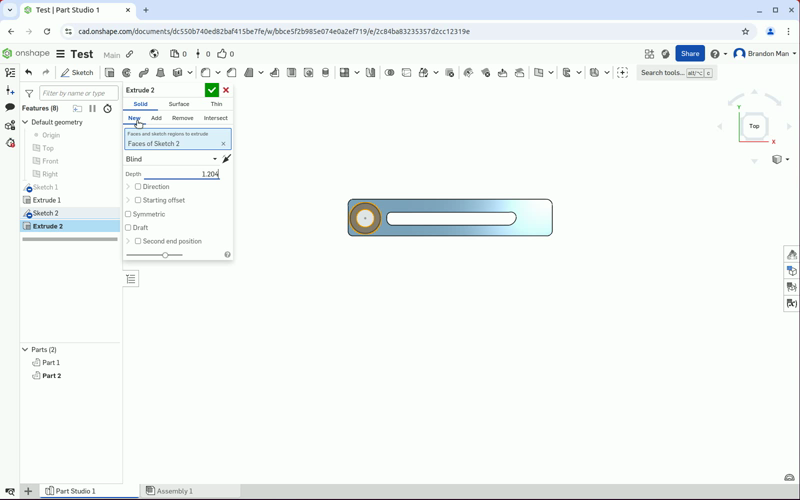
key(enter)
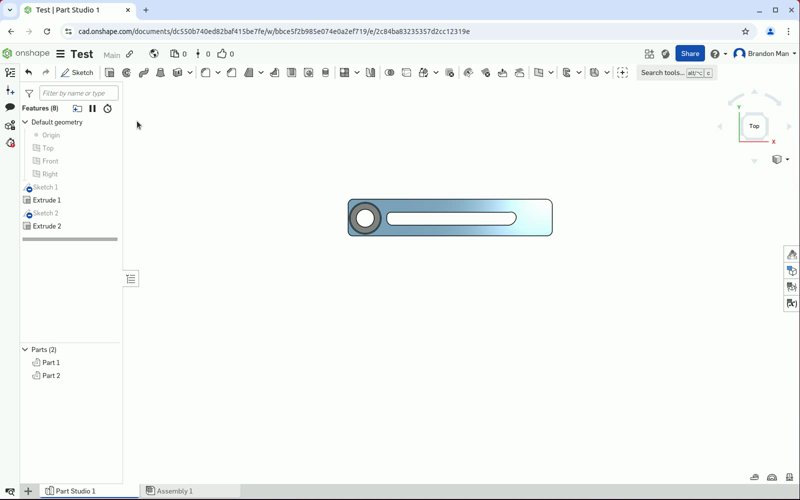
key(shift+h)
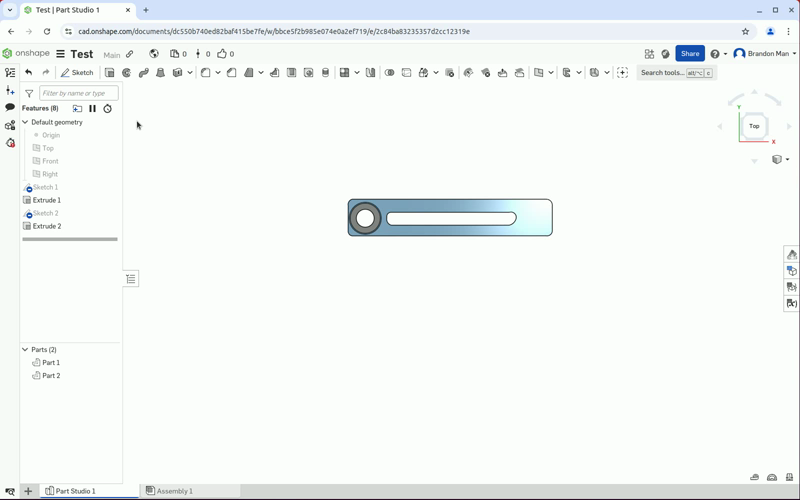
key(shift+h)
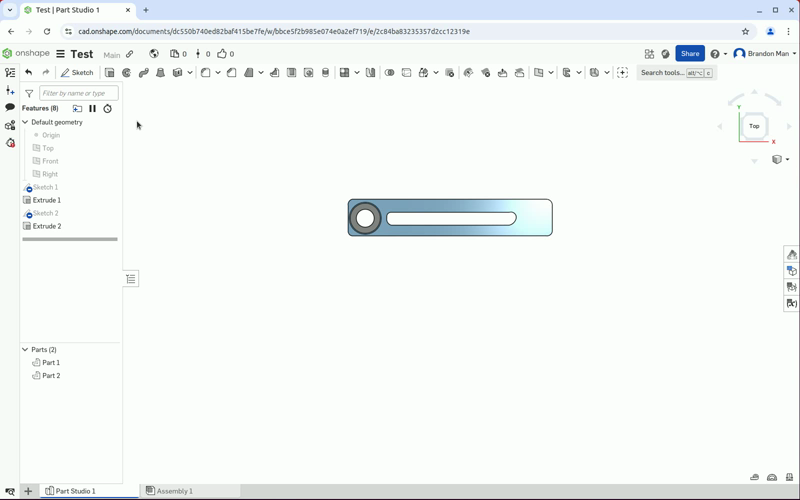
mouse_move(73, 189)
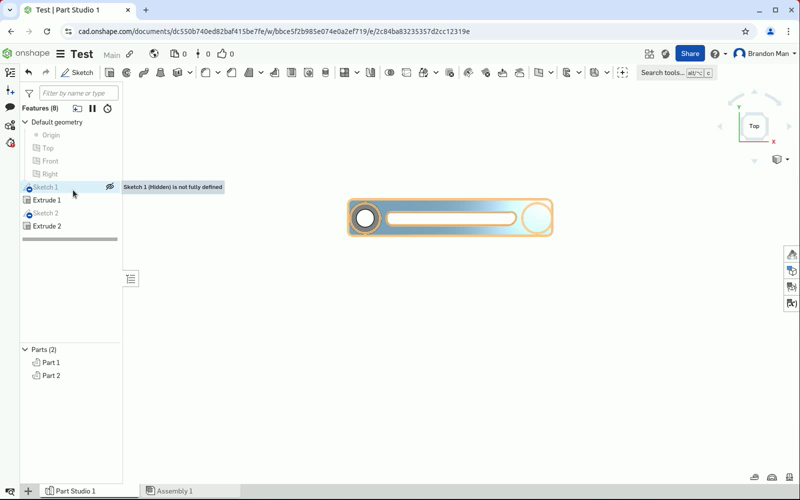
click(73, 189)
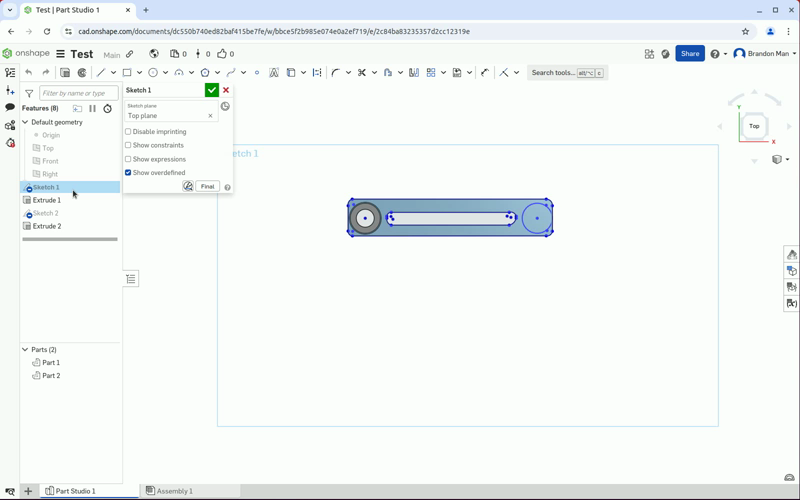
mouse_move(229, 92)
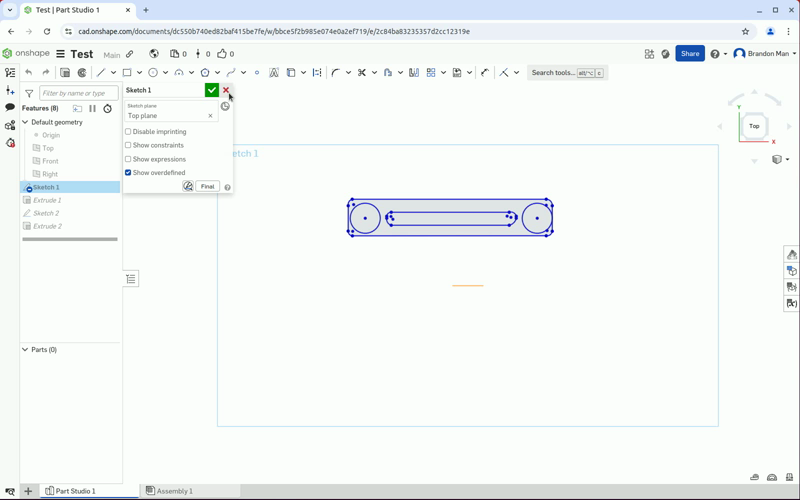
click(229, 92)
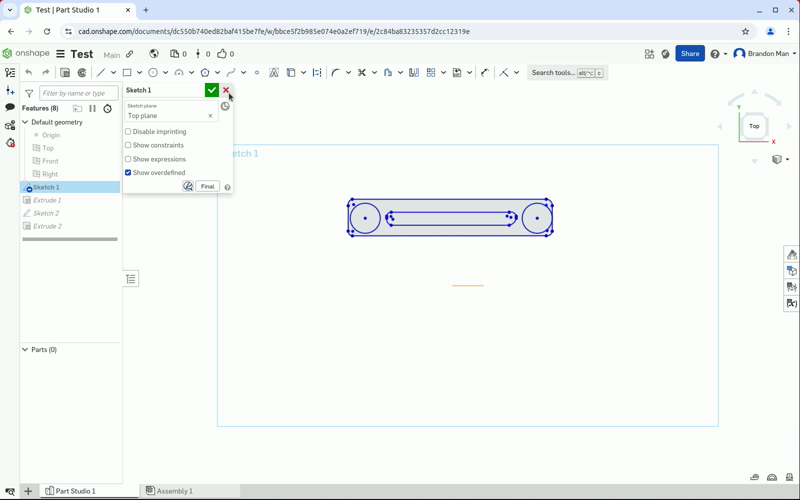
key(shift+s)
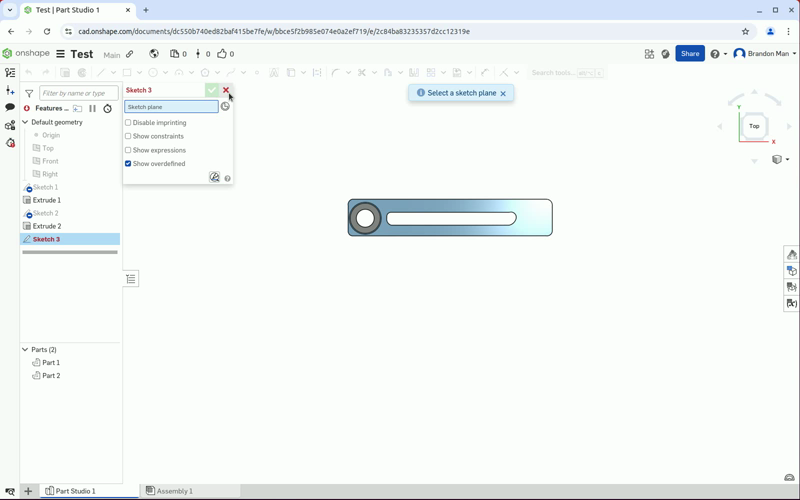
mouse_move(73, 150)
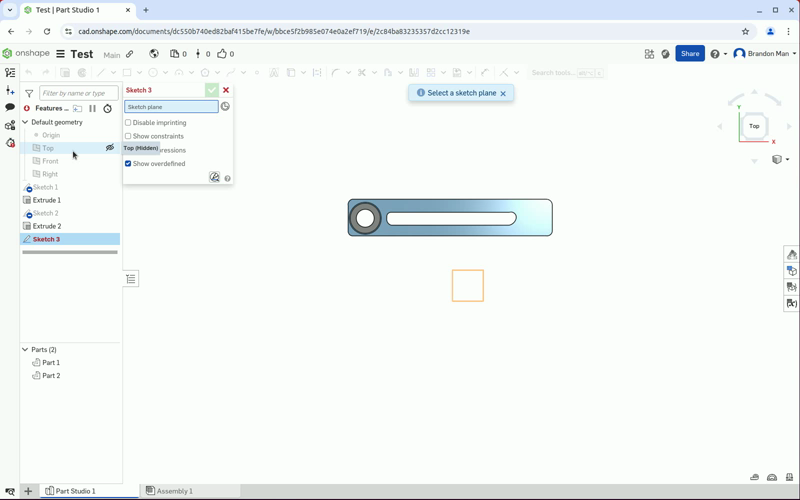
click(73, 150)
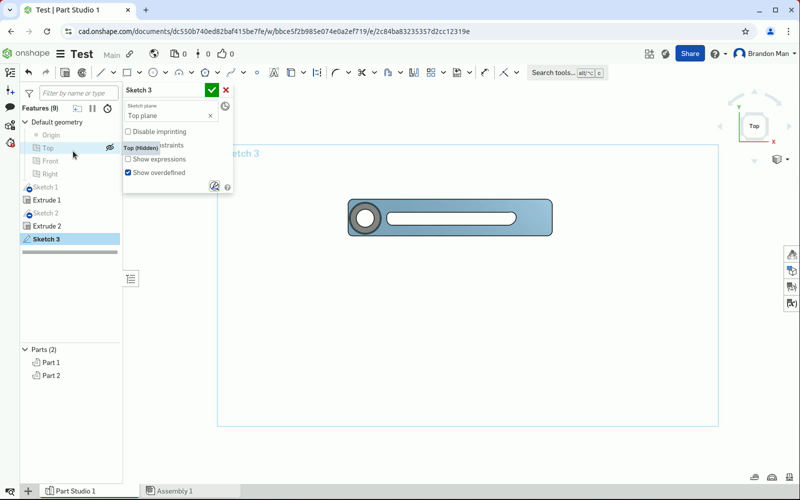
mouse_move(73, 352)
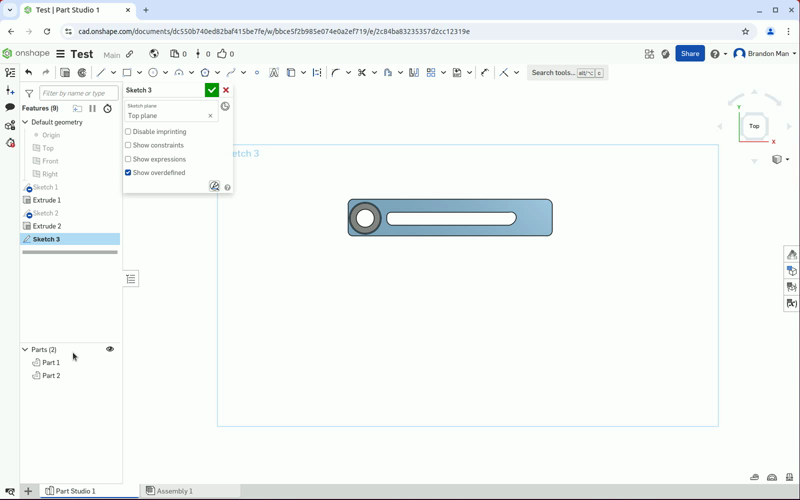
key(y)
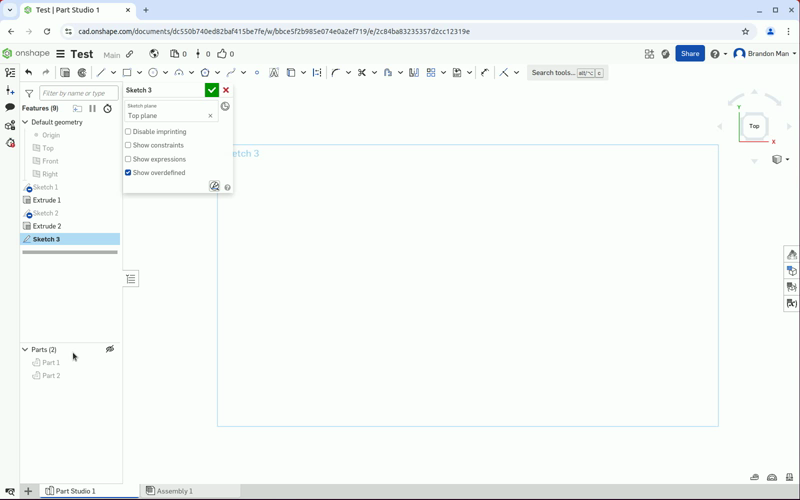
key(c)
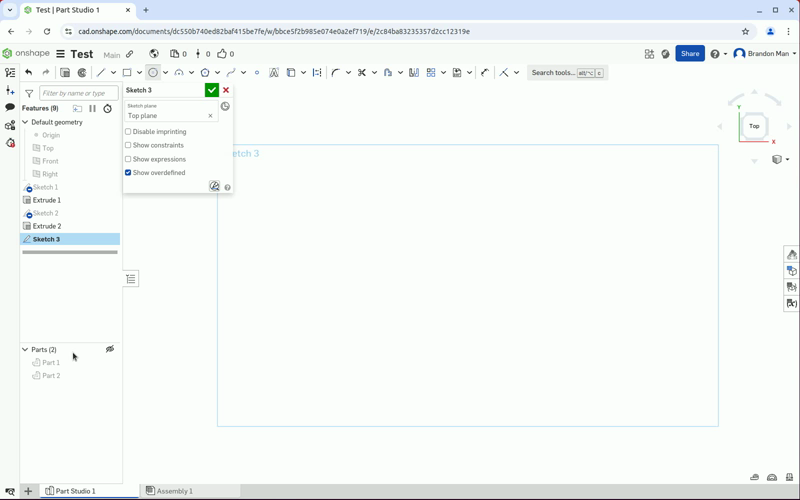
key_down(shift)
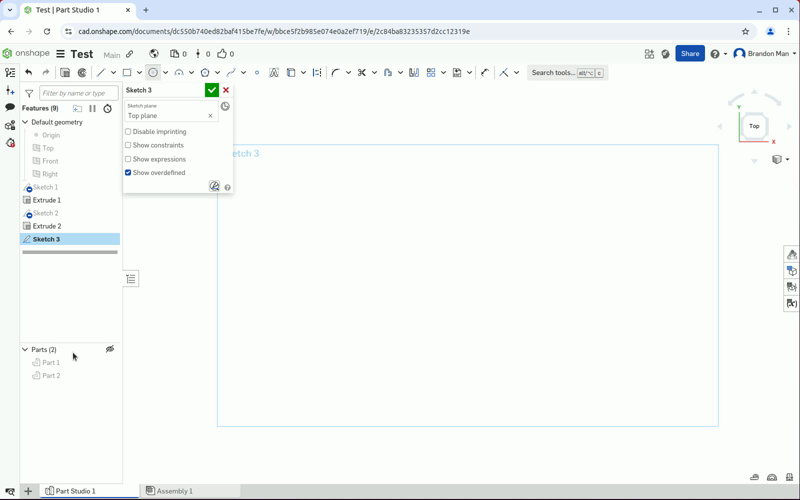
mouse_move(538, 218)
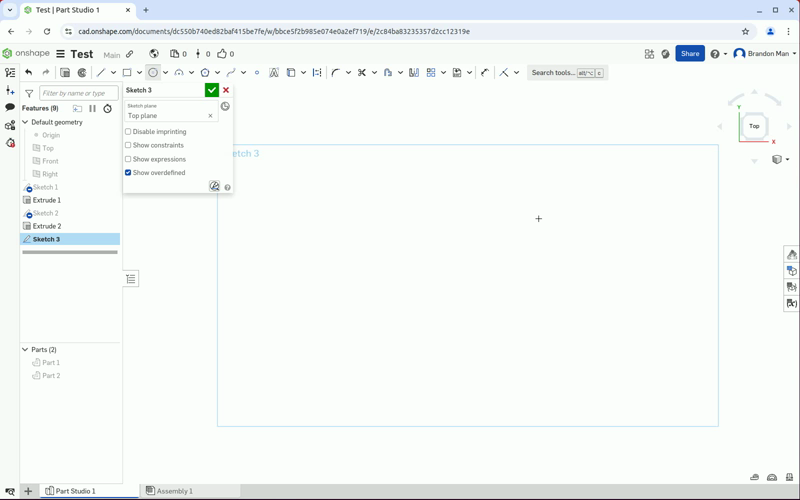
click(538, 218)
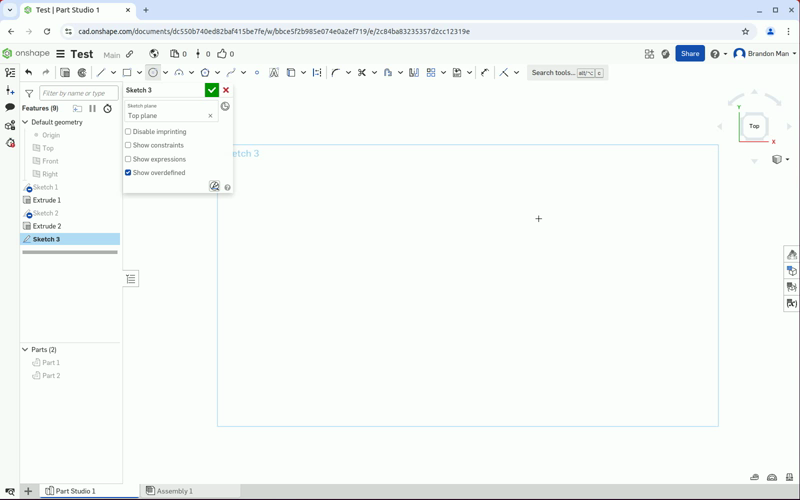
key_up(shift)
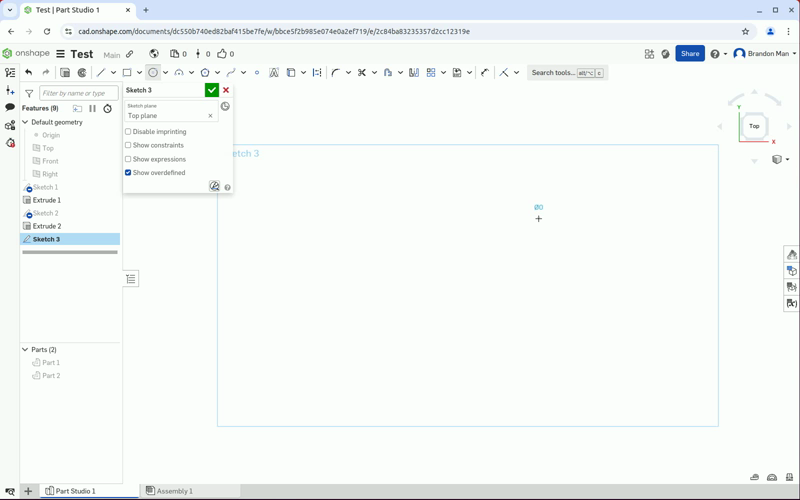
mouse_move(554, 218)
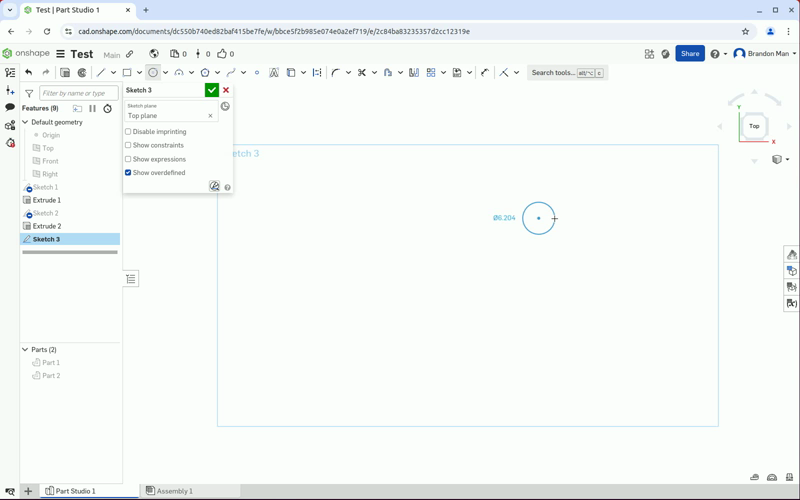
click(554, 218)
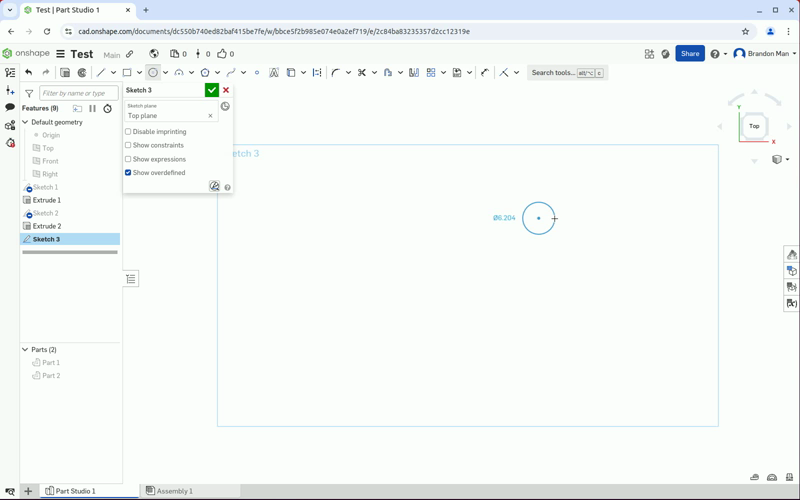
key(esc)
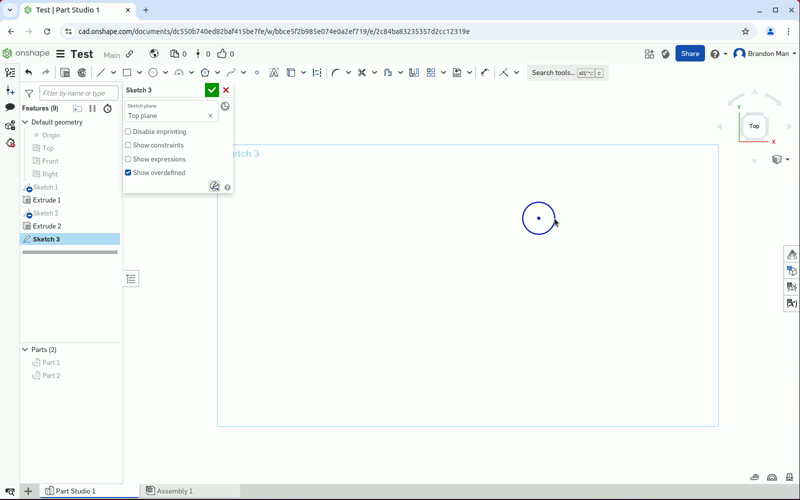
key(c)
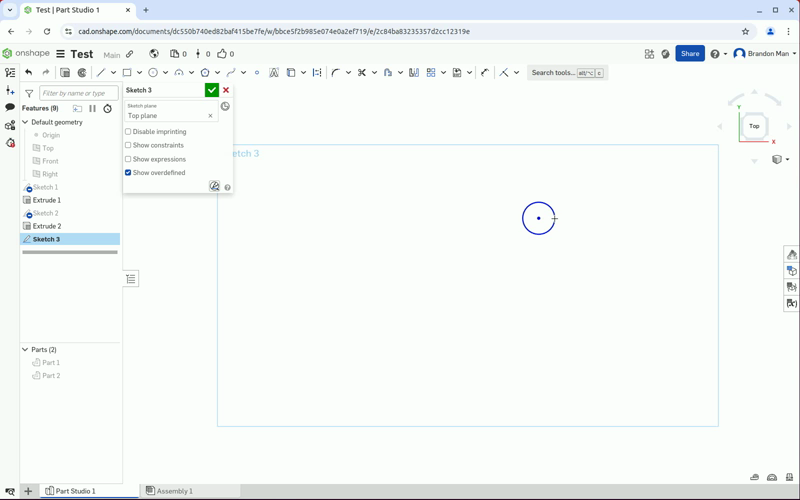
key_down(shift)
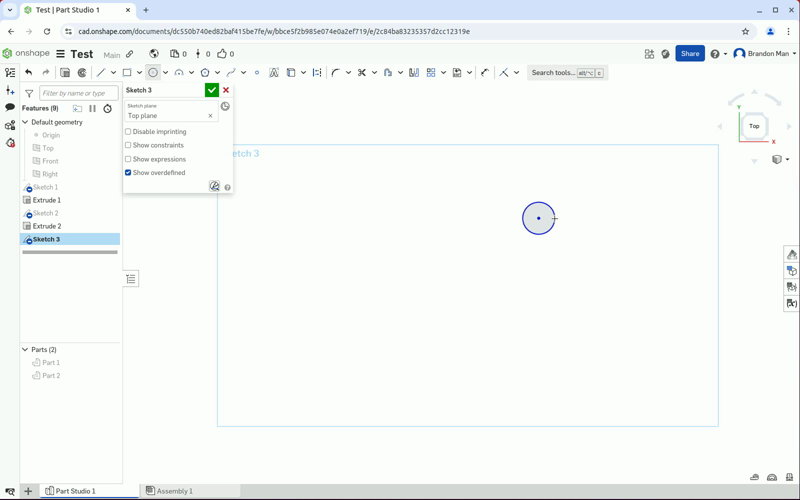
mouse_move(538, 218)
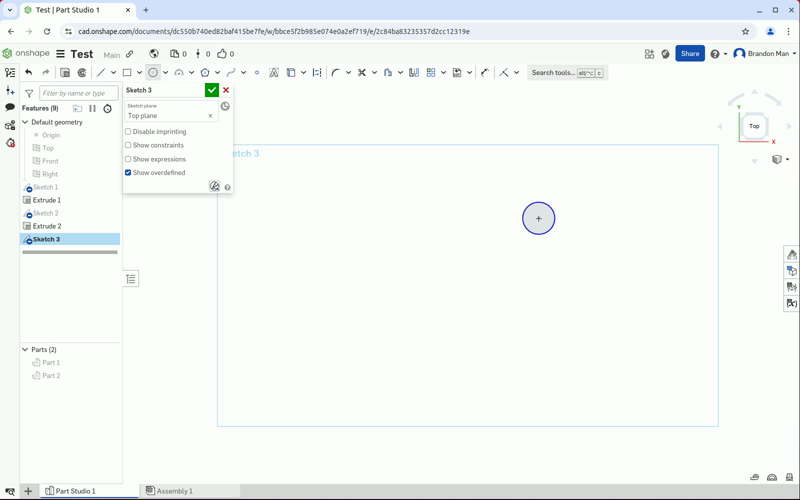
click(538, 218)
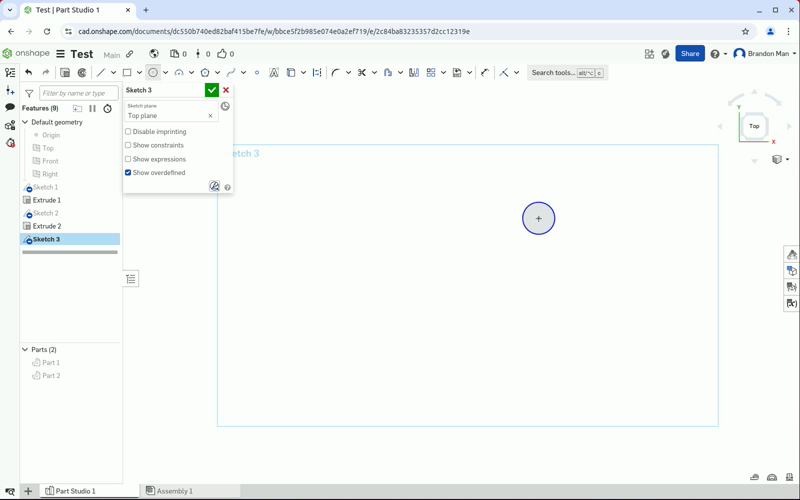
key_up(shift)
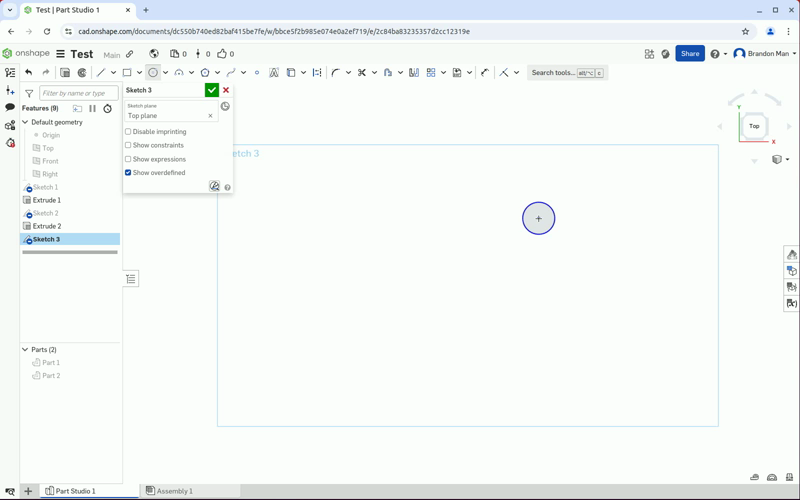
mouse_move(547, 218)
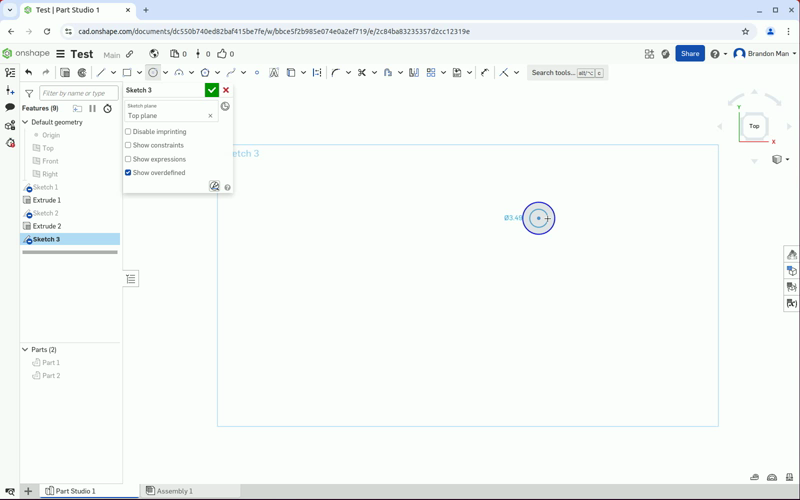
click(547, 218)
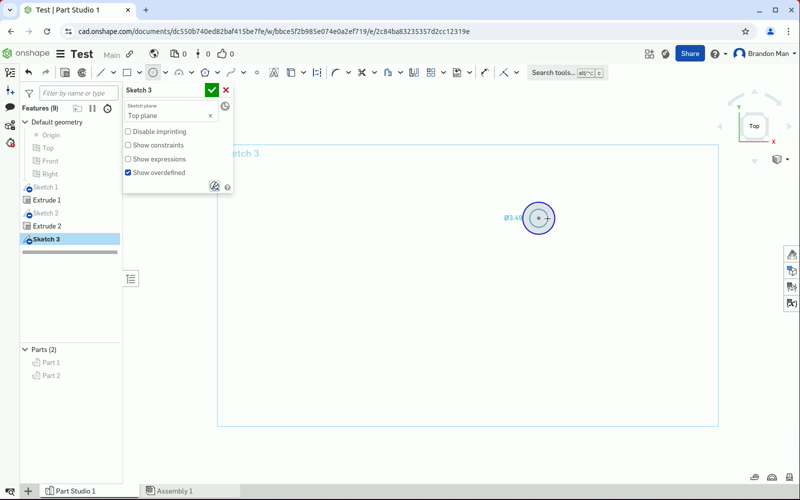
key(esc)
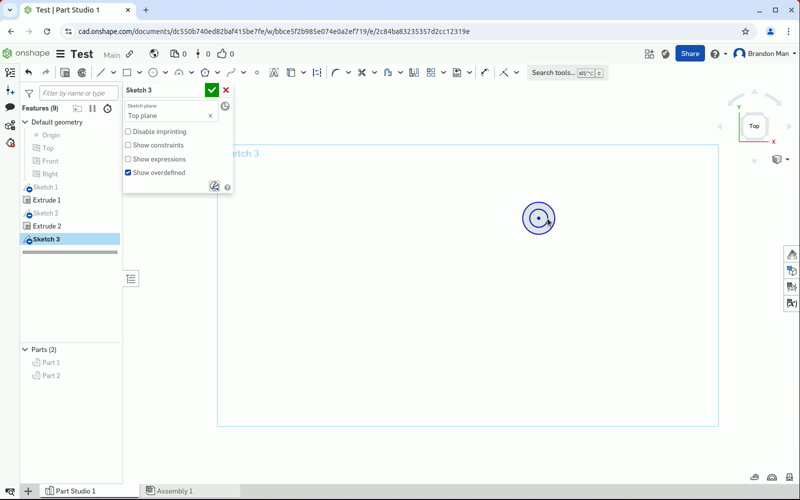
mouse_move(525, 217)
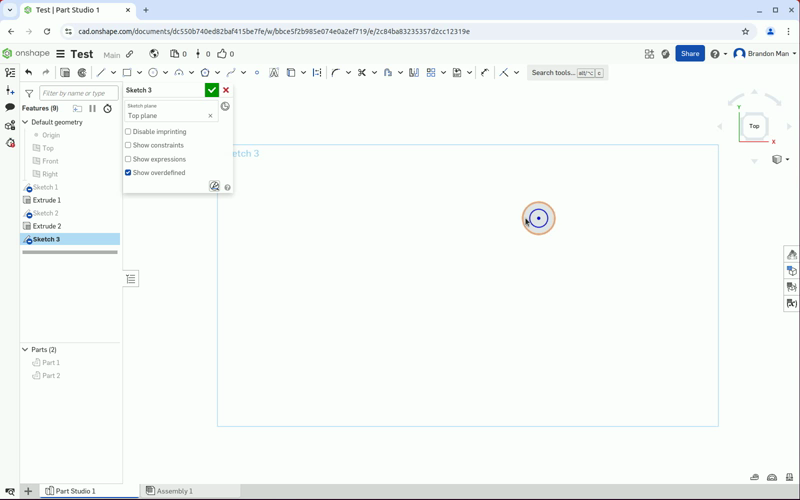
scroll(6)
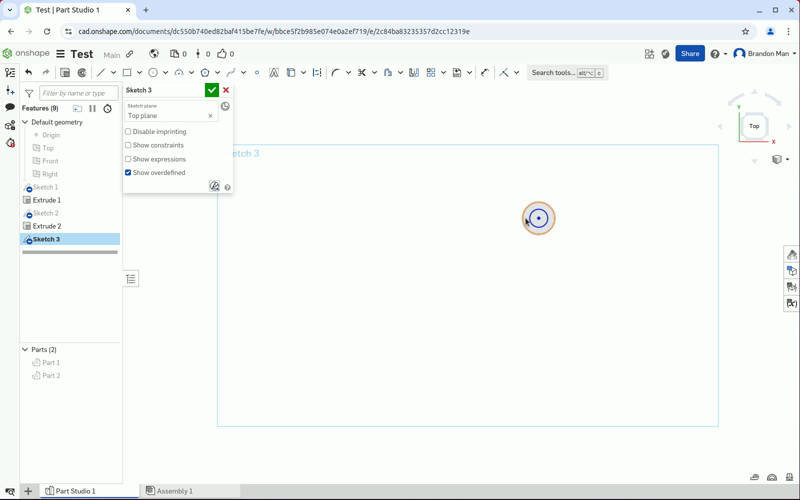
scroll(6)
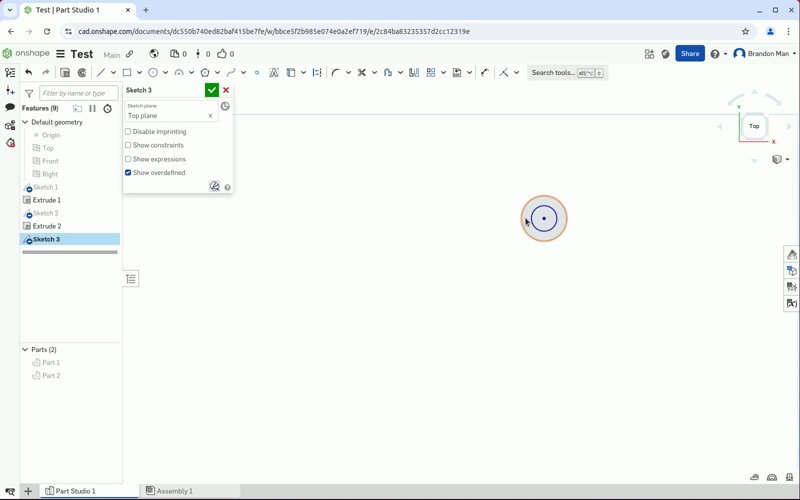
scroll(6)
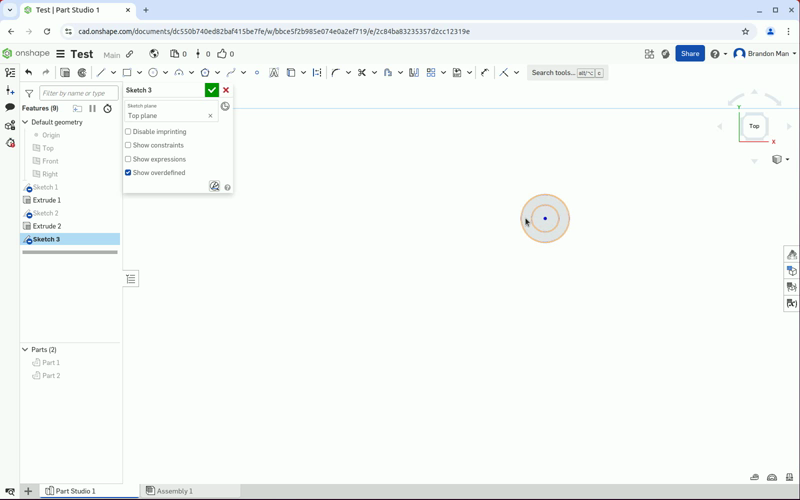
scroll(6)
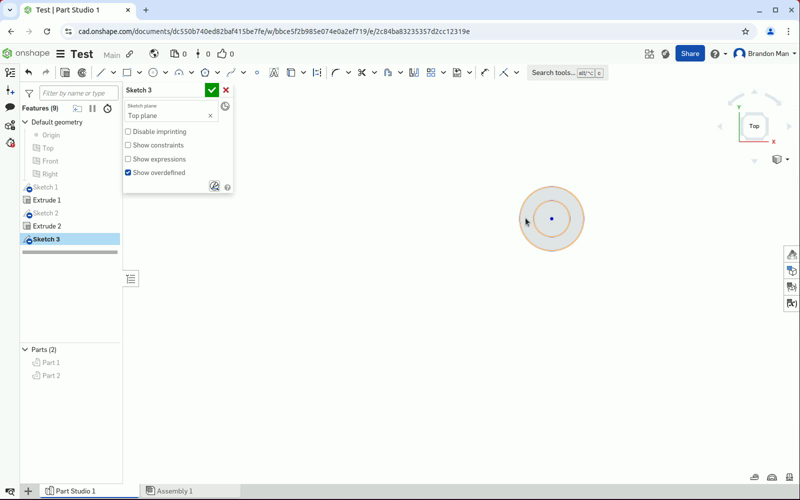
scroll(6)
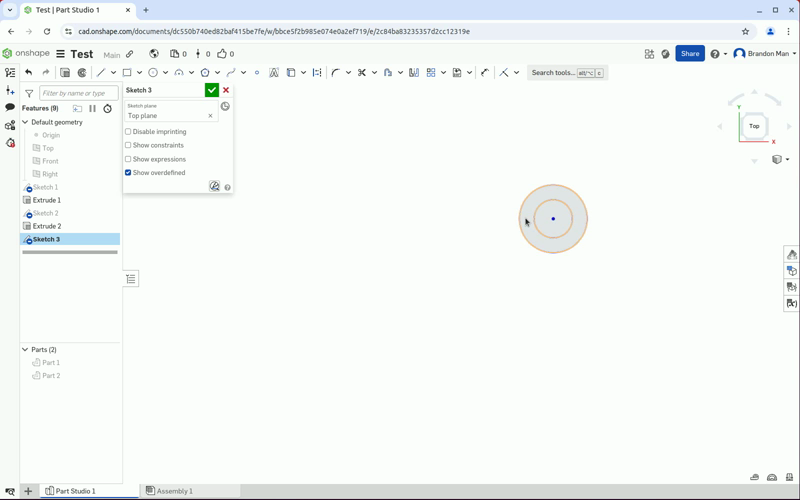
scroll(6)
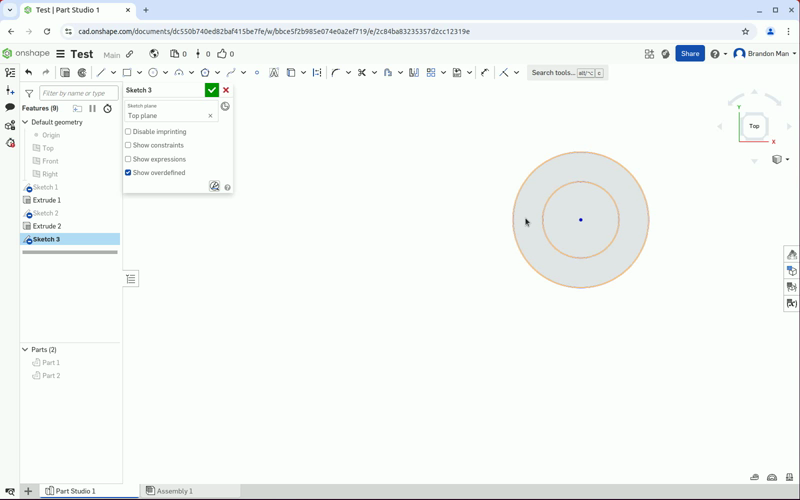
scroll(6)
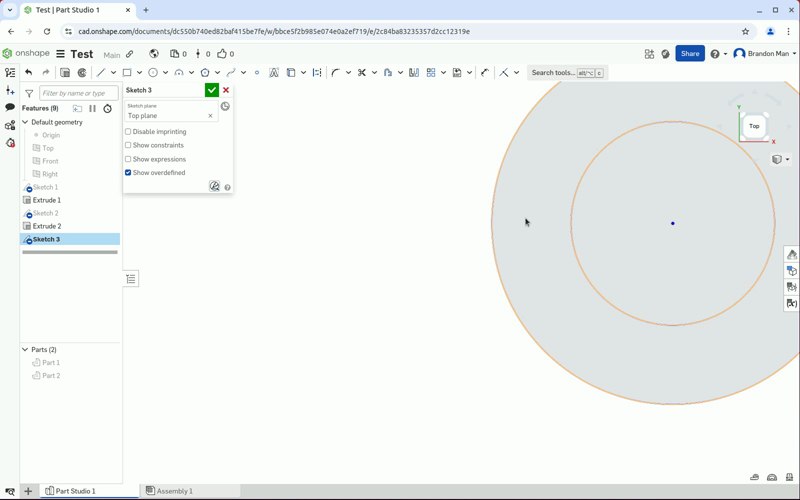
click(525, 217)
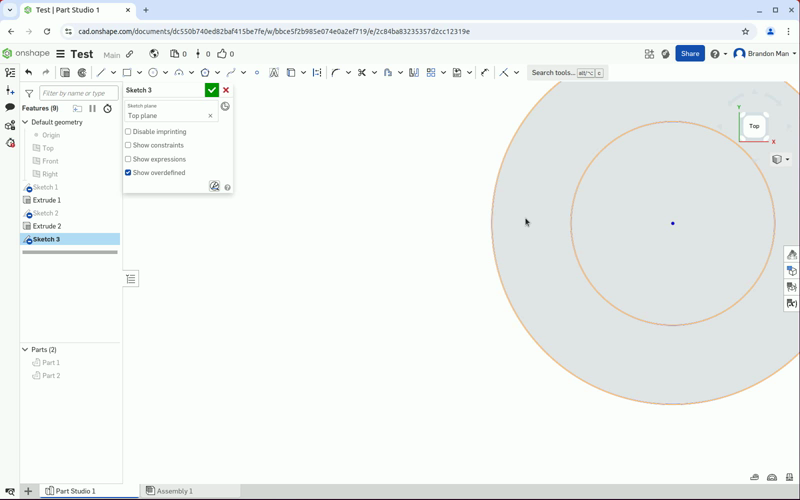
scroll(-6)
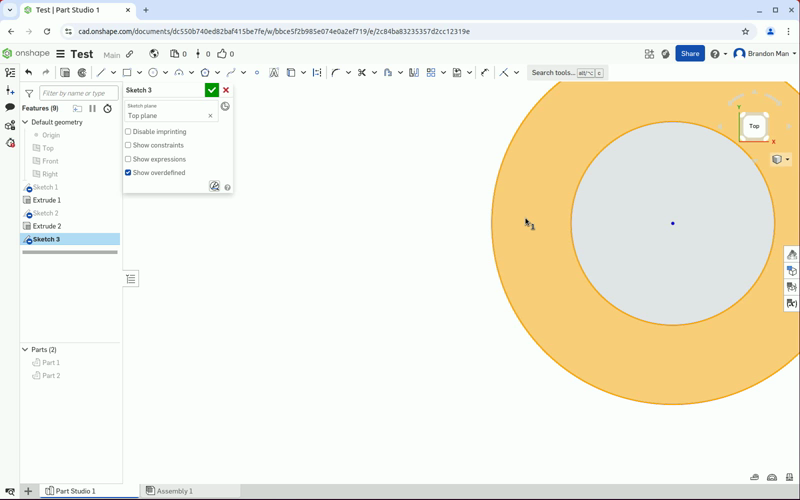
scroll(-6)
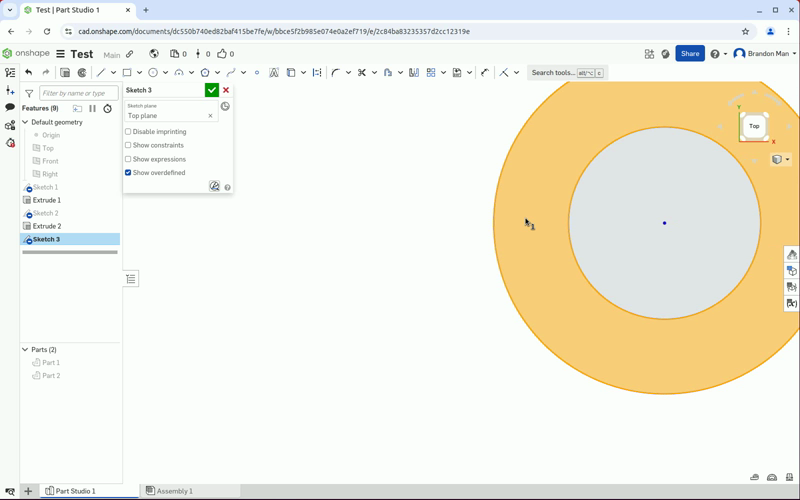
scroll(-6)
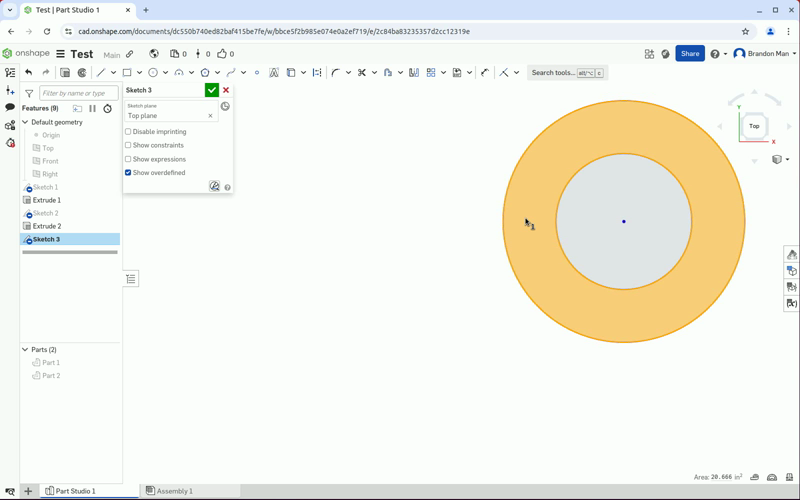
scroll(-6)
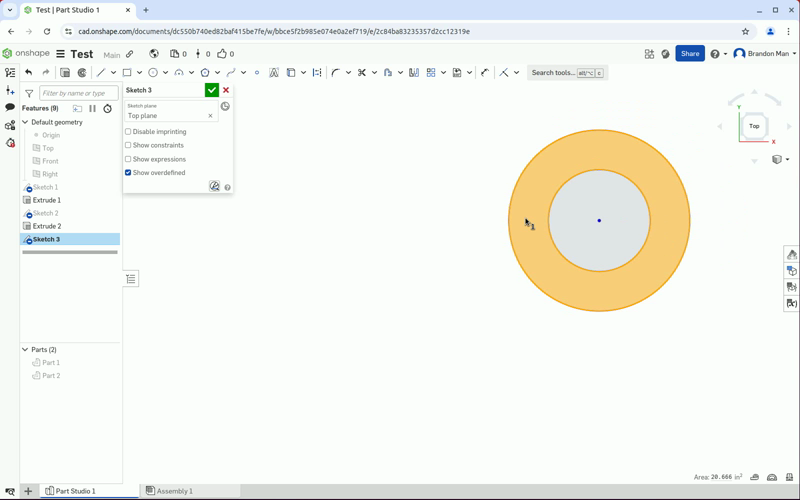
scroll(-6)
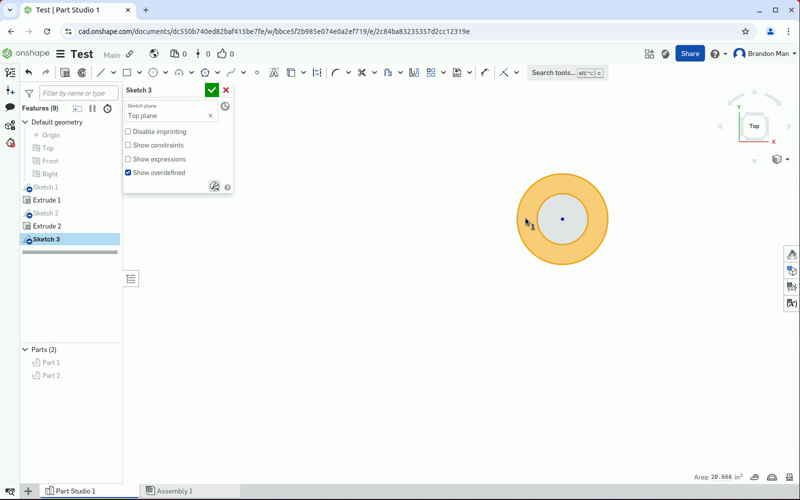
scroll(-6)
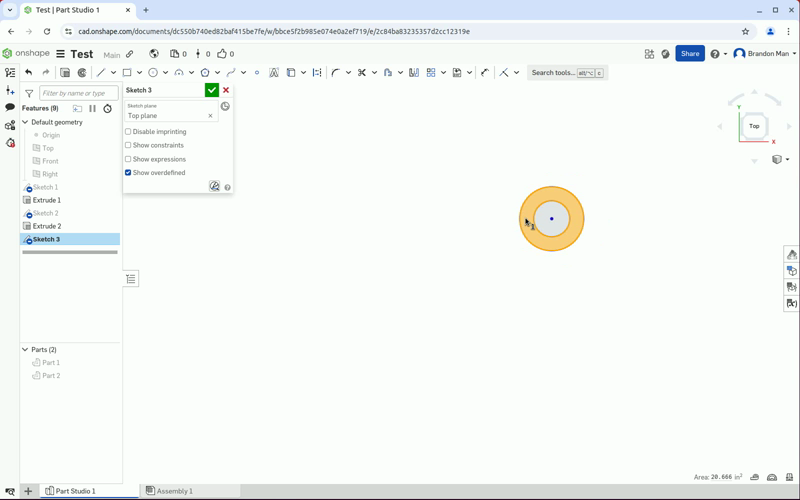
scroll(-6)
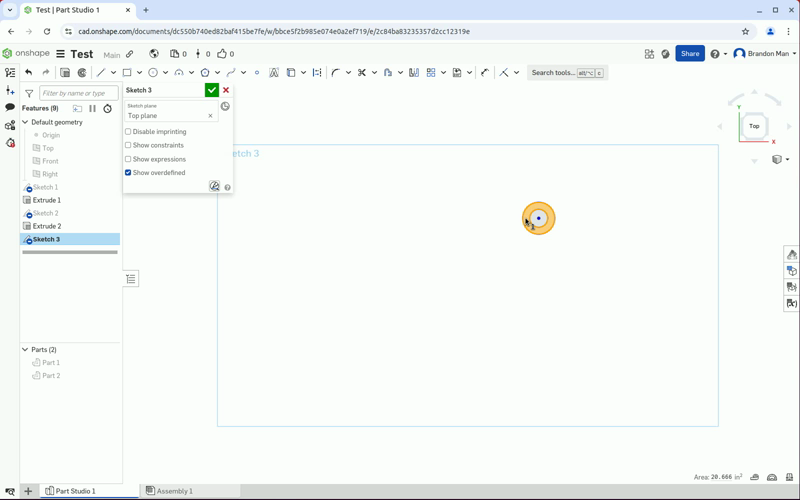
mouse_move(73, 352)
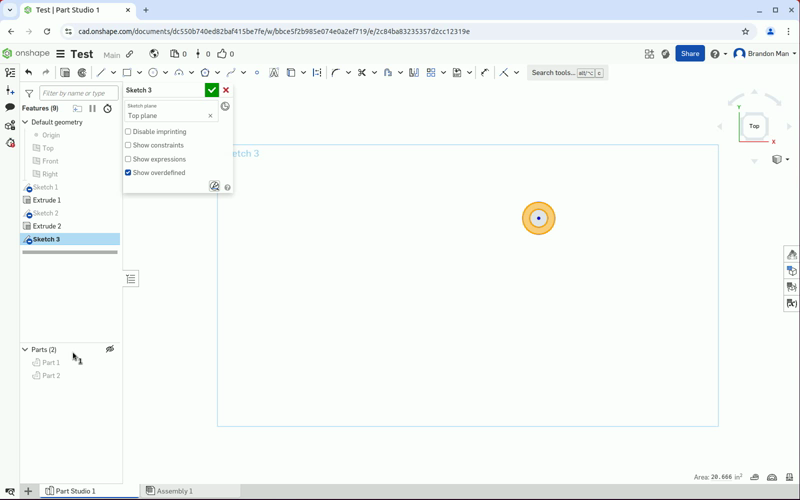
key(shift+y)
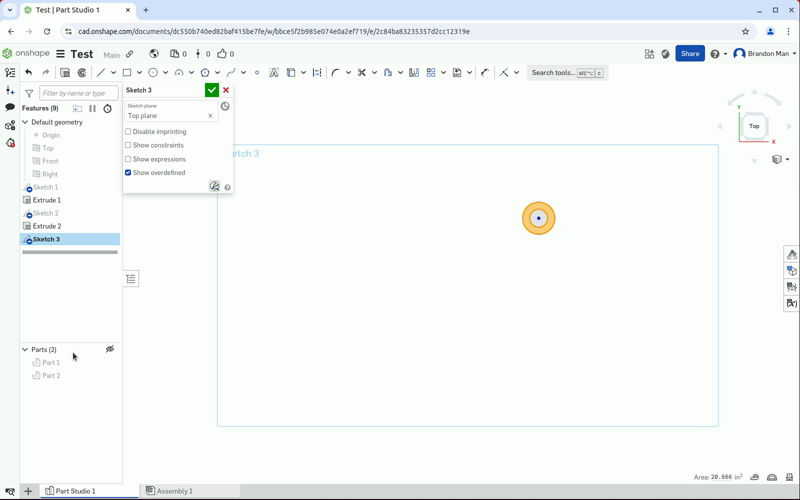
key(shift+e)
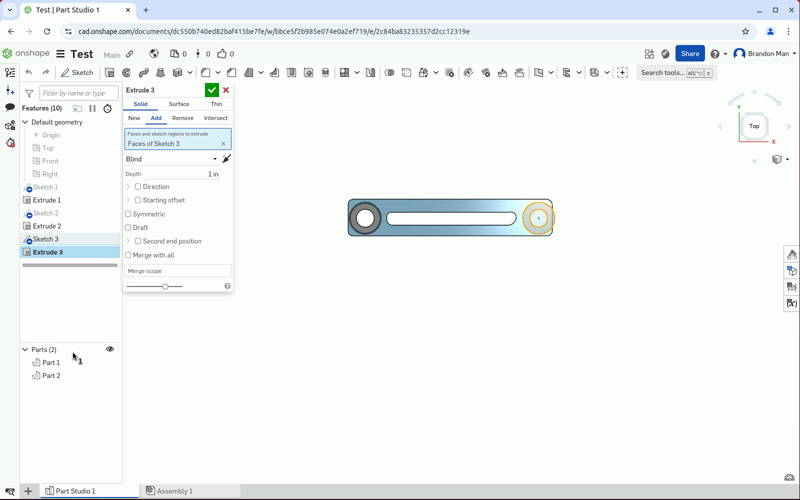
mouse_move(143, 106)
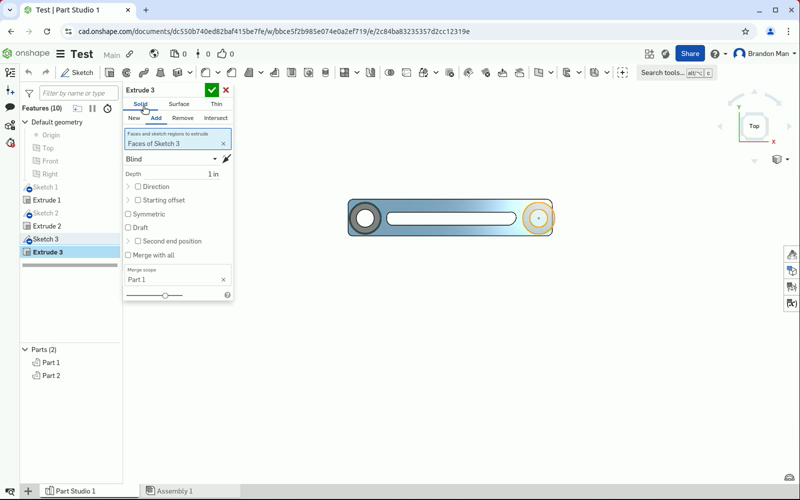
click(143, 106)
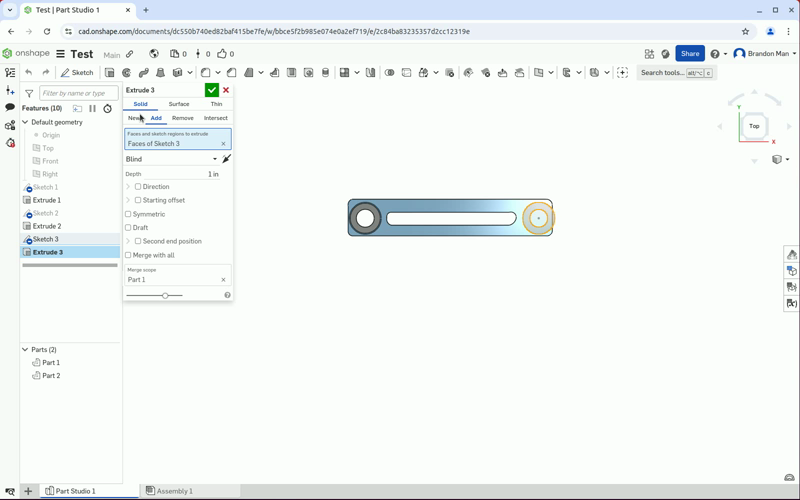
mouse_move(137, 120)
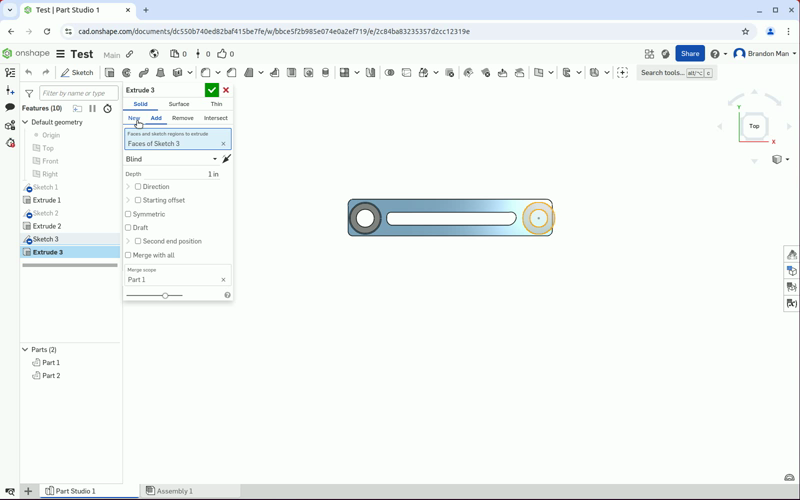
click(137, 120)
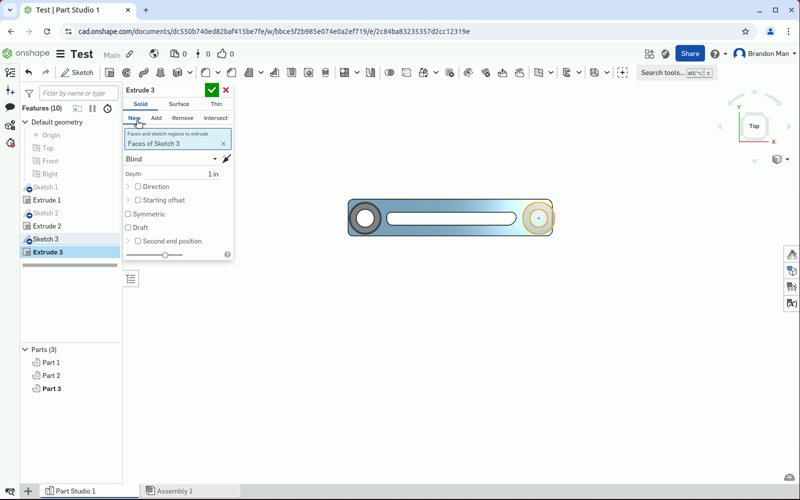
key(tab, 4)
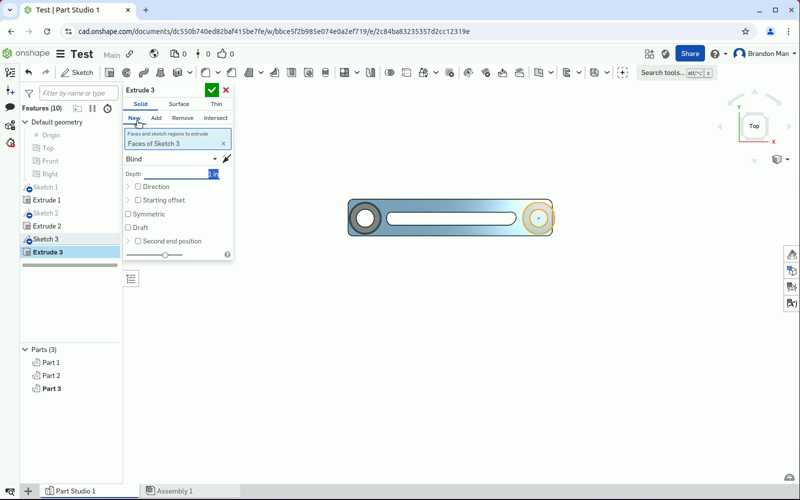
text(1.204)
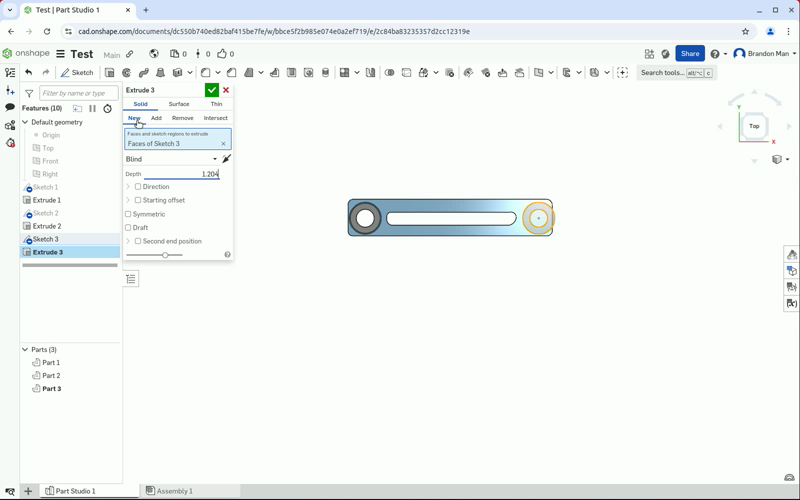
key(enter)
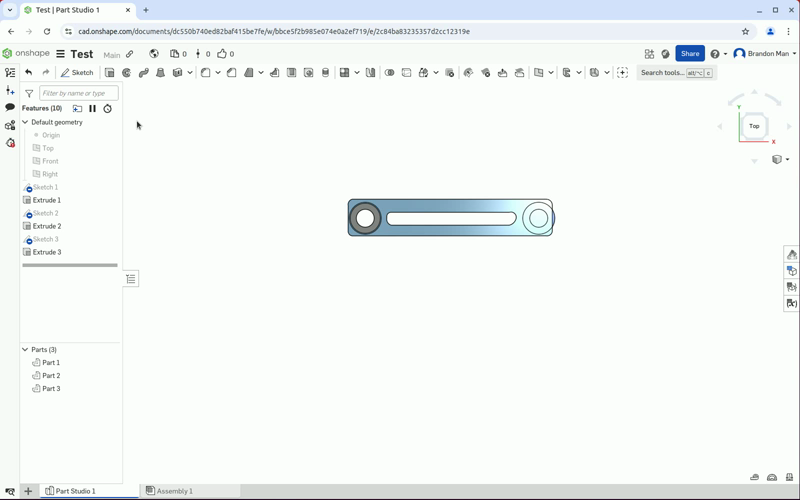
key(shift+h)
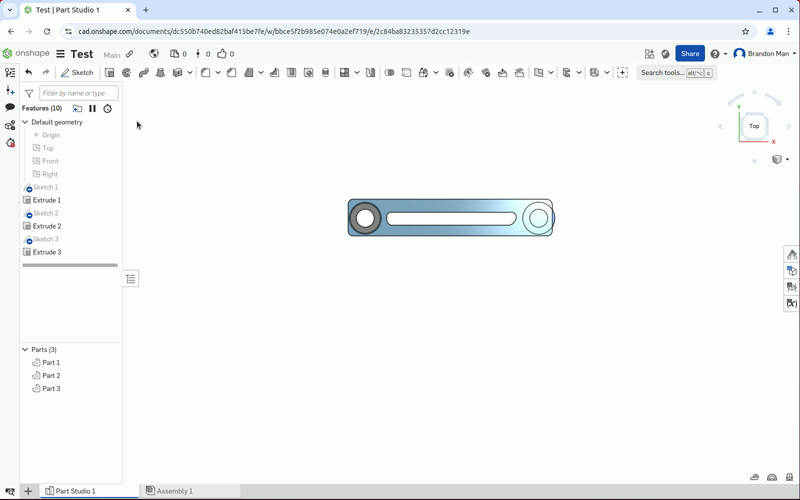
key(shift+h)
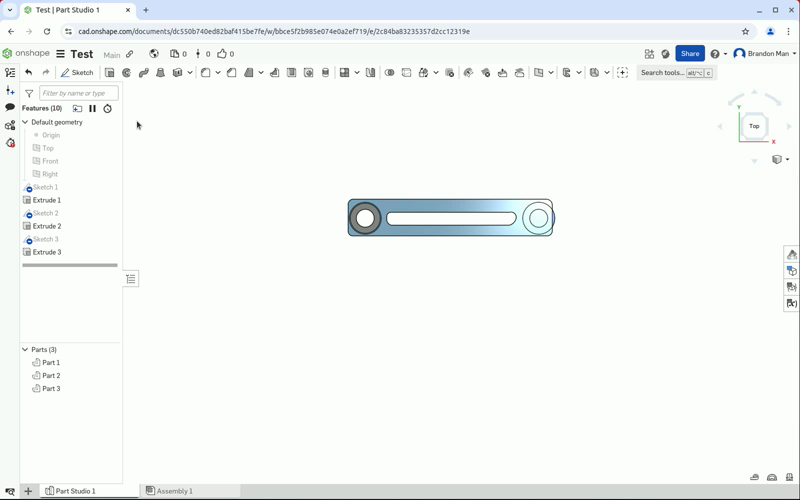
mouse_move(73, 189)
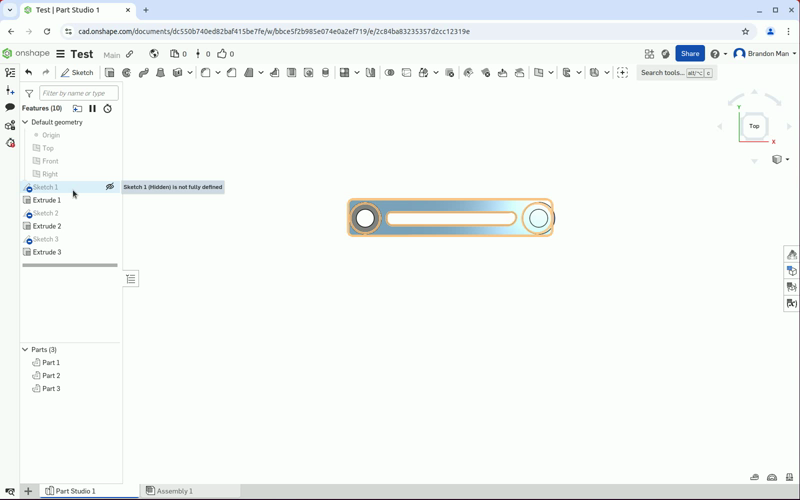
click(73, 189)
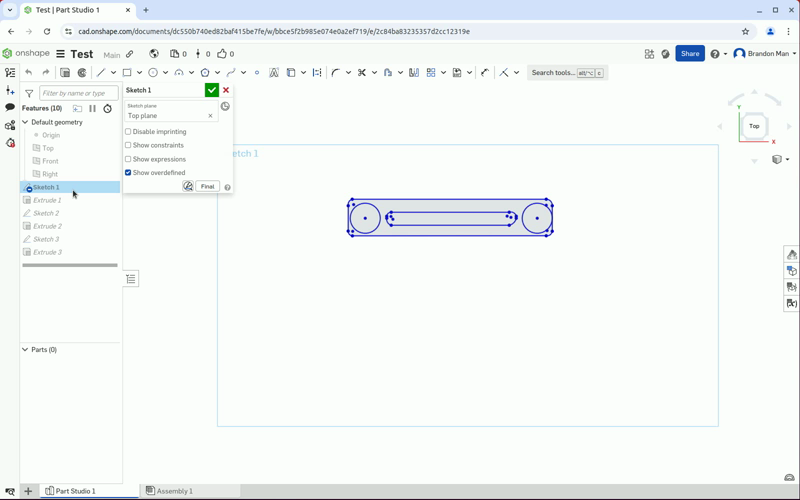
mouse_move(229, 92)
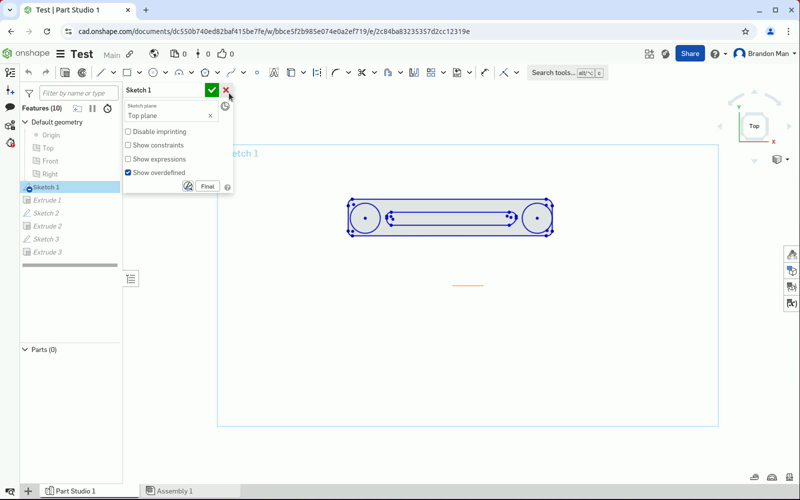
click(229, 92)
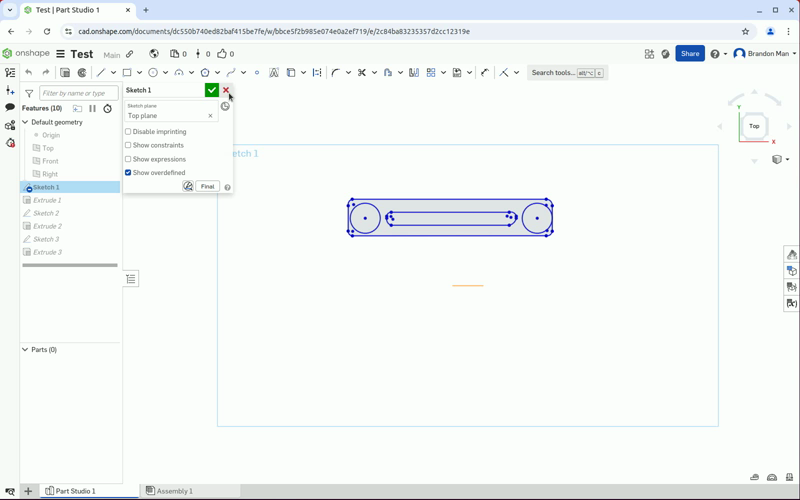
key(shift+s)
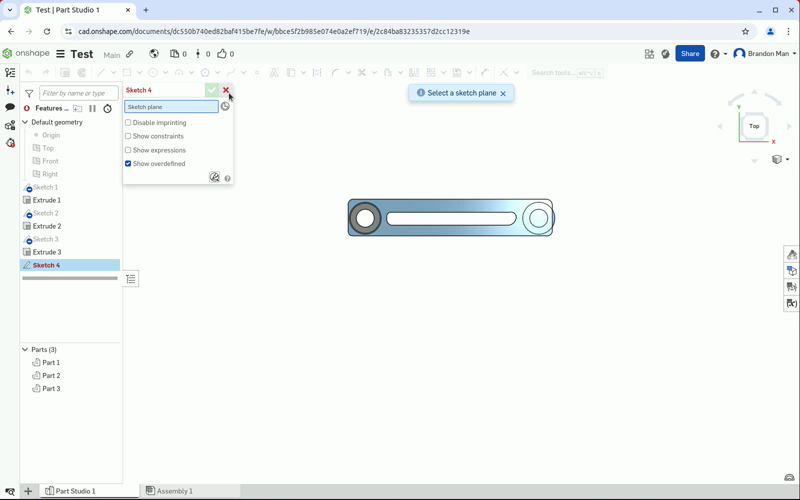
mouse_move(73, 150)
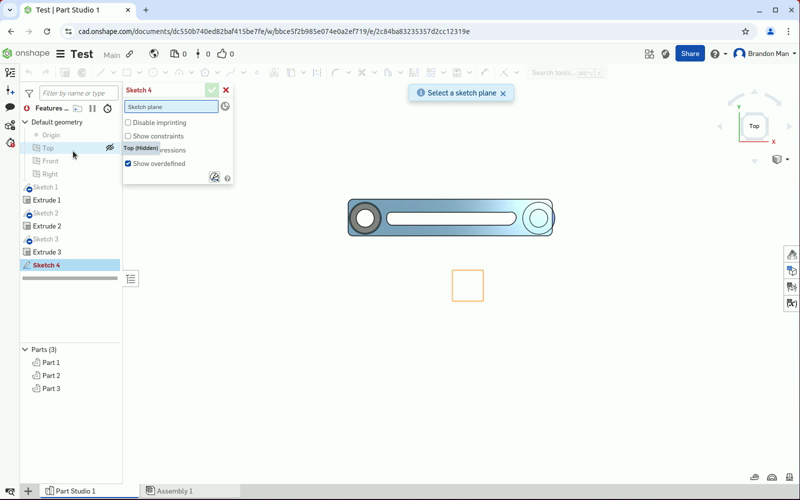
click(73, 150)
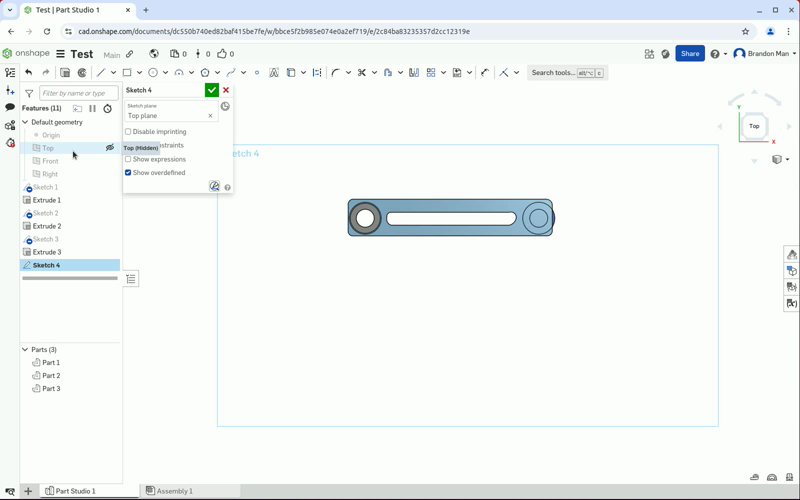
mouse_move(73, 352)
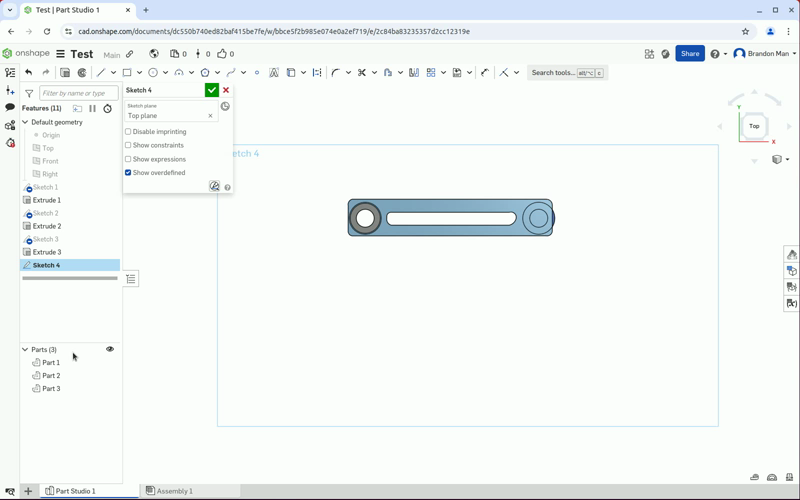
key(y)
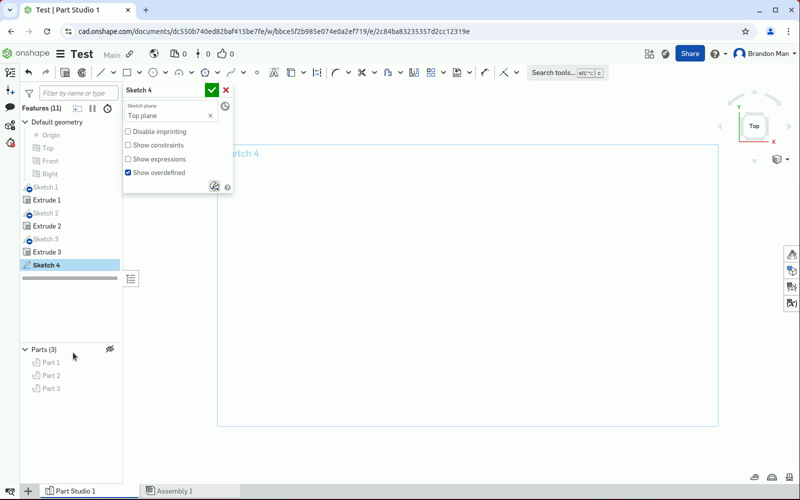
key(a)
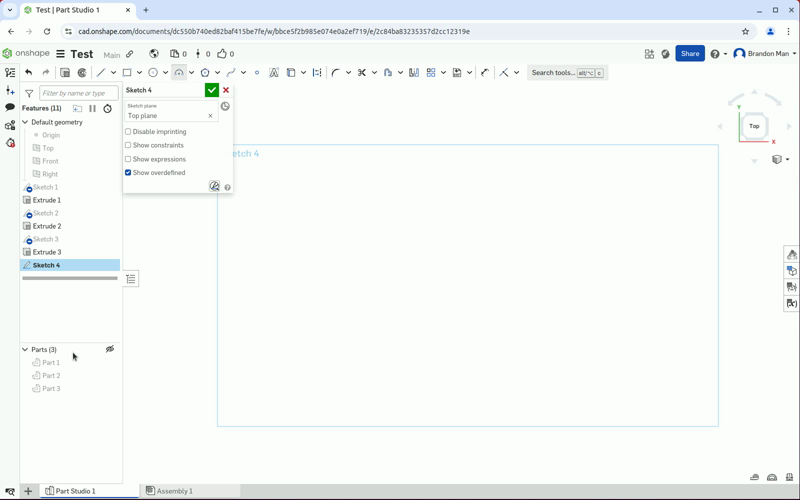
key_down(shift)
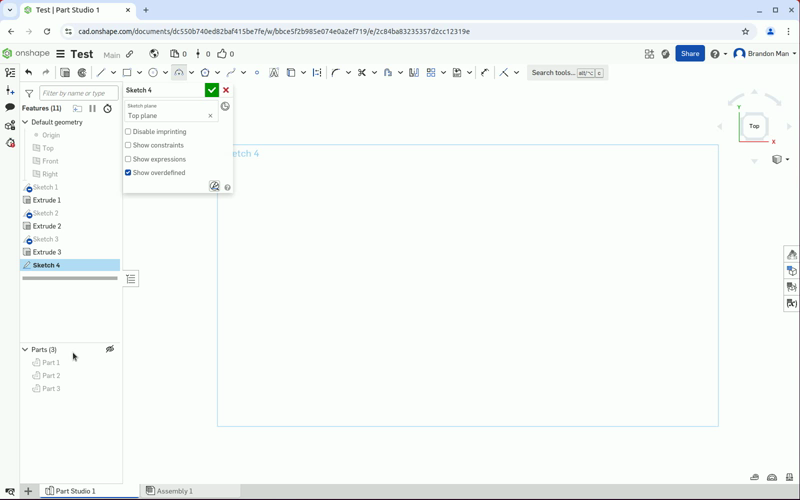
mouse_move(348, 231)
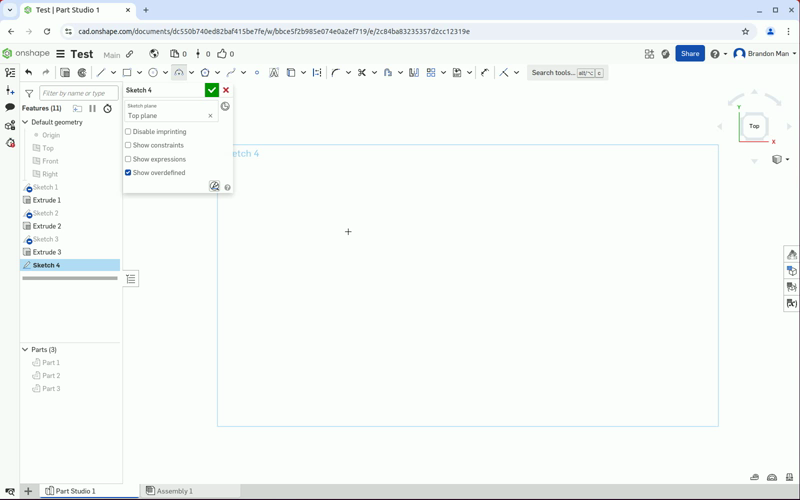
click(348, 231)
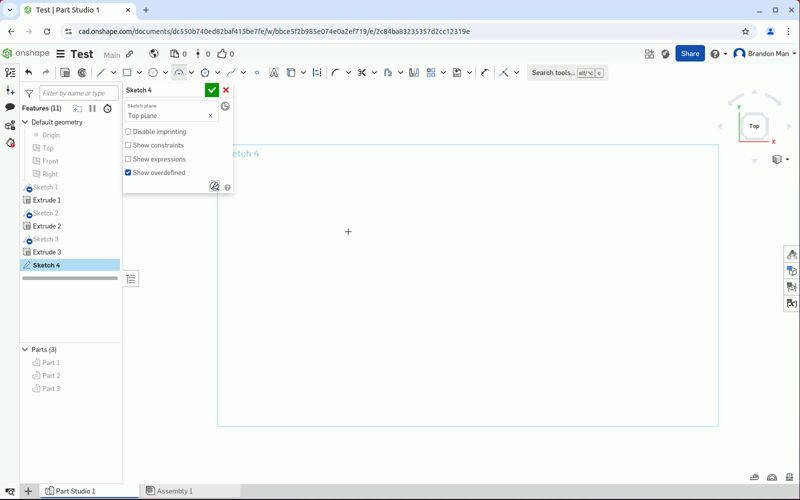
key_up(shift)
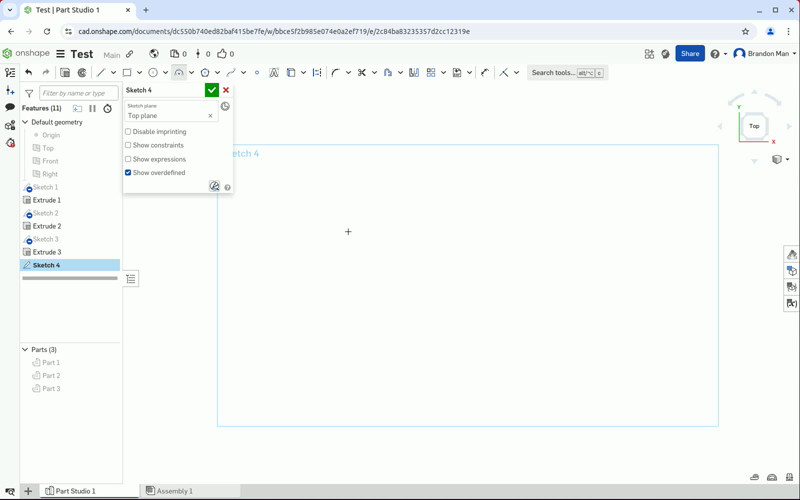
key_down(shift)
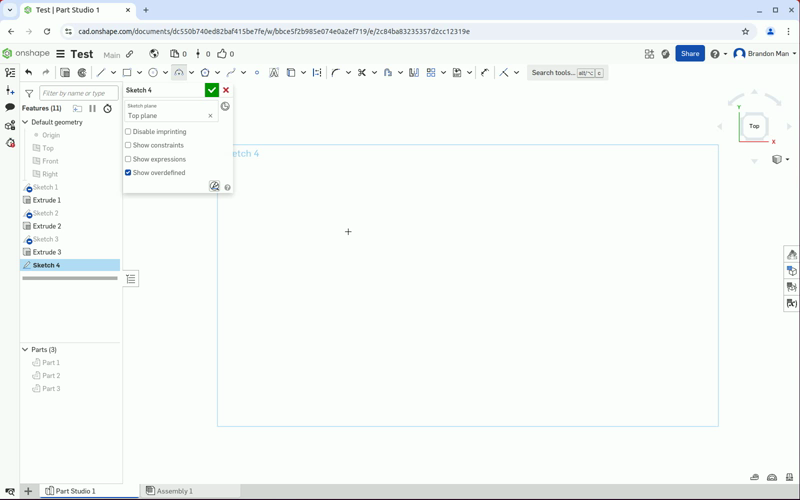
mouse_move(352, 235)
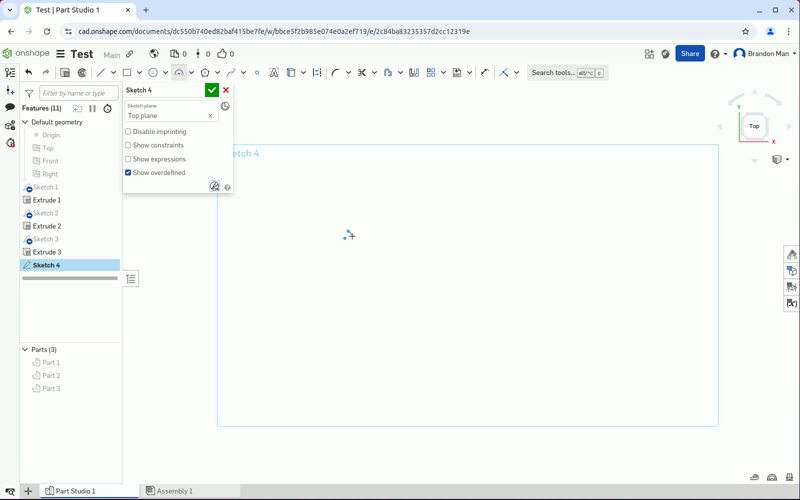
scroll(6)
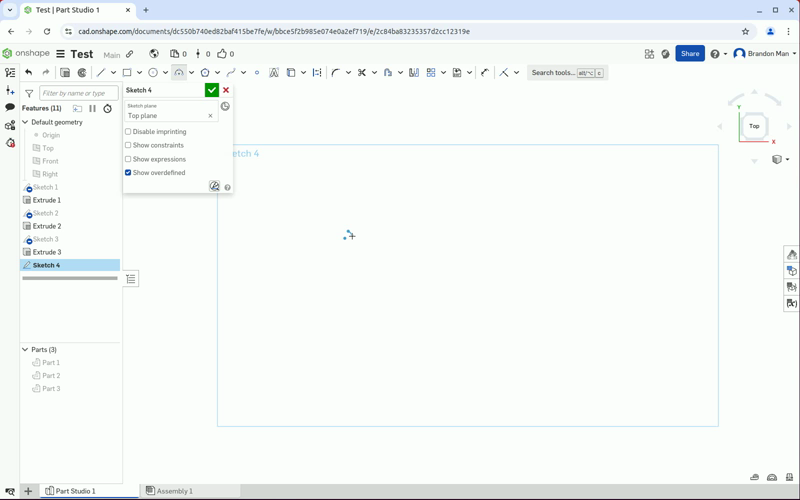
scroll(6)
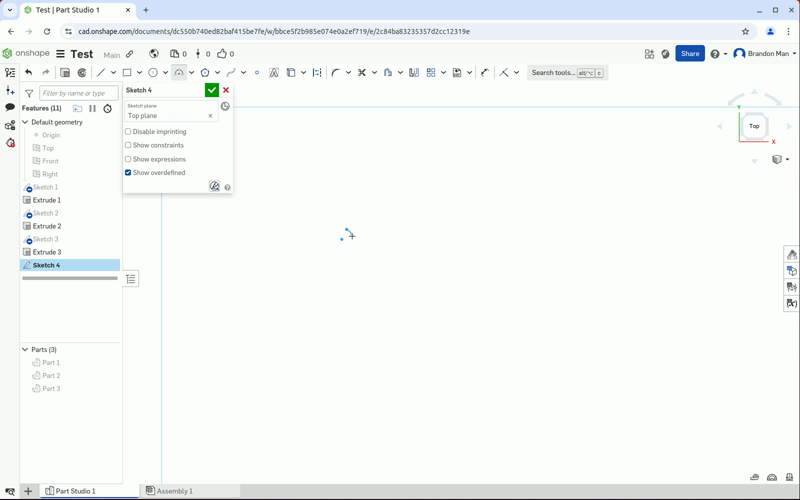
scroll(6)
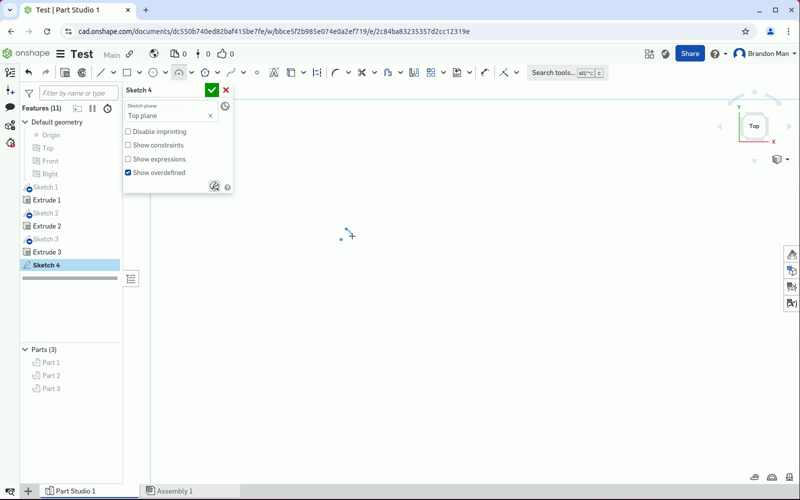
scroll(6)
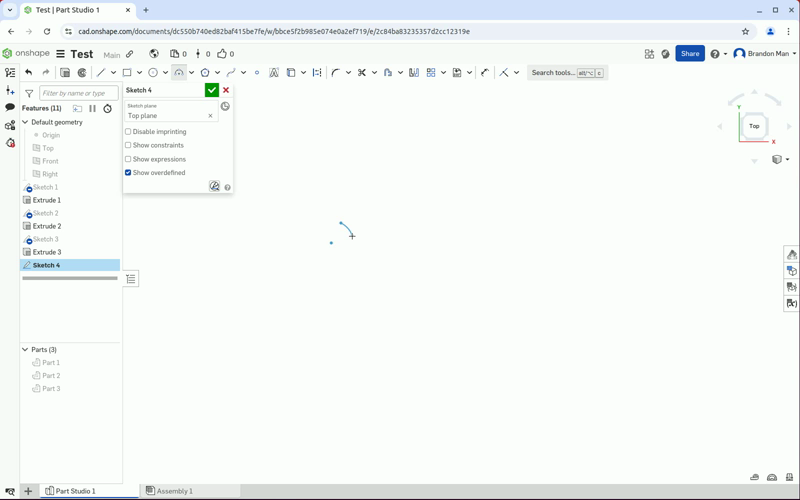
scroll(6)
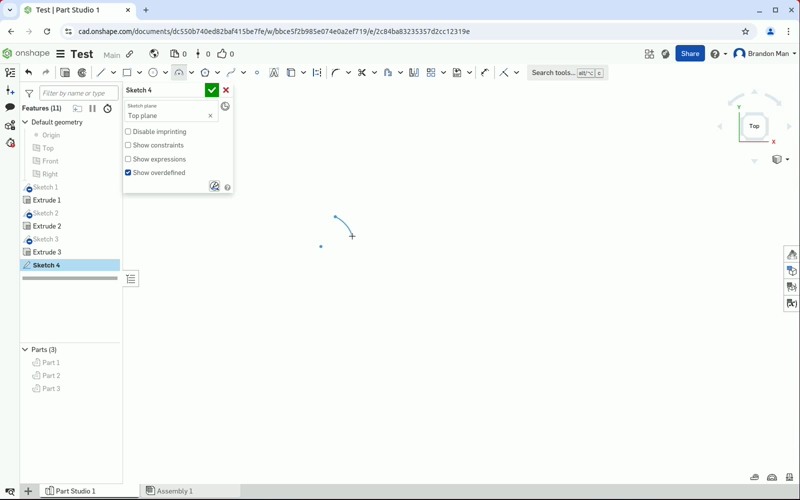
scroll(6)
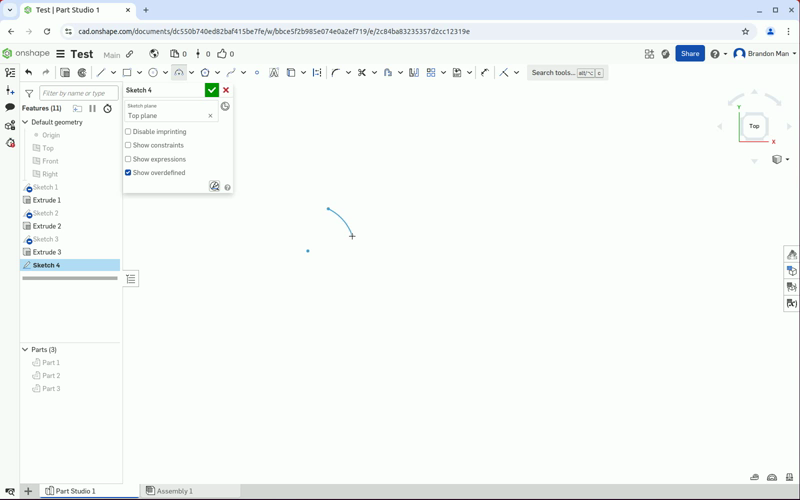
scroll(6)
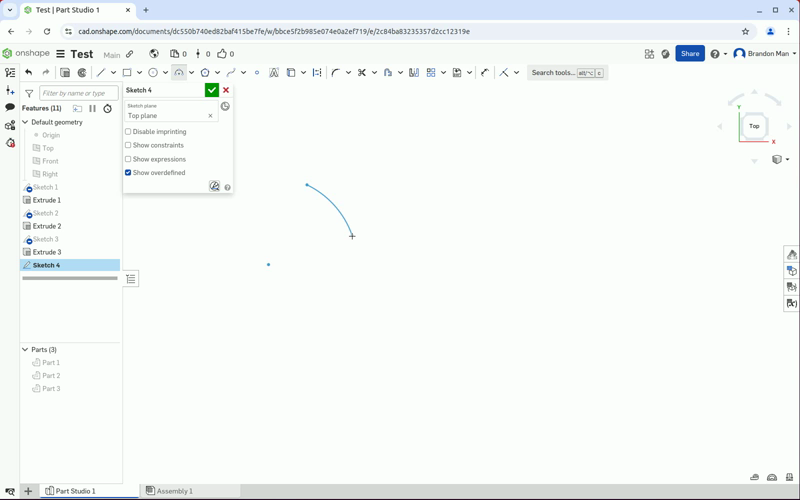
click(352, 235)
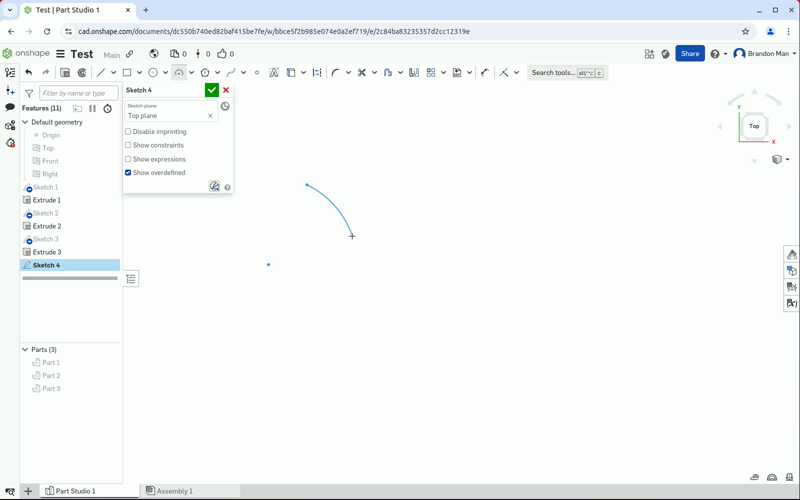
scroll(-6)
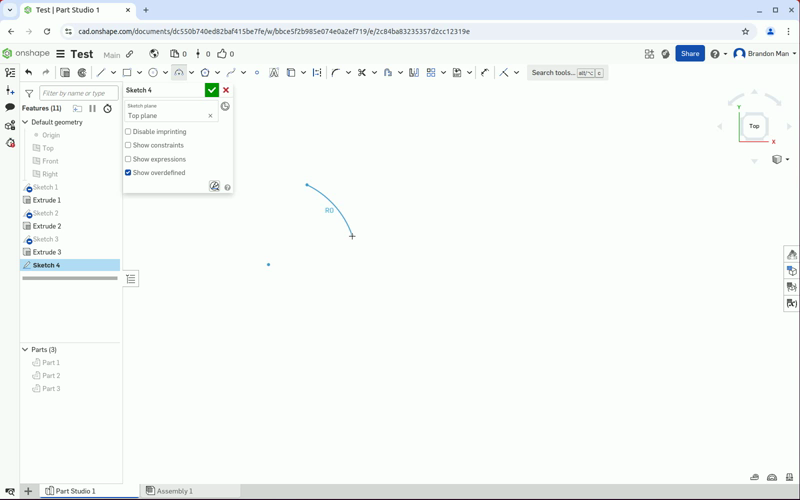
scroll(-6)
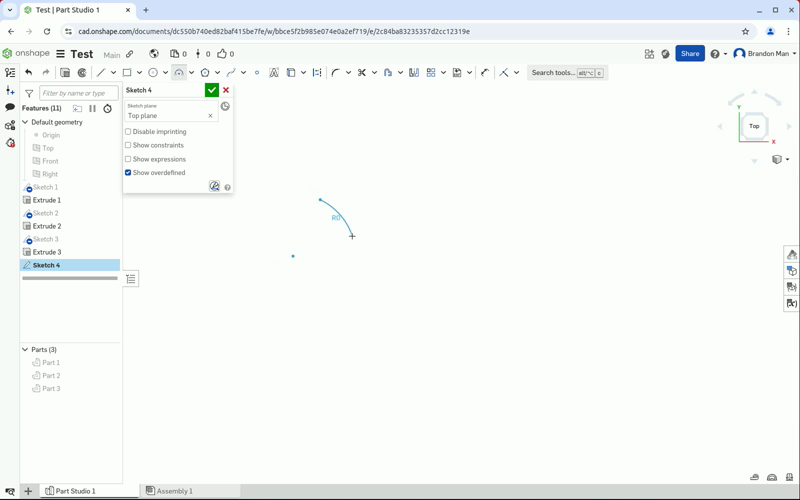
scroll(-6)
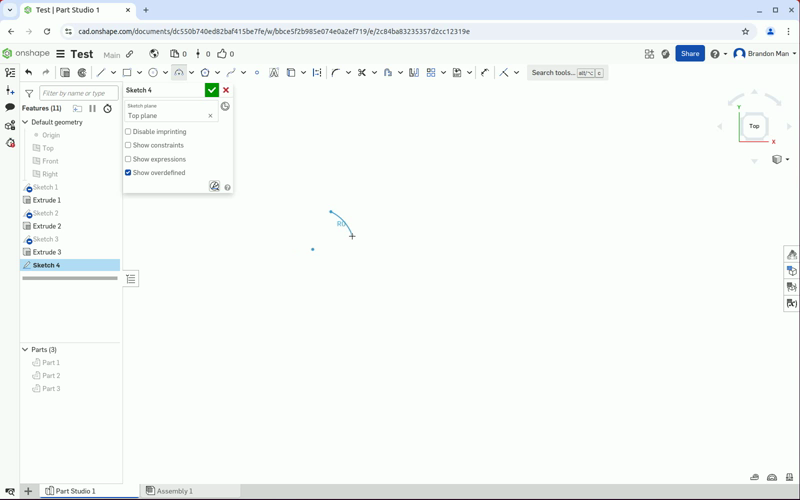
scroll(-6)
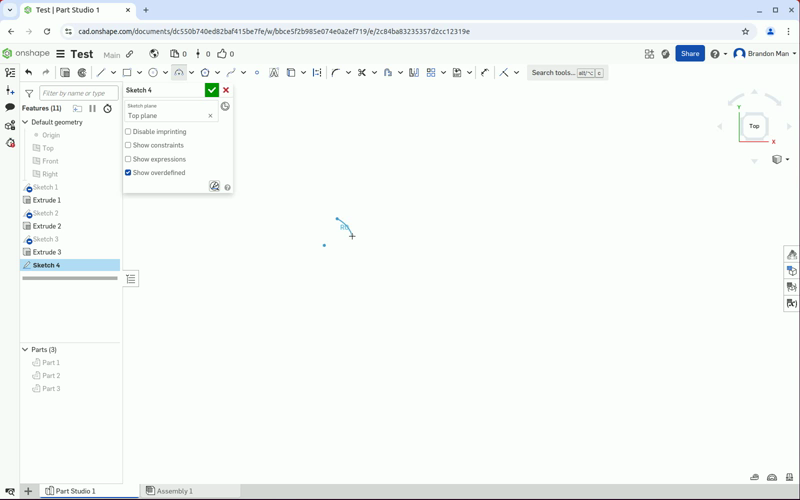
scroll(-6)
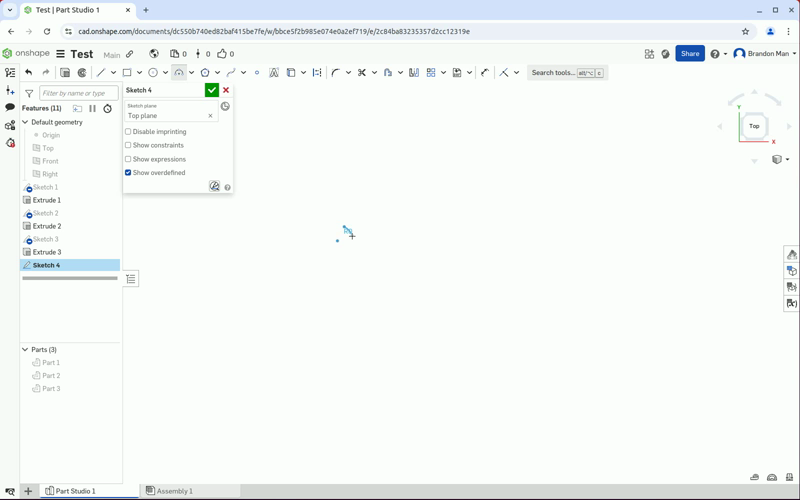
scroll(-6)
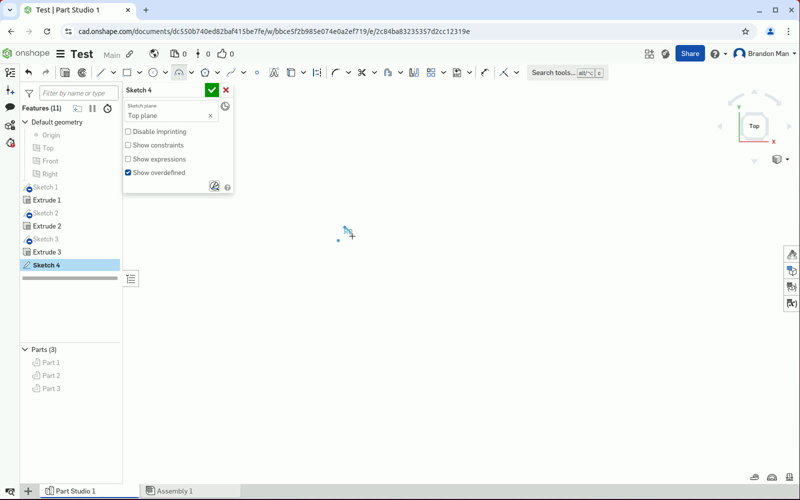
scroll(-6)
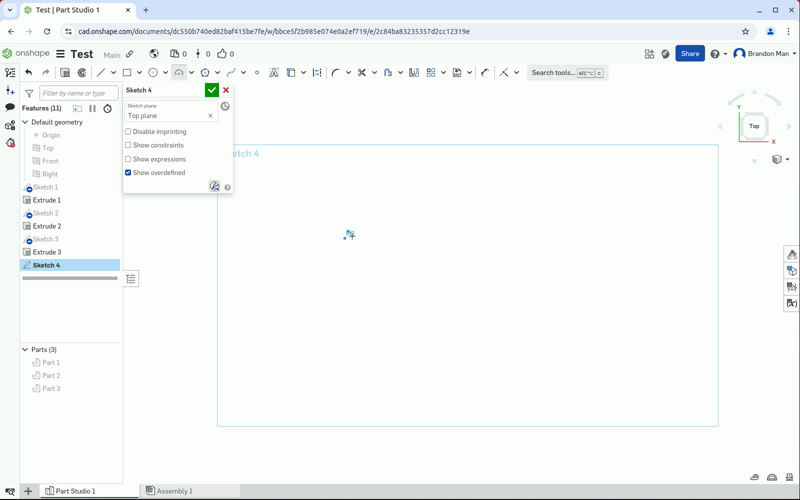
mouse_move(349, 234)
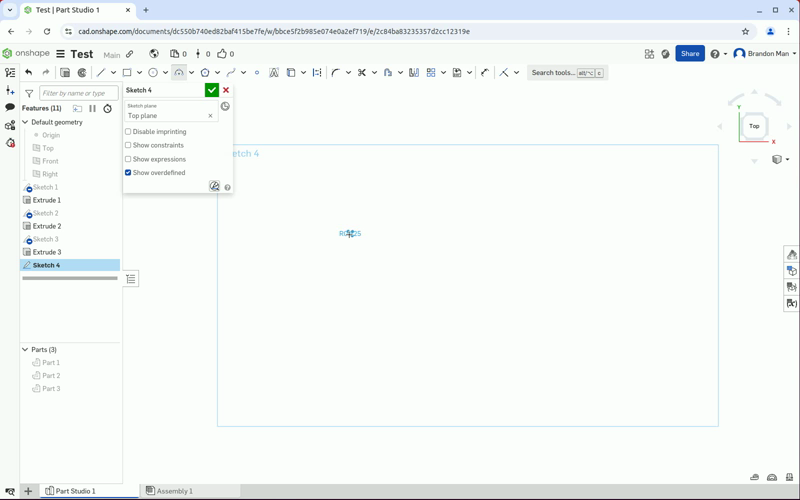
scroll(6)
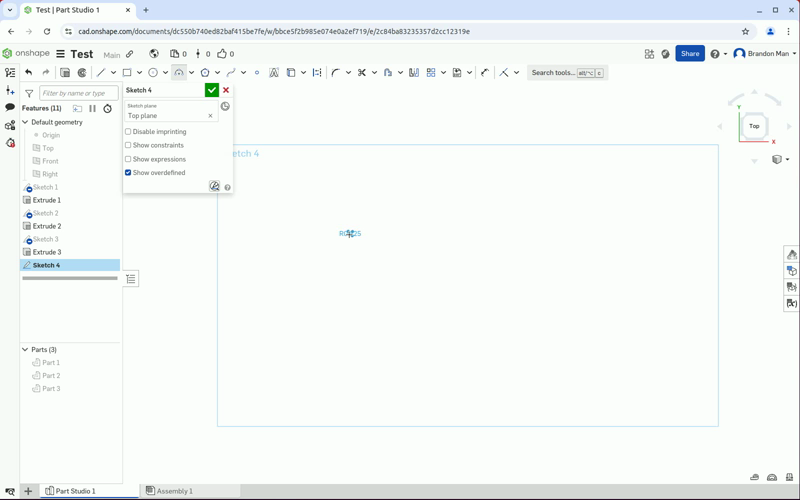
scroll(6)
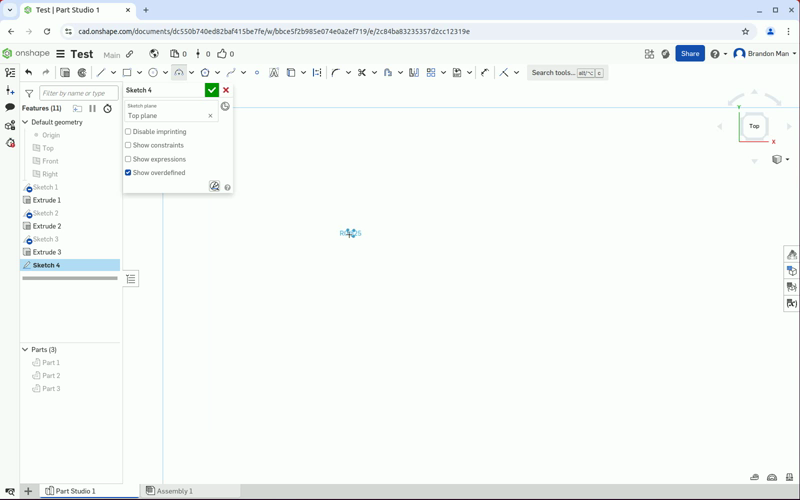
scroll(6)
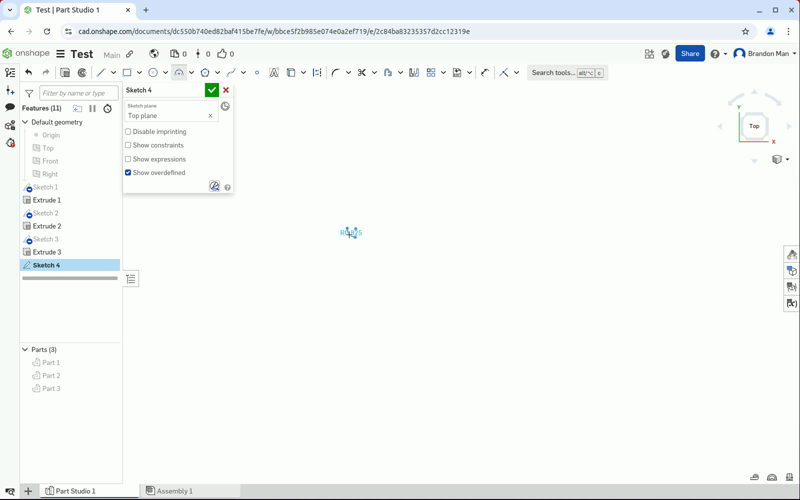
scroll(6)
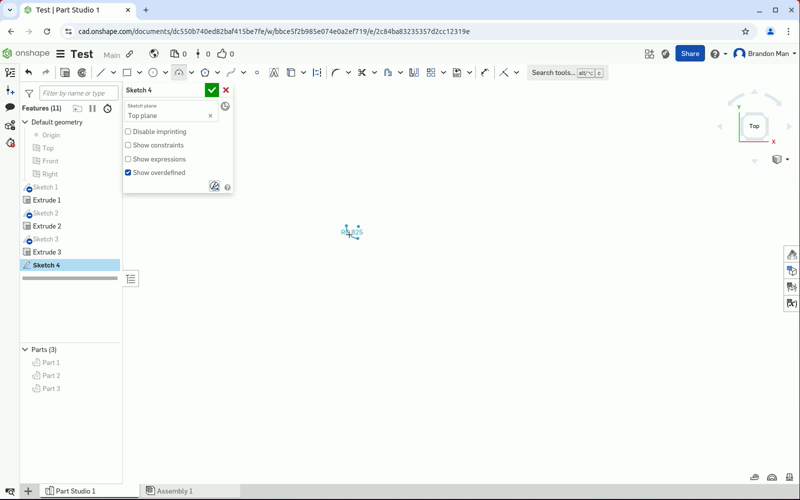
scroll(6)
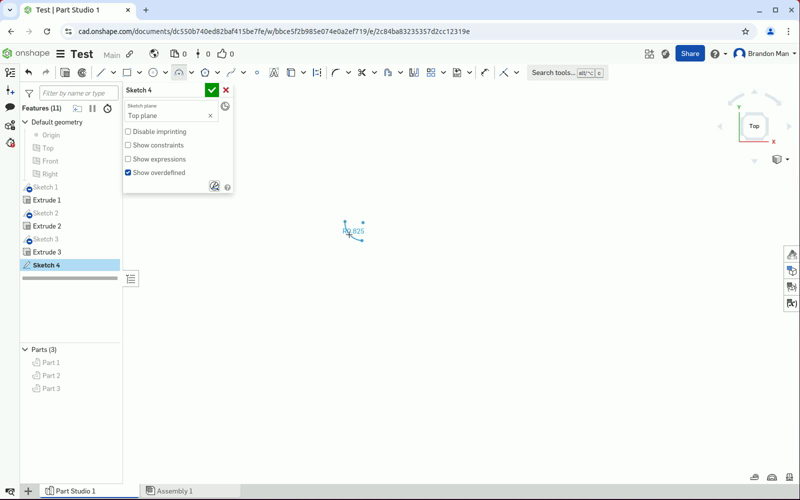
scroll(6)
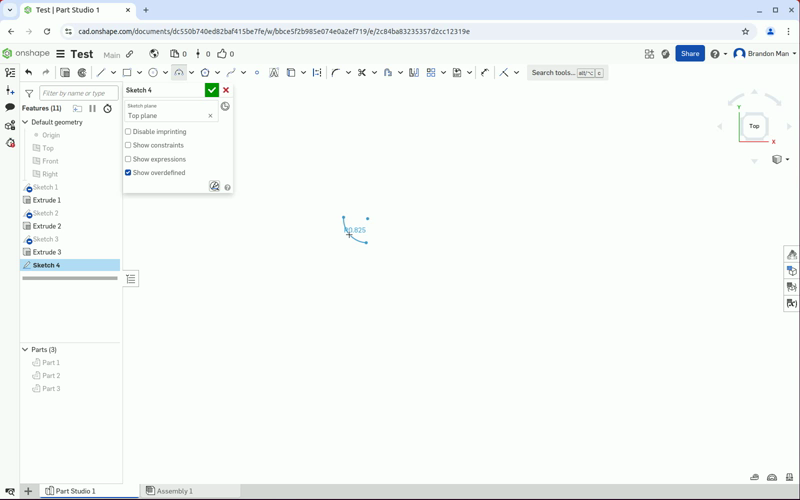
scroll(6)
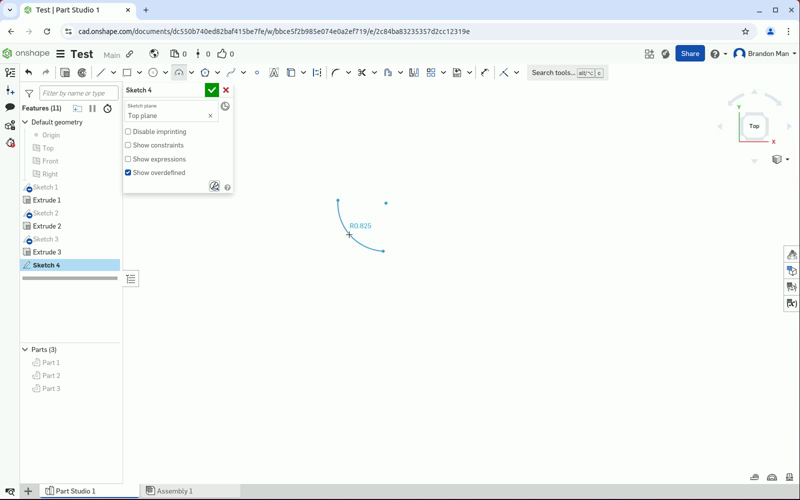
click(349, 234)
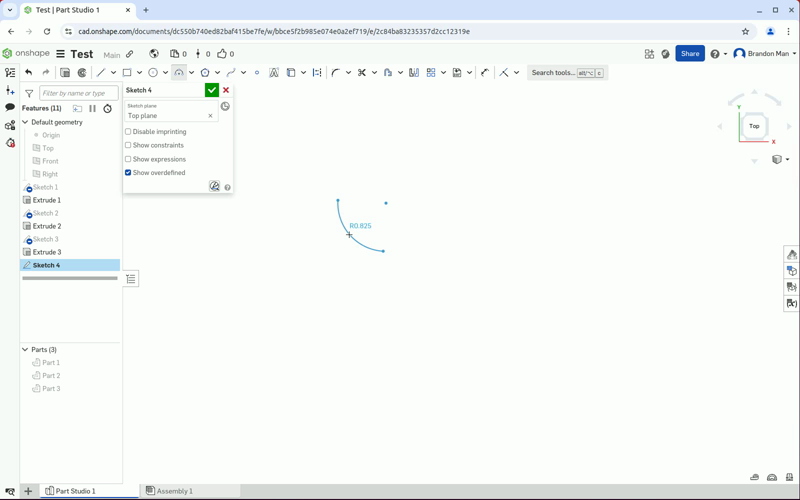
scroll(-6)
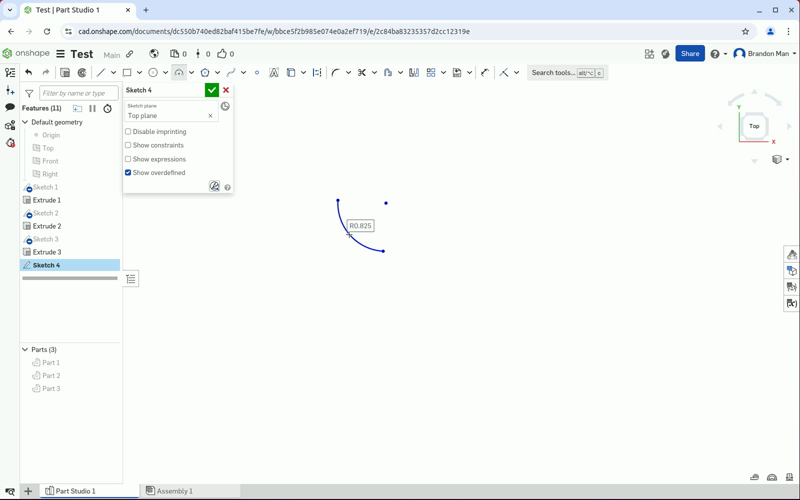
scroll(-6)
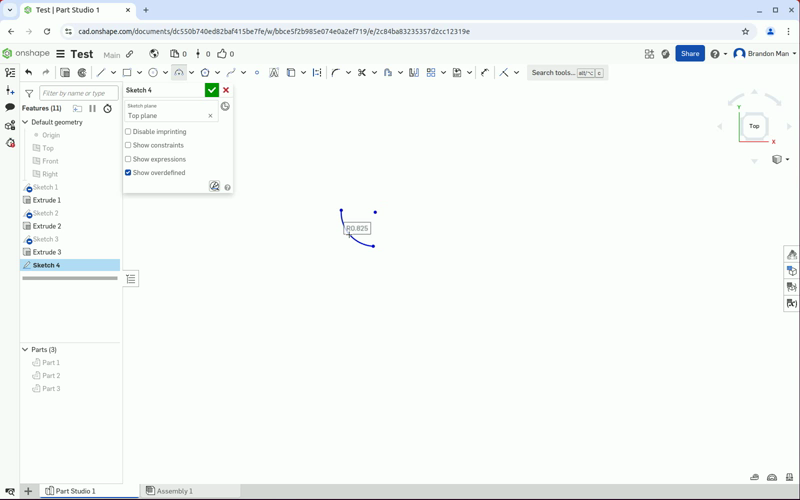
scroll(-6)
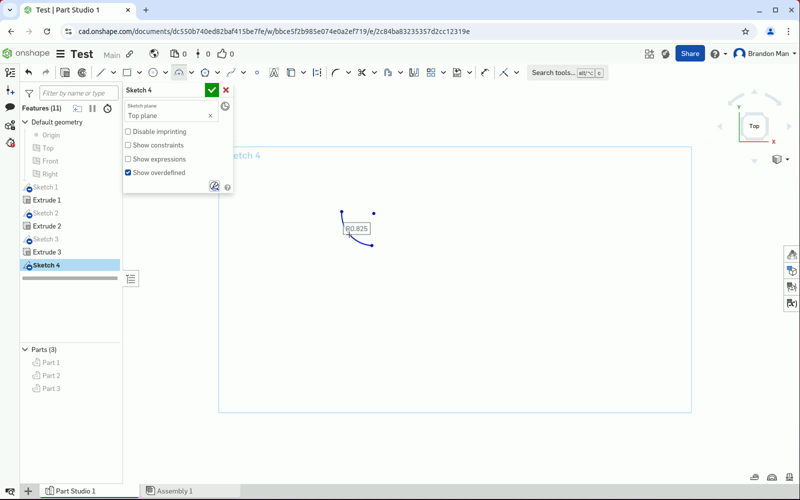
scroll(-6)
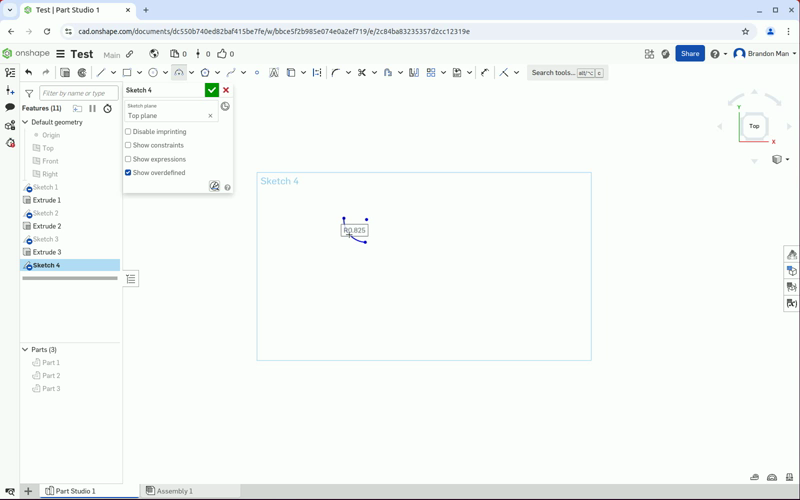
scroll(-6)
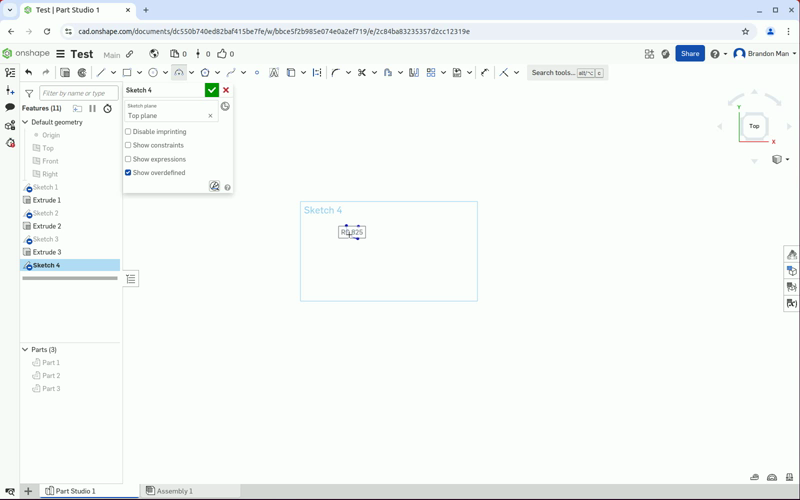
scroll(-6)
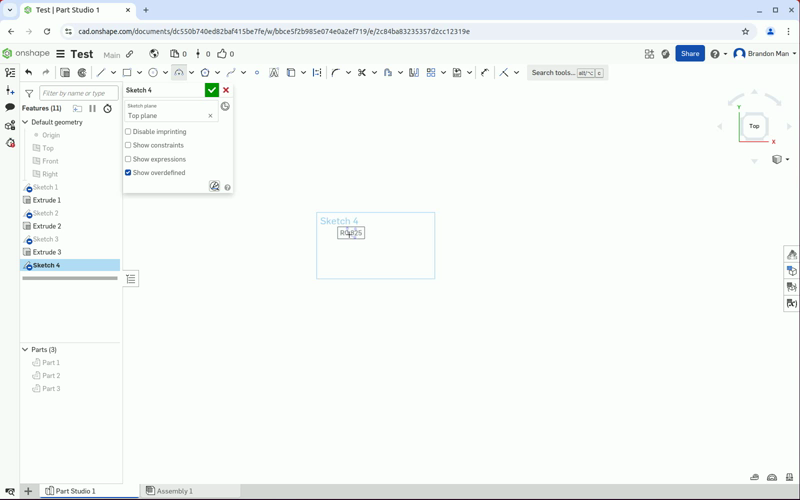
scroll(-6)
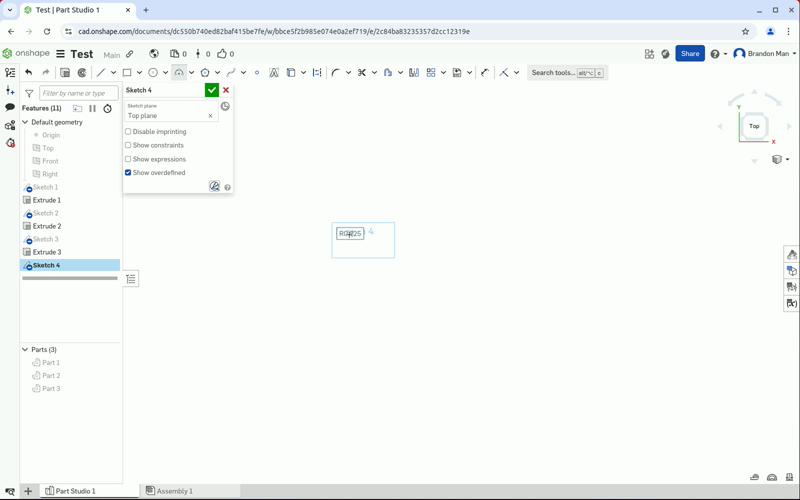
key_up(shift)
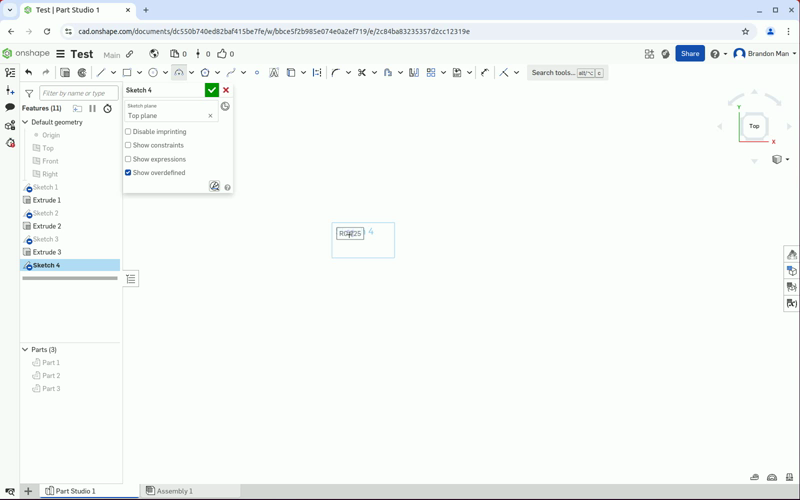
key(esc)
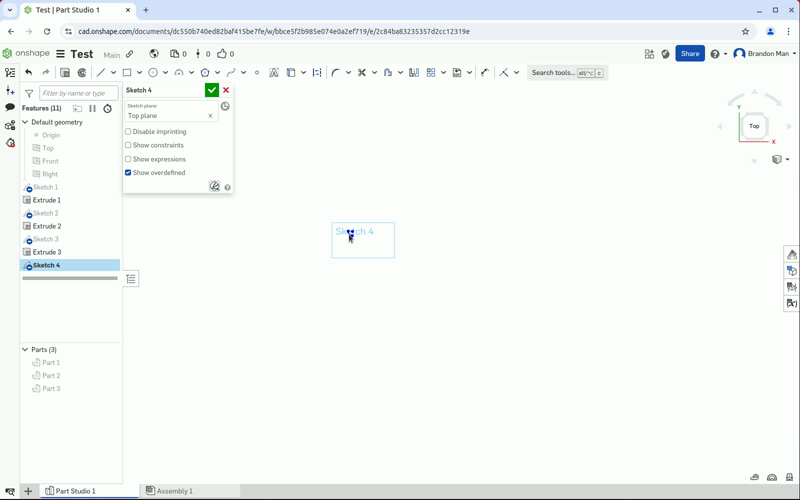
key(l)
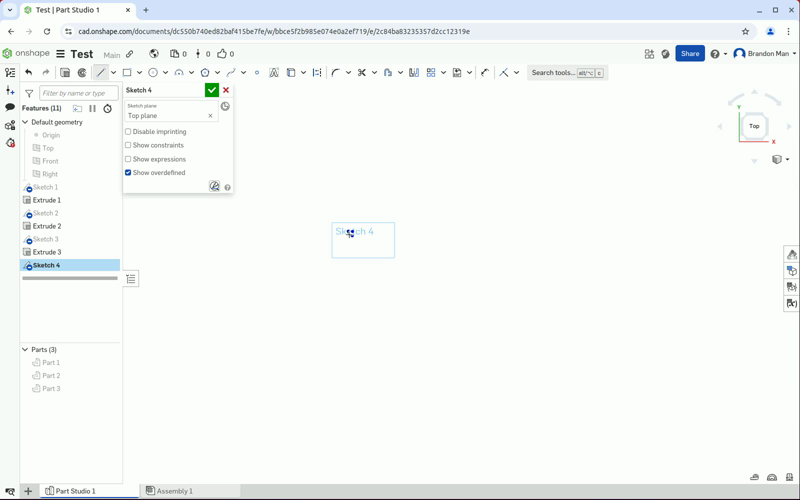
mouse_move(352, 235)
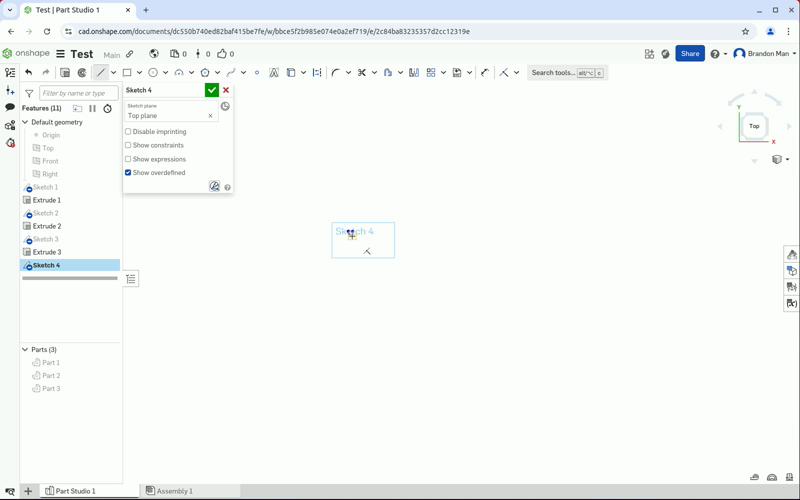
scroll(6)
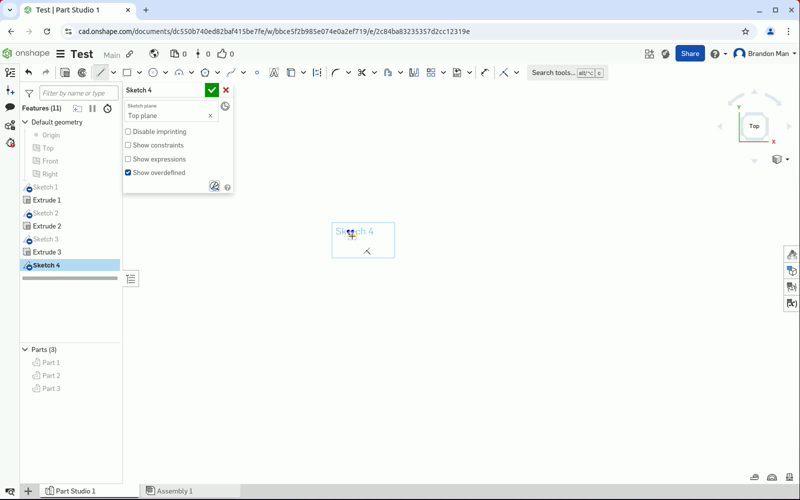
scroll(6)
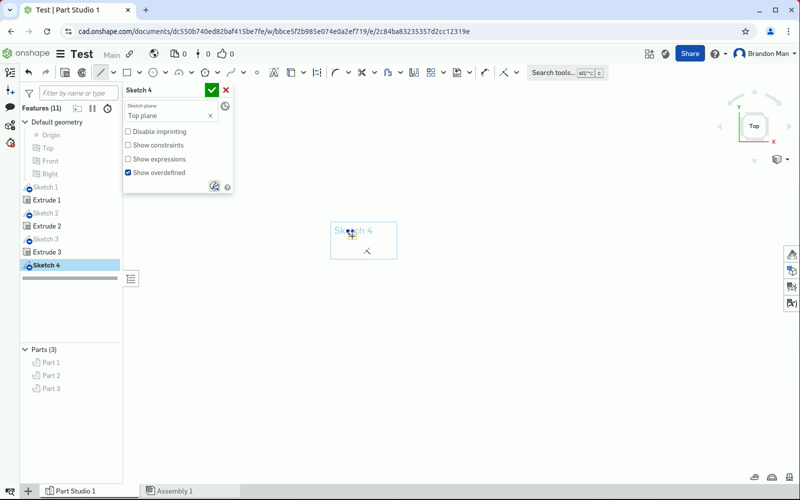
scroll(6)
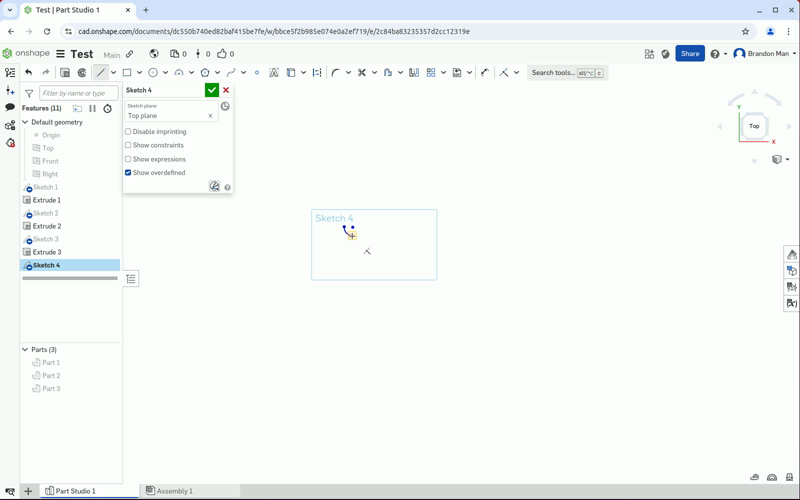
scroll(6)
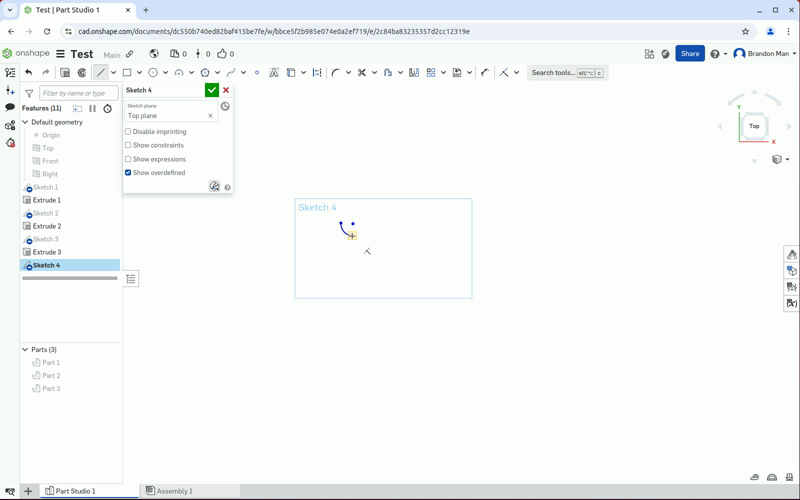
scroll(6)
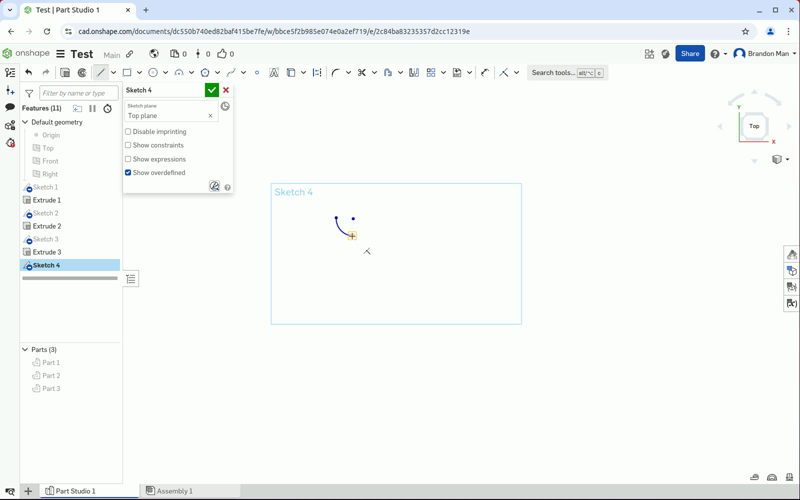
scroll(6)
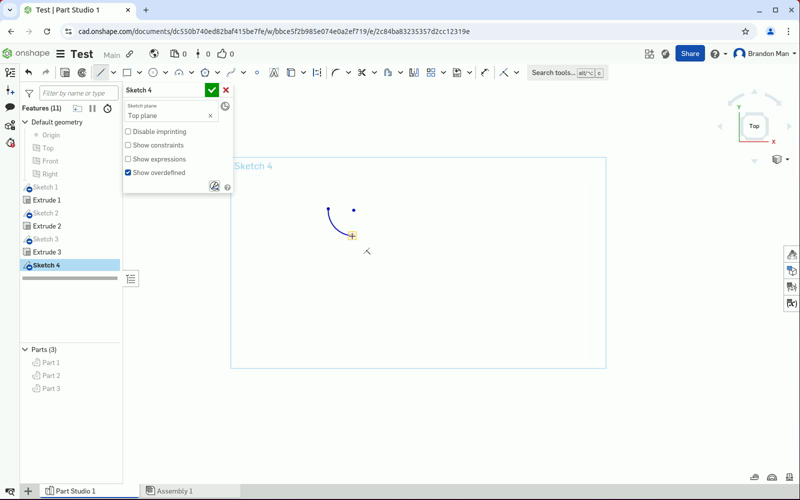
scroll(6)
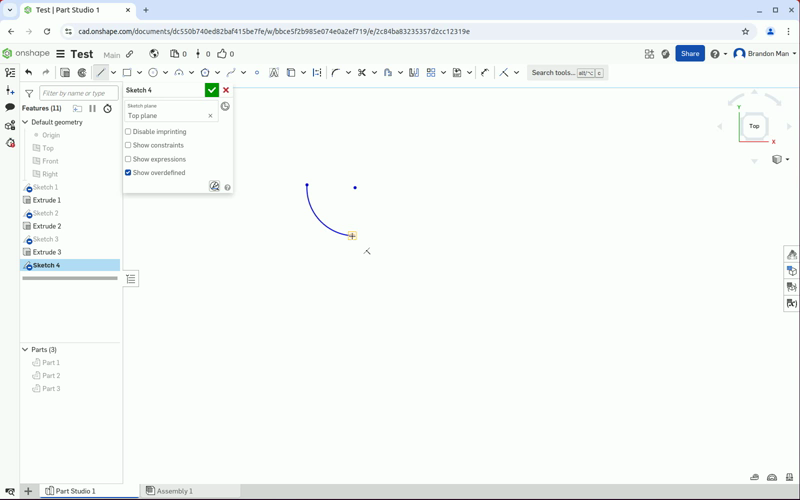
click(352, 235)
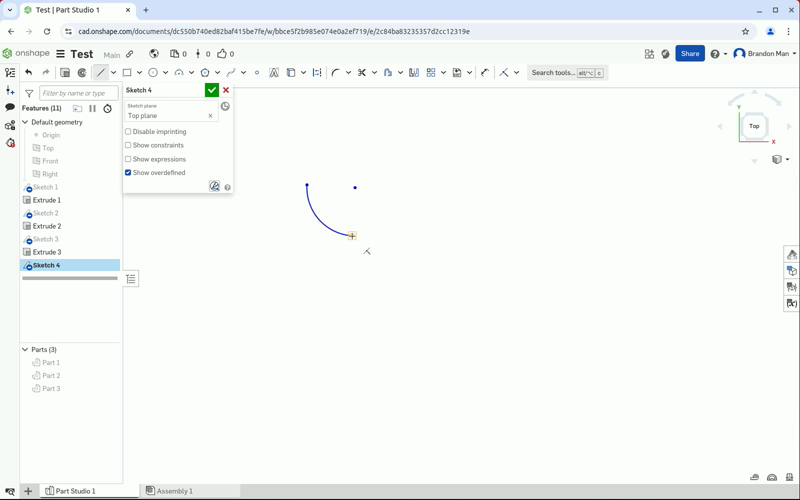
scroll(-6)
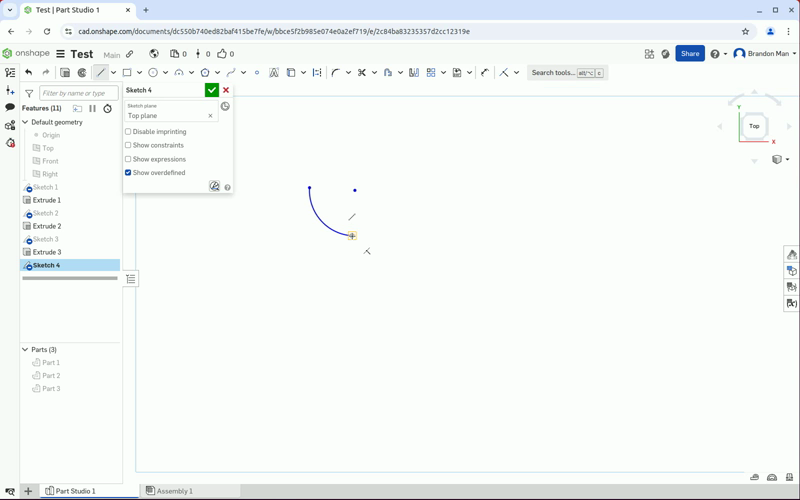
scroll(-6)
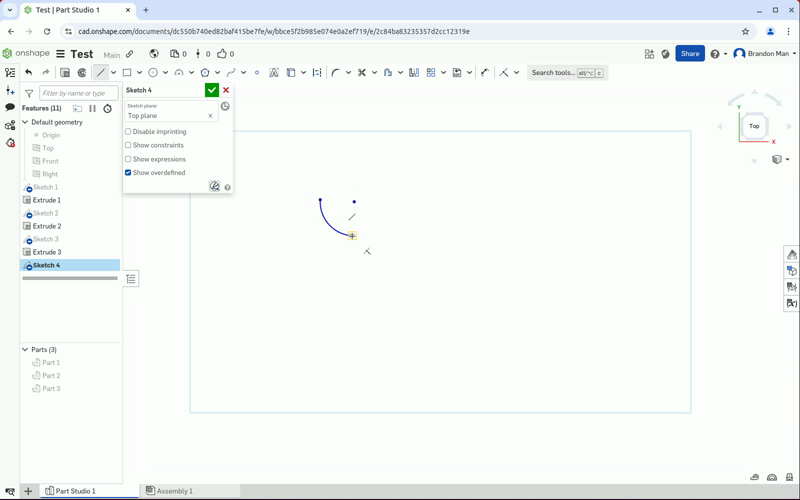
scroll(-6)
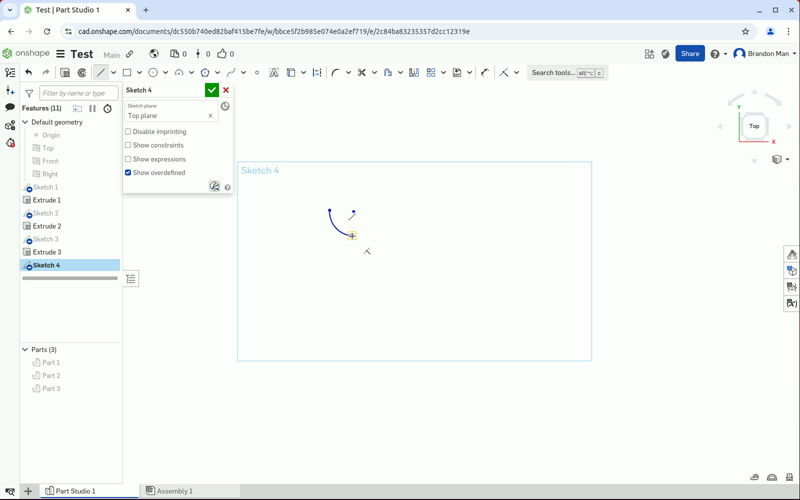
scroll(-6)
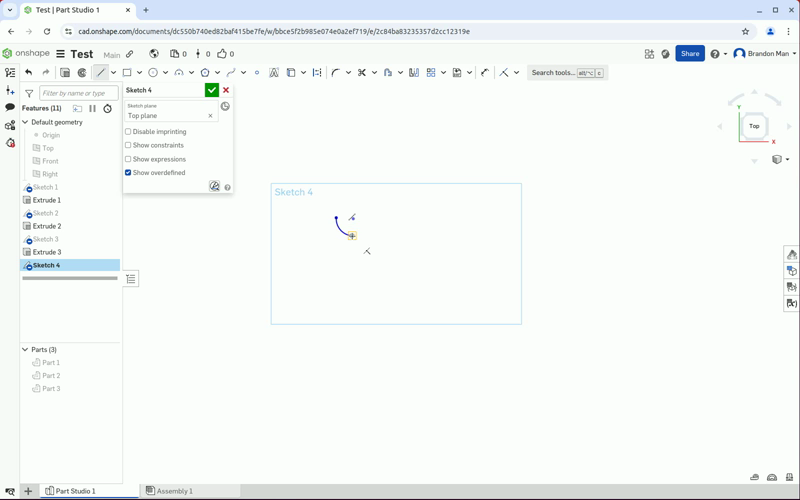
scroll(-6)
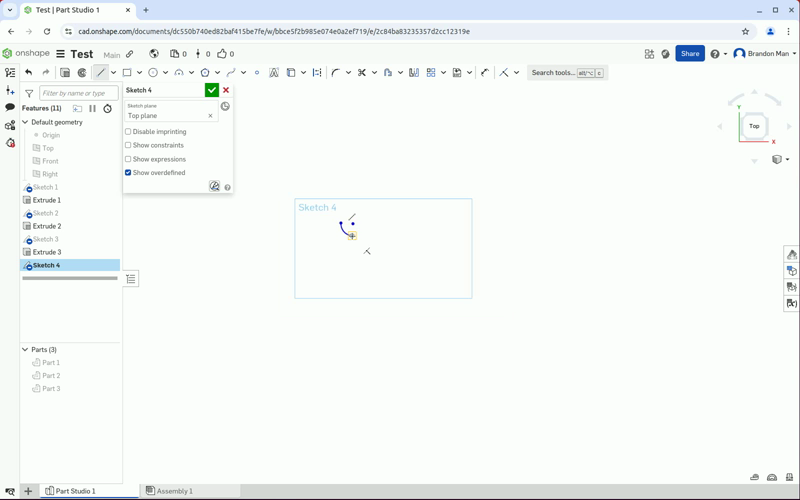
scroll(-6)
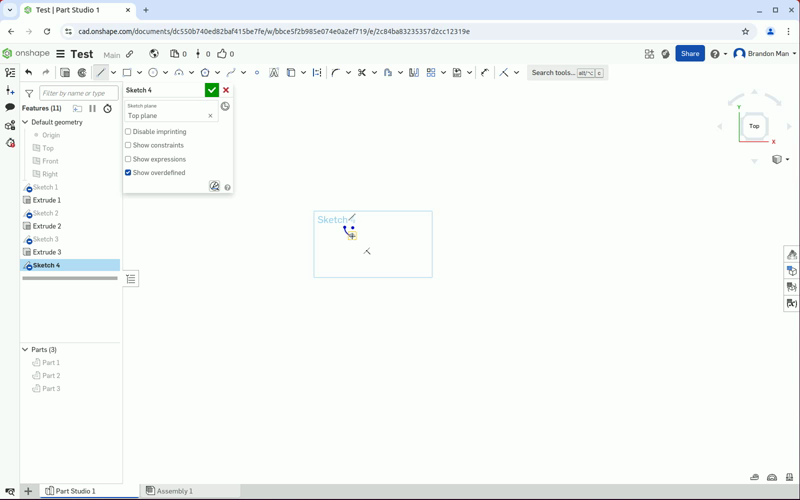
scroll(-6)
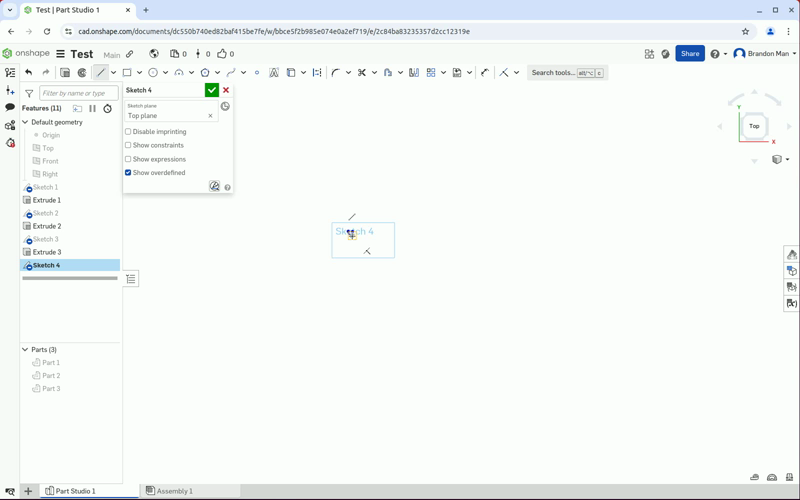
key_down(shift)
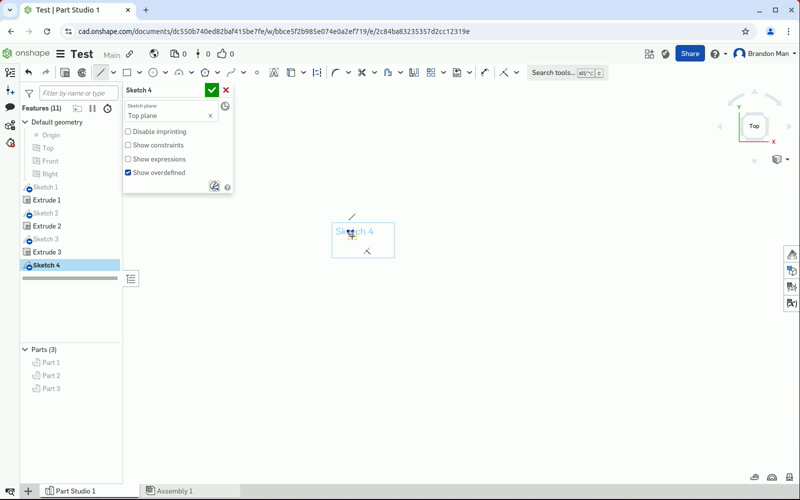
mouse_move(546, 235)
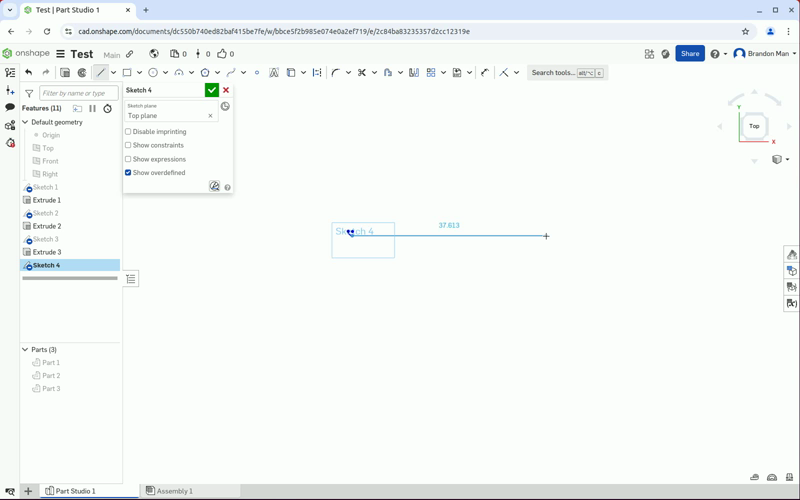
click(546, 235)
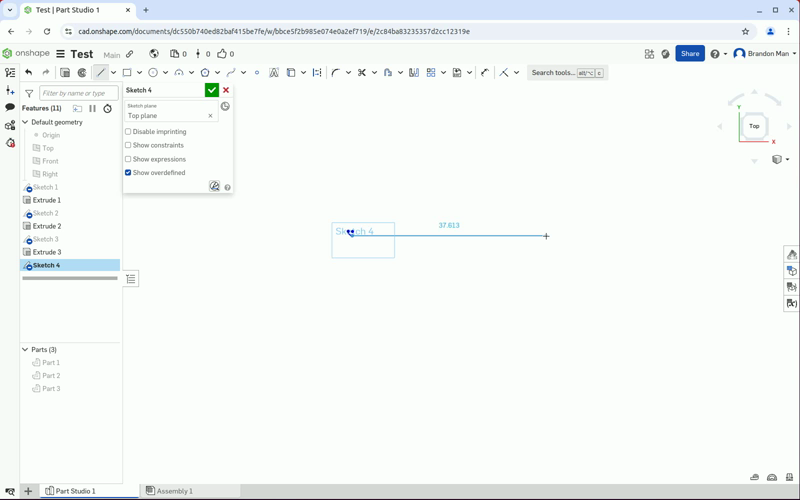
key_up(shift)
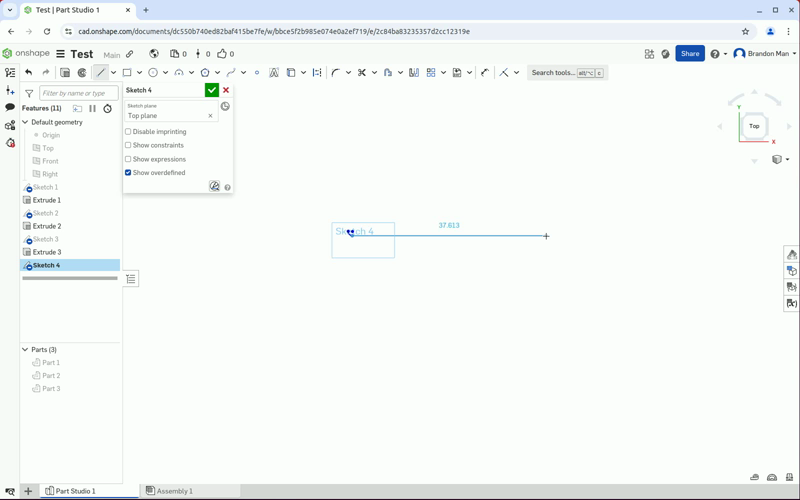
key(esc)
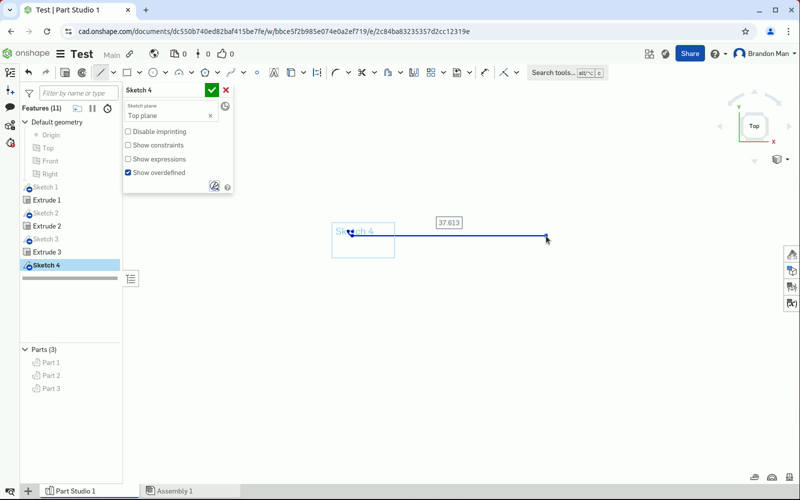
key(a)
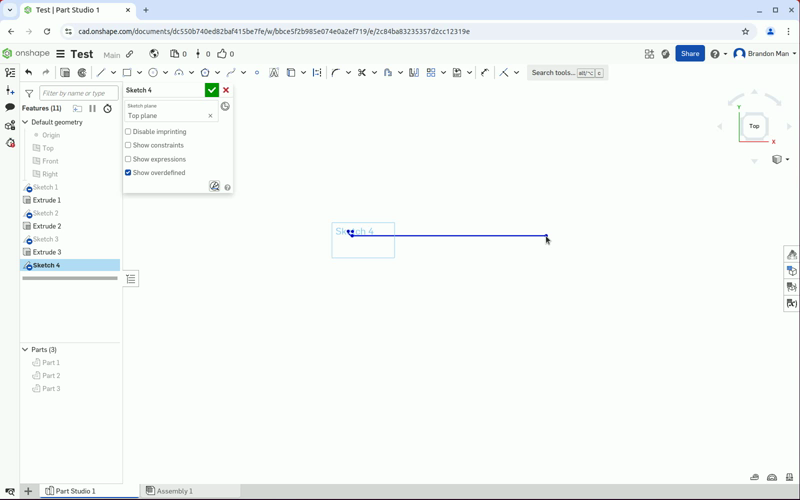
mouse_move(546, 235)
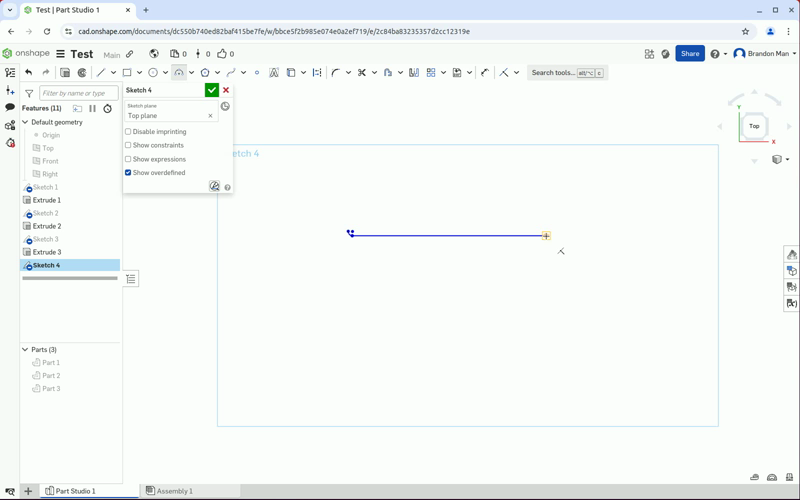
click(546, 235)
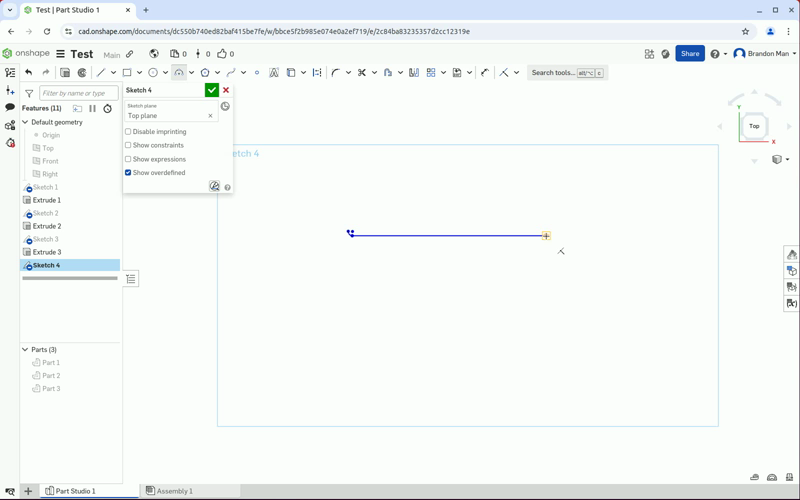
key_down(shift)
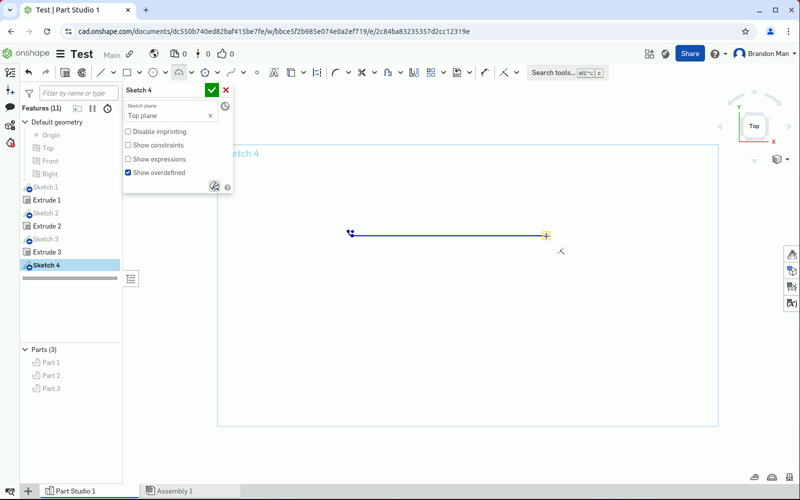
mouse_move(552, 231)
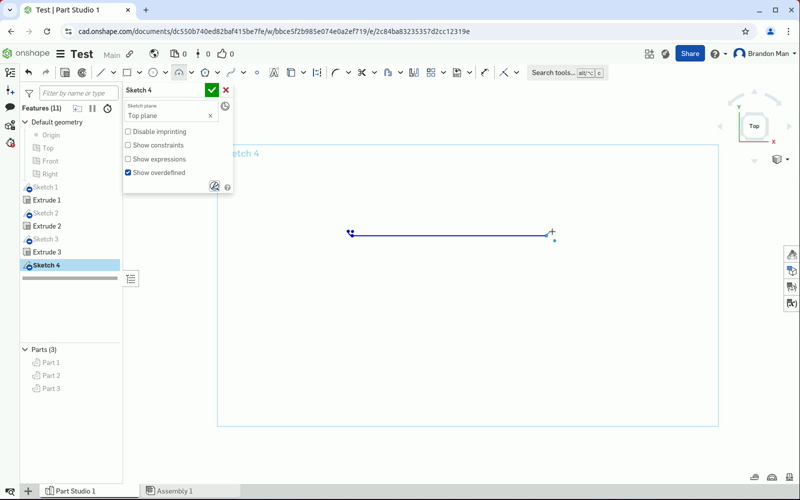
click(552, 231)
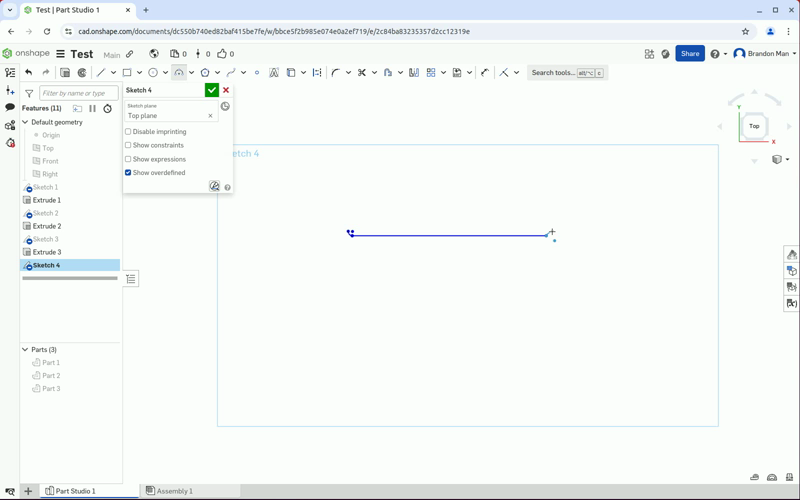
mouse_move(550, 234)
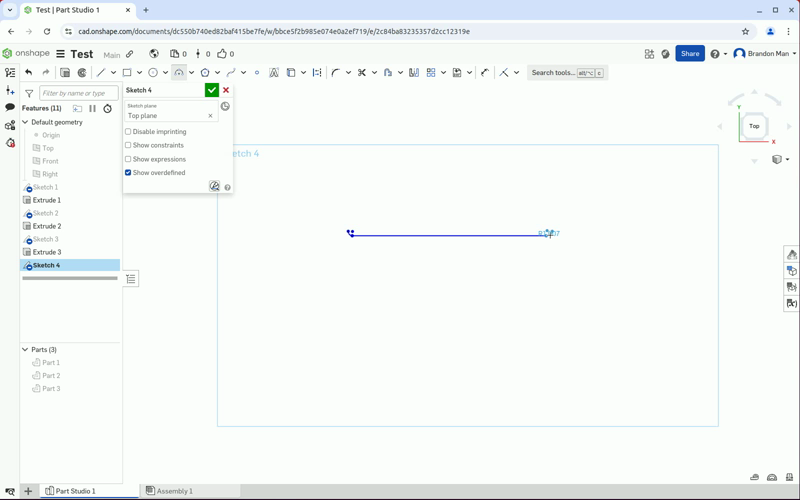
scroll(6)
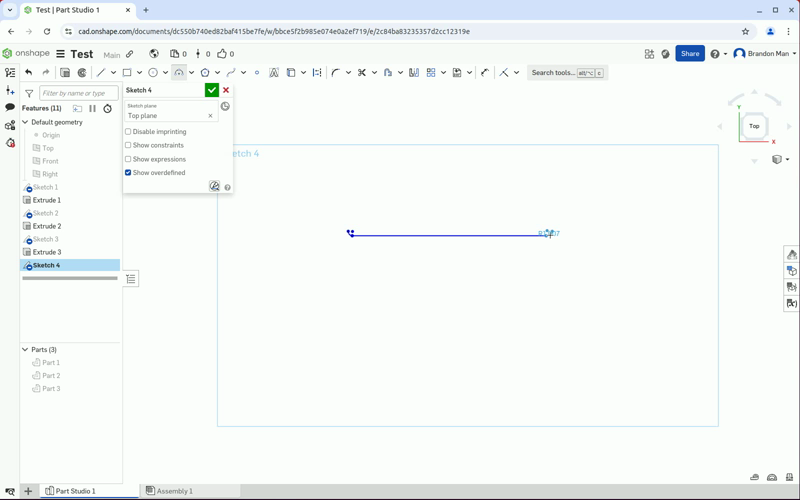
scroll(6)
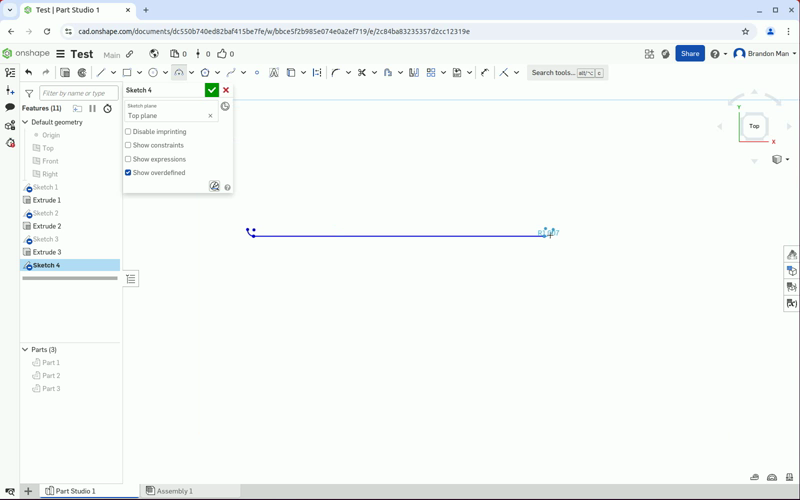
scroll(6)
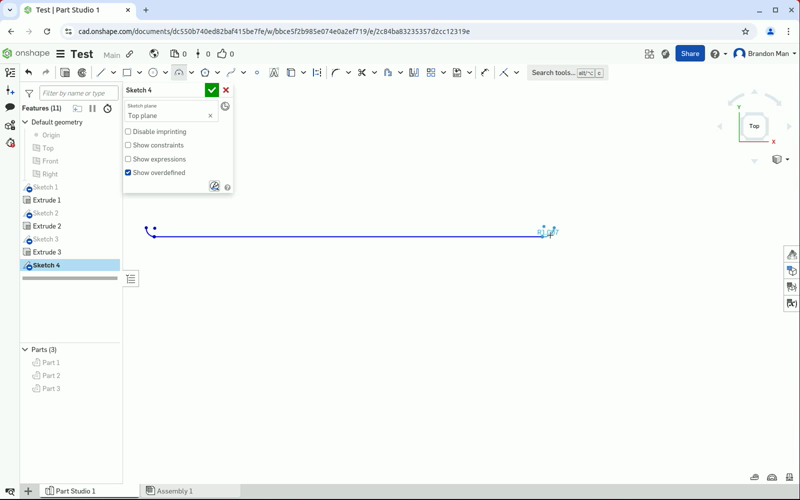
scroll(6)
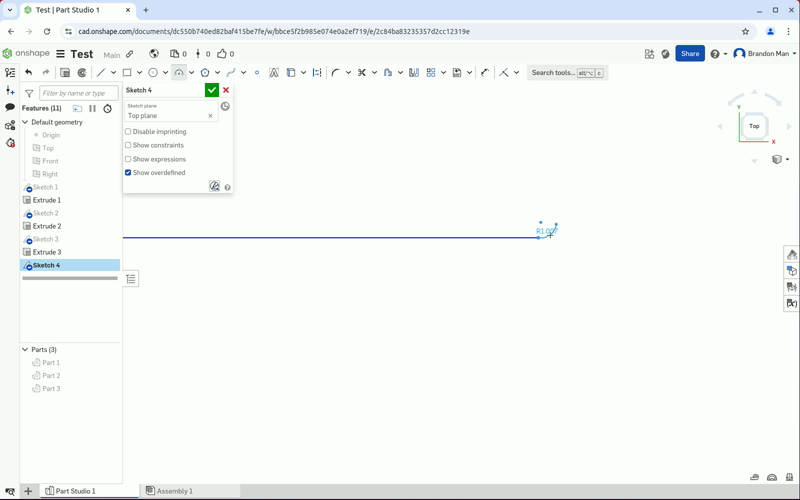
scroll(6)
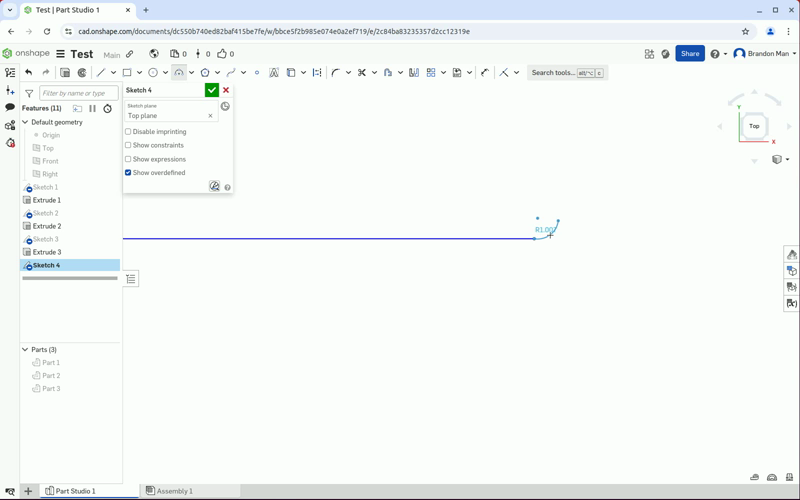
scroll(6)
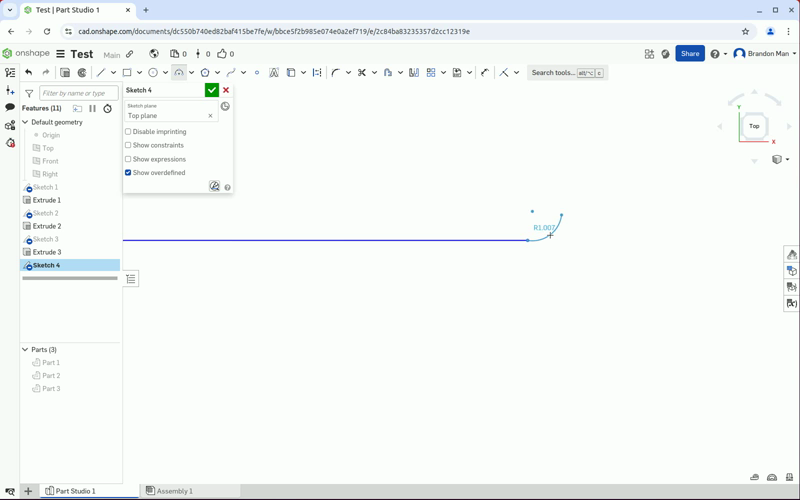
scroll(6)
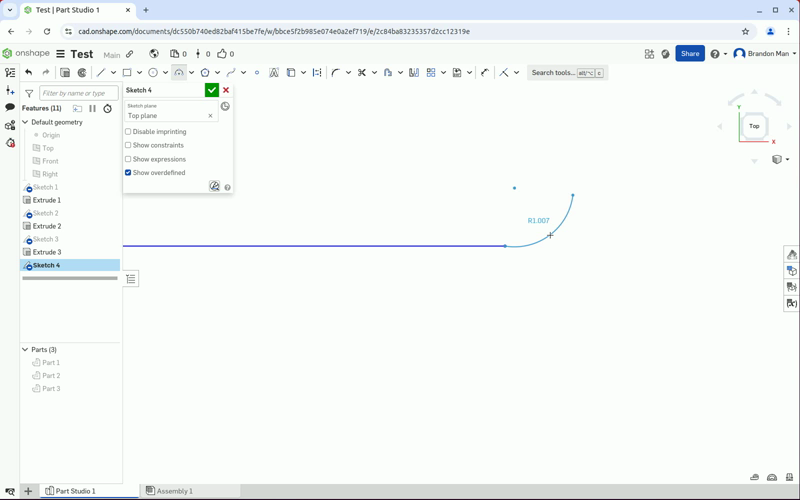
click(550, 234)
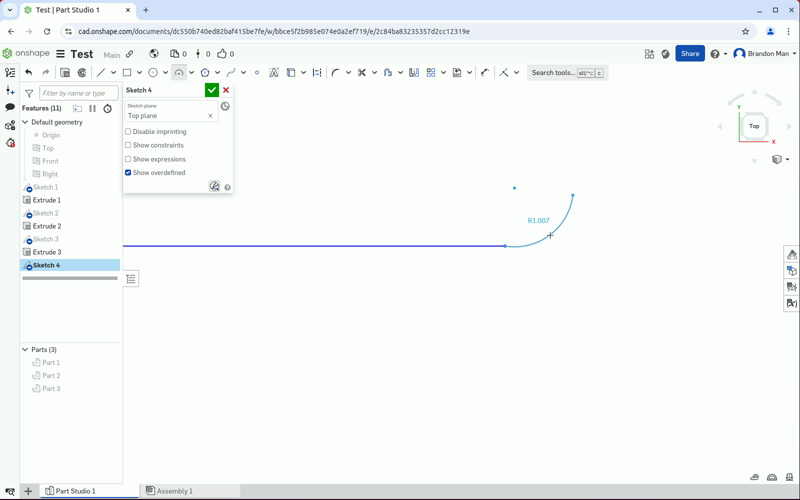
scroll(-6)
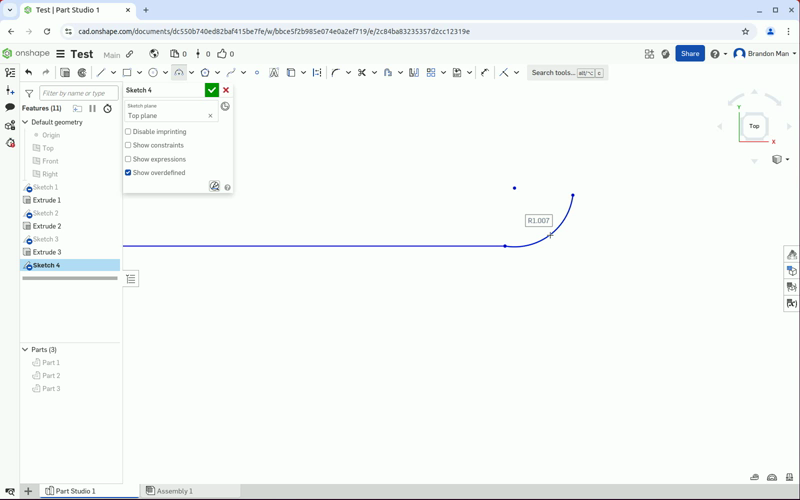
scroll(-6)
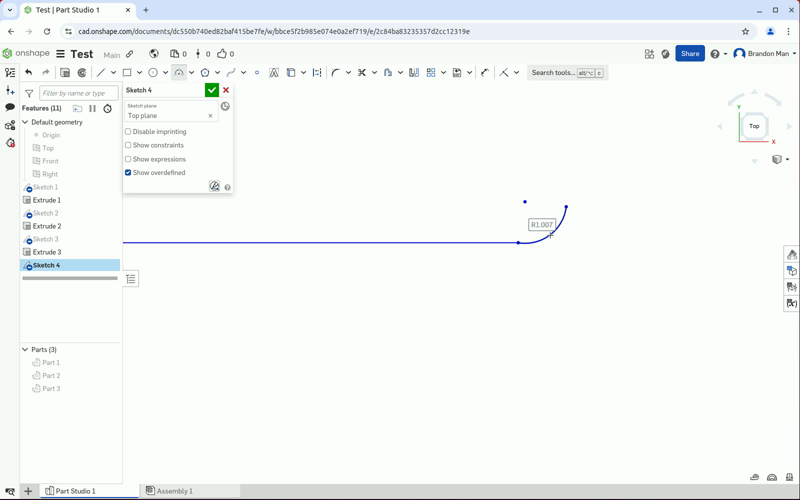
scroll(-6)
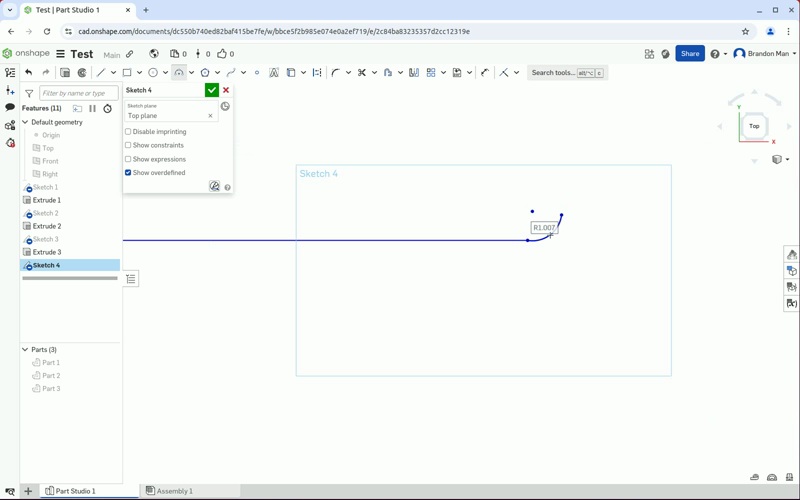
scroll(-6)
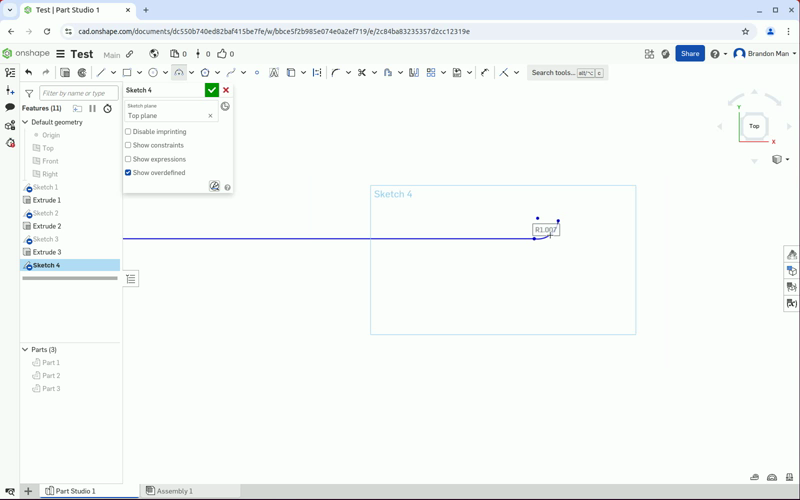
scroll(-6)
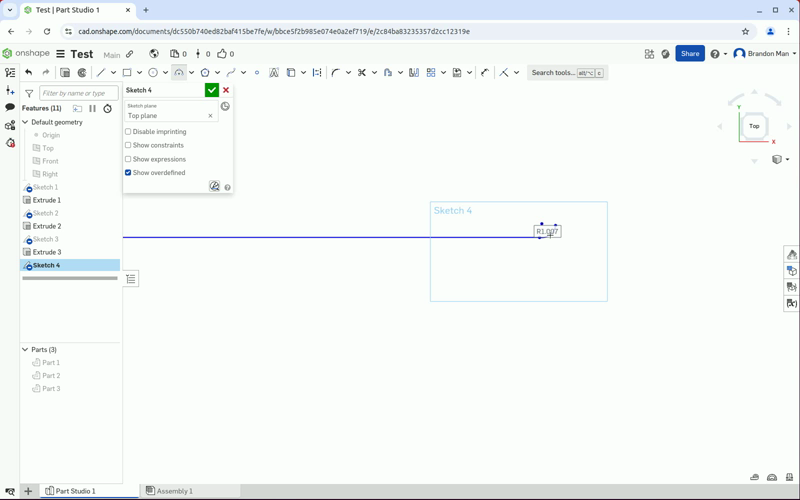
scroll(-6)
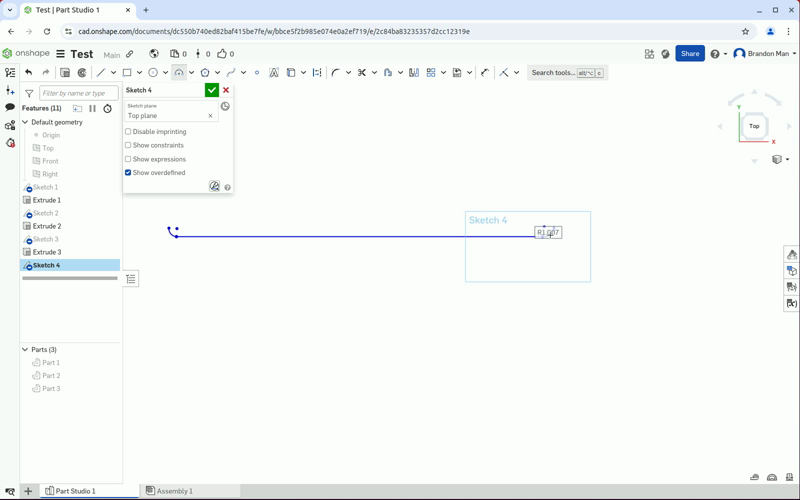
scroll(-6)
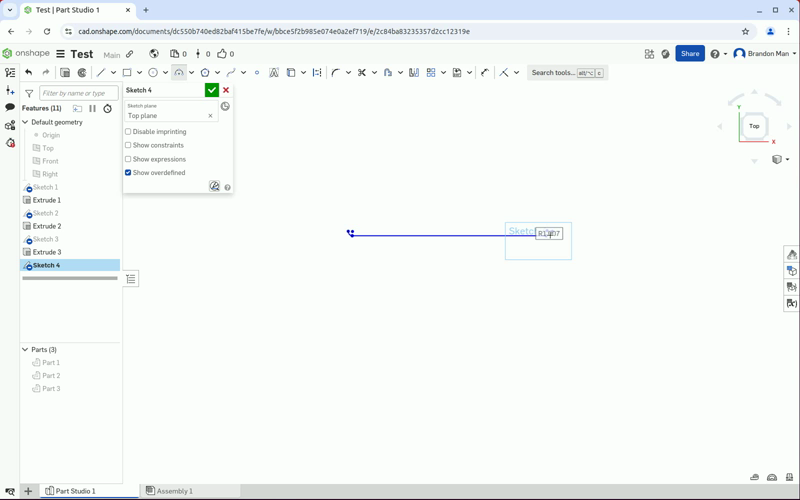
key_up(shift)
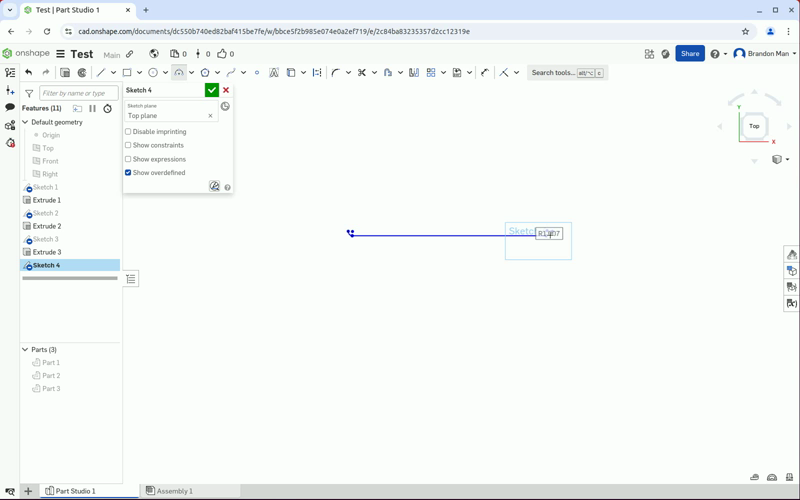
key(esc)
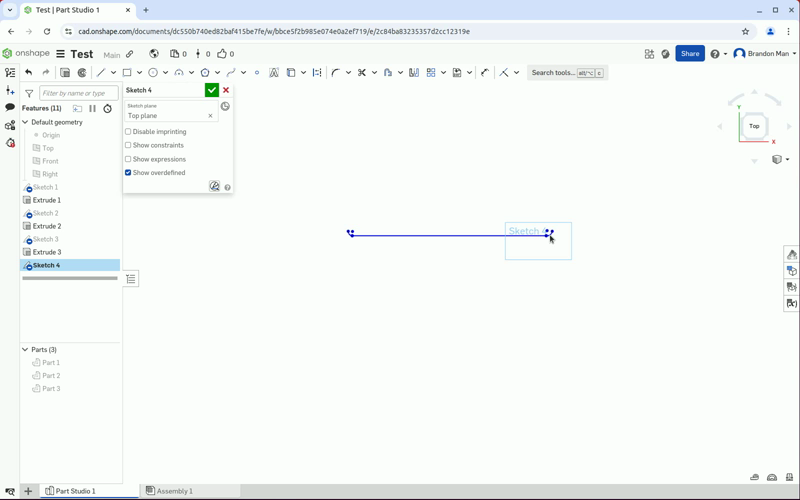
key(l)
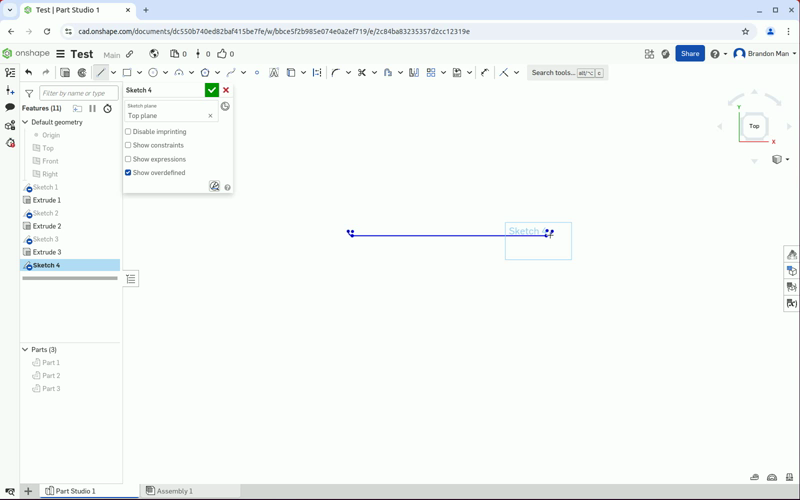
mouse_move(552, 231)
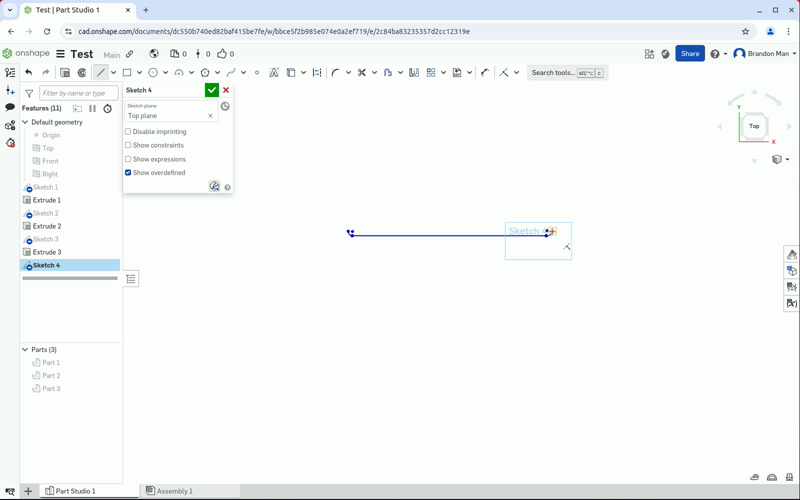
scroll(6)
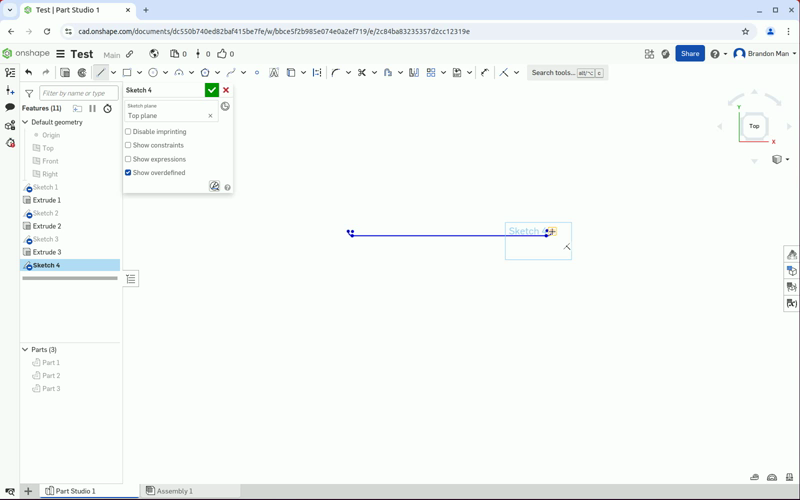
scroll(6)
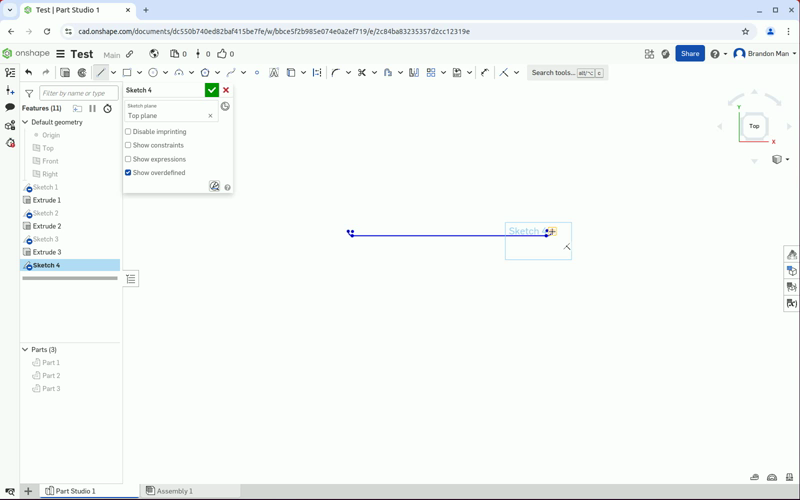
scroll(6)
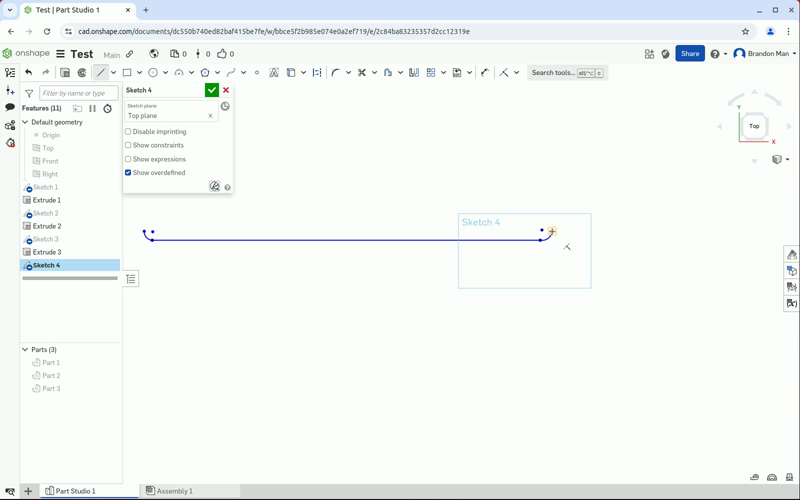
scroll(6)
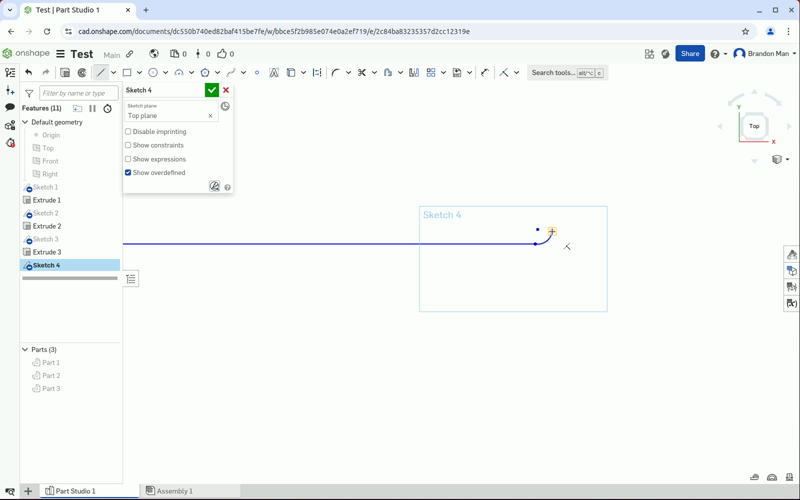
scroll(6)
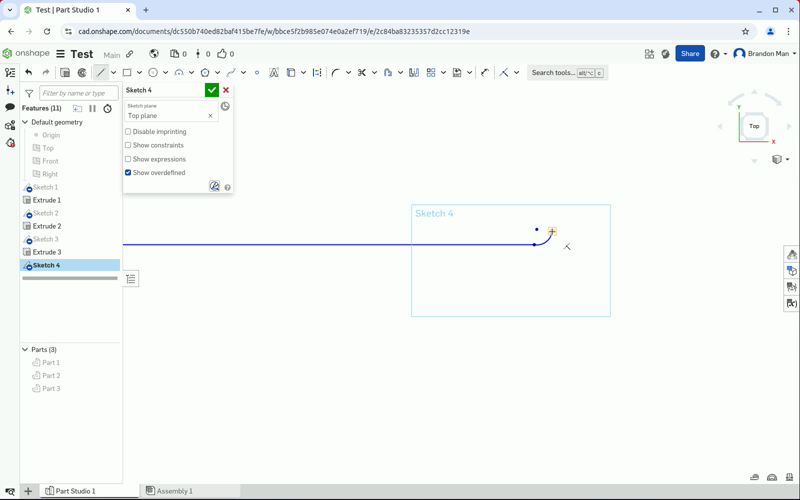
scroll(6)
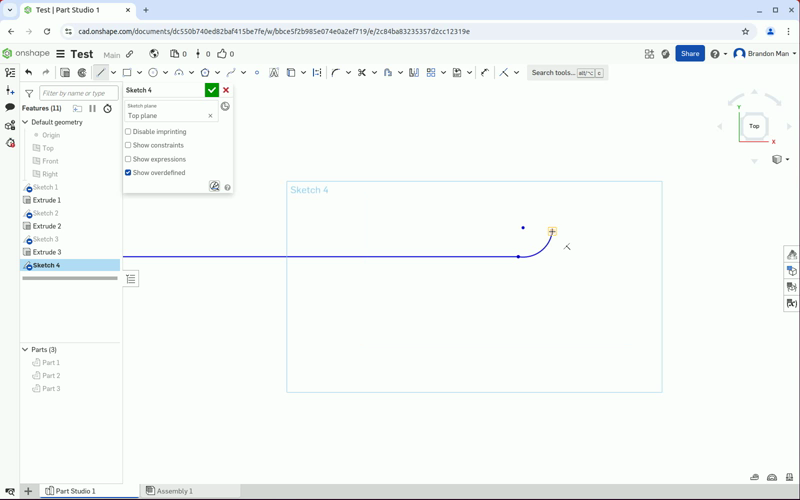
scroll(6)
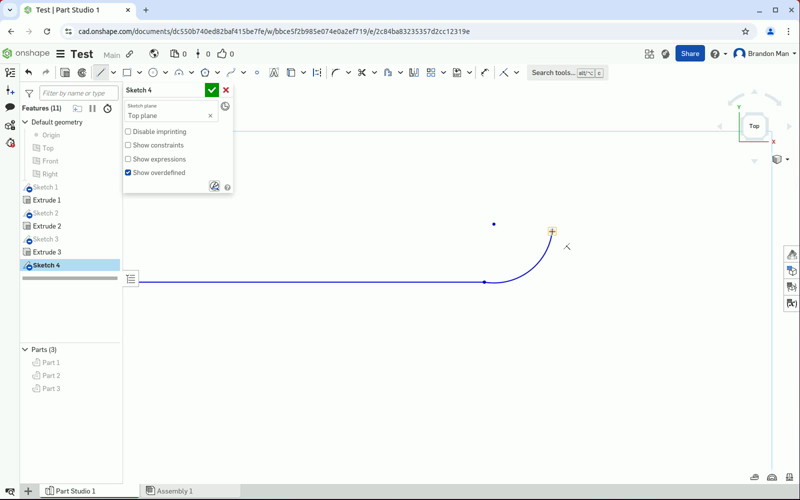
click(552, 231)
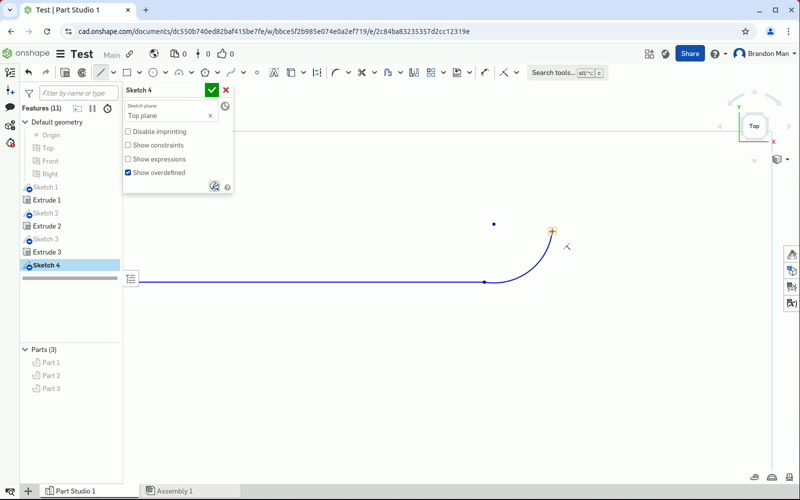
scroll(-6)
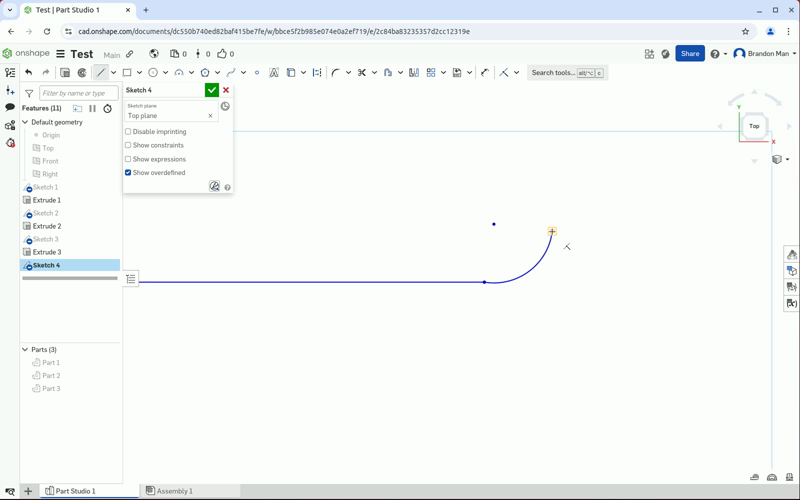
scroll(-6)
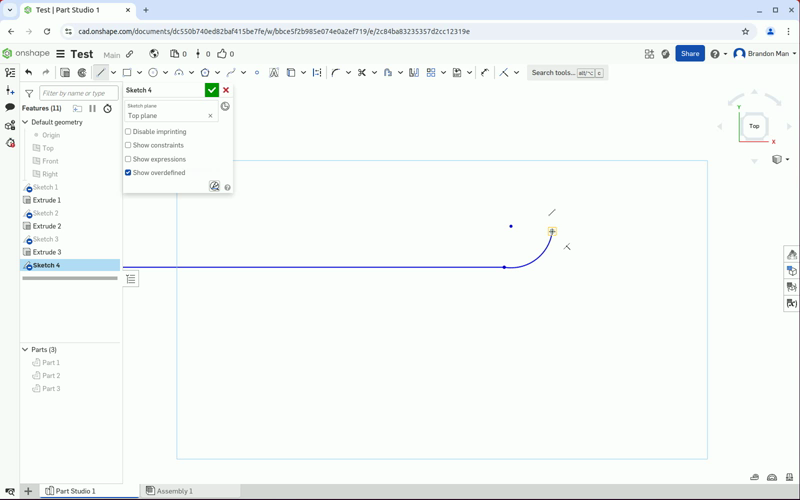
scroll(-6)
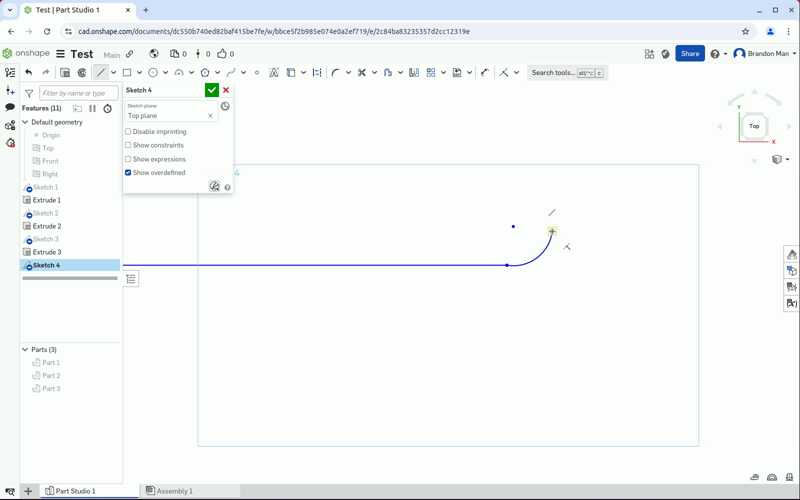
scroll(-6)
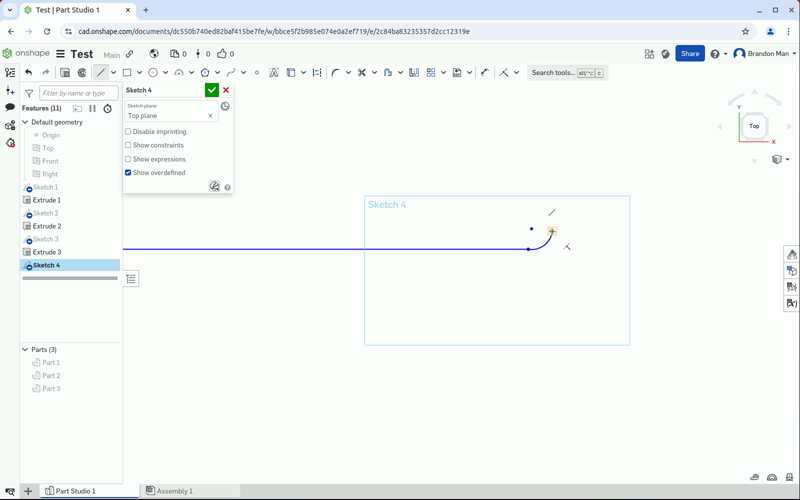
scroll(-6)
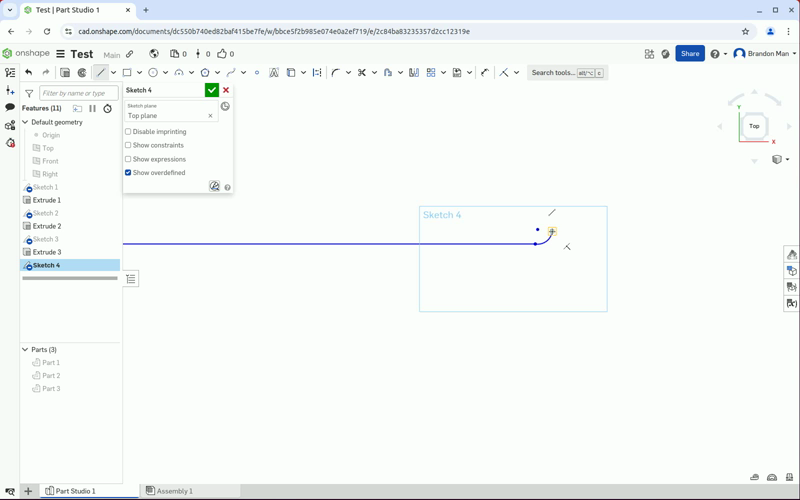
scroll(-6)
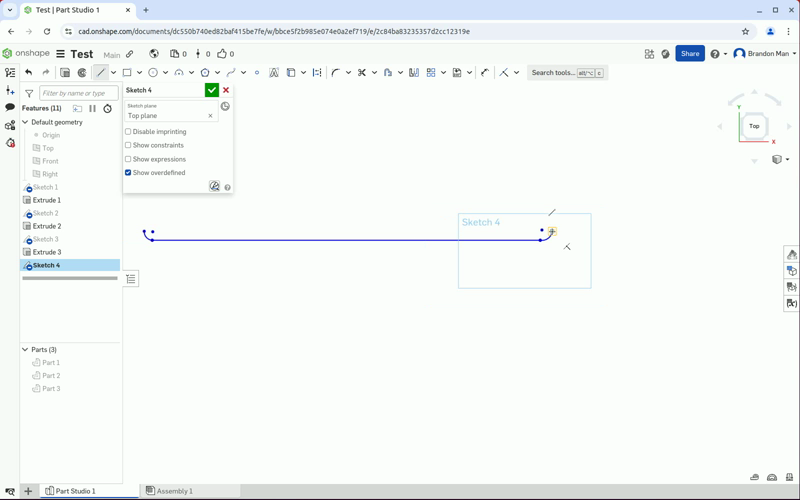
scroll(-6)
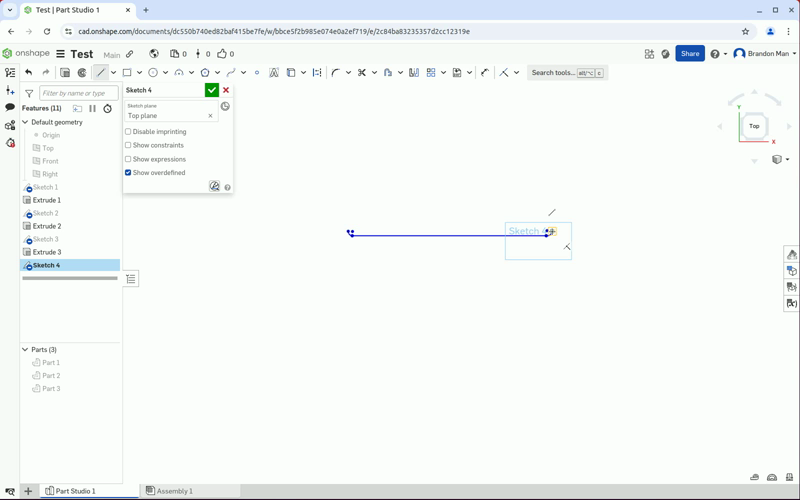
key_down(shift)
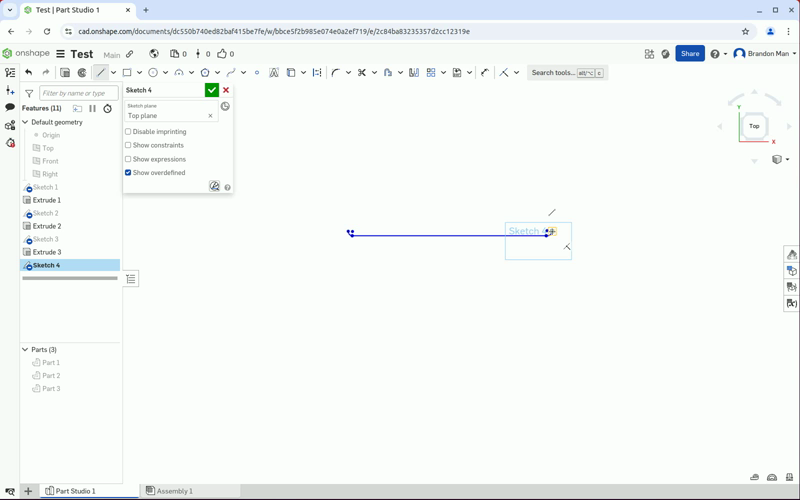
mouse_move(582, 231)
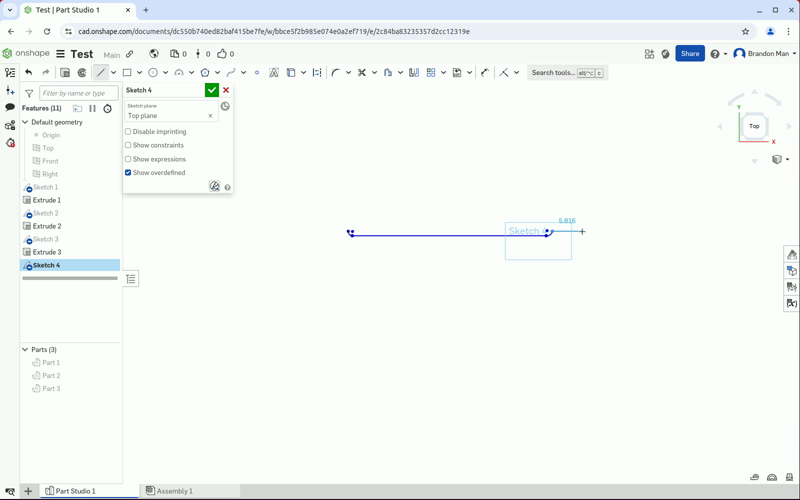
mouse_move(552, 205)
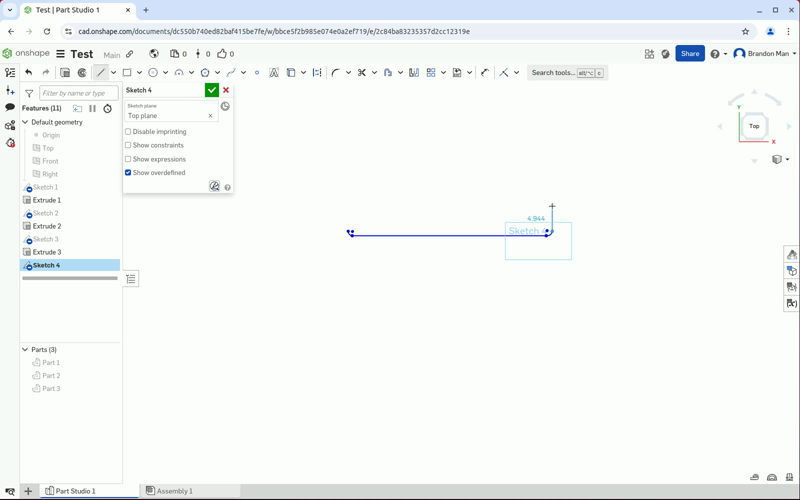
click(552, 205)
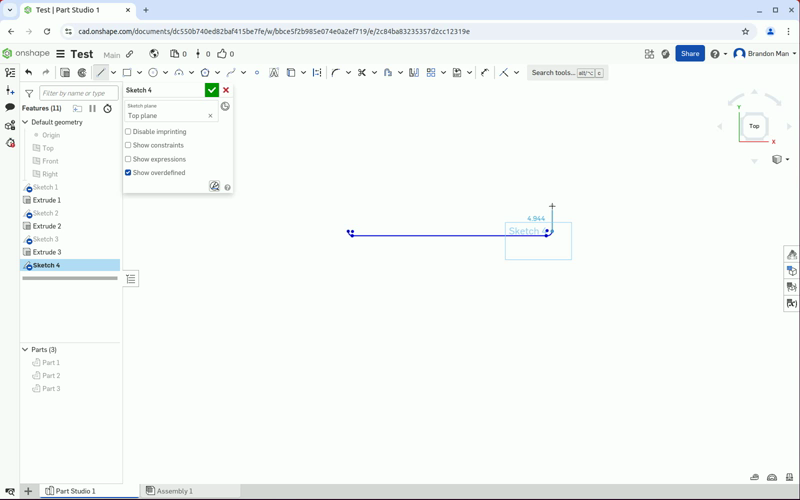
key_up(shift)
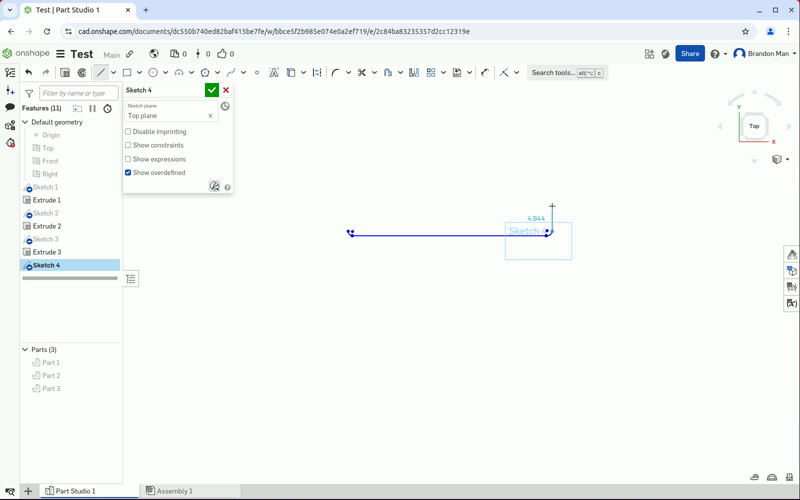
key(esc)
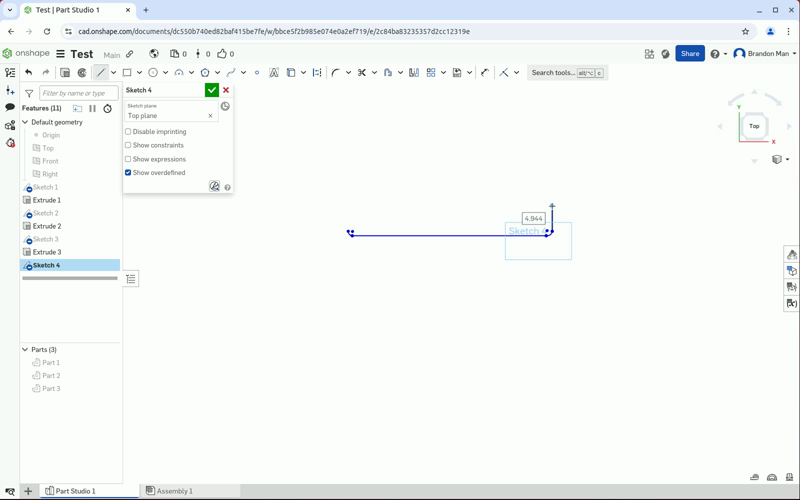
key(a)
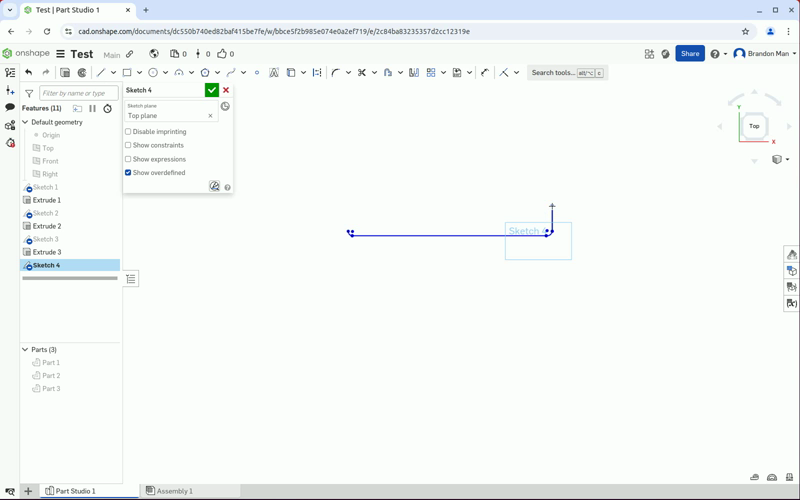
mouse_move(552, 205)
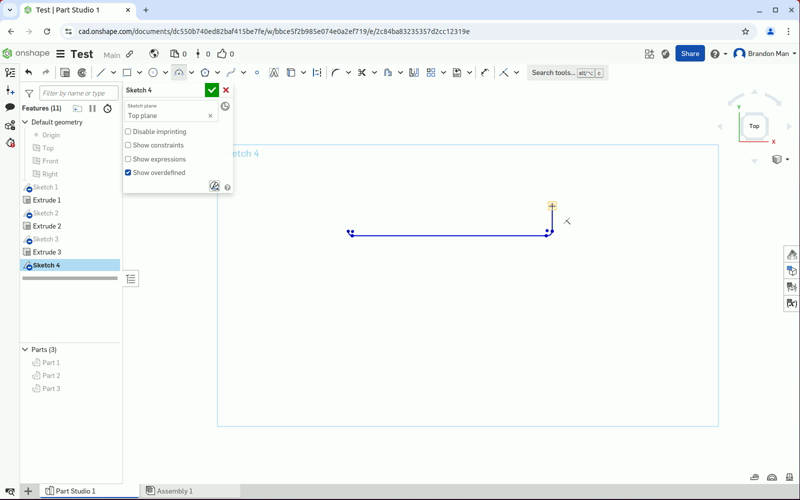
click(552, 205)
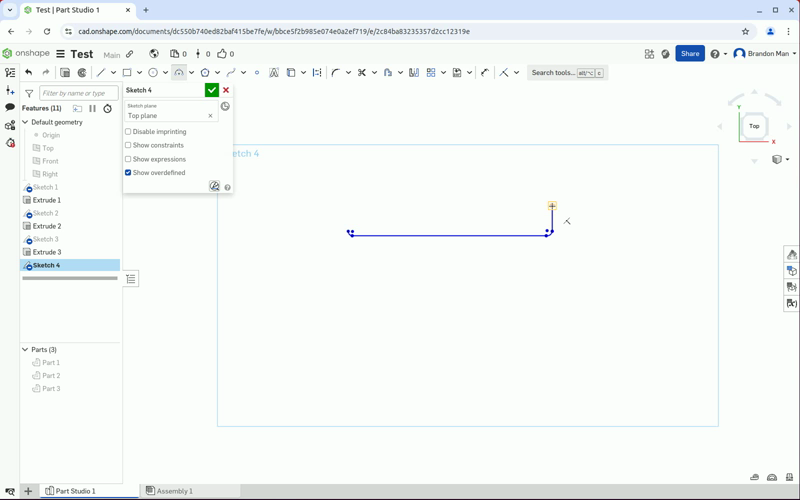
key_down(shift)
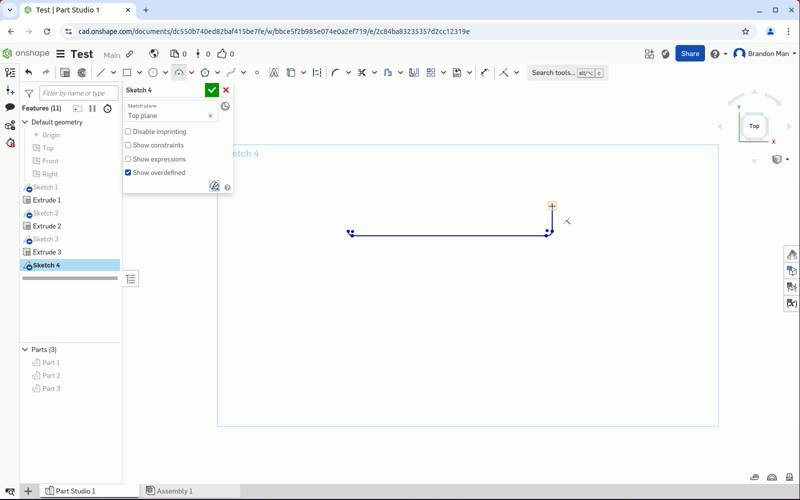
mouse_move(546, 199)
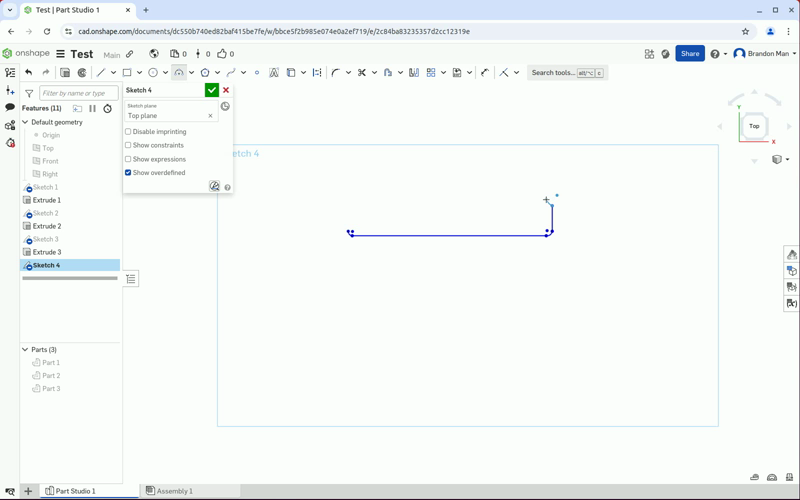
click(546, 199)
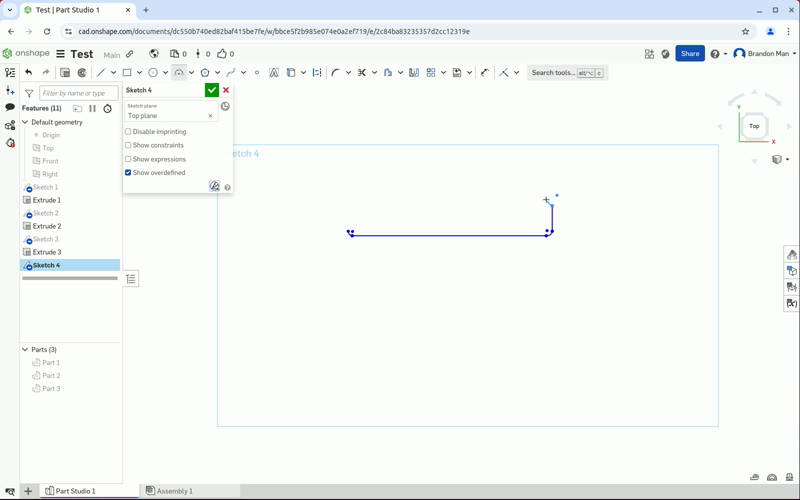
mouse_move(550, 201)
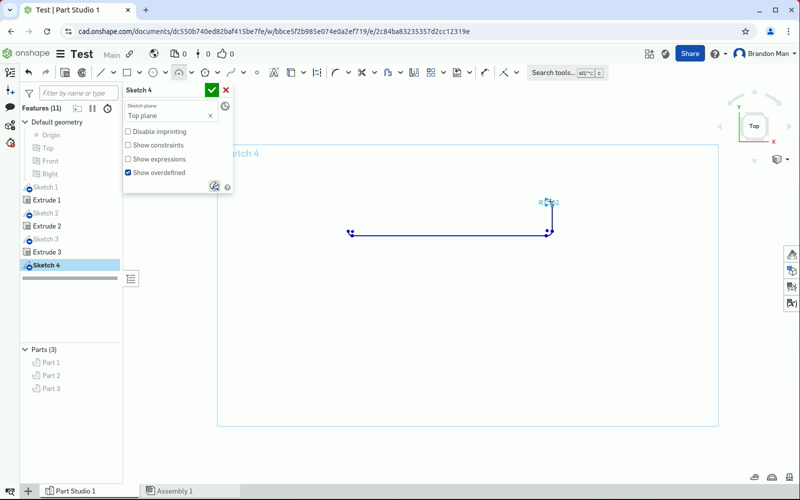
click(550, 201)
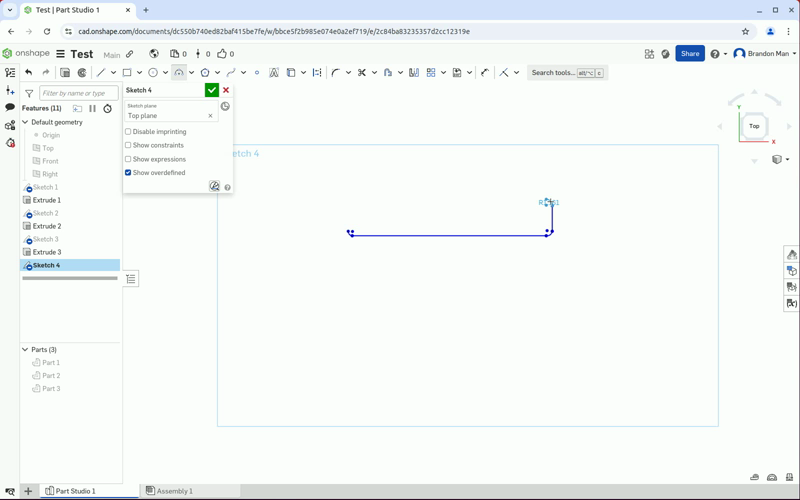
key_up(shift)
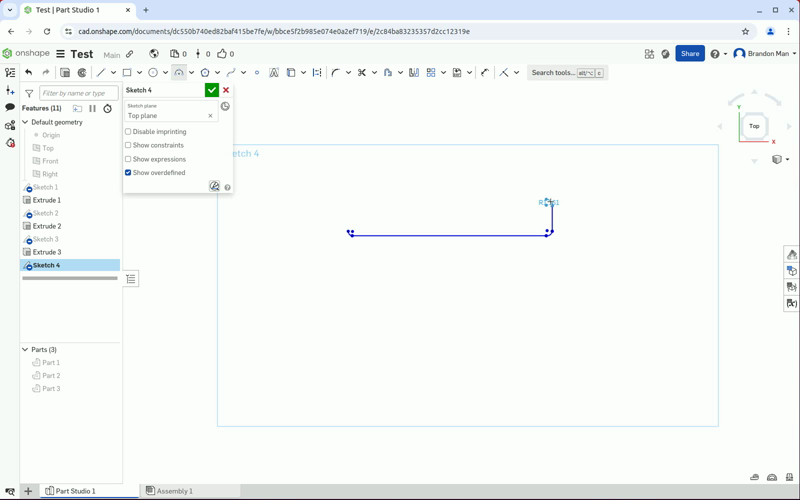
key(esc)
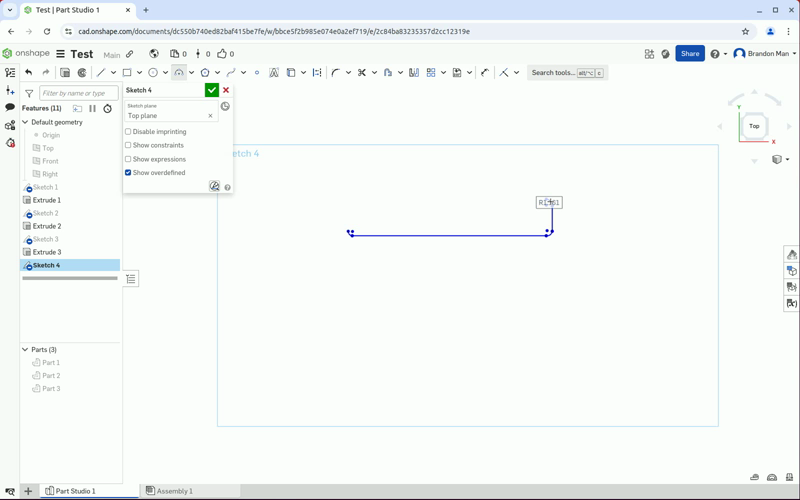
key(l)
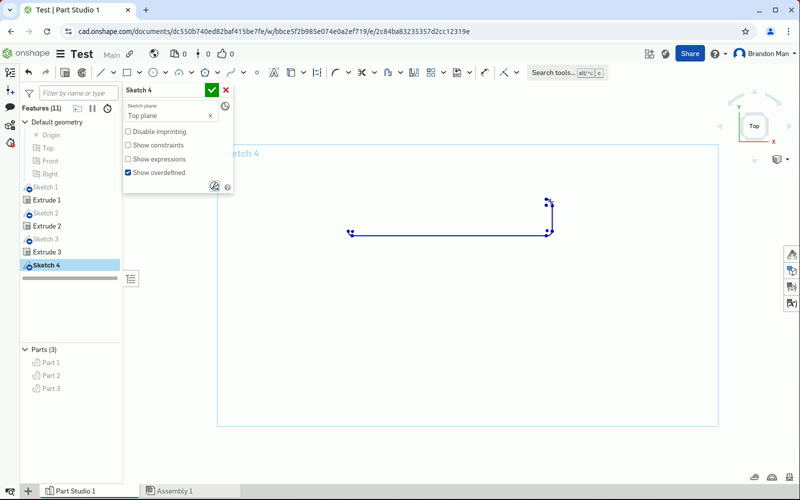
mouse_move(546, 199)
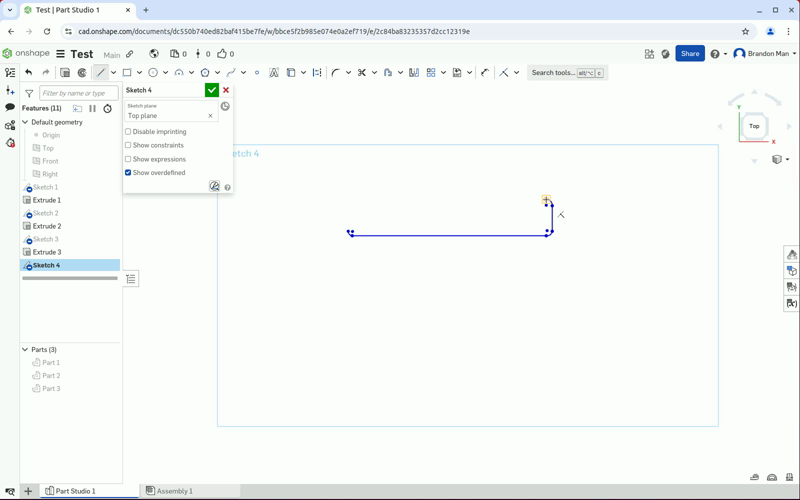
click(546, 199)
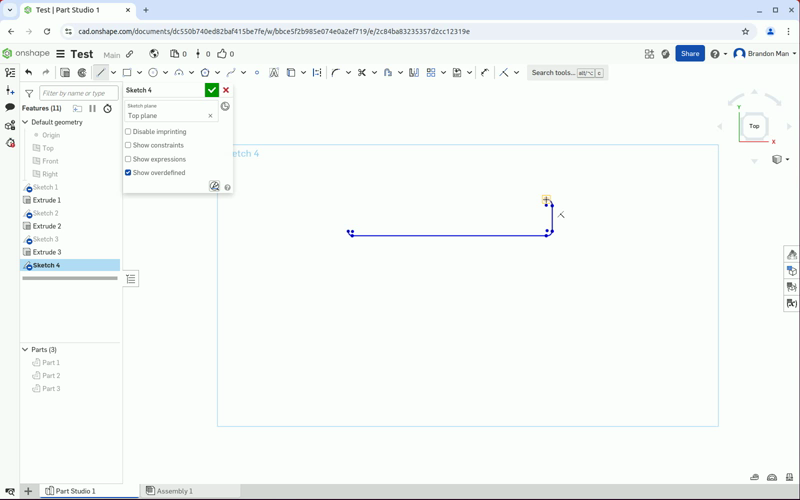
key_down(shift)
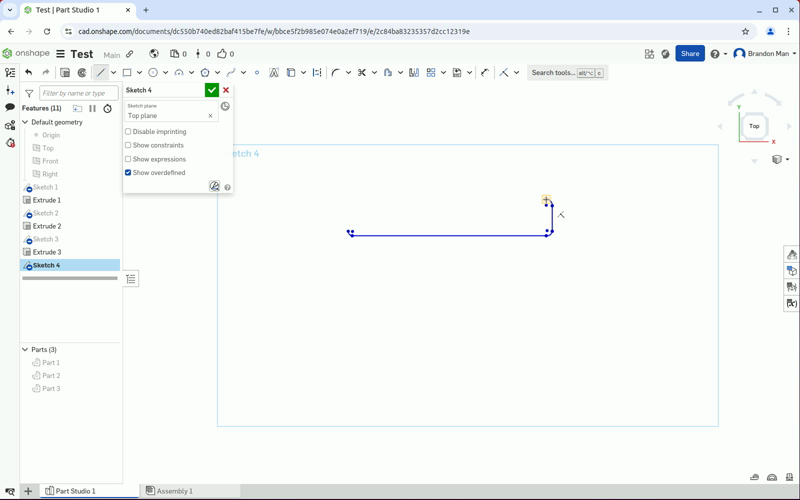
mouse_move(352, 199)
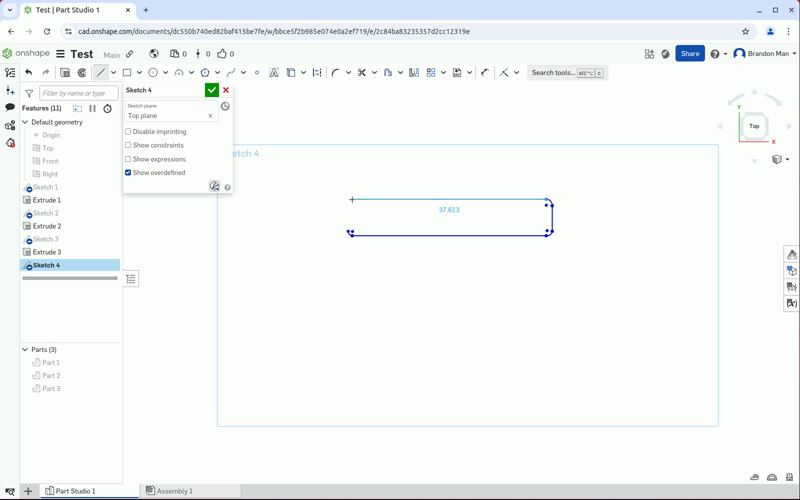
click(352, 199)
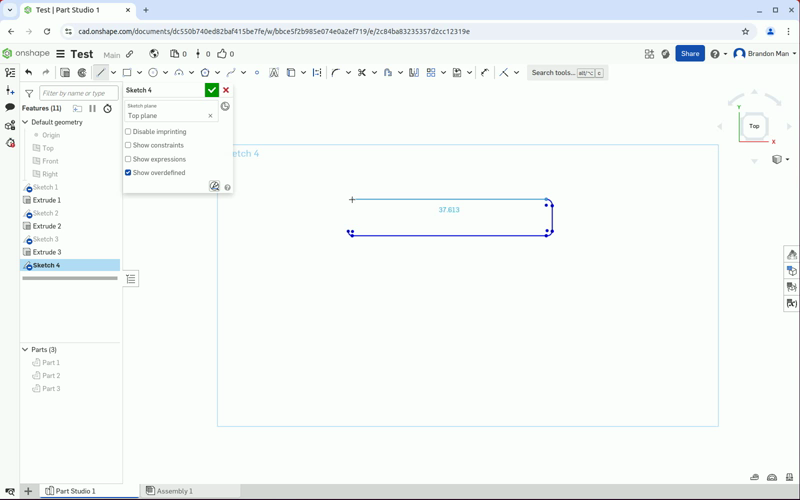
key_up(shift)
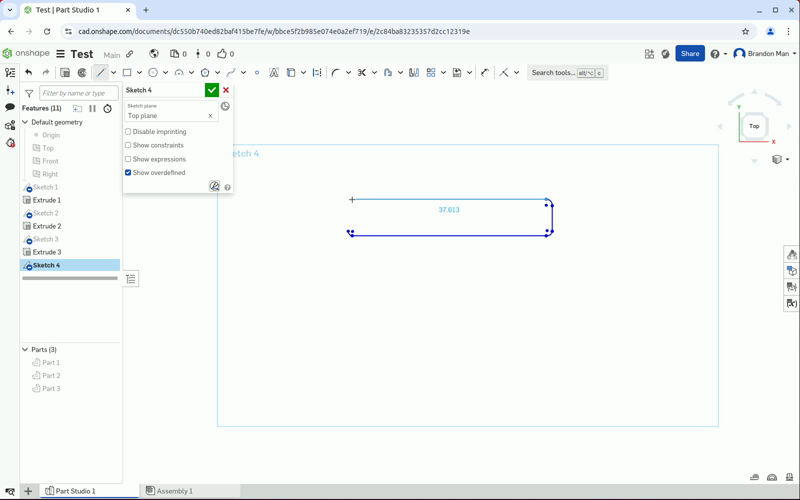
key(esc)
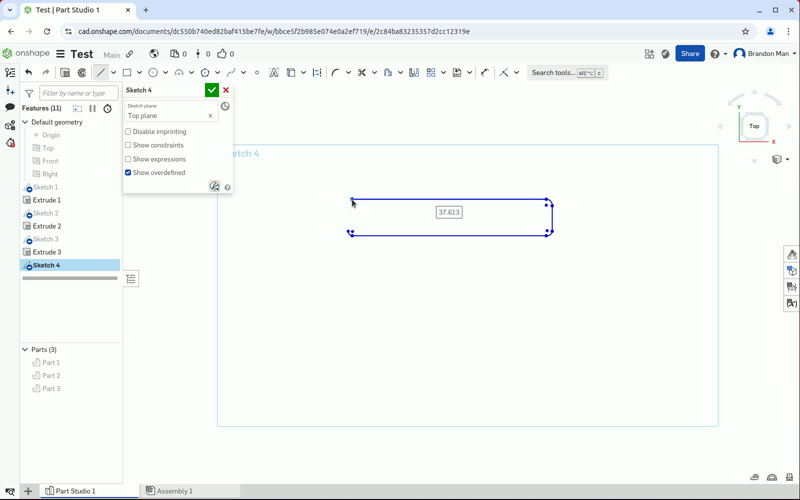
key(a)
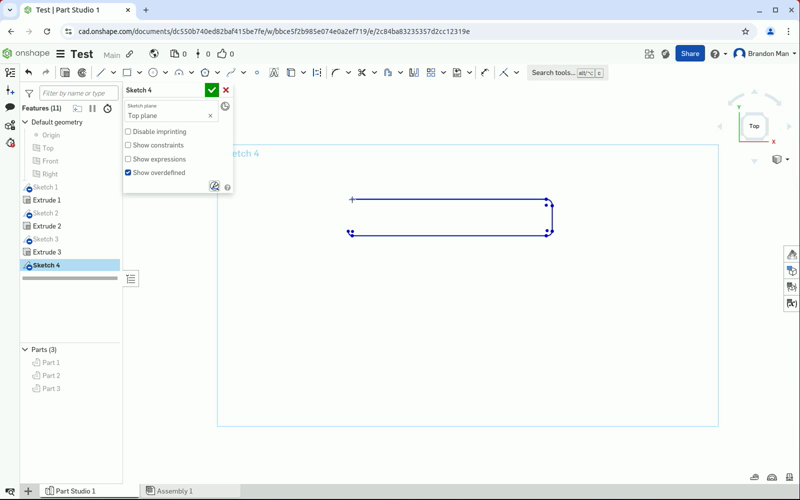
mouse_move(352, 199)
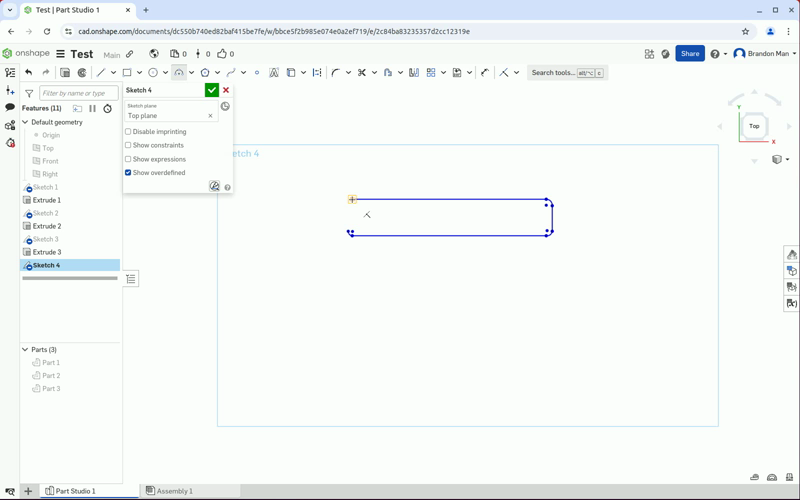
click(352, 199)
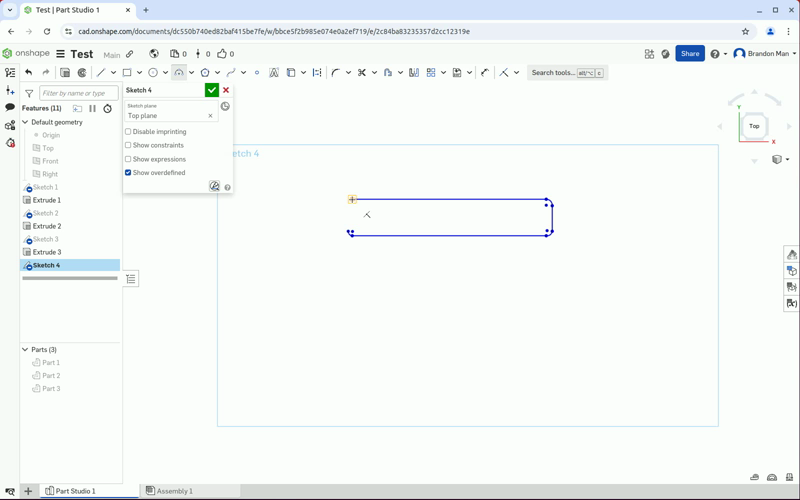
key_down(shift)
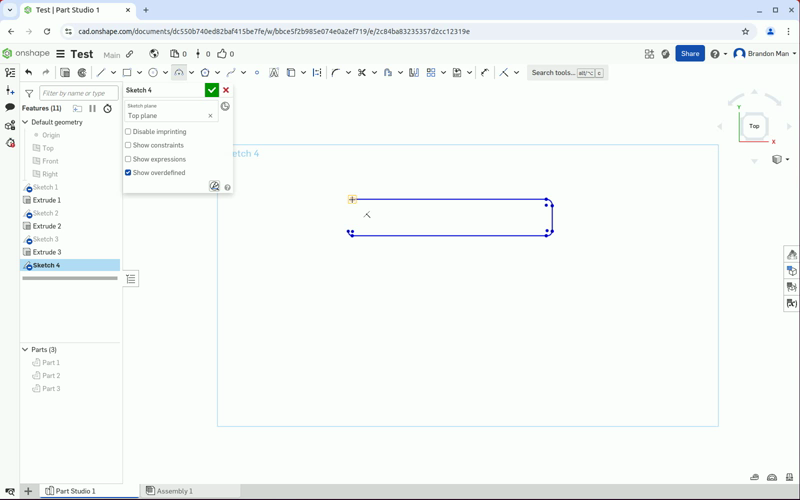
mouse_move(348, 205)
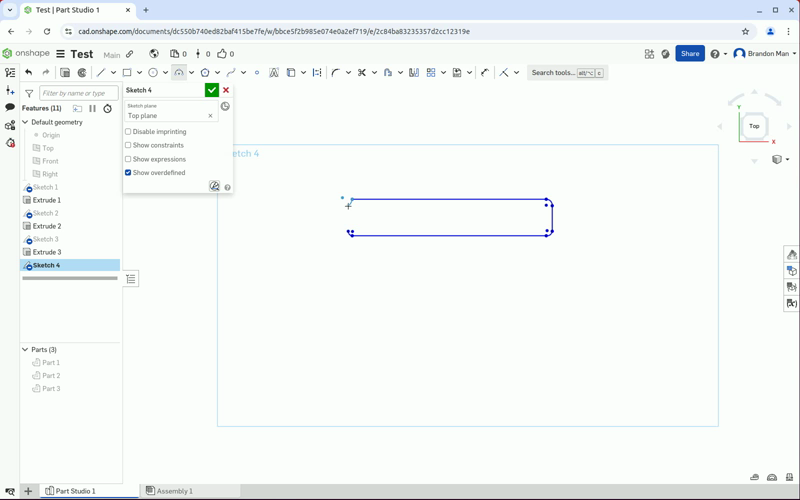
click(348, 205)
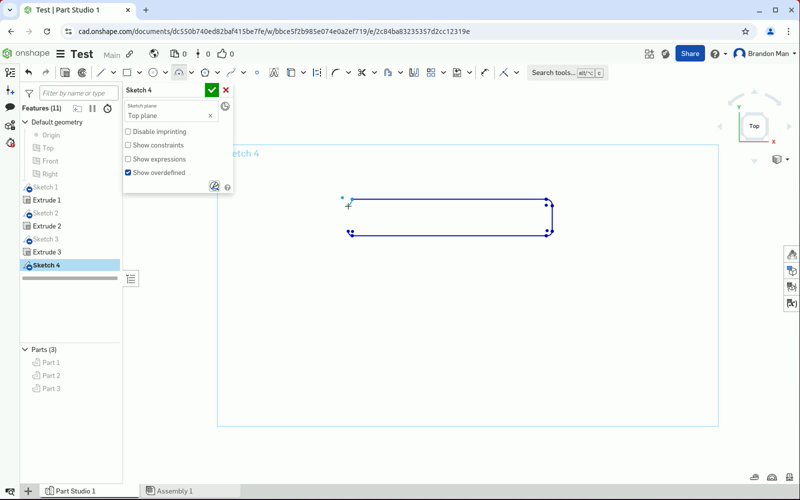
mouse_move(349, 201)
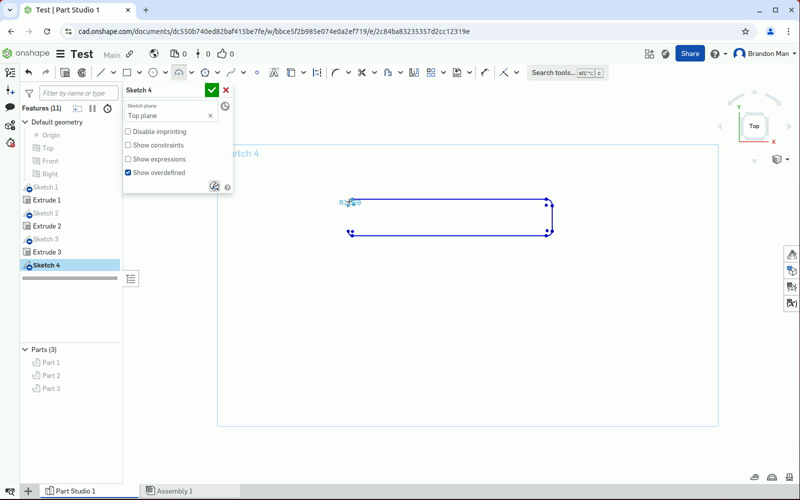
scroll(6)
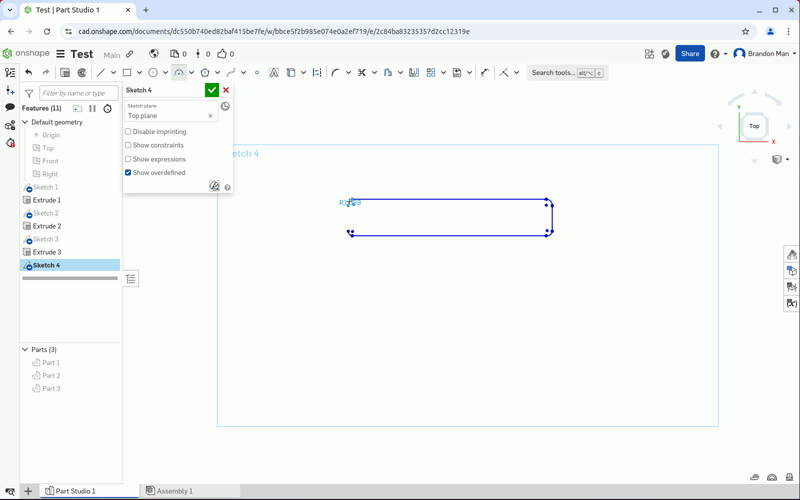
scroll(6)
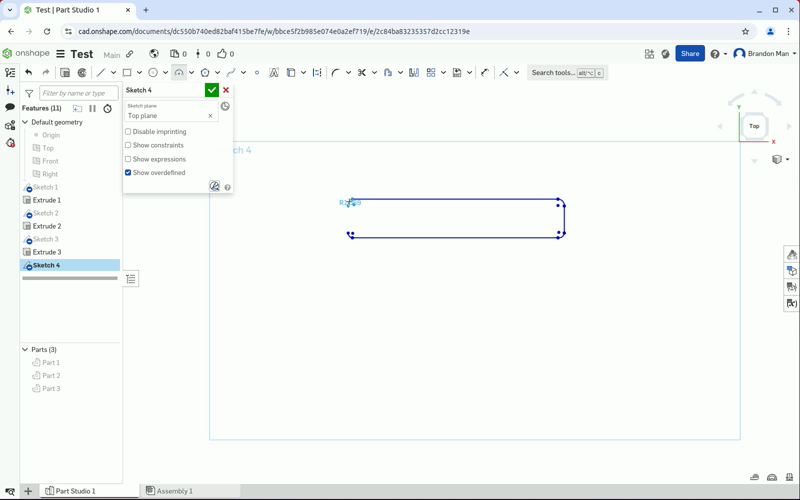
scroll(6)
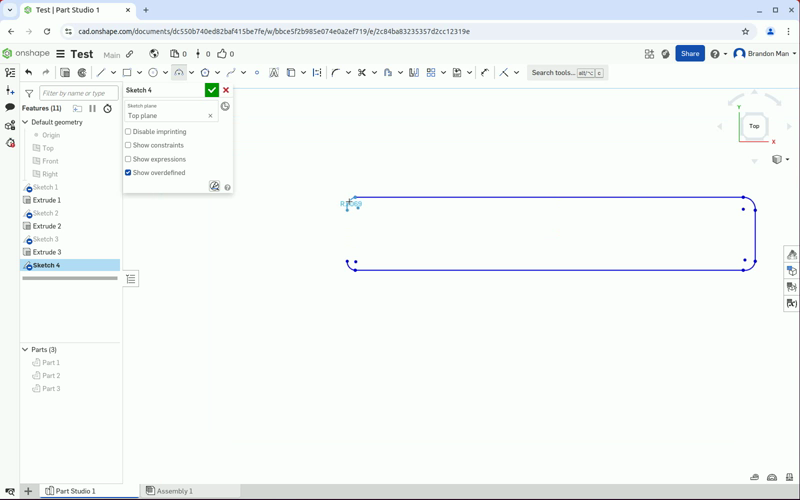
scroll(6)
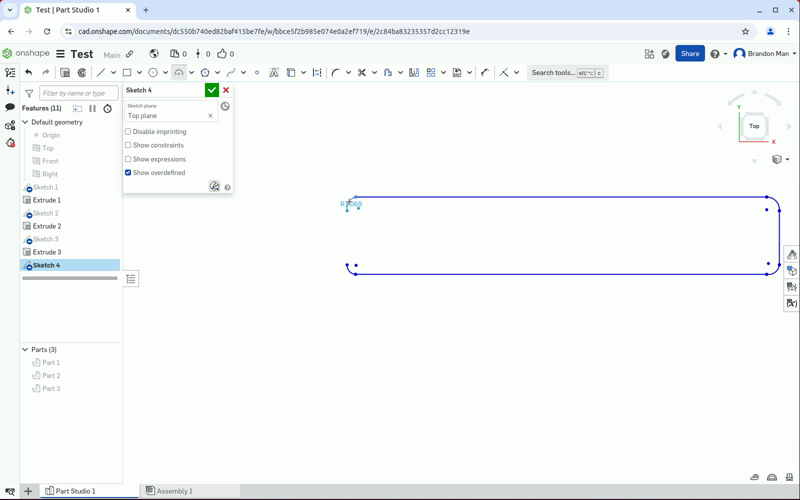
scroll(6)
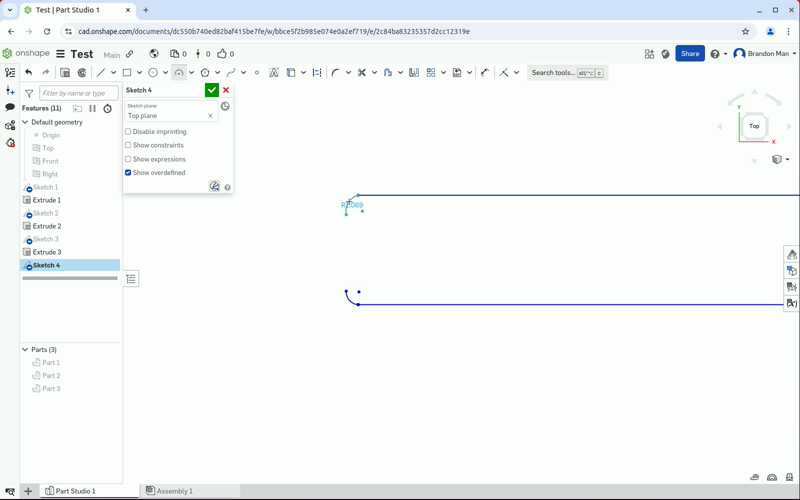
scroll(6)
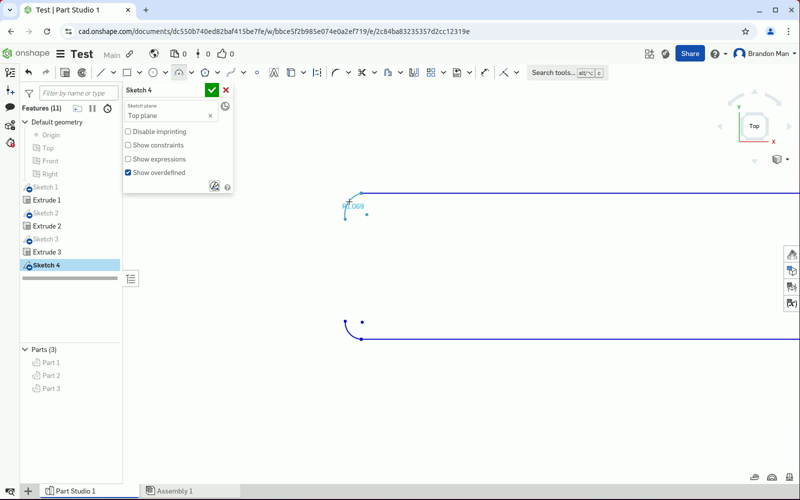
scroll(6)
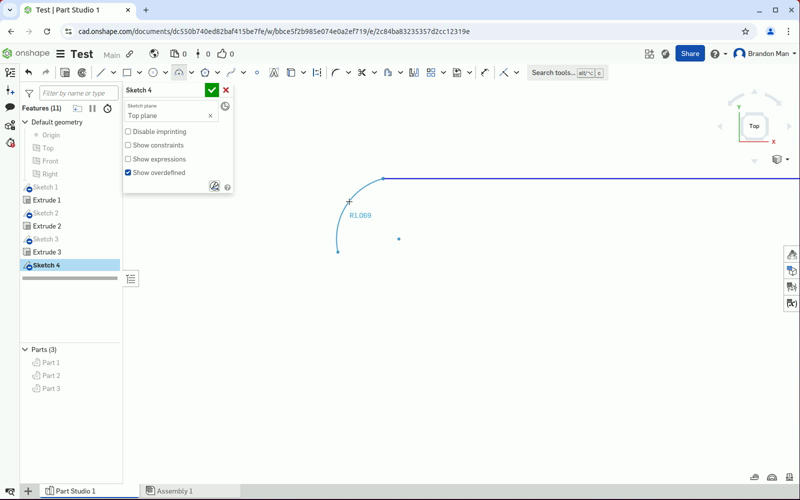
click(349, 201)
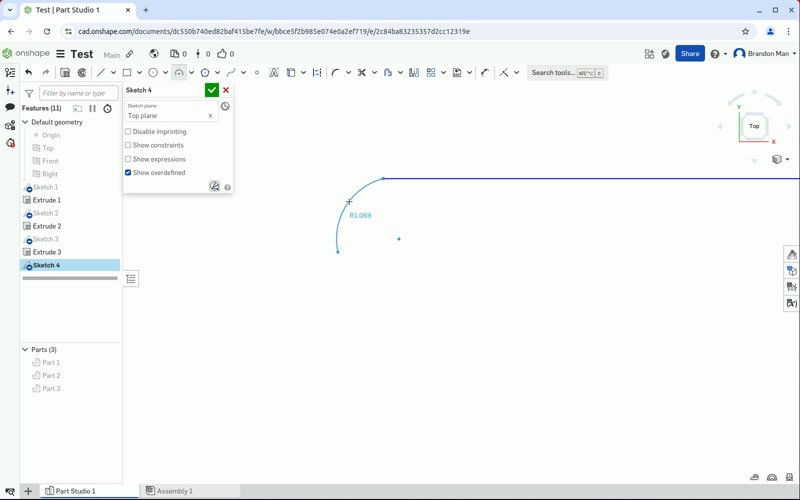
scroll(-6)
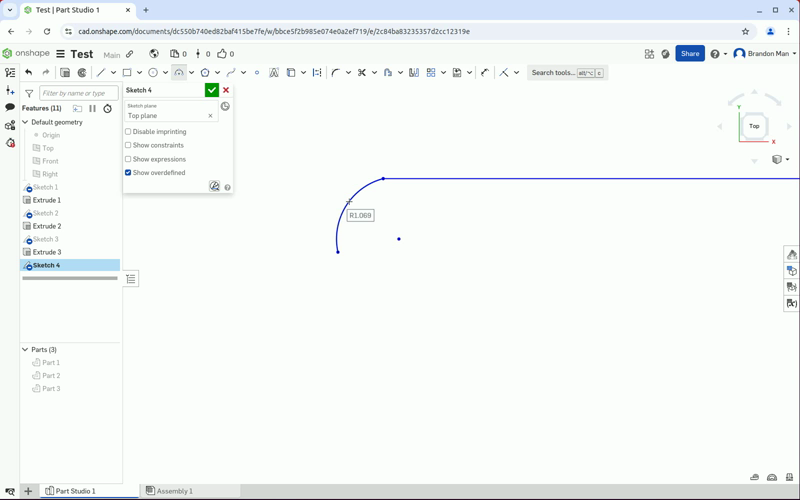
scroll(-6)
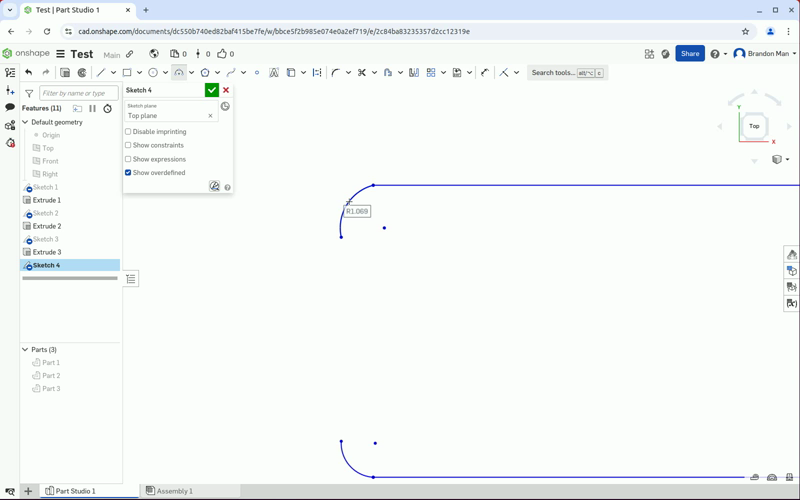
scroll(-6)
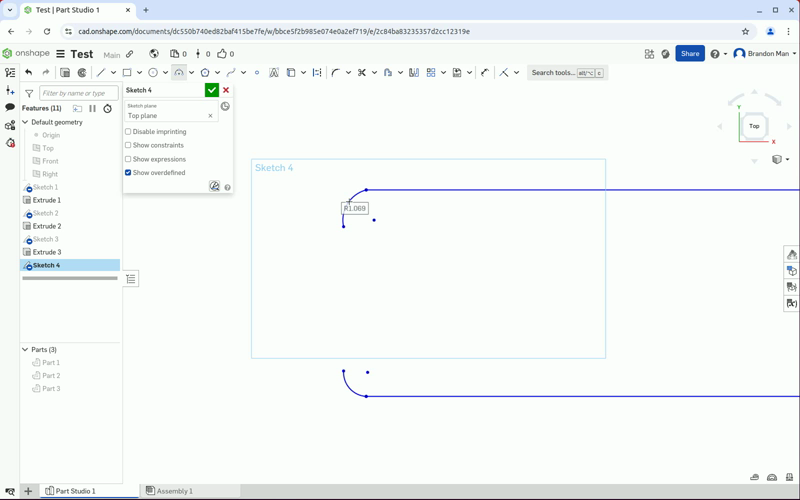
scroll(-6)
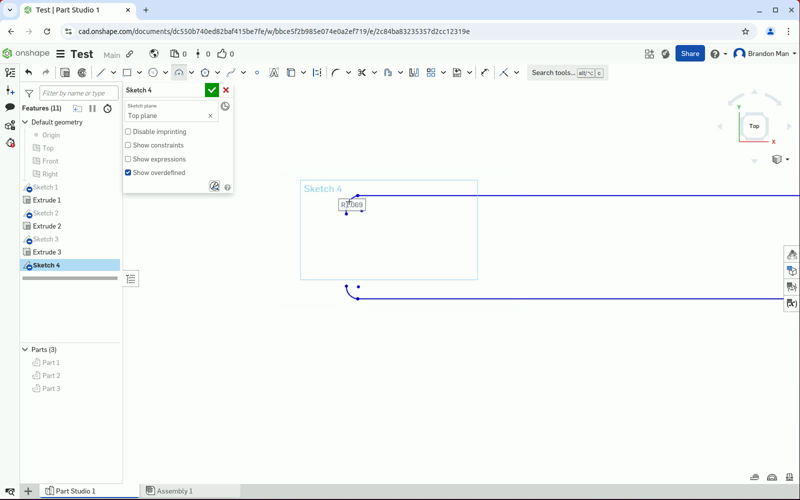
scroll(-6)
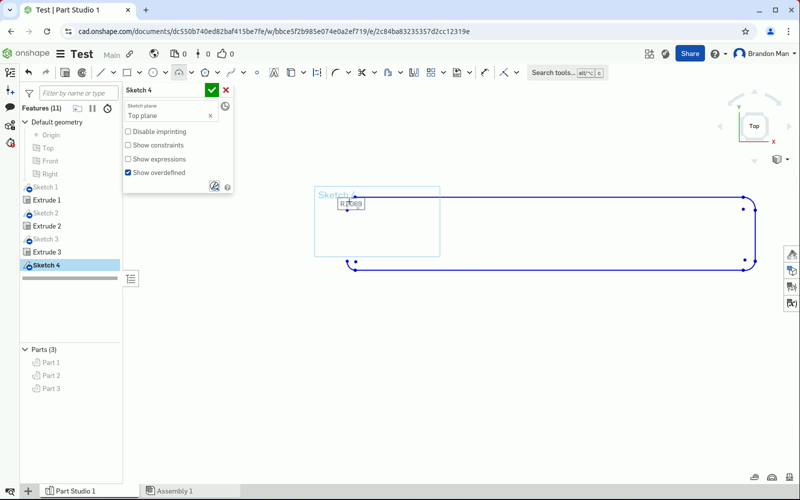
scroll(-6)
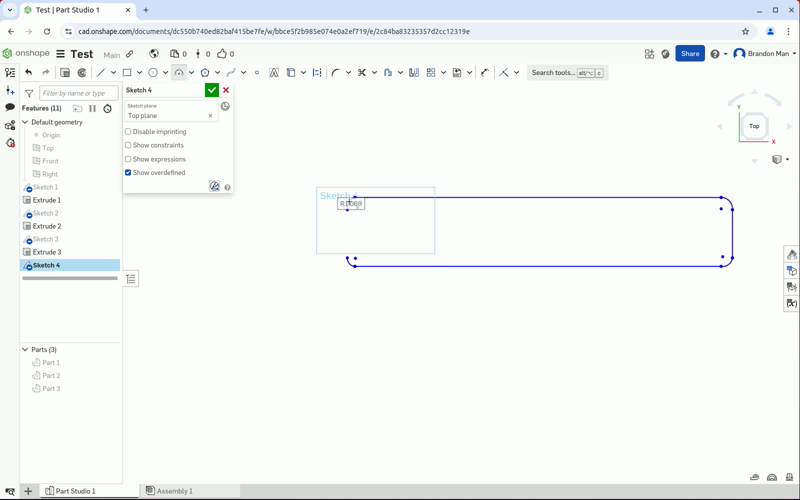
scroll(-6)
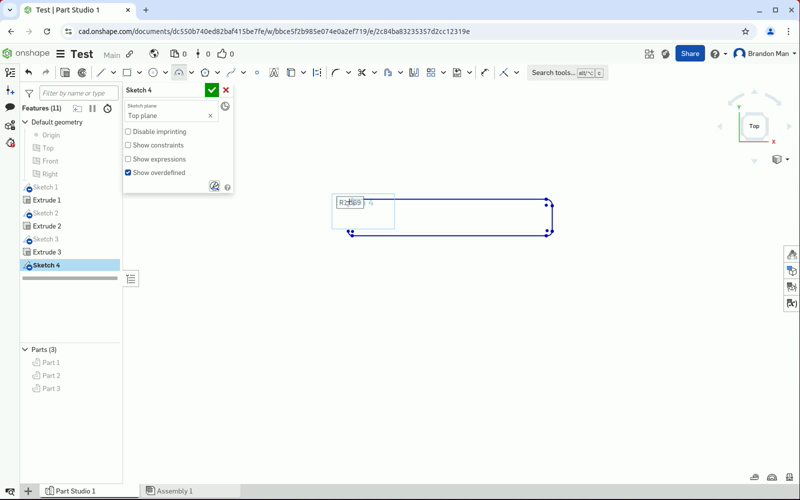
key_up(shift)
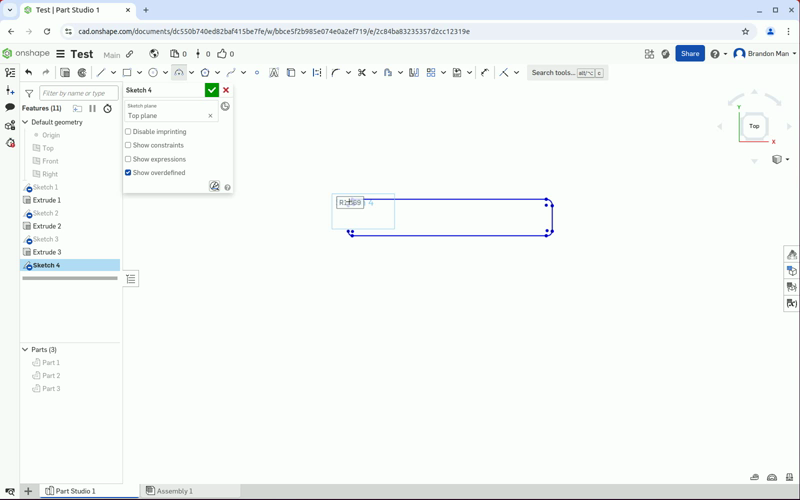
key(esc)
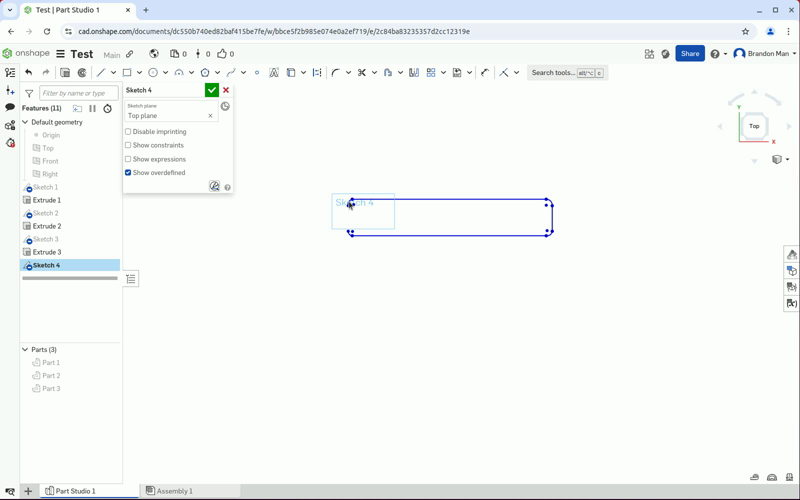
key(l)
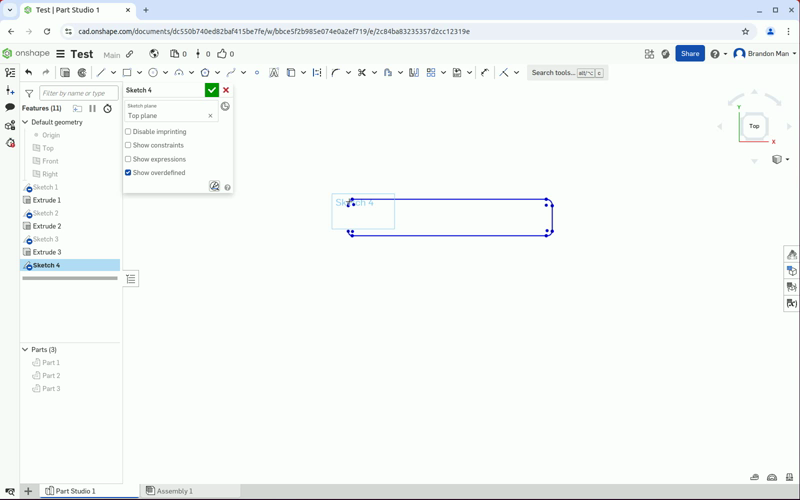
mouse_move(348, 205)
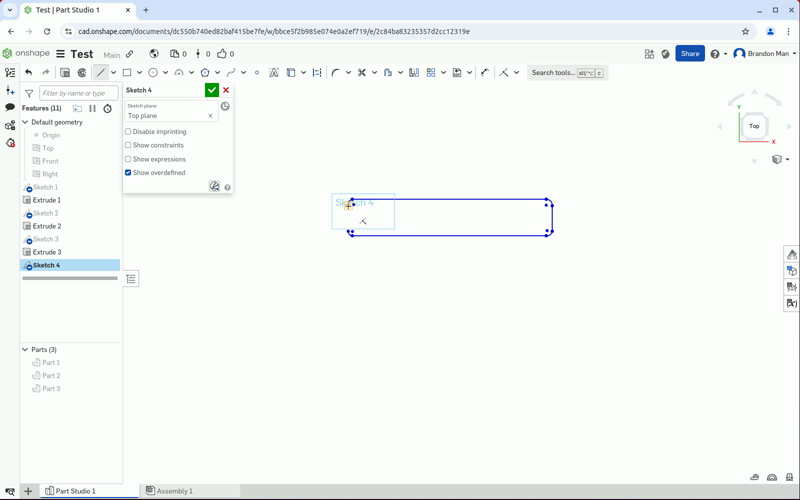
scroll(6)
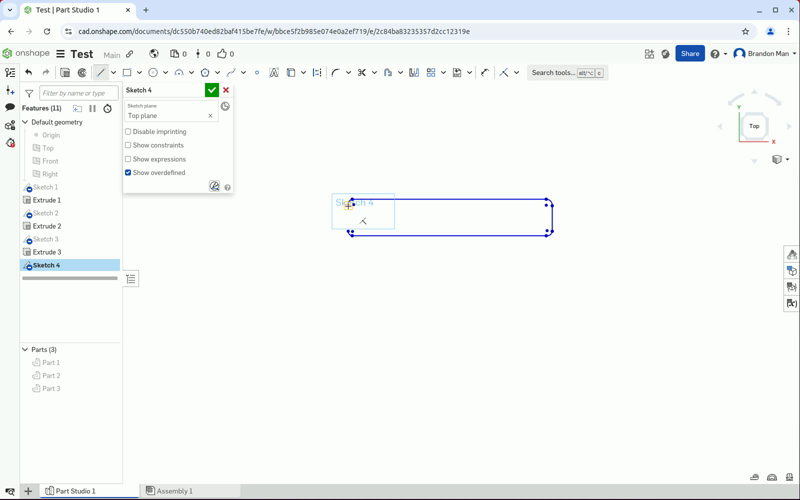
scroll(6)
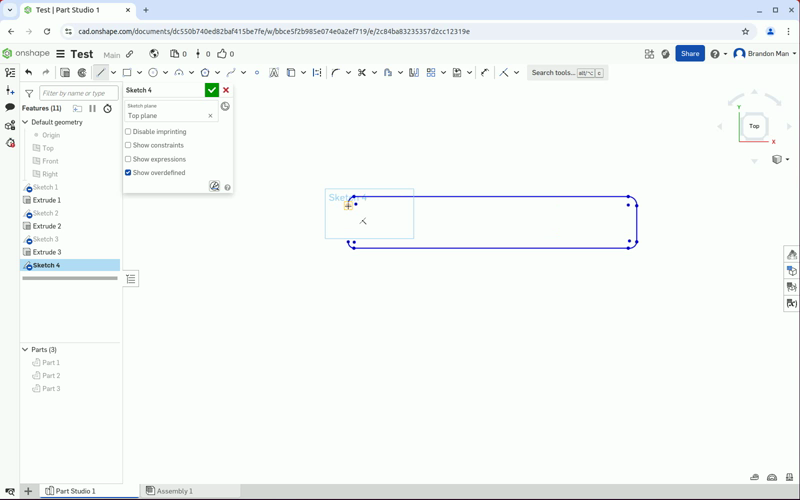
scroll(6)
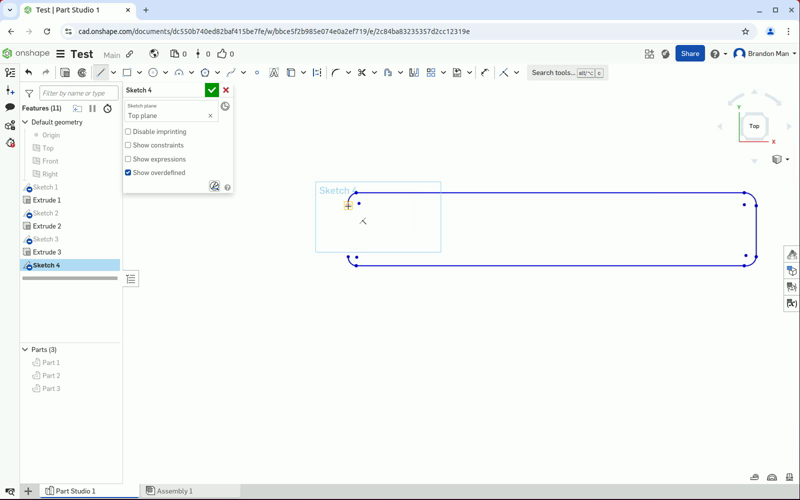
scroll(6)
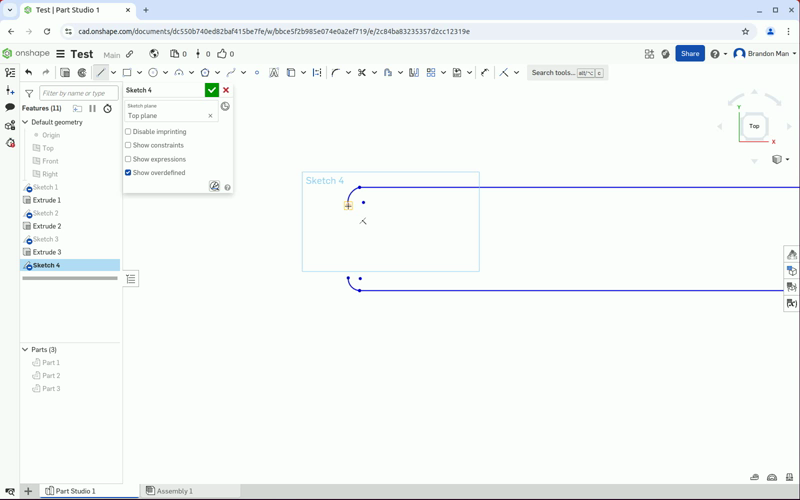
scroll(6)
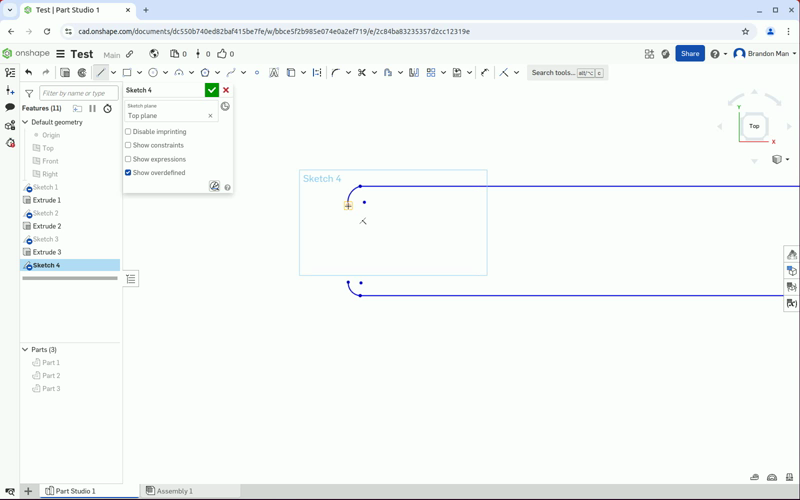
scroll(6)
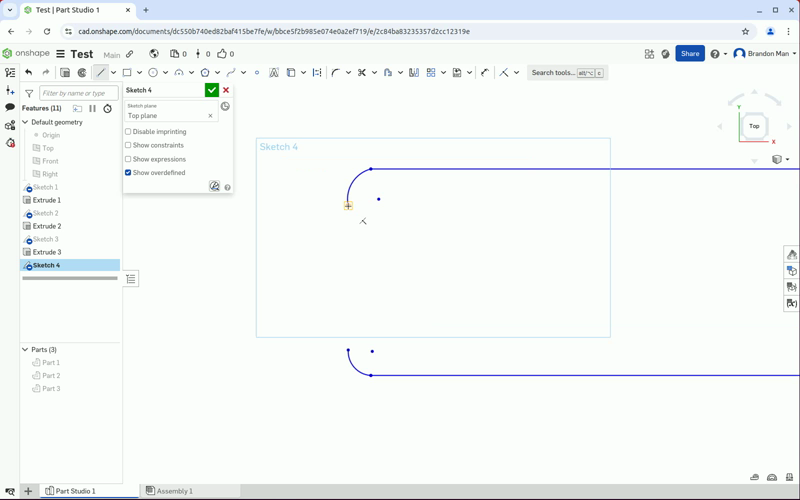
scroll(6)
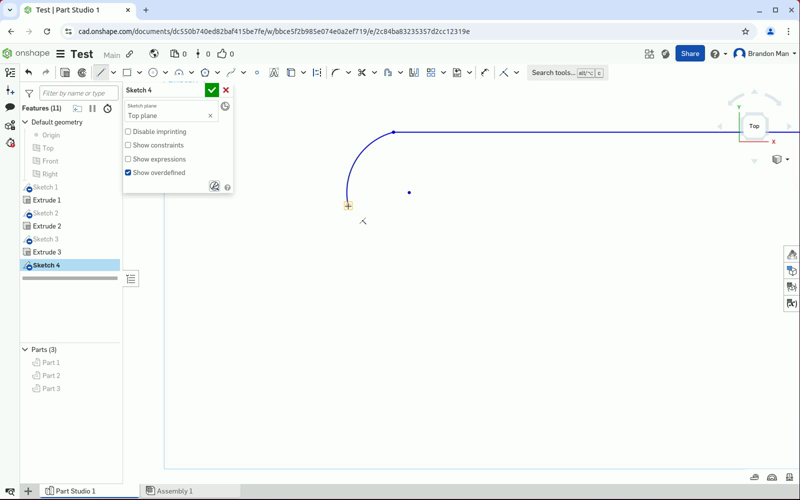
click(348, 205)
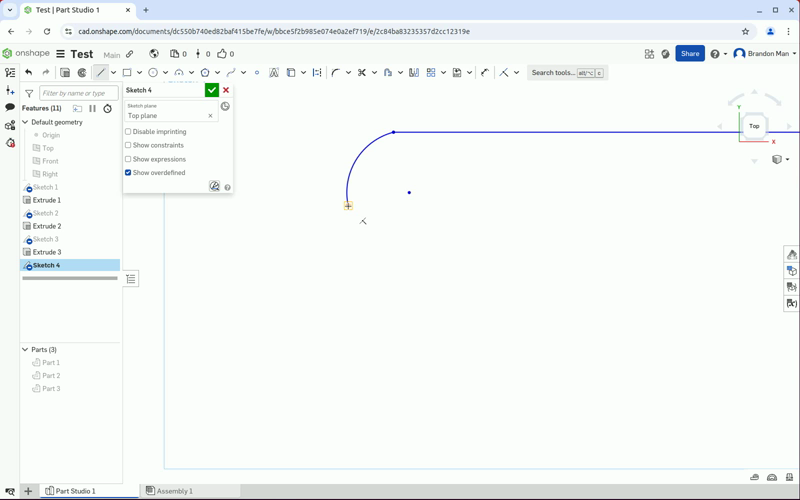
scroll(-6)
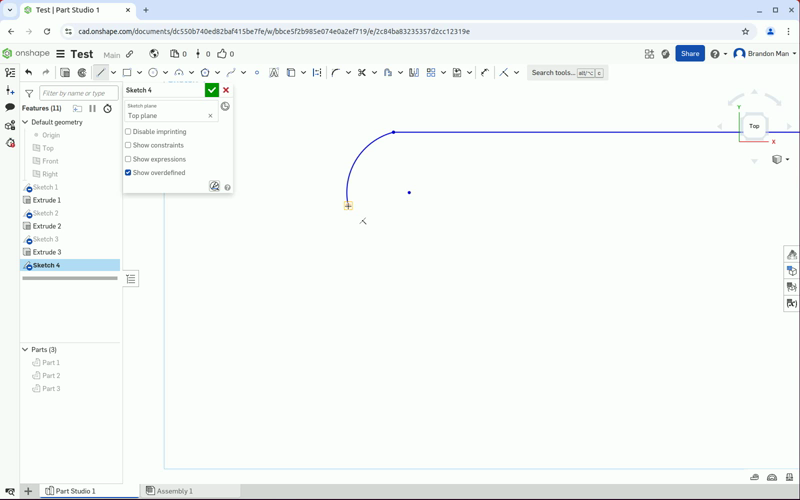
scroll(-6)
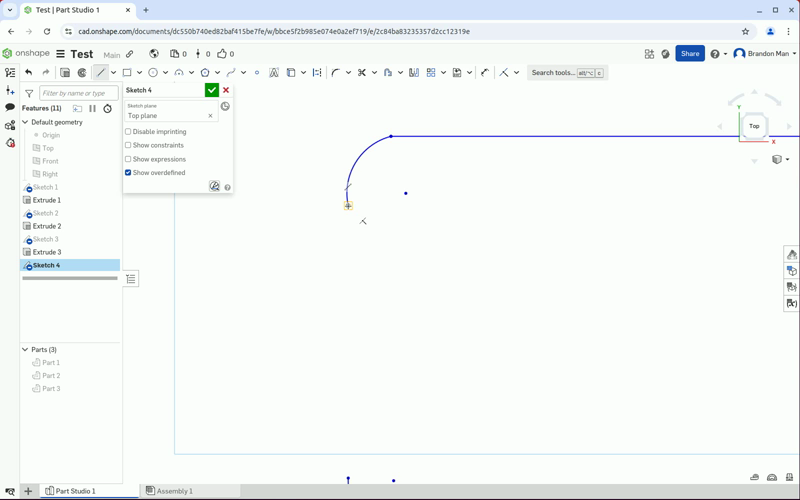
scroll(-6)
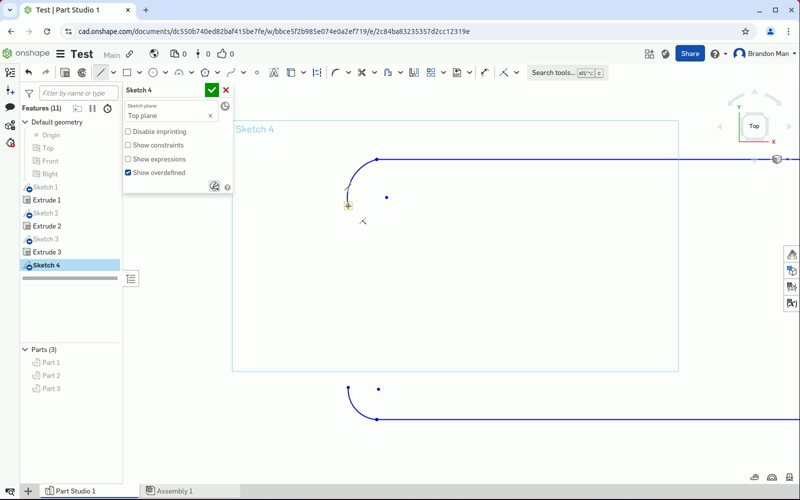
scroll(-6)
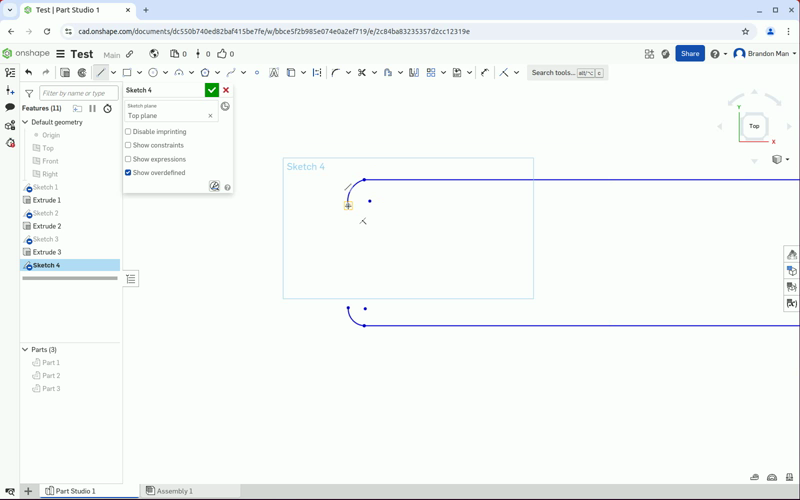
scroll(-6)
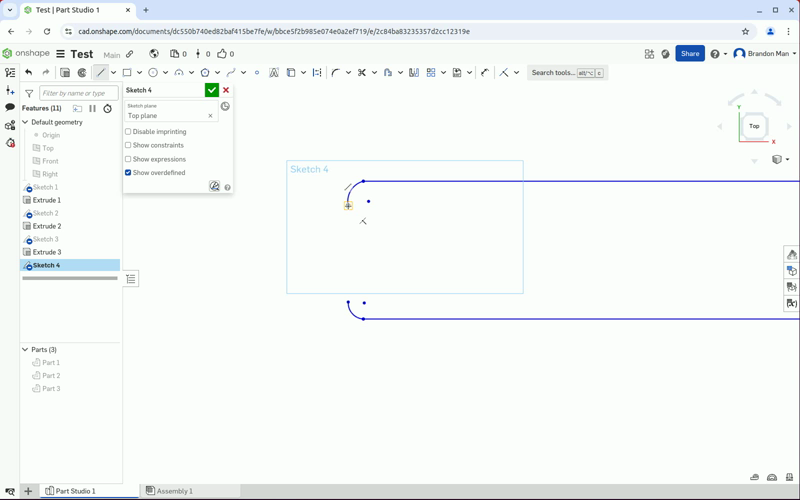
scroll(-6)
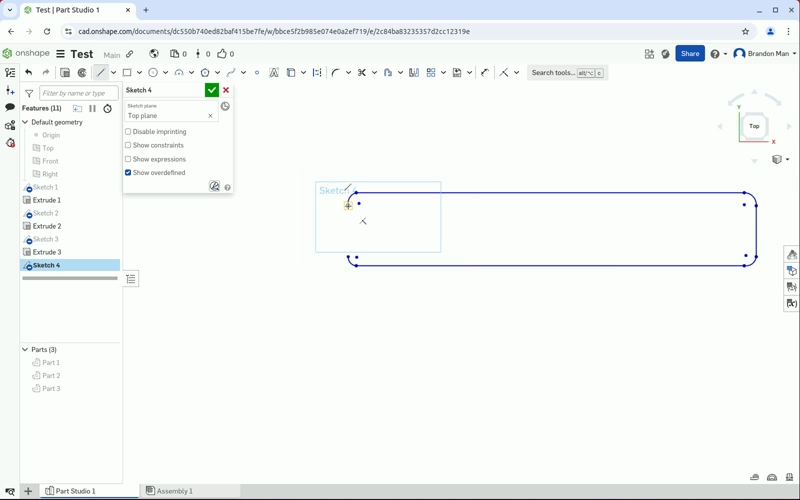
scroll(-6)
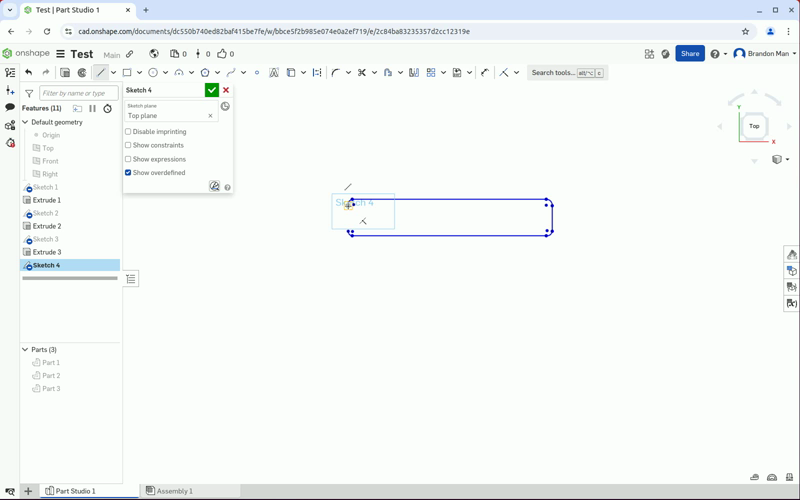
mouse_move(378, 205)
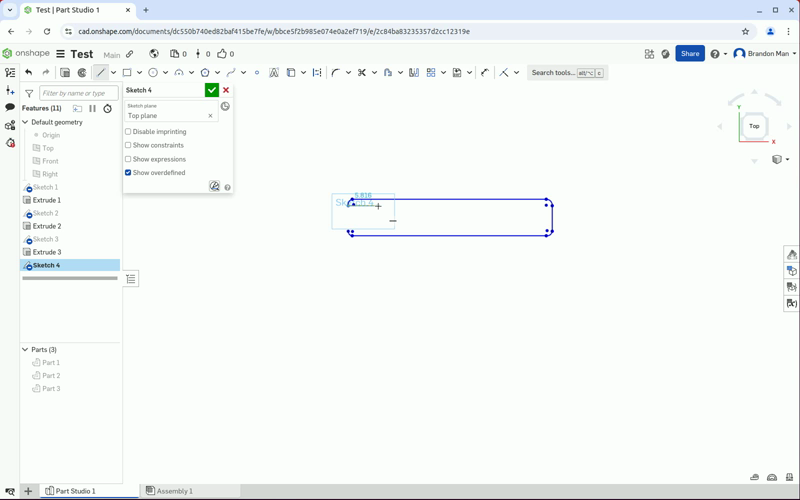
key_down(shift)
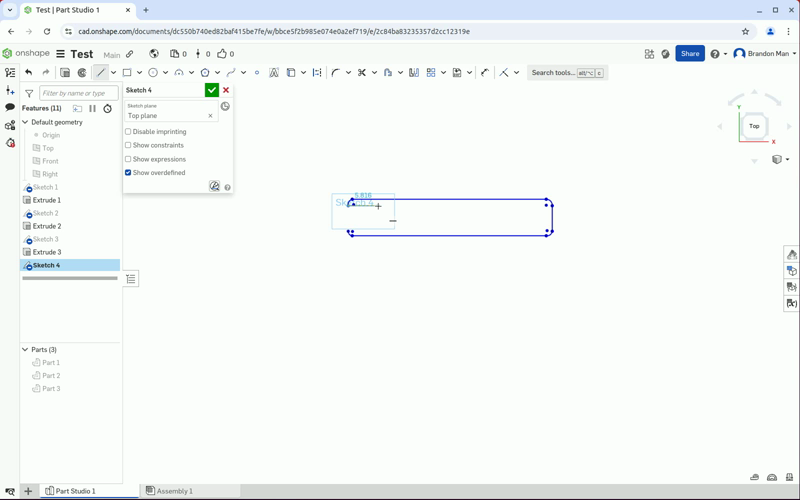
mouse_move(348, 231)
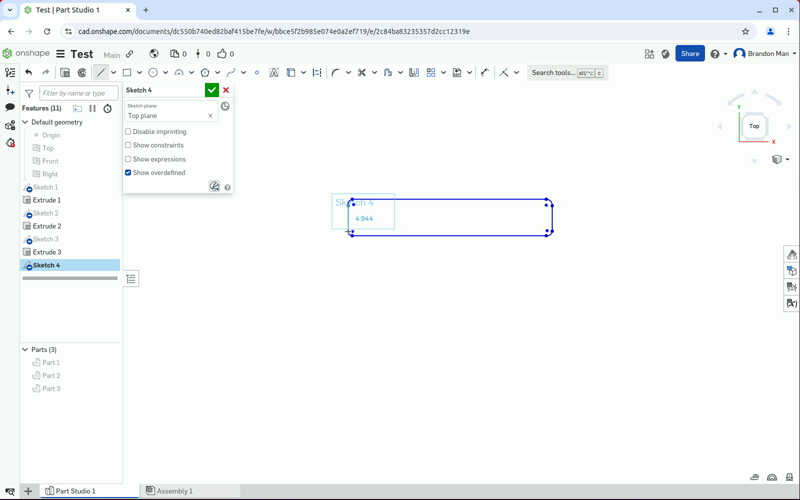
scroll(6)
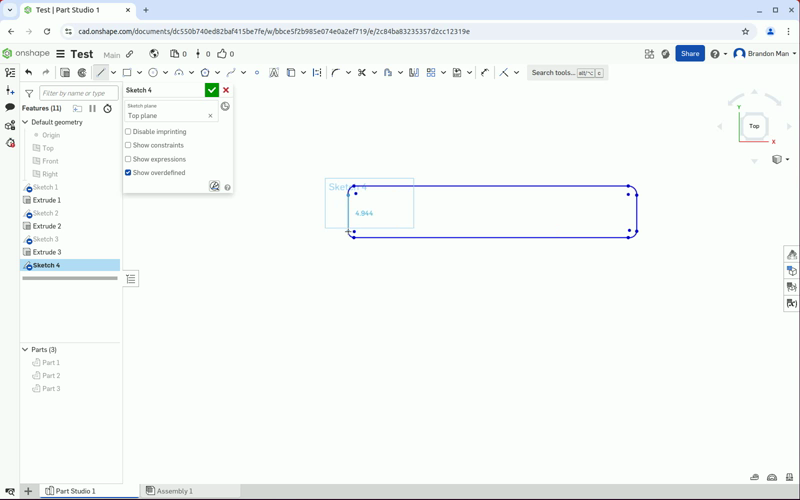
scroll(6)
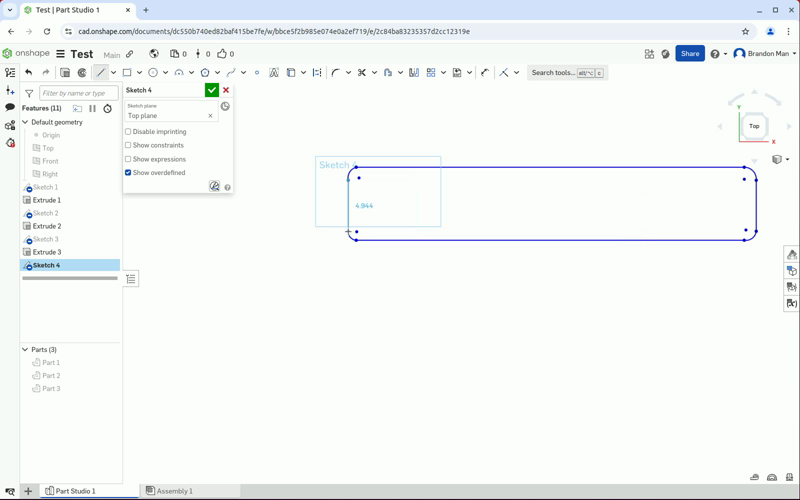
scroll(6)
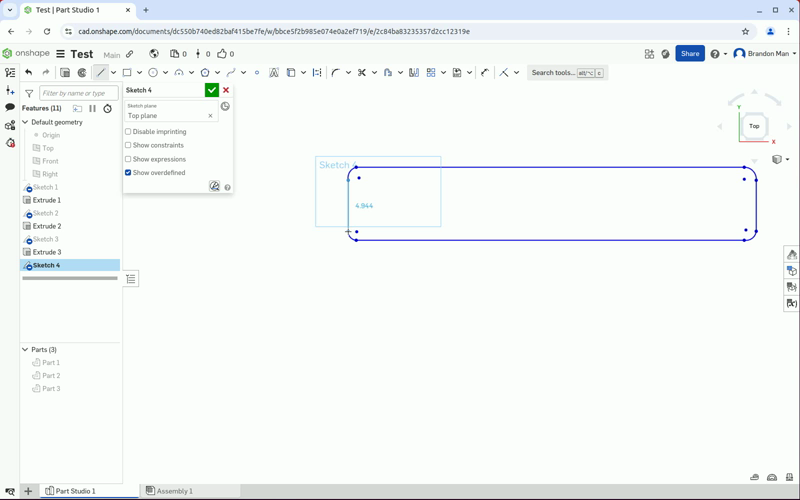
scroll(6)
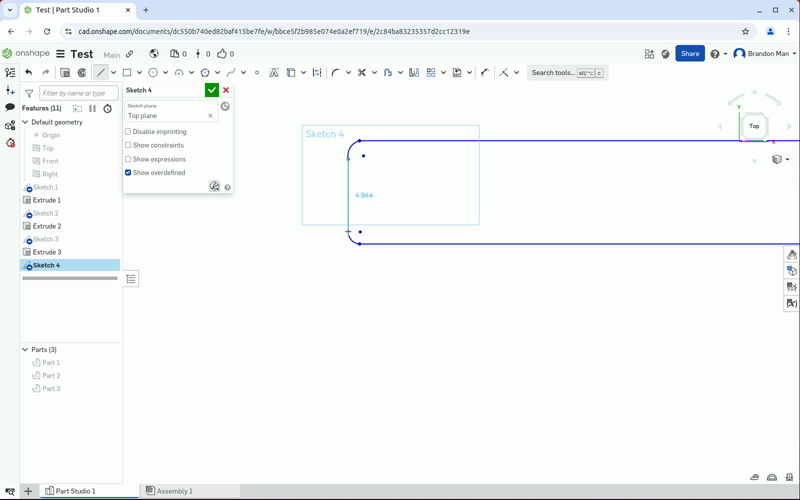
scroll(6)
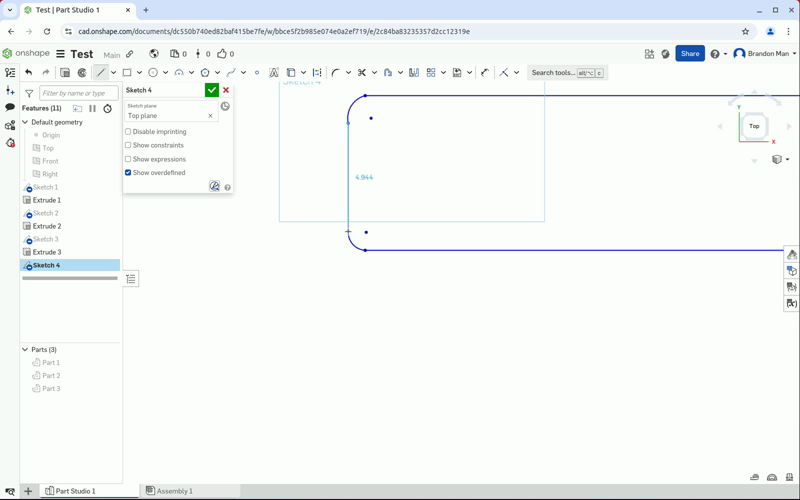
scroll(6)
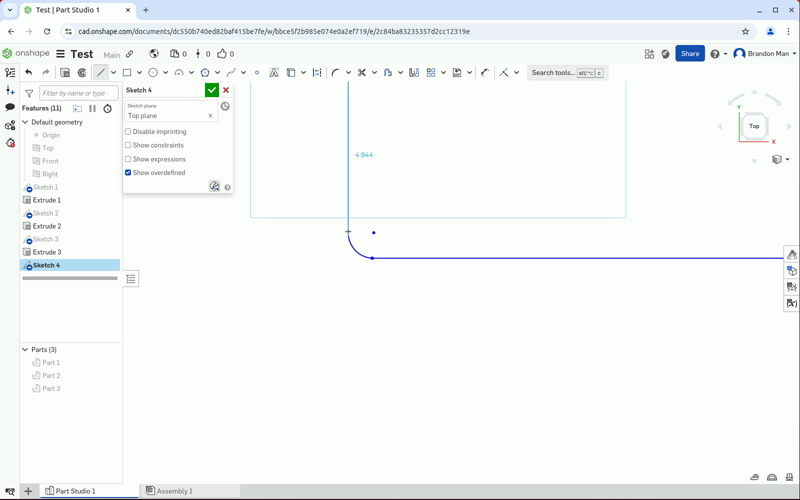
scroll(6)
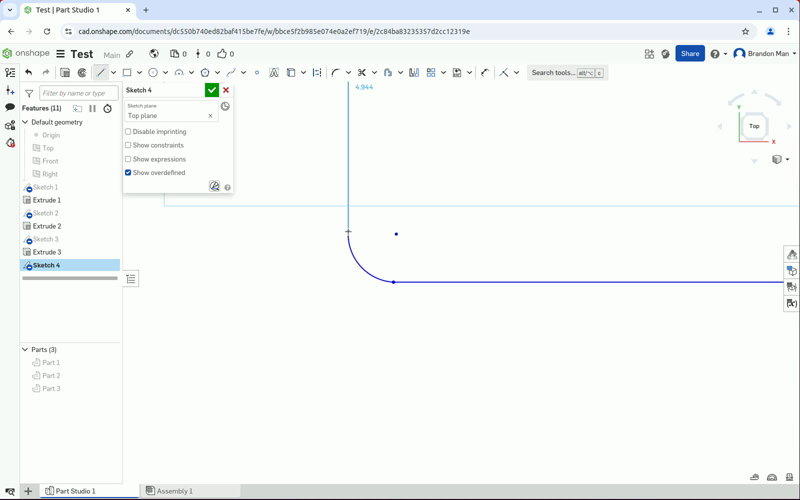
key_up(shift)
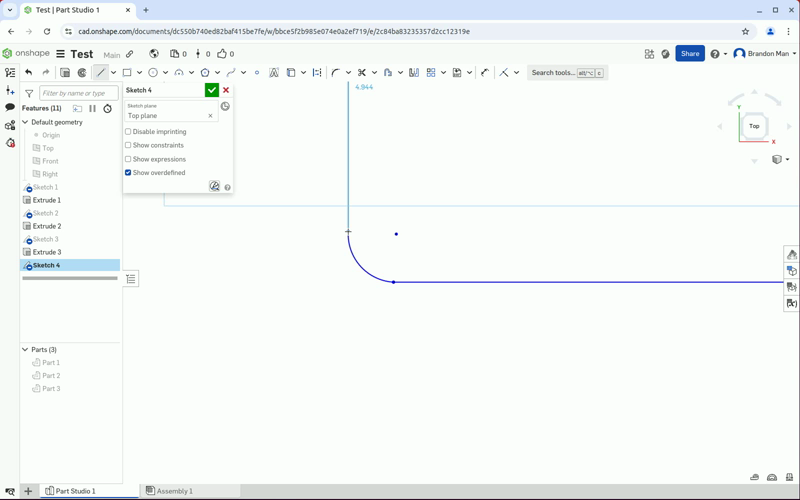
click(348, 231)
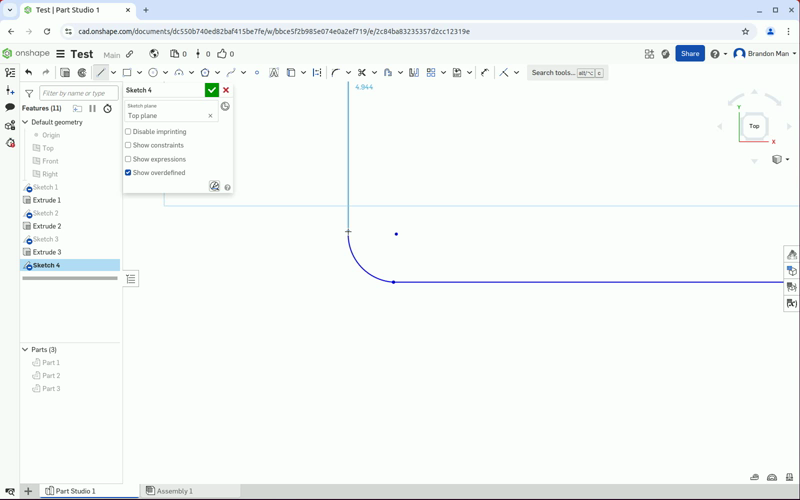
scroll(-6)
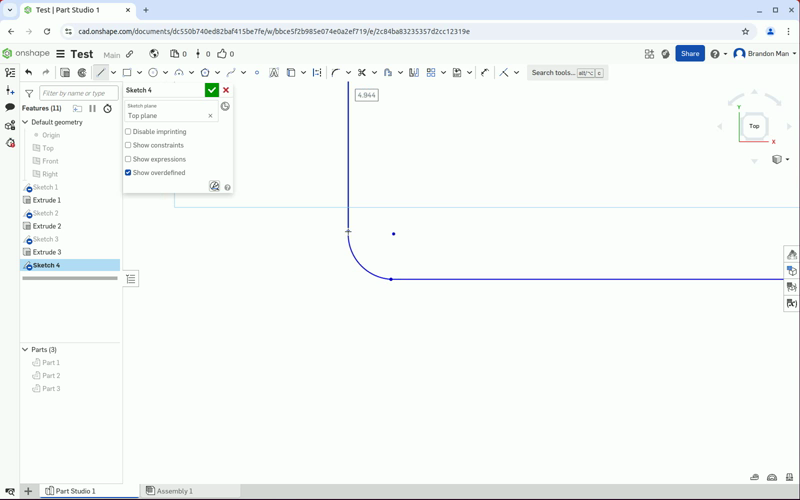
scroll(-6)
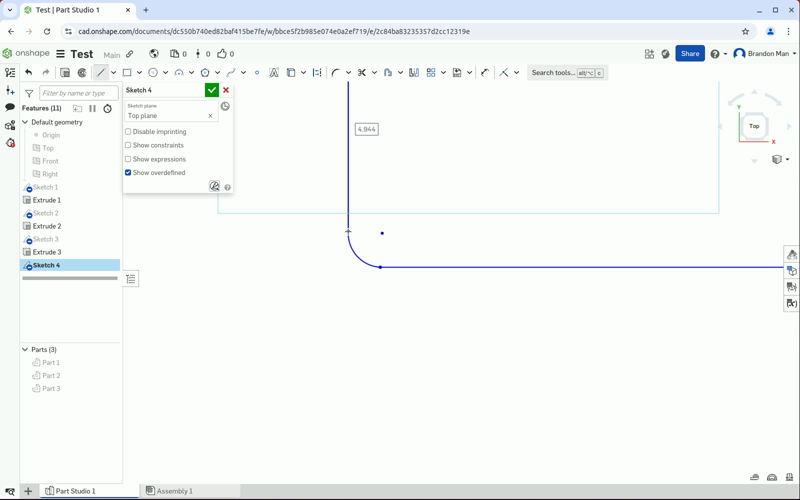
scroll(-6)
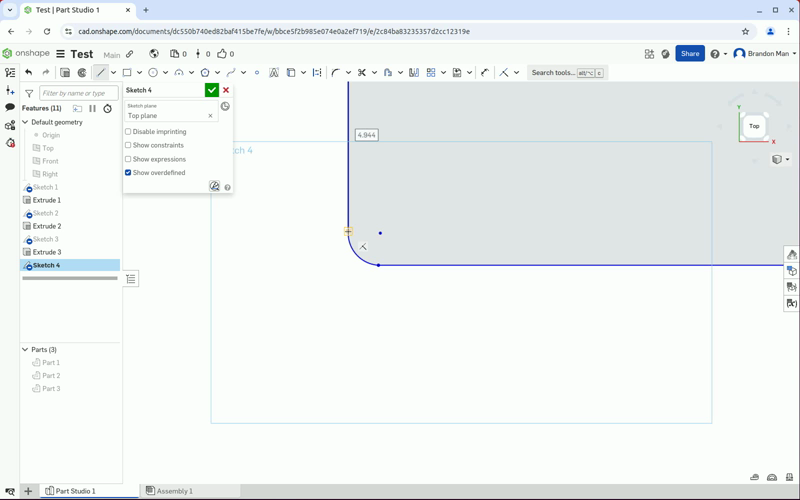
scroll(-6)
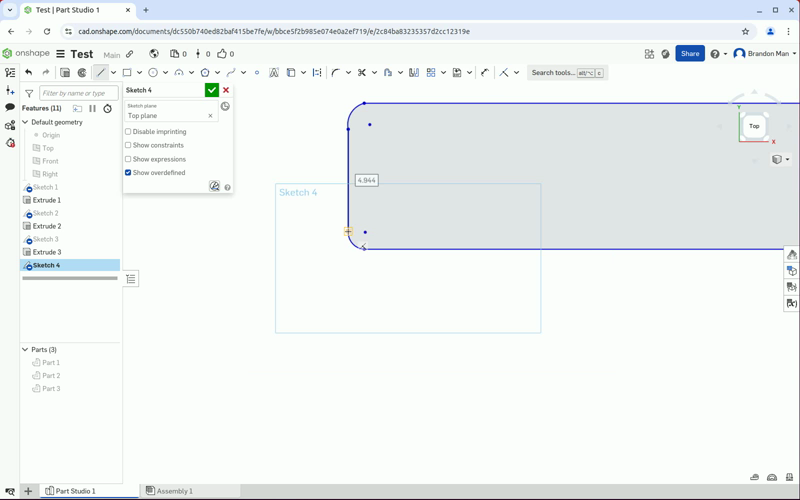
scroll(-6)
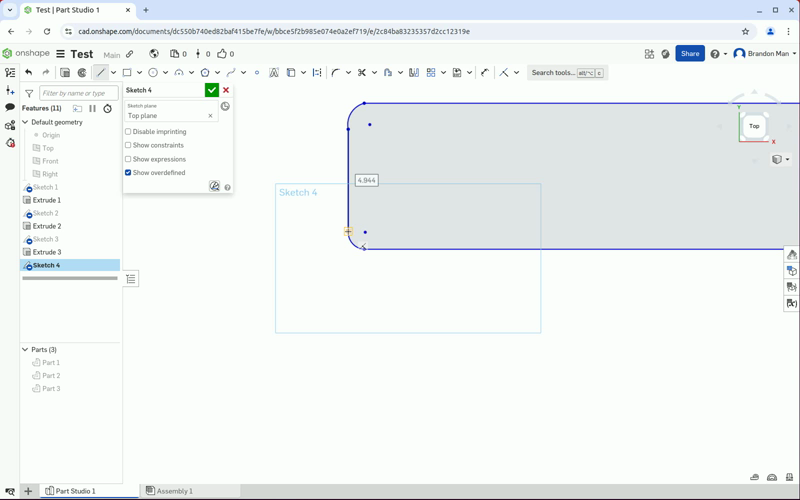
scroll(-6)
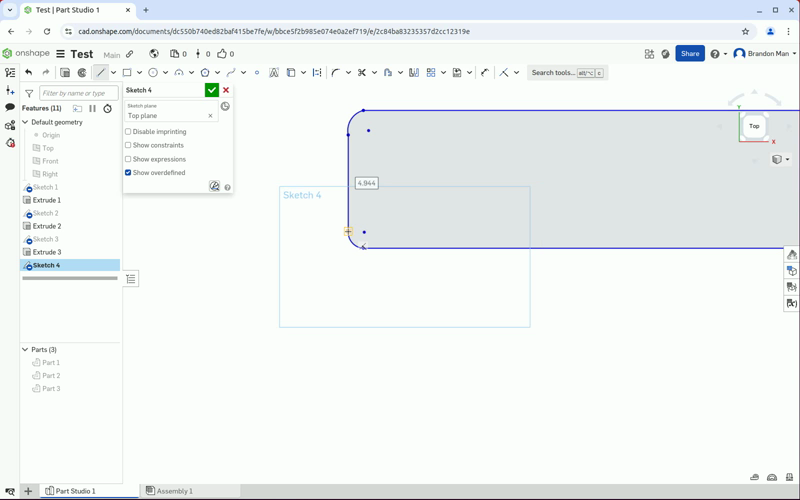
scroll(-6)
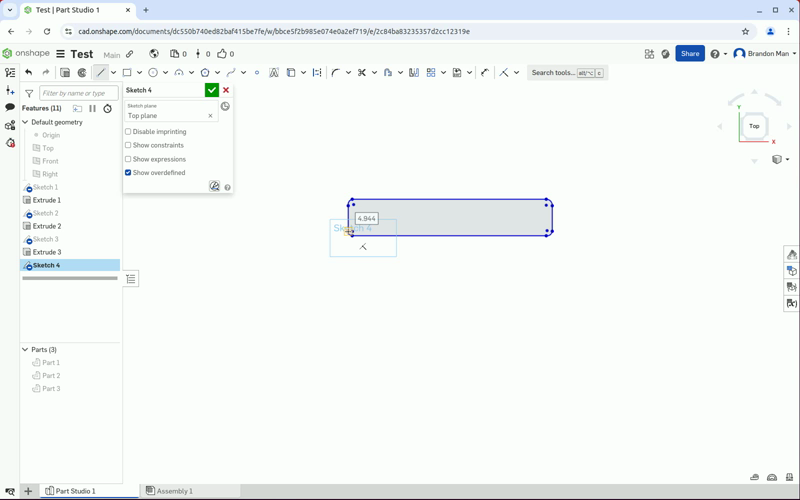
key(esc)
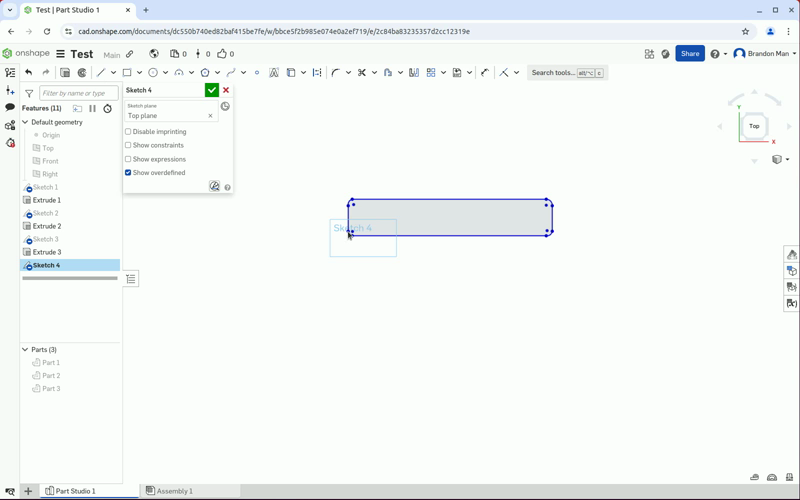
key(c)
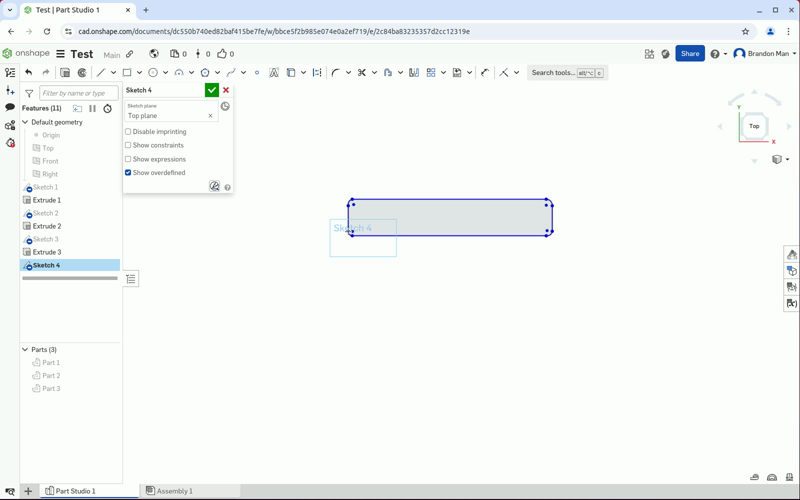
key_down(shift)
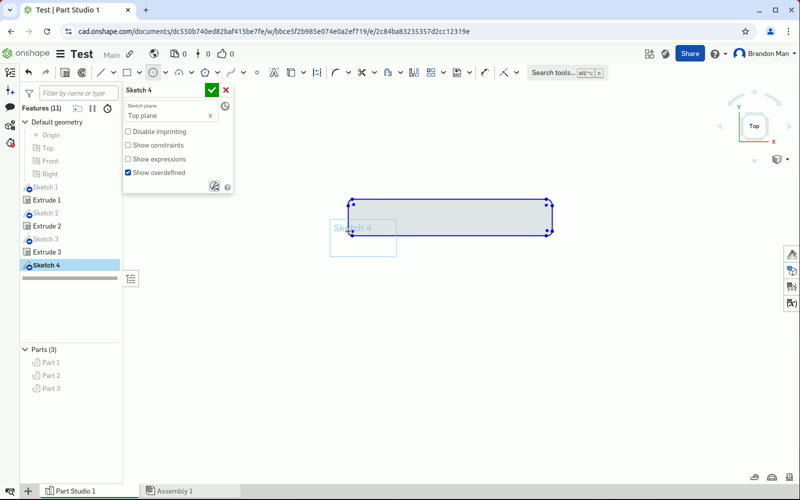
mouse_move(365, 218)
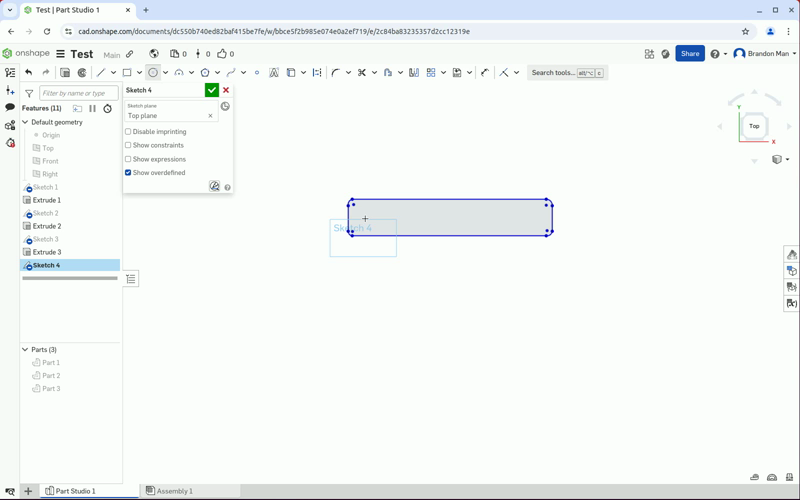
click(365, 218)
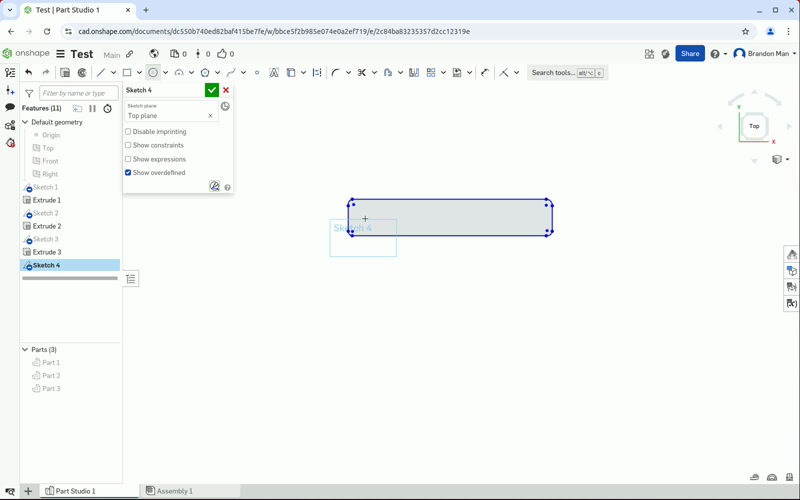
key_up(shift)
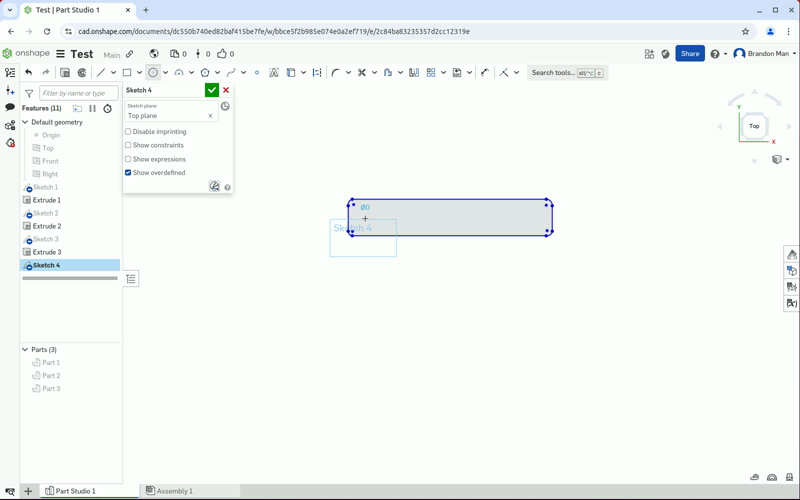
mouse_move(380, 218)
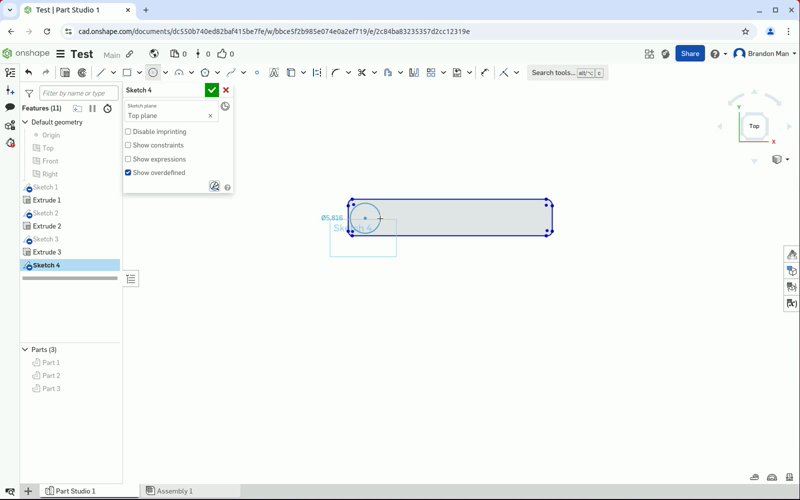
click(380, 218)
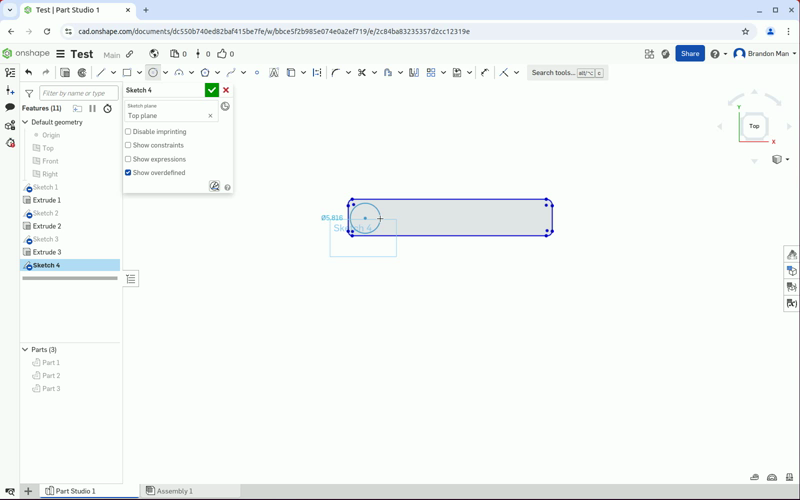
key(esc)
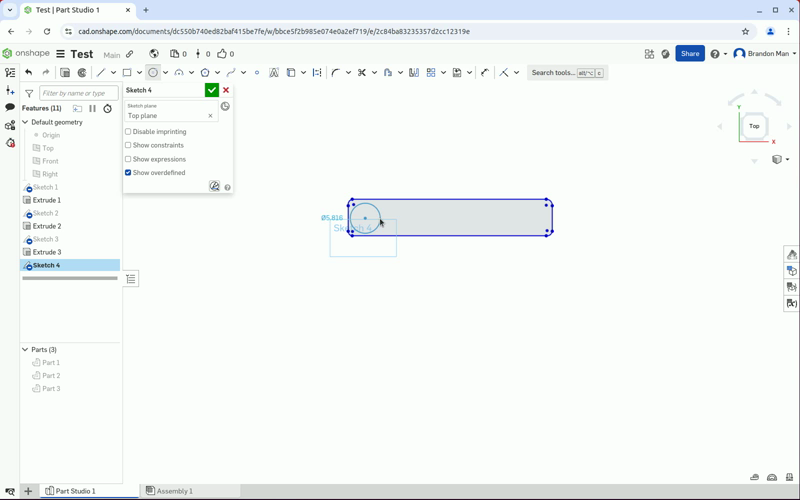
key(a)
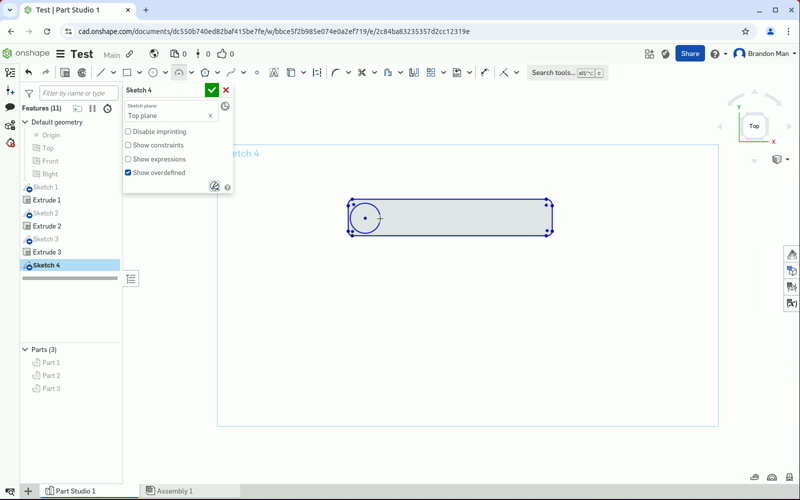
key_down(shift)
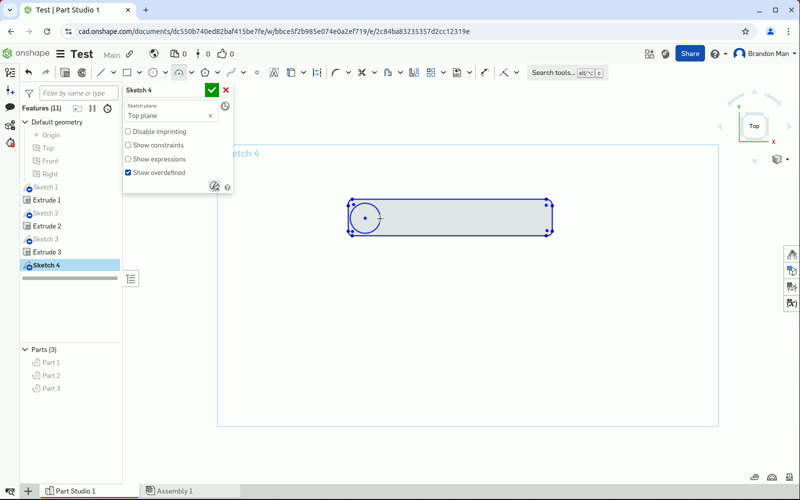
mouse_move(386, 218)
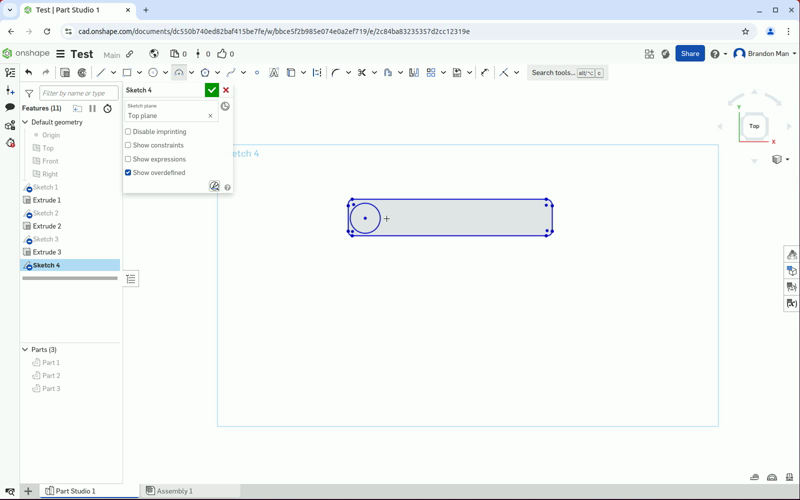
click(386, 218)
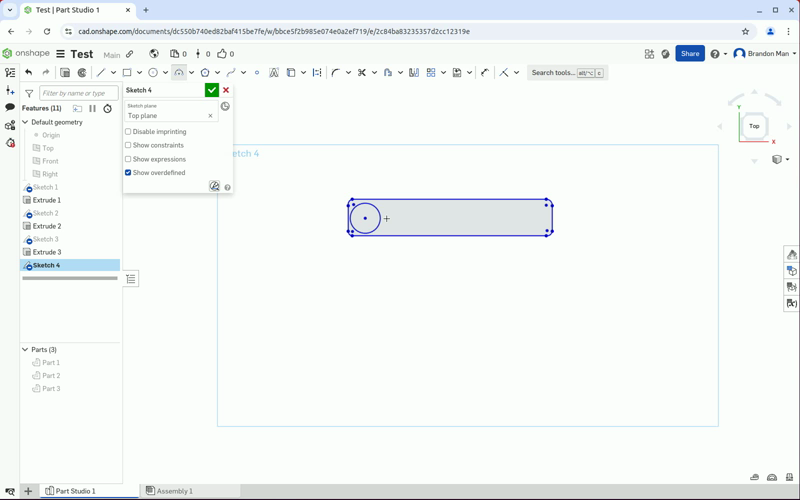
key_up(shift)
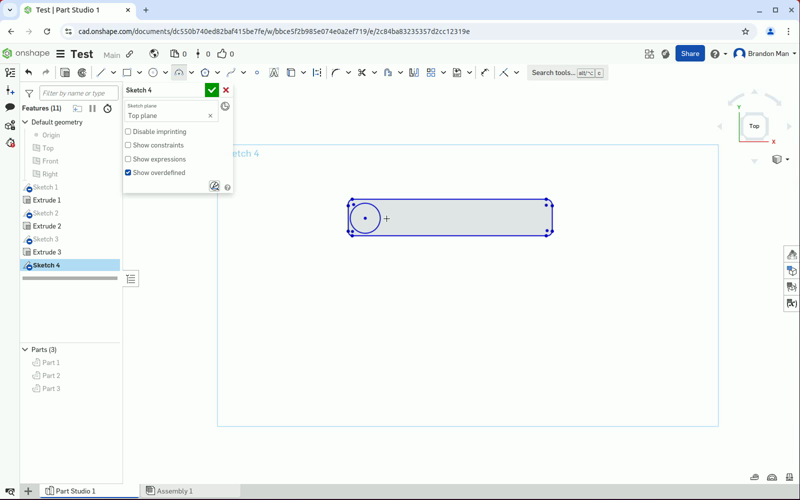
key_down(shift)
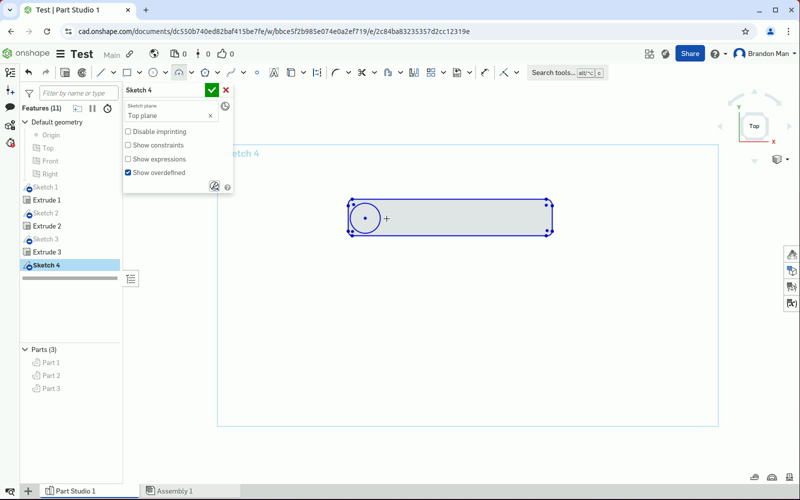
mouse_move(391, 225)
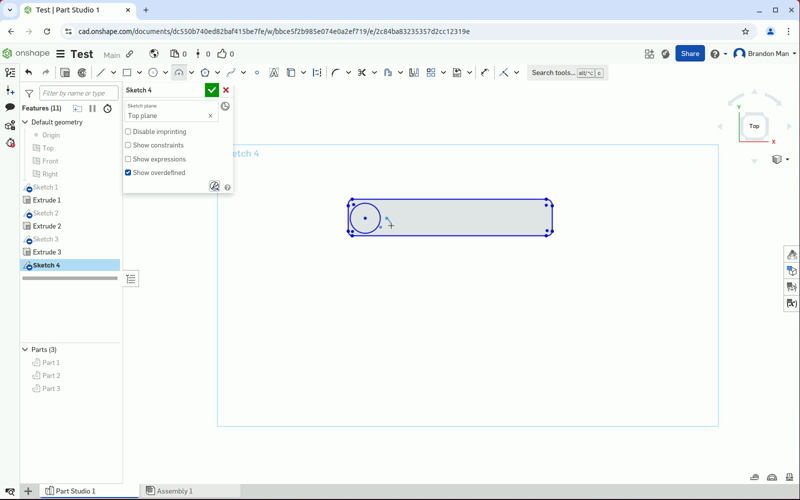
click(391, 225)
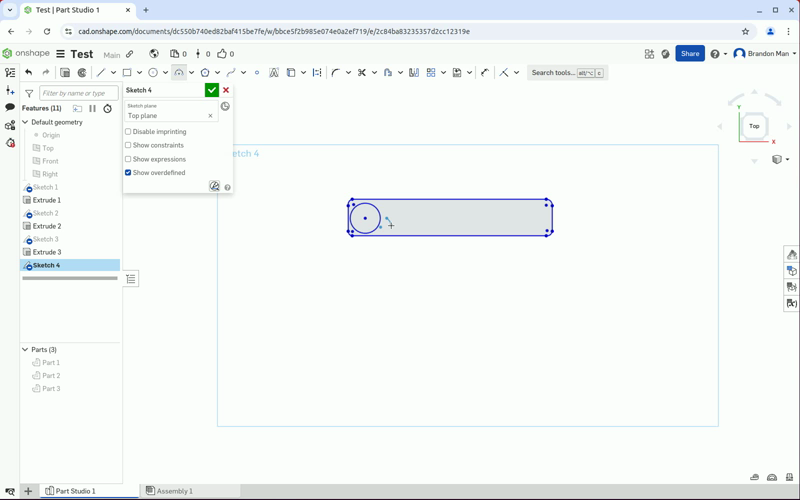
mouse_move(387, 222)
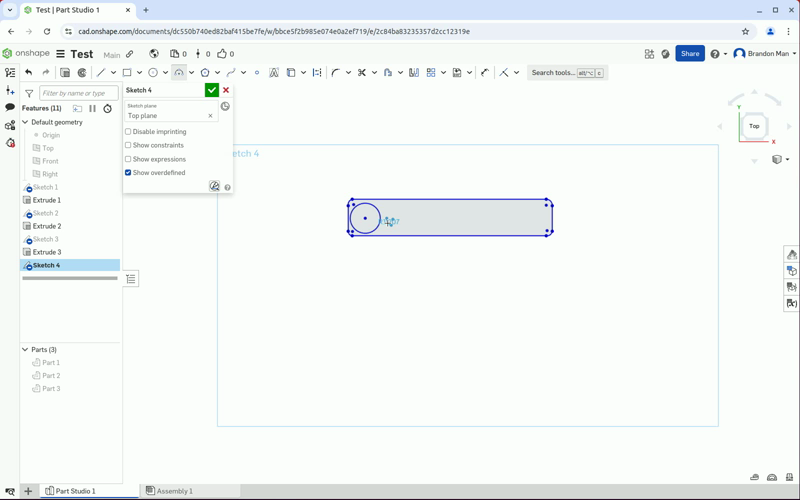
click(387, 222)
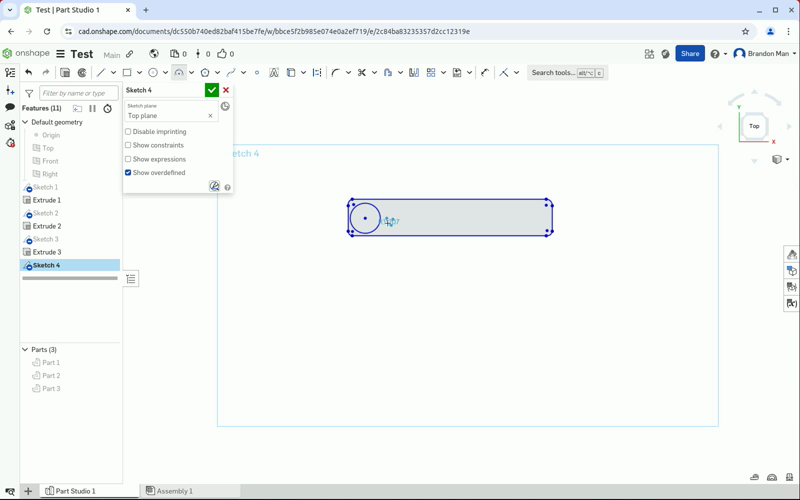
key_up(shift)
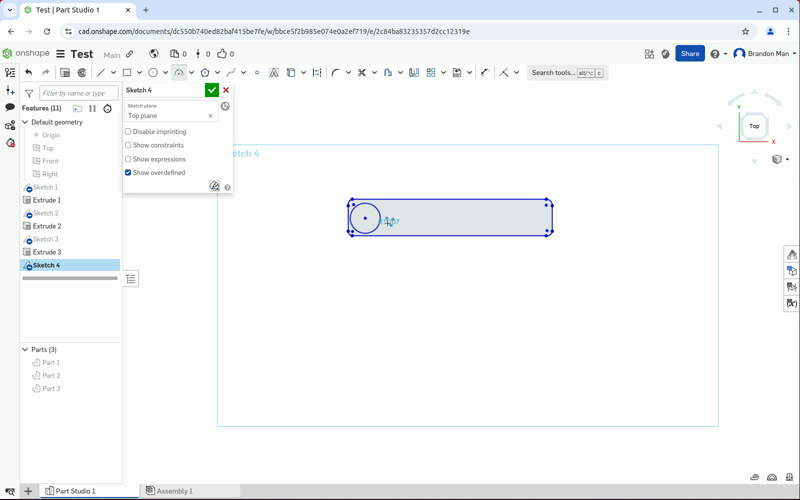
key(esc)
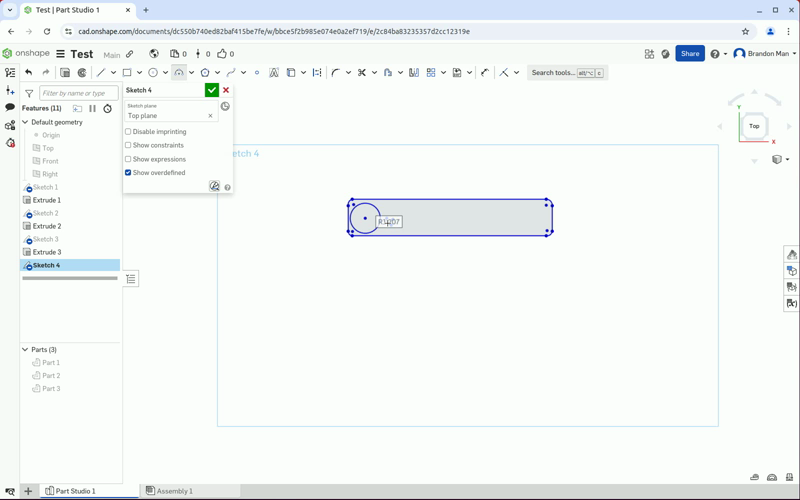
key(l)
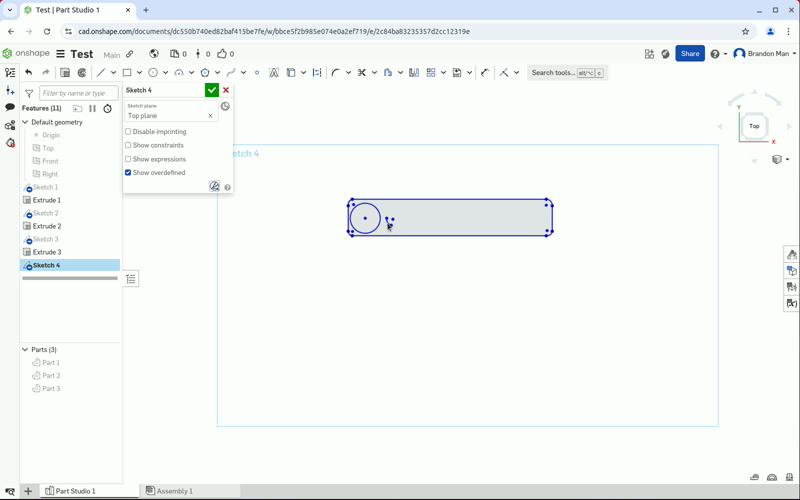
mouse_move(391, 225)
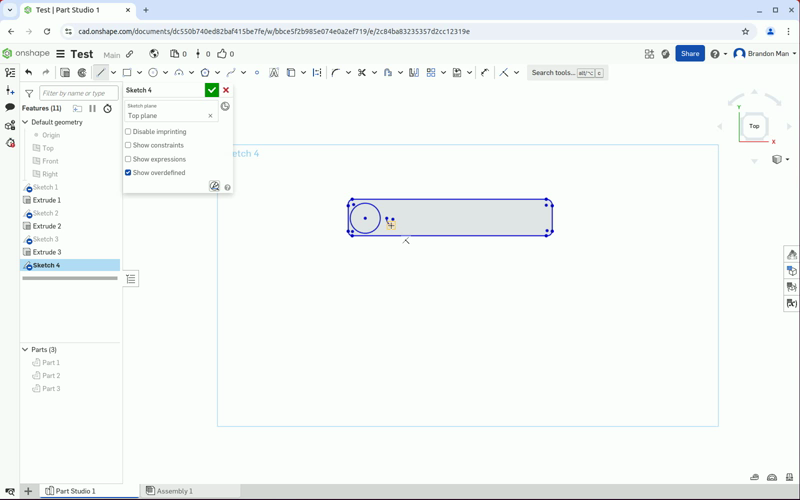
scroll(6)
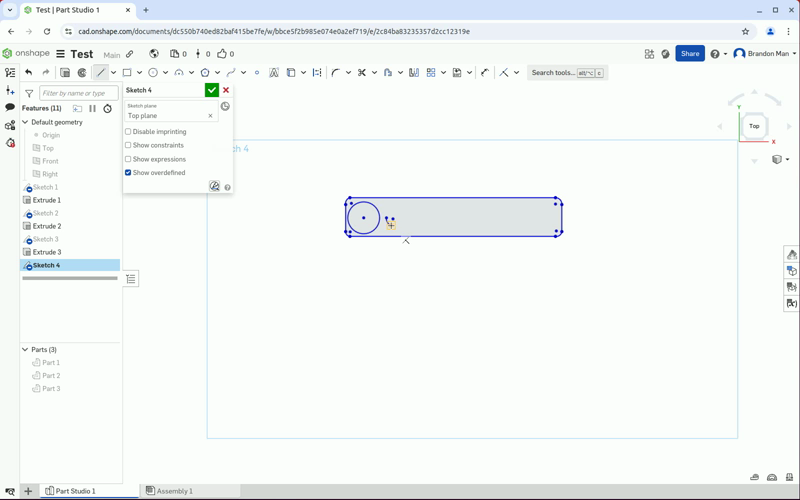
scroll(6)
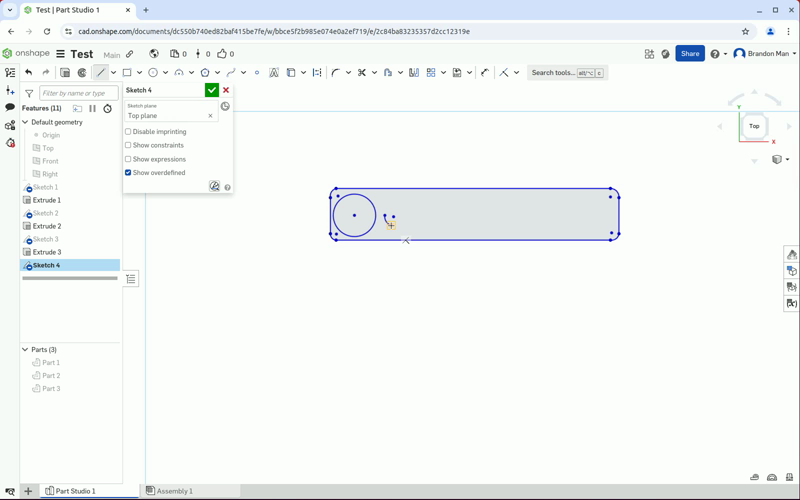
scroll(6)
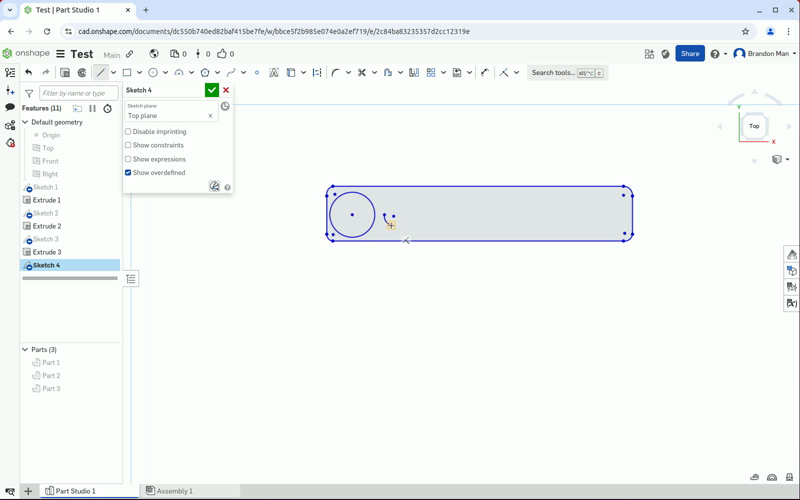
scroll(6)
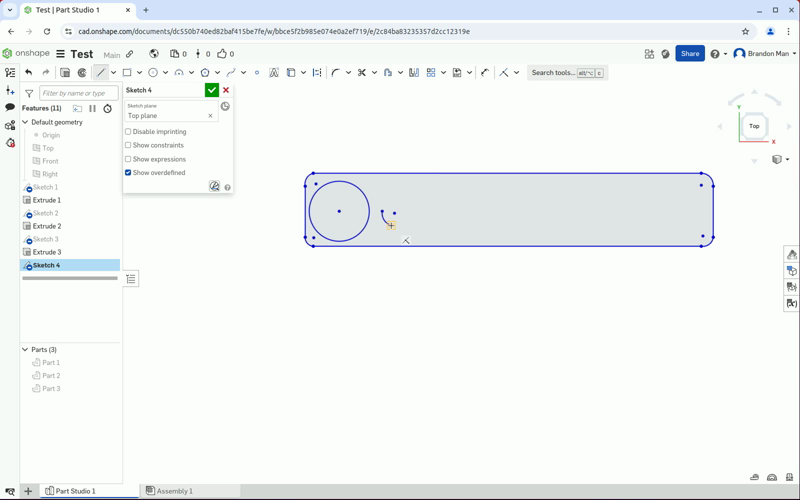
scroll(6)
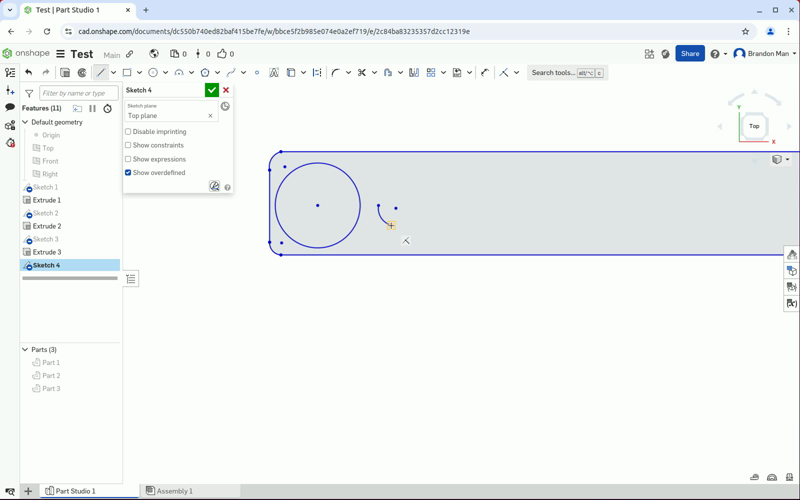
scroll(6)
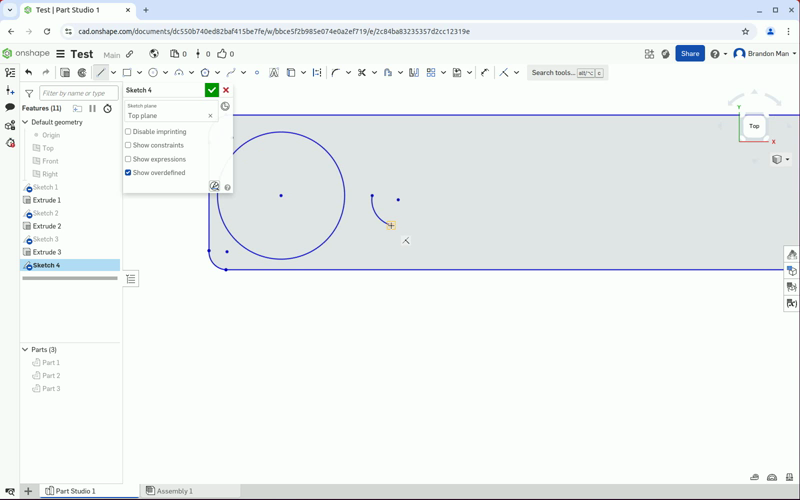
scroll(6)
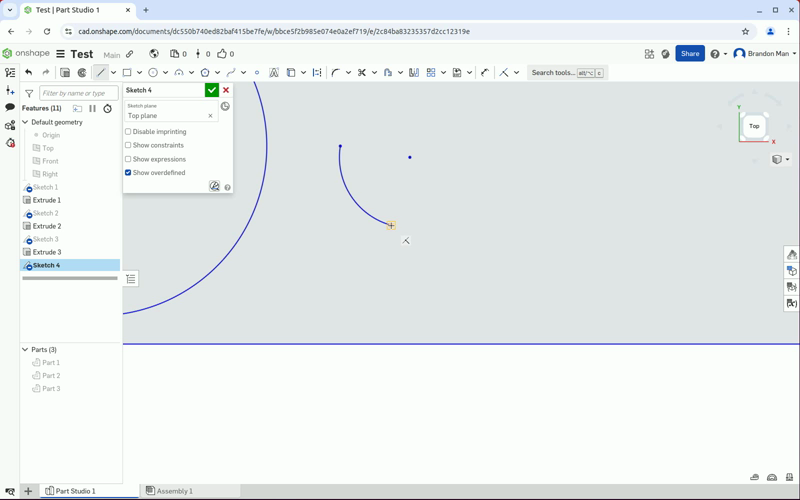
click(391, 225)
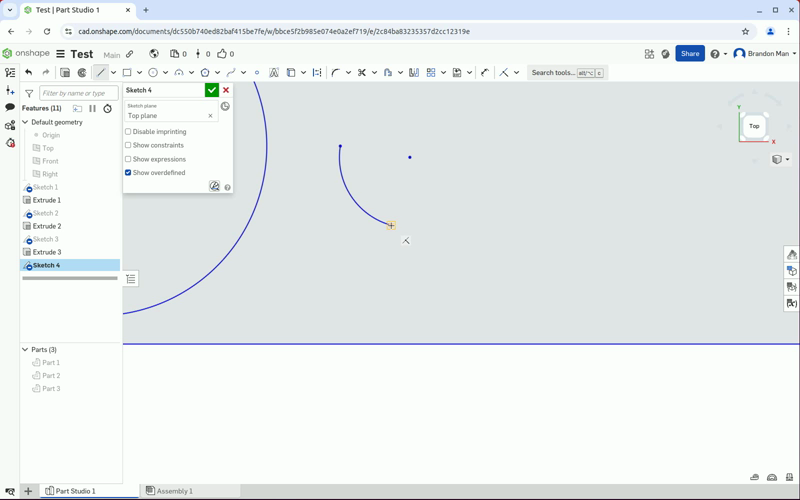
scroll(-6)
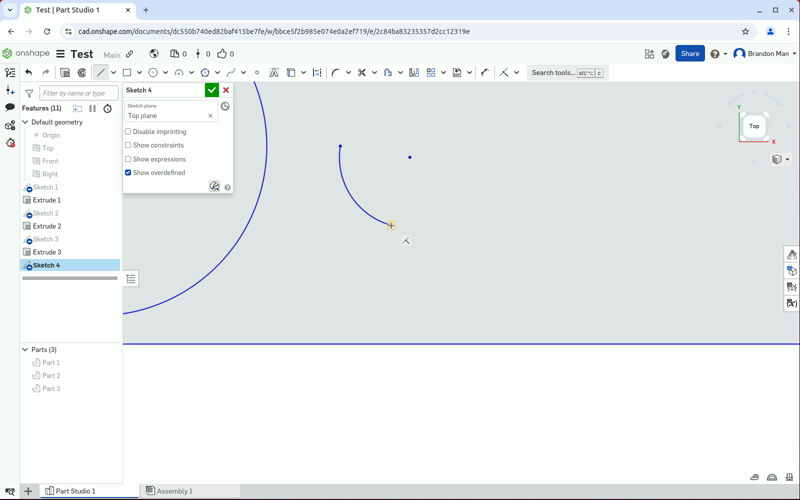
scroll(-6)
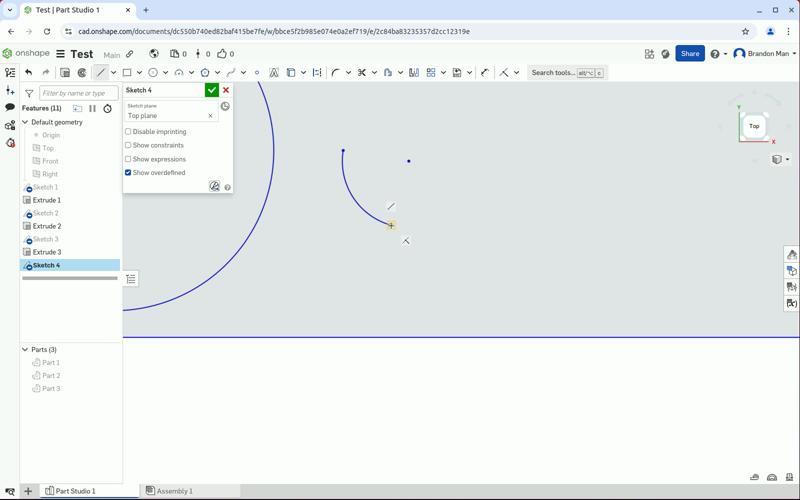
scroll(-6)
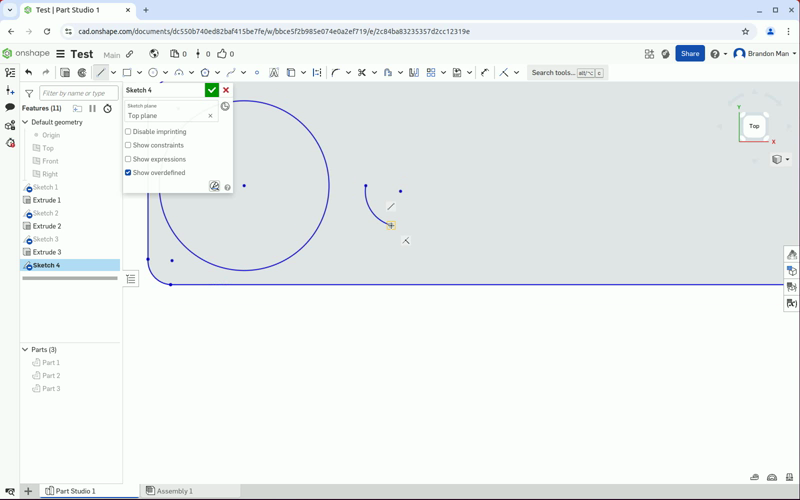
scroll(-6)
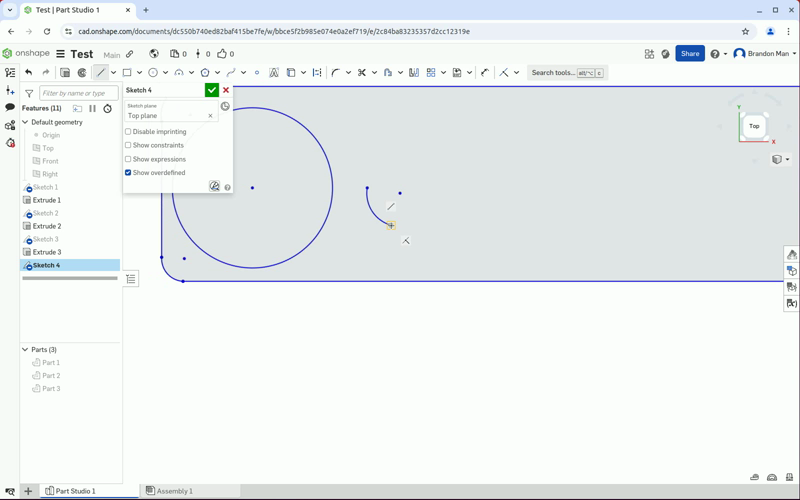
scroll(-6)
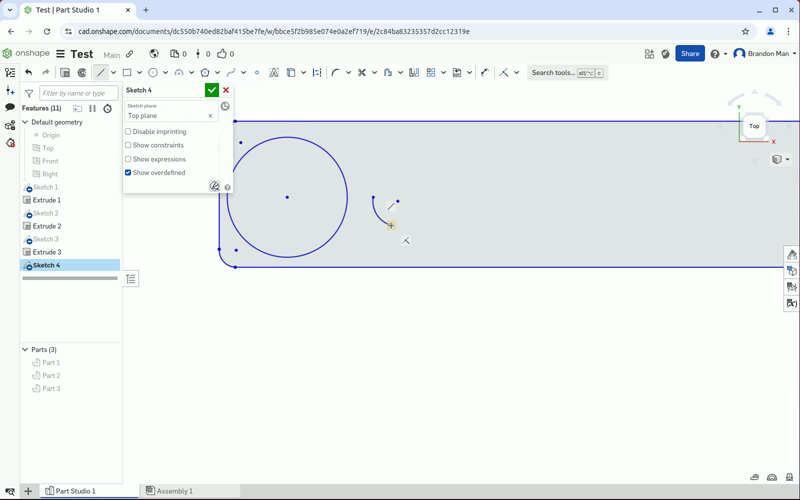
scroll(-6)
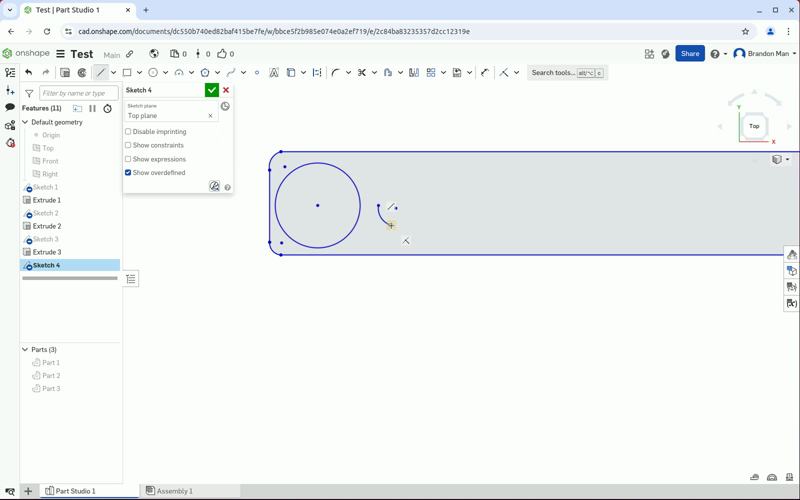
scroll(-6)
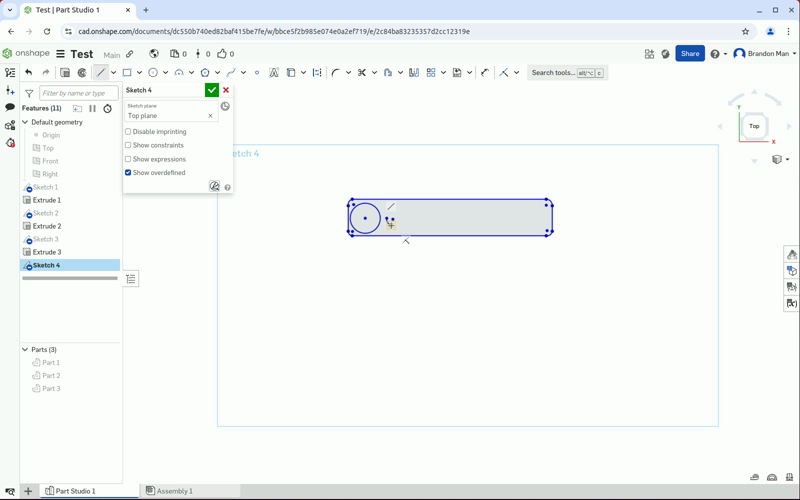
key_down(shift)
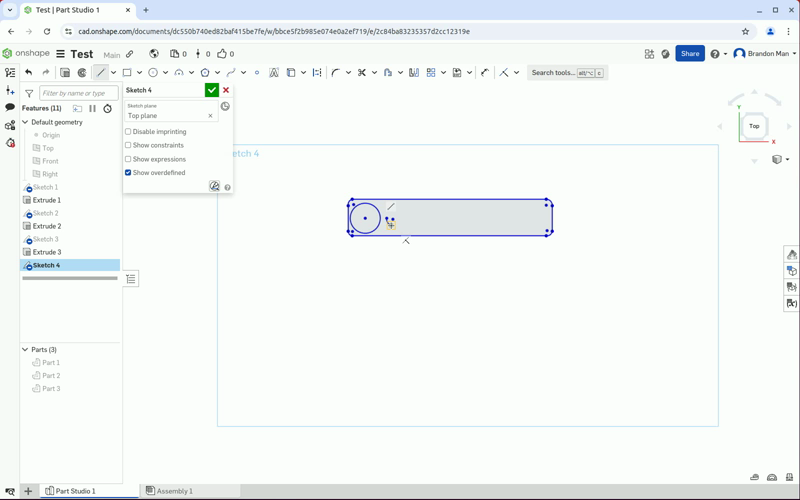
mouse_move(509, 225)
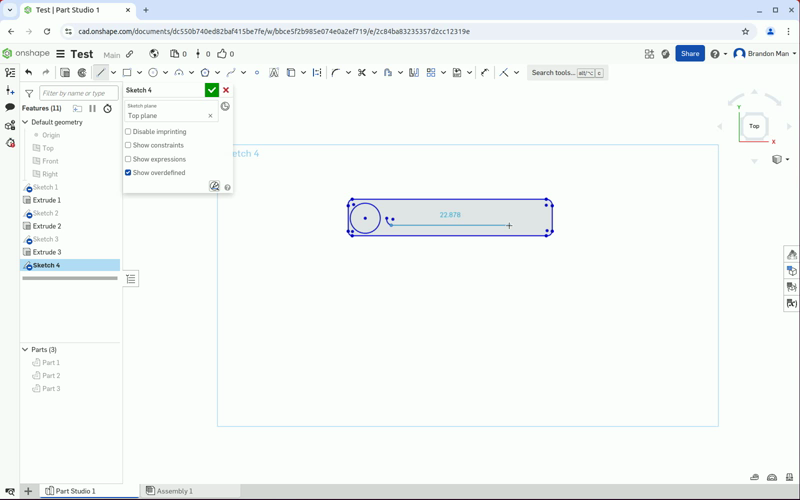
click(509, 225)
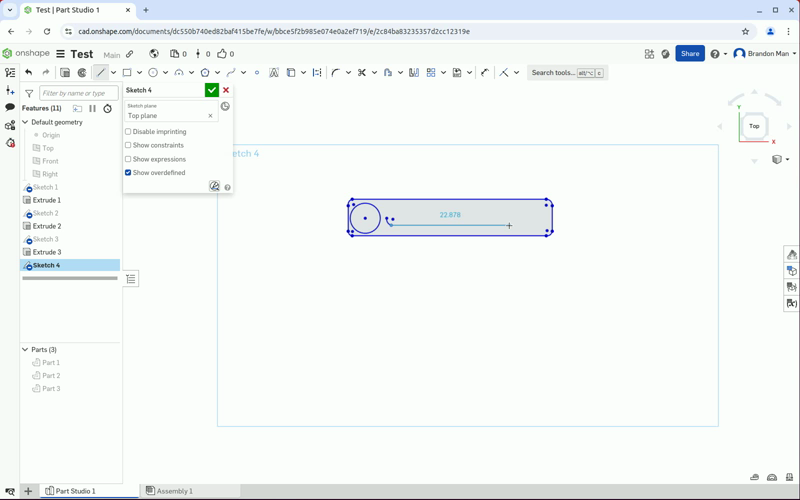
key_up(shift)
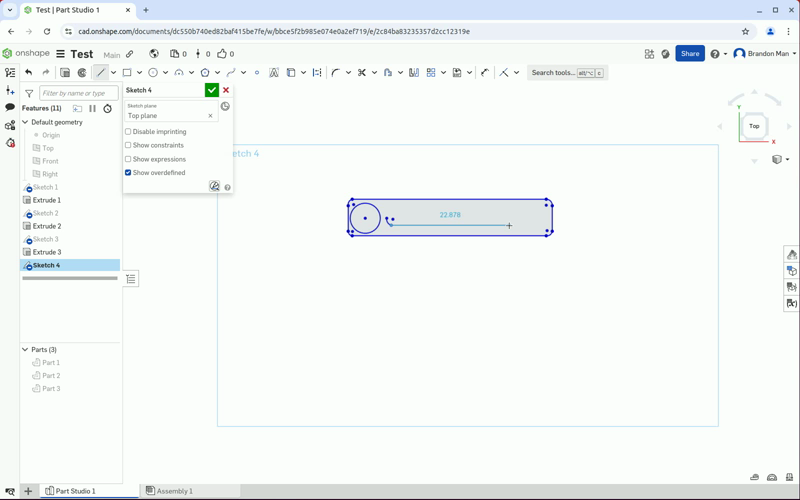
key(esc)
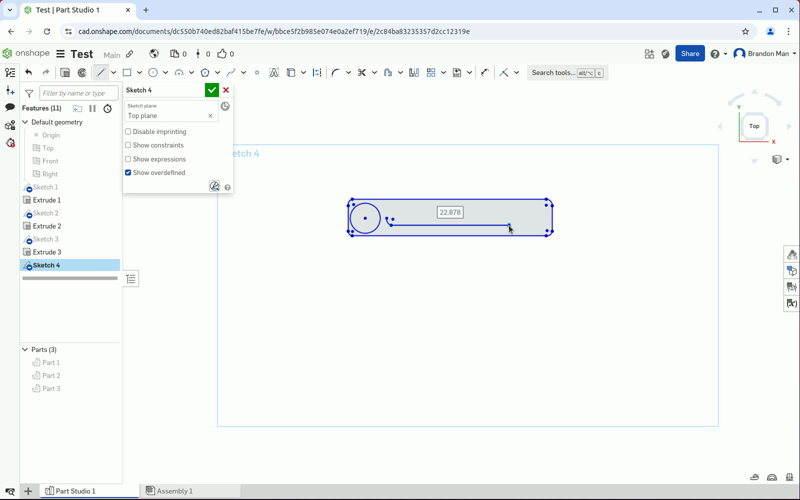
key(a)
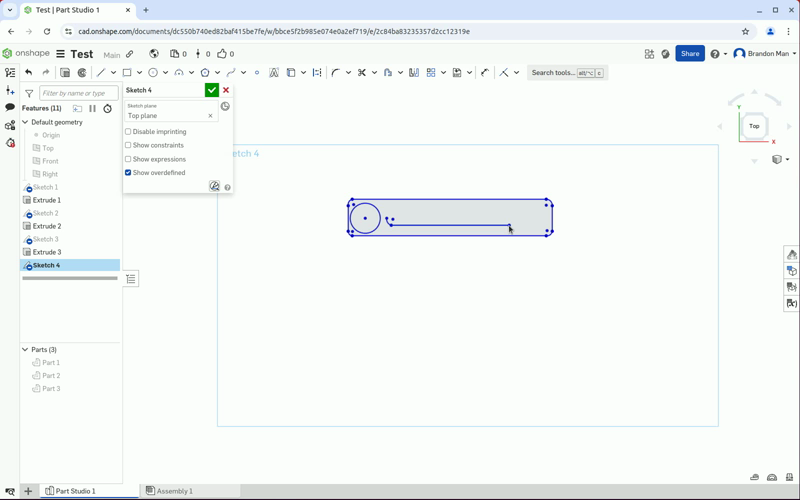
mouse_move(509, 225)
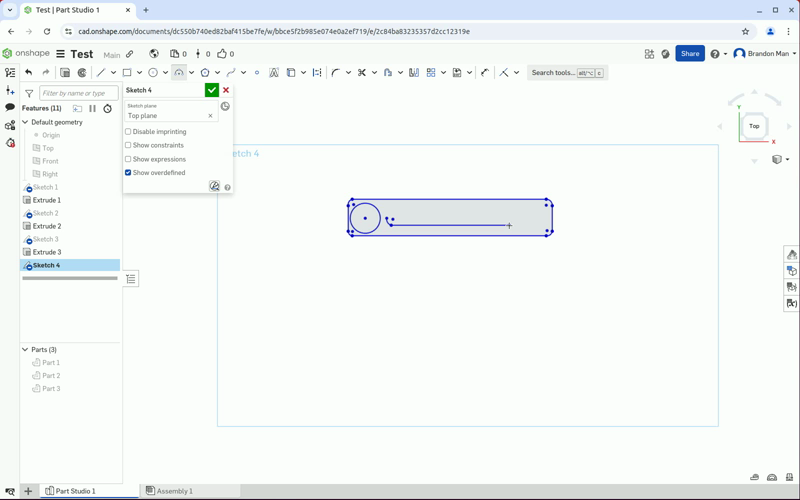
click(509, 225)
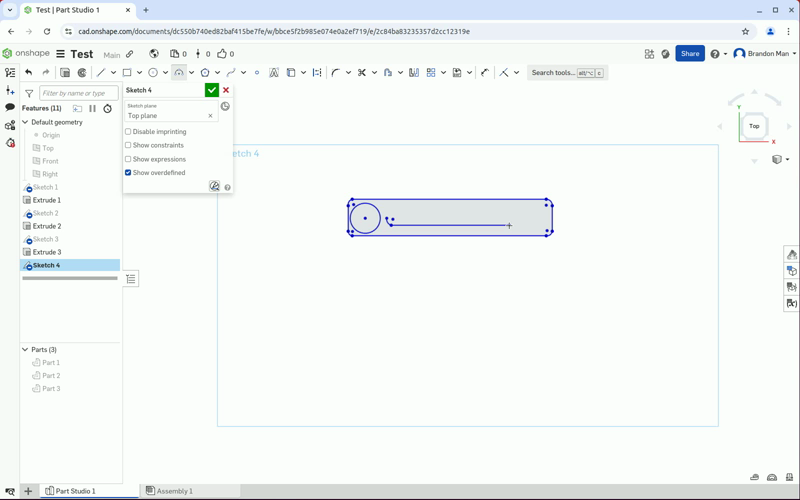
key_down(shift)
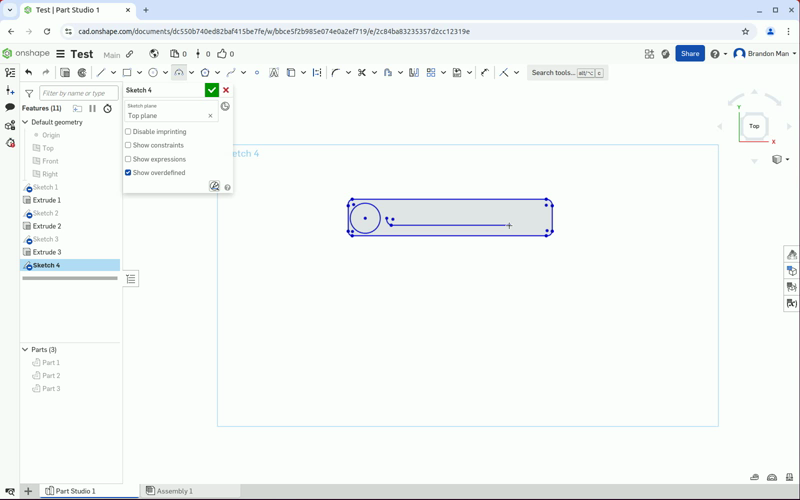
mouse_move(516, 218)
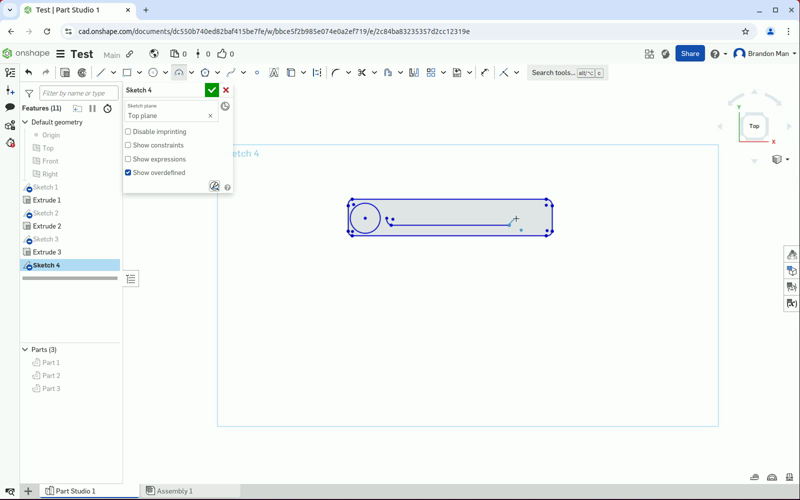
click(516, 218)
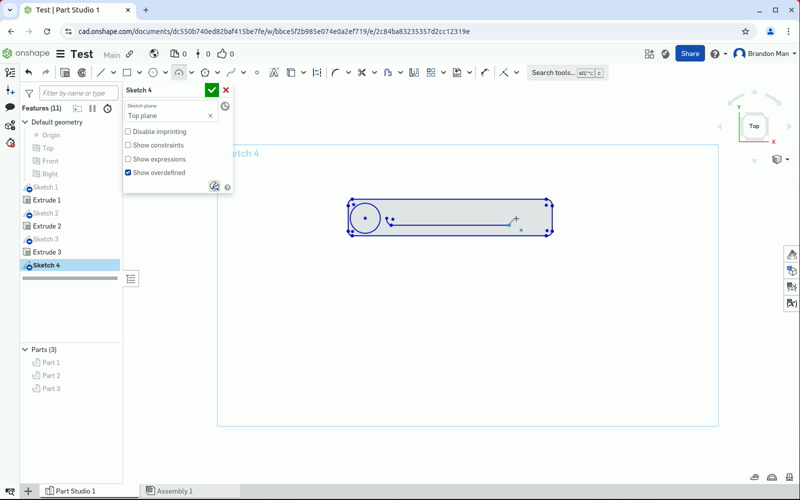
mouse_move(513, 222)
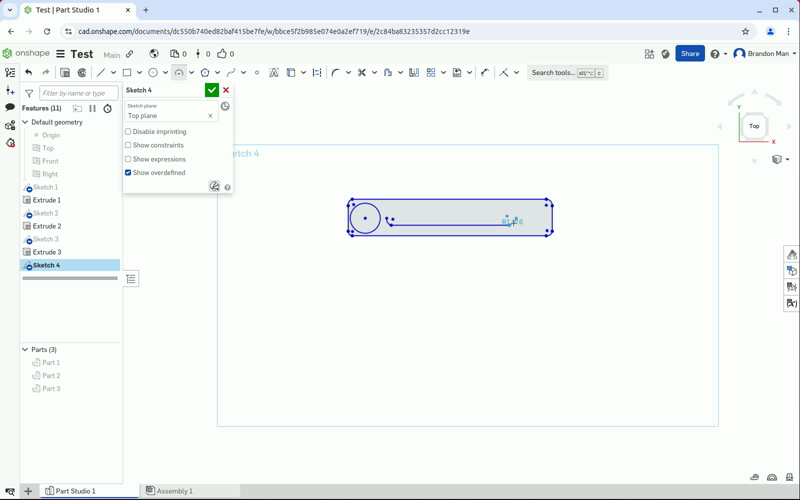
click(513, 222)
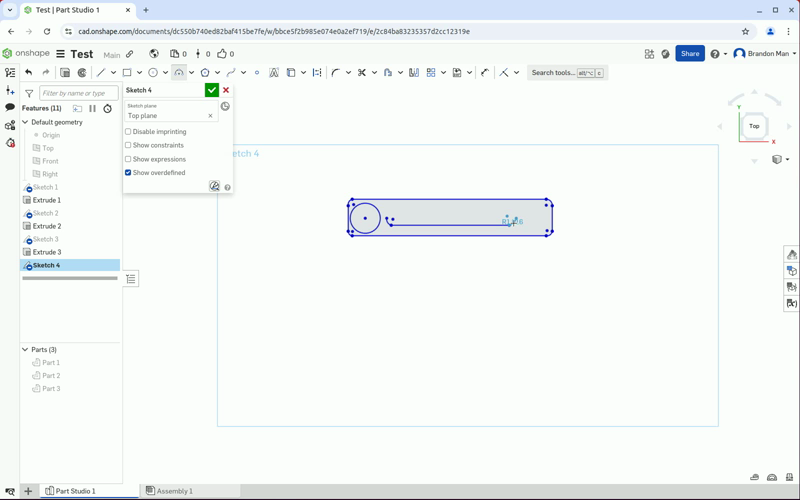
key_up(shift)
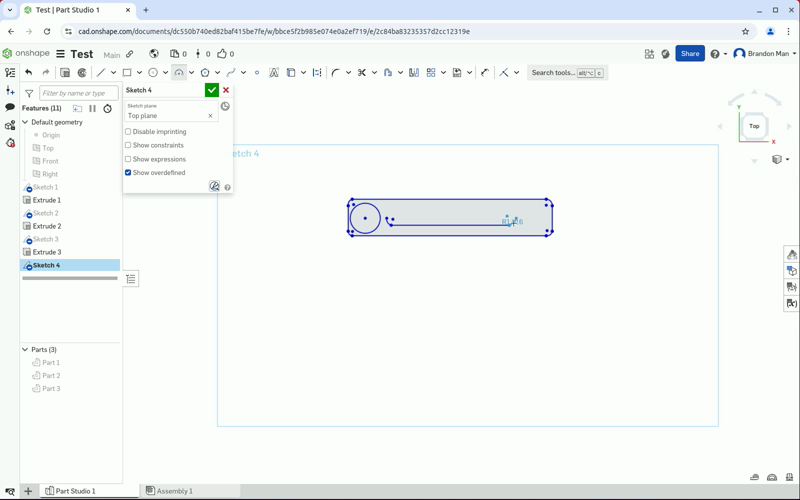
key(esc)
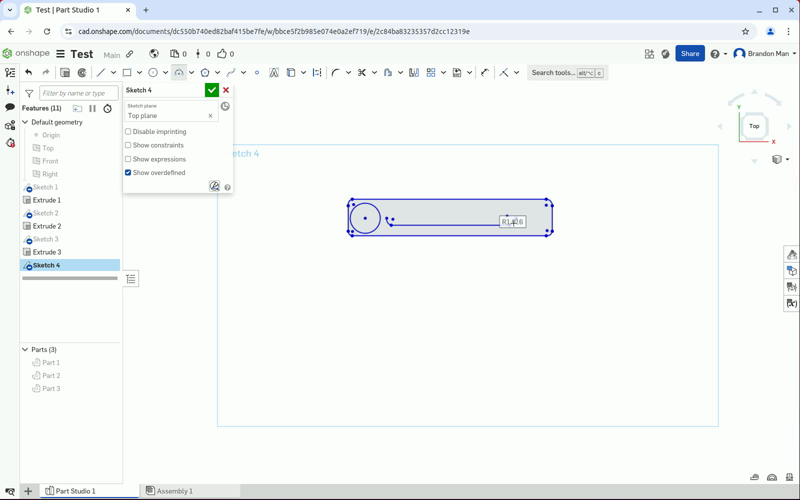
key(l)
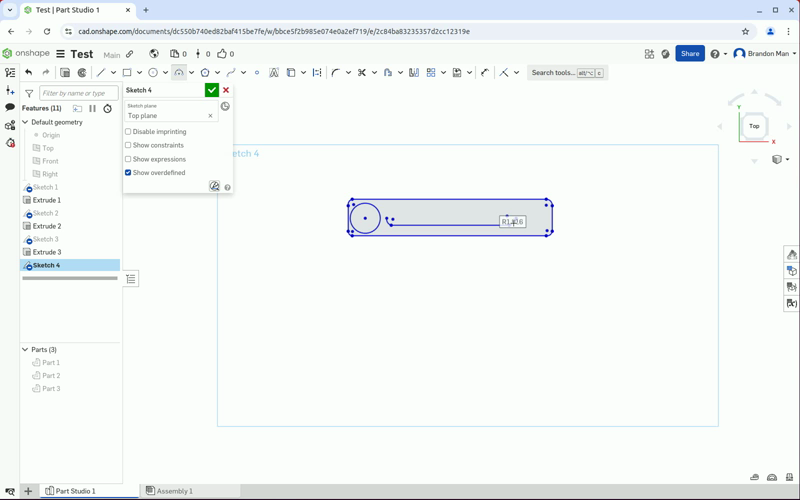
mouse_move(516, 218)
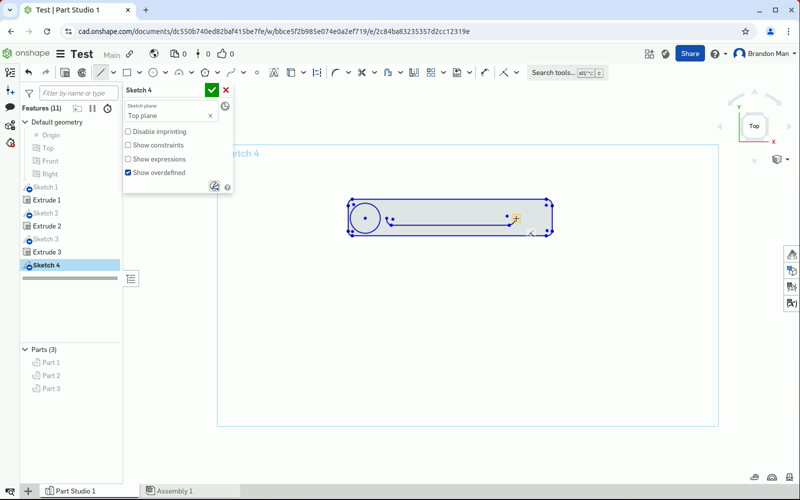
click(516, 218)
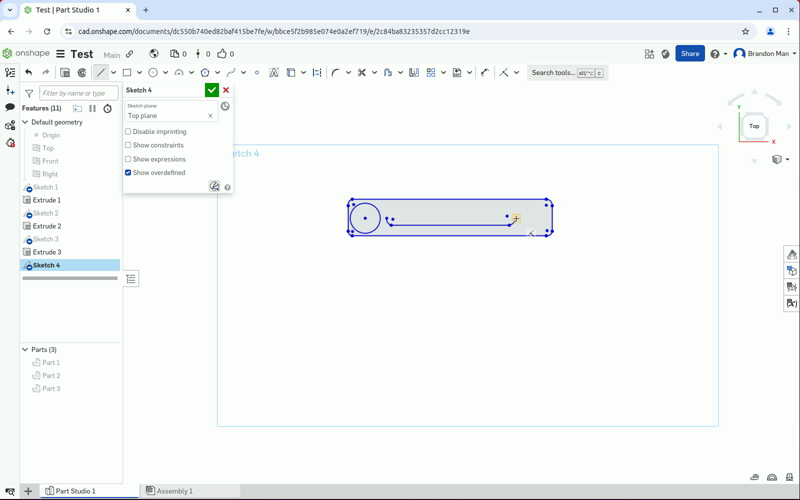
key_down(shift)
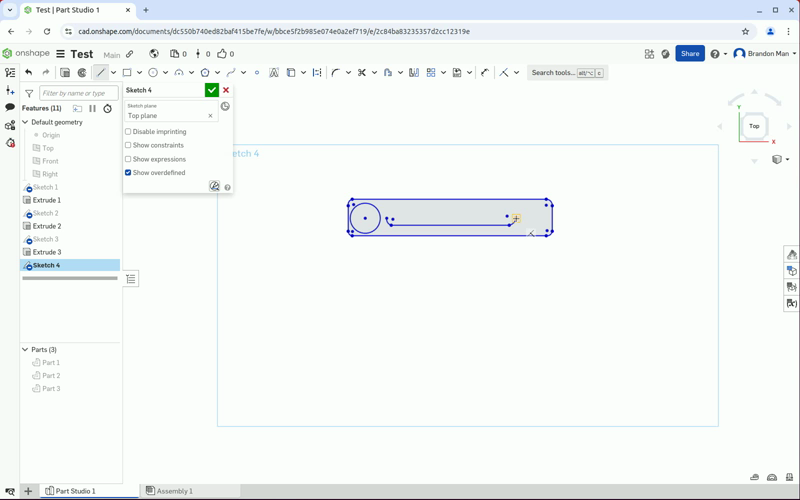
mouse_move(546, 218)
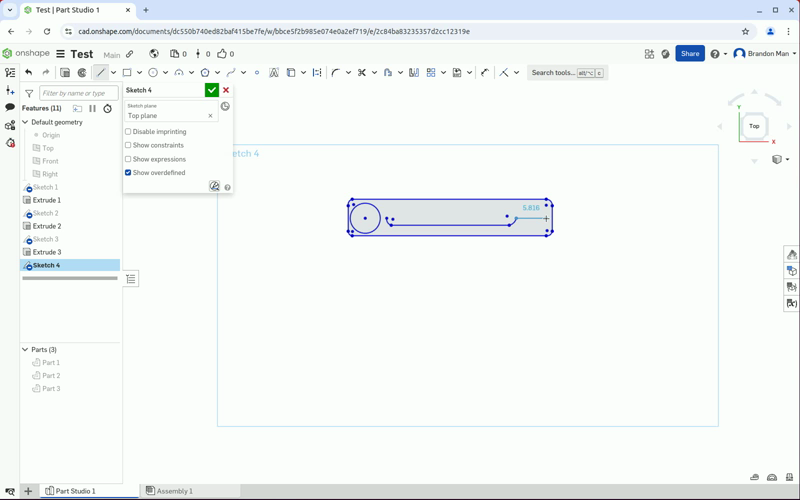
mouse_move(516, 216)
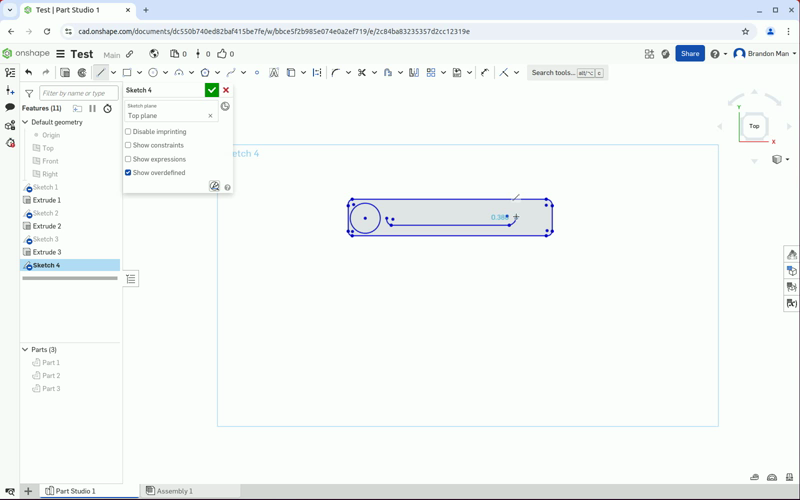
scroll(6)
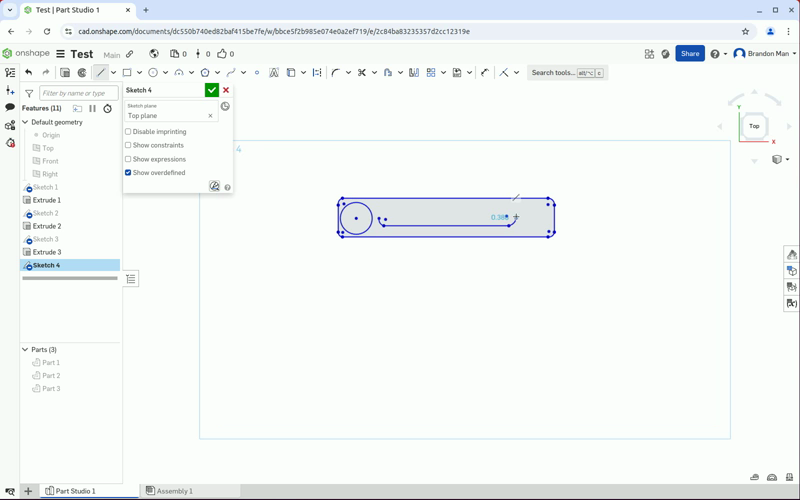
scroll(6)
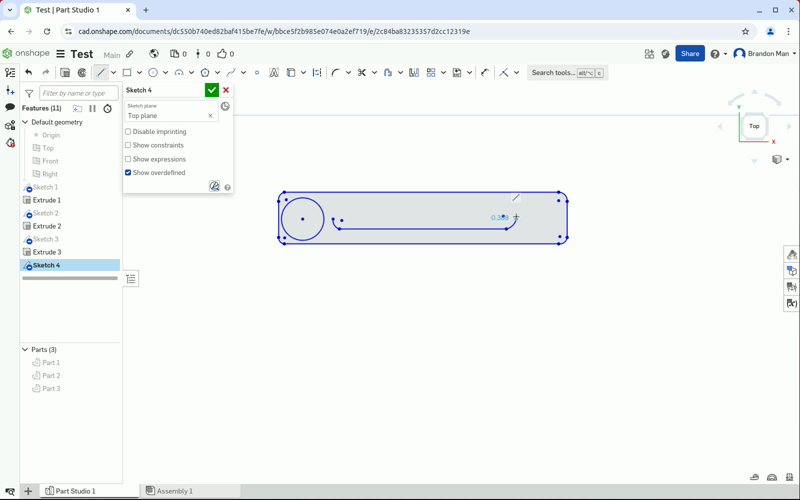
scroll(6)
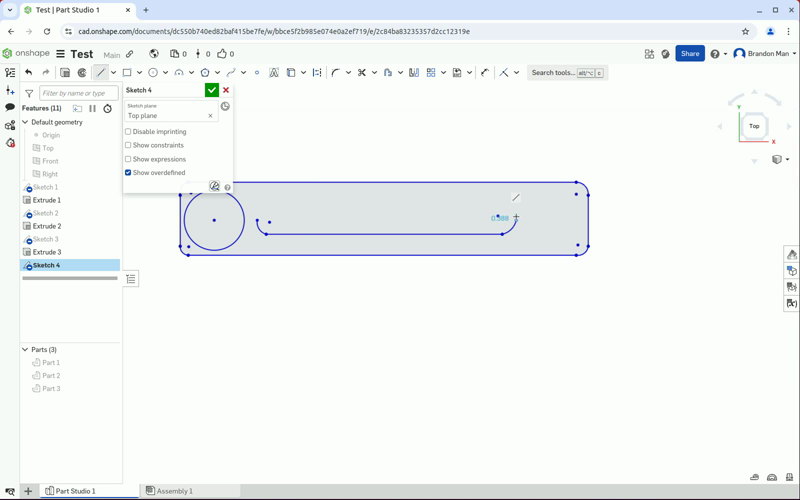
scroll(6)
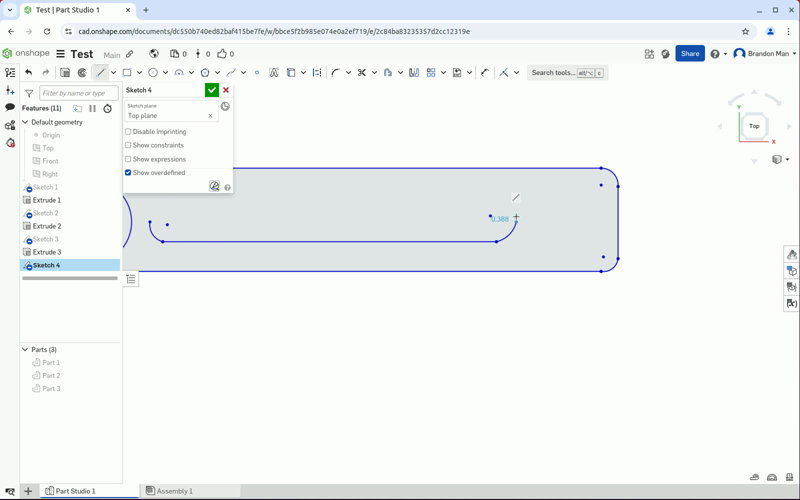
scroll(6)
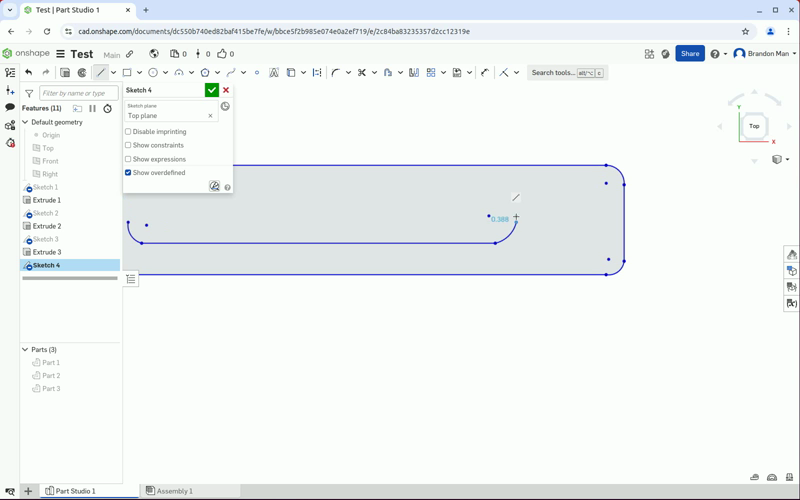
scroll(6)
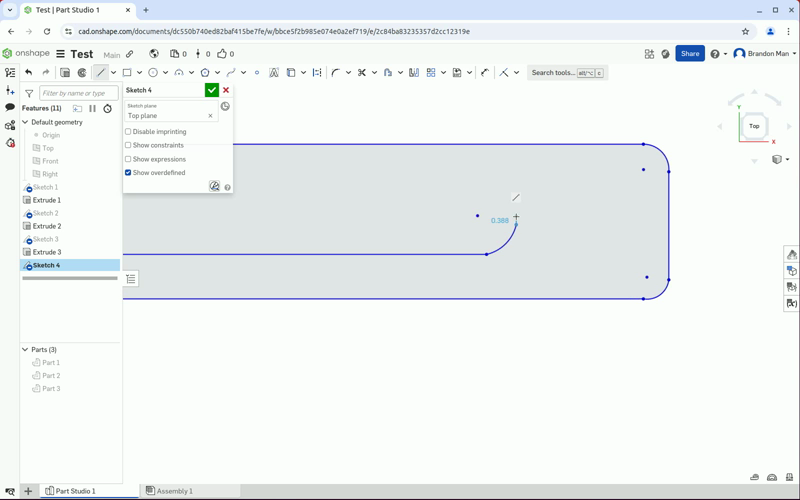
scroll(6)
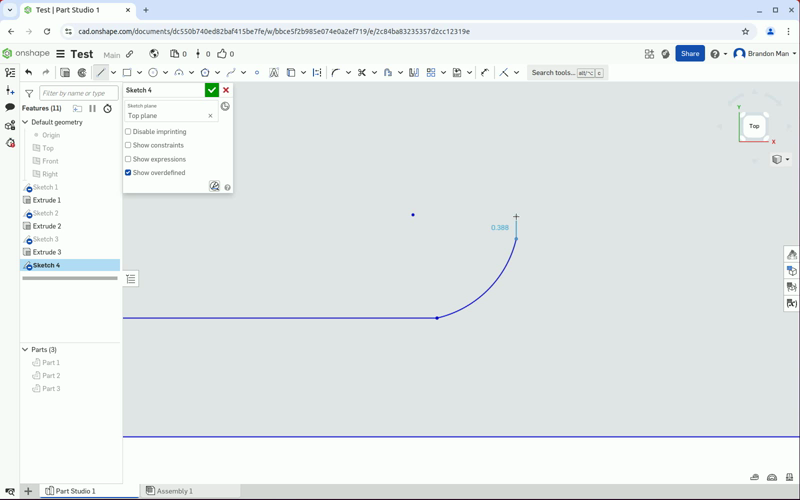
click(516, 216)
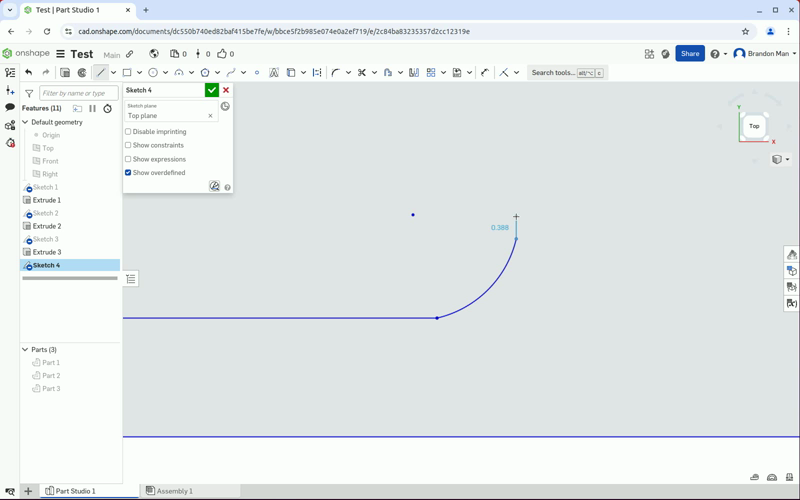
scroll(-6)
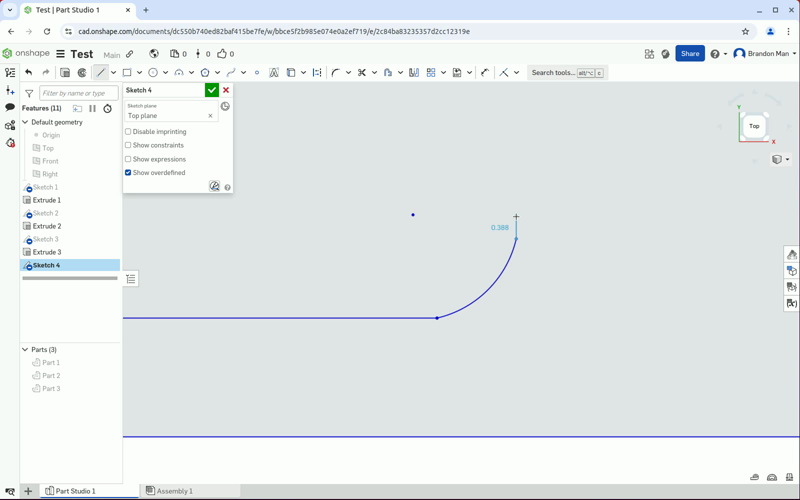
scroll(-6)
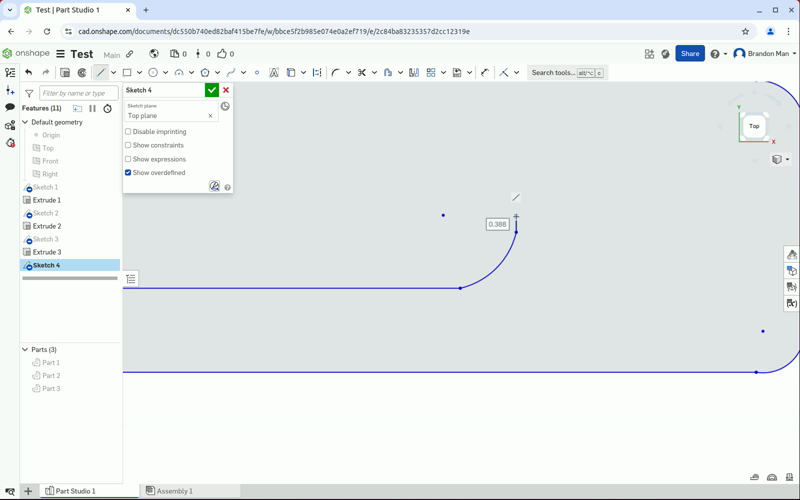
scroll(-6)
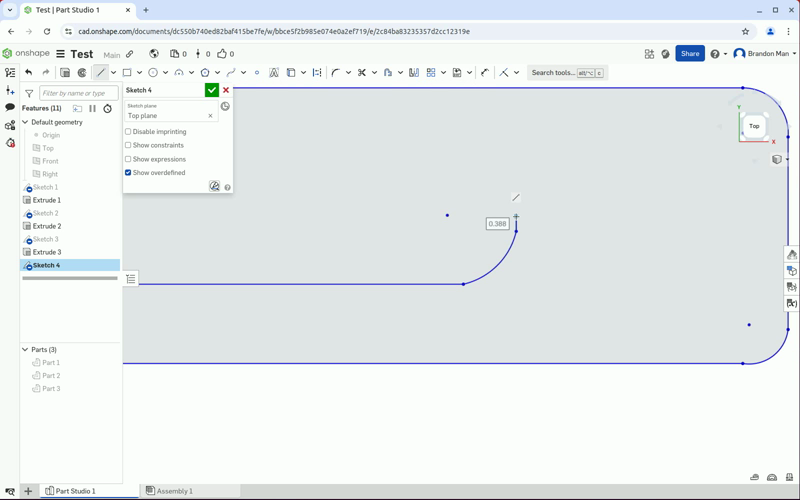
scroll(-6)
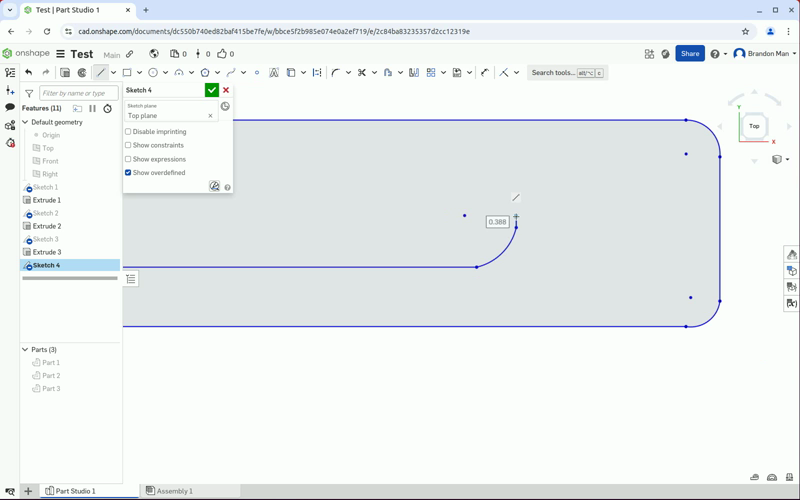
scroll(-6)
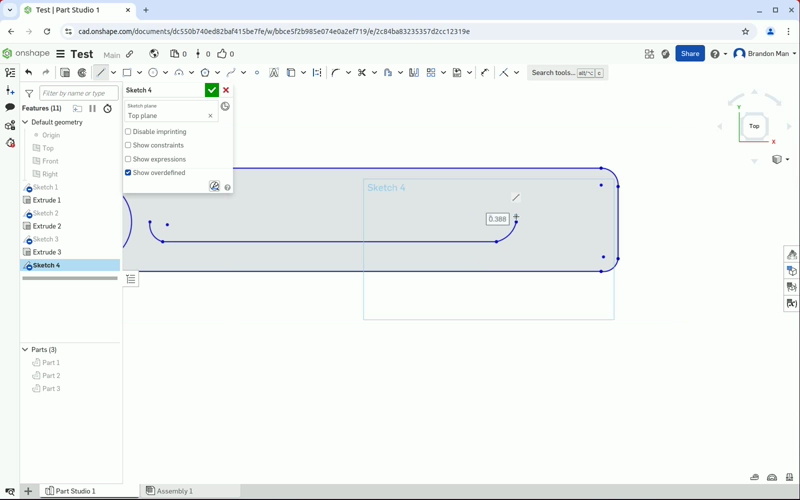
scroll(-6)
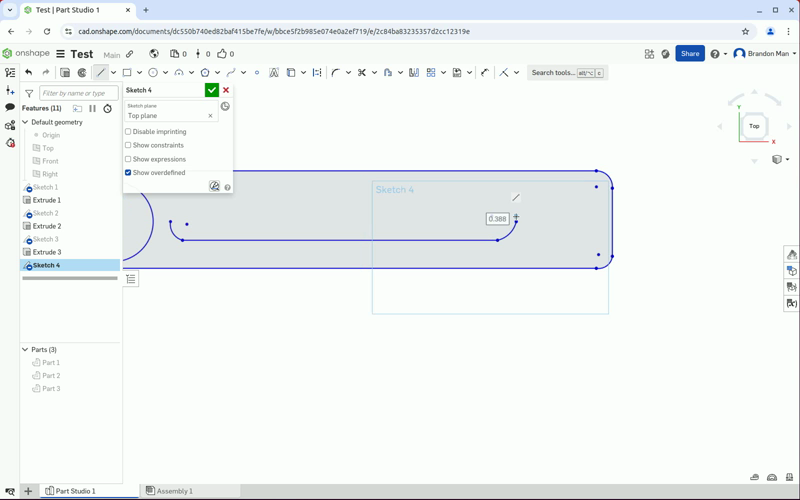
scroll(-6)
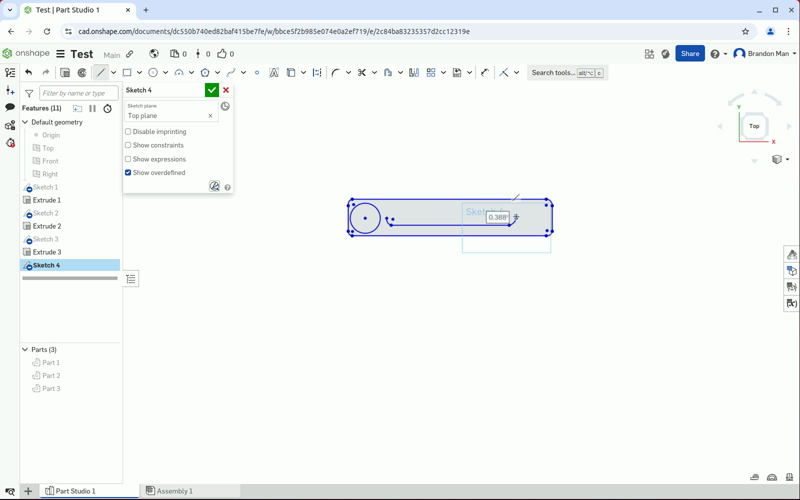
key_up(shift)
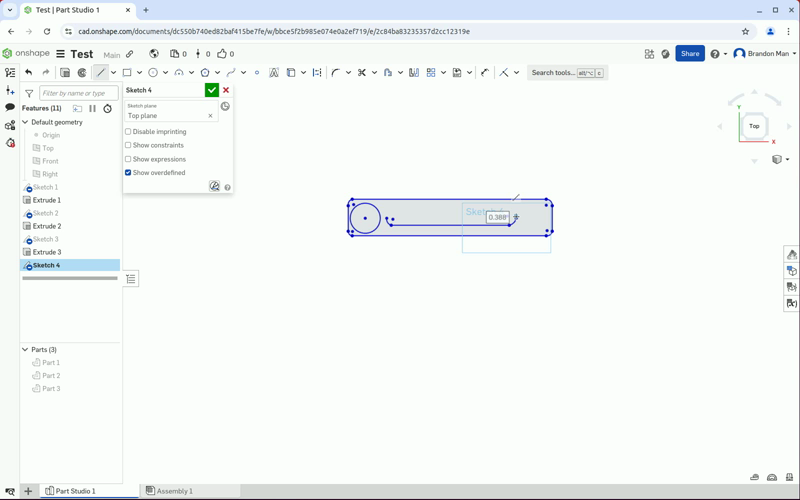
key(esc)
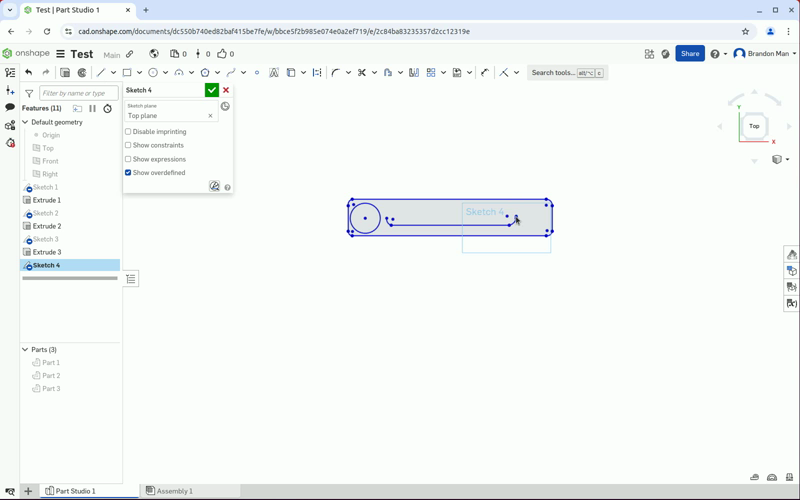
key(a)
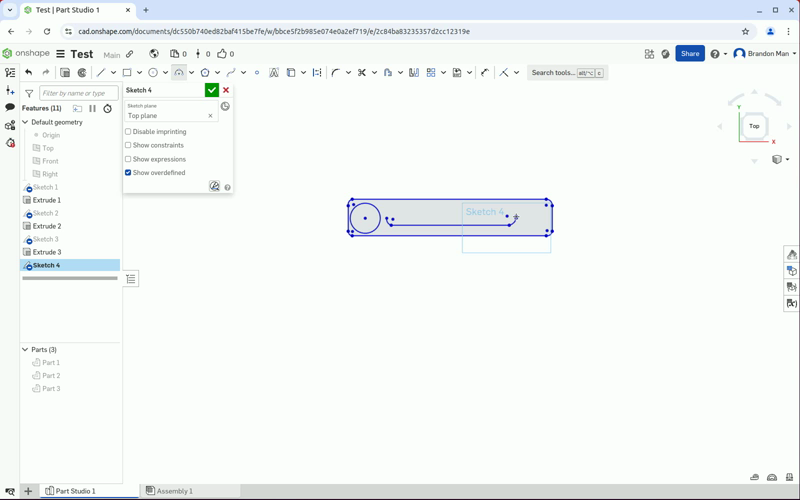
mouse_move(516, 216)
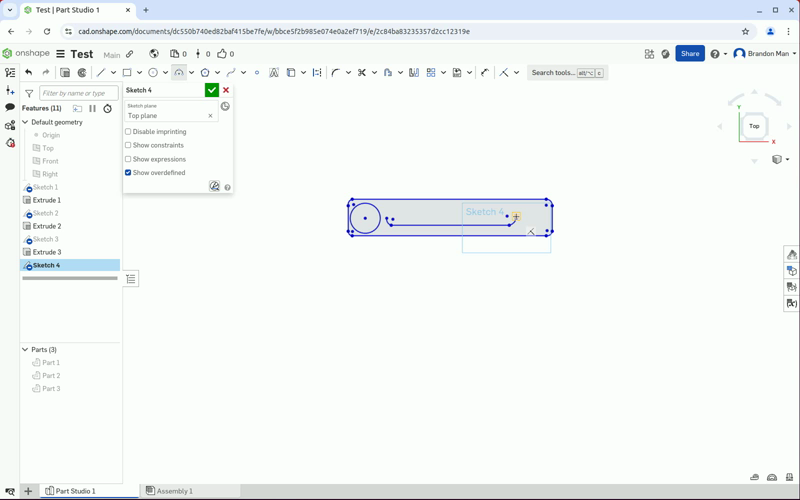
scroll(6)
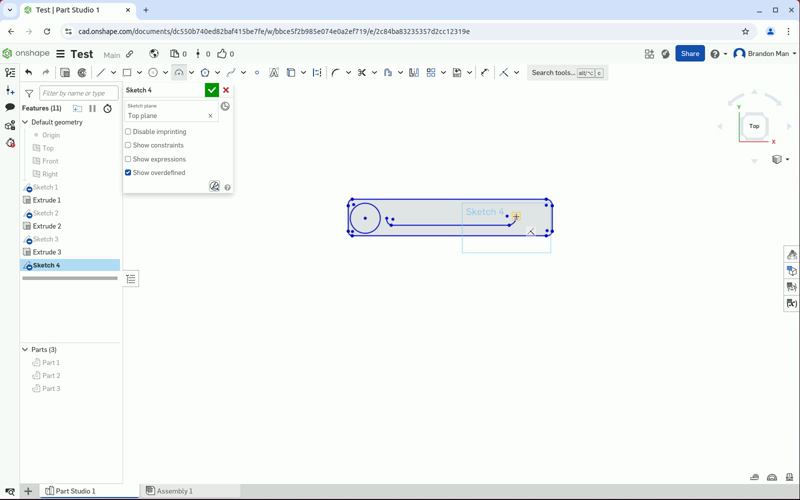
scroll(6)
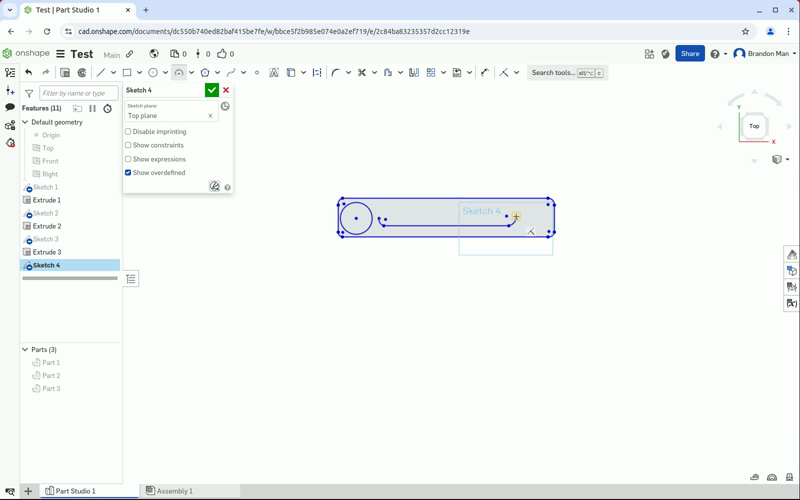
scroll(6)
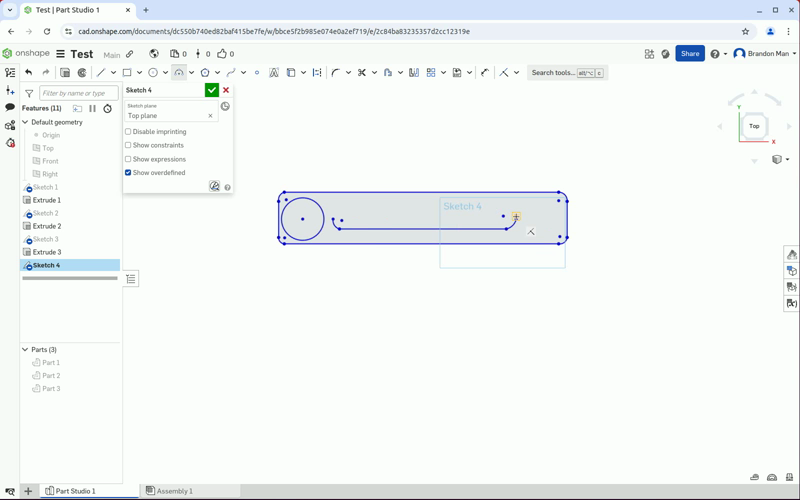
scroll(6)
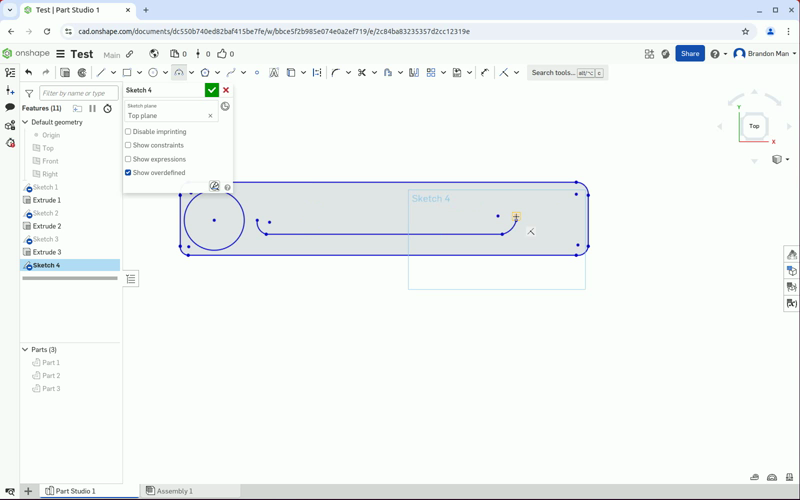
scroll(6)
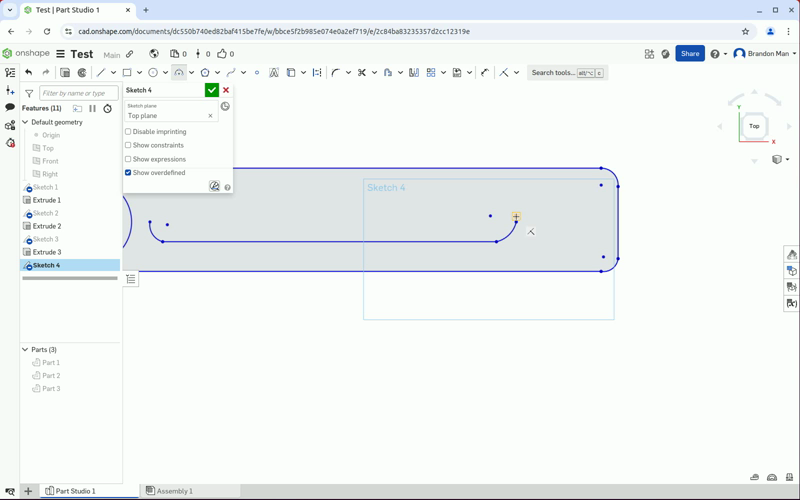
scroll(6)
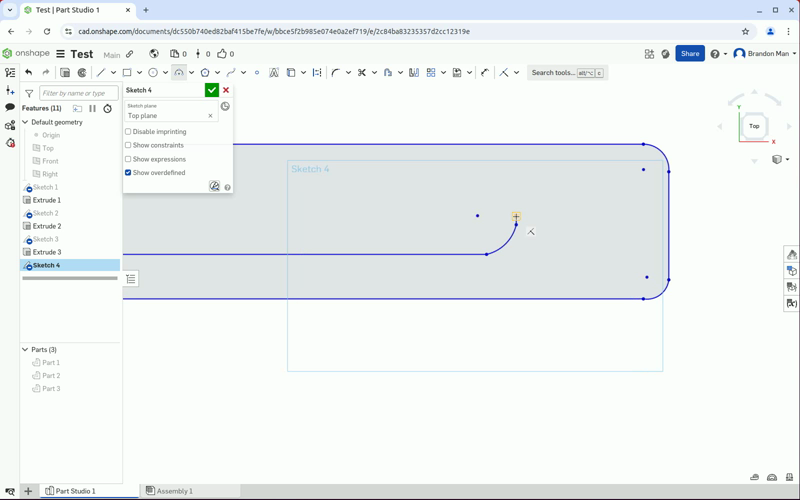
scroll(6)
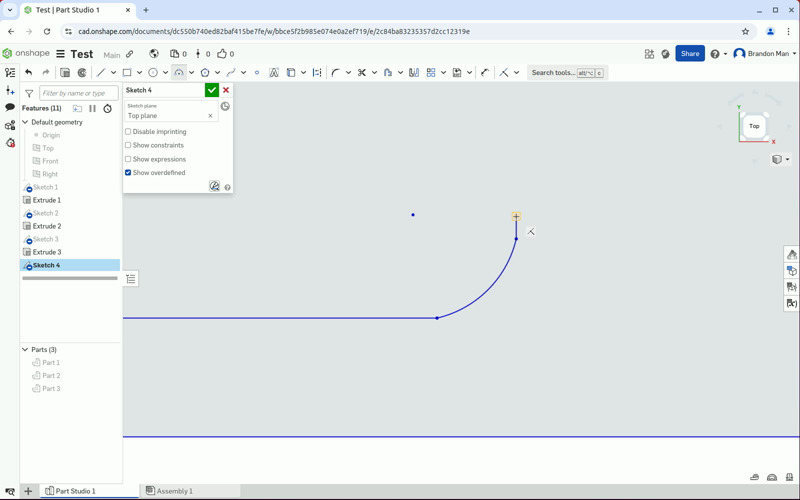
click(516, 216)
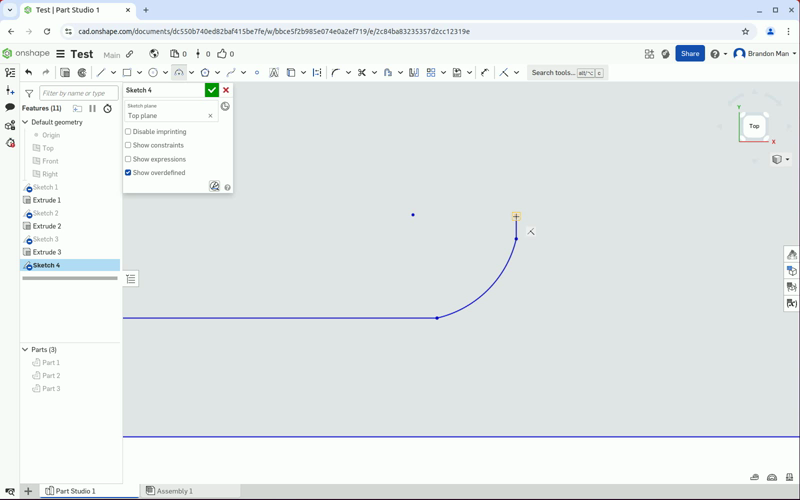
scroll(-6)
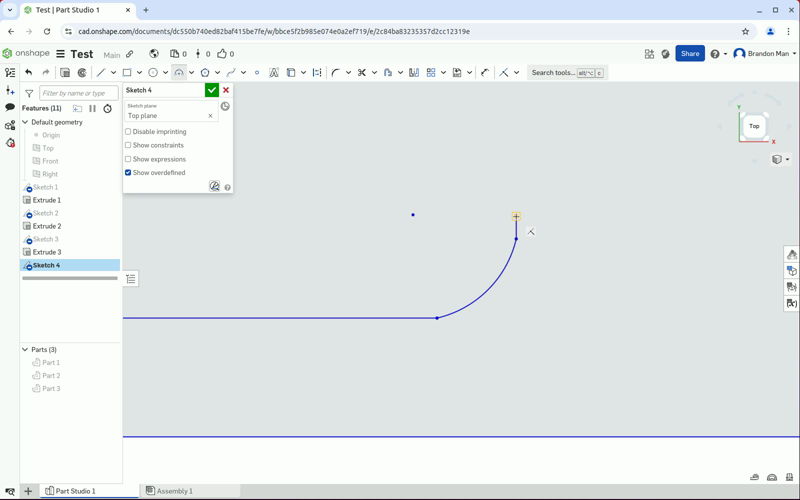
scroll(-6)
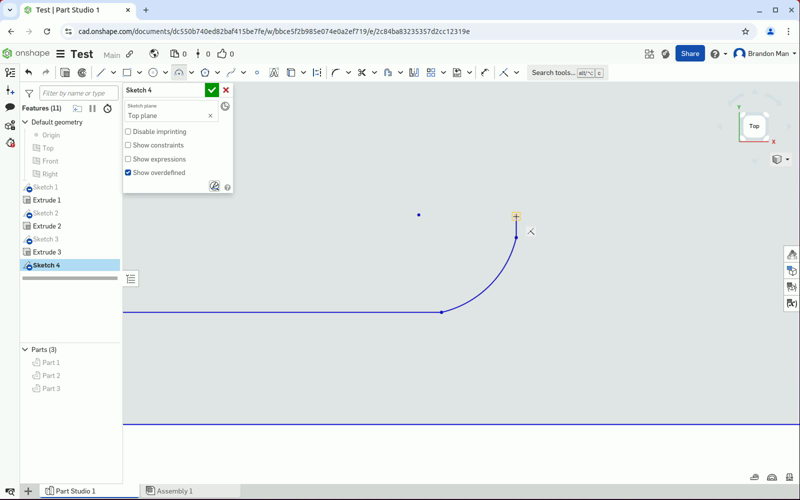
scroll(-6)
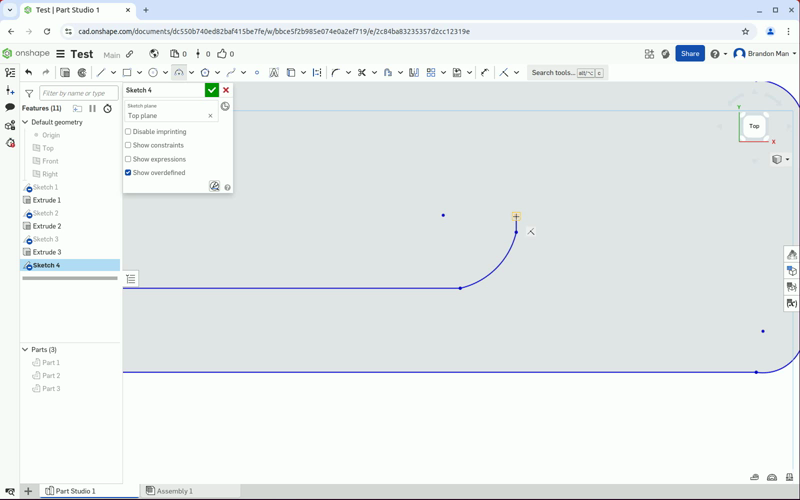
scroll(-6)
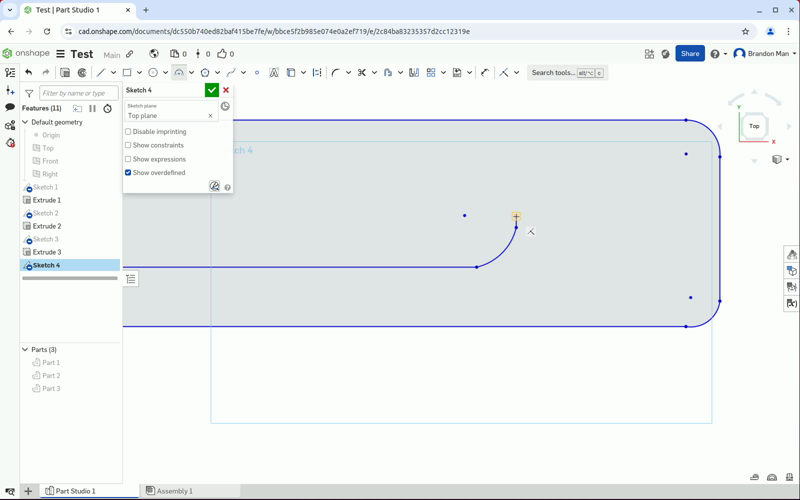
scroll(-6)
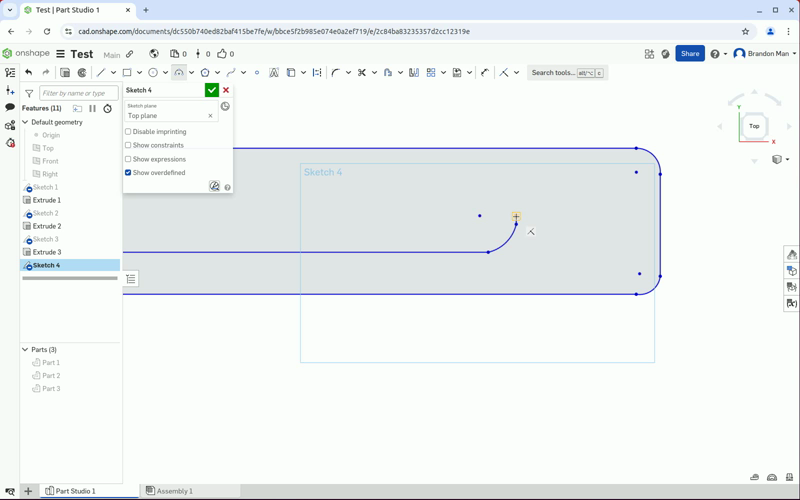
scroll(-6)
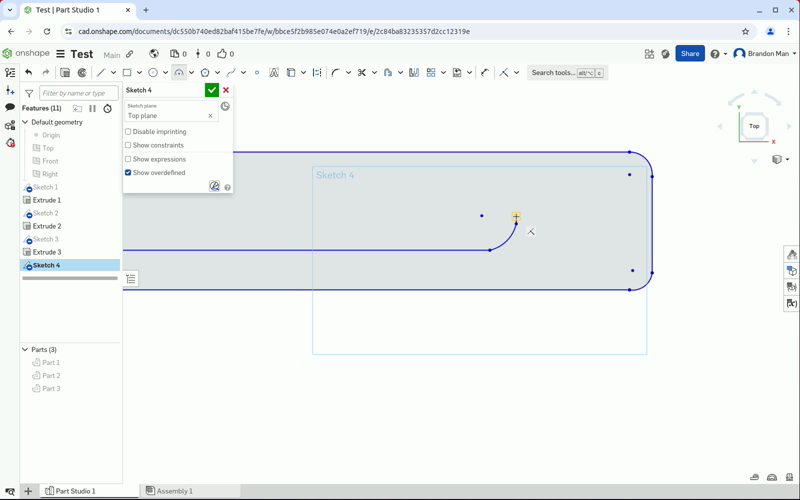
scroll(-6)
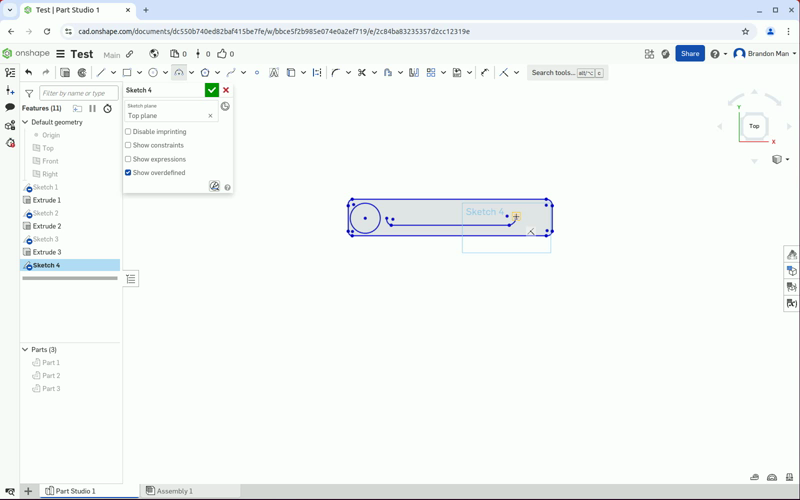
key_down(shift)
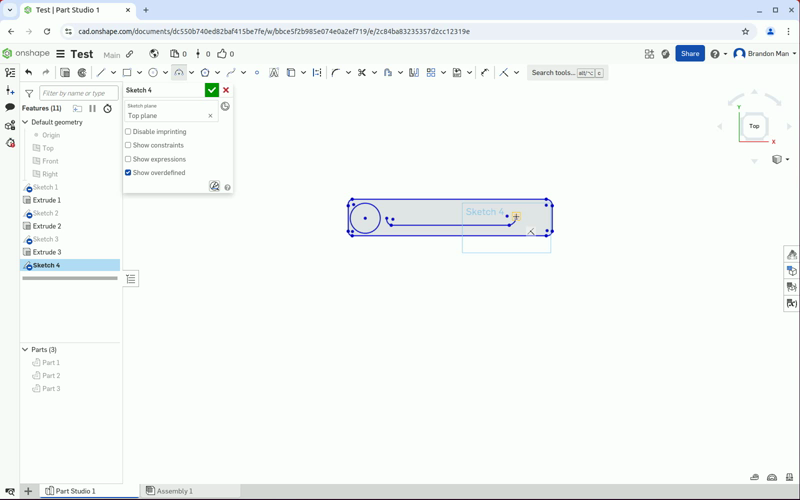
mouse_move(509, 212)
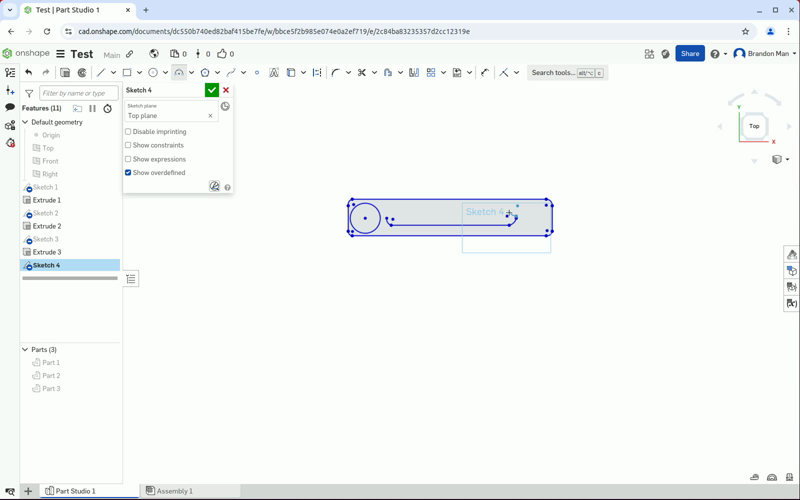
click(509, 212)
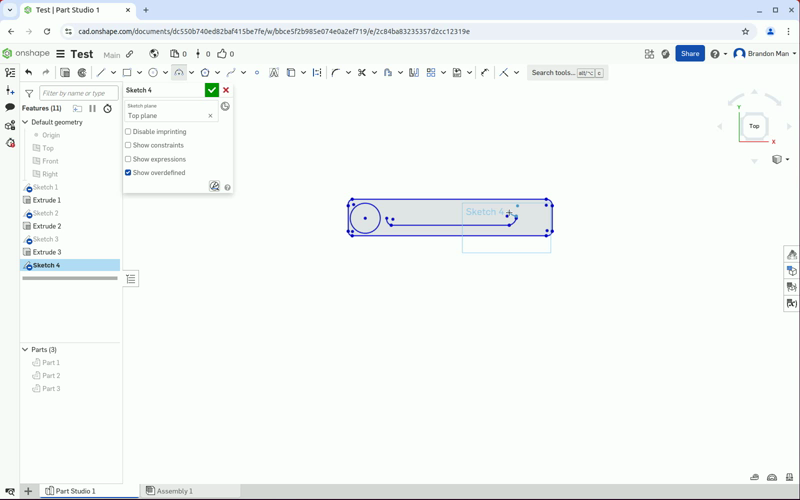
mouse_move(513, 212)
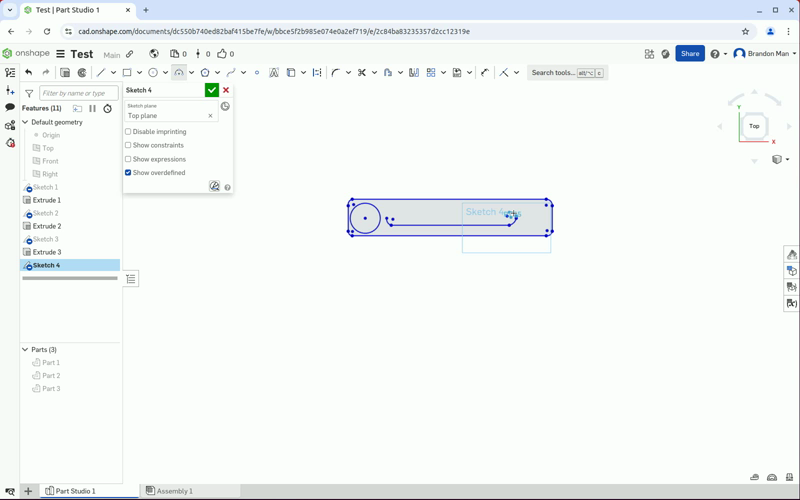
scroll(6)
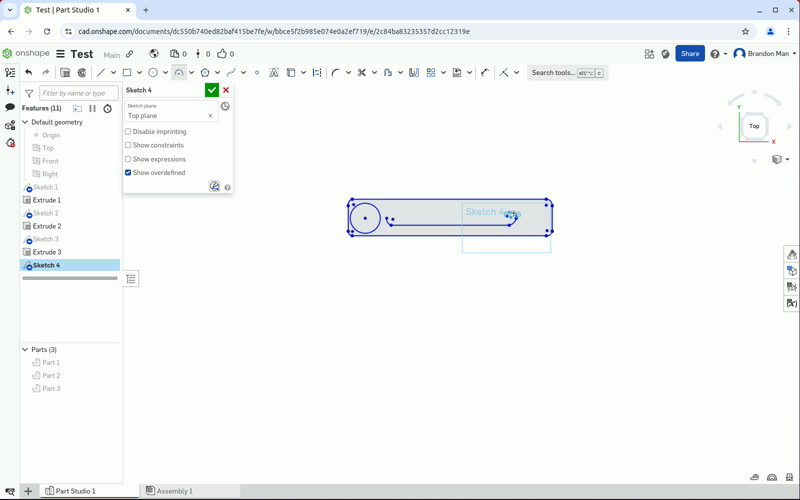
scroll(6)
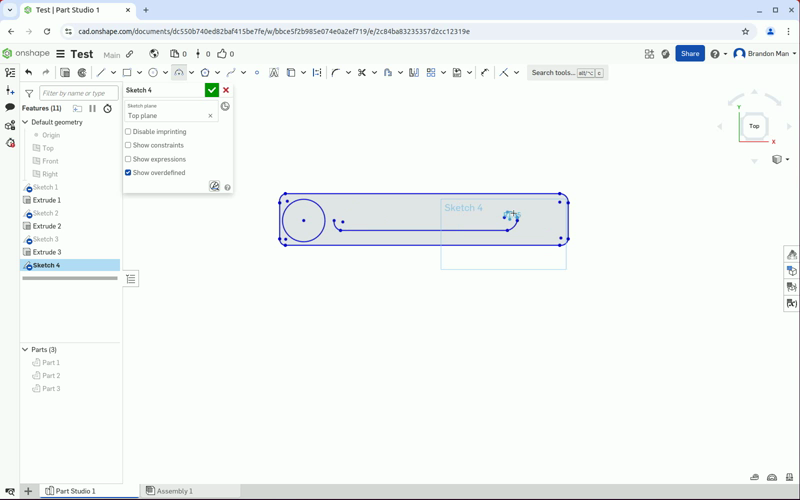
scroll(6)
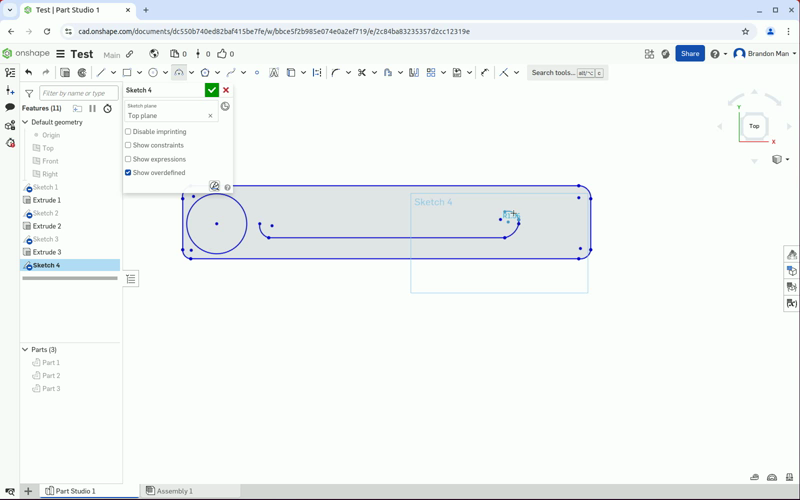
scroll(6)
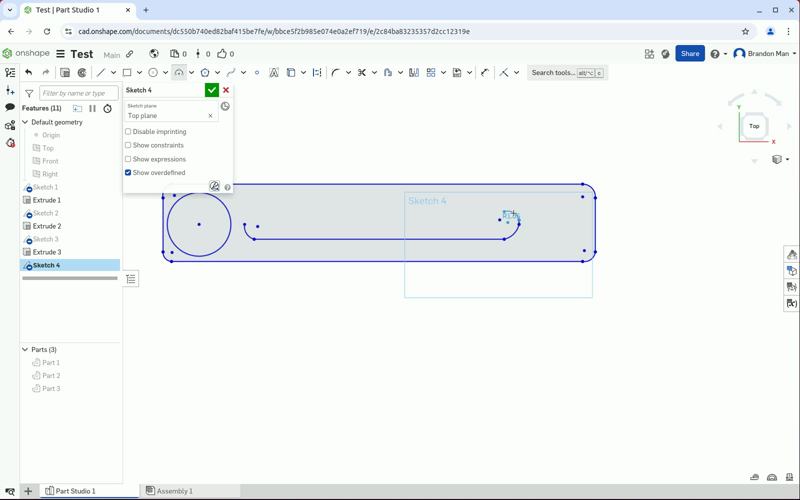
scroll(6)
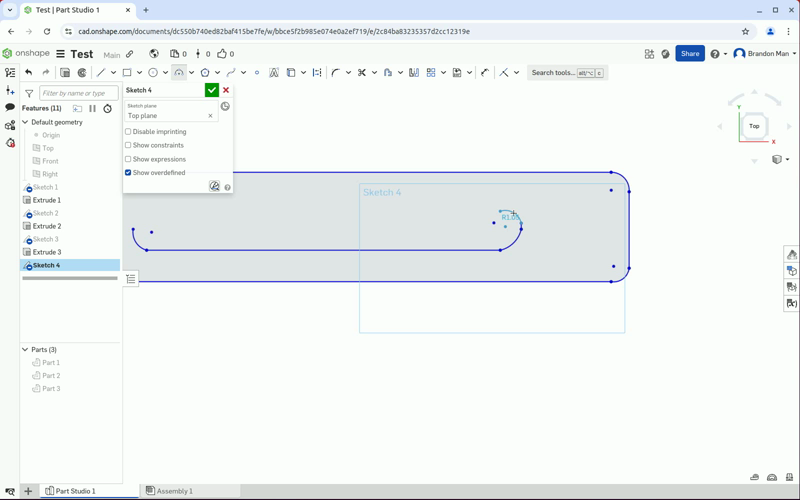
scroll(6)
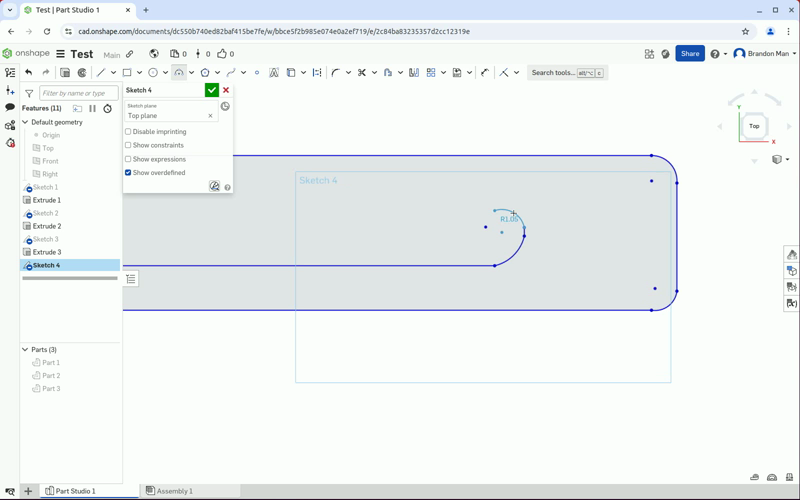
scroll(6)
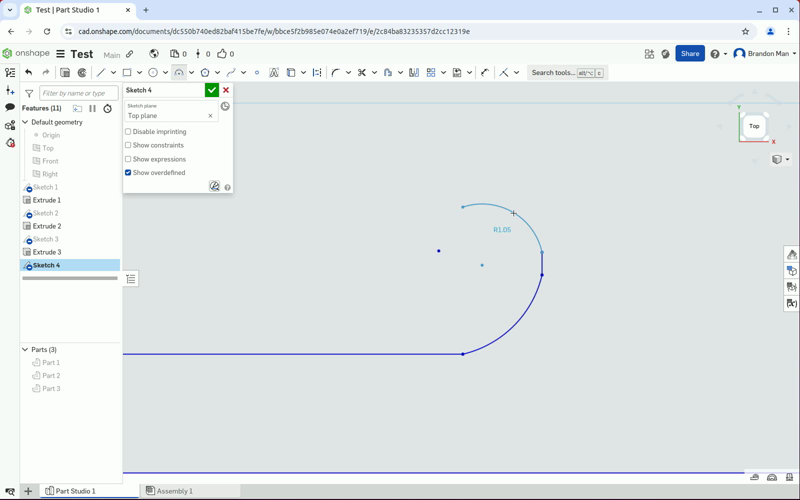
click(513, 212)
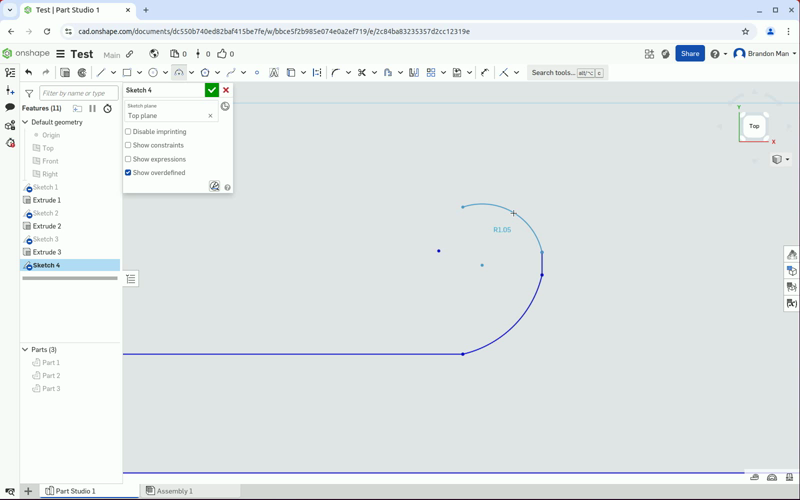
scroll(-6)
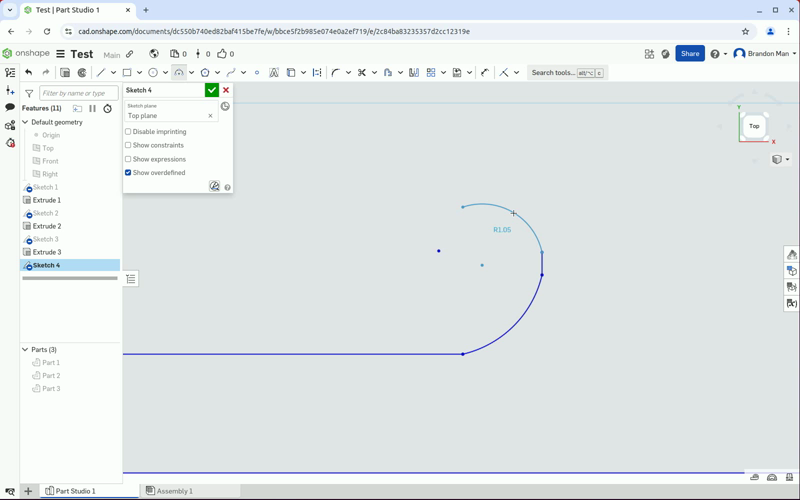
scroll(-6)
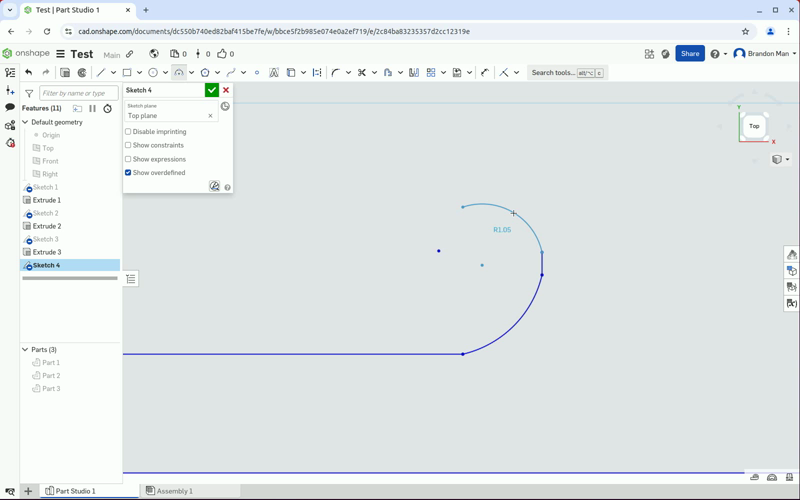
scroll(-6)
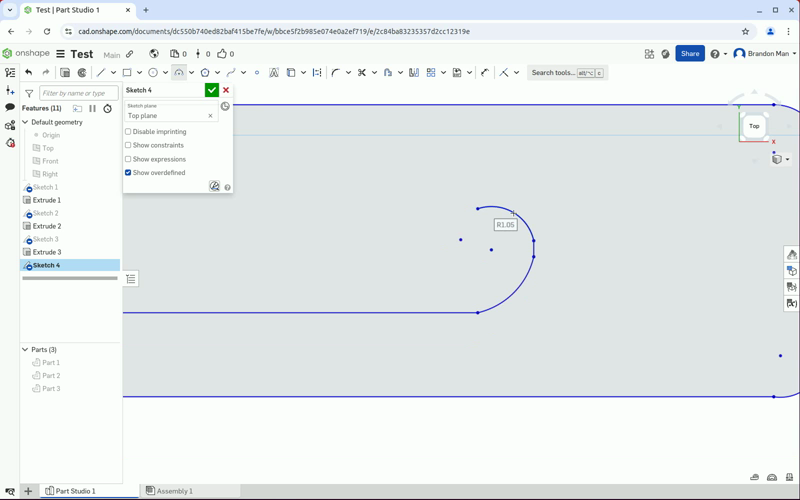
scroll(-6)
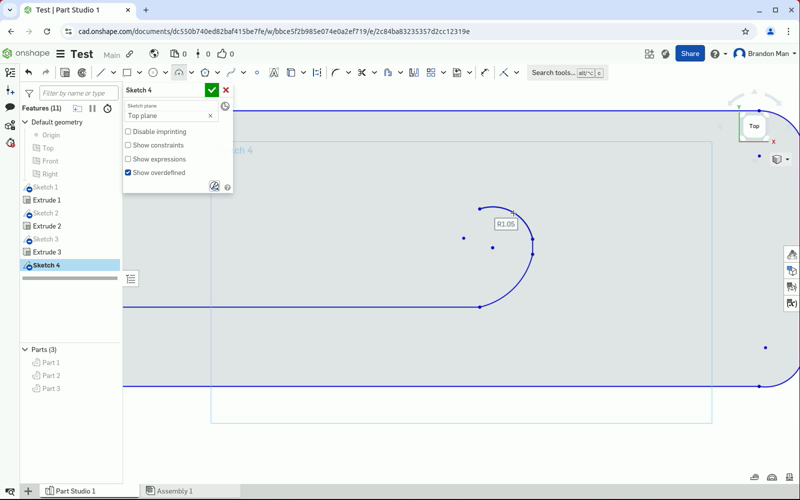
scroll(-6)
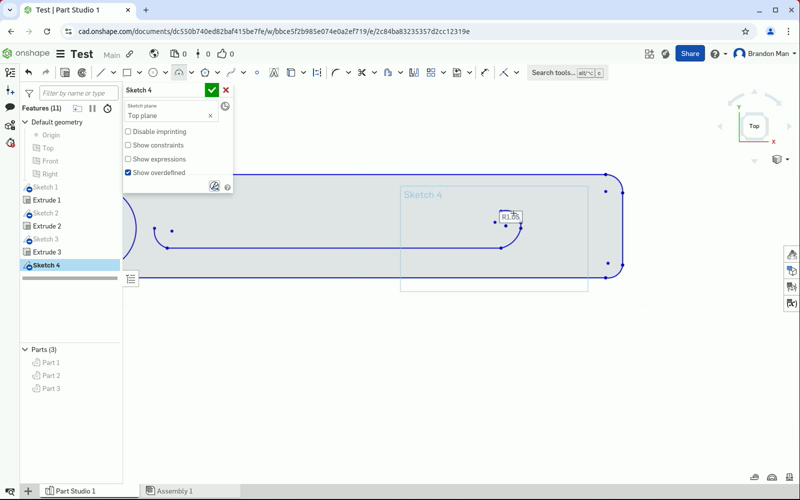
scroll(-6)
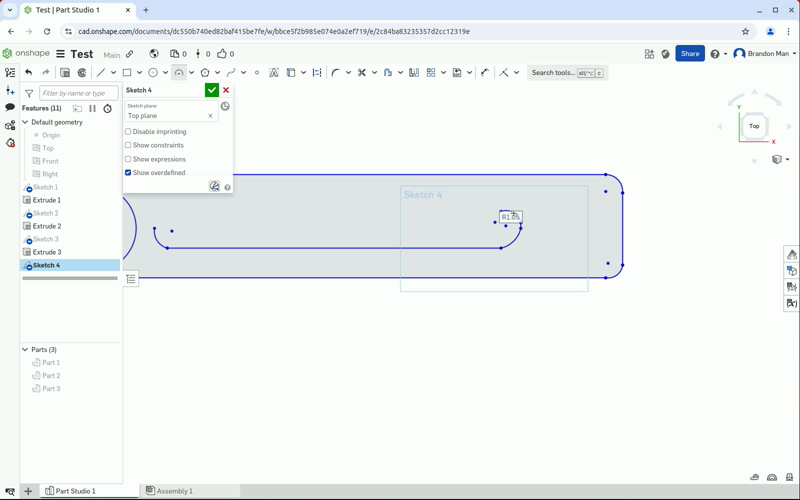
scroll(-6)
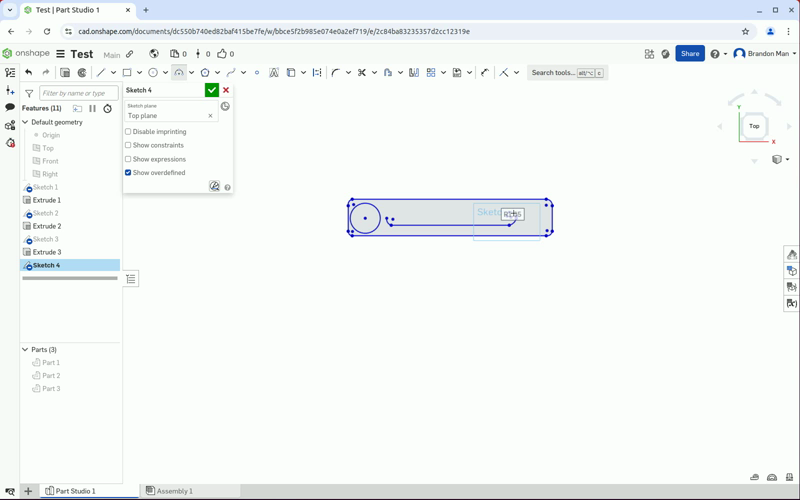
key_up(shift)
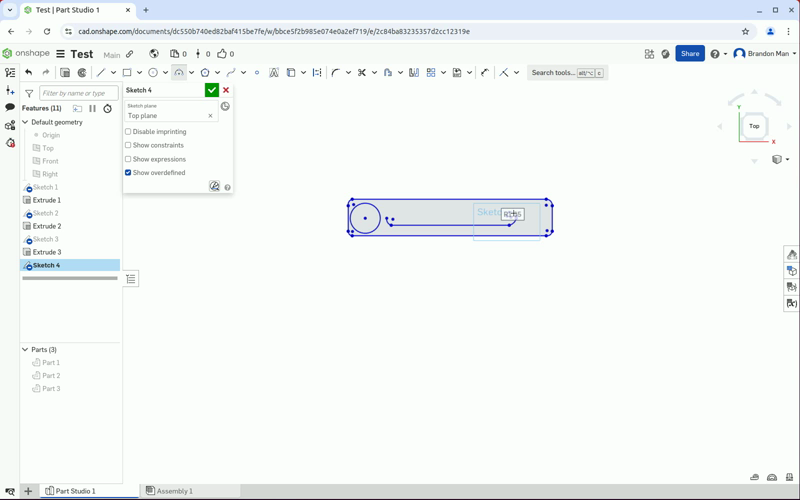
key(esc)
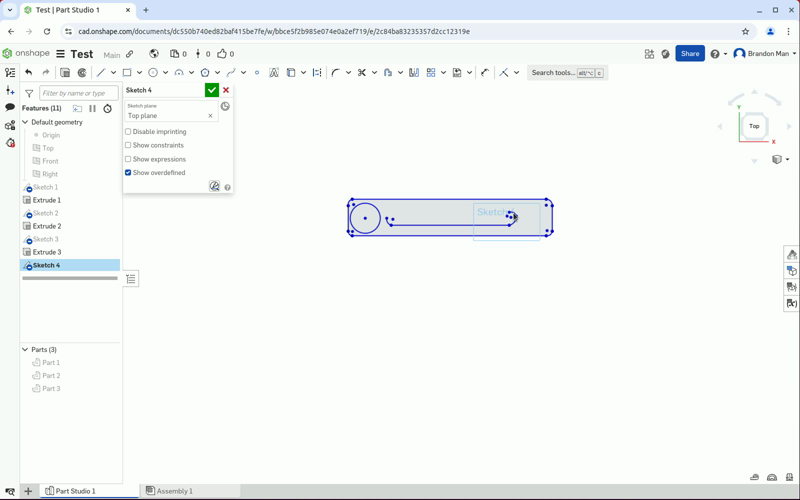
key(l)
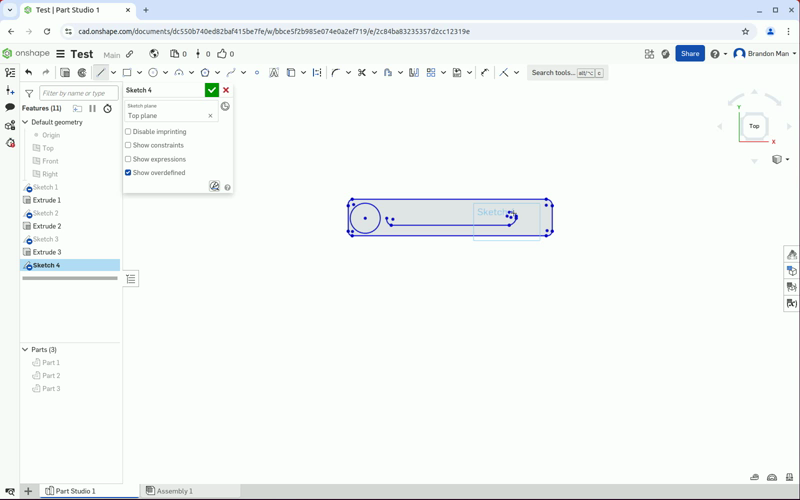
mouse_move(509, 212)
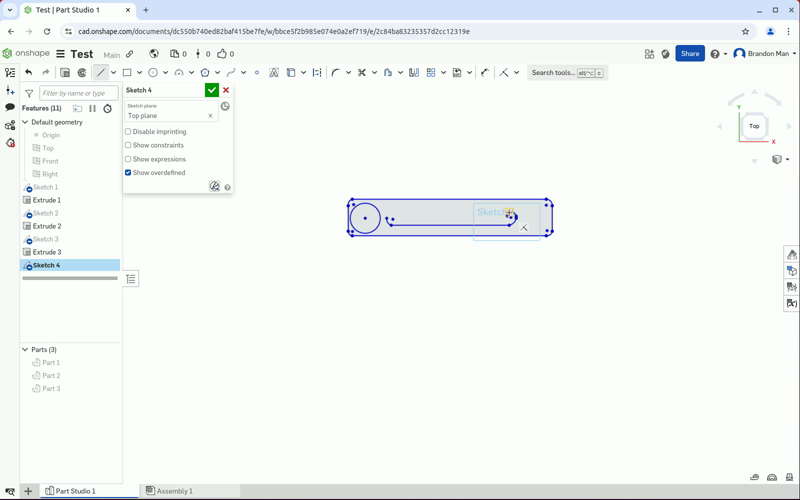
scroll(6)
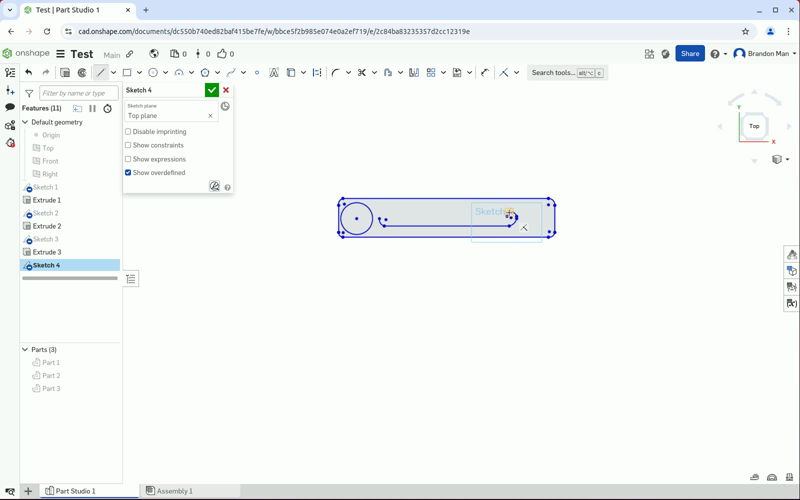
scroll(6)
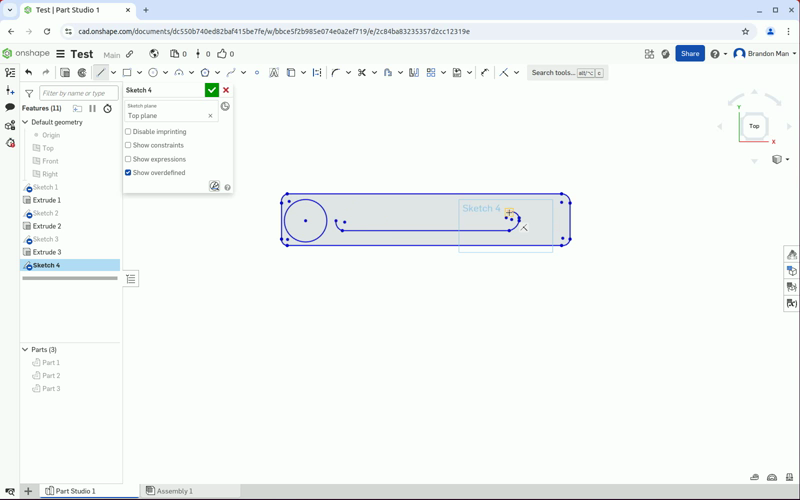
scroll(6)
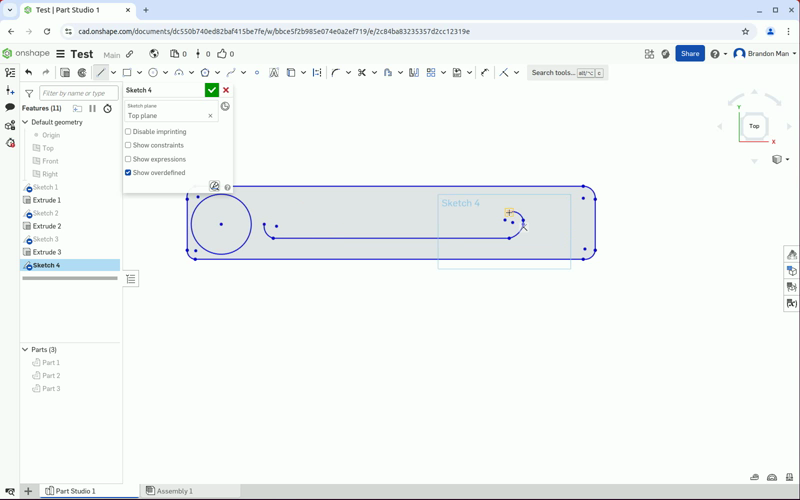
scroll(6)
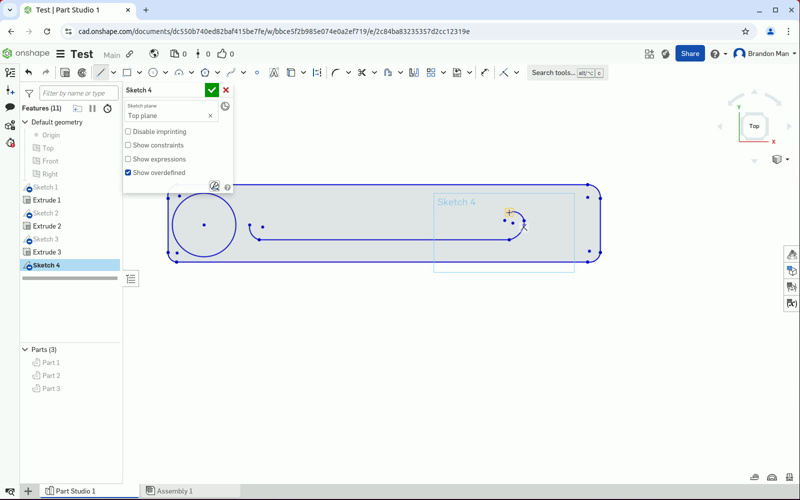
scroll(6)
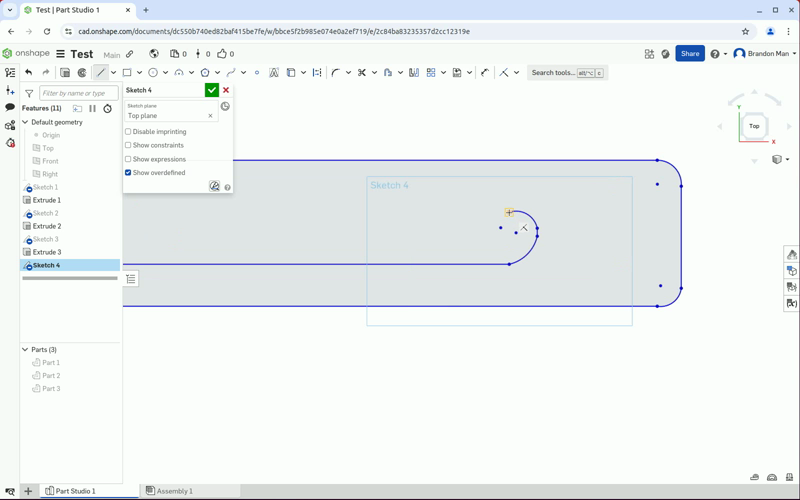
scroll(6)
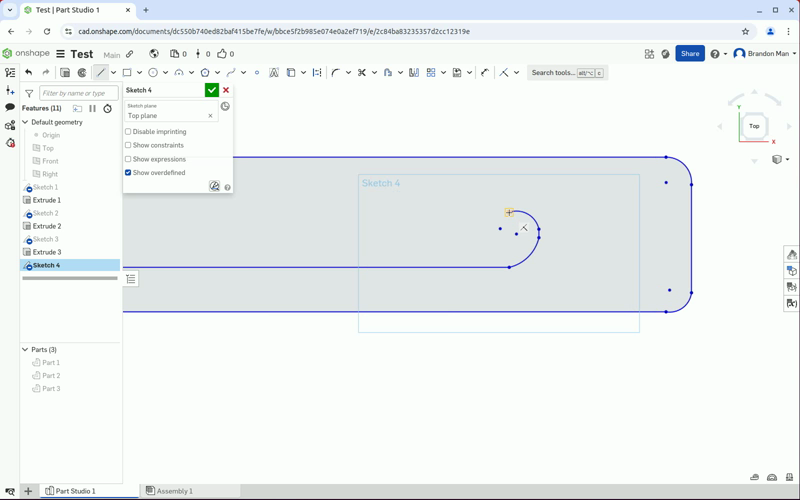
scroll(6)
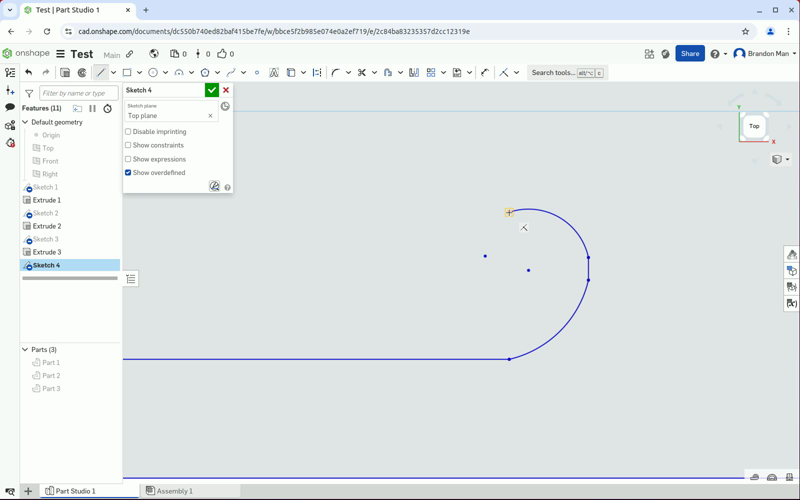
click(509, 212)
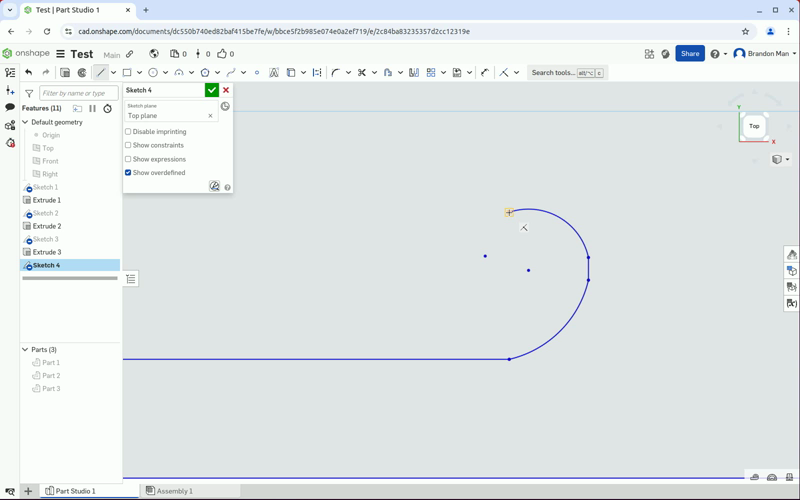
scroll(-6)
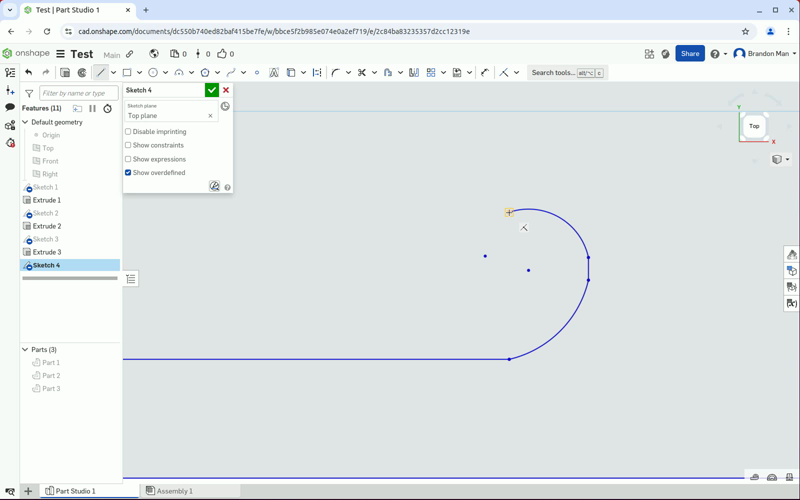
scroll(-6)
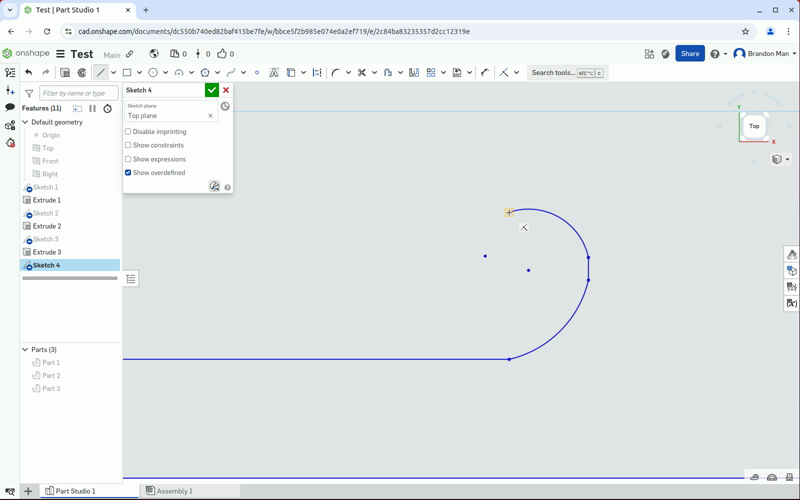
scroll(-6)
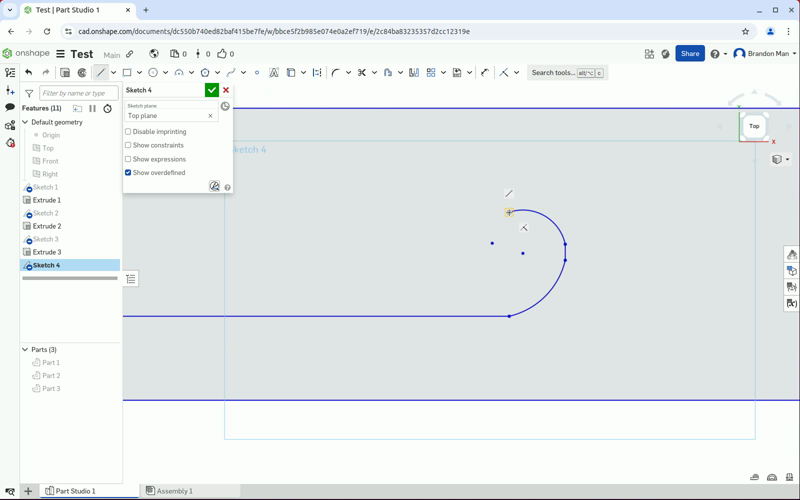
scroll(-6)
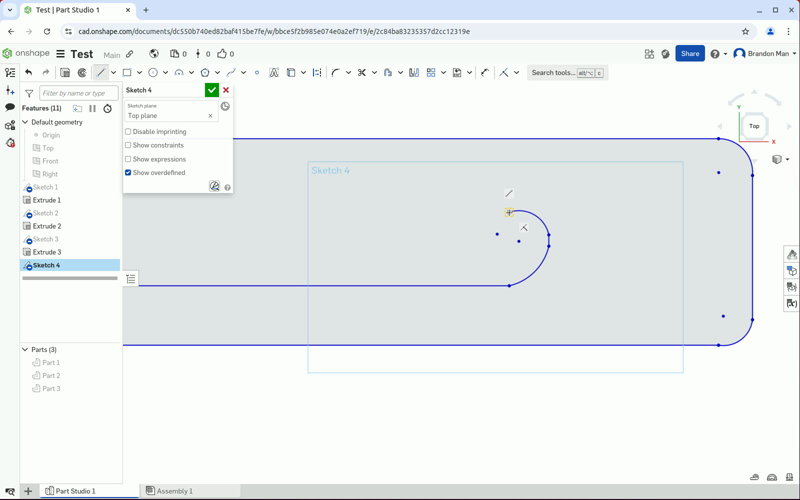
scroll(-6)
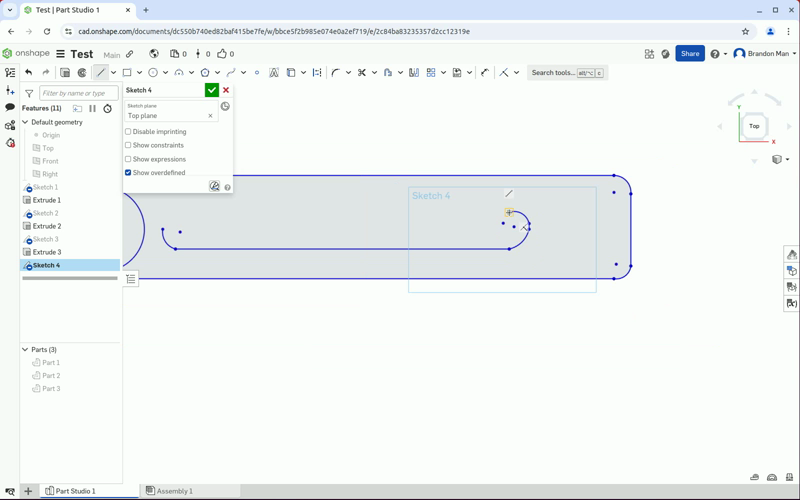
scroll(-6)
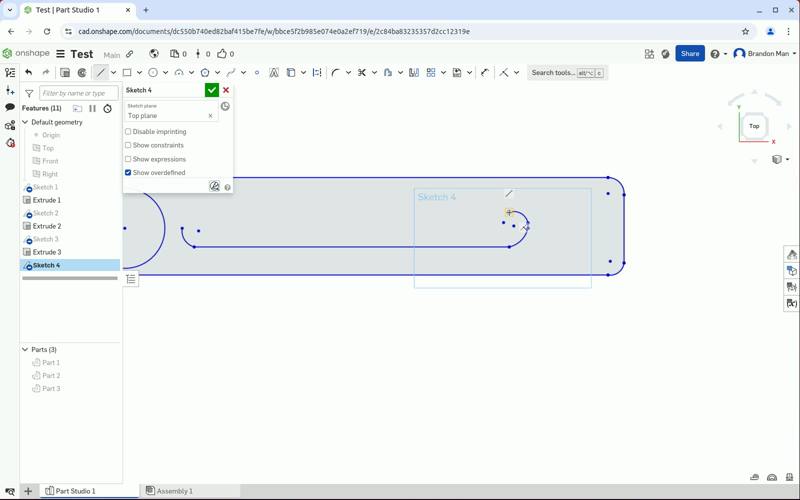
scroll(-6)
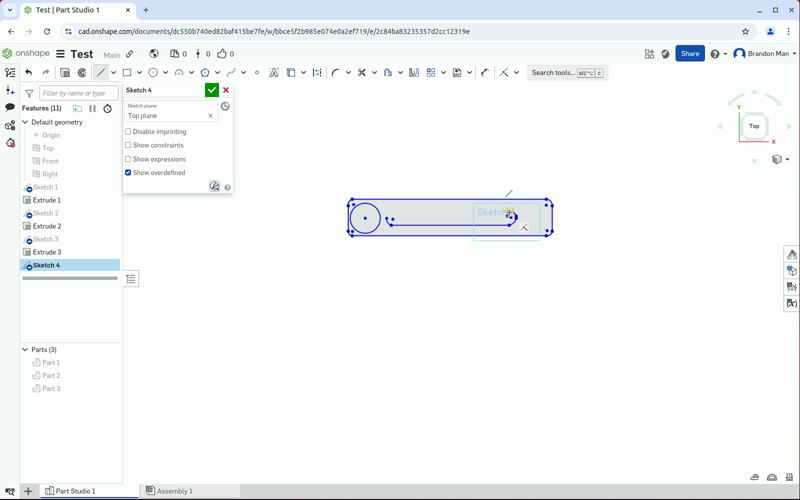
key_down(shift)
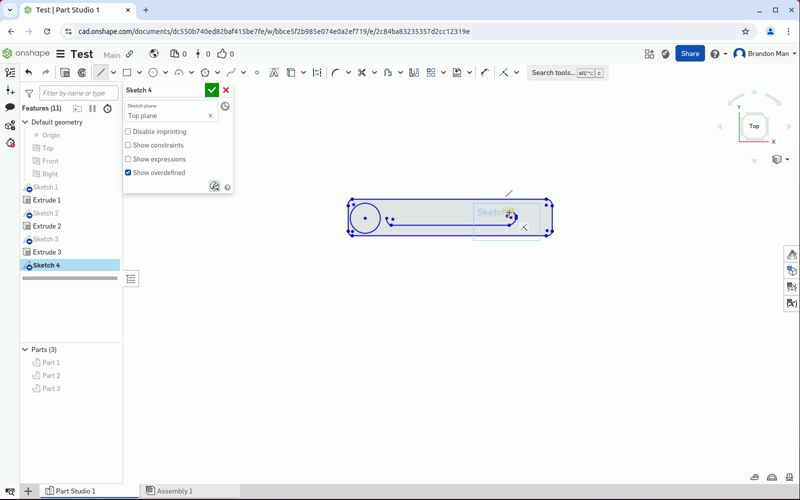
mouse_move(391, 212)
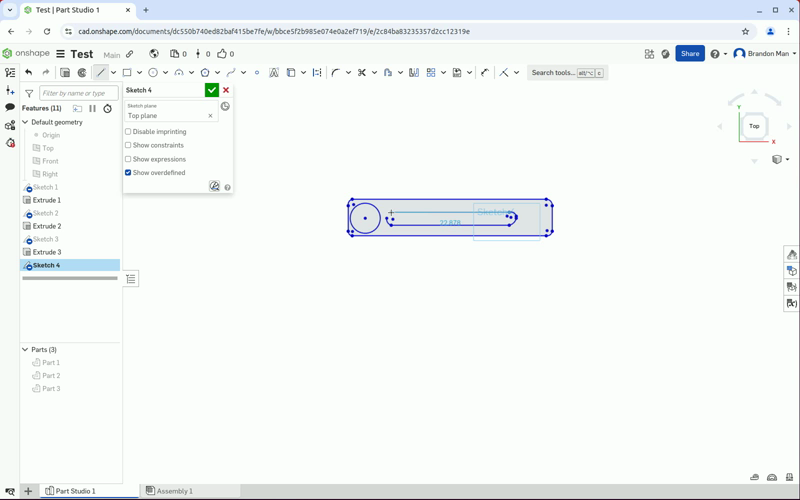
click(391, 212)
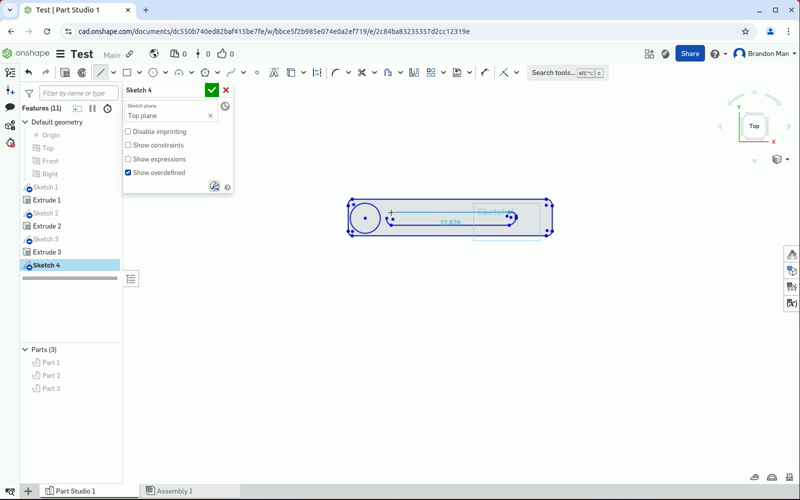
key_up(shift)
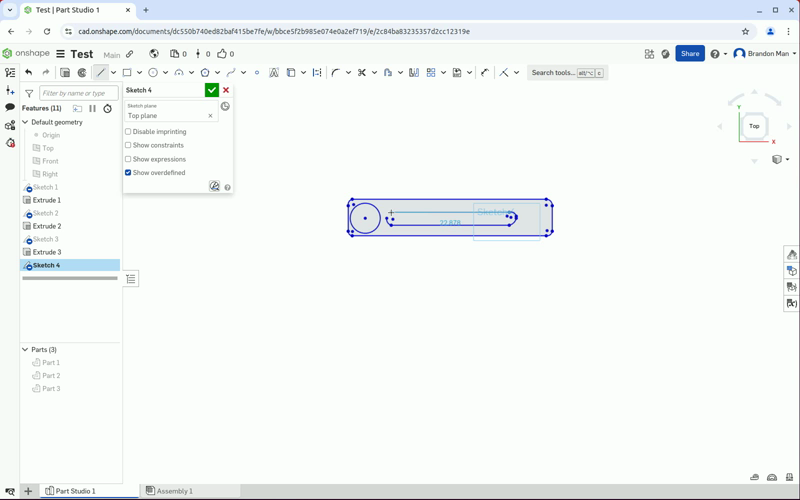
key(esc)
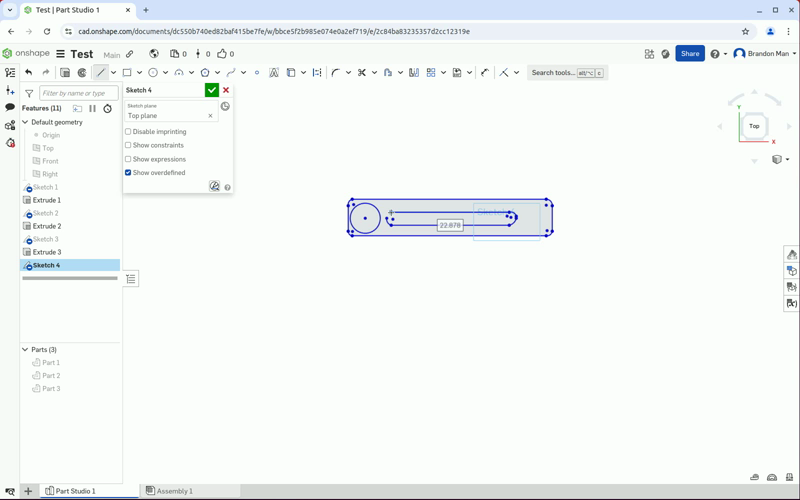
key(a)
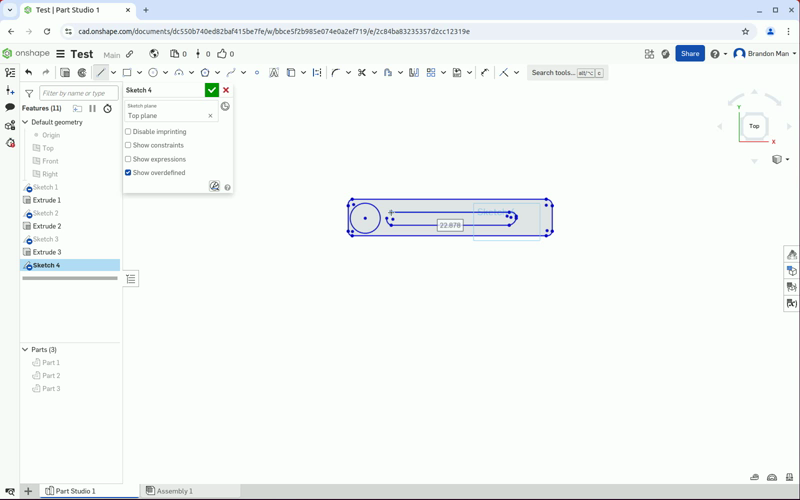
mouse_move(391, 212)
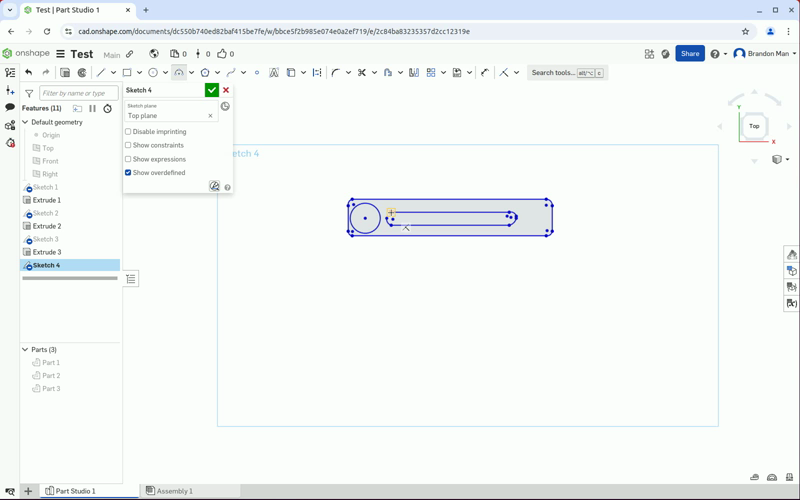
click(391, 212)
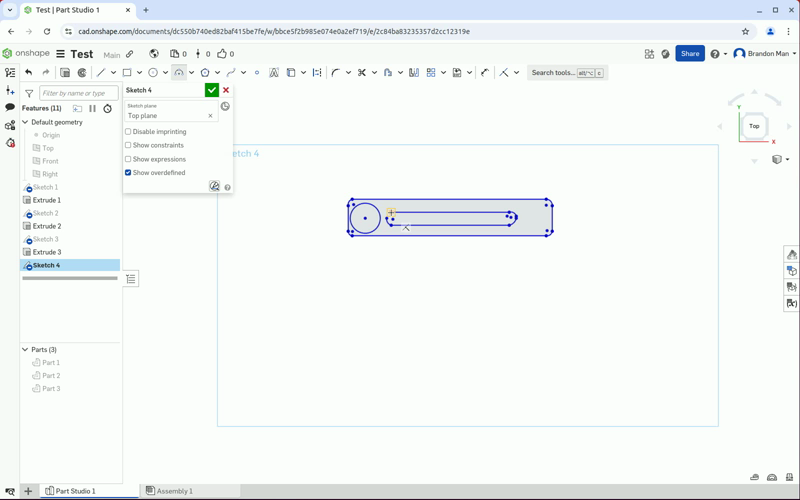
key_down(shift)
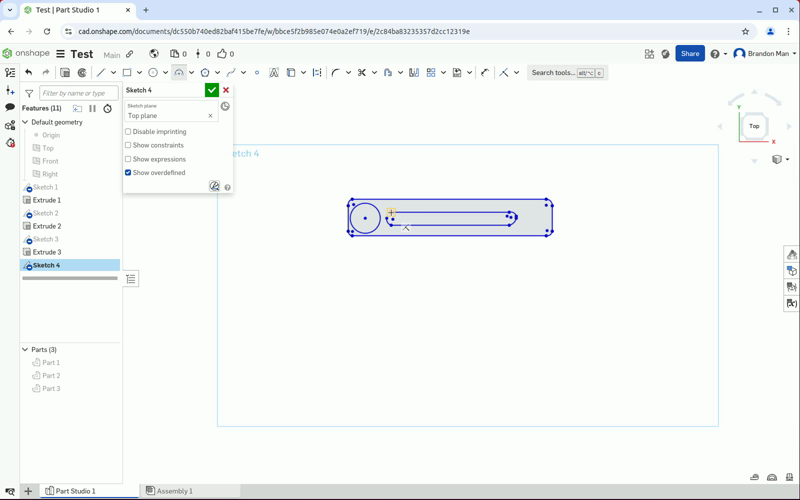
mouse_move(386, 216)
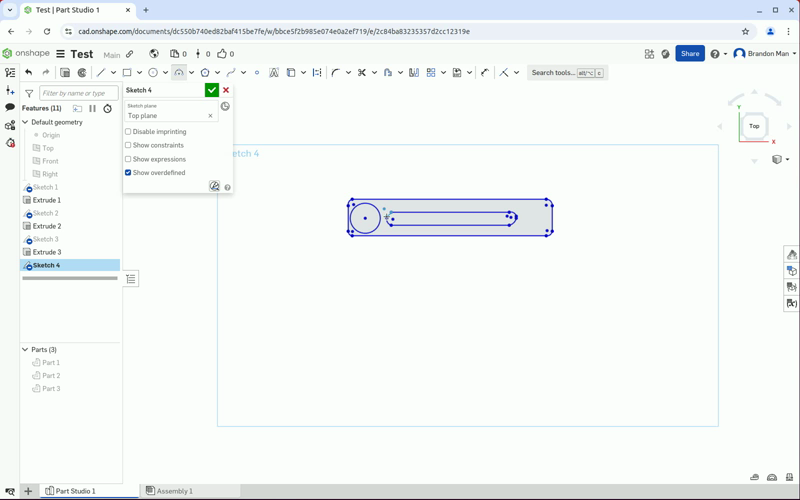
scroll(6)
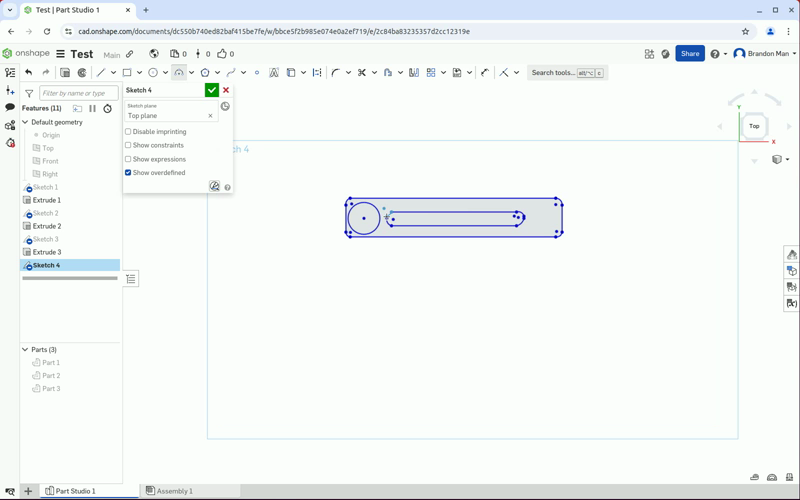
scroll(6)
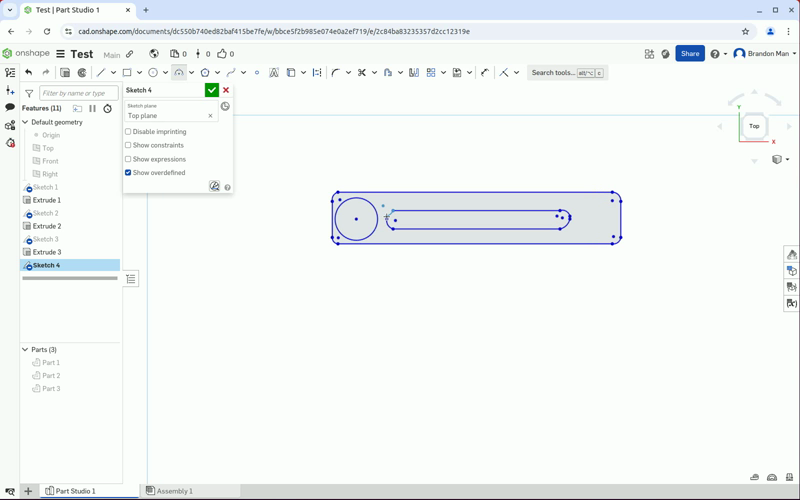
scroll(6)
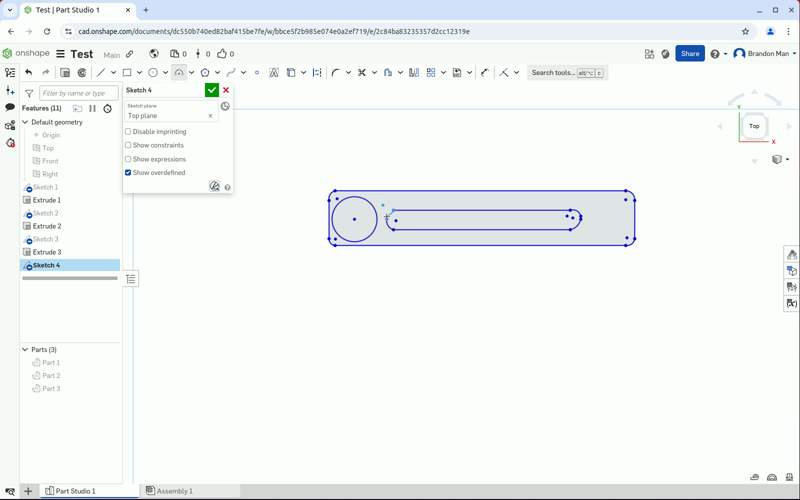
scroll(6)
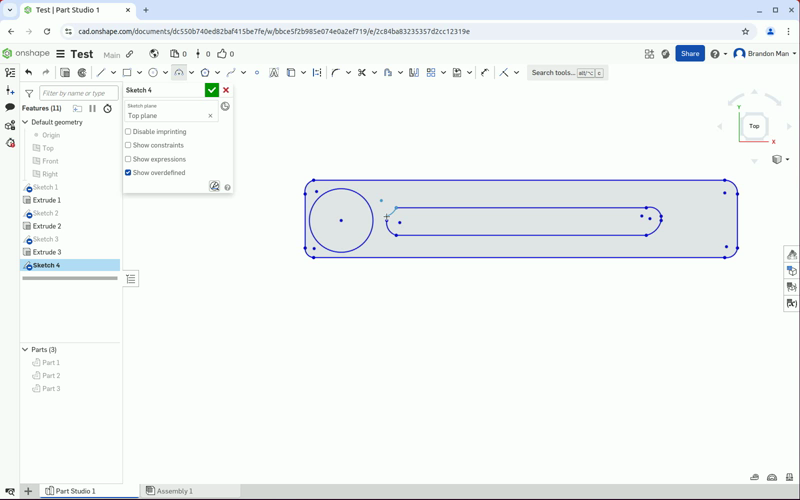
scroll(6)
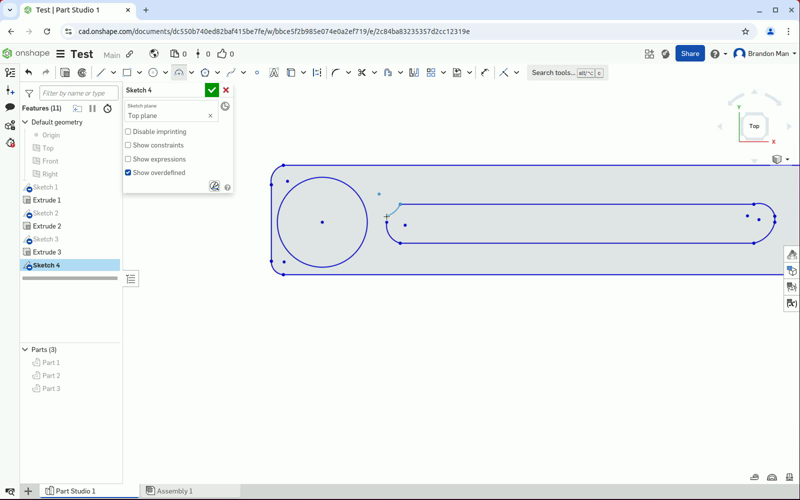
scroll(6)
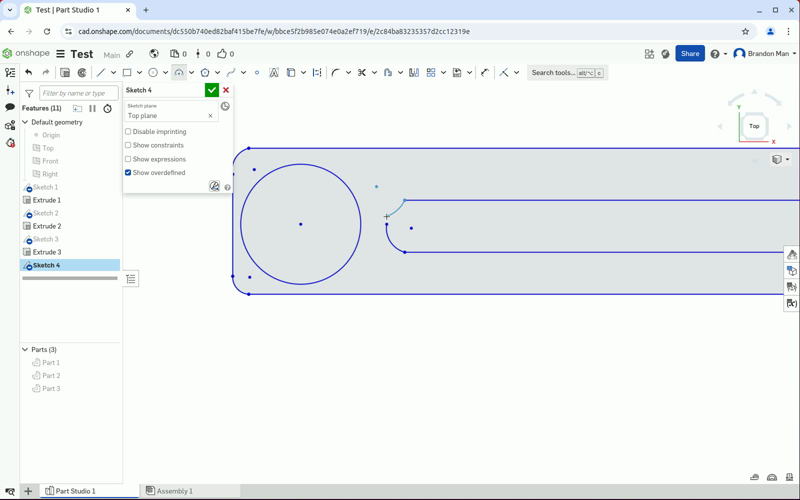
scroll(6)
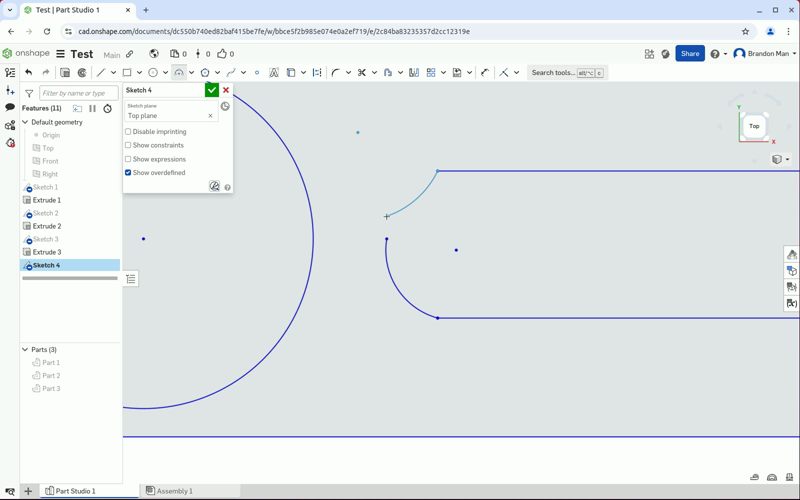
click(386, 216)
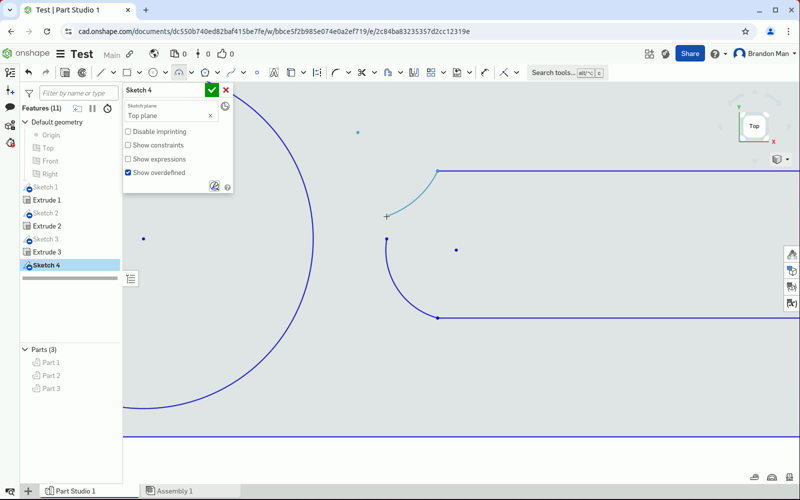
scroll(-6)
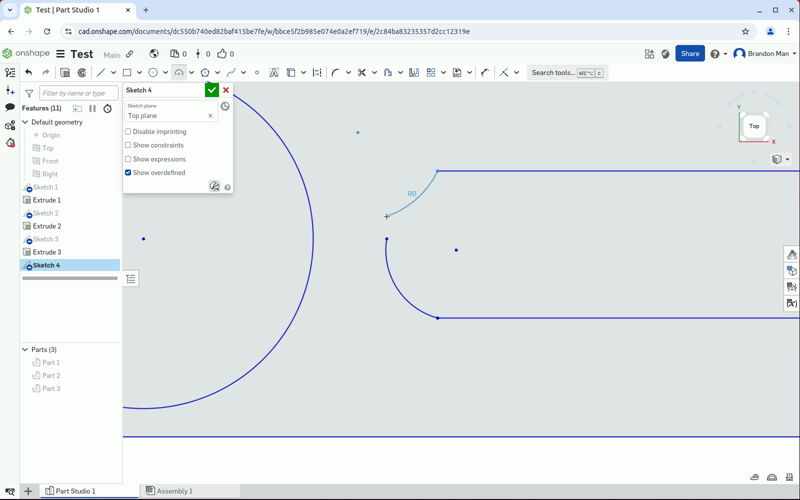
scroll(-6)
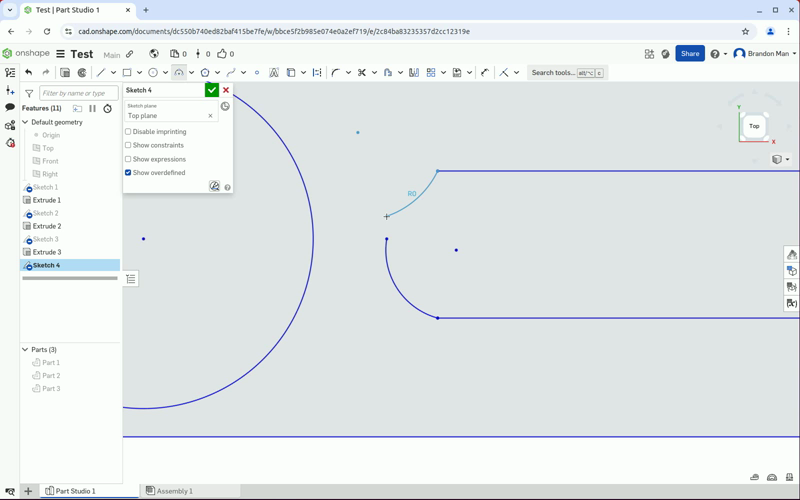
scroll(-6)
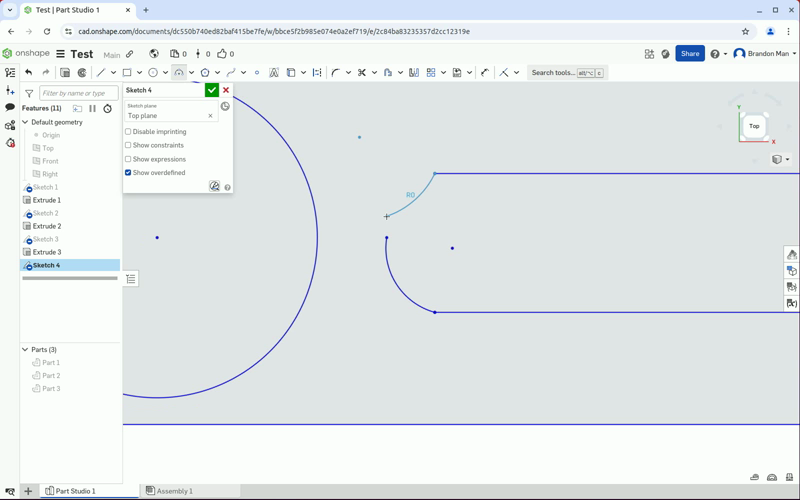
scroll(-6)
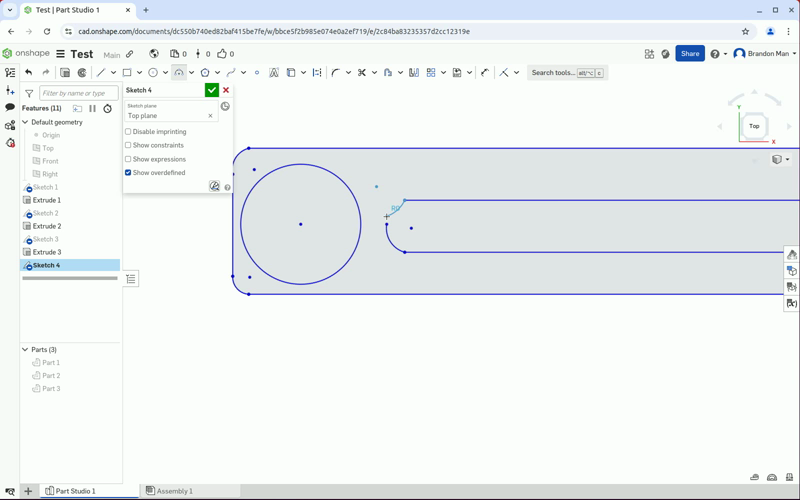
scroll(-6)
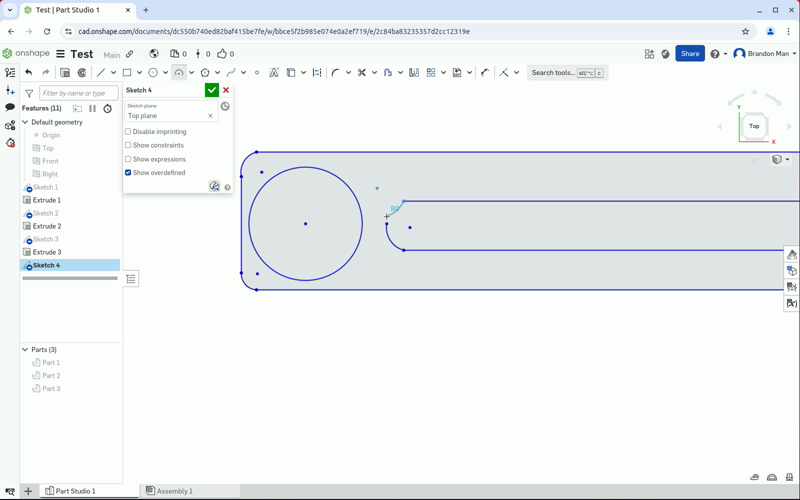
scroll(-6)
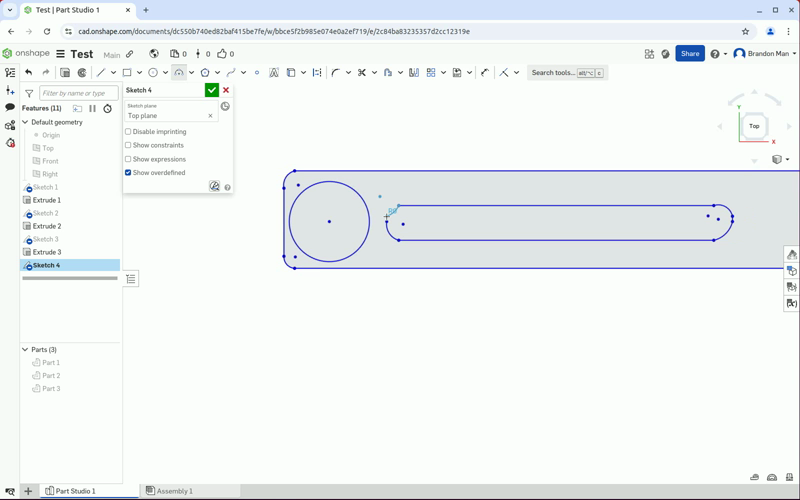
scroll(-6)
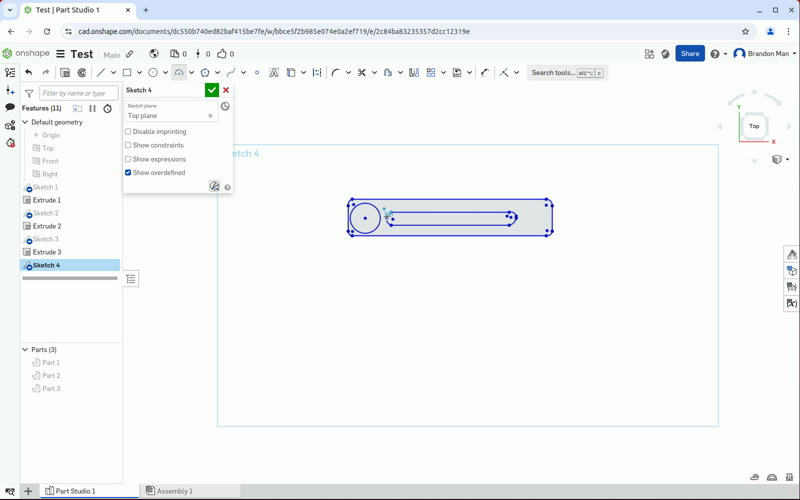
mouse_move(388, 213)
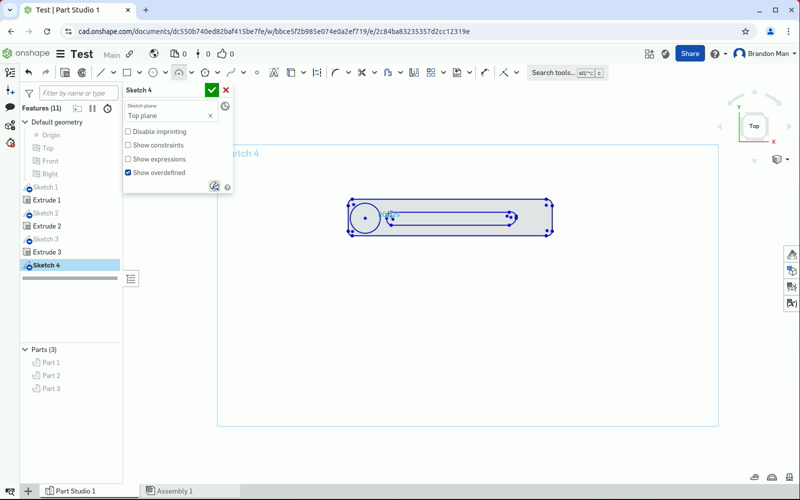
scroll(6)
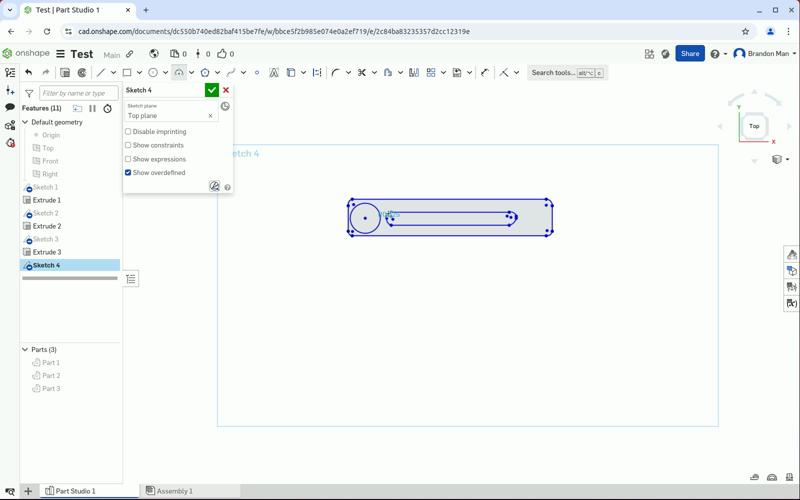
scroll(6)
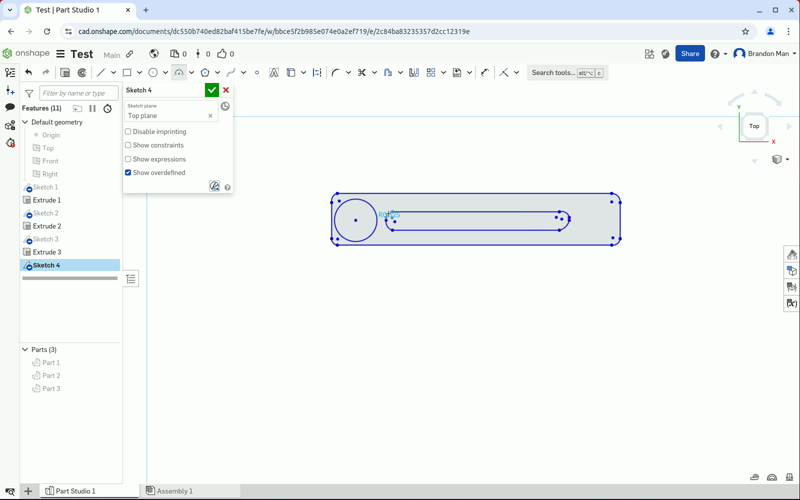
scroll(6)
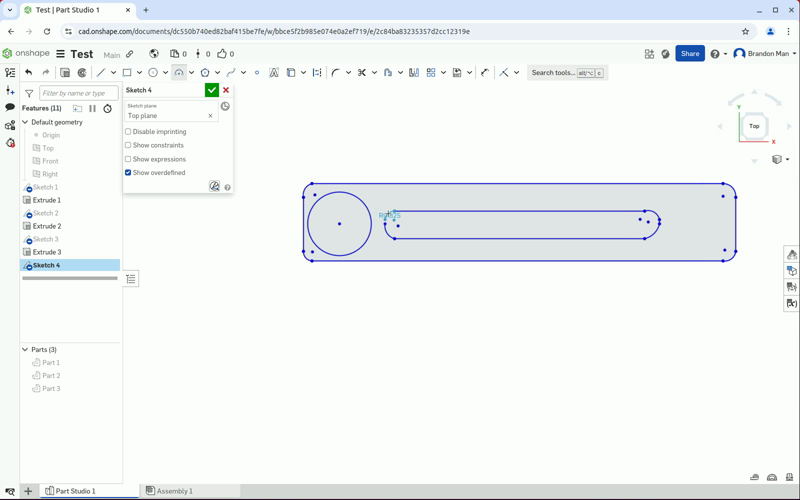
scroll(6)
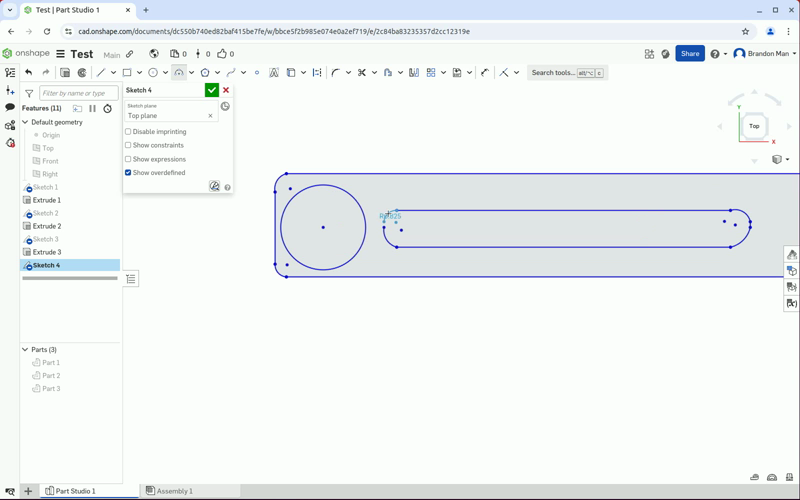
scroll(6)
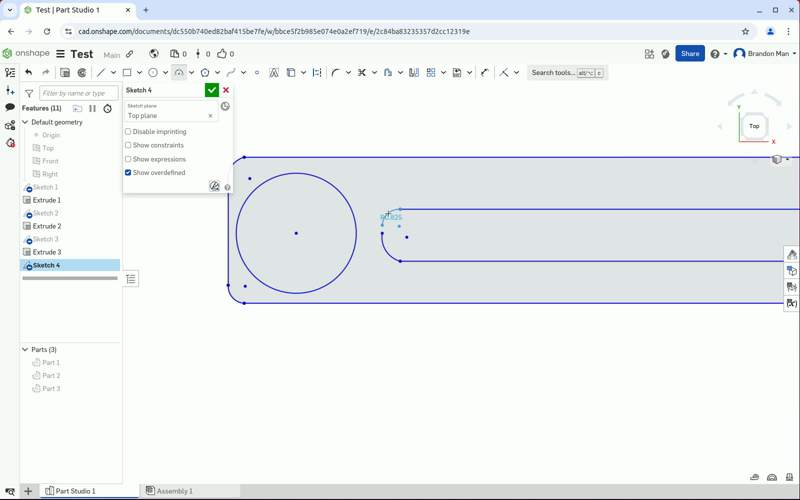
scroll(6)
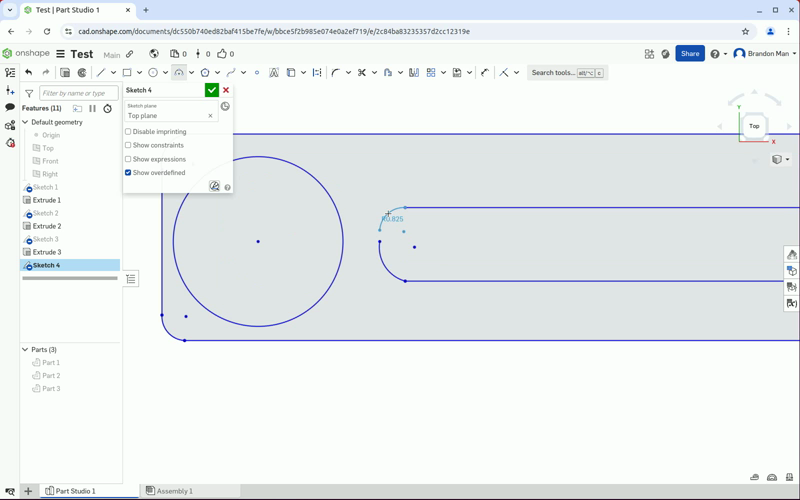
scroll(6)
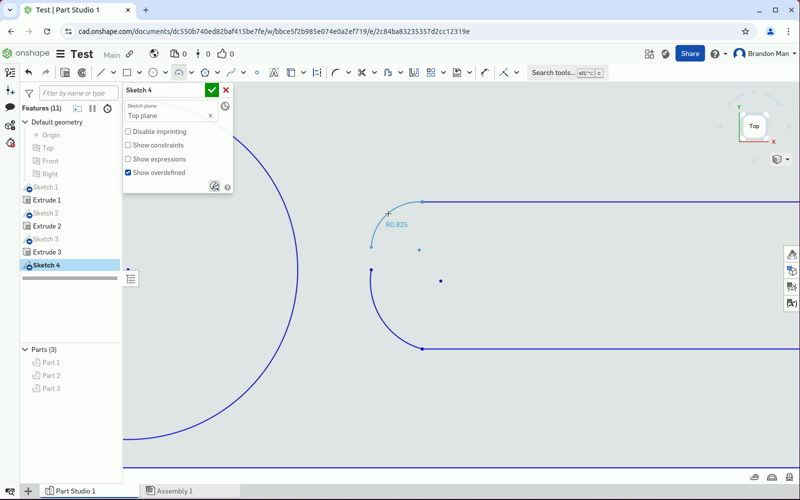
click(388, 213)
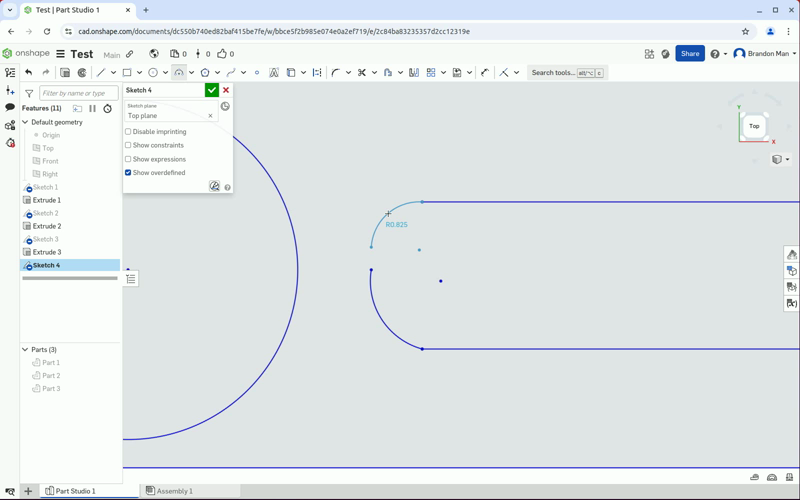
scroll(-6)
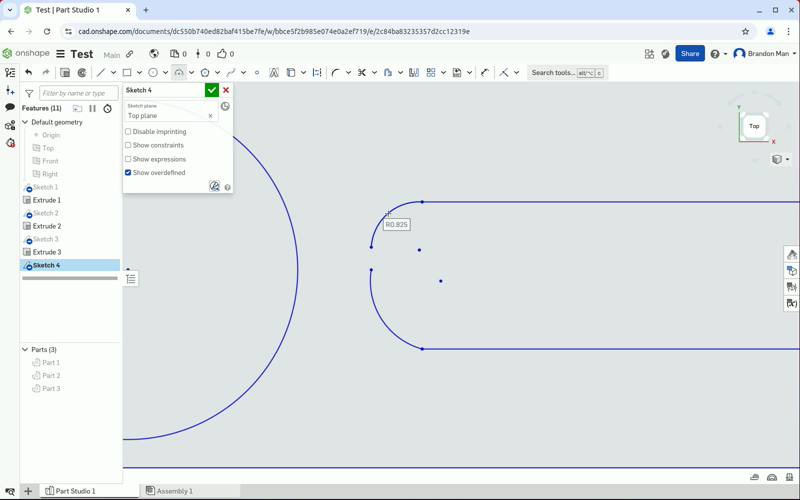
scroll(-6)
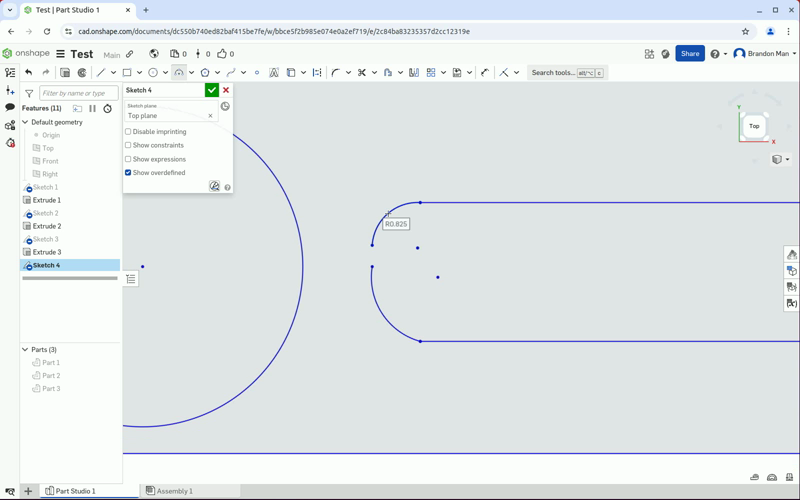
scroll(-6)
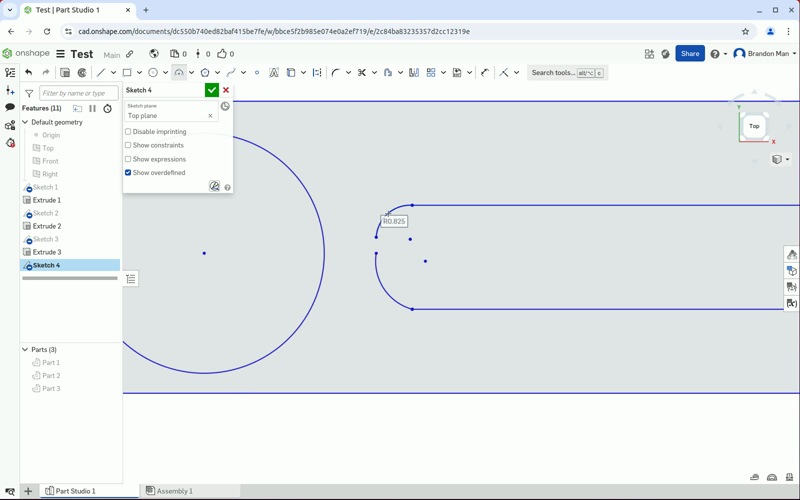
scroll(-6)
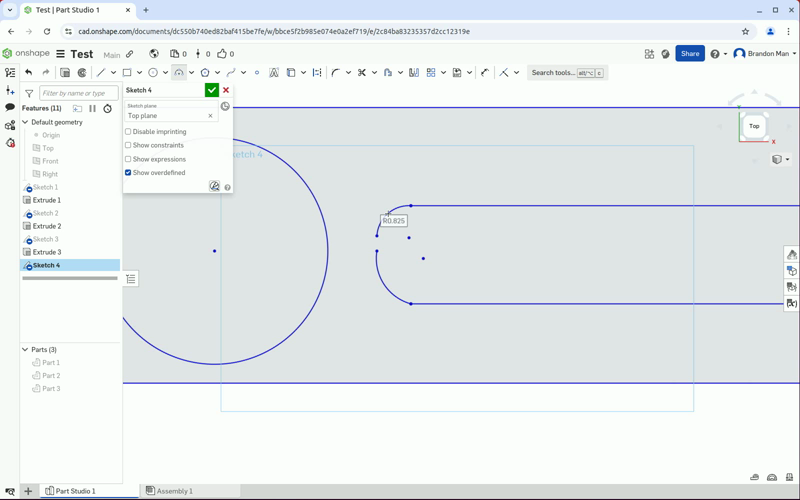
scroll(-6)
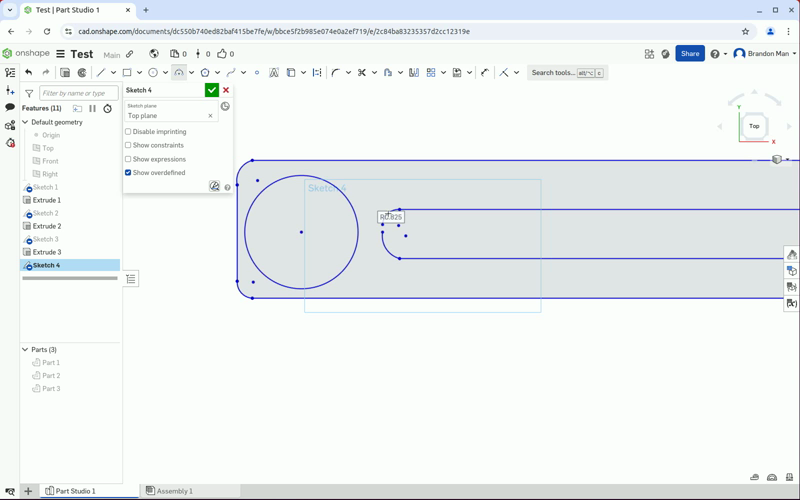
scroll(-6)
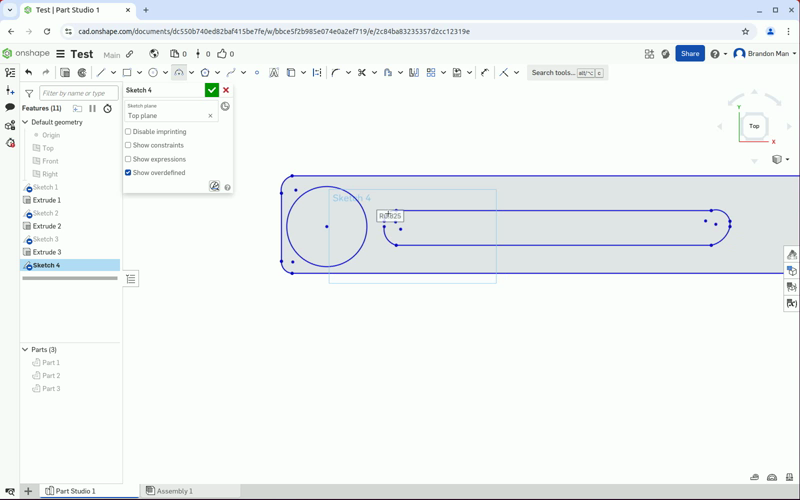
scroll(-6)
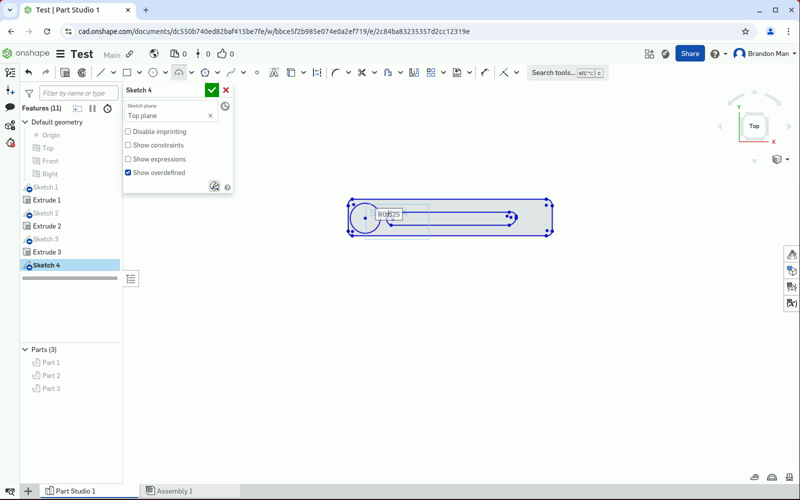
key_up(shift)
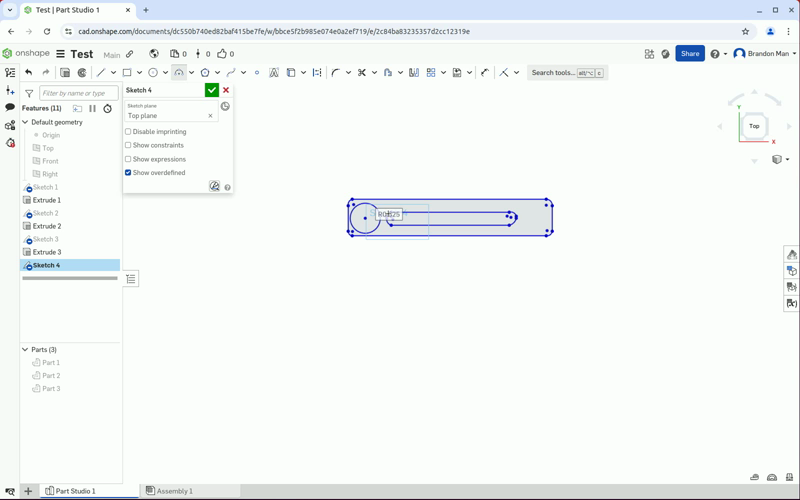
key(esc)
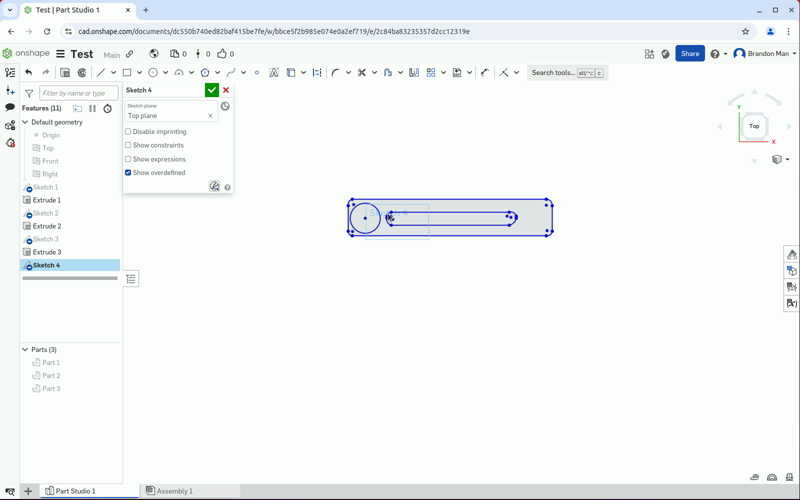
key(l)
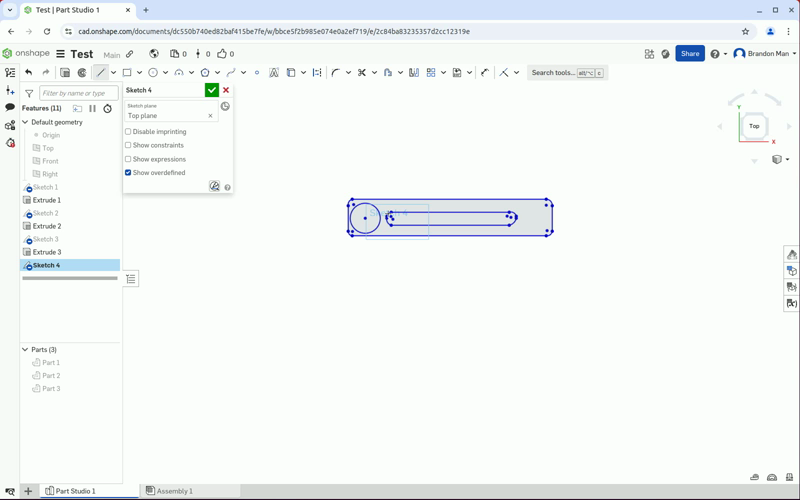
mouse_move(386, 216)
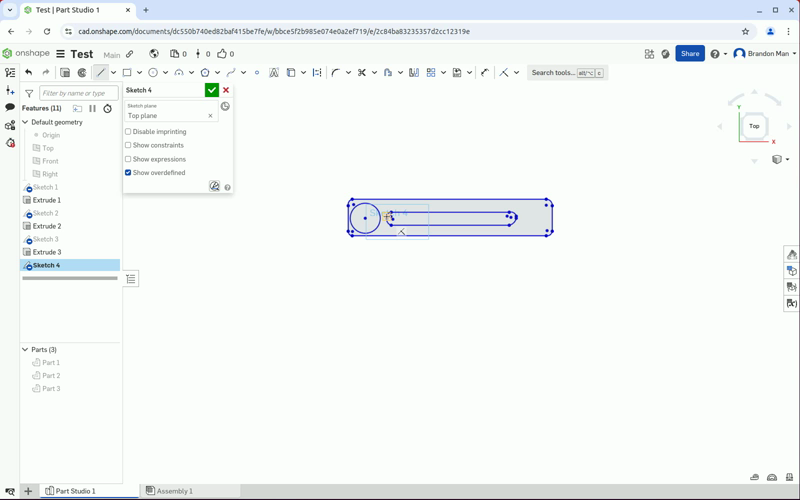
scroll(6)
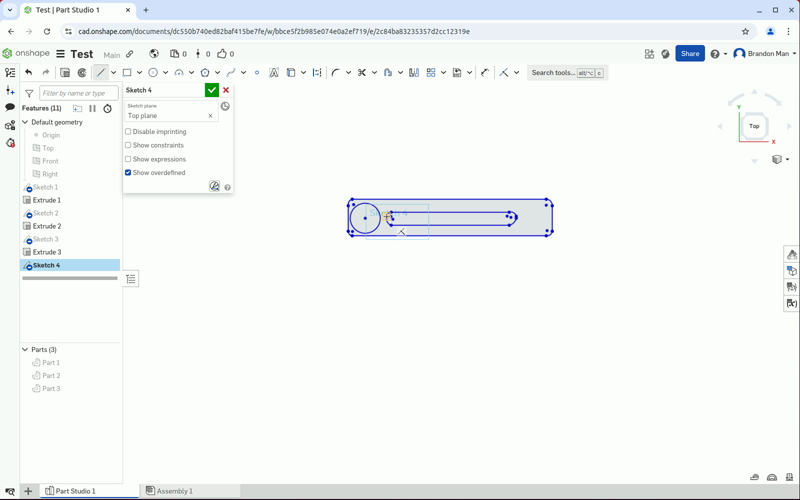
scroll(6)
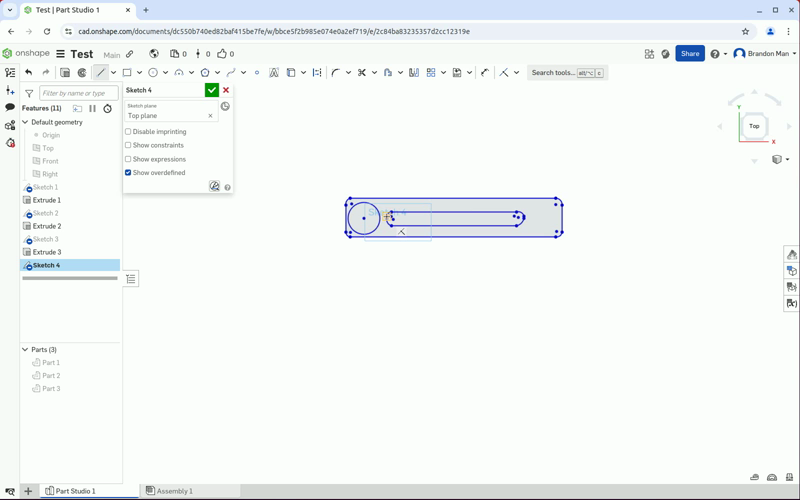
scroll(6)
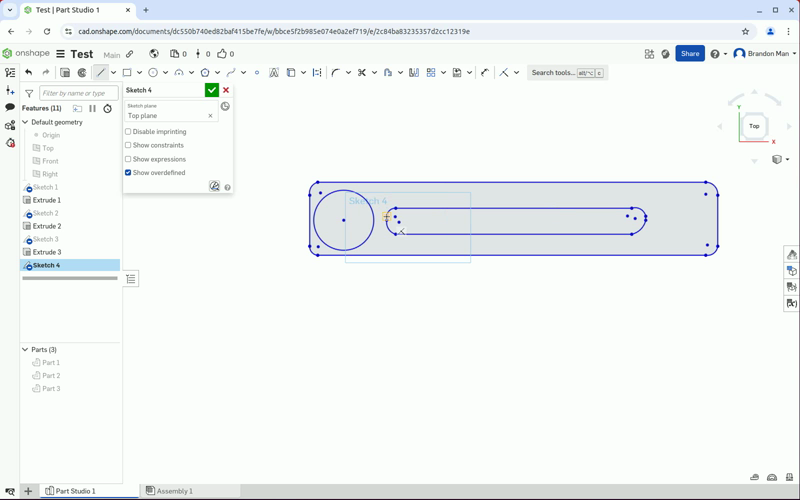
scroll(6)
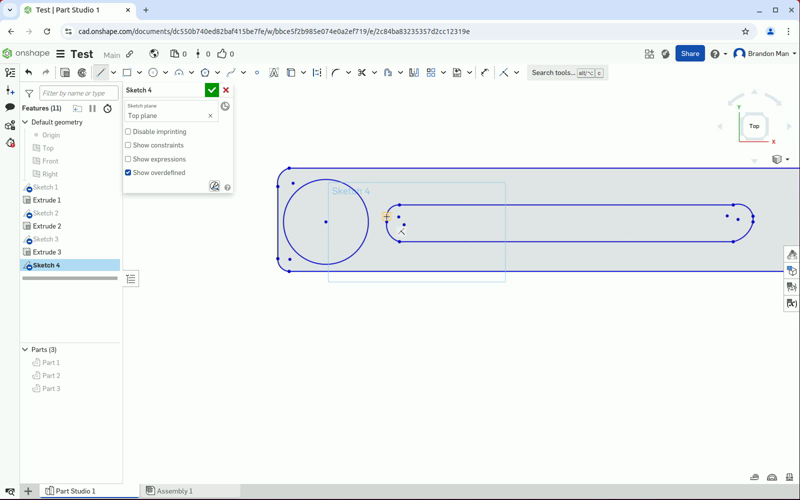
scroll(6)
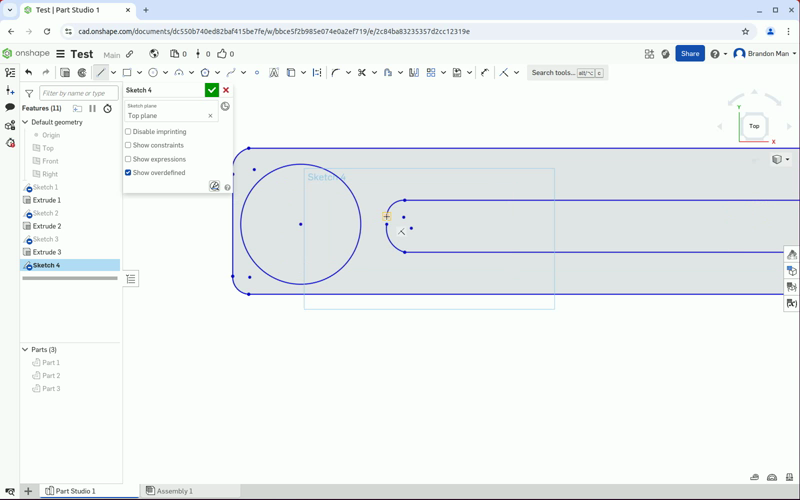
scroll(6)
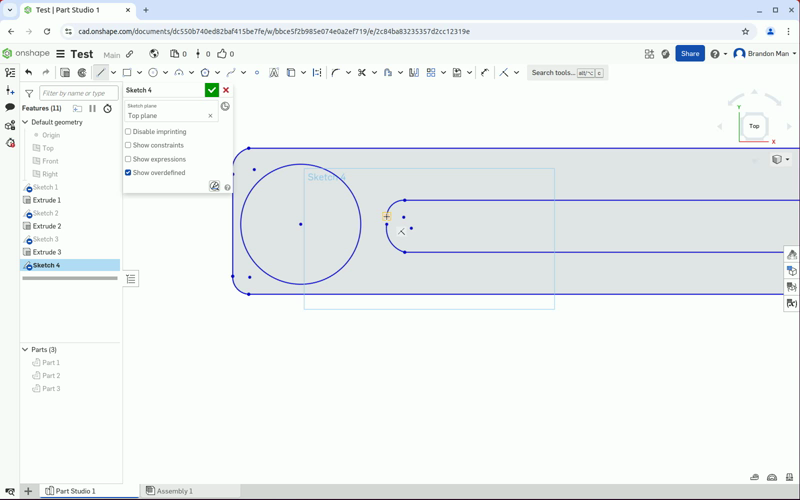
scroll(6)
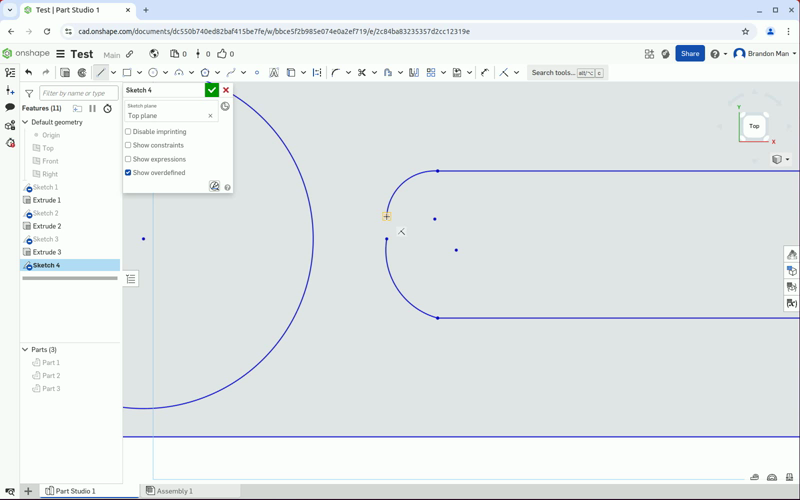
click(386, 216)
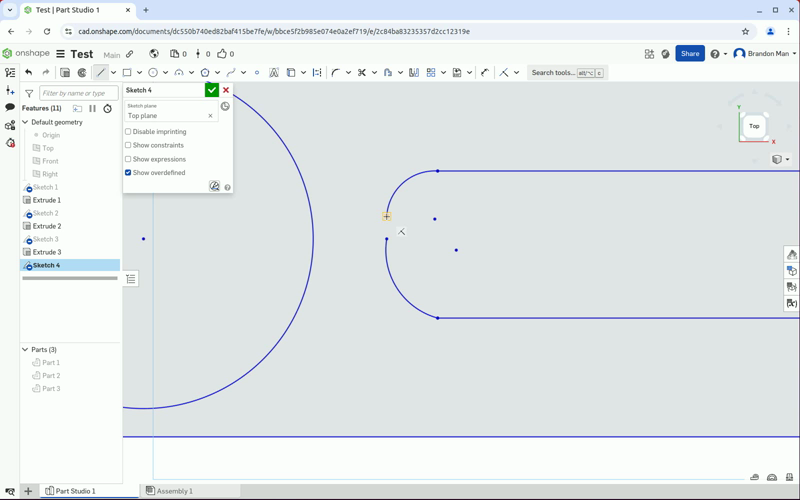
scroll(-6)
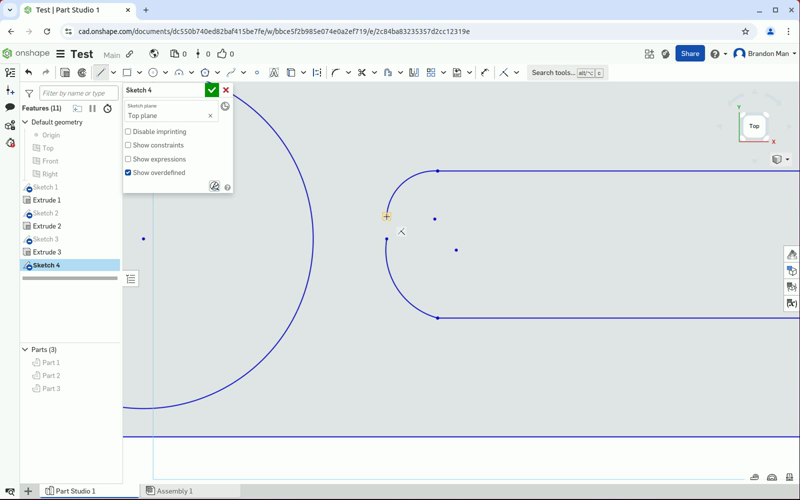
scroll(-6)
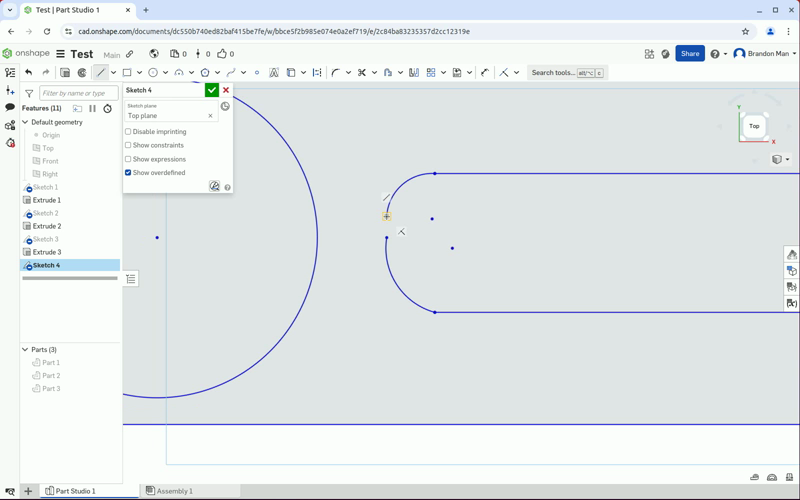
scroll(-6)
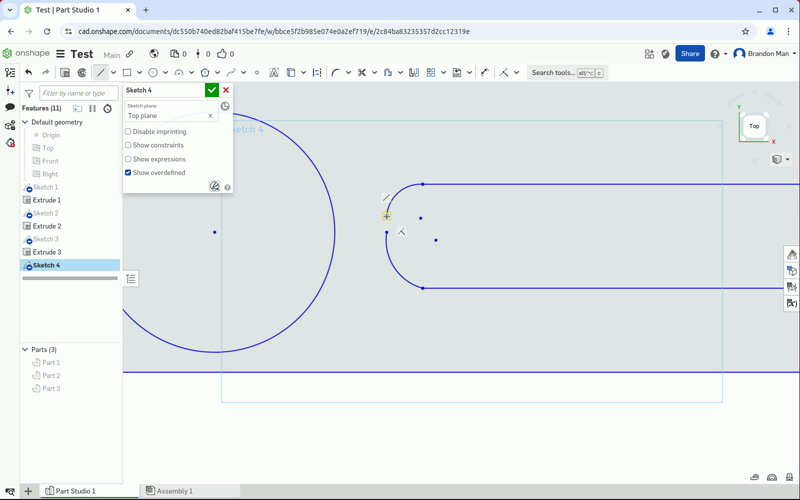
scroll(-6)
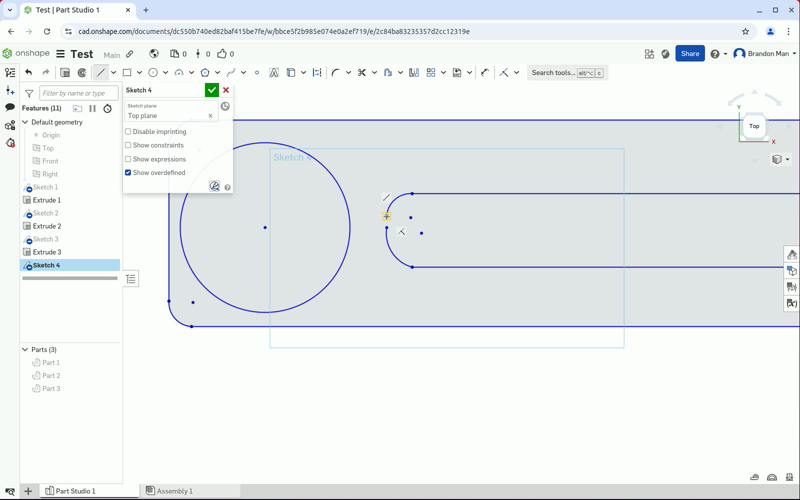
scroll(-6)
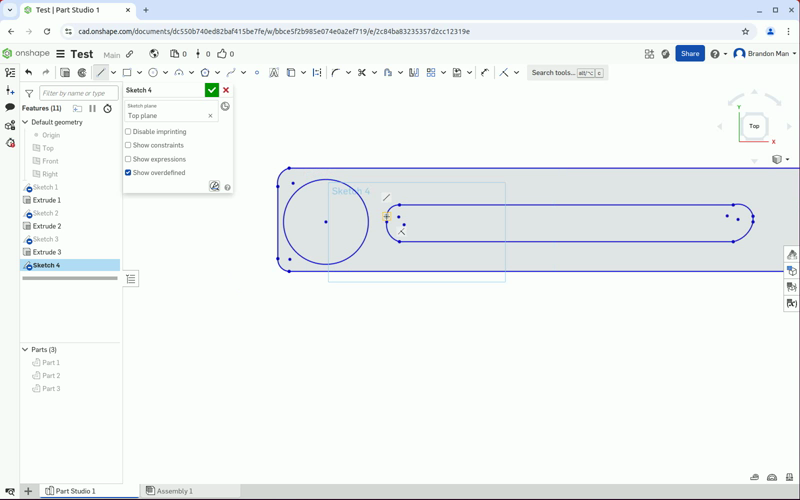
scroll(-6)
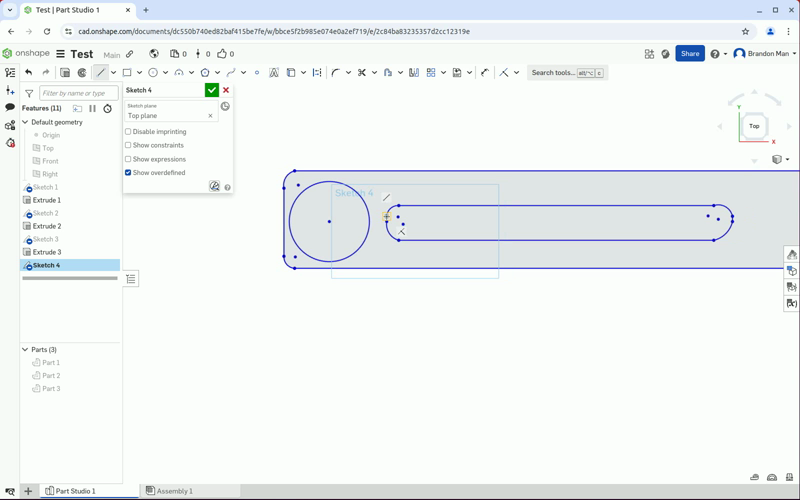
scroll(-6)
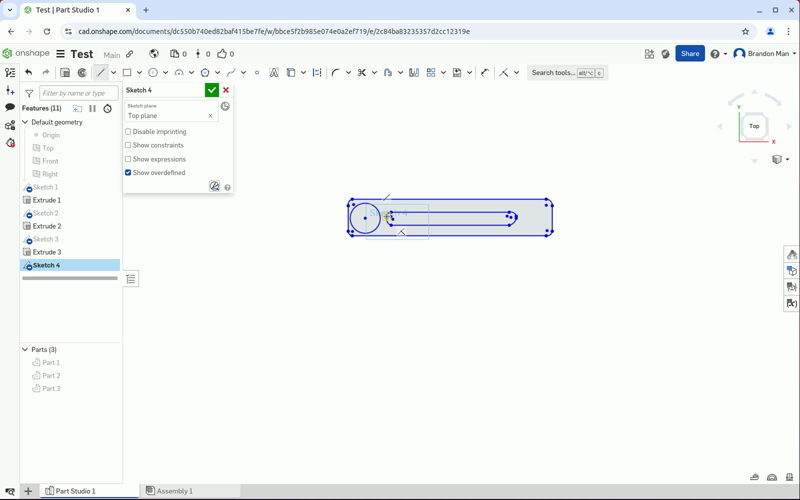
mouse_move(417, 216)
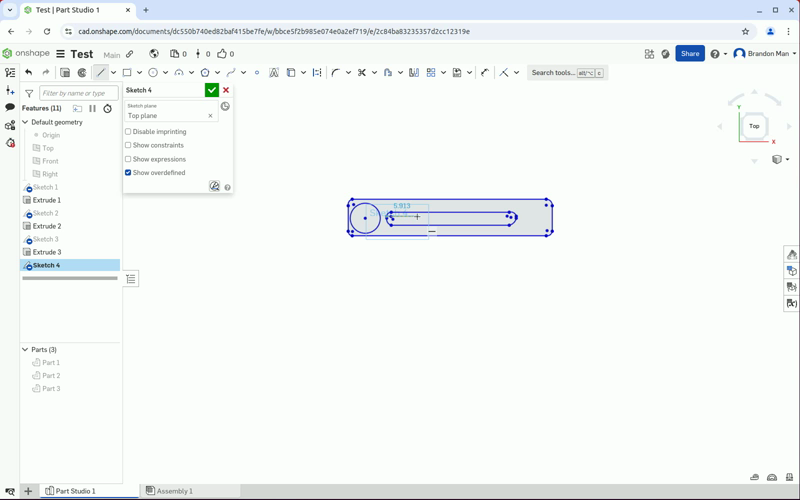
key_down(shift)
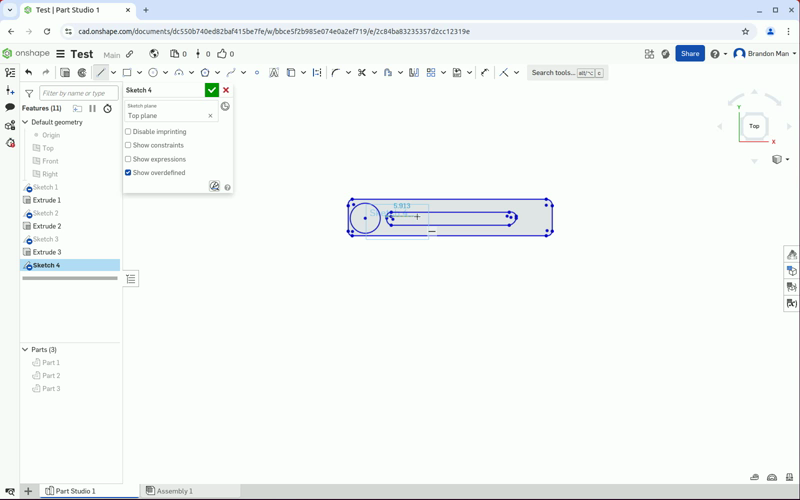
mouse_move(386, 218)
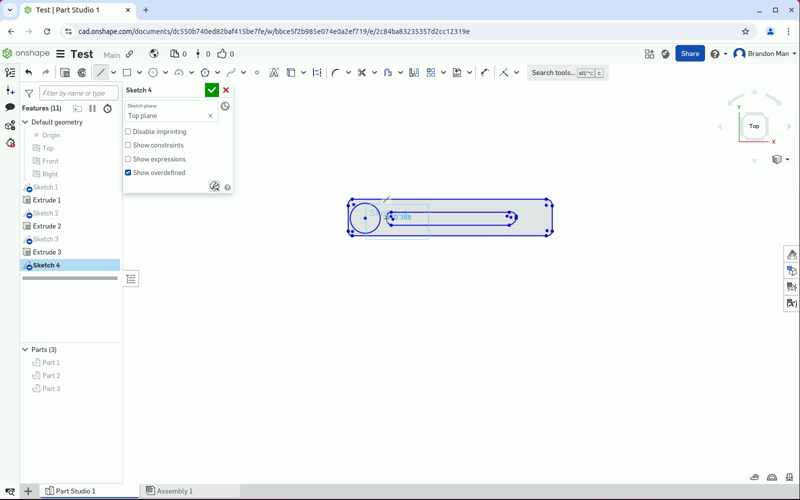
scroll(6)
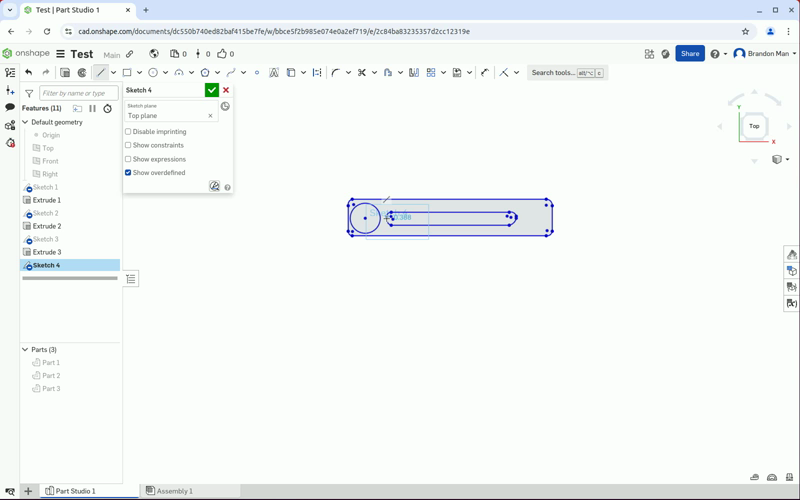
scroll(6)
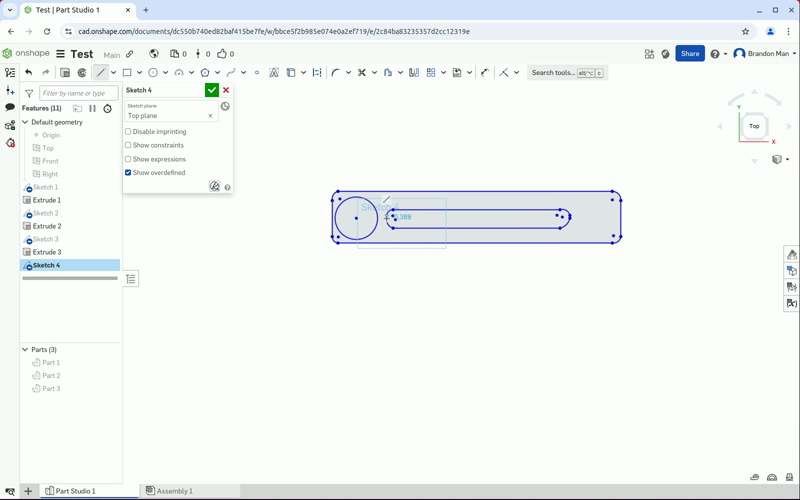
scroll(6)
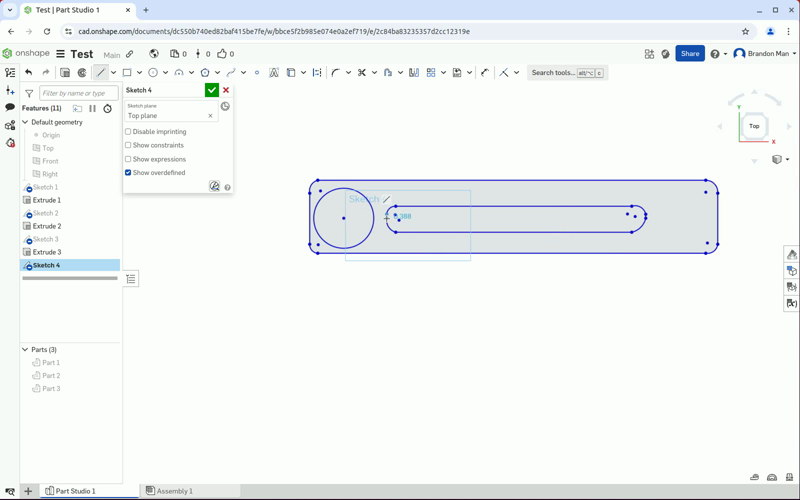
scroll(6)
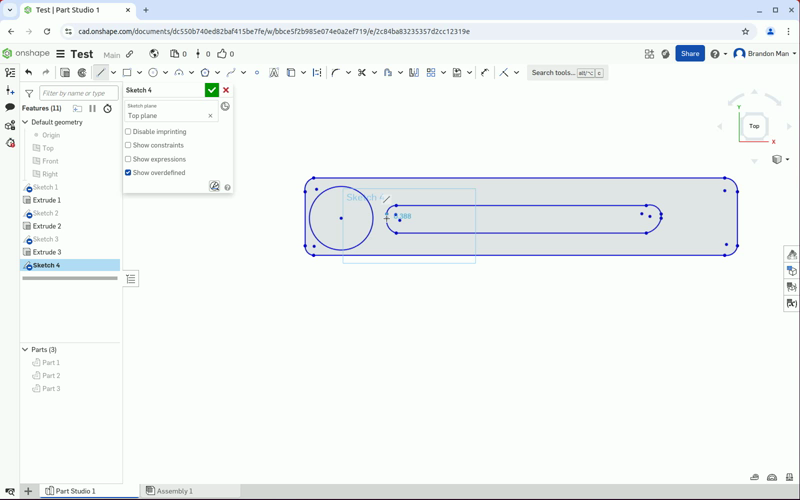
scroll(6)
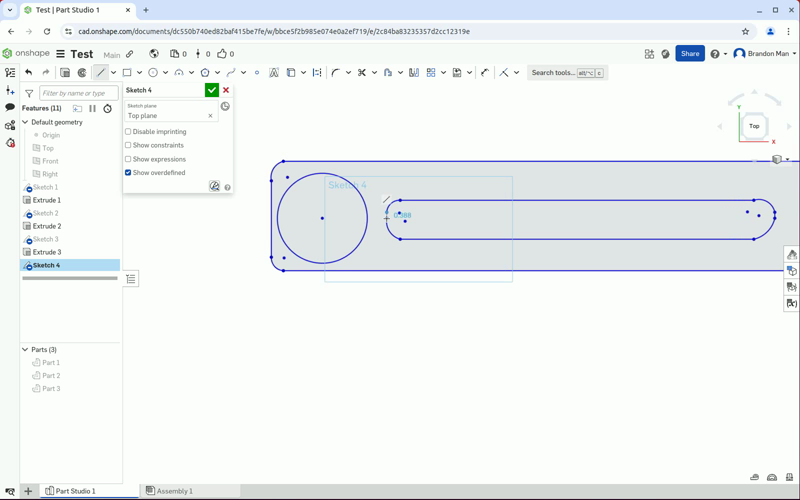
scroll(6)
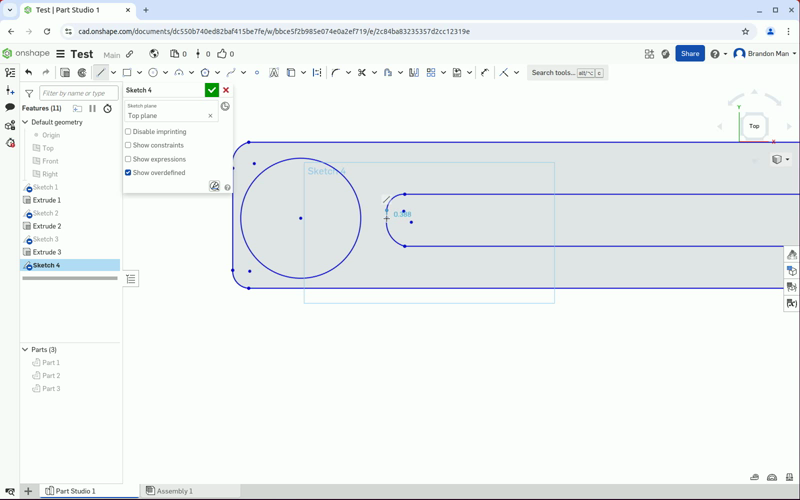
scroll(6)
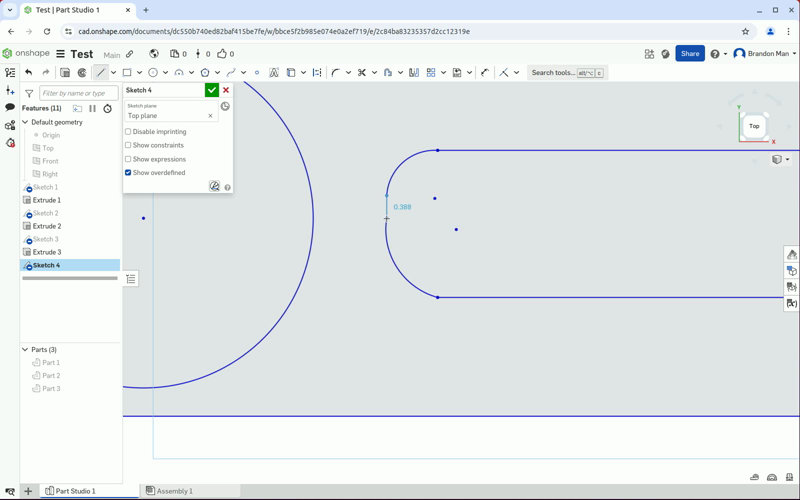
key_up(shift)
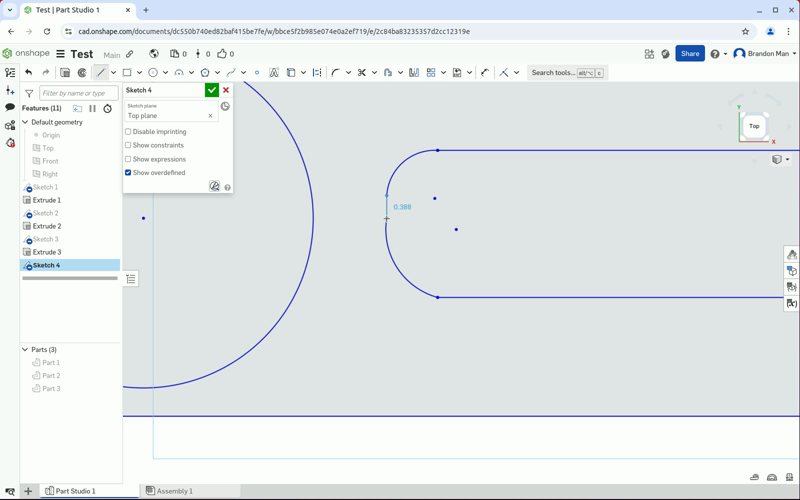
click(386, 218)
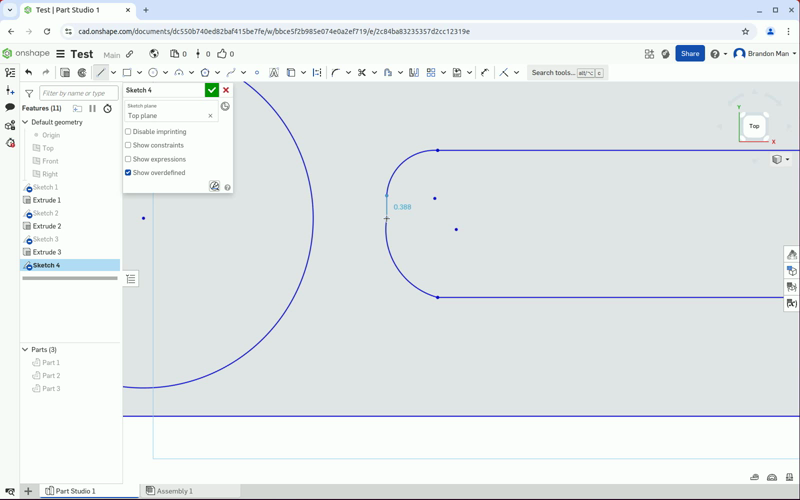
scroll(-6)
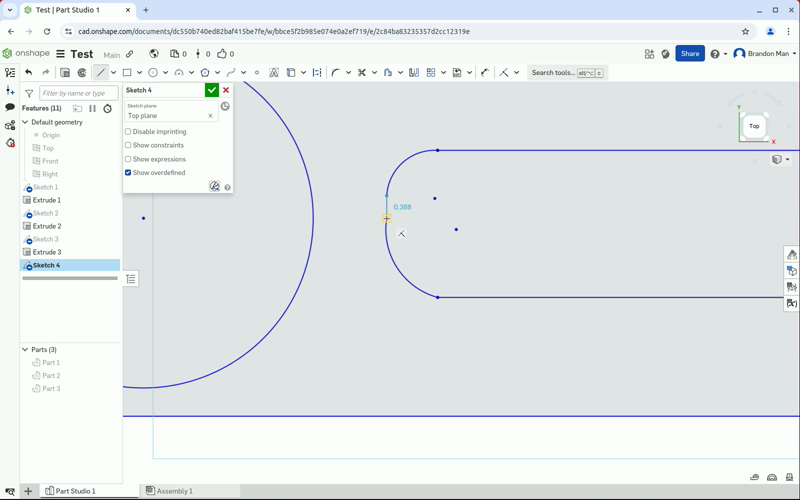
scroll(-6)
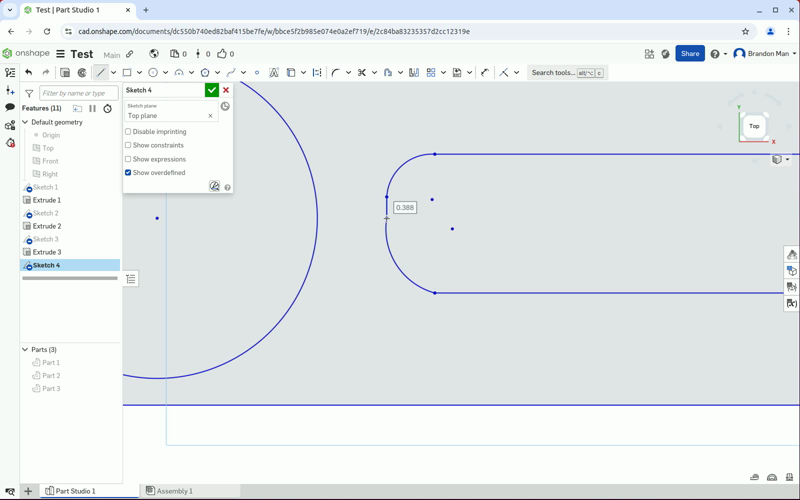
scroll(-6)
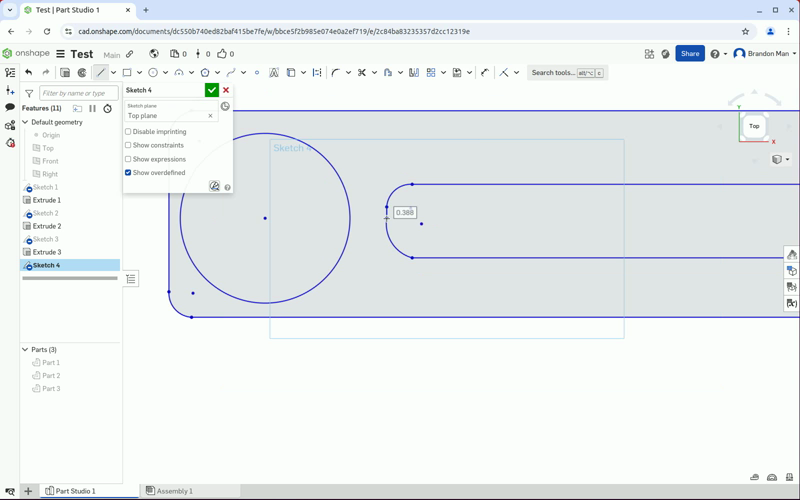
scroll(-6)
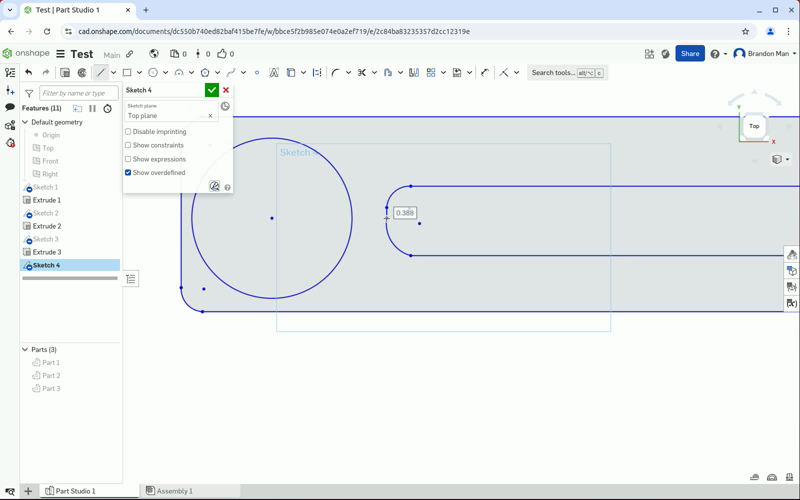
scroll(-6)
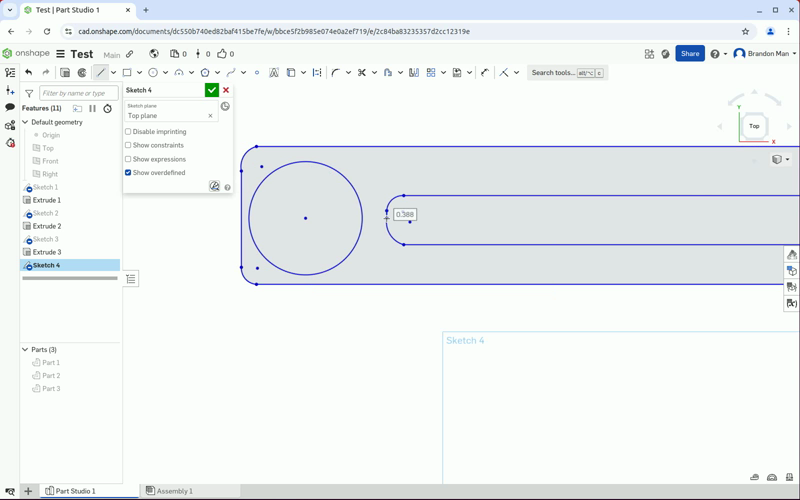
scroll(-6)
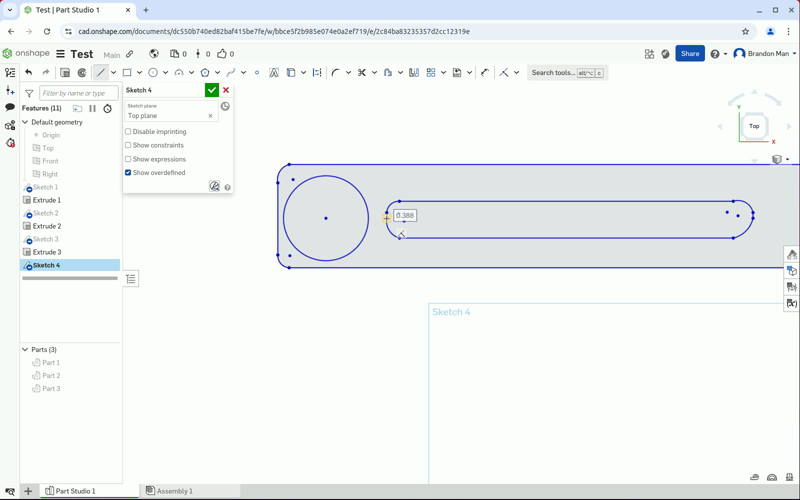
scroll(-6)
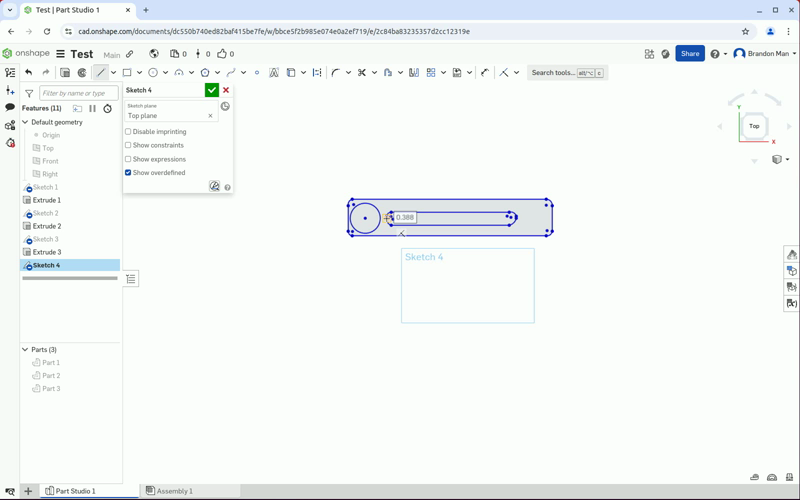
key(esc)
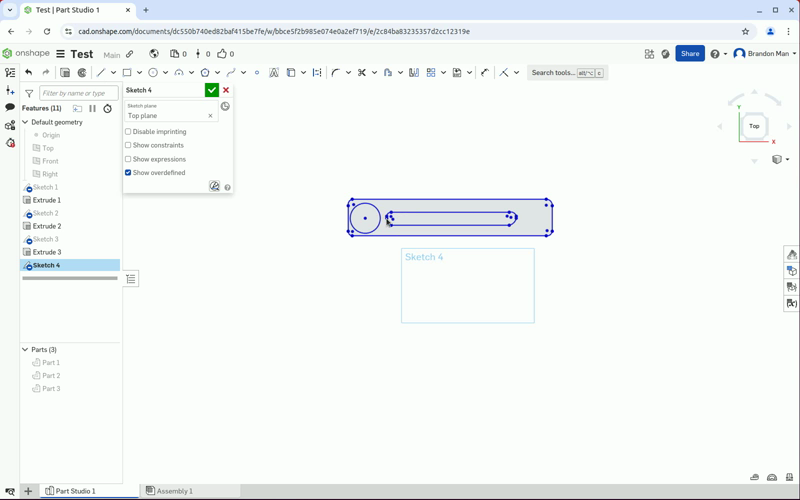
key(c)
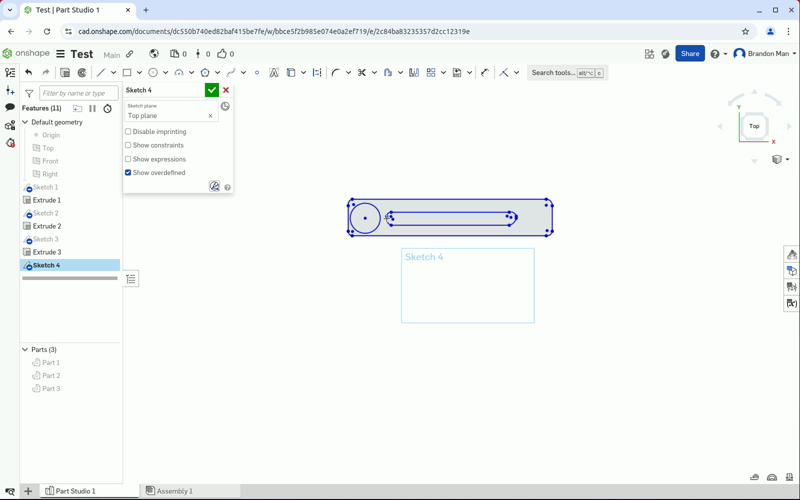
key_down(shift)
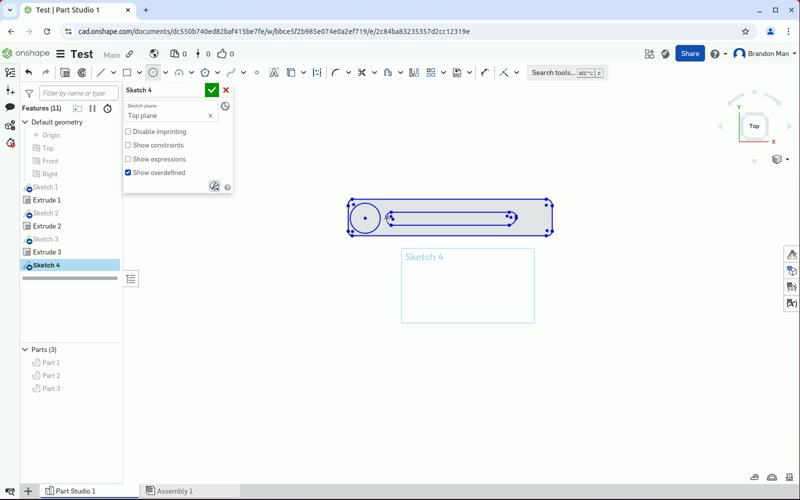
mouse_move(537, 218)
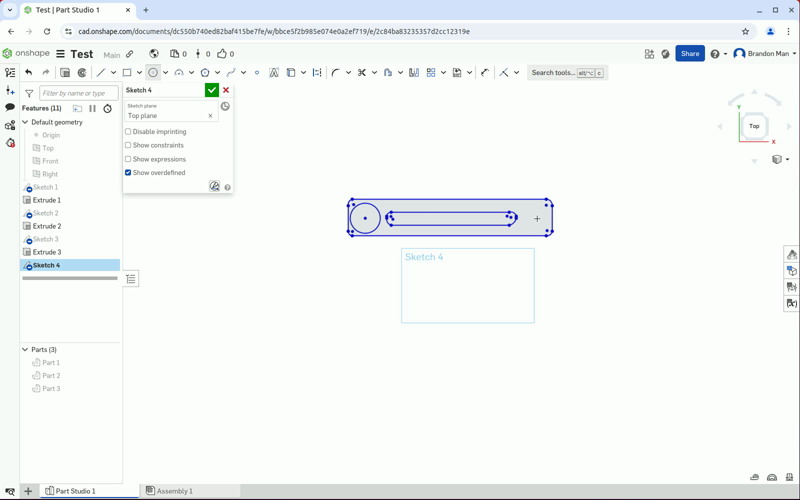
click(537, 218)
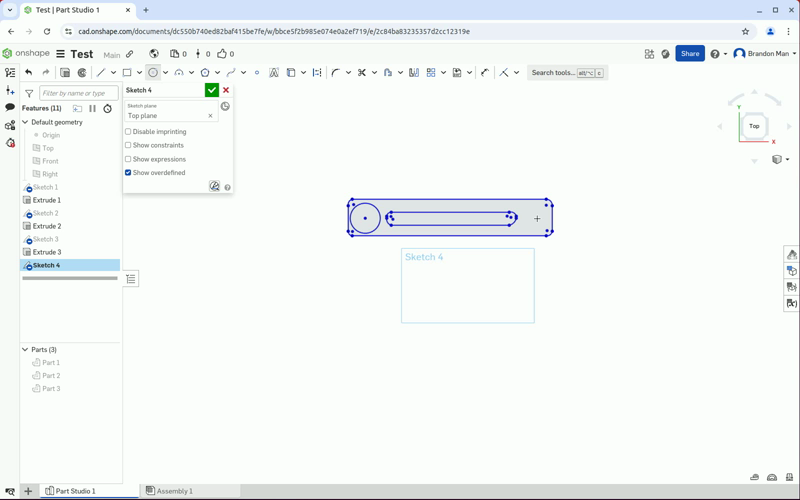
key_up(shift)
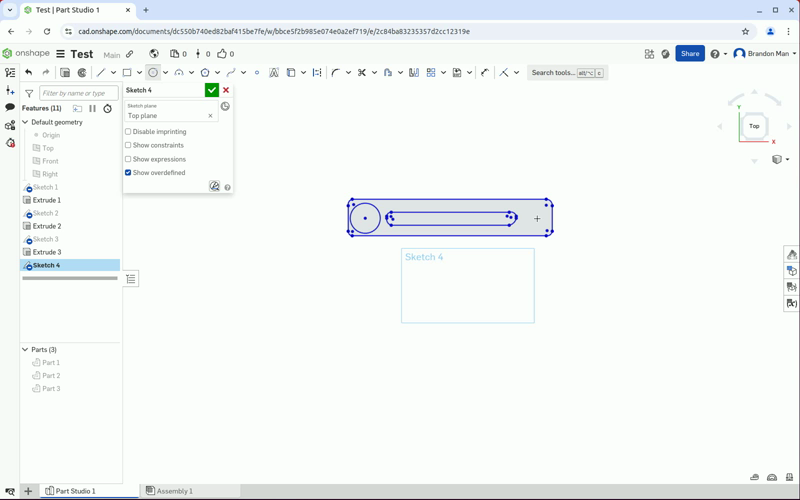
mouse_move(552, 218)
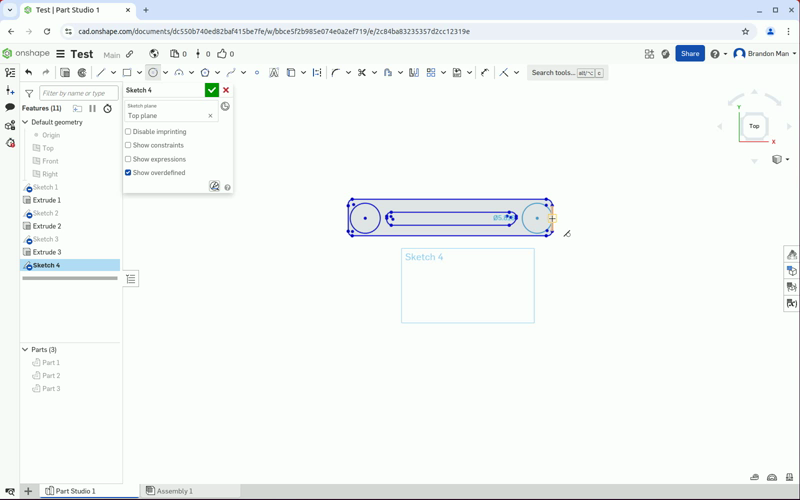
click(552, 218)
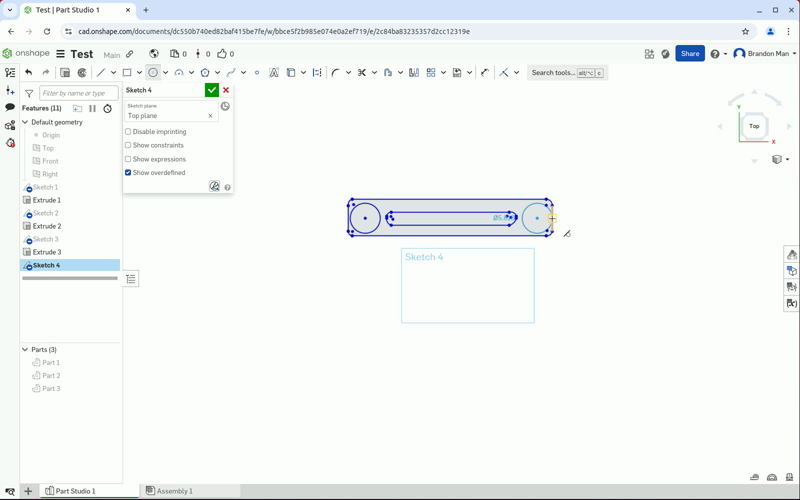
key(esc)
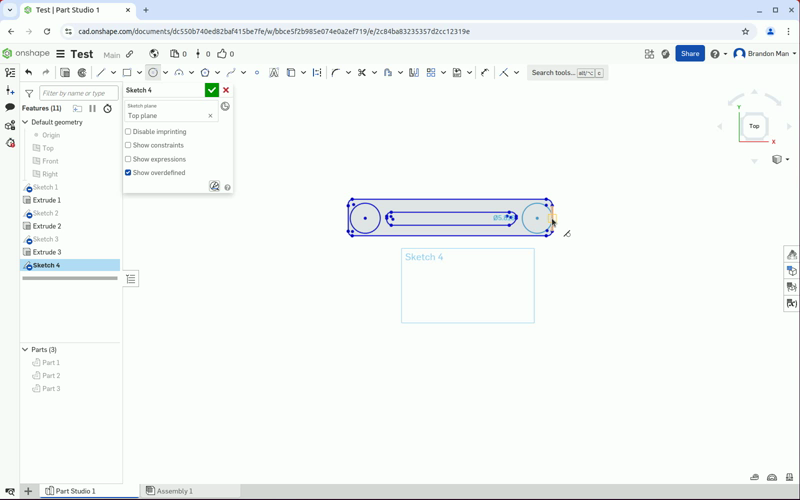
mouse_move(472, 231)
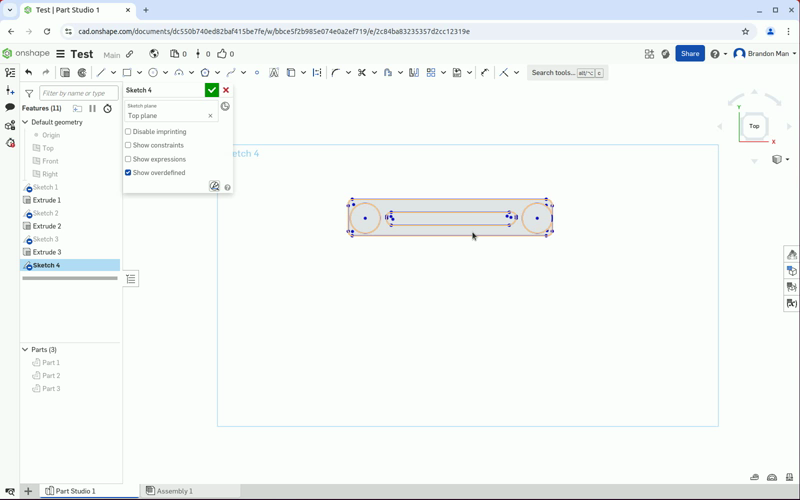
click(472, 231)
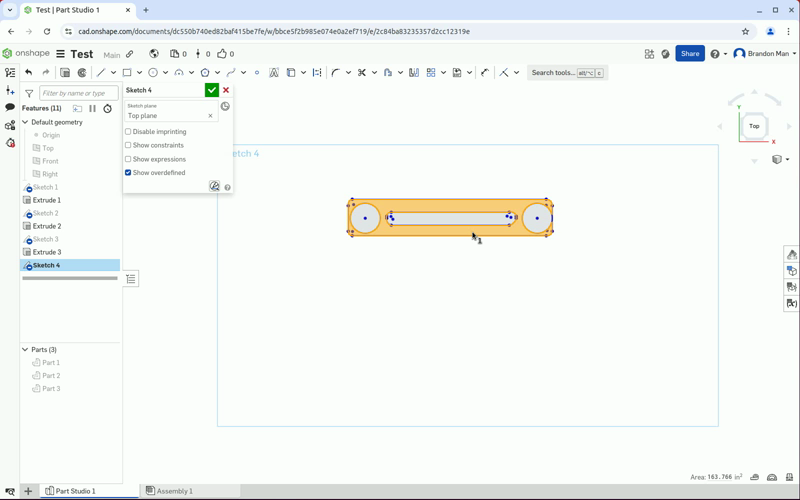
mouse_move(73, 352)
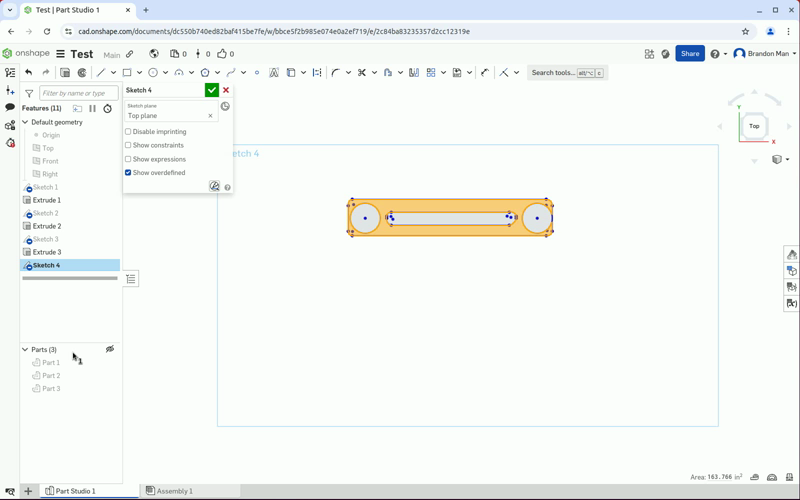
key(shift+y)
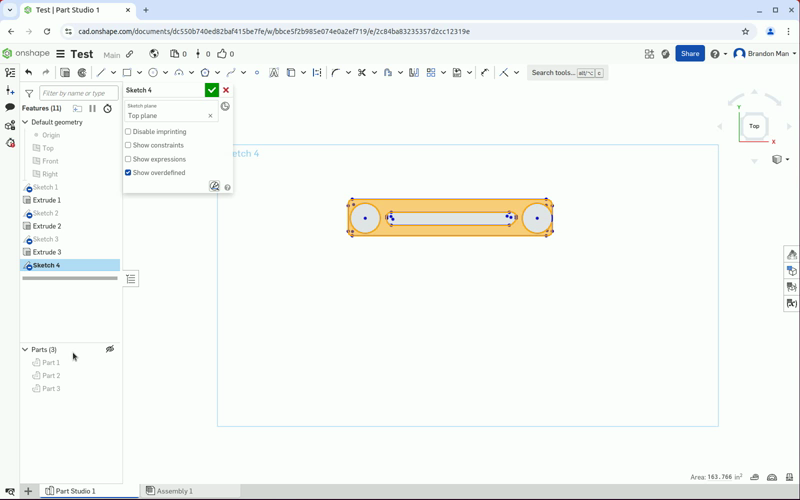
key(shift+e)
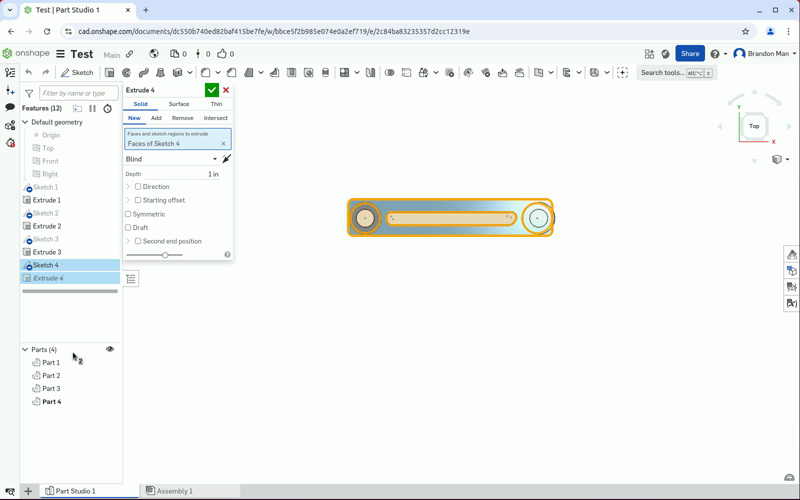
mouse_move(143, 106)
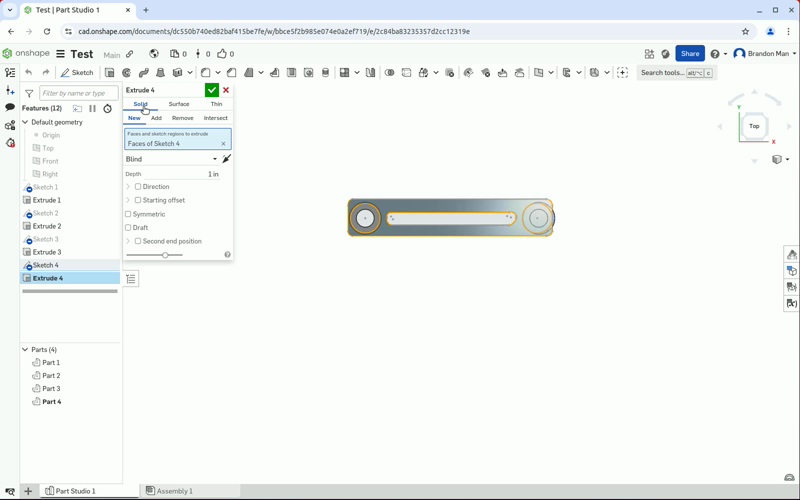
click(143, 106)
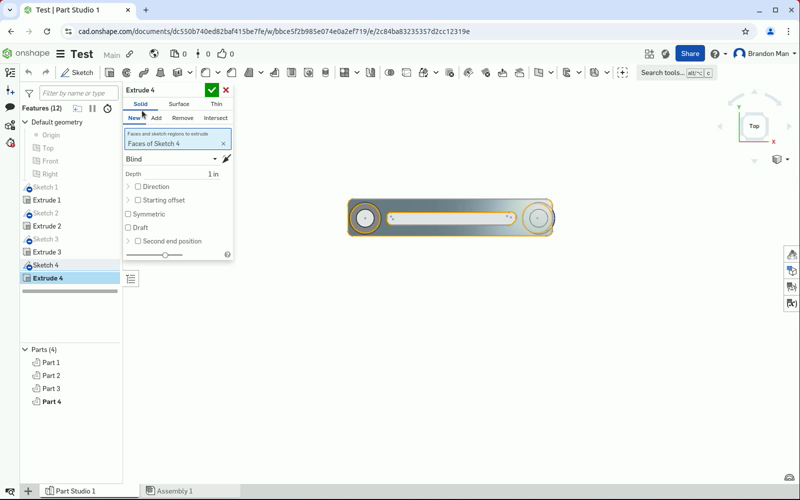
mouse_move(137, 120)
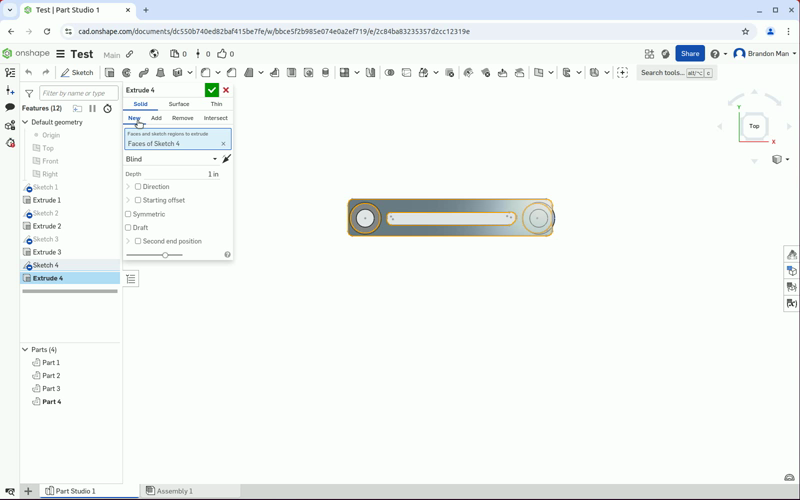
click(137, 120)
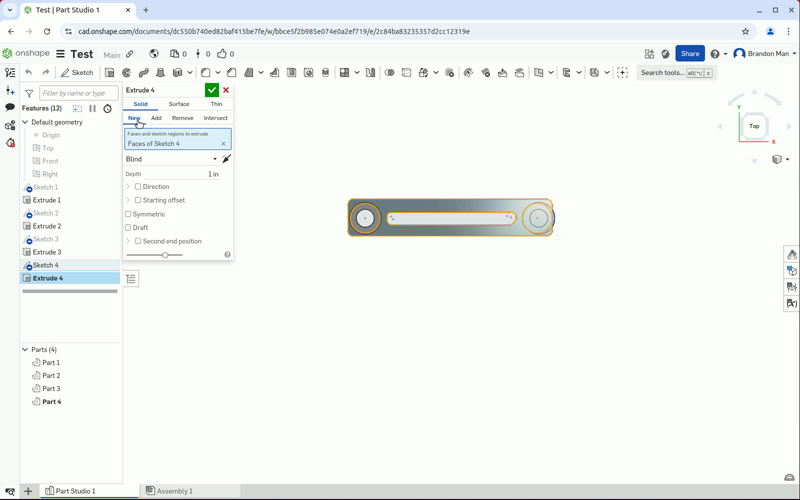
key(tab, 4)
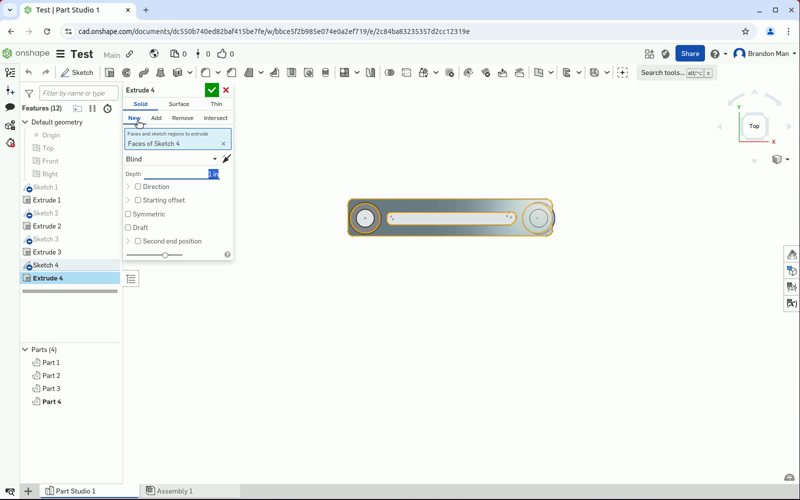
text(2.889)
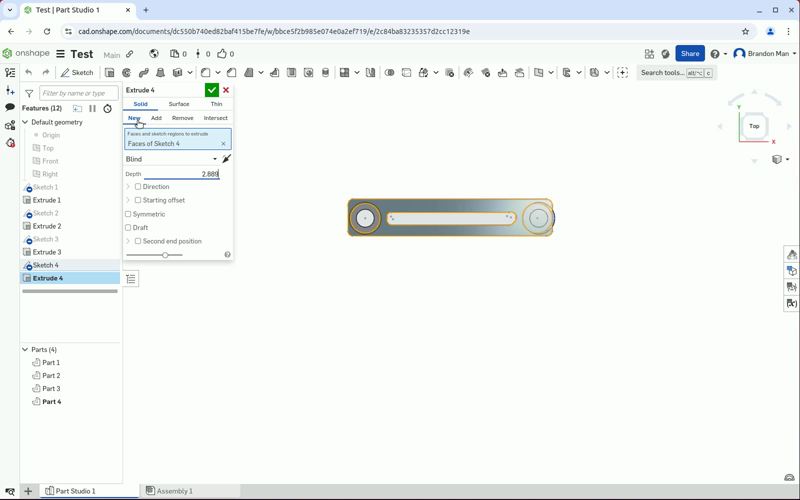
key(enter)
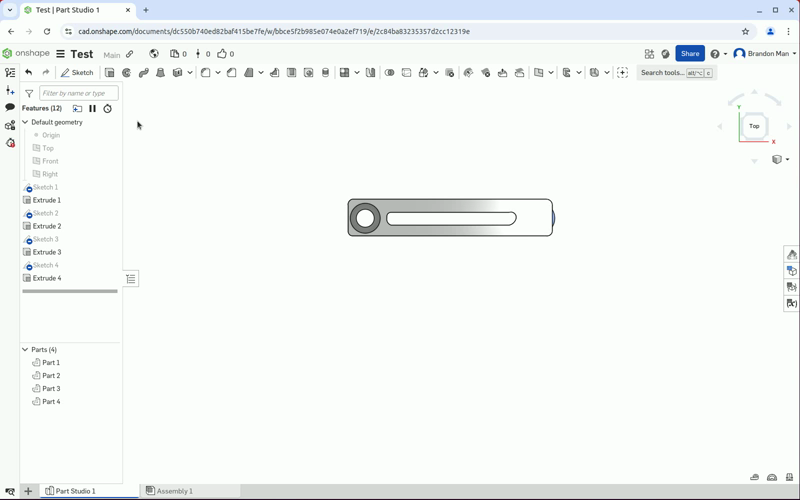
key(shift+h)
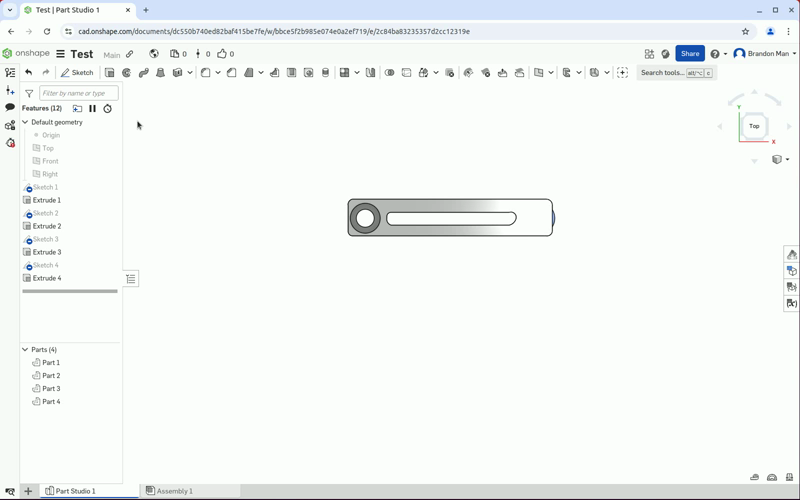
key(shift+h)
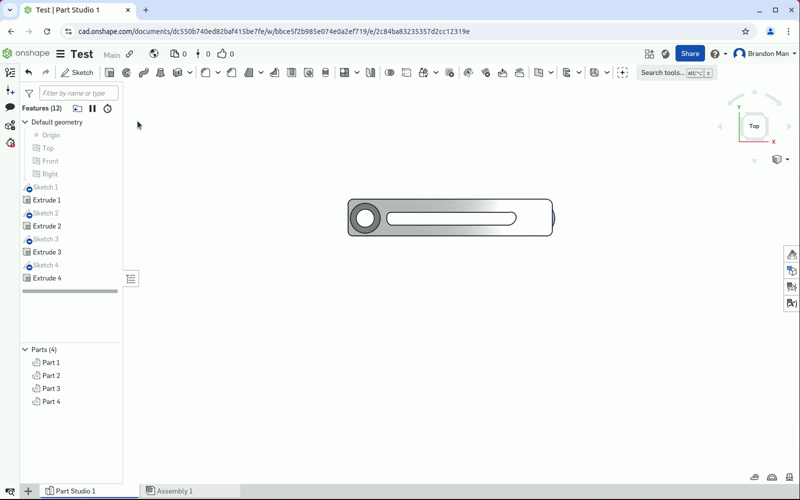
key(shift+7)
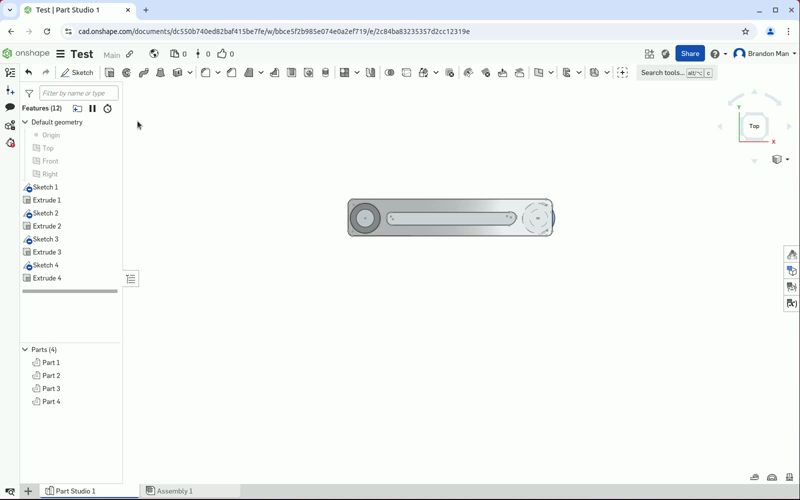
key(up, 3)
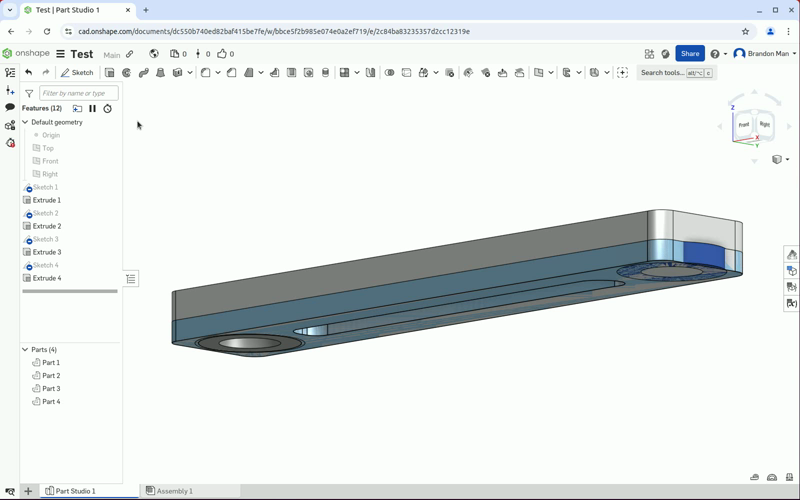
key(left, 3)
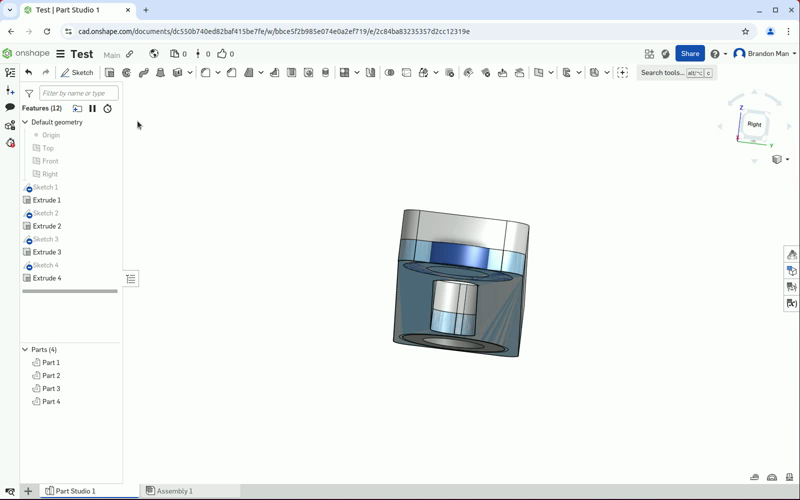
key(right, 3)
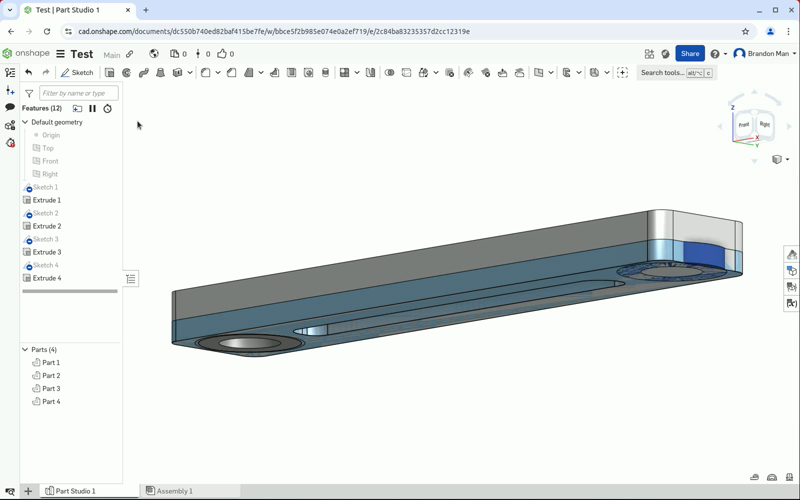
key(down, 3)
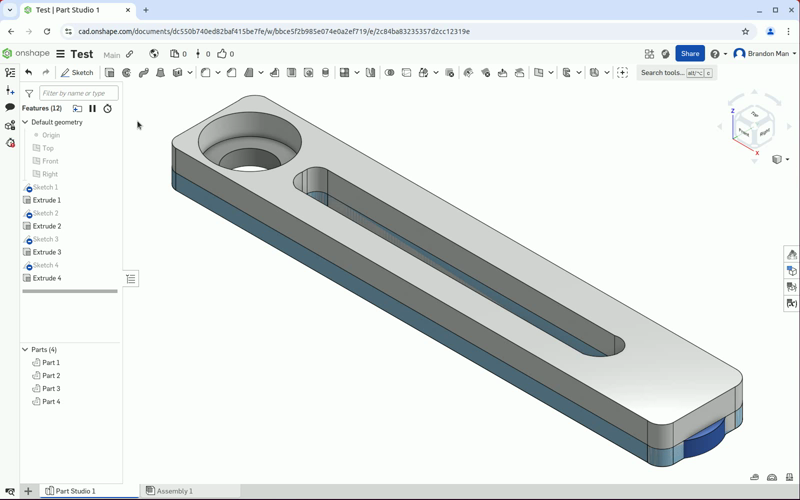
mouse_move(73, 189)
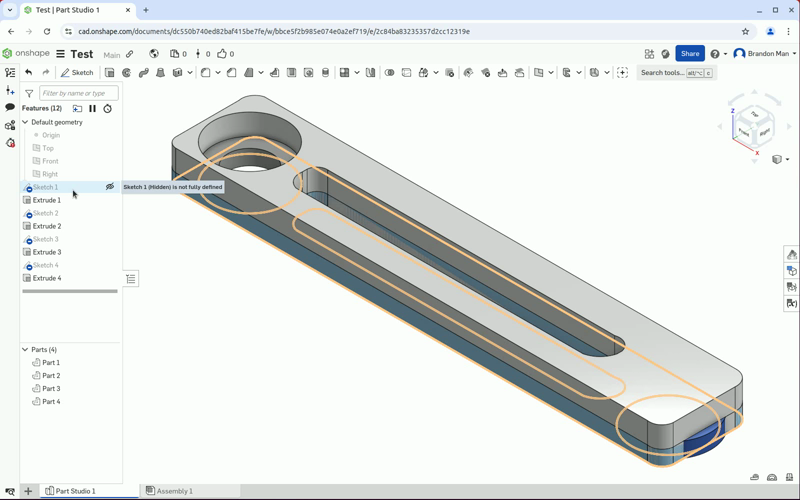
click(73, 189)